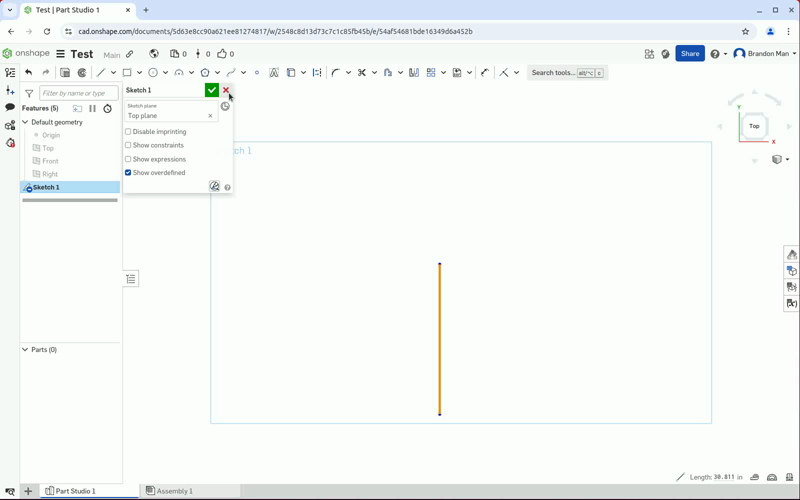
key(shift+h)
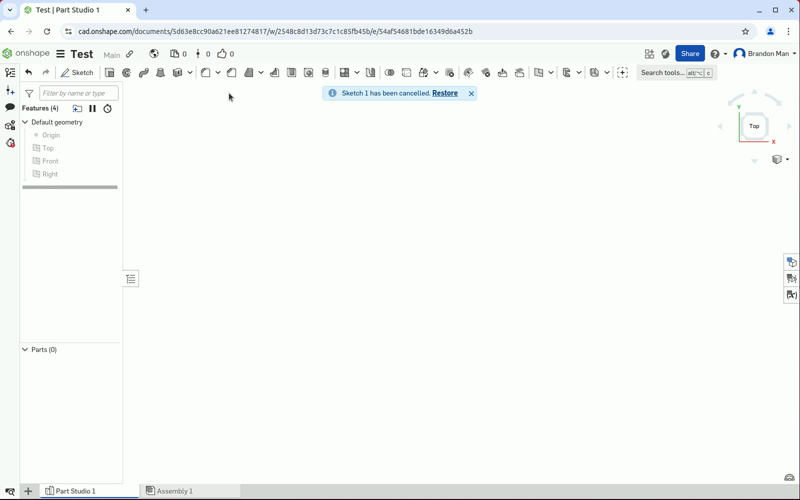
mouse_move(73, 352)
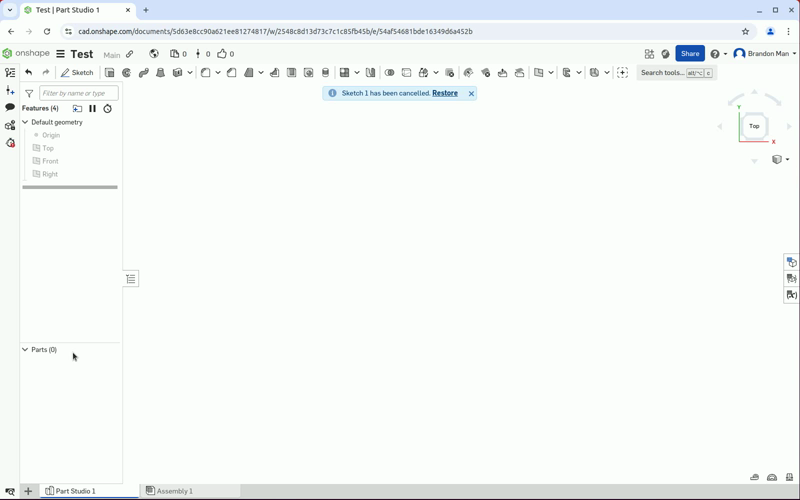
key(y)
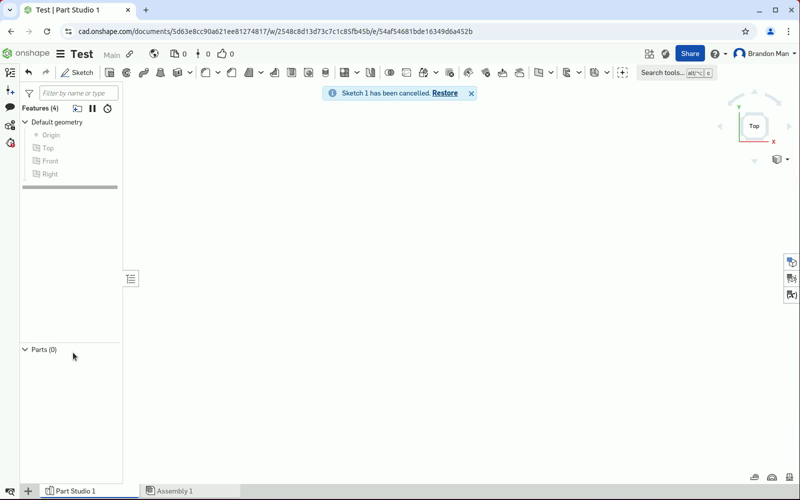
key(shift+p)
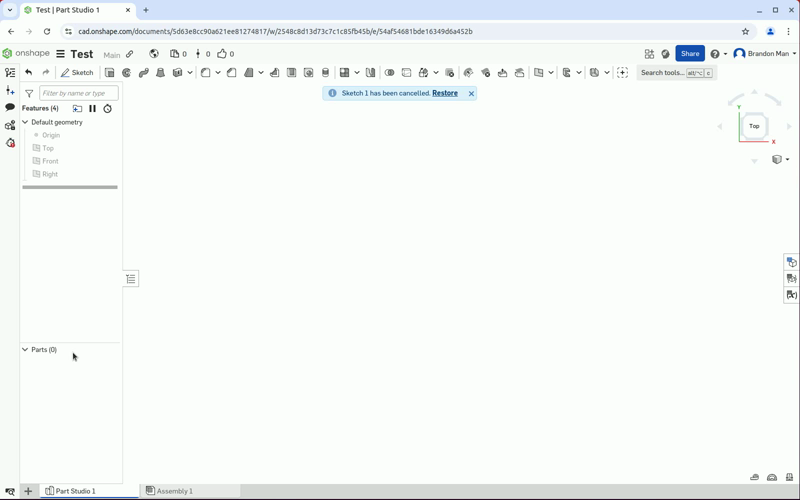
key(space)
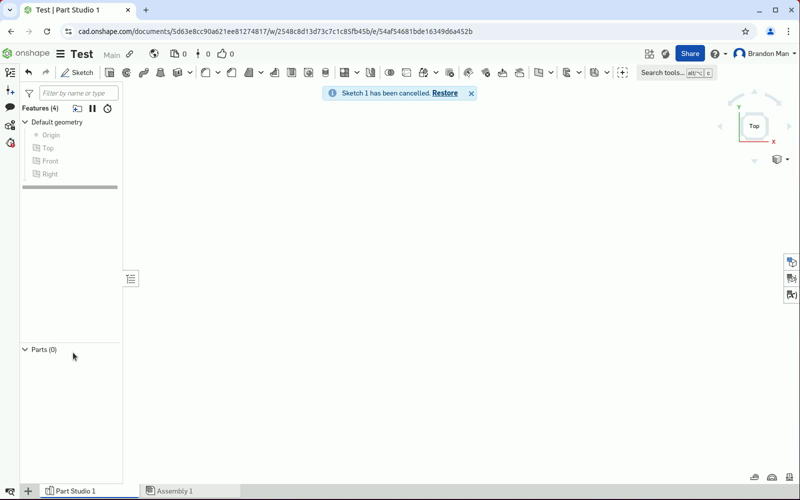
key_down(shift)
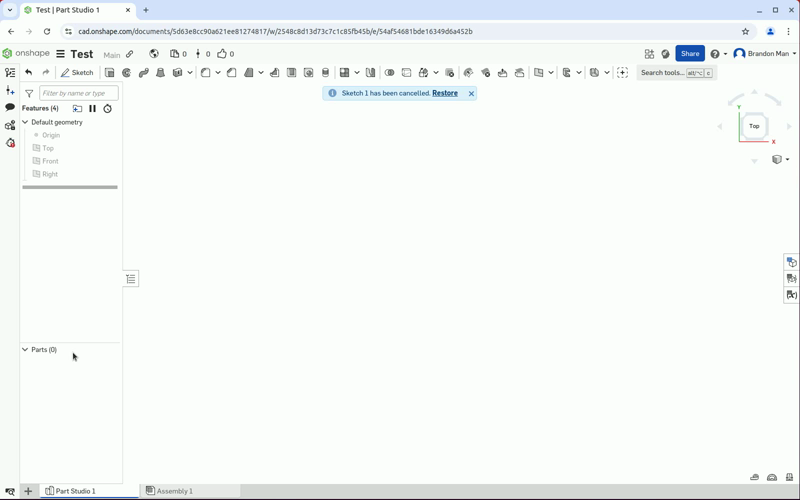
key(up)
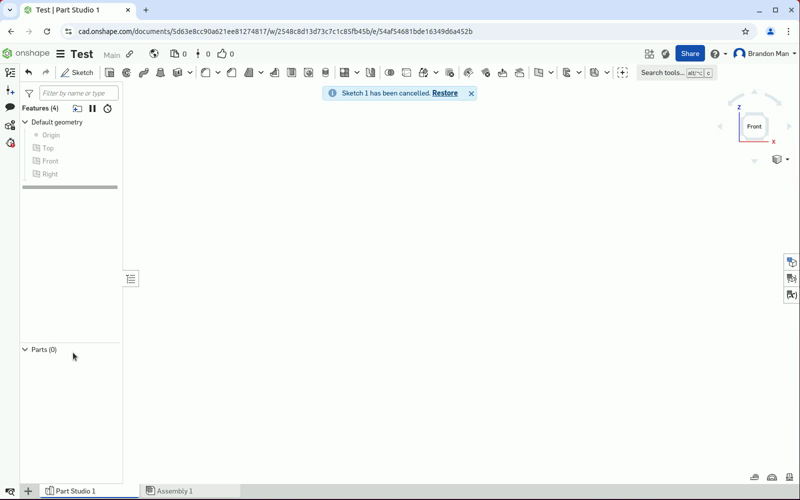
key_up(shift)
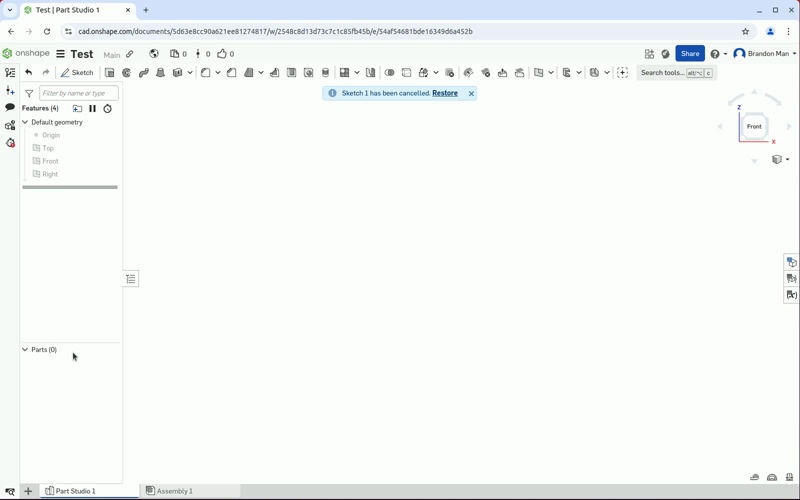
key(space)
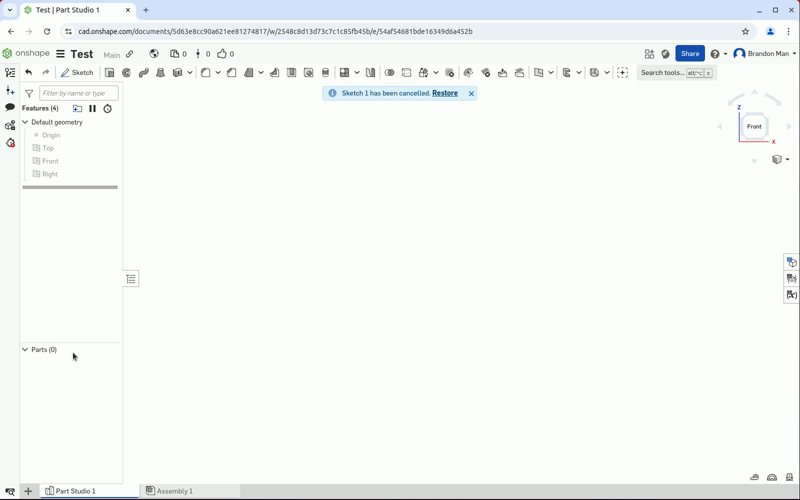
key_down(shift)
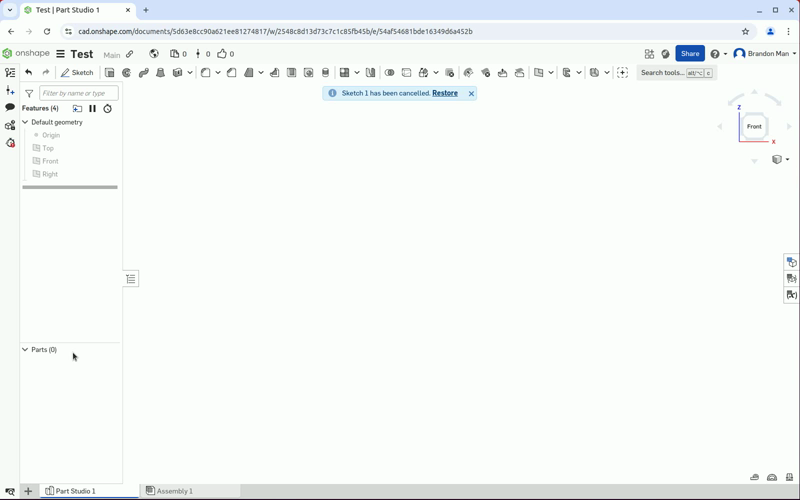
key(left)
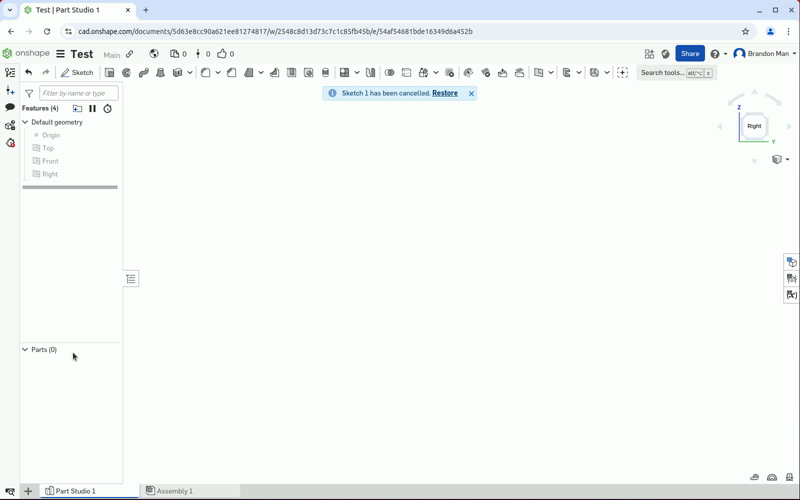
key_up(shift)
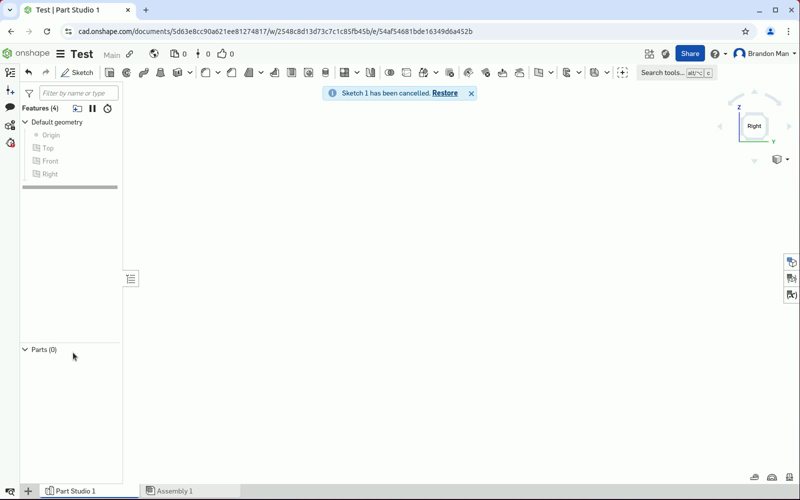
mouse_move(73, 352)
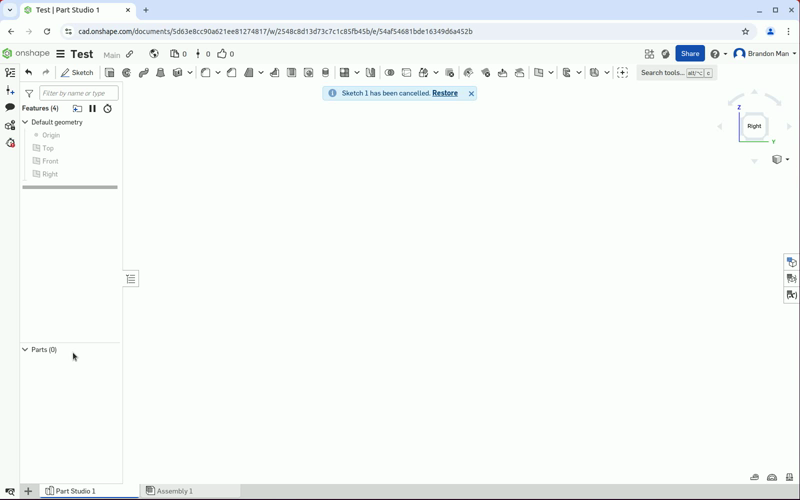
key(shift+y)
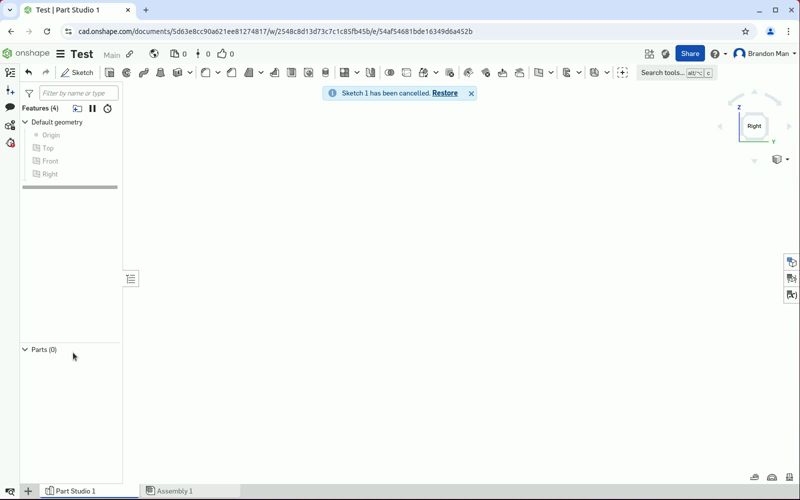
key(shift+s)
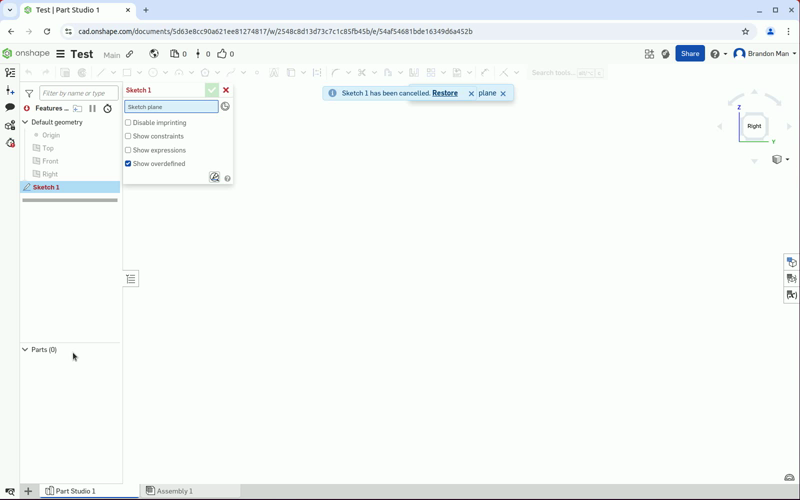
mouse_move(73, 176)
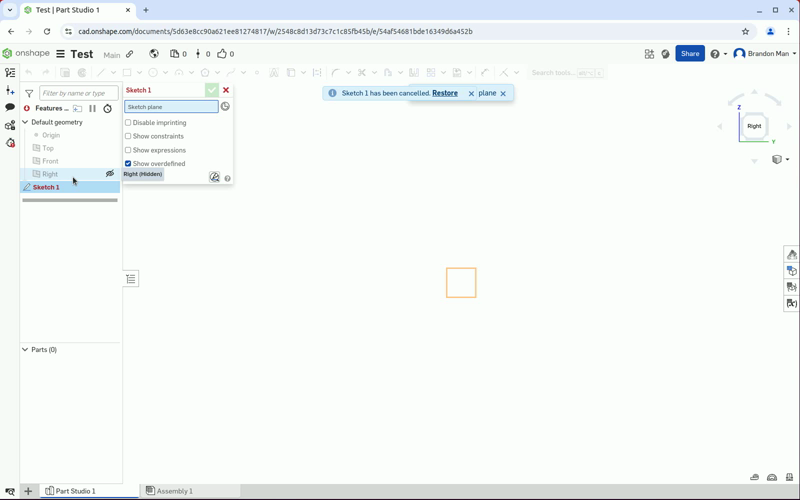
click(73, 176)
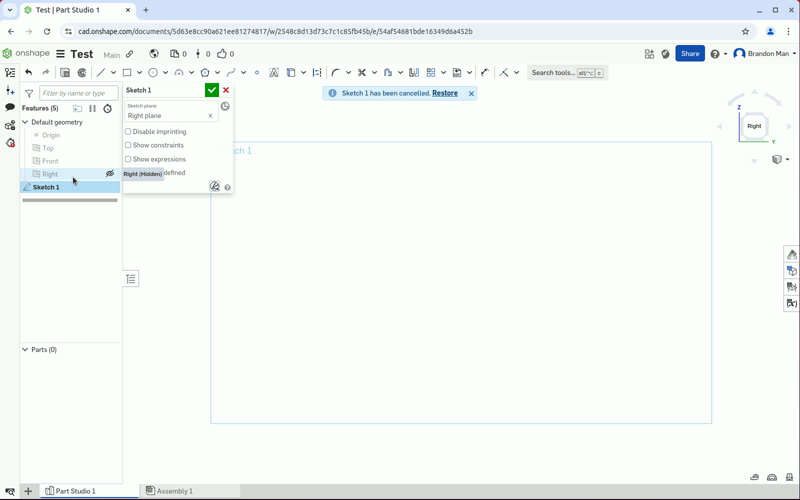
mouse_move(73, 352)
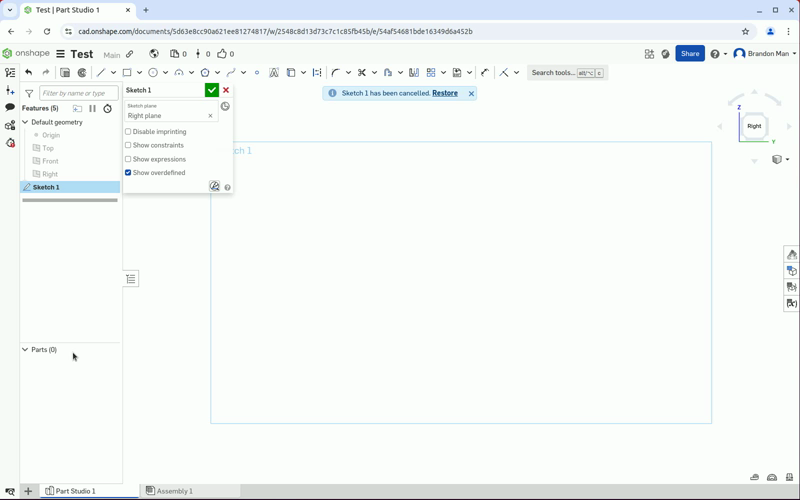
key(y)
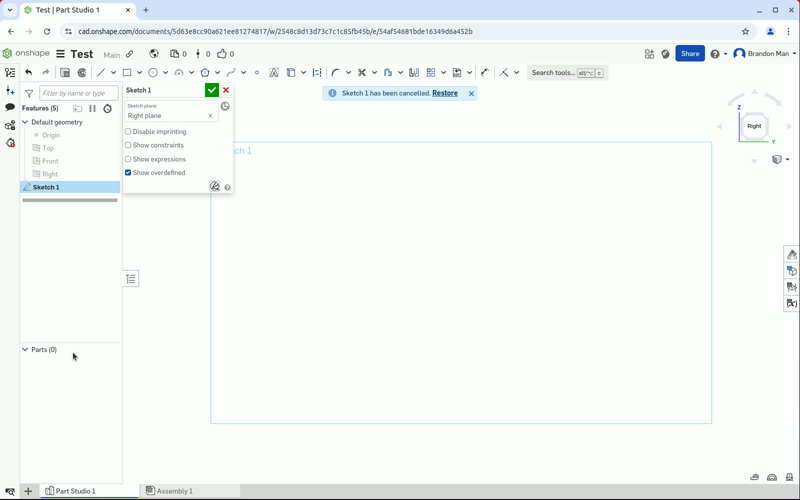
key(a)
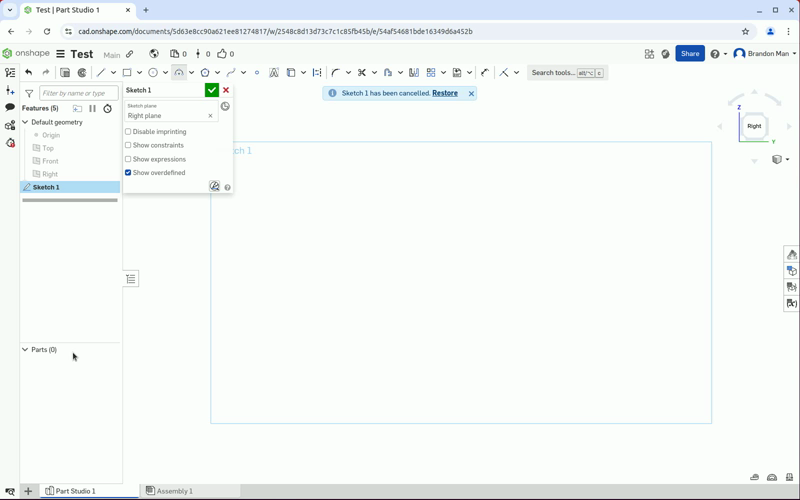
key_down(shift)
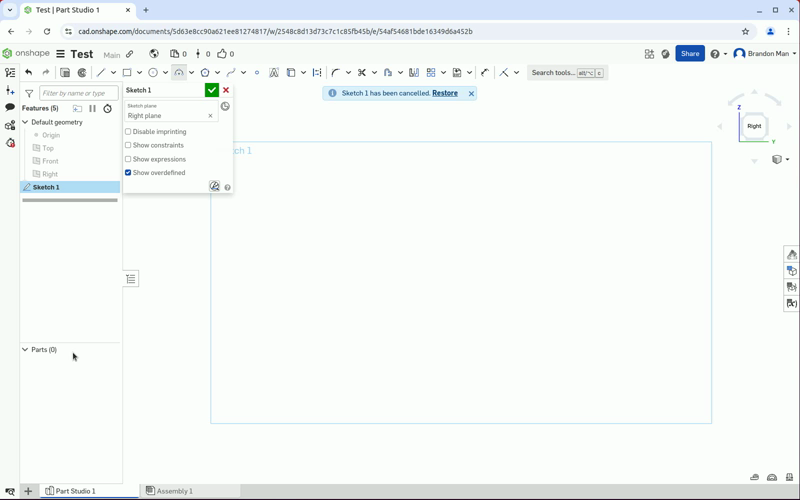
mouse_move(449, 225)
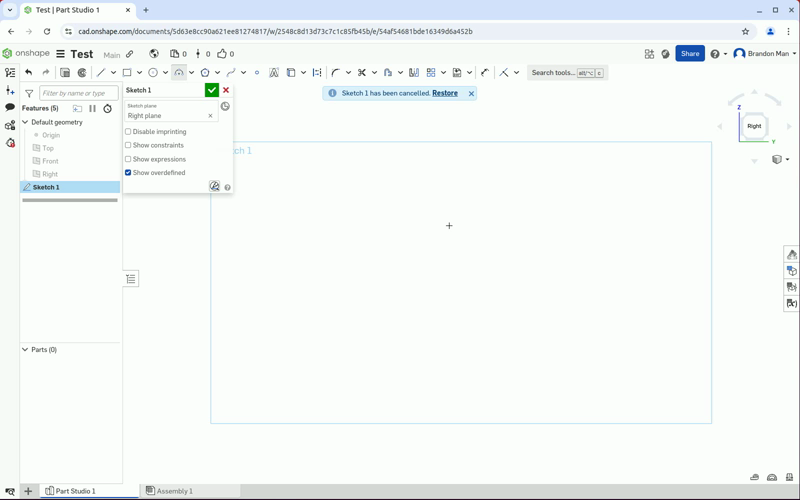
click(449, 225)
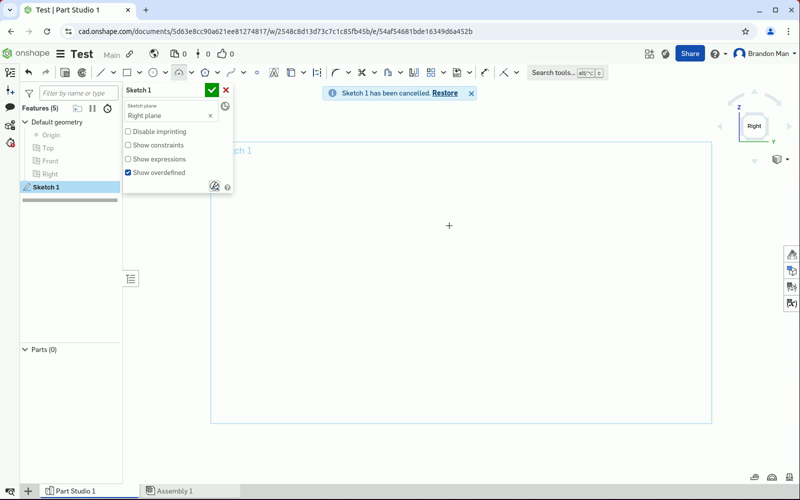
key_up(shift)
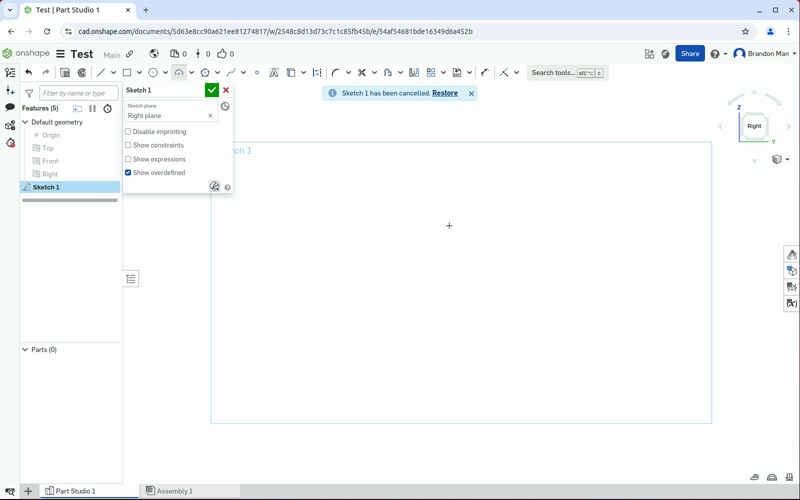
key_down(shift)
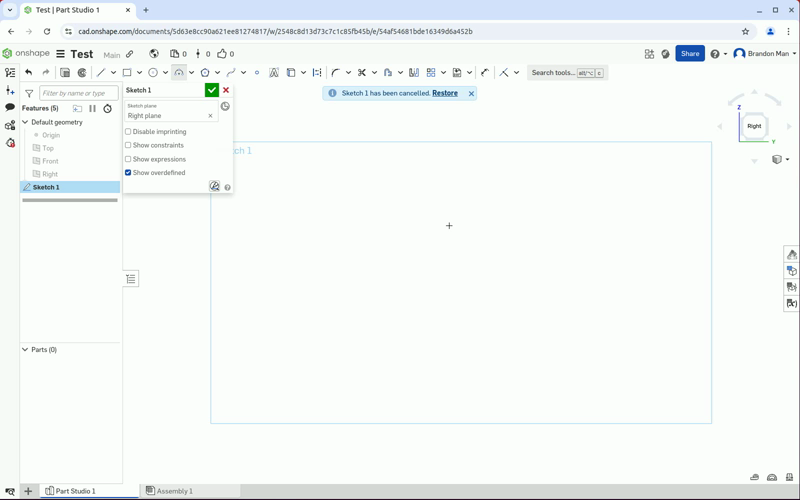
mouse_move(454, 230)
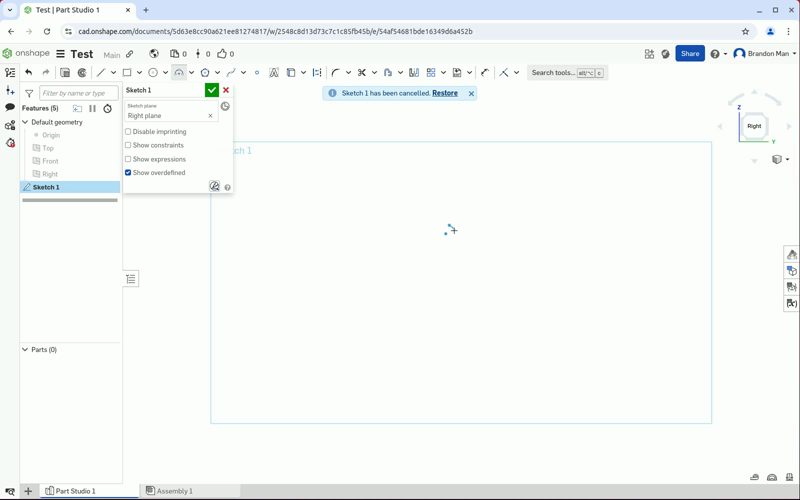
scroll(6)
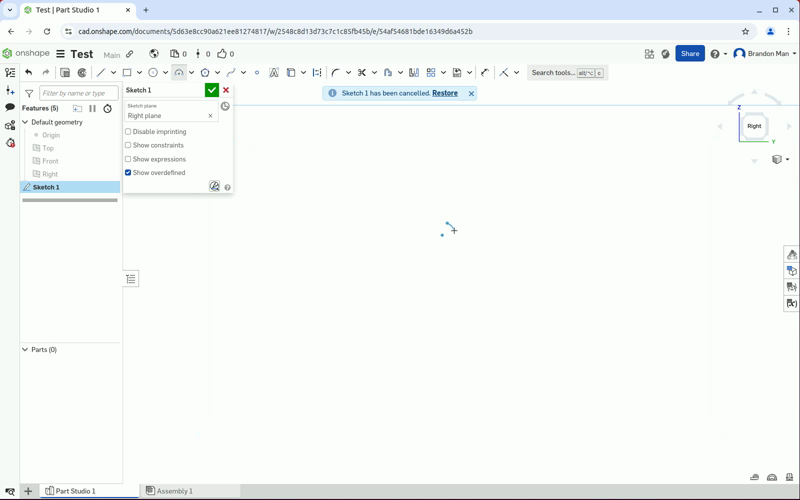
scroll(6)
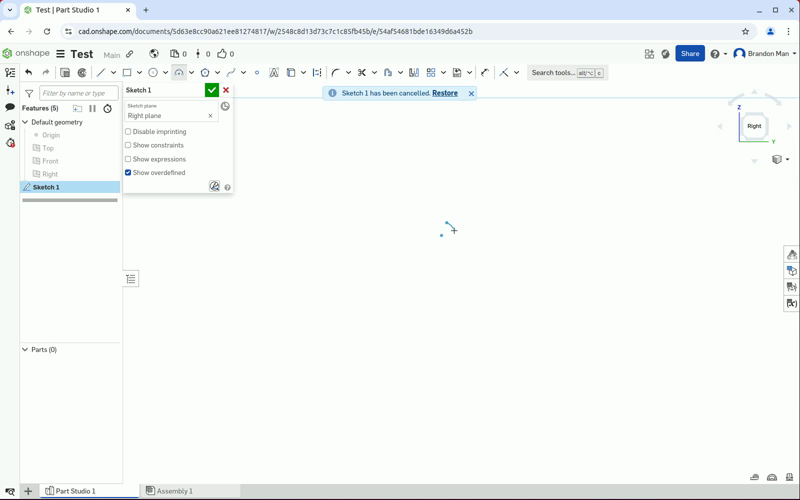
scroll(6)
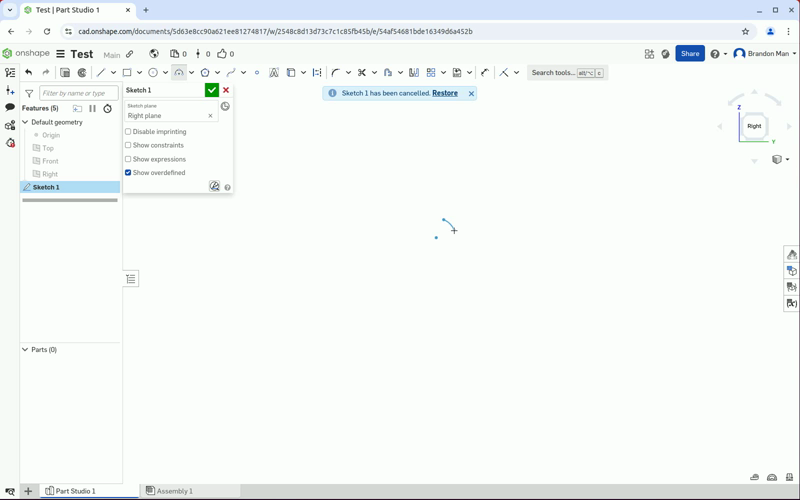
scroll(6)
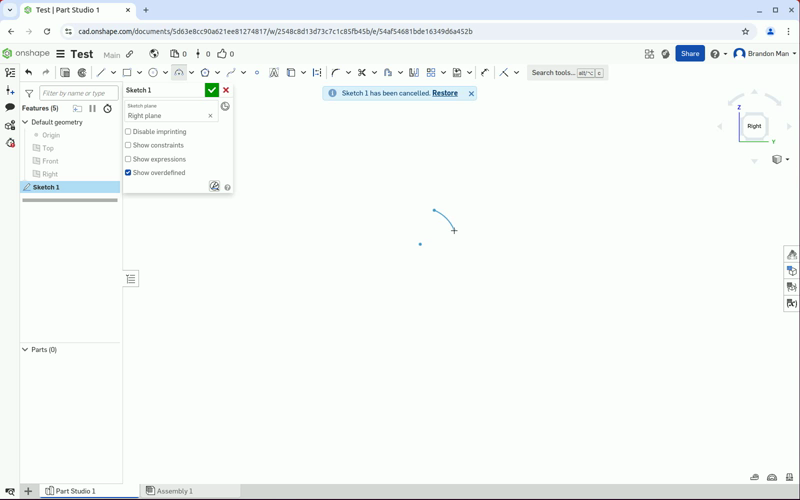
scroll(6)
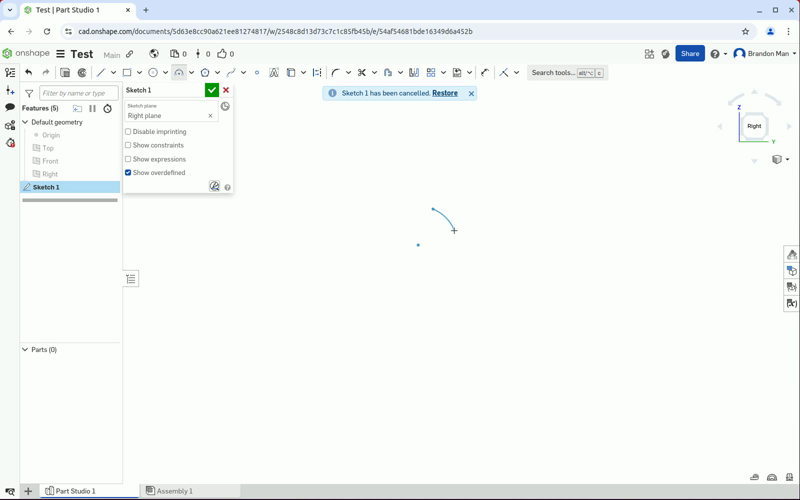
scroll(6)
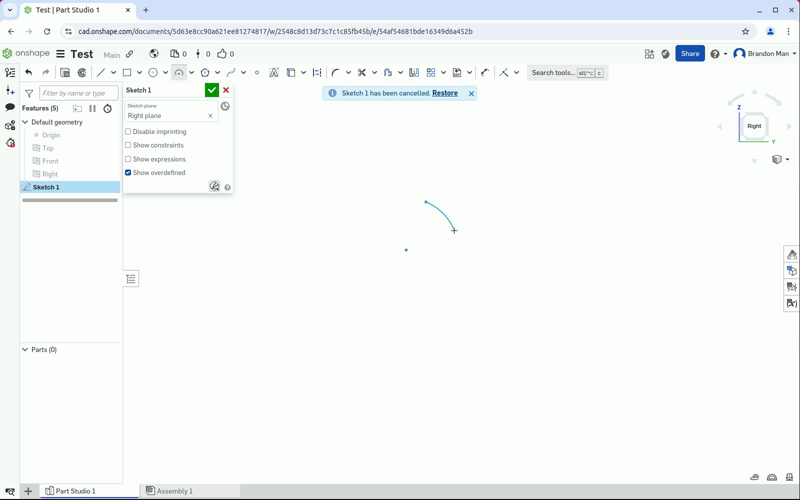
scroll(6)
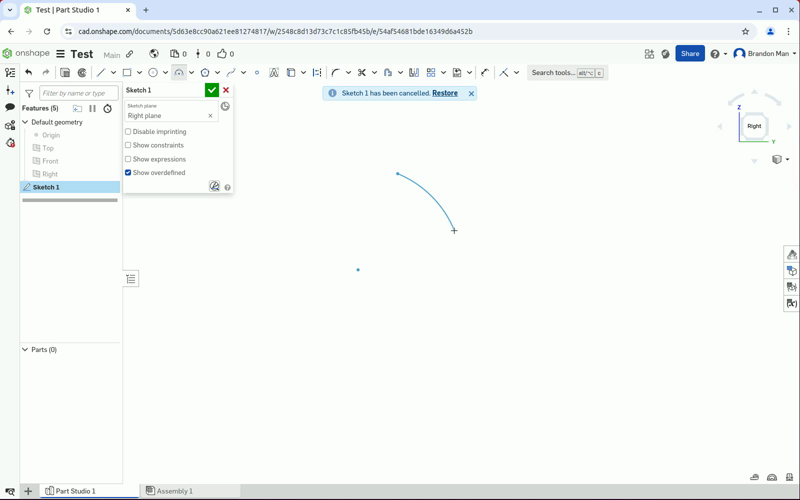
click(454, 230)
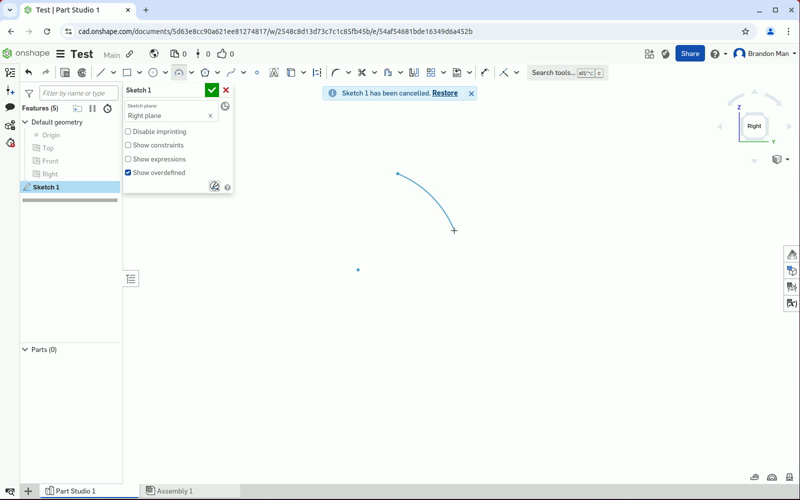
scroll(-6)
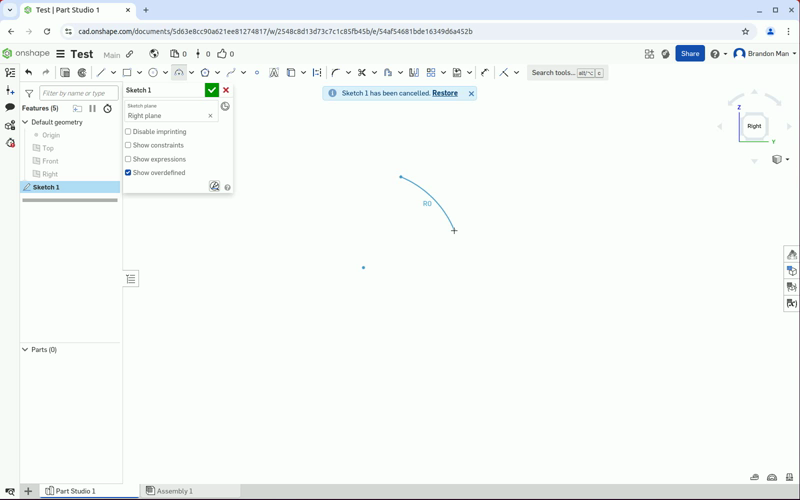
scroll(-6)
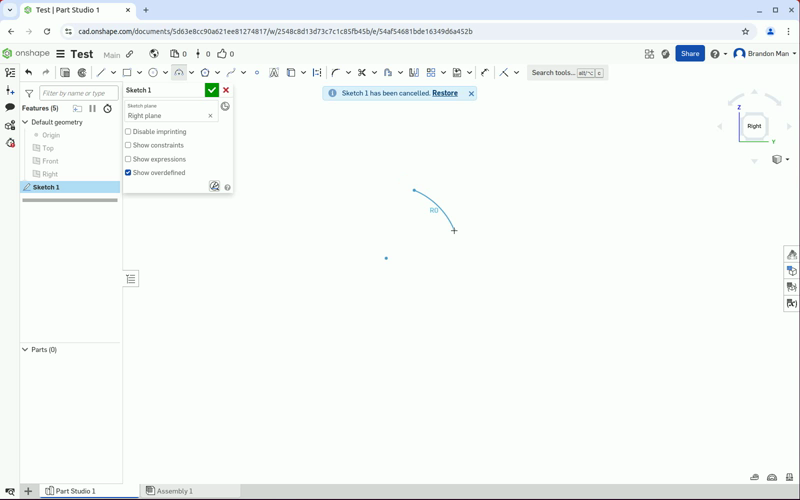
scroll(-6)
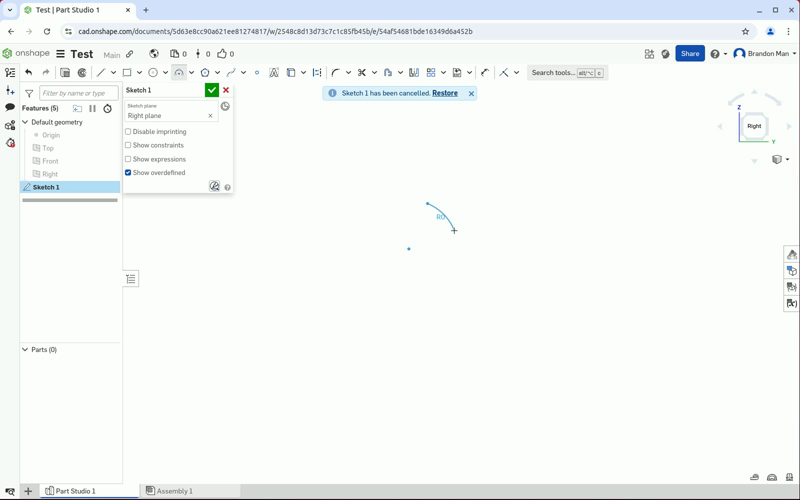
scroll(-6)
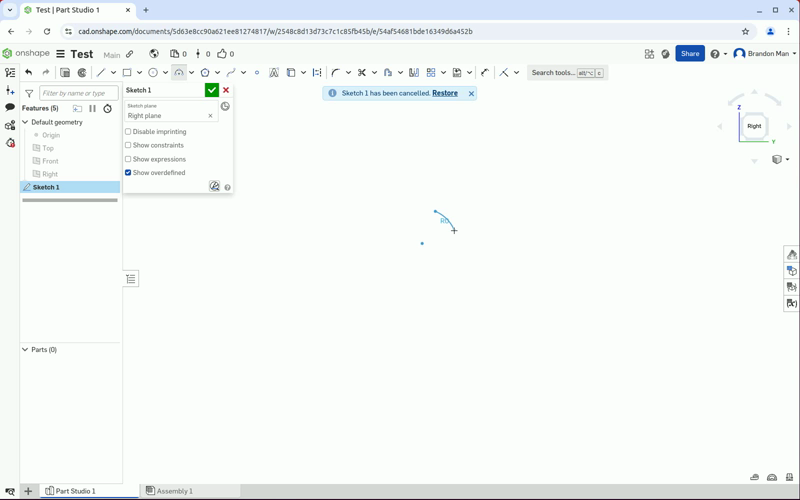
scroll(-6)
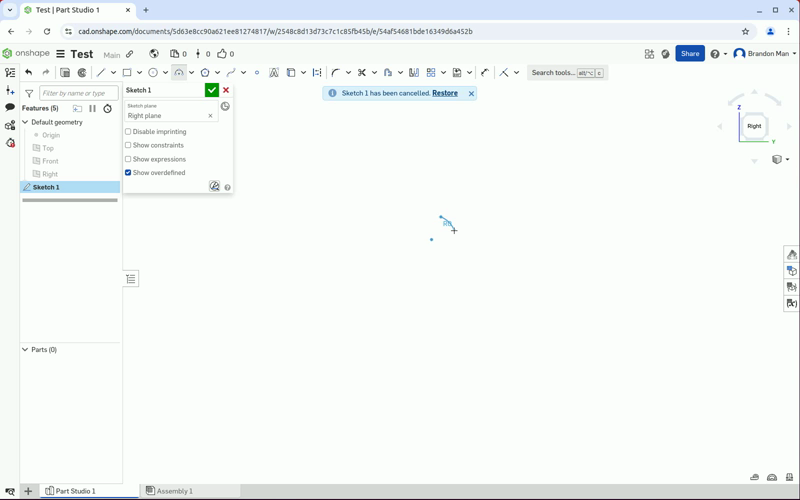
scroll(-6)
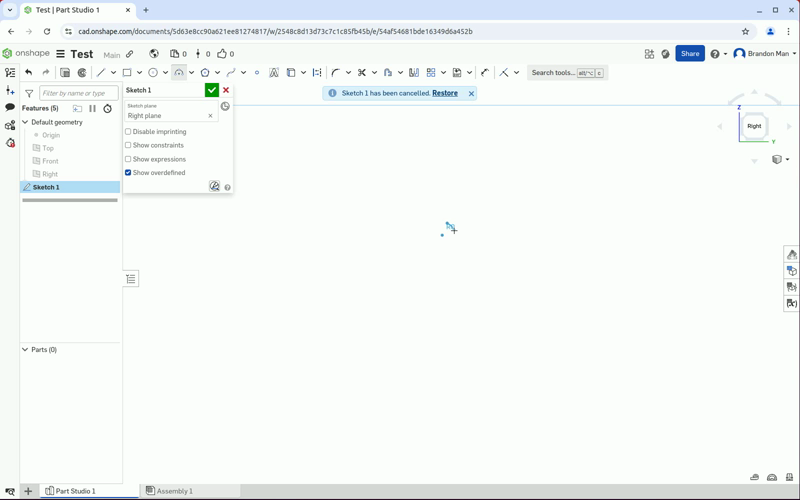
scroll(-6)
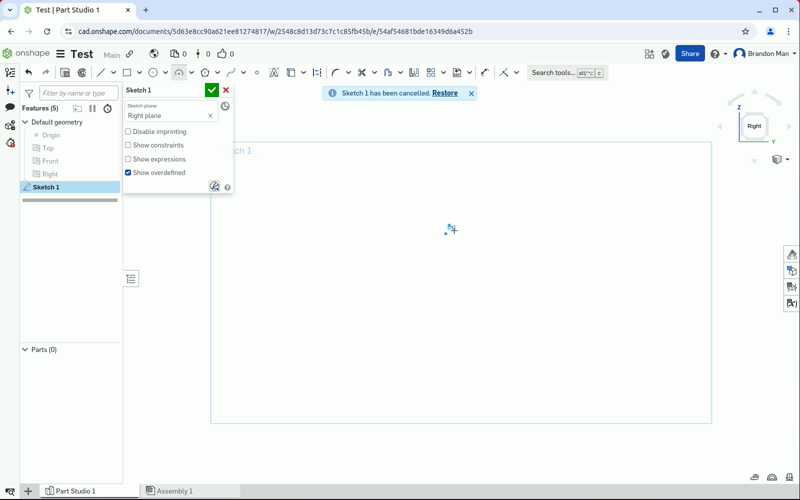
mouse_move(450, 228)
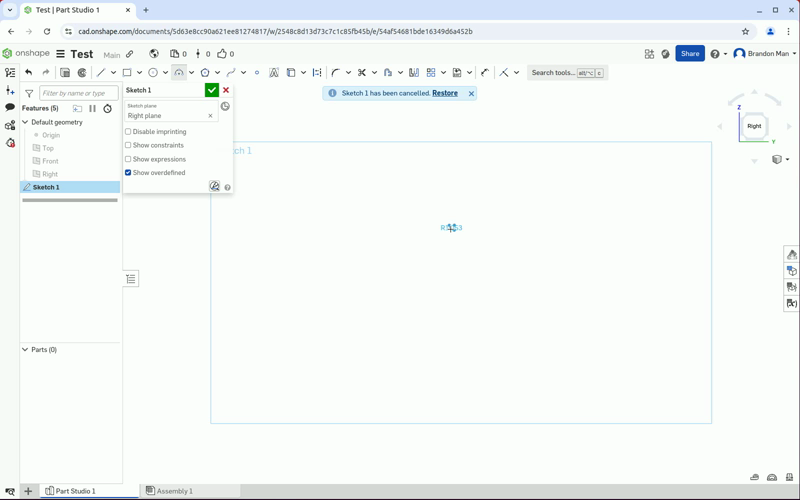
scroll(6)
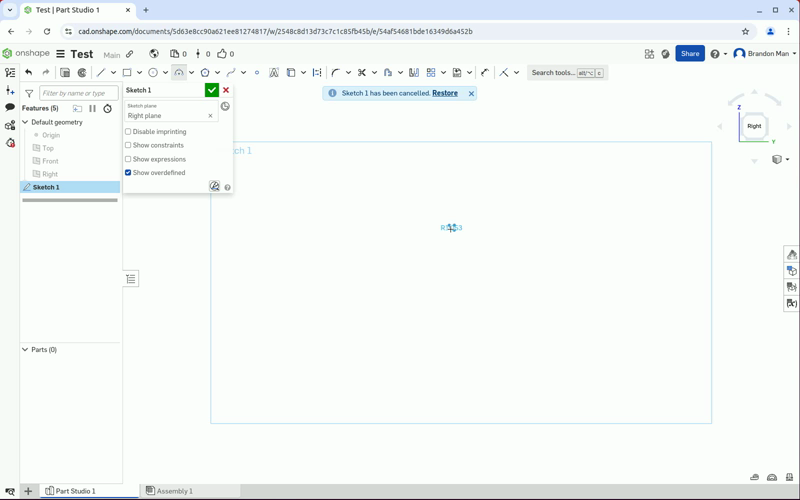
scroll(6)
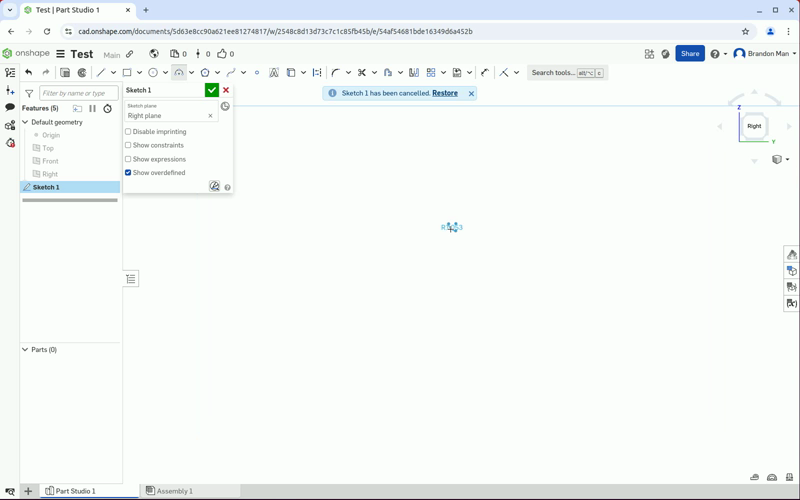
scroll(6)
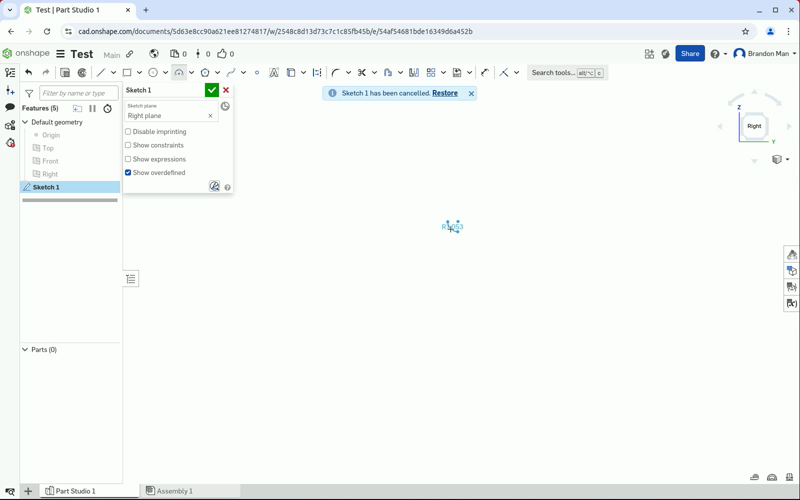
scroll(6)
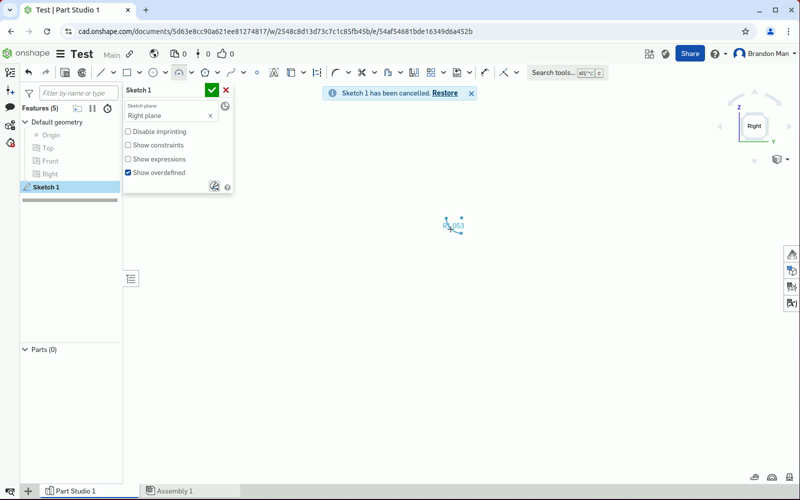
scroll(6)
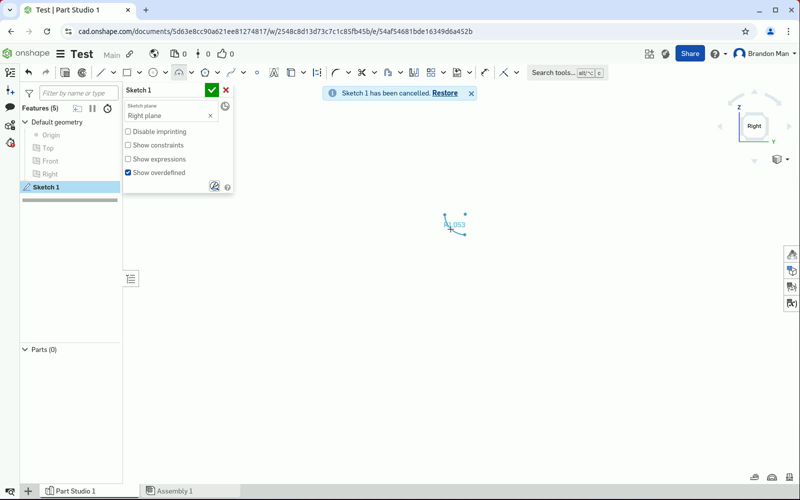
scroll(6)
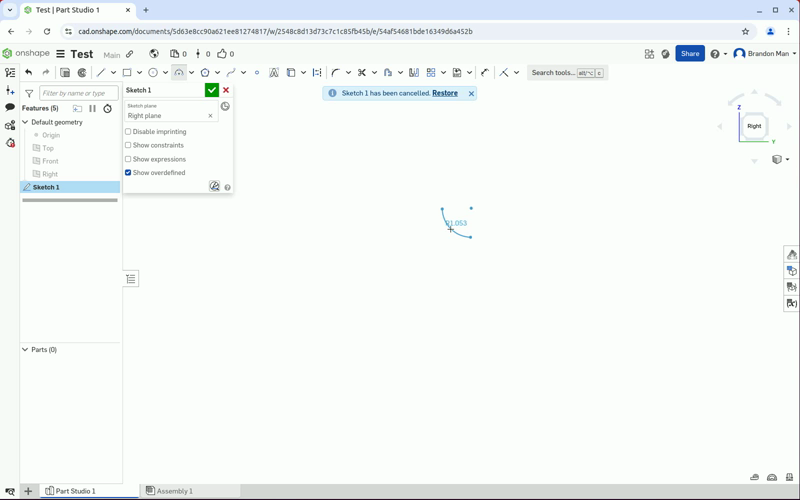
scroll(6)
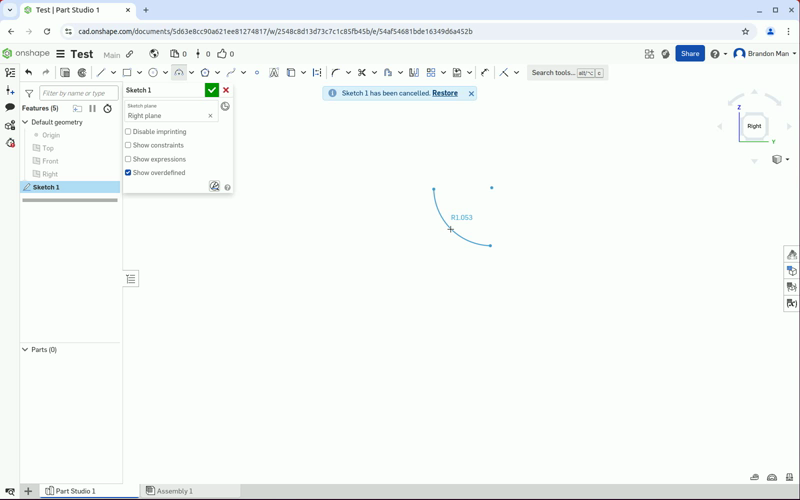
click(450, 228)
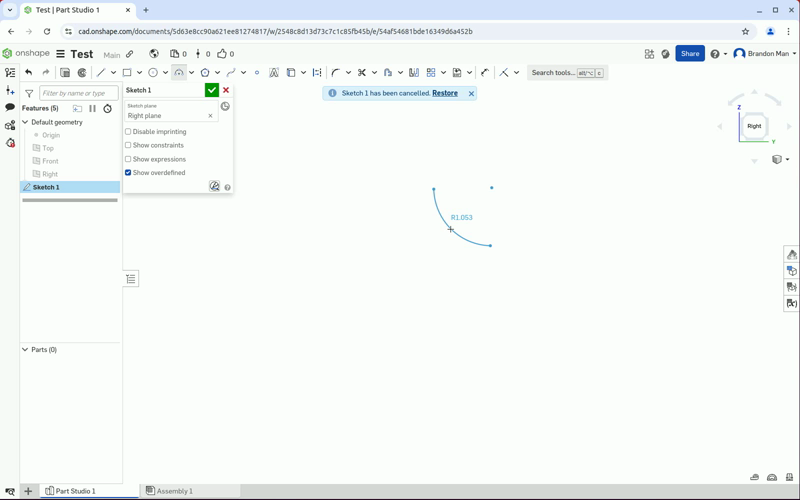
scroll(-6)
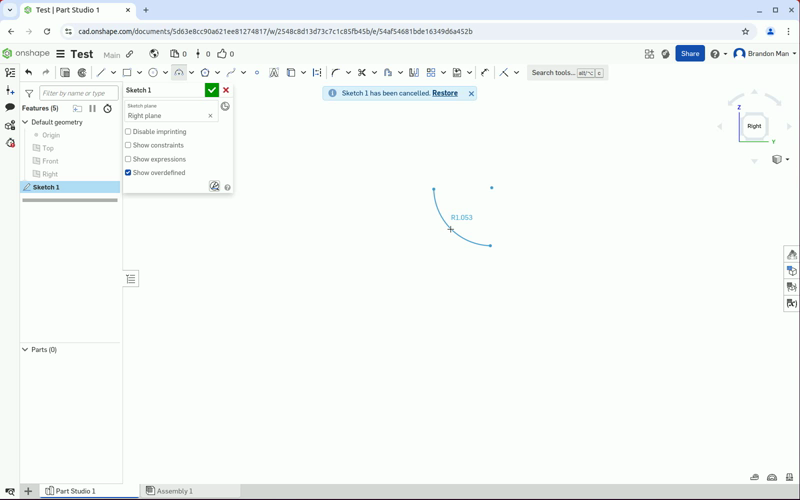
scroll(-6)
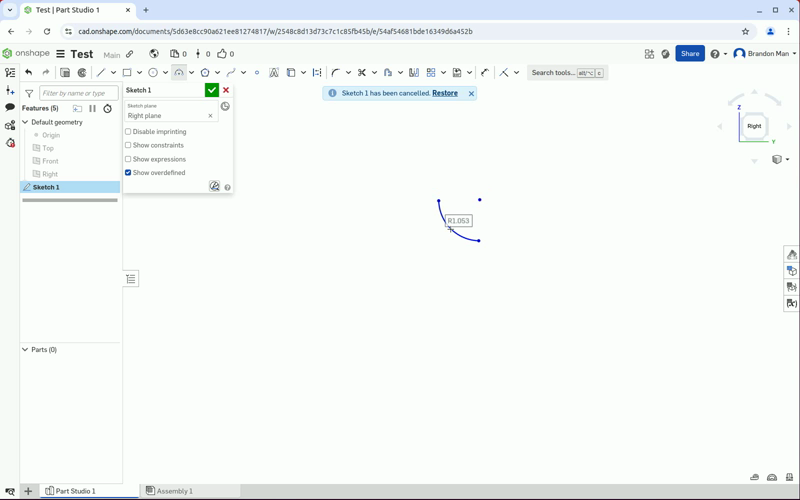
scroll(-6)
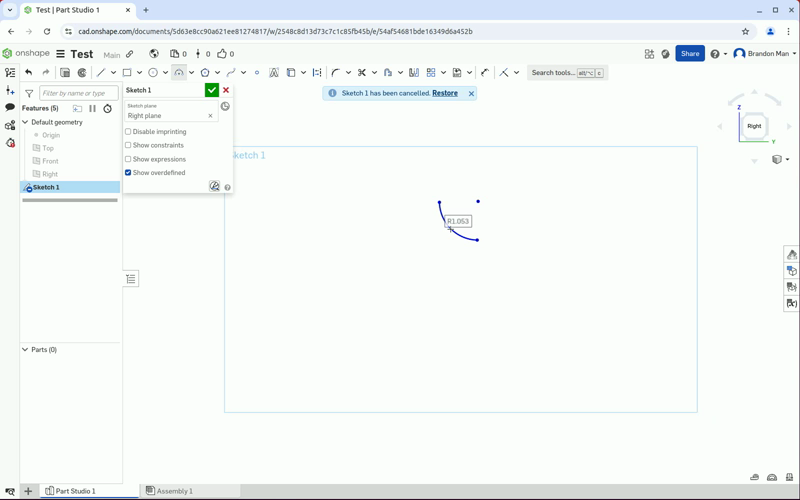
scroll(-6)
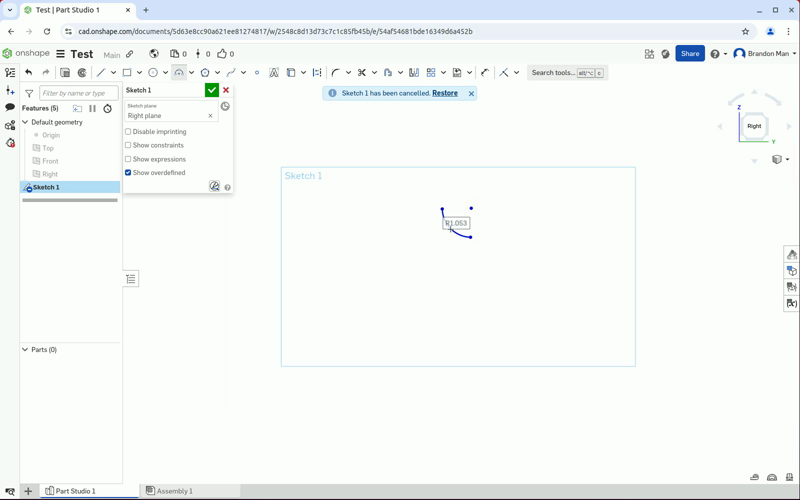
scroll(-6)
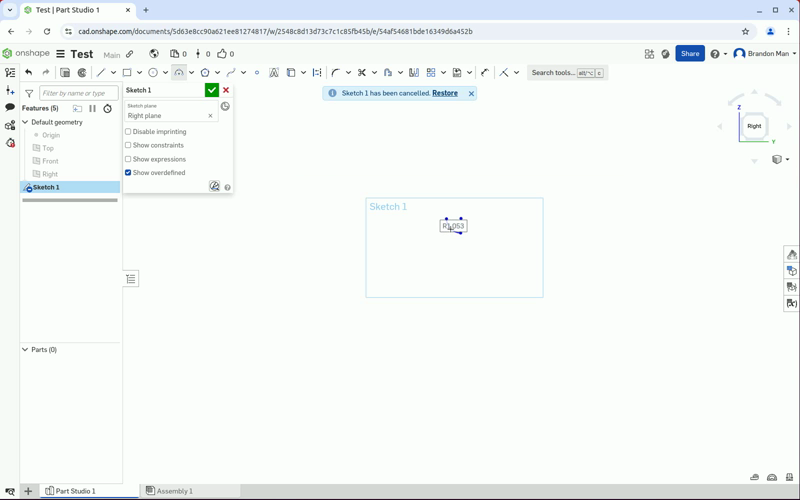
scroll(-6)
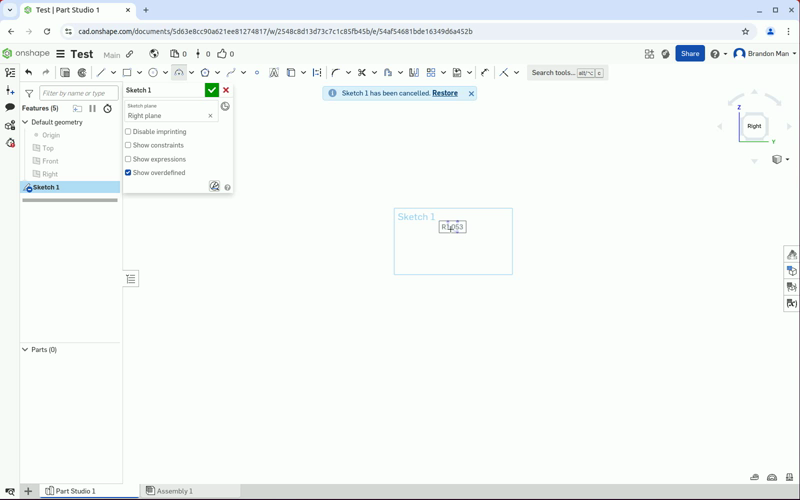
scroll(-6)
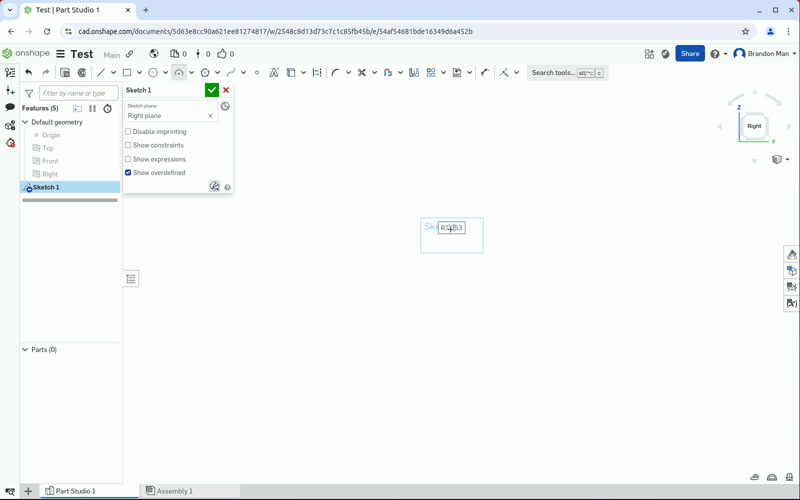
key_up(shift)
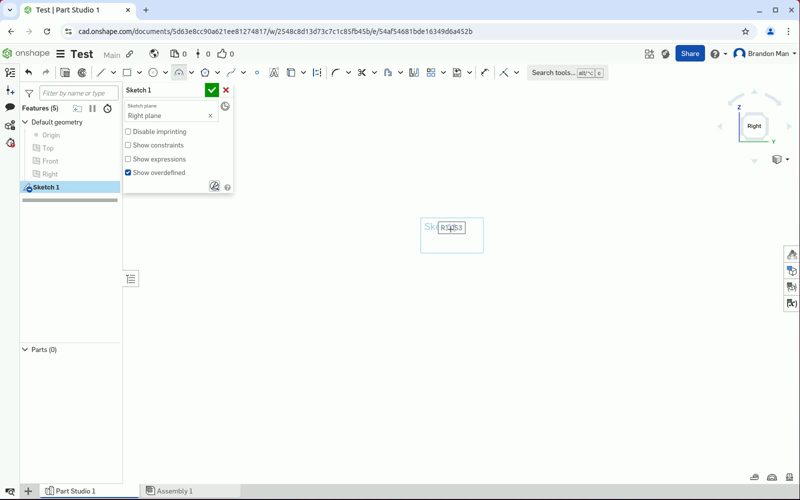
key(esc)
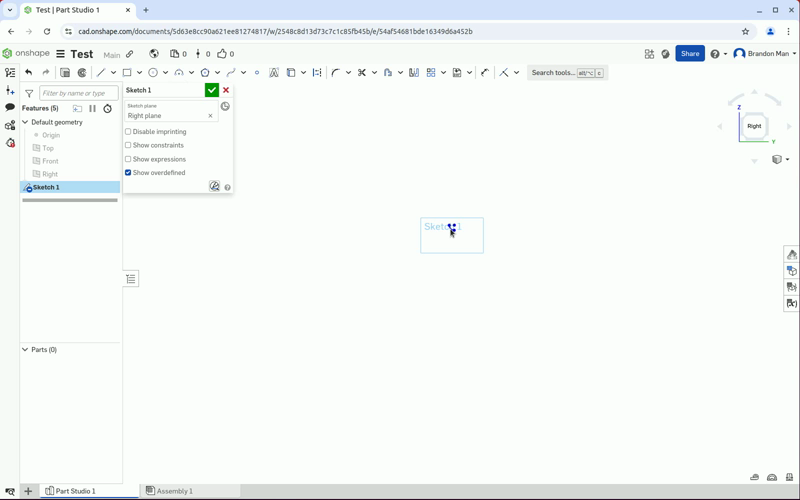
key(l)
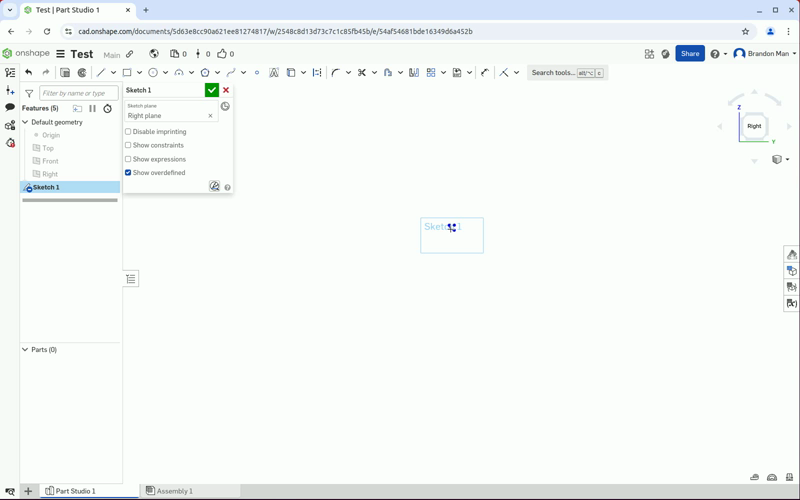
mouse_move(454, 230)
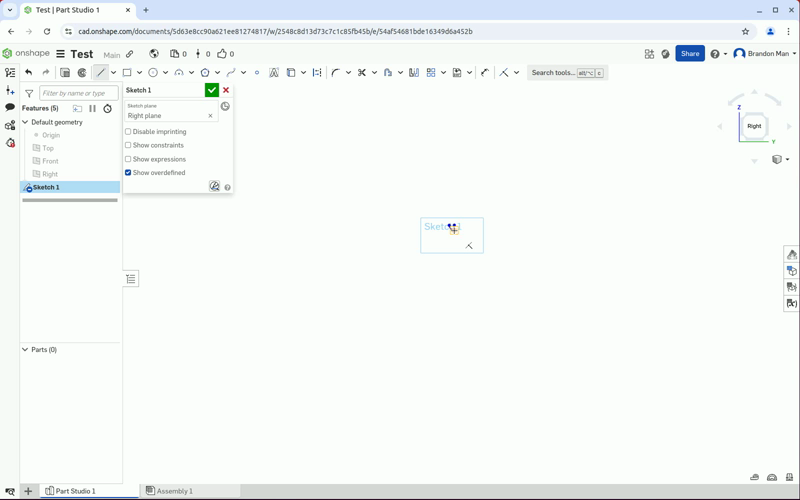
scroll(6)
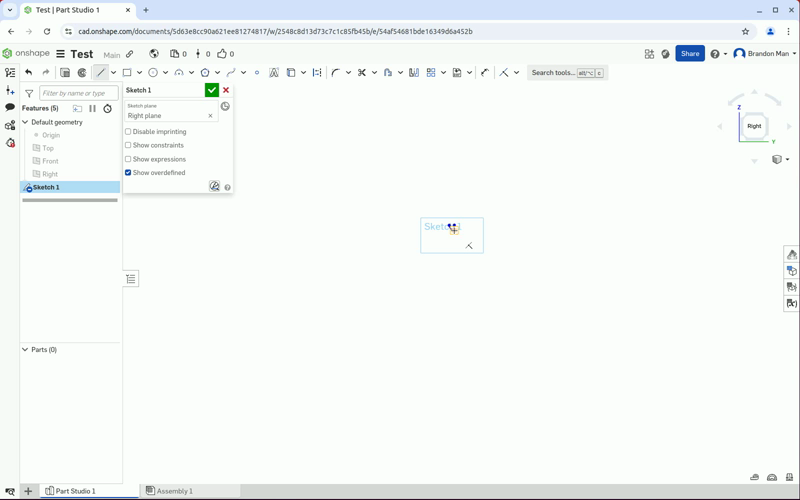
scroll(6)
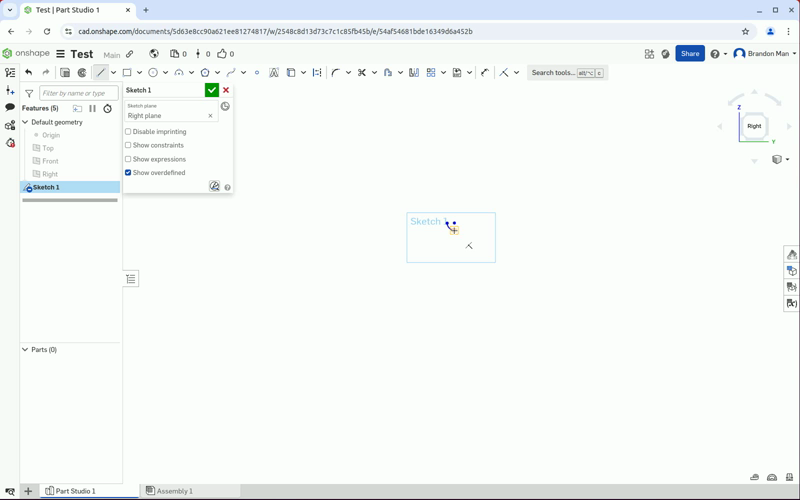
scroll(6)
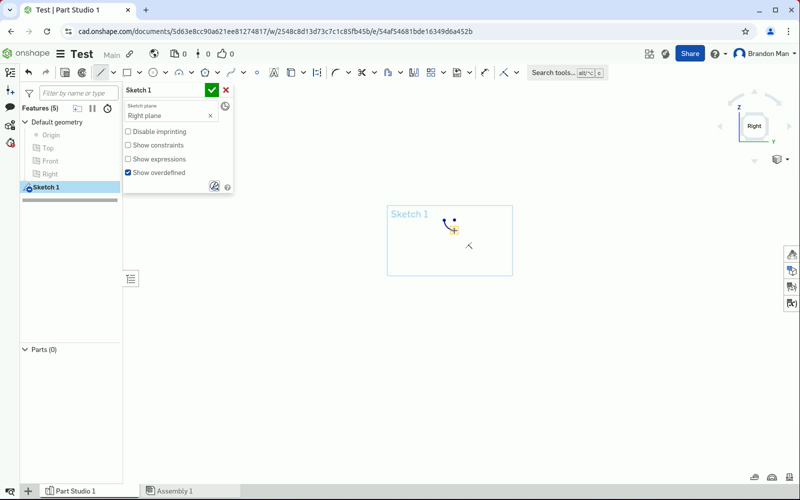
scroll(6)
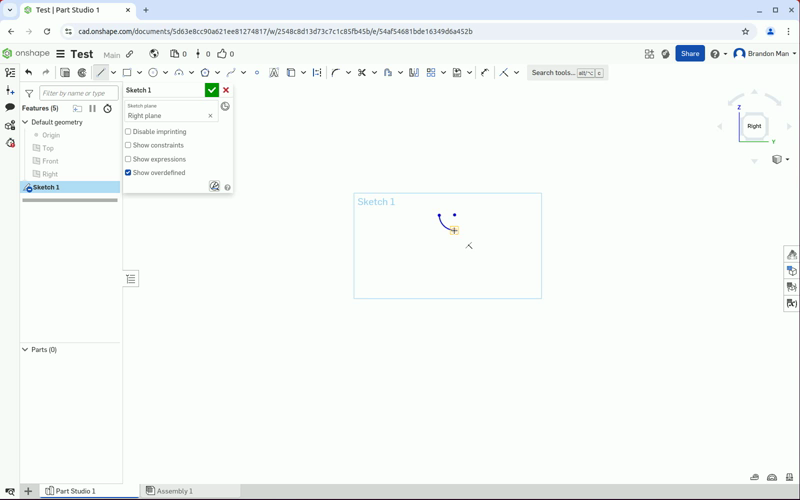
scroll(6)
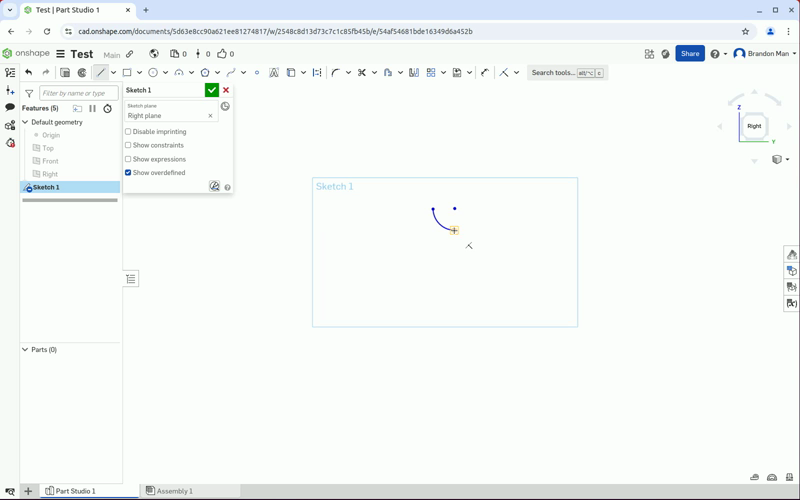
scroll(6)
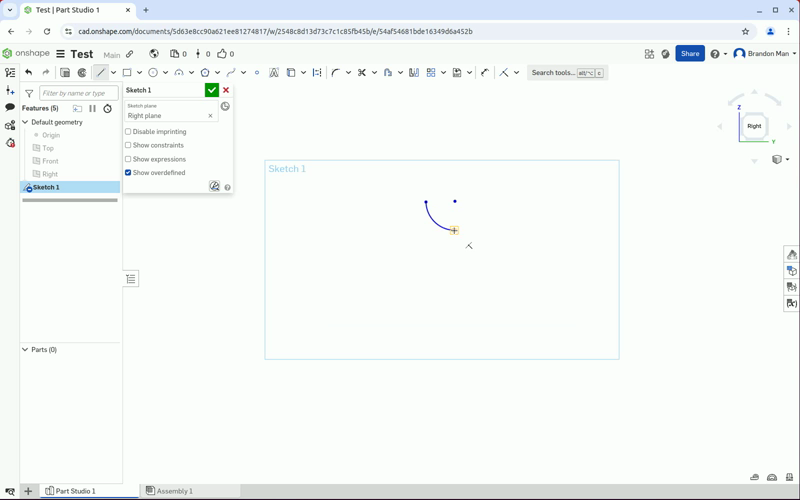
scroll(6)
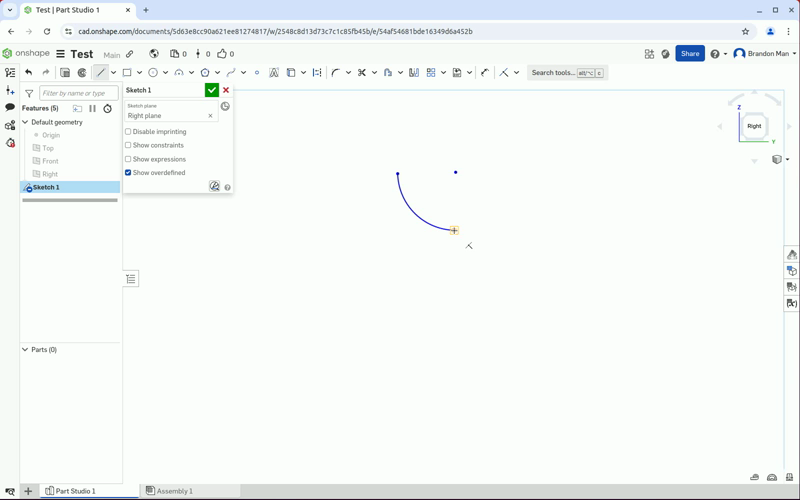
click(454, 230)
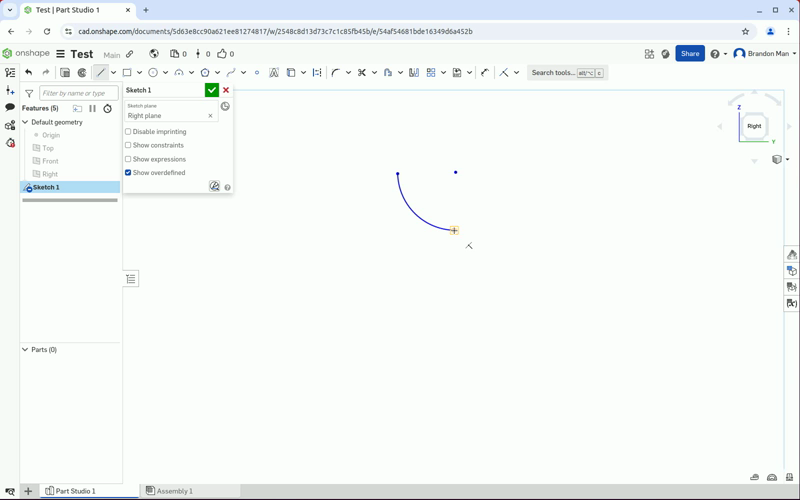
scroll(-6)
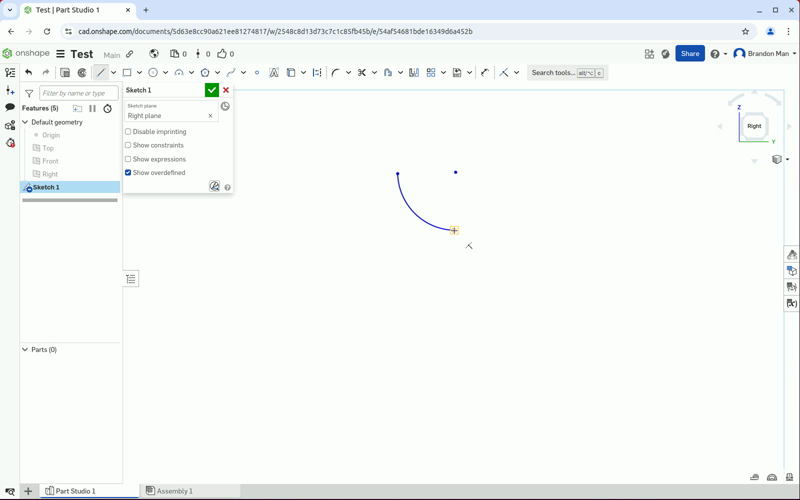
scroll(-6)
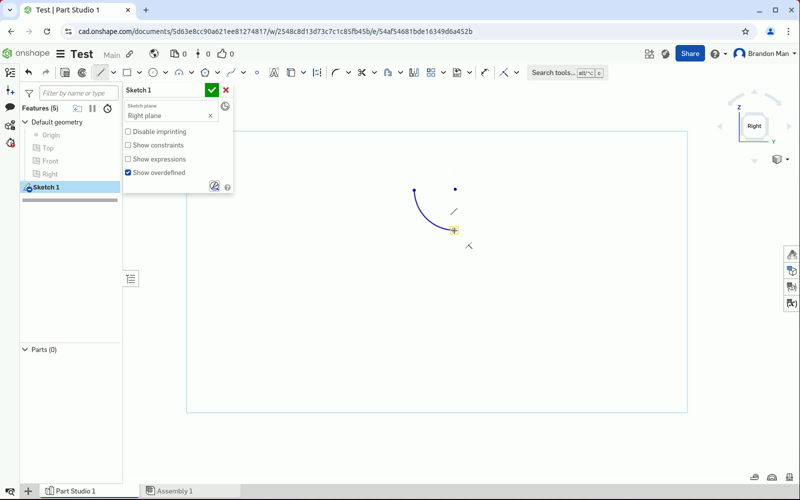
scroll(-6)
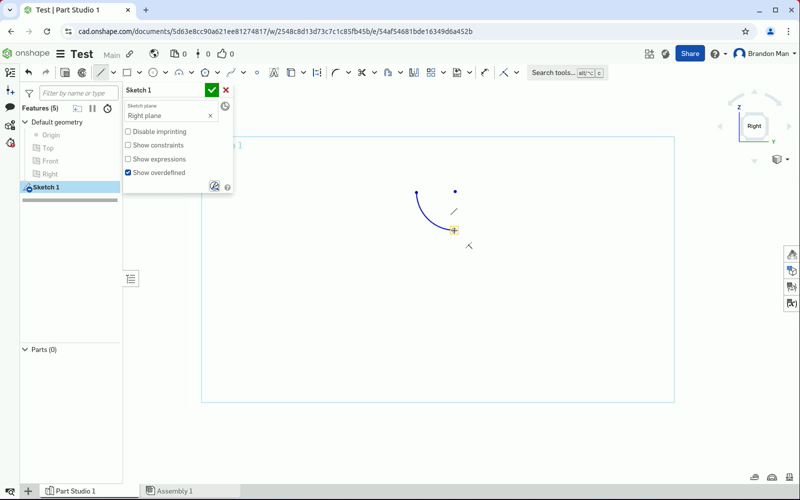
scroll(-6)
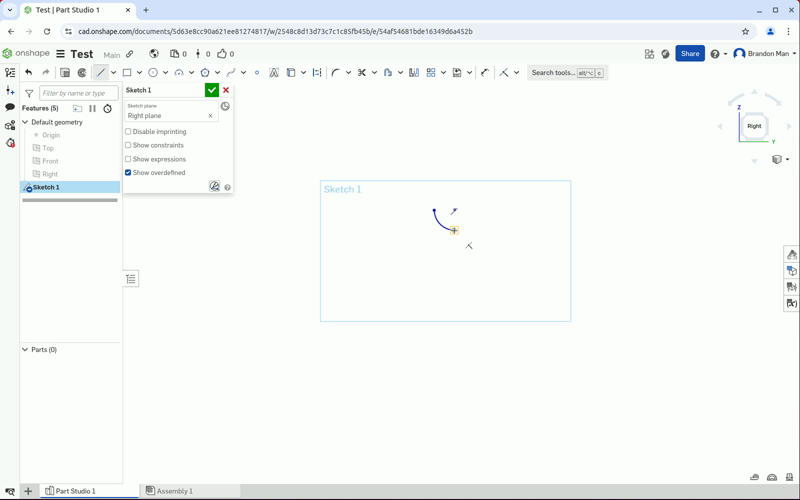
scroll(-6)
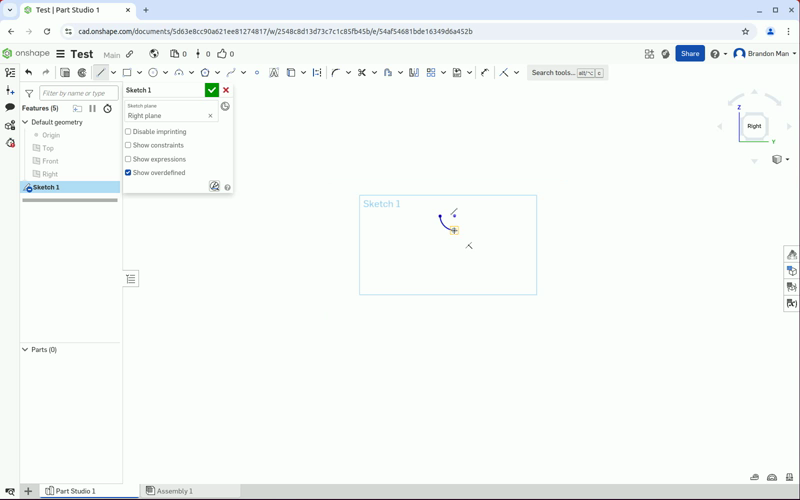
scroll(-6)
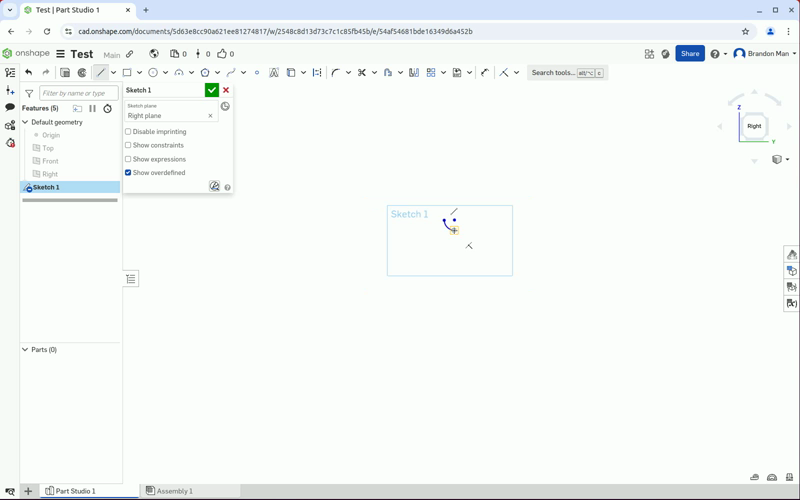
scroll(-6)
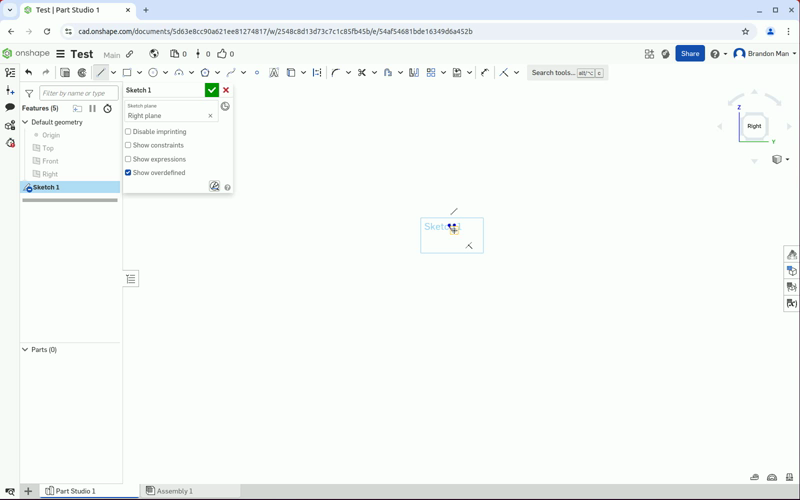
key_down(shift)
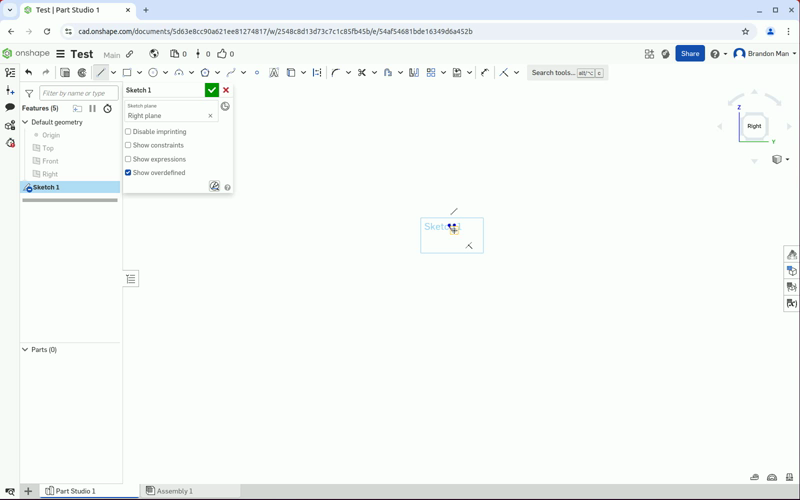
mouse_move(484, 230)
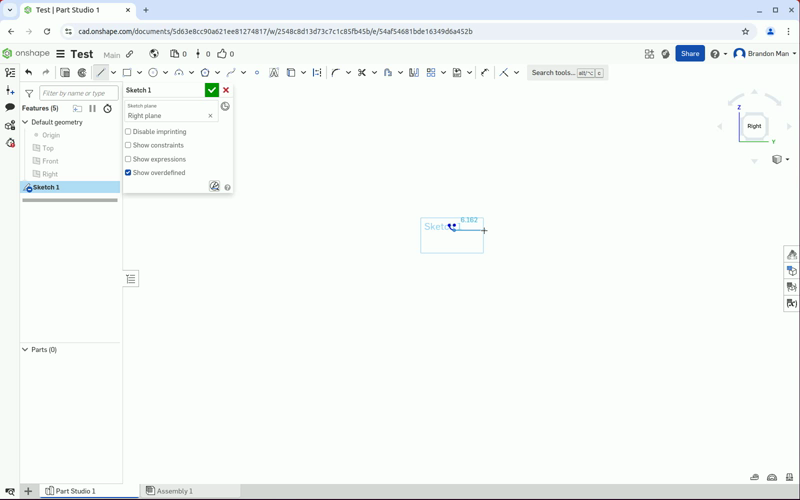
mouse_move(466, 230)
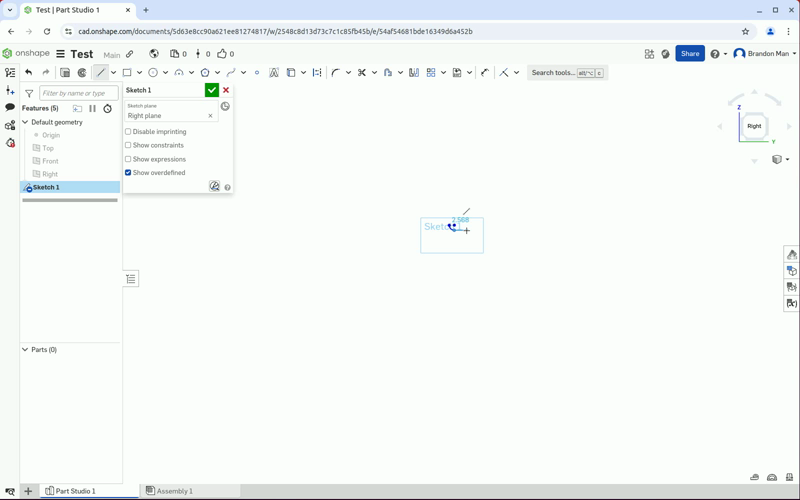
click(466, 230)
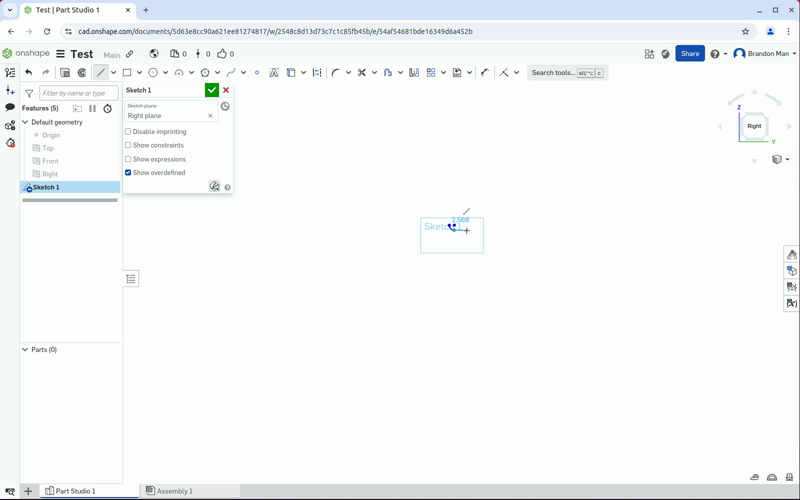
key_up(shift)
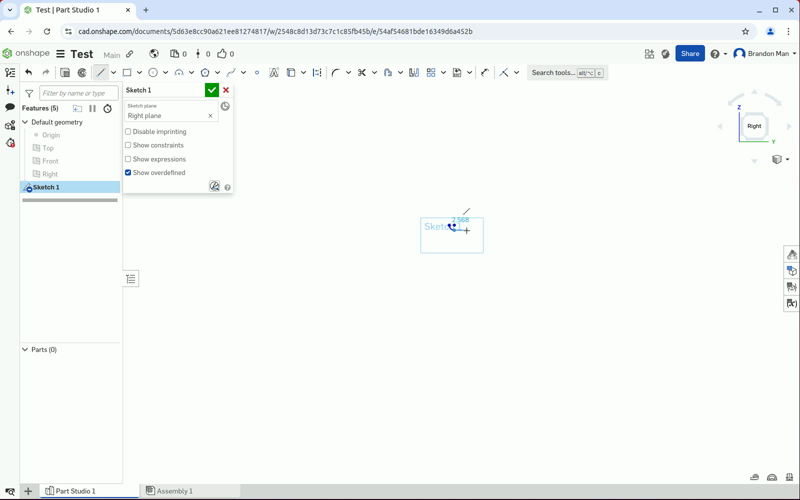
key(esc)
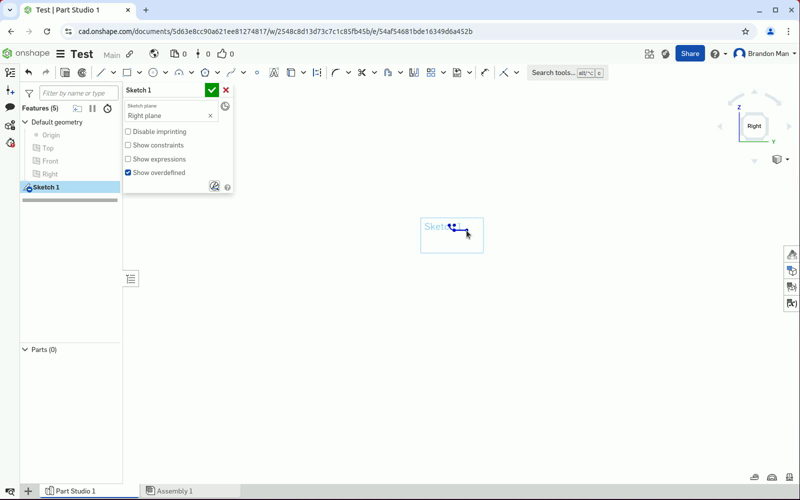
key(a)
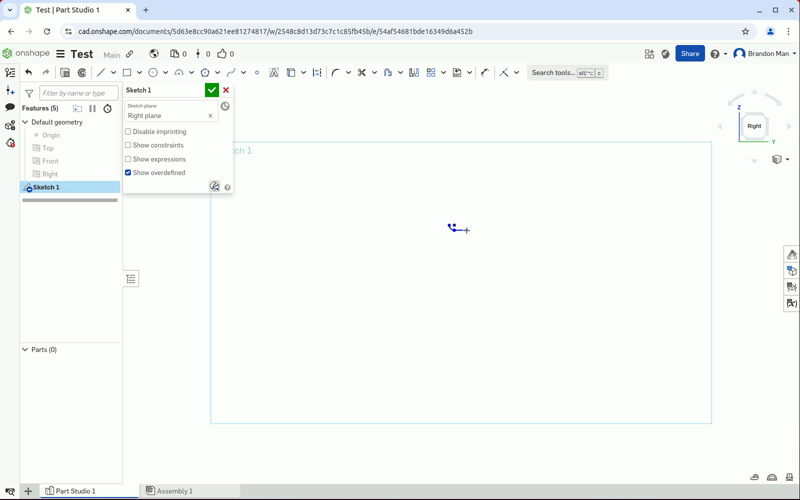
mouse_move(466, 230)
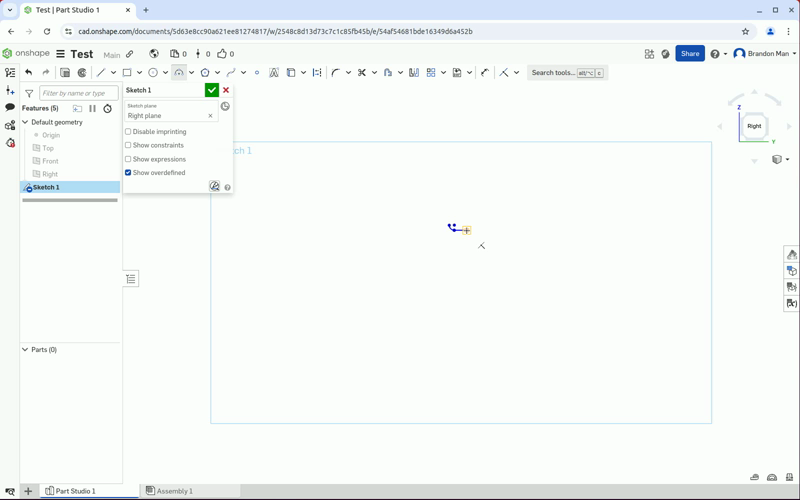
click(466, 230)
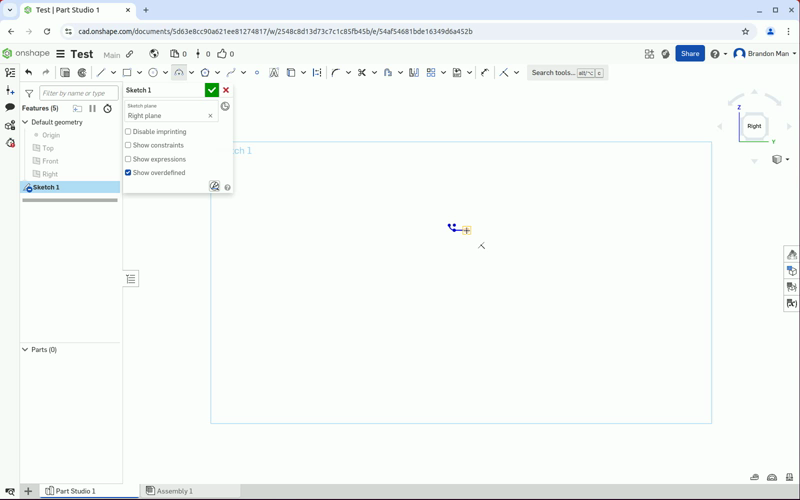
key_down(shift)
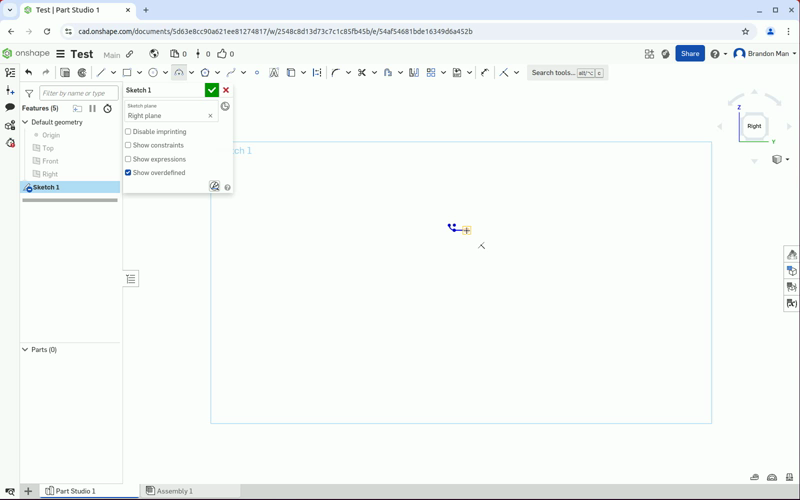
mouse_move(471, 225)
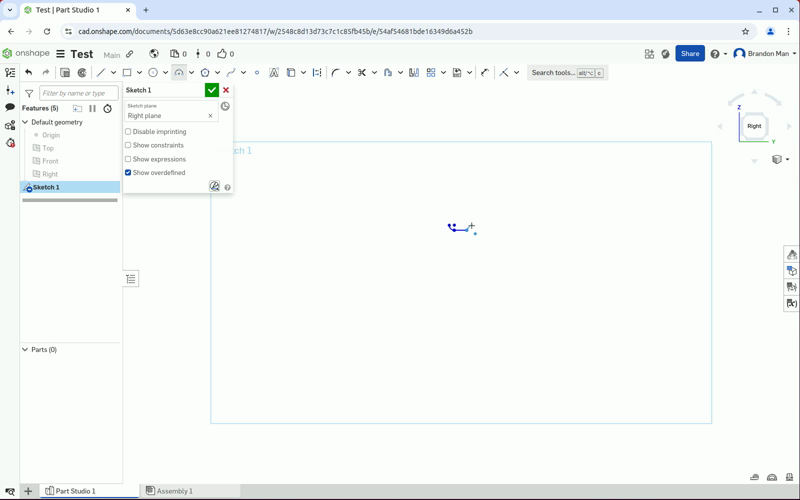
scroll(6)
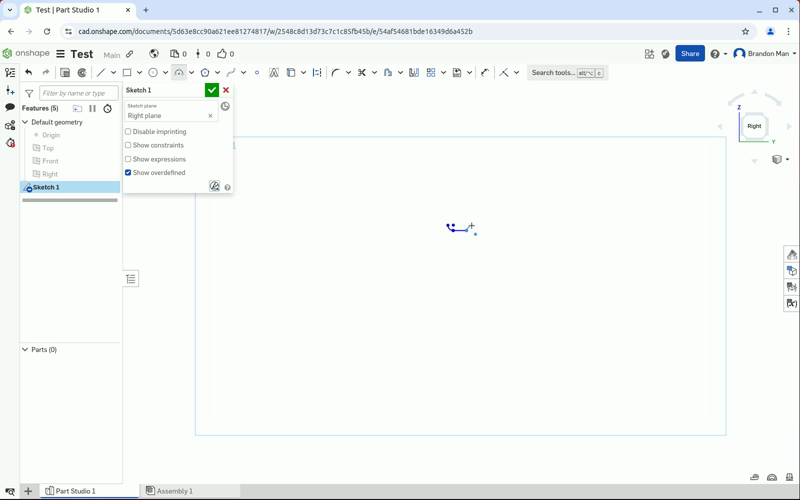
scroll(6)
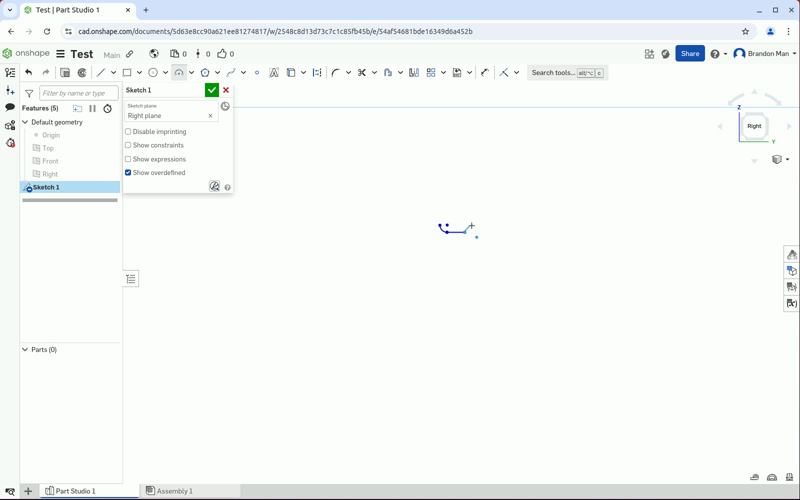
scroll(6)
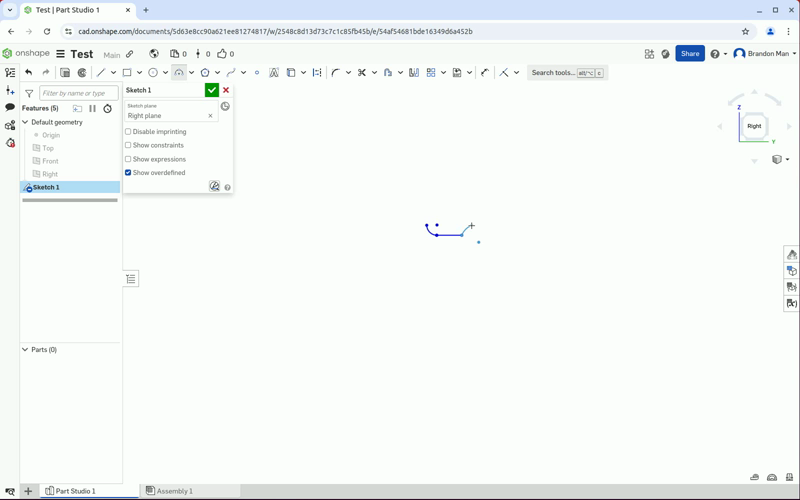
scroll(6)
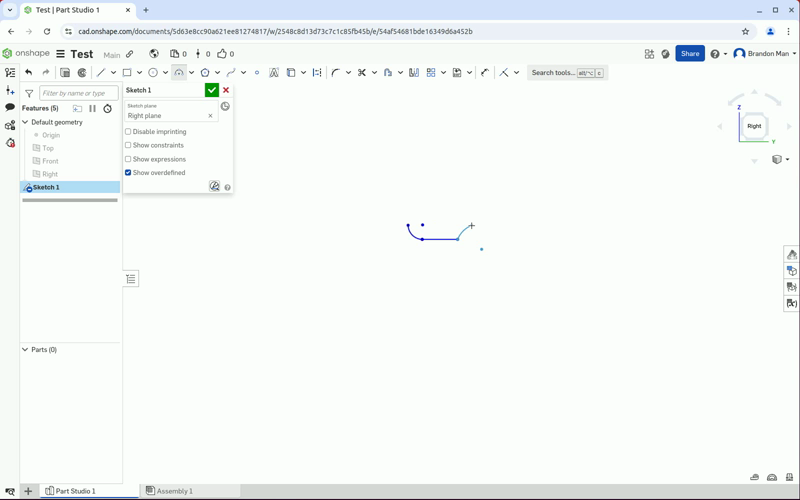
scroll(6)
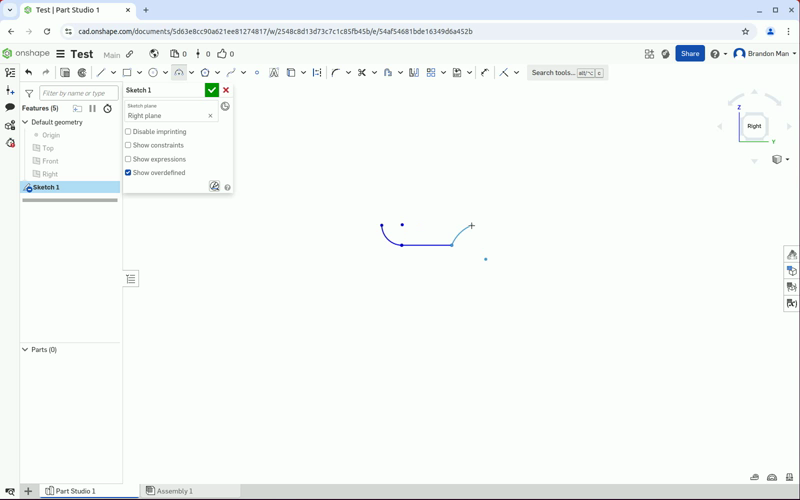
scroll(6)
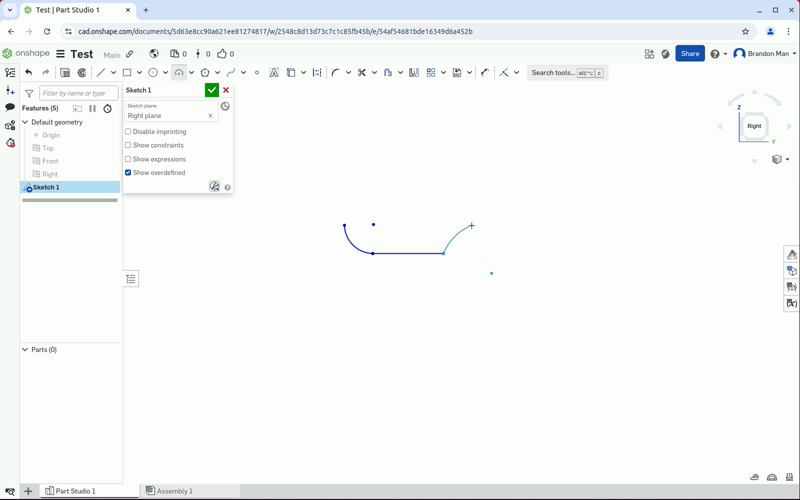
scroll(6)
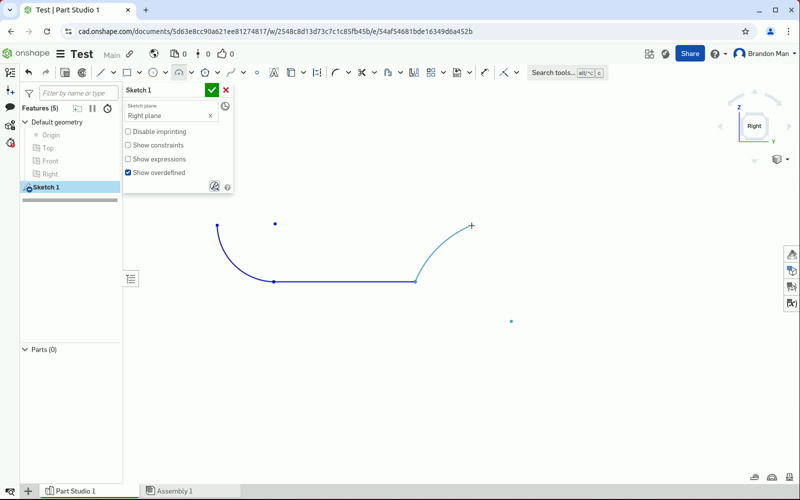
click(471, 225)
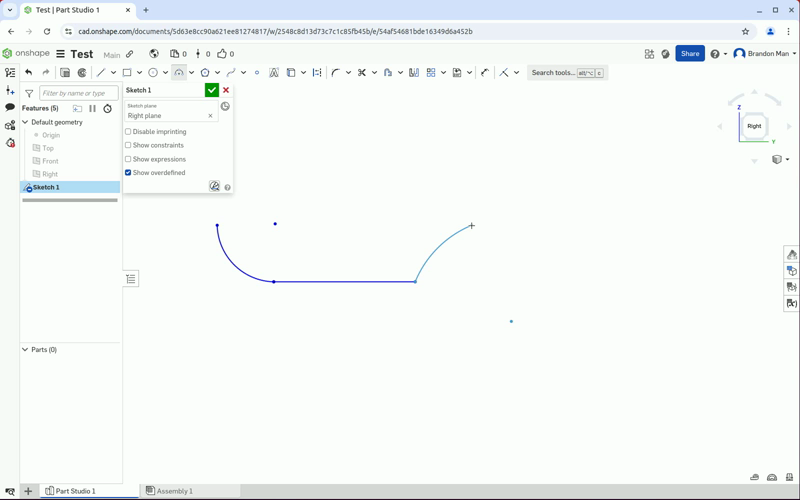
scroll(-6)
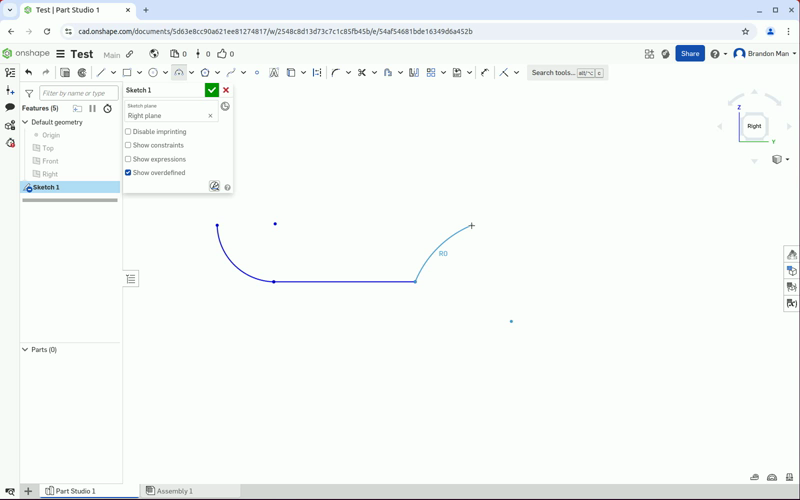
scroll(-6)
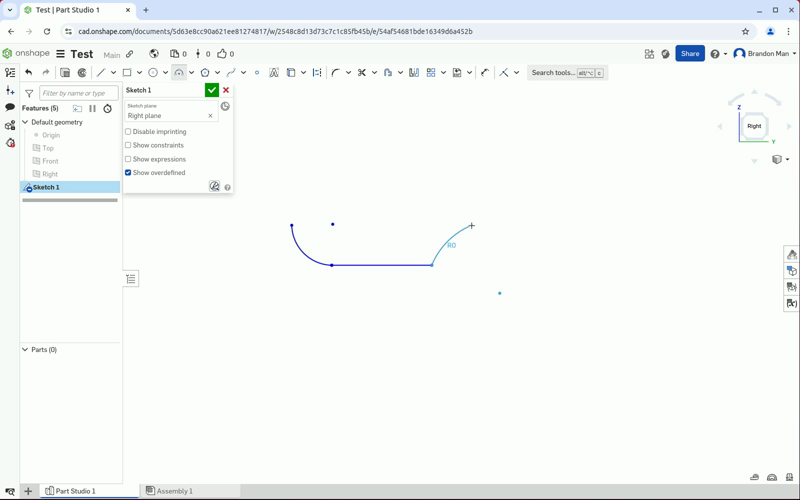
scroll(-6)
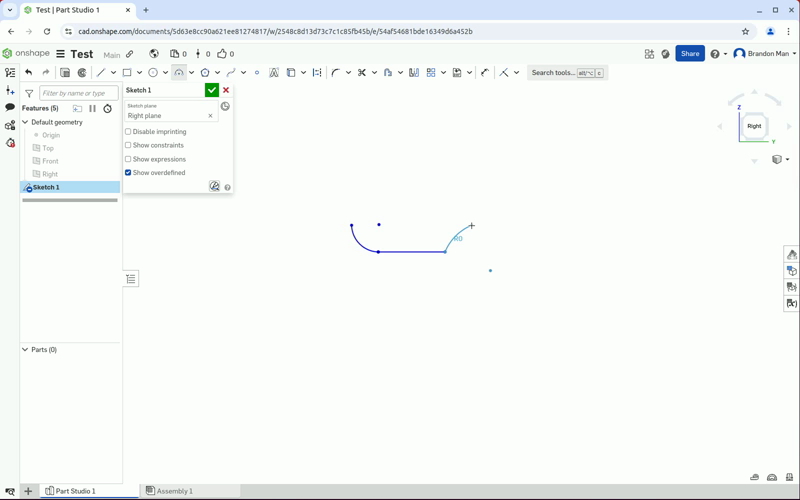
scroll(-6)
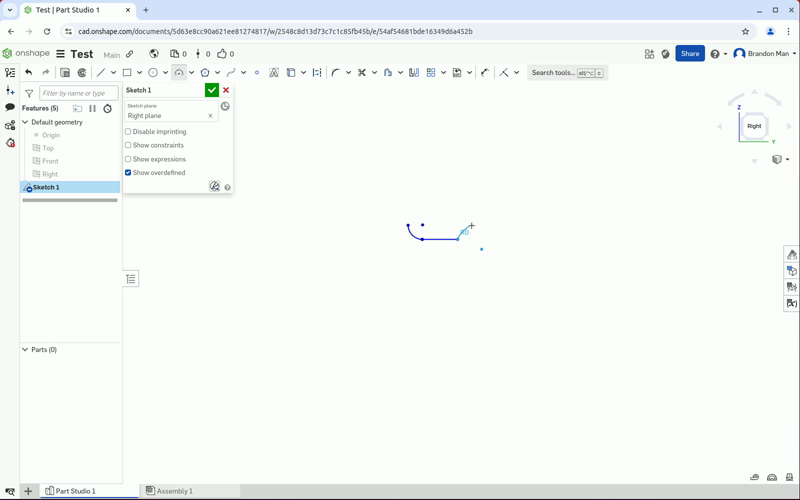
scroll(-6)
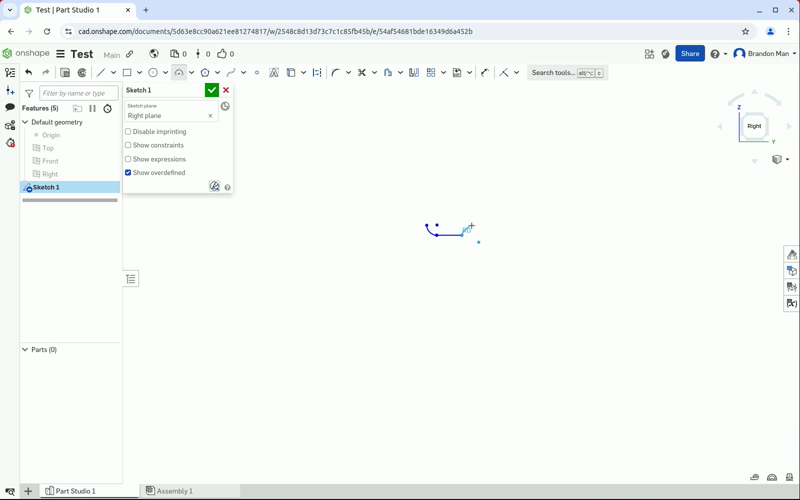
scroll(-6)
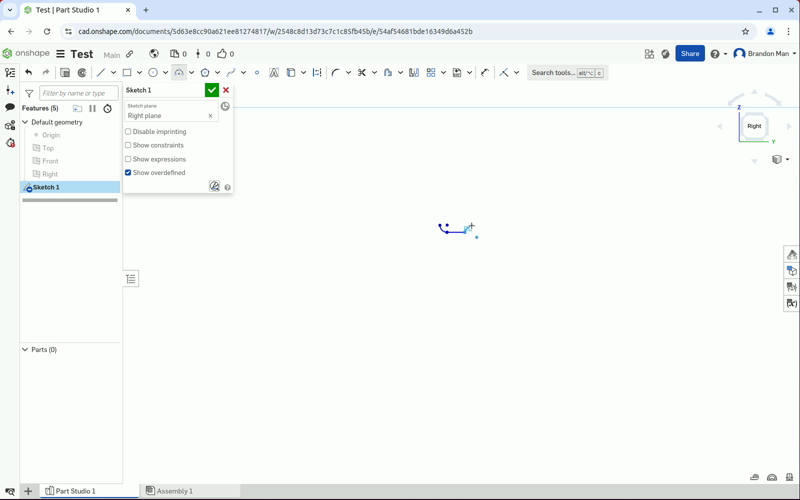
scroll(-6)
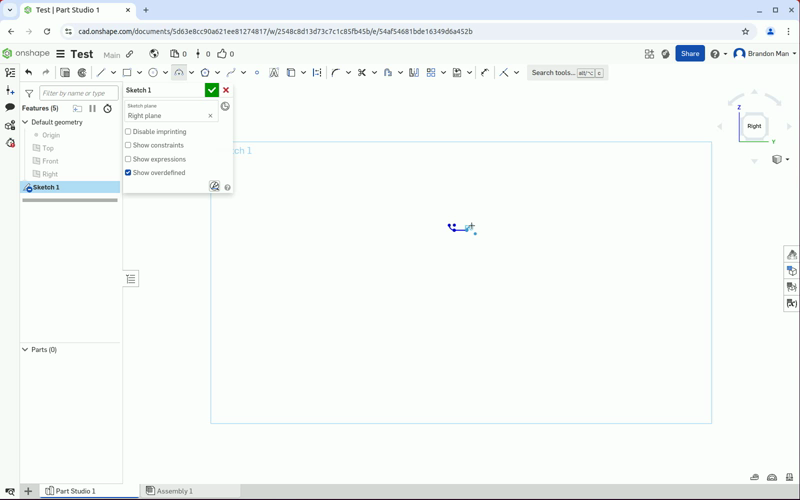
mouse_move(470, 228)
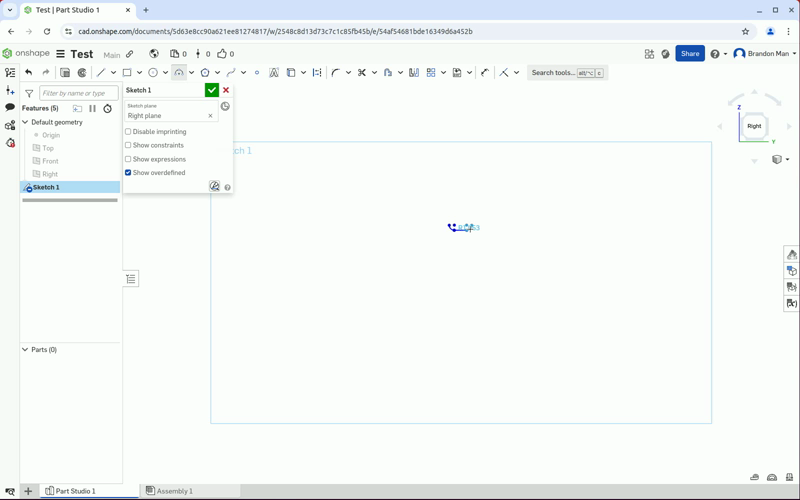
scroll(6)
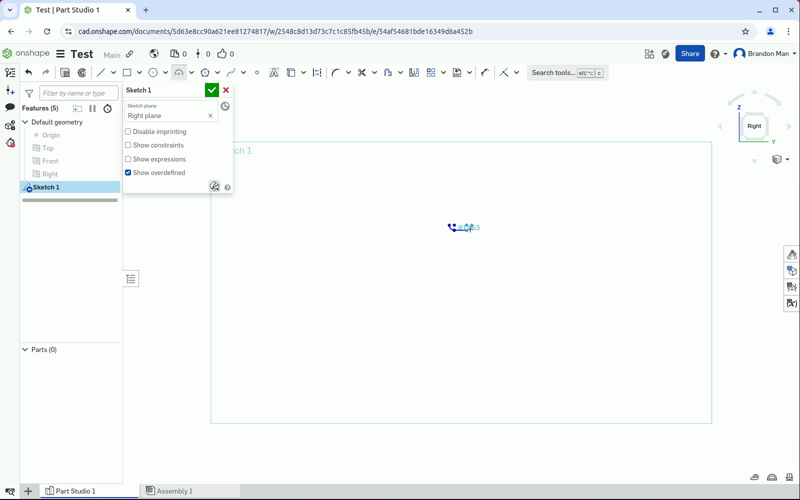
scroll(6)
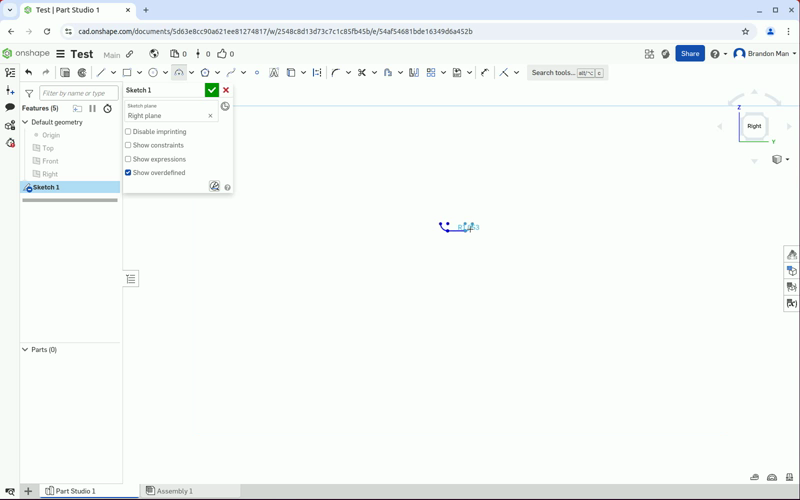
scroll(6)
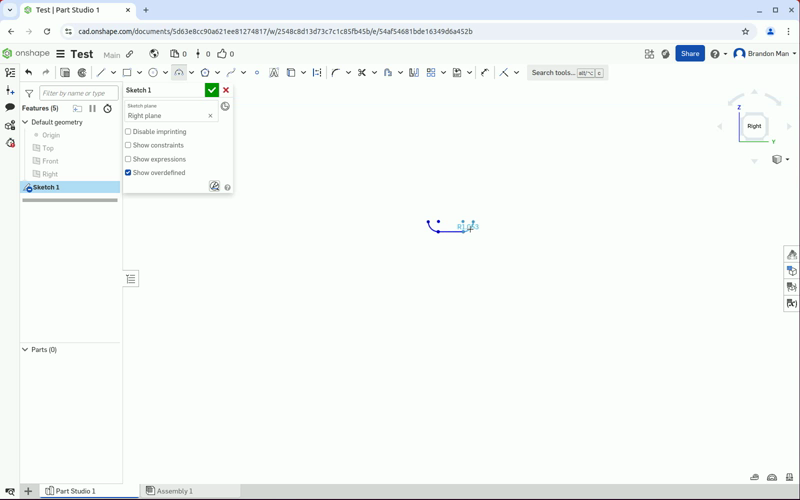
scroll(6)
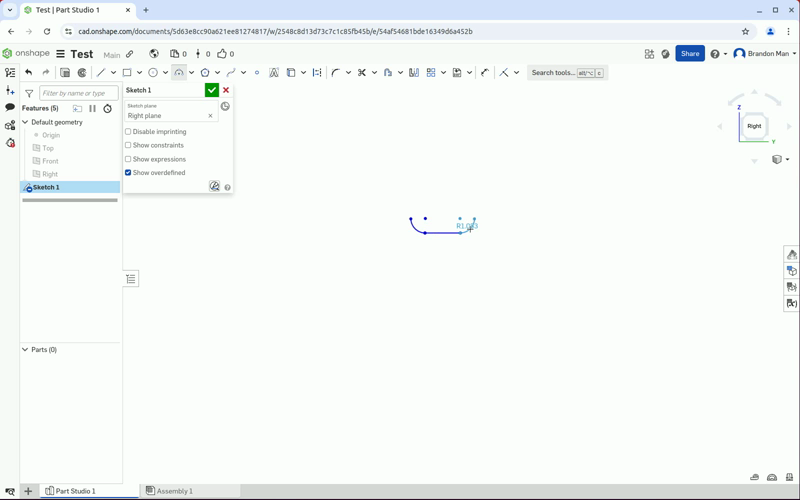
scroll(6)
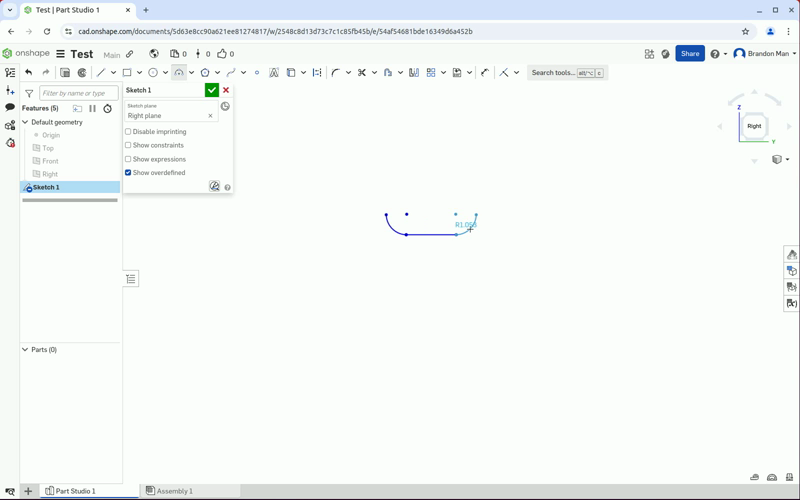
scroll(6)
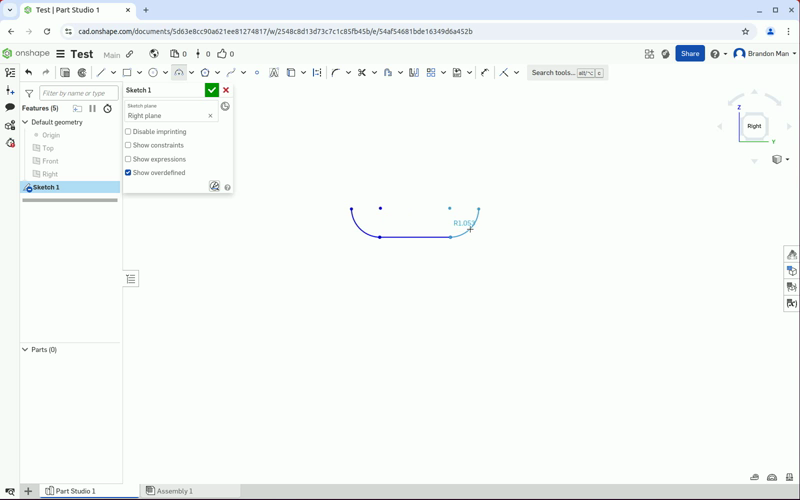
scroll(6)
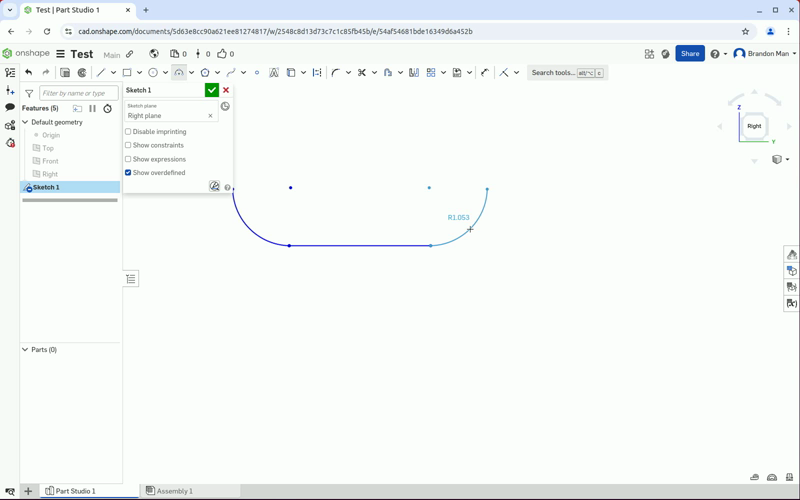
click(470, 228)
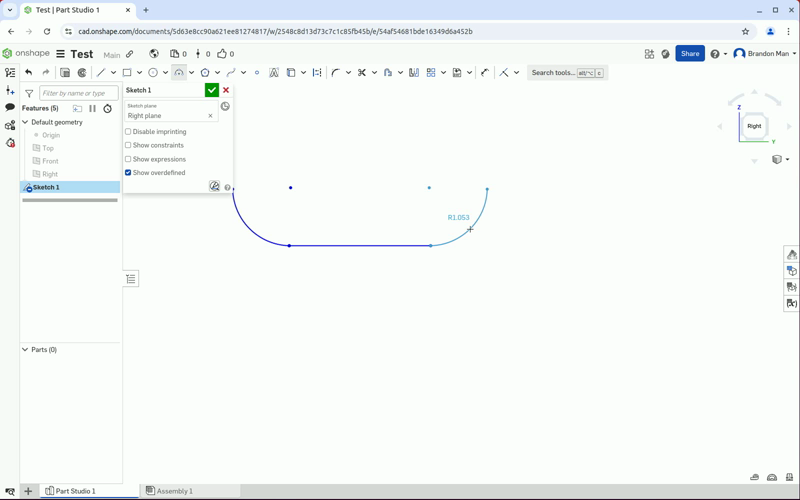
scroll(-6)
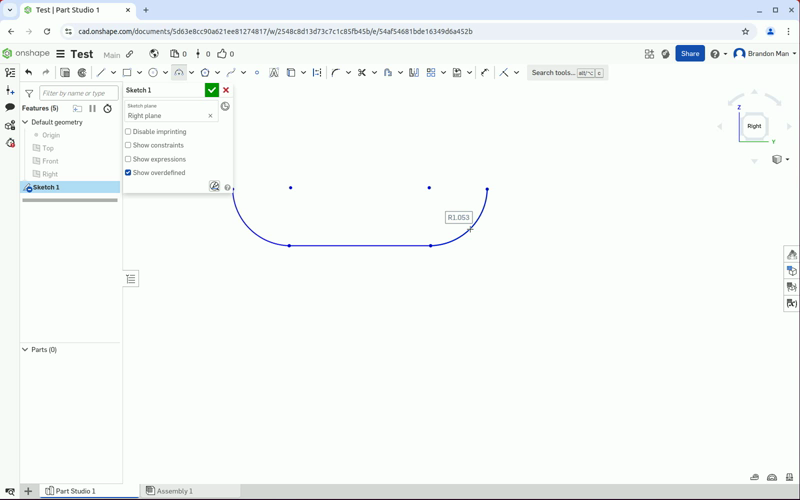
scroll(-6)
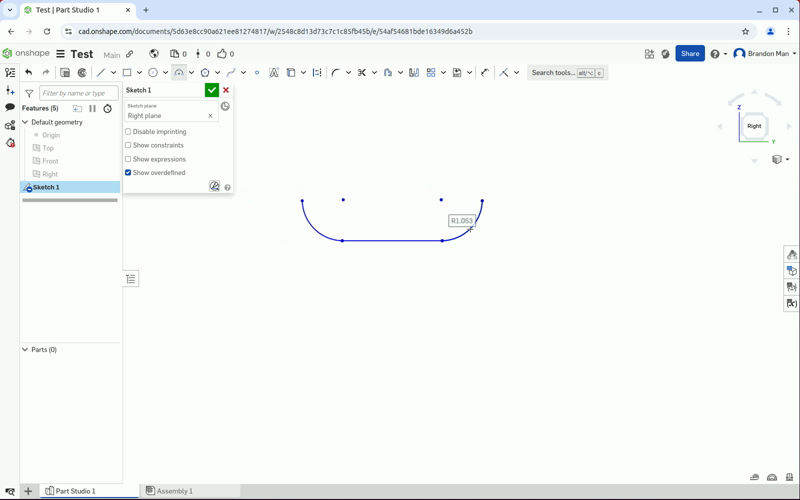
scroll(-6)
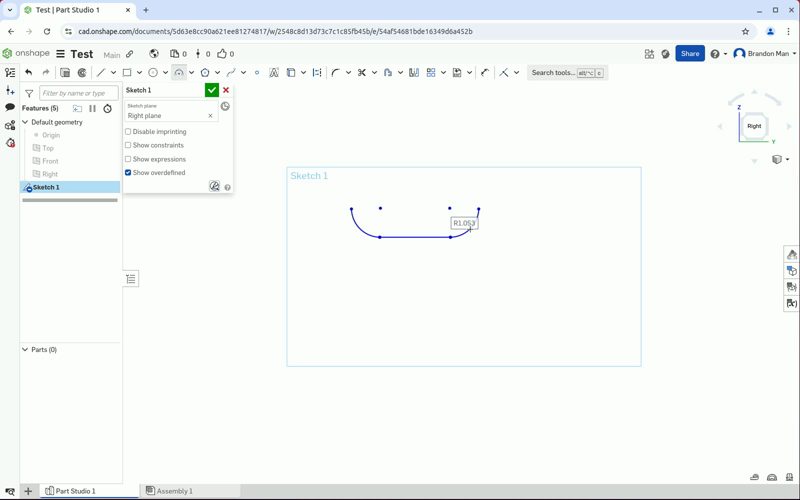
scroll(-6)
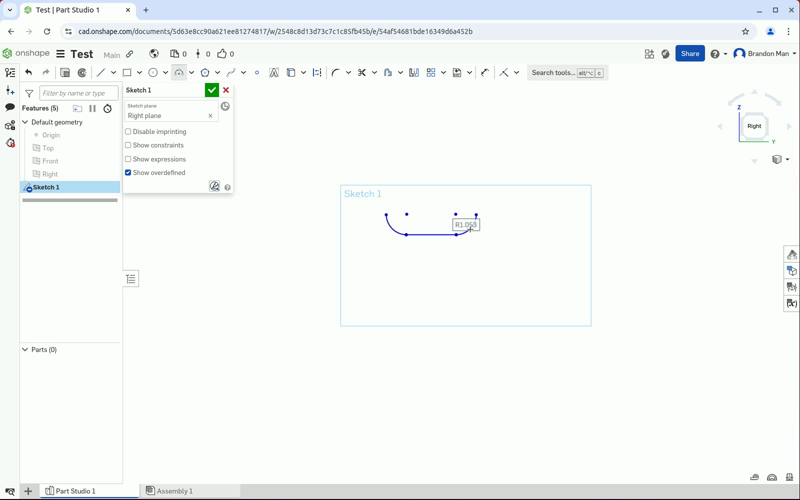
scroll(-6)
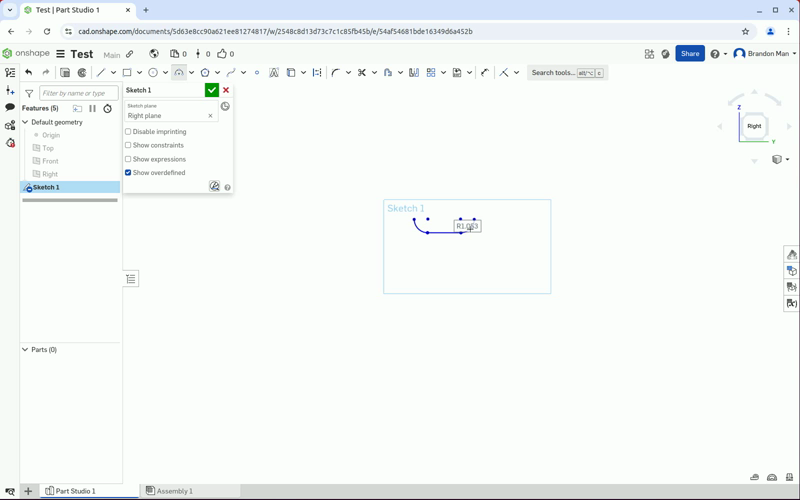
scroll(-6)
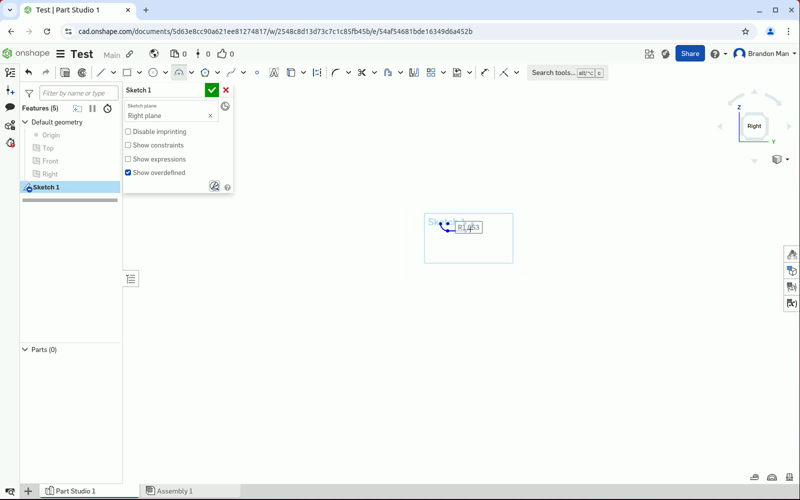
scroll(-6)
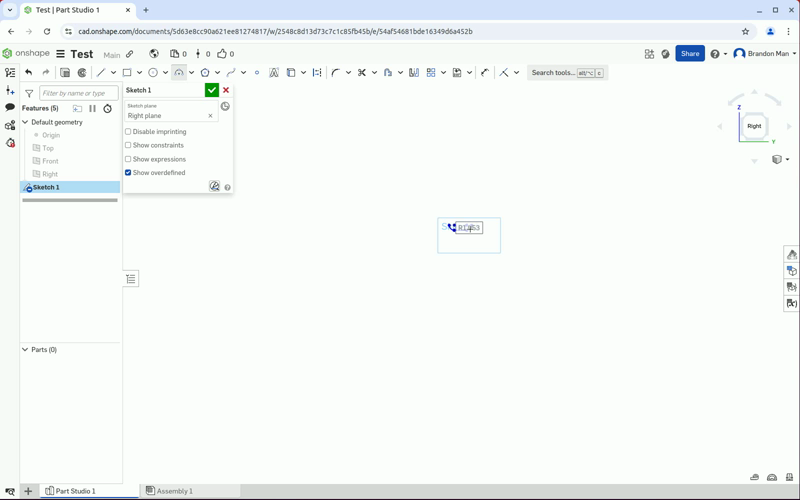
key_up(shift)
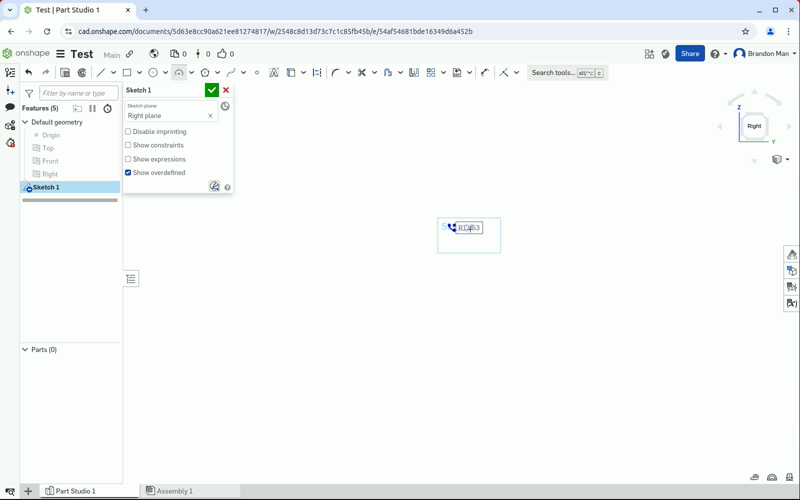
key(esc)
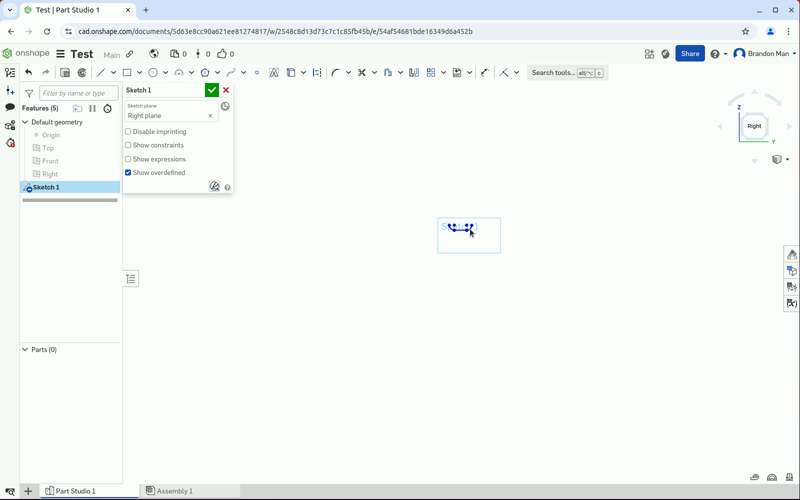
key(l)
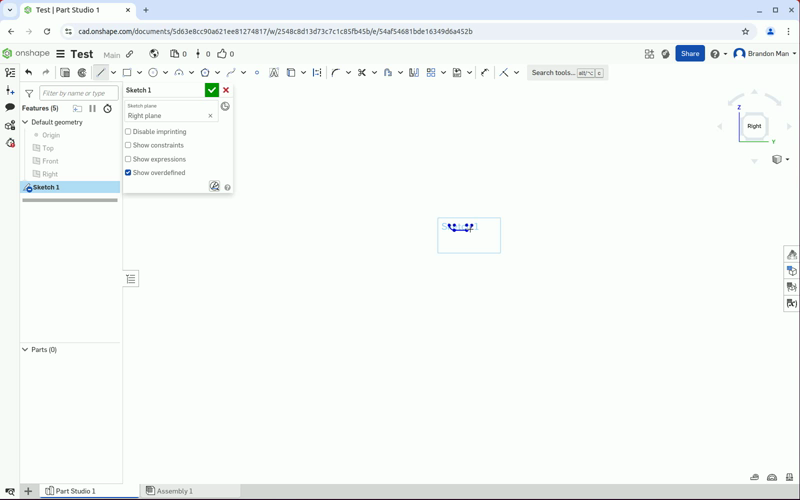
mouse_move(471, 225)
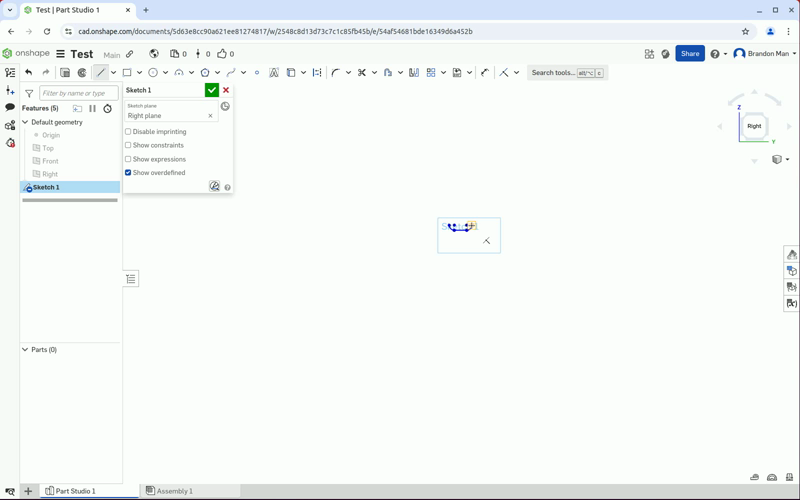
scroll(6)
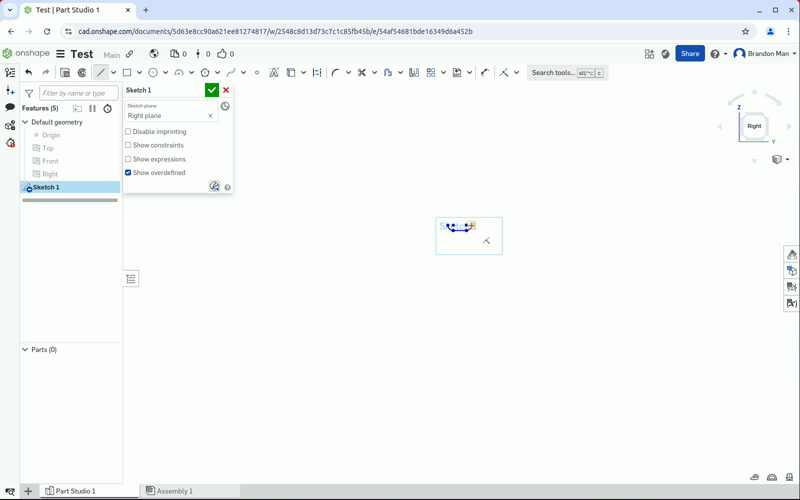
scroll(6)
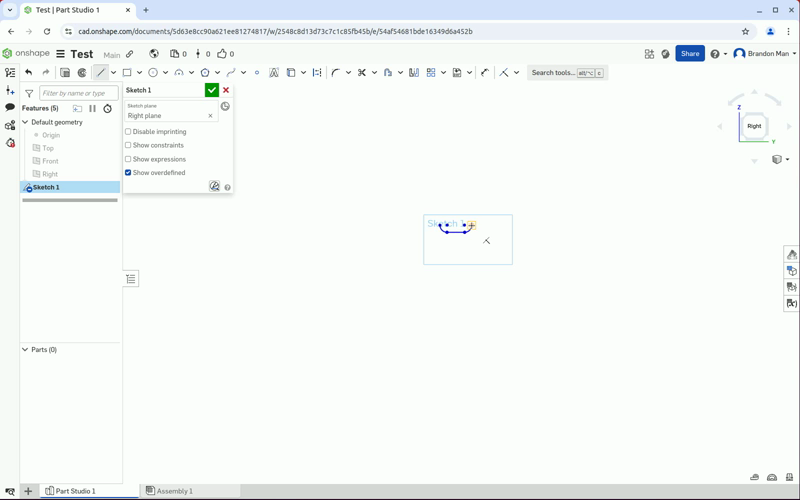
scroll(6)
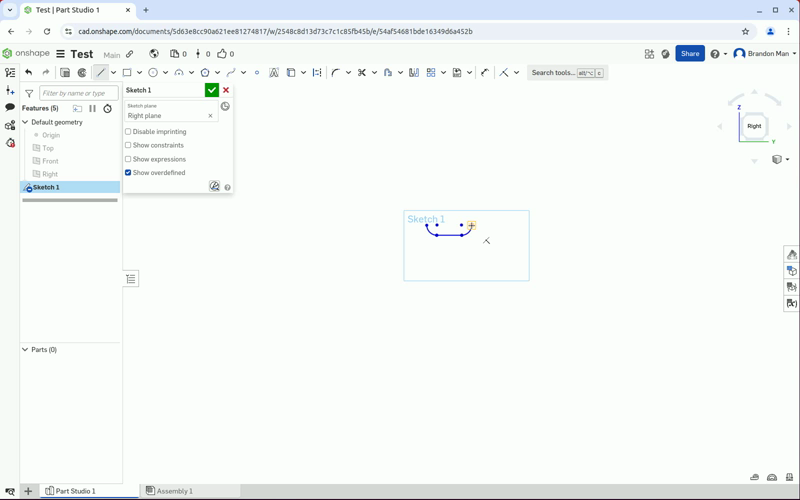
scroll(6)
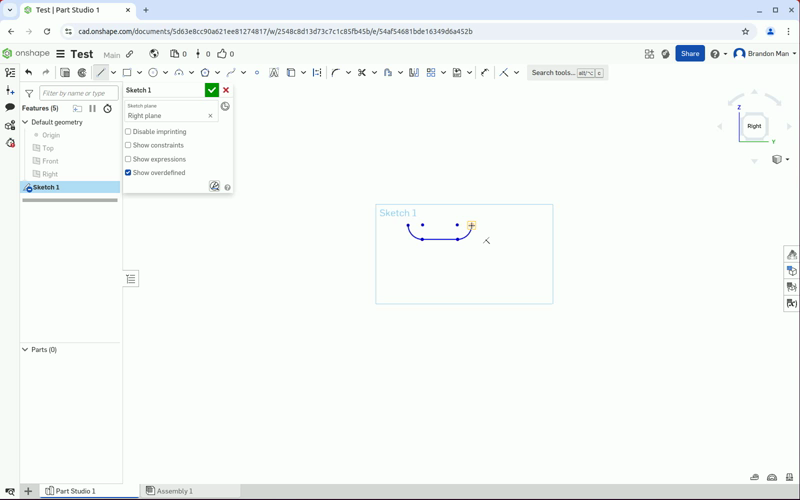
scroll(6)
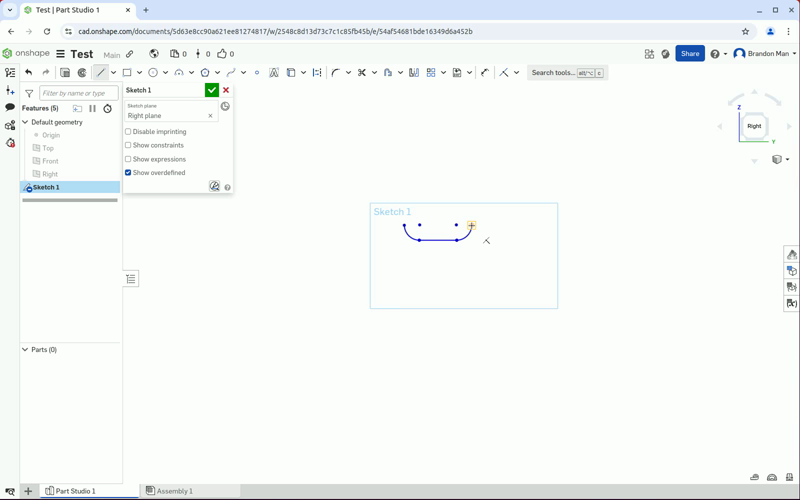
scroll(6)
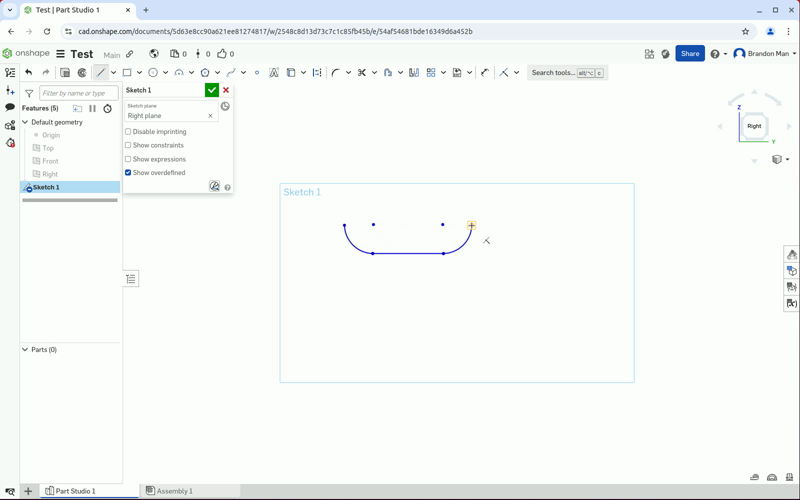
scroll(6)
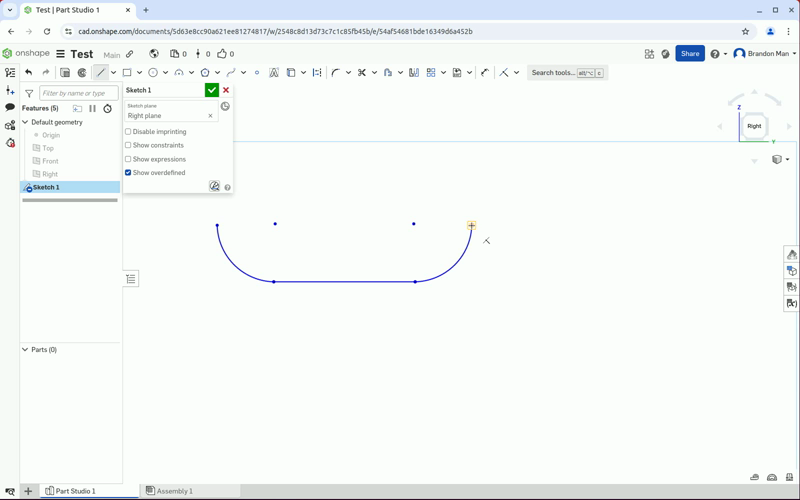
click(471, 225)
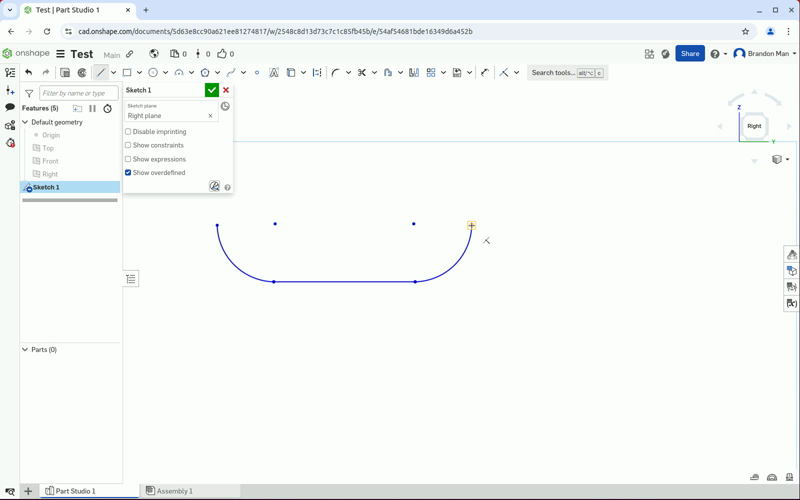
scroll(-6)
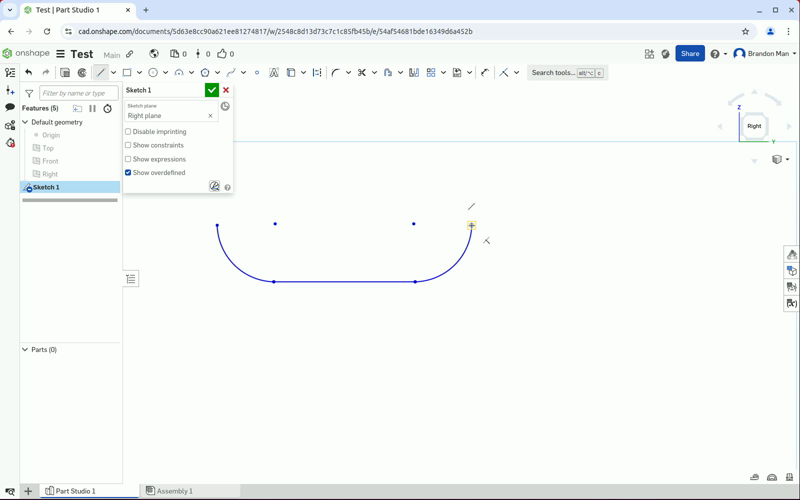
scroll(-6)
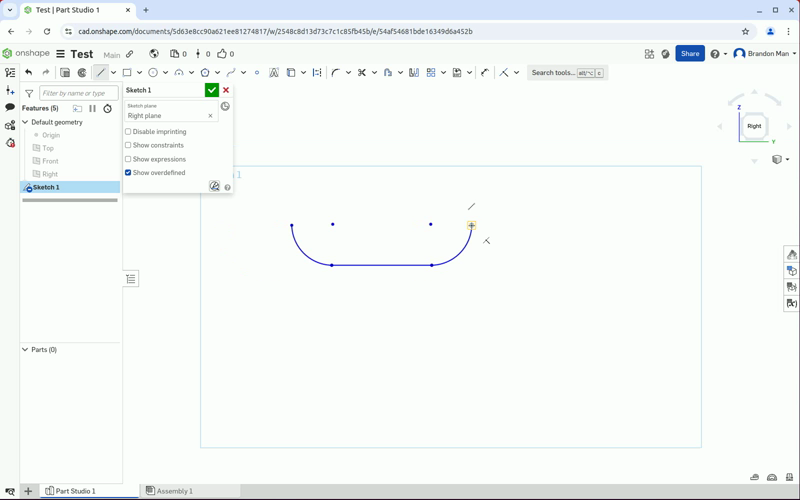
scroll(-6)
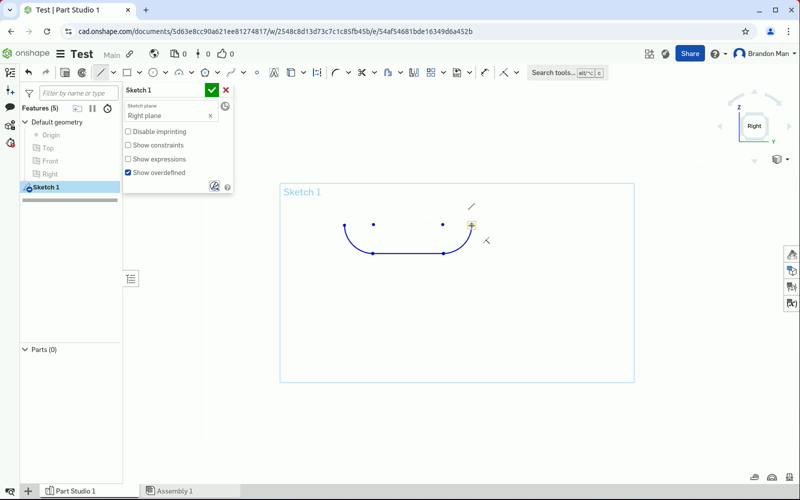
scroll(-6)
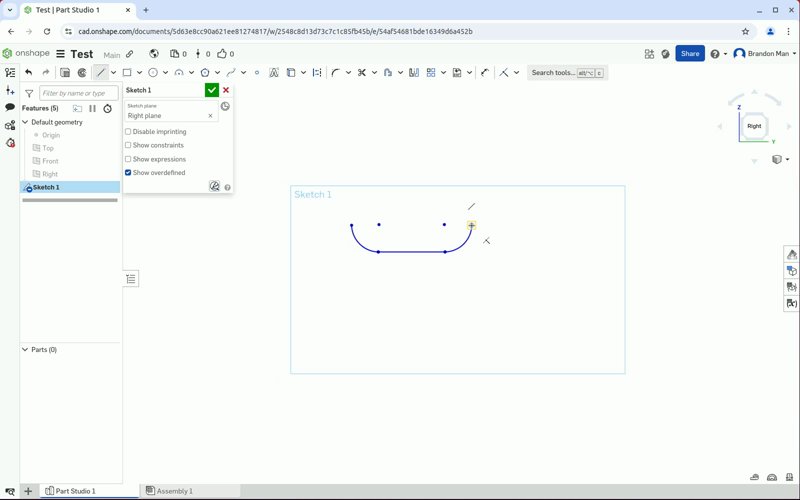
scroll(-6)
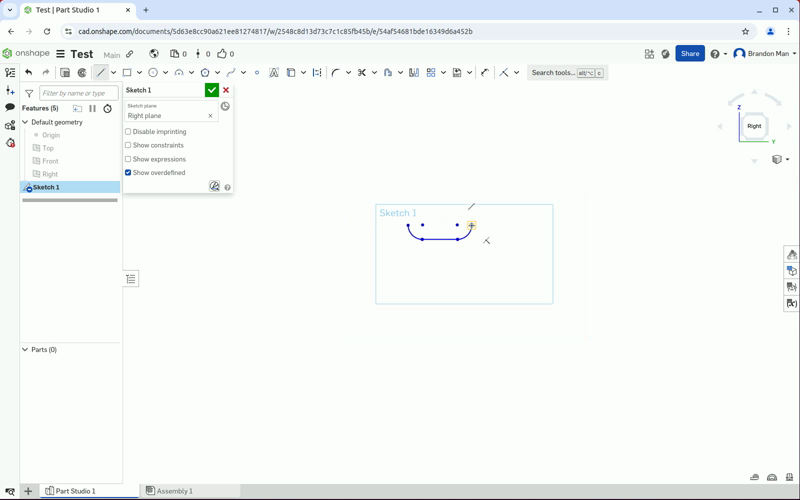
scroll(-6)
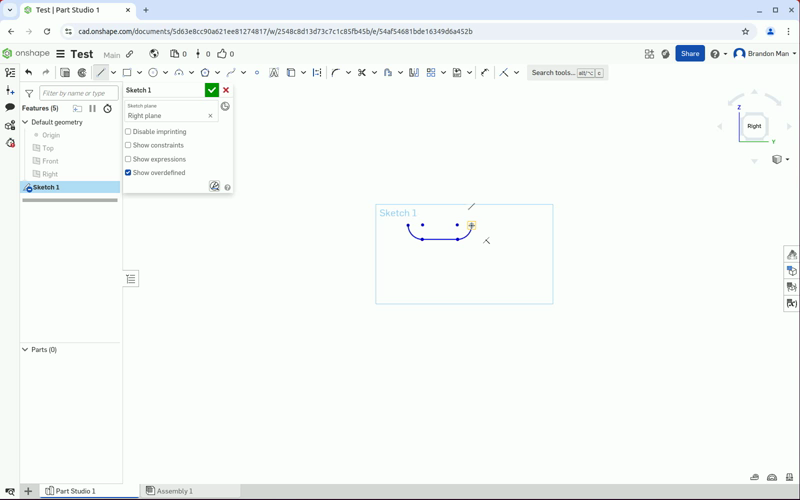
scroll(-6)
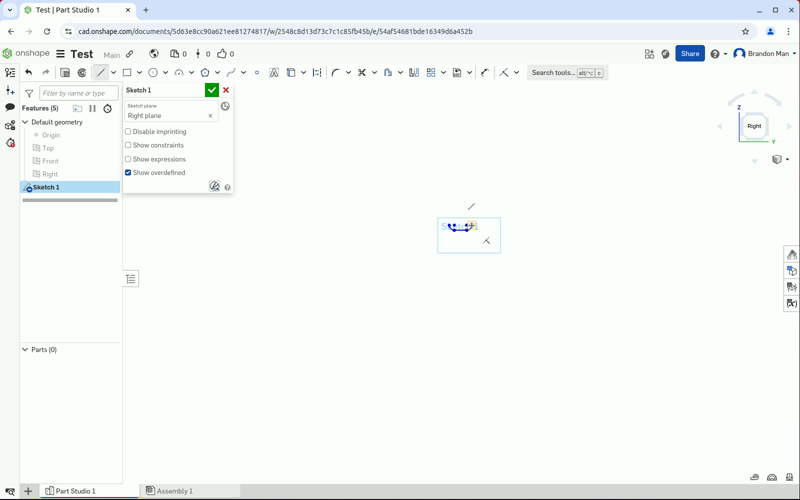
key_down(shift)
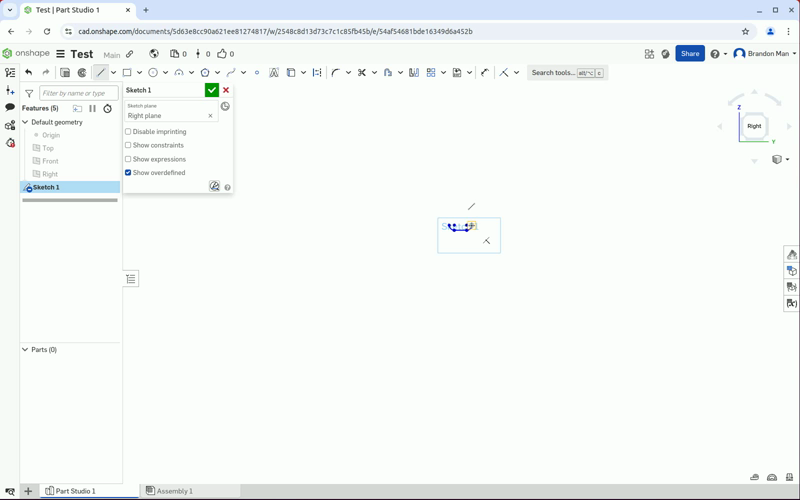
mouse_move(501, 225)
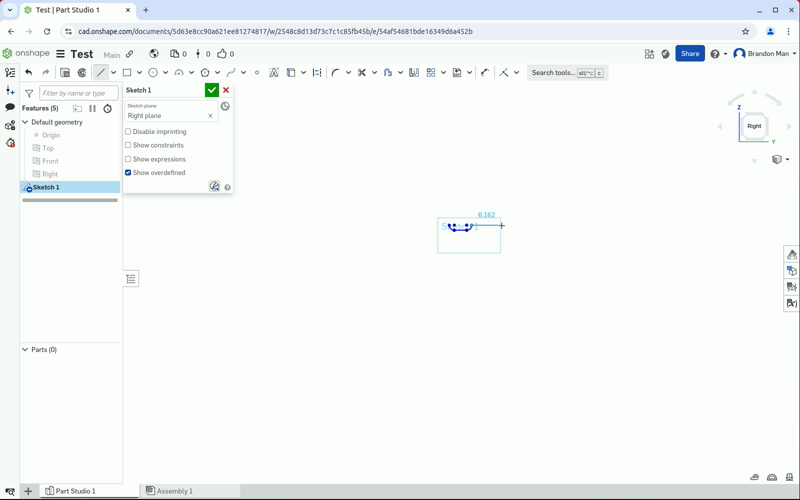
mouse_move(471, 222)
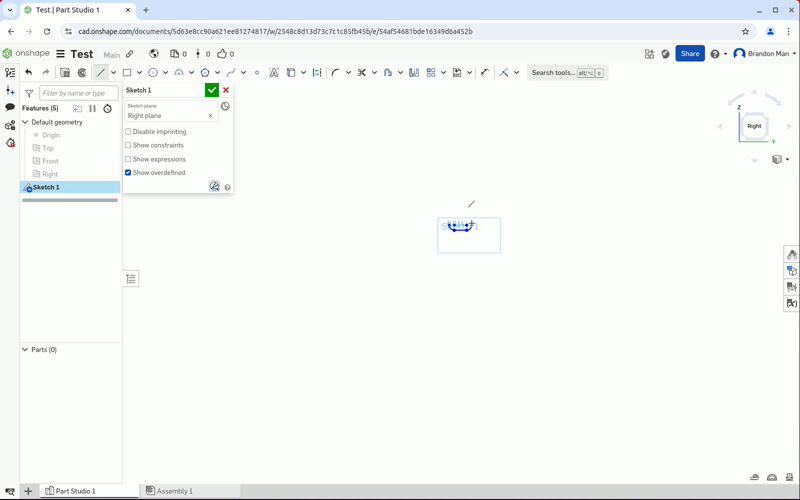
scroll(6)
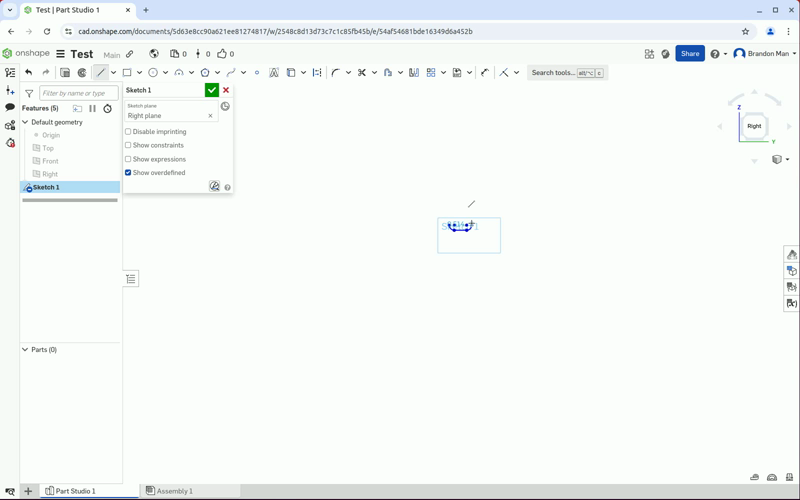
scroll(6)
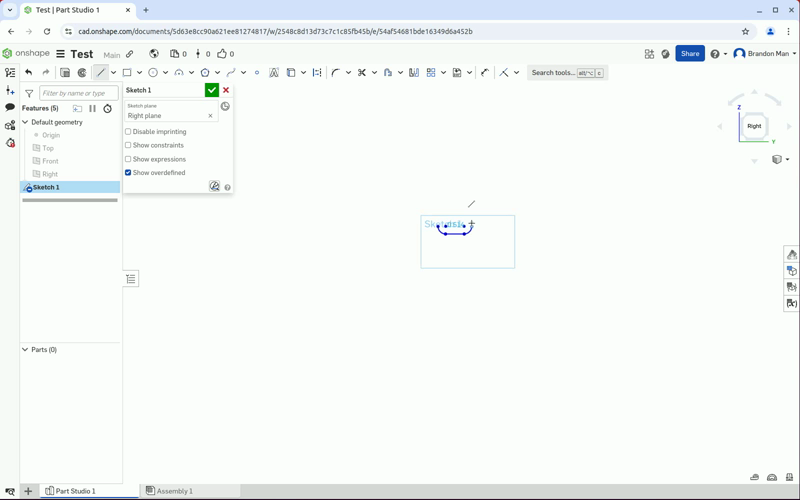
scroll(6)
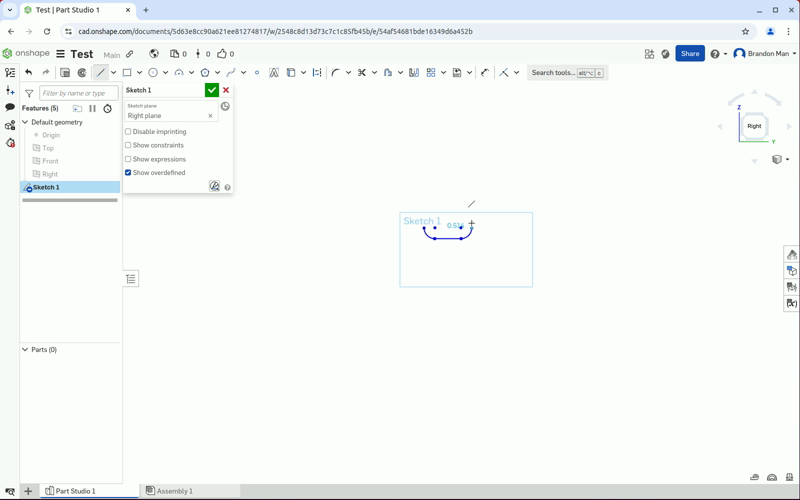
scroll(6)
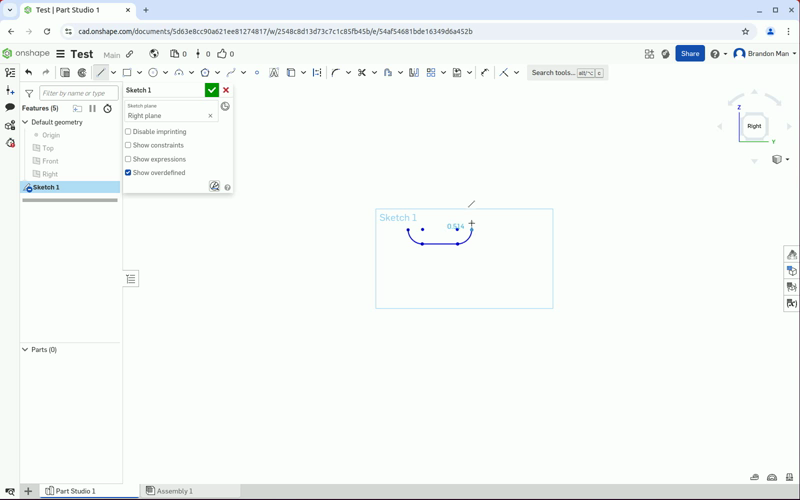
scroll(6)
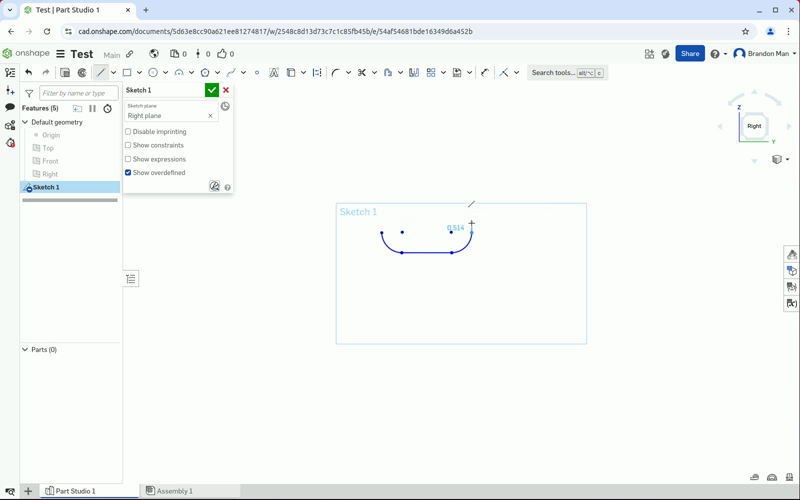
scroll(6)
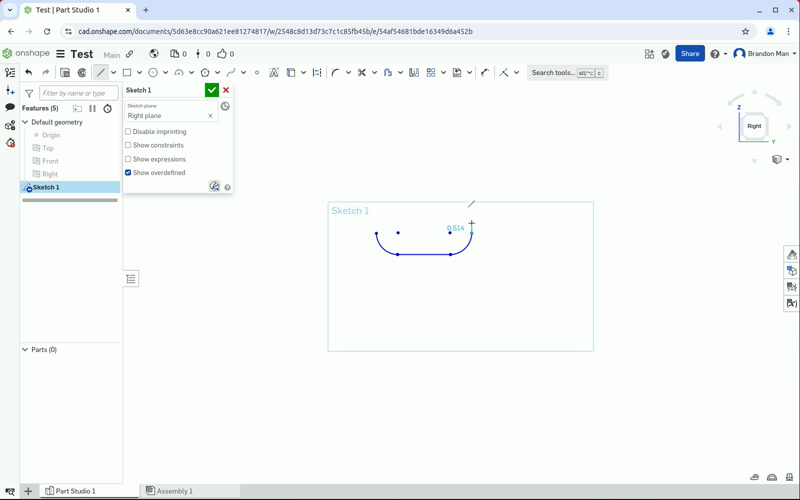
scroll(6)
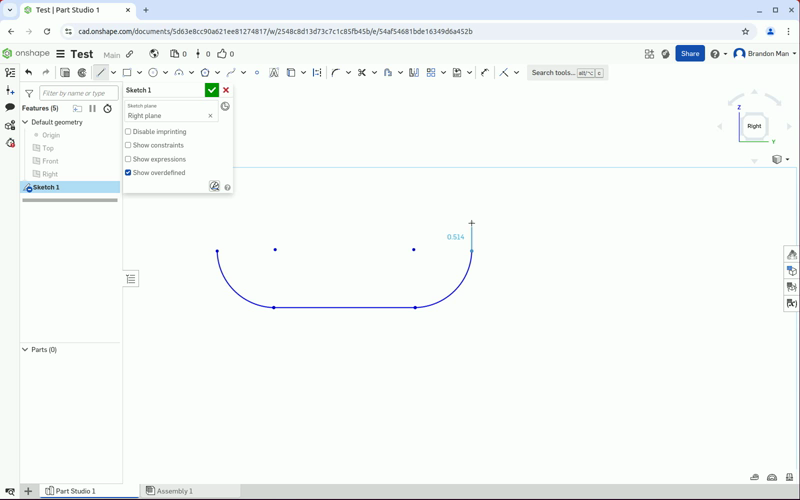
click(471, 222)
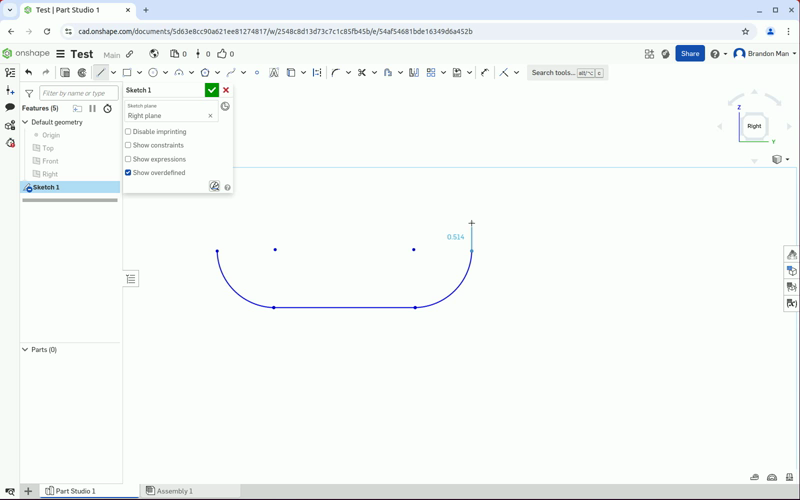
scroll(-6)
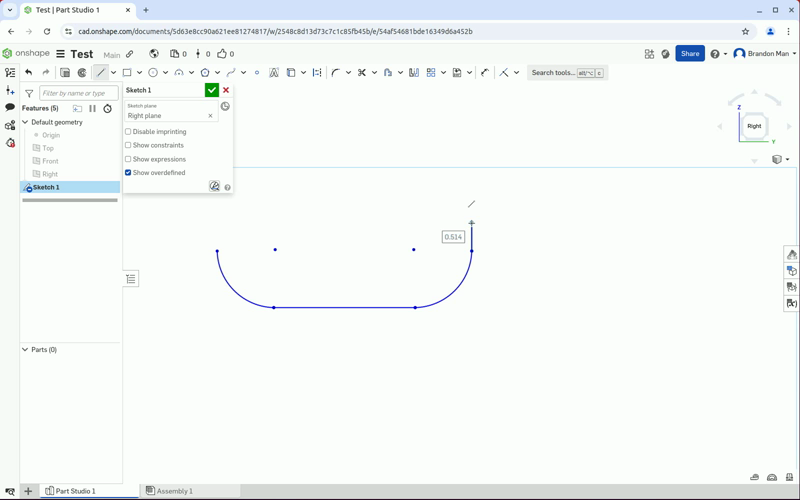
scroll(-6)
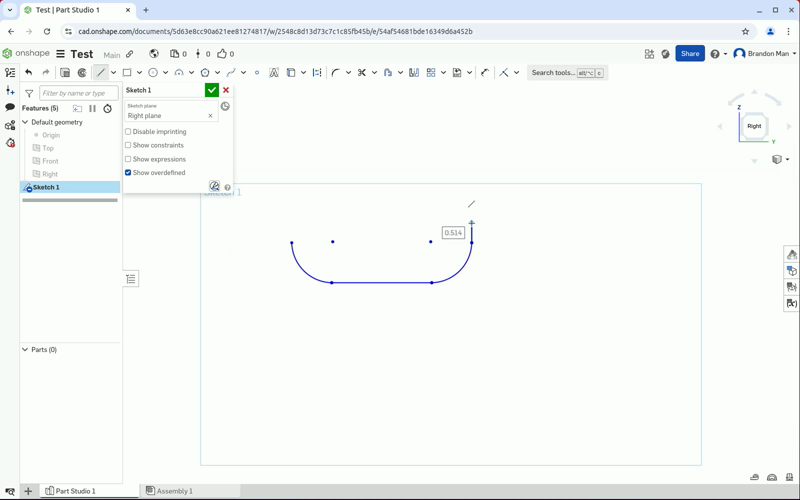
scroll(-6)
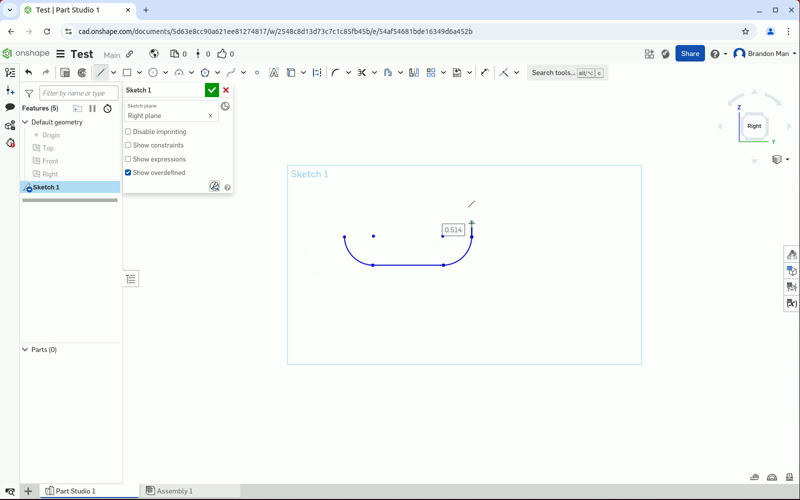
scroll(-6)
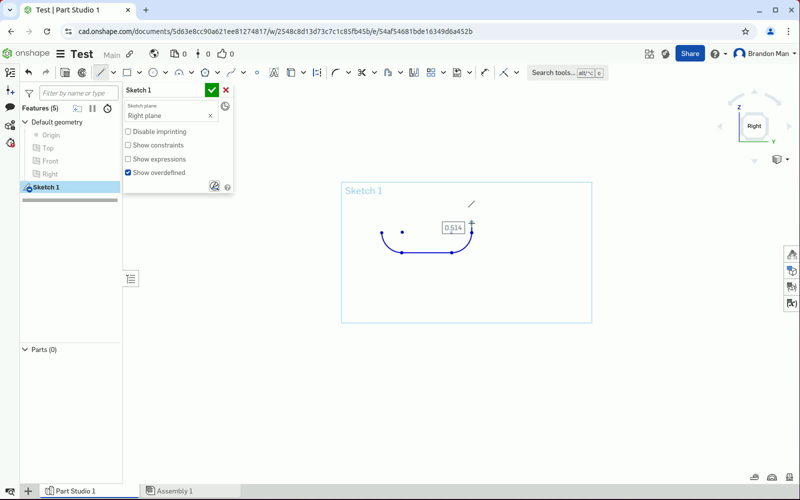
scroll(-6)
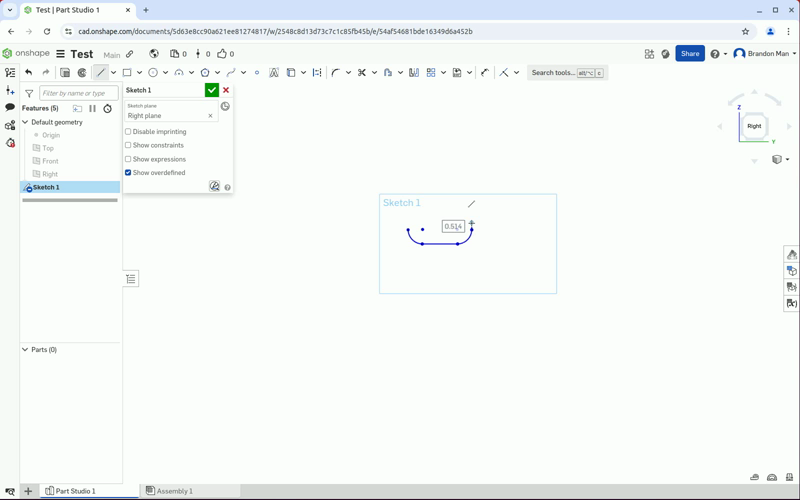
scroll(-6)
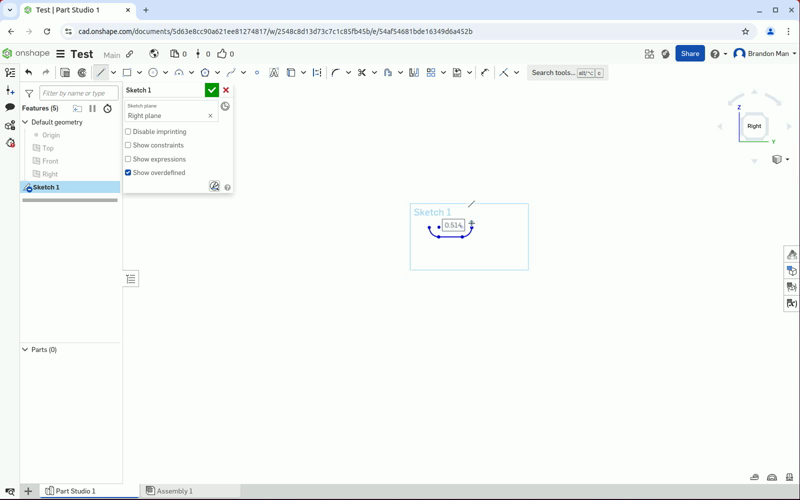
scroll(-6)
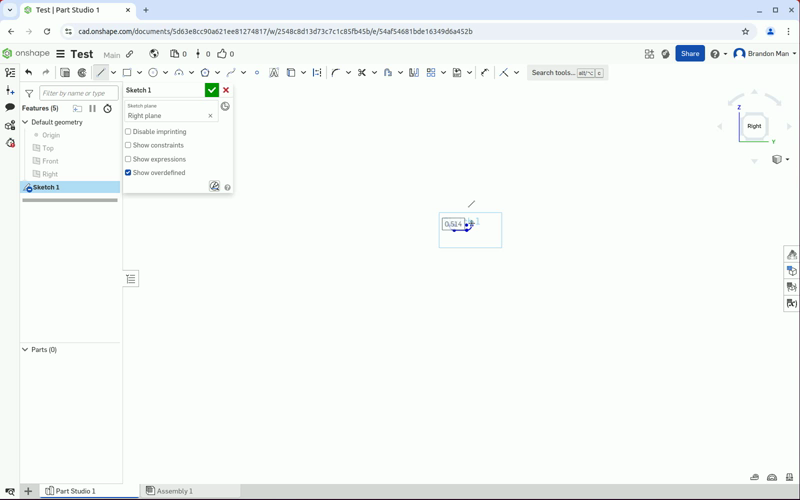
key_up(shift)
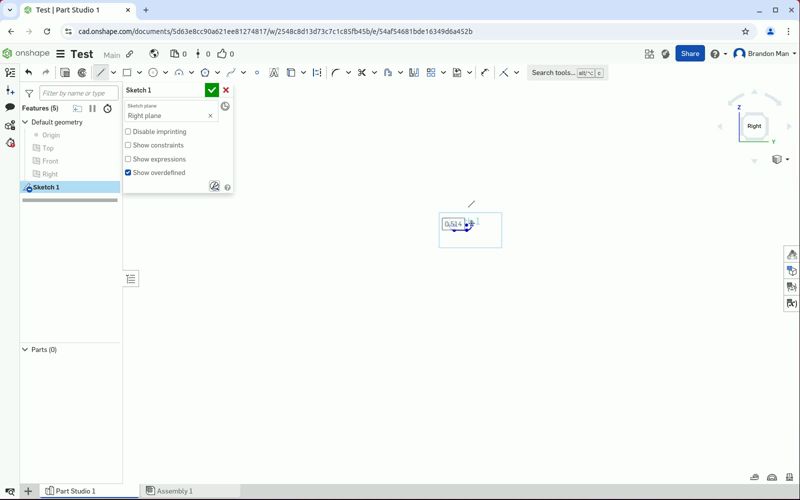
key(esc)
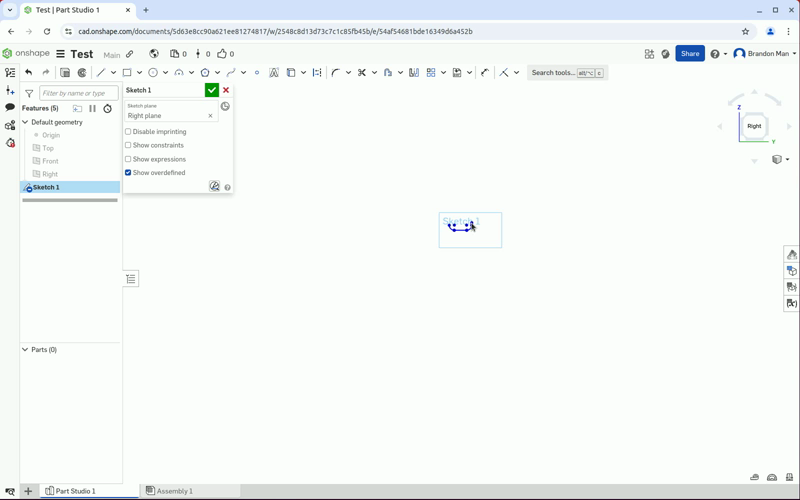
key(a)
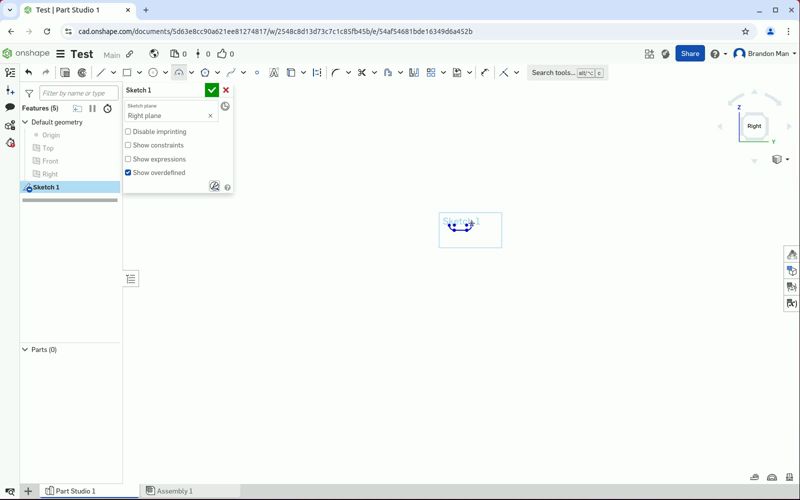
mouse_move(471, 222)
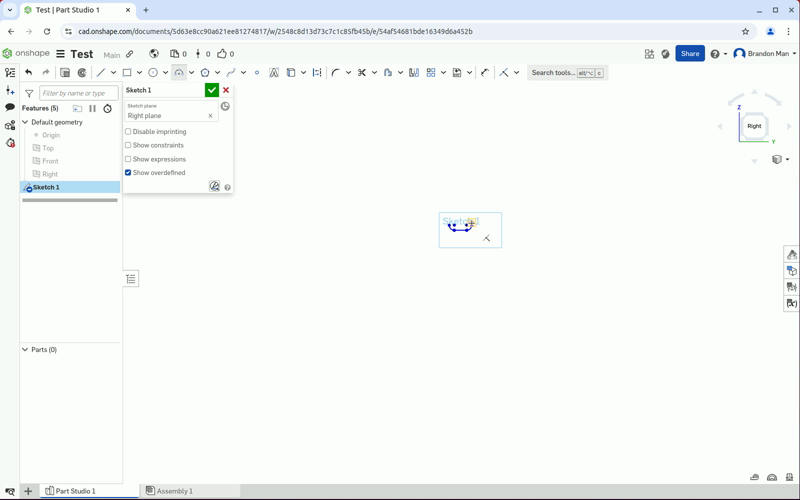
scroll(6)
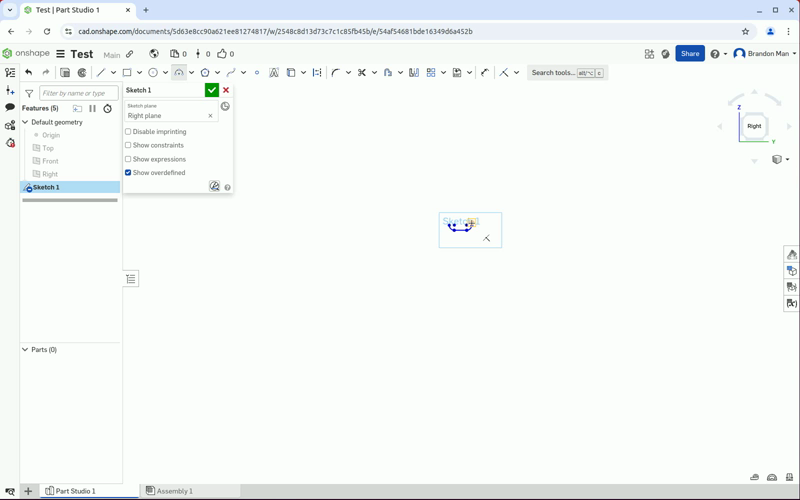
scroll(6)
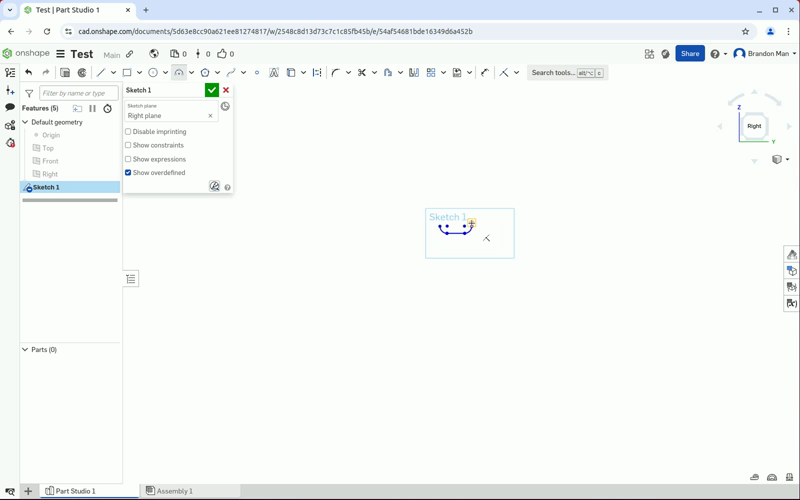
scroll(6)
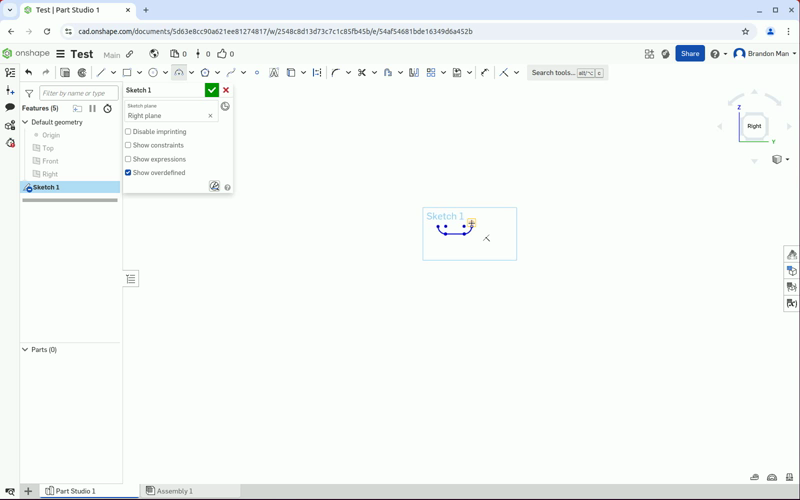
scroll(6)
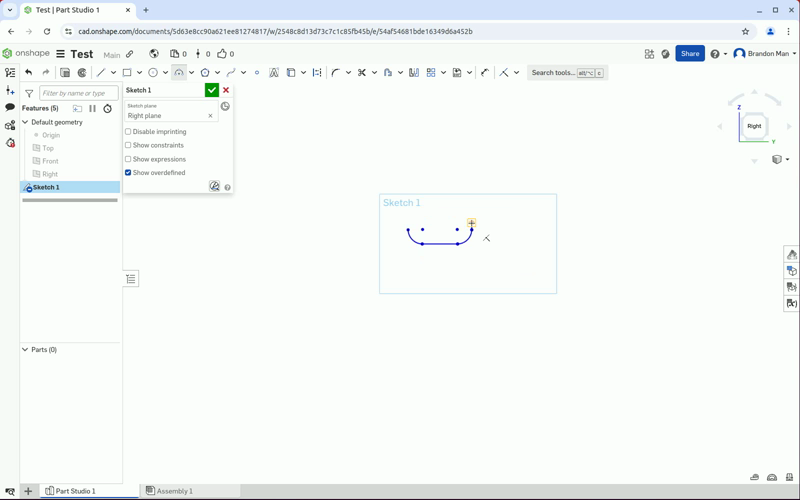
scroll(6)
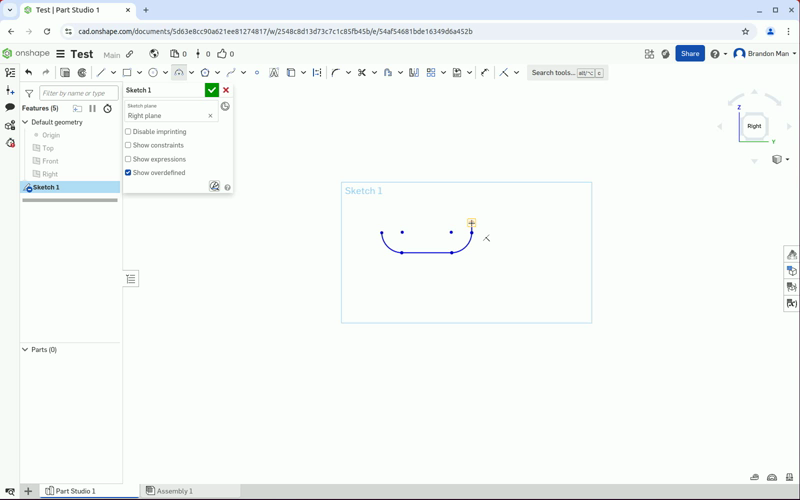
scroll(6)
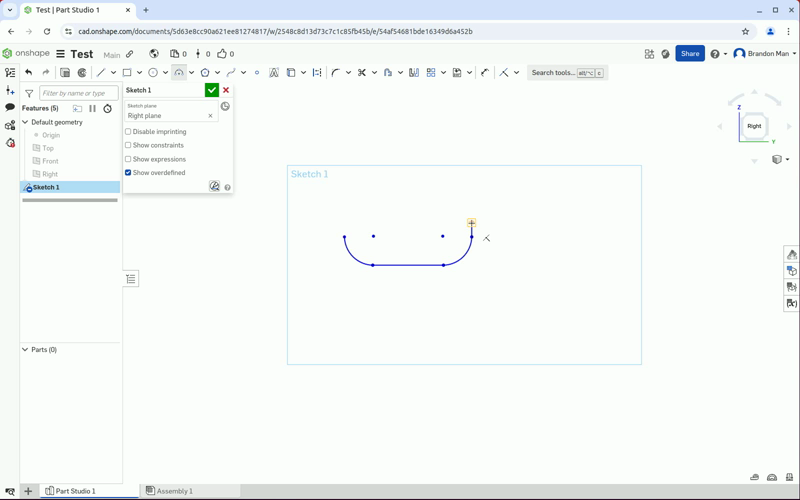
scroll(6)
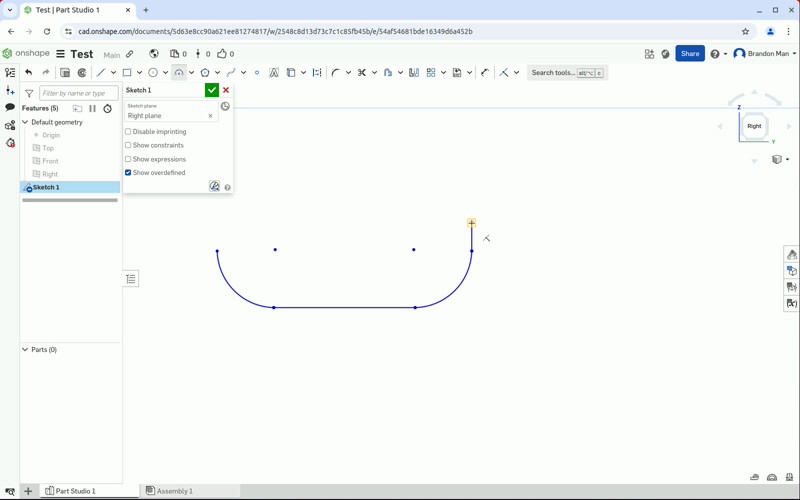
click(471, 222)
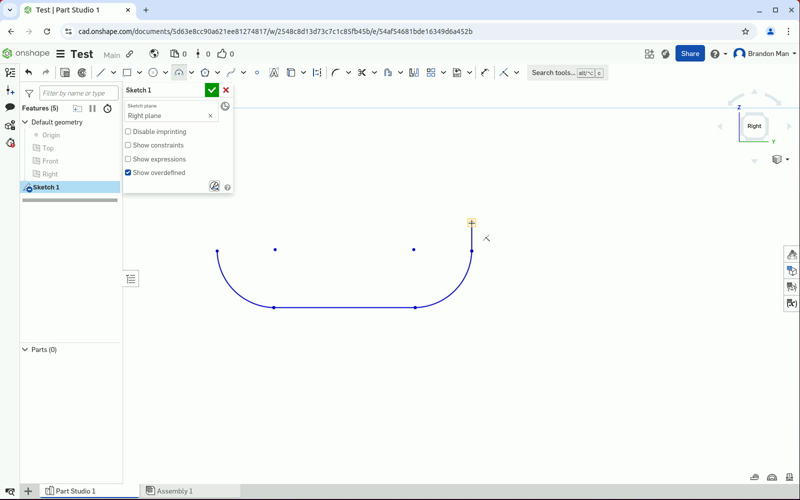
scroll(-6)
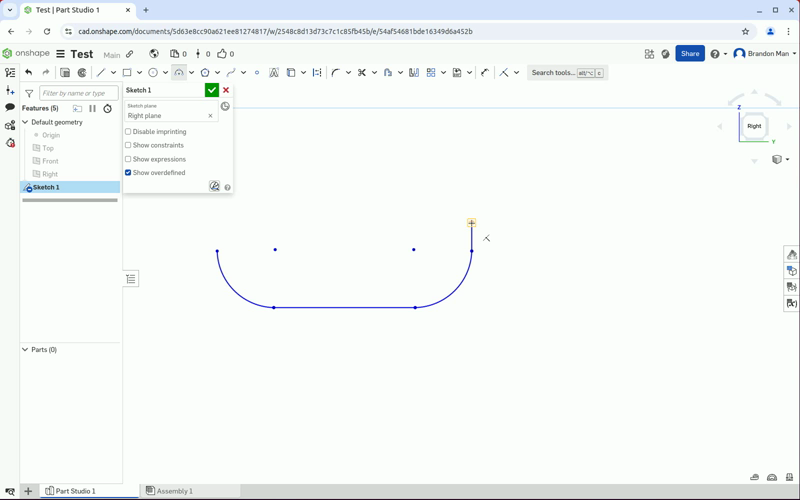
scroll(-6)
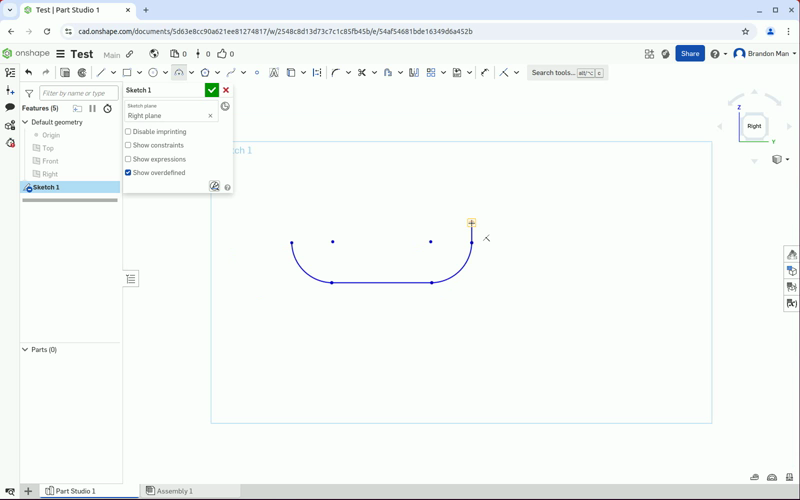
scroll(-6)
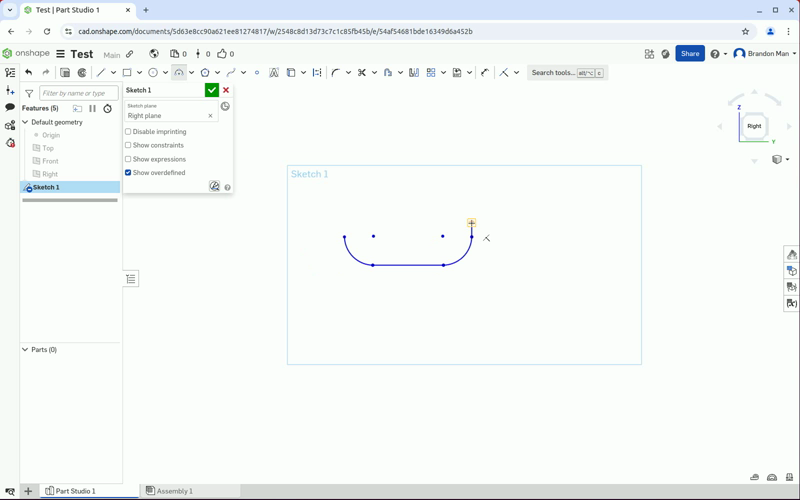
scroll(-6)
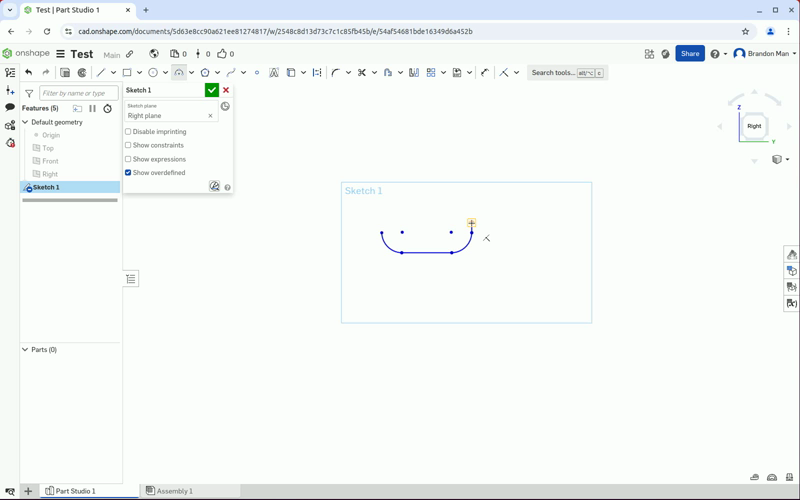
scroll(-6)
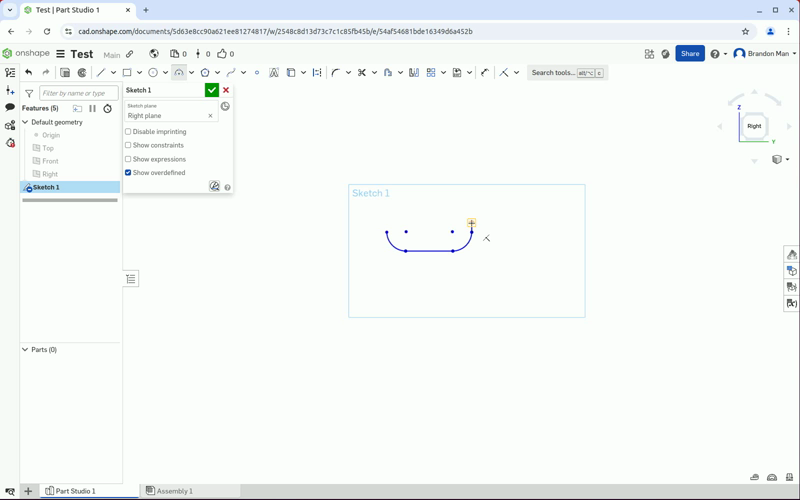
scroll(-6)
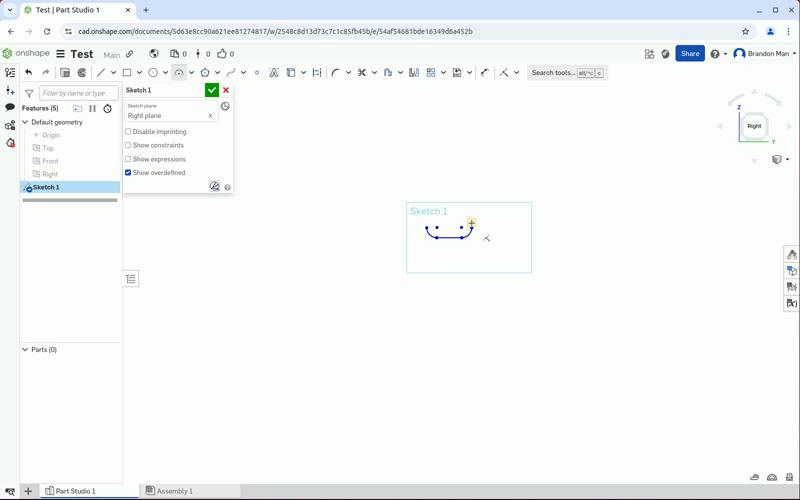
scroll(-6)
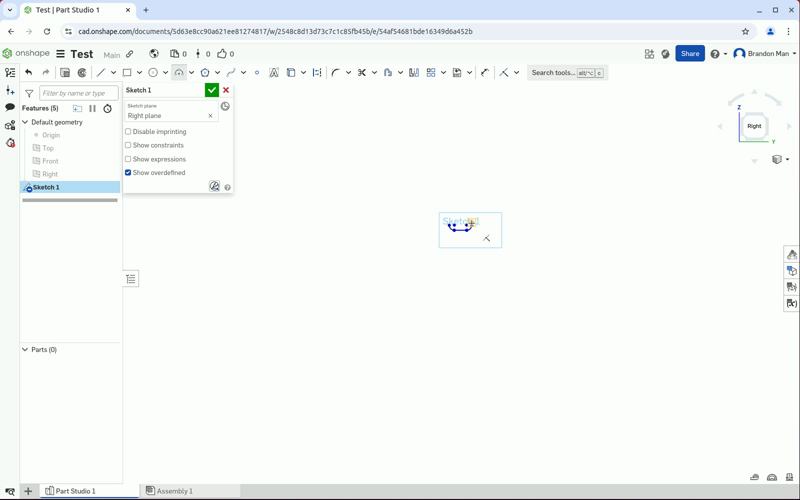
key_down(shift)
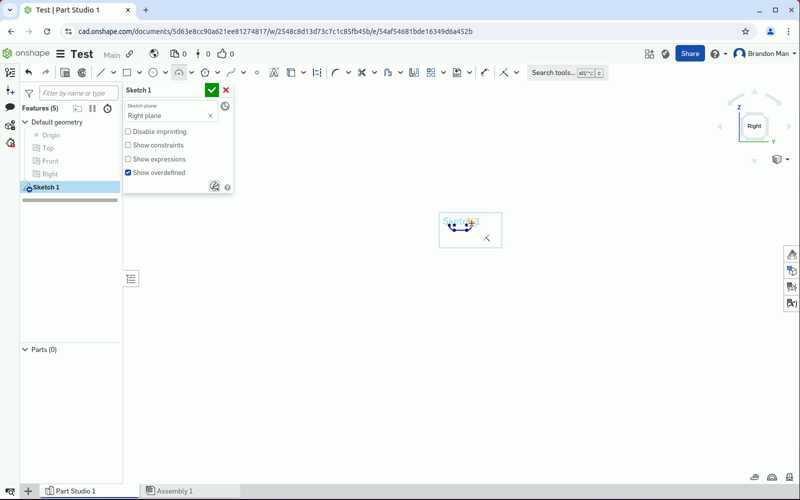
mouse_move(449, 222)
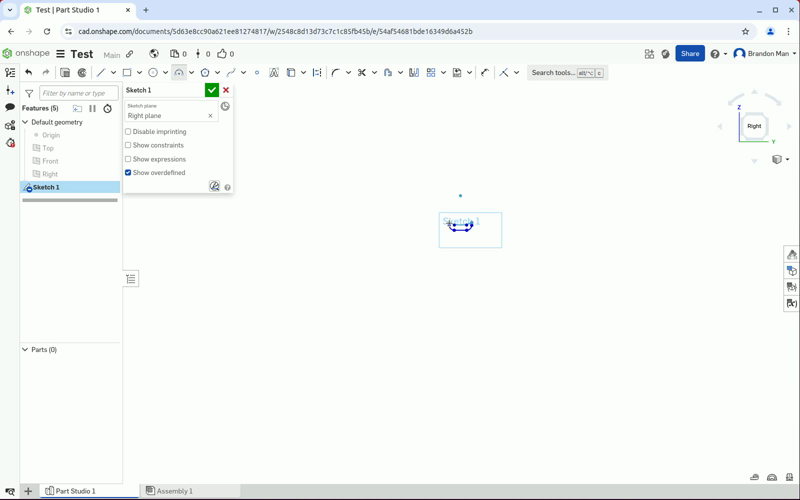
scroll(6)
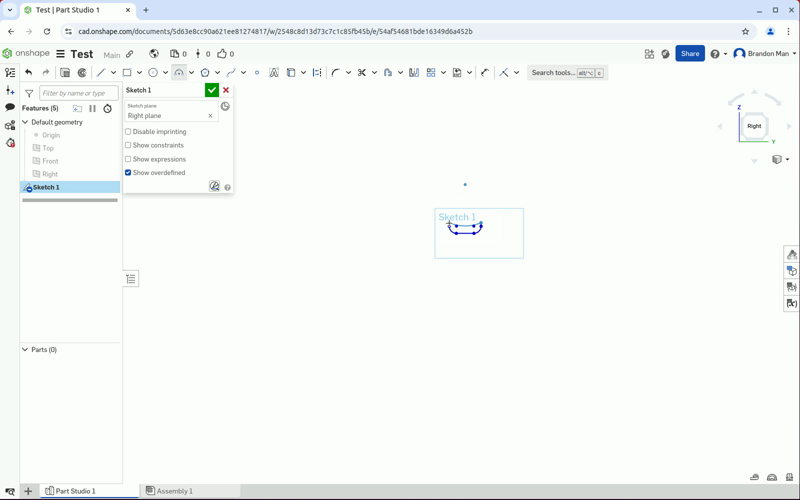
scroll(6)
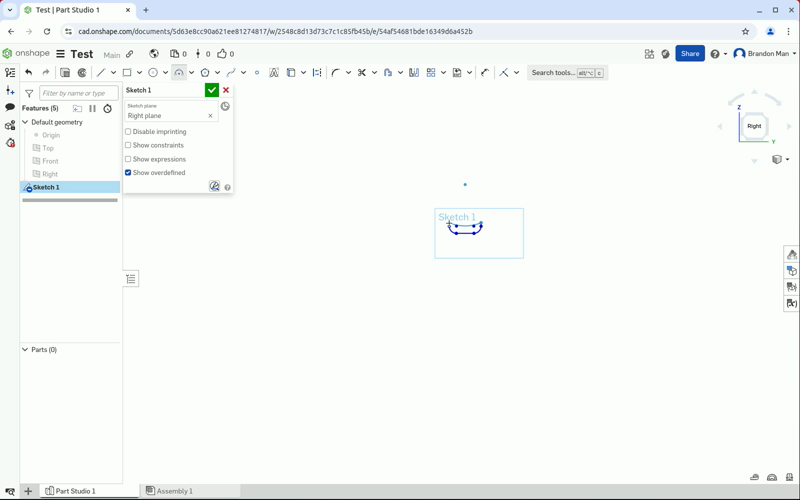
scroll(6)
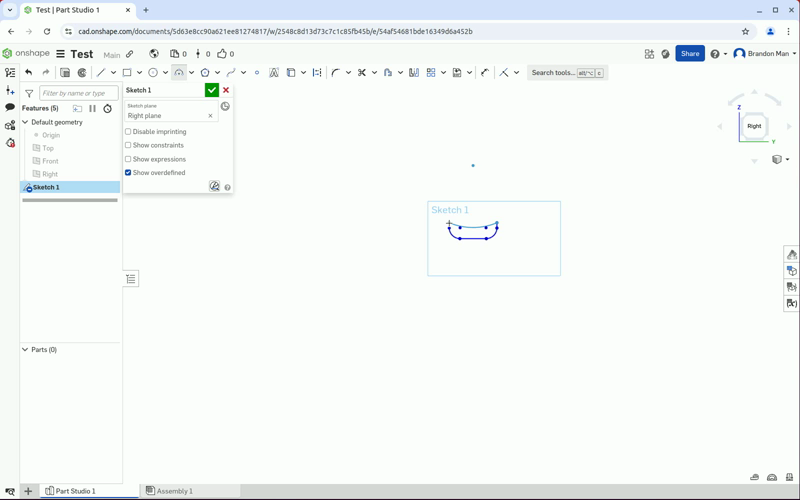
scroll(6)
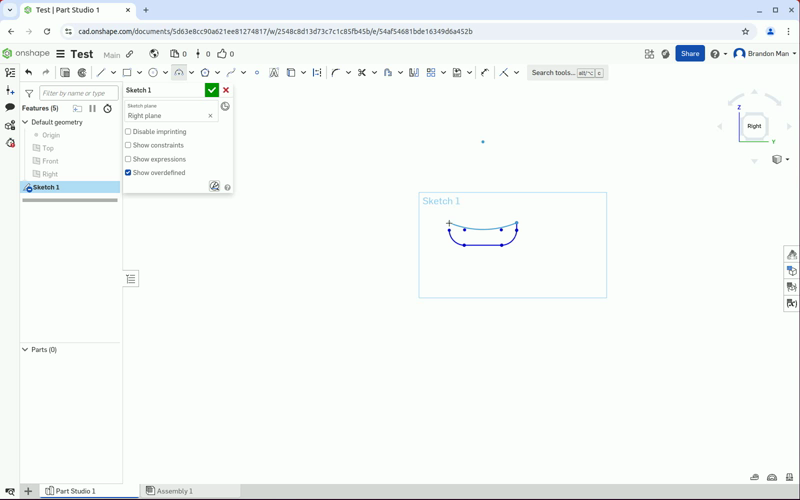
scroll(6)
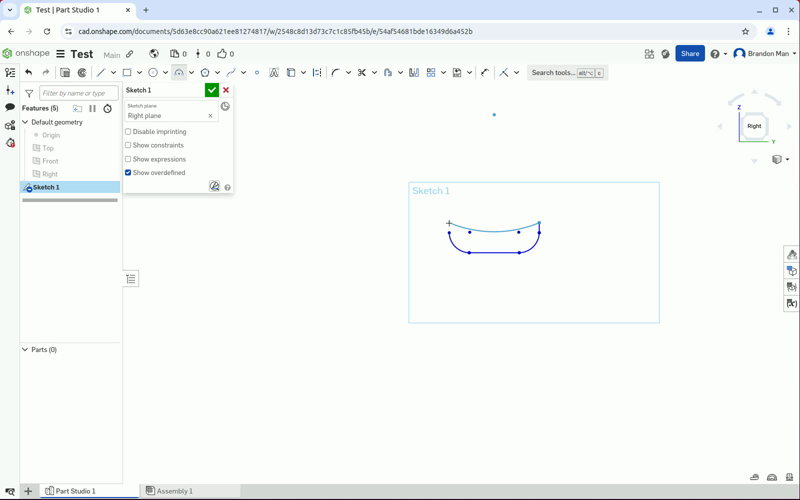
scroll(6)
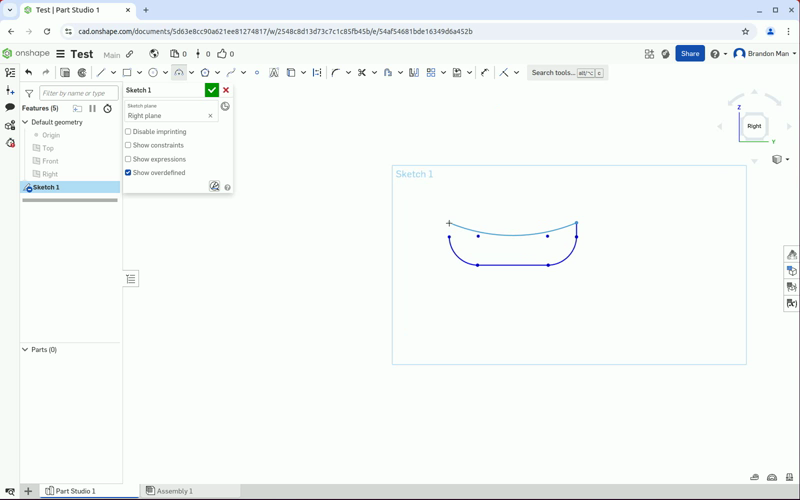
scroll(6)
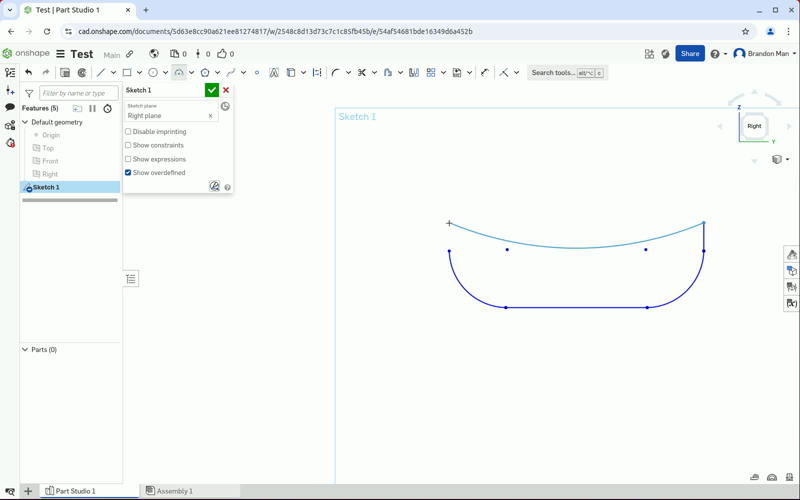
click(449, 222)
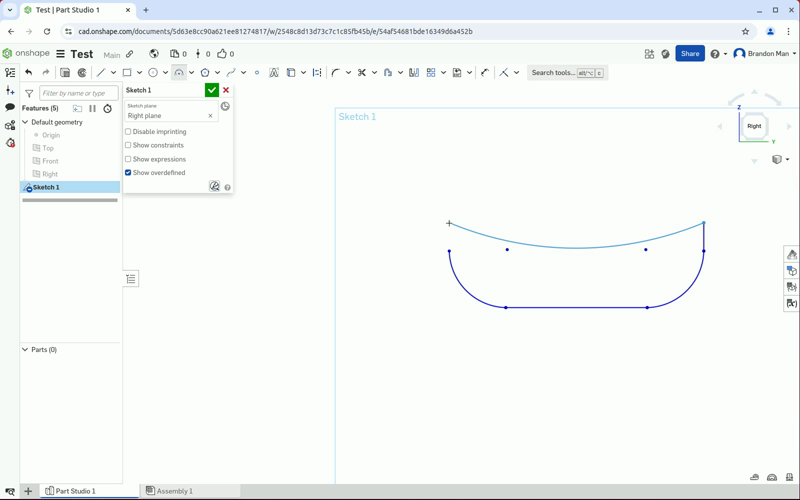
scroll(-6)
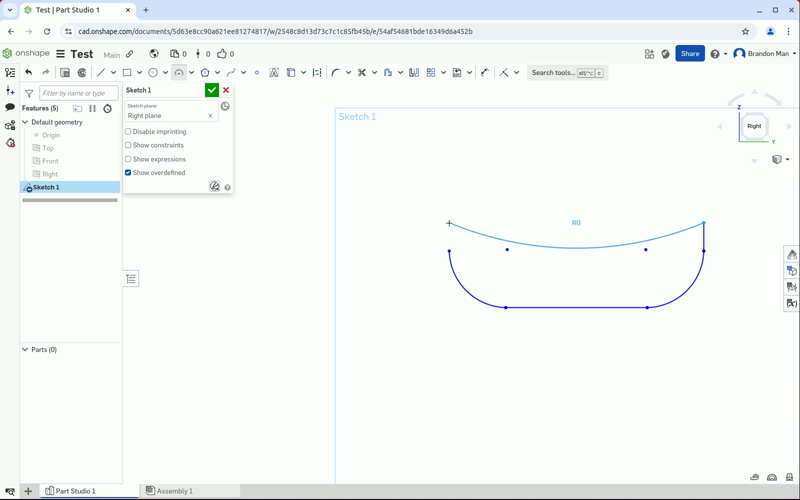
scroll(-6)
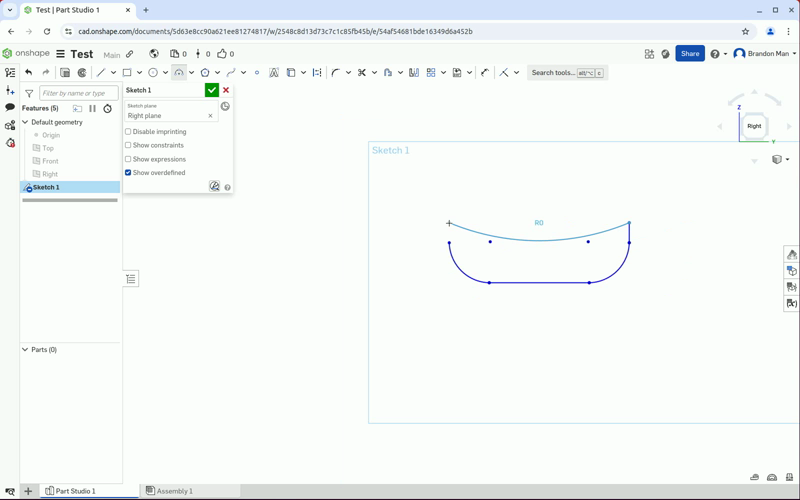
scroll(-6)
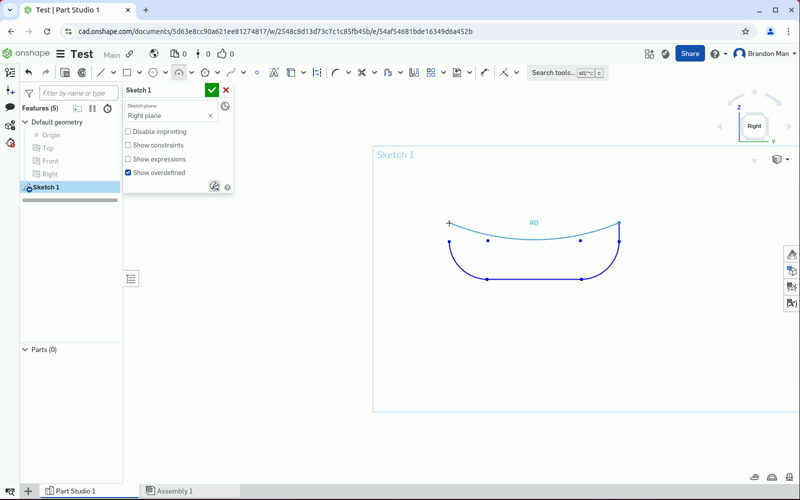
scroll(-6)
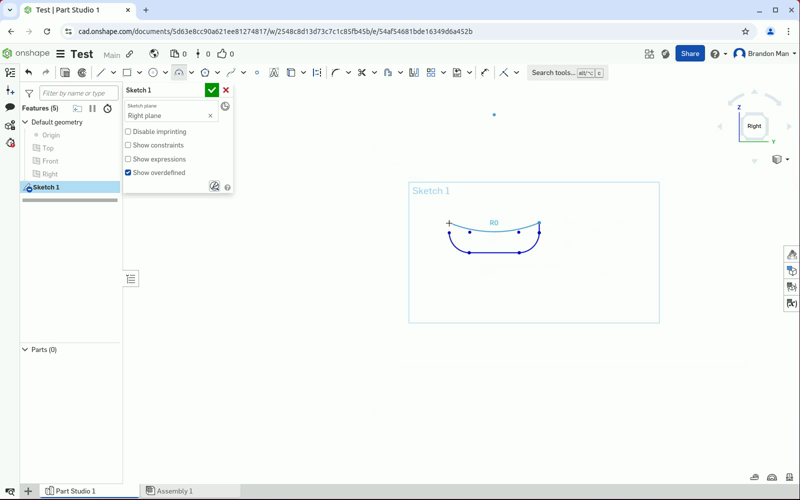
scroll(-6)
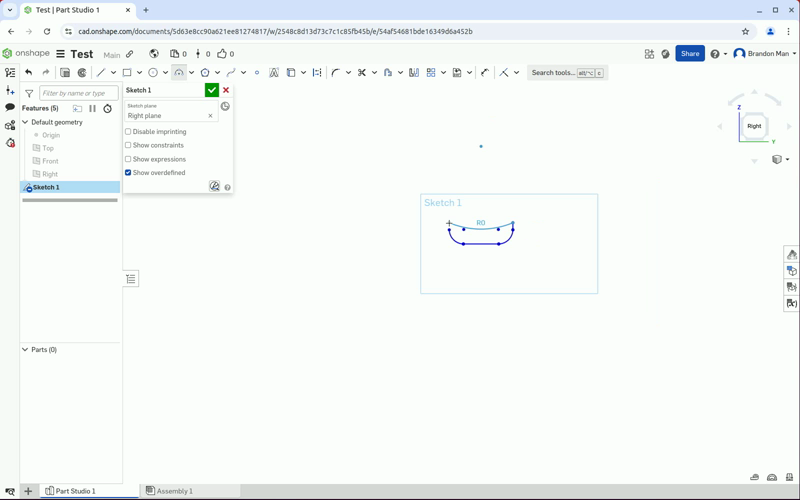
scroll(-6)
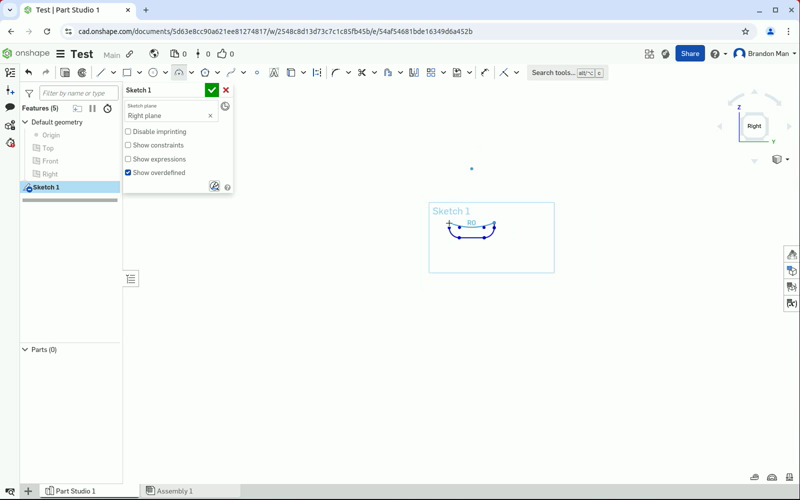
scroll(-6)
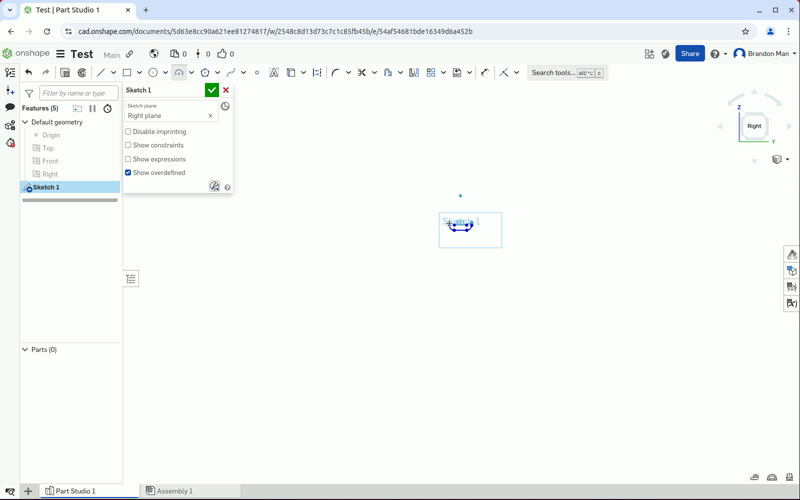
mouse_move(460, 345)
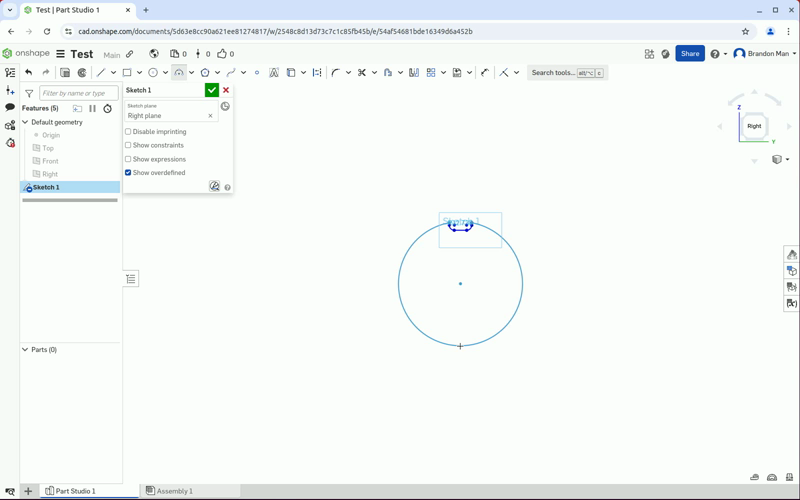
click(460, 345)
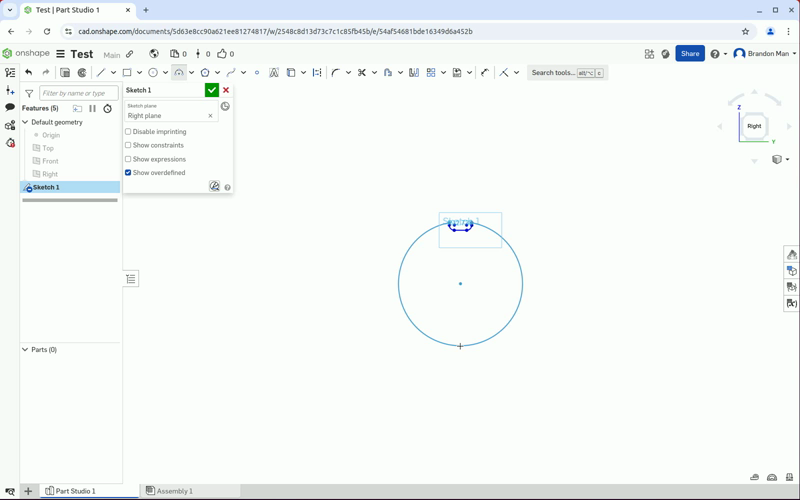
key_up(shift)
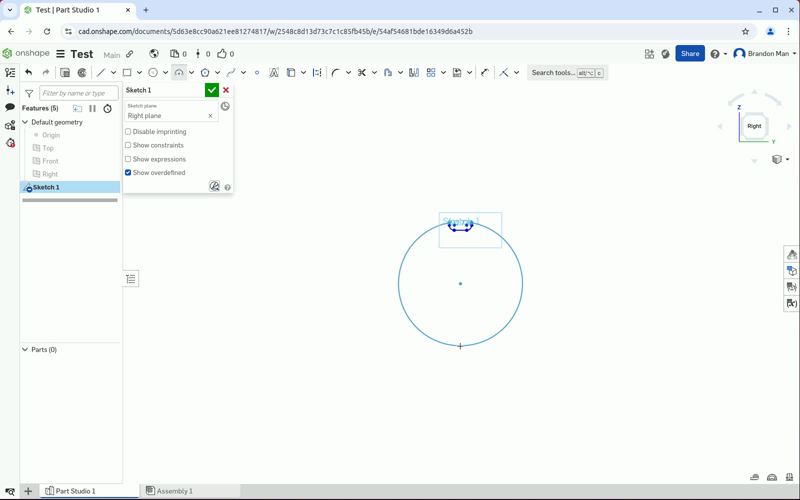
key(esc)
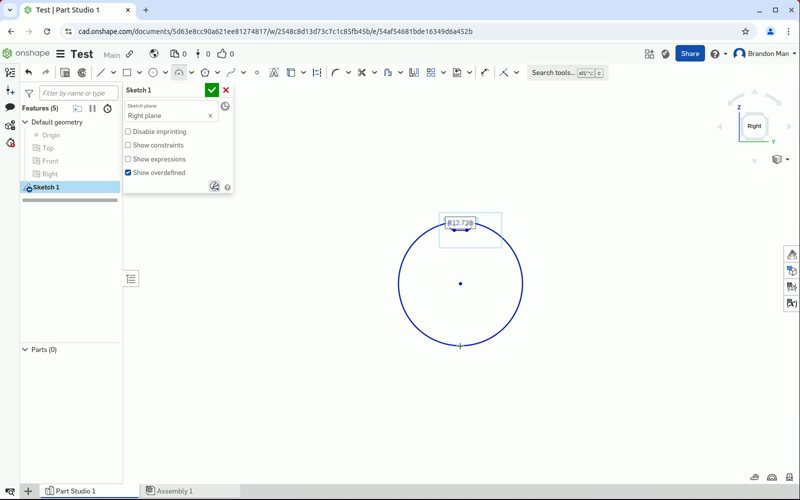
key(l)
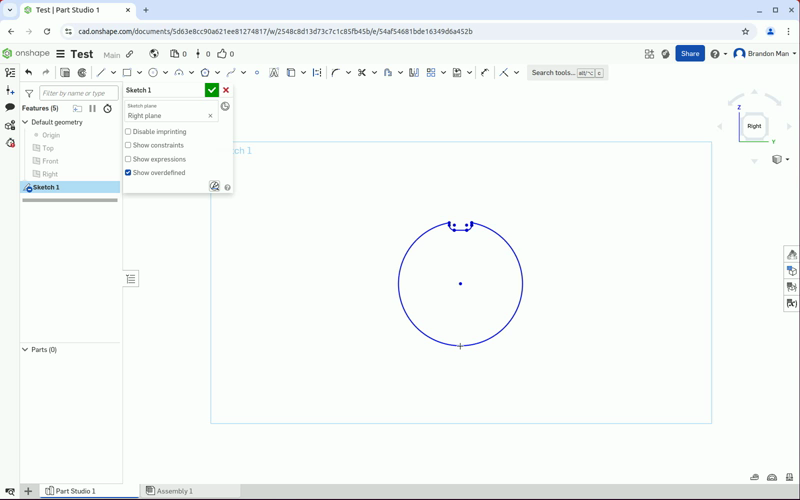
mouse_move(449, 222)
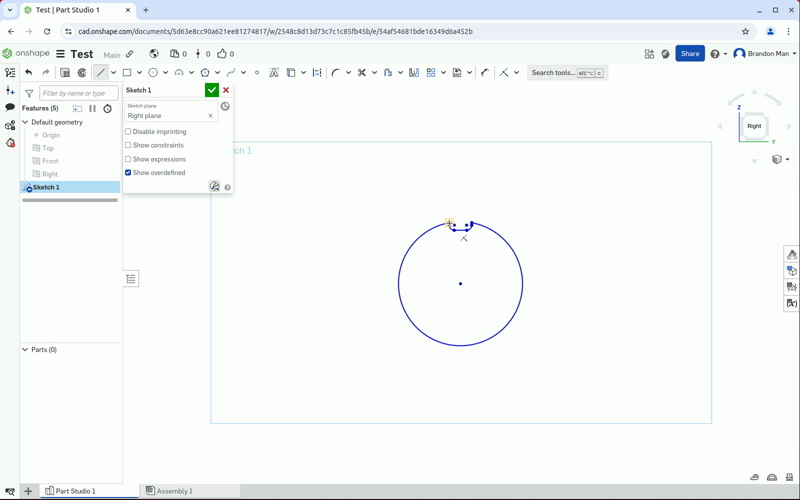
scroll(6)
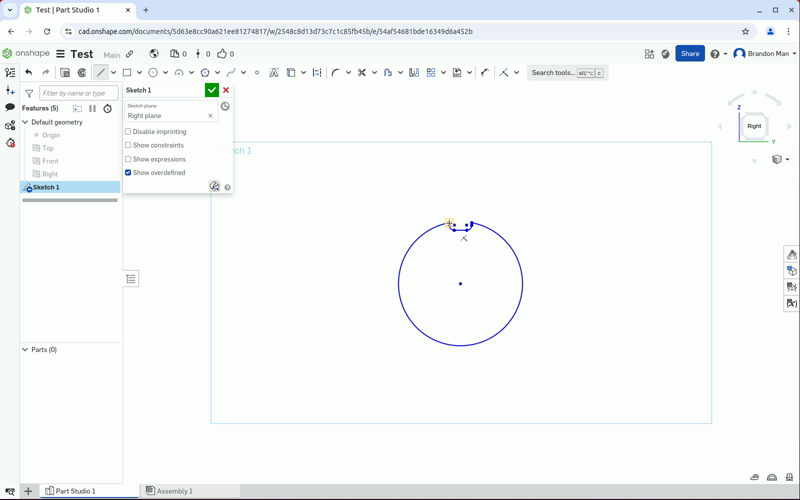
scroll(6)
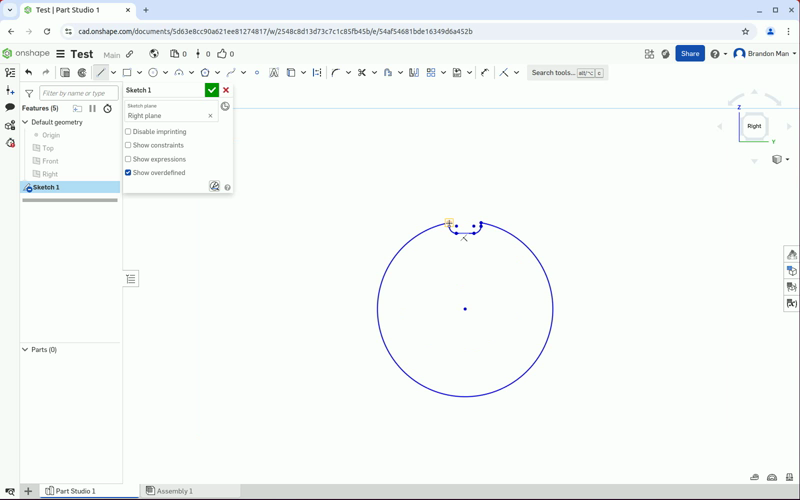
scroll(6)
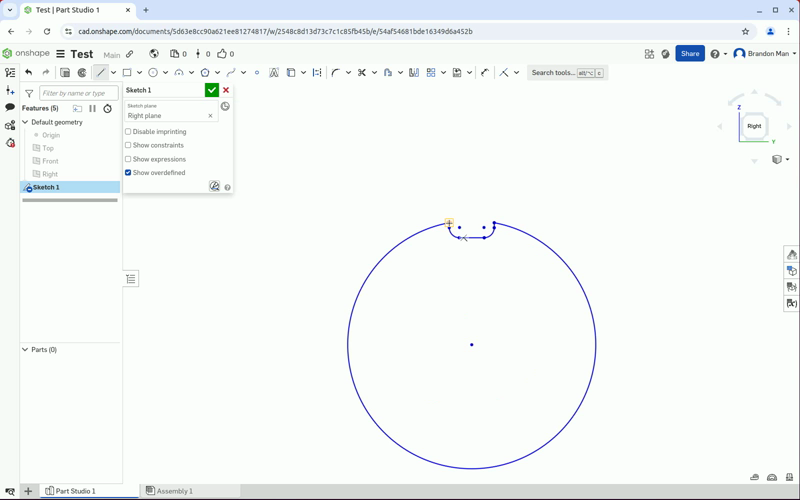
scroll(6)
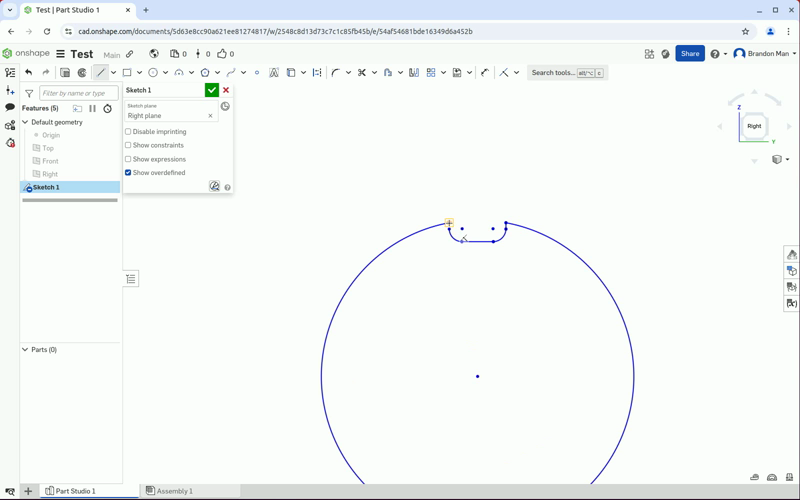
scroll(6)
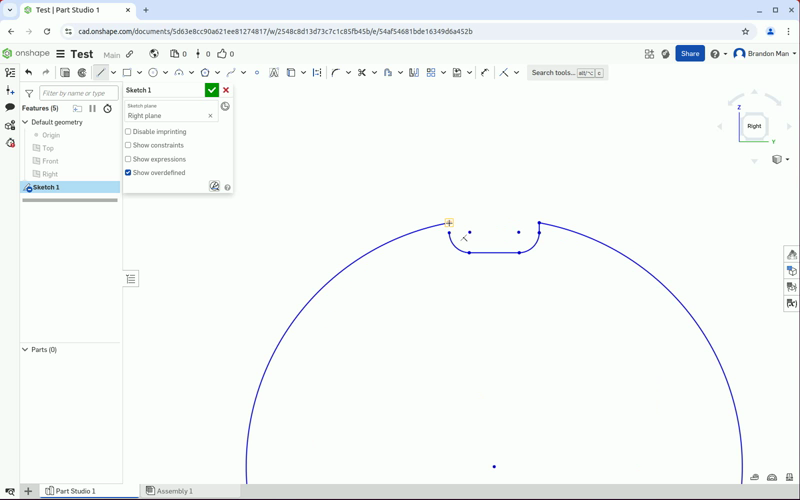
scroll(6)
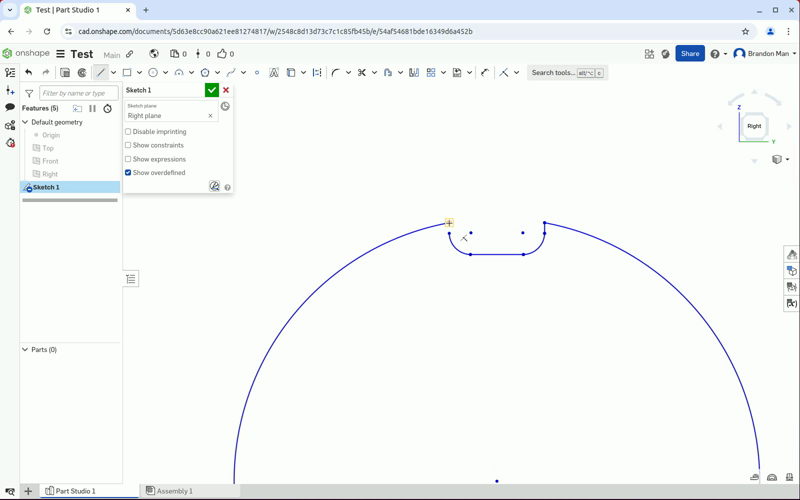
scroll(6)
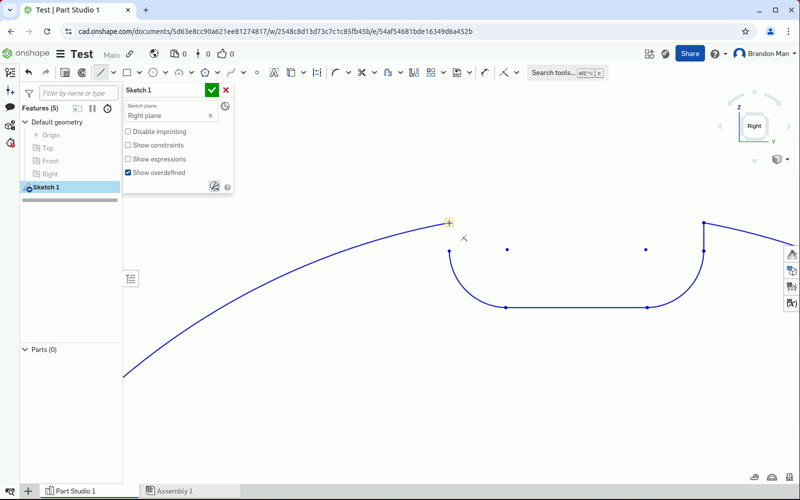
click(449, 222)
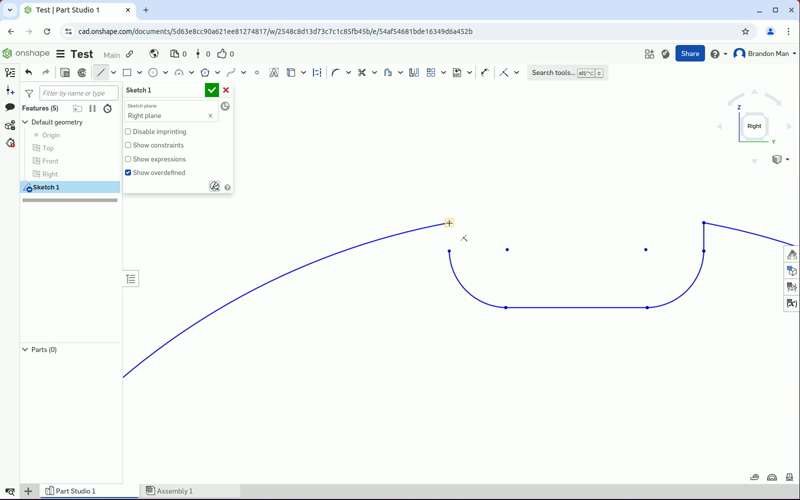
scroll(-6)
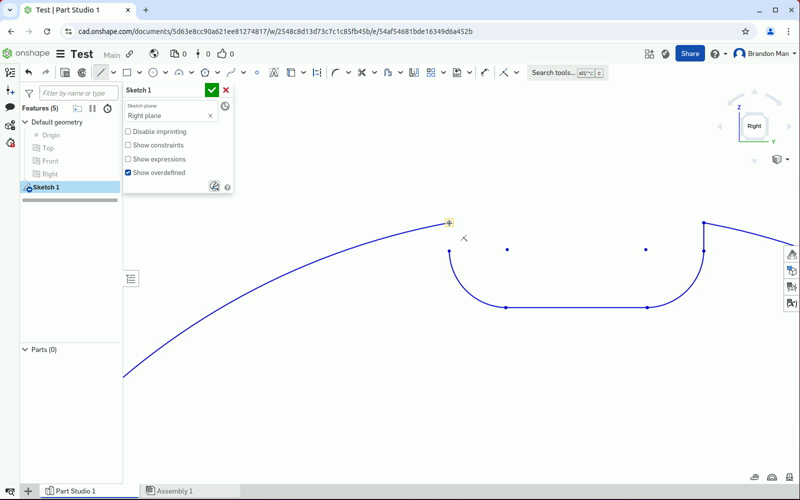
scroll(-6)
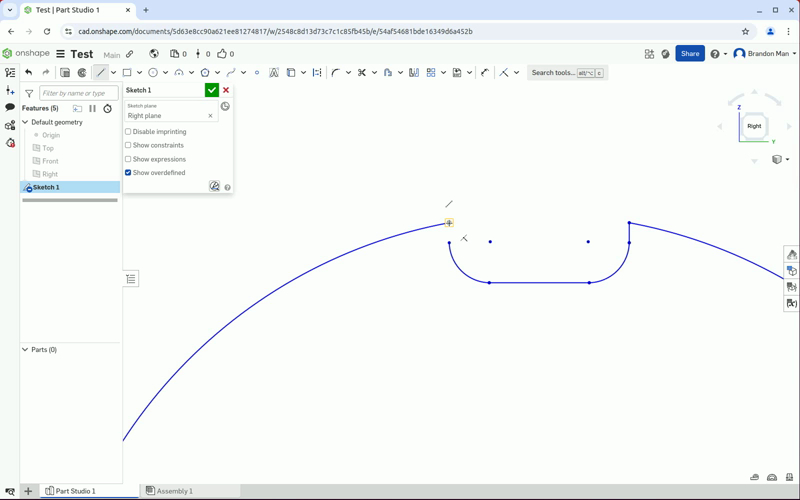
scroll(-6)
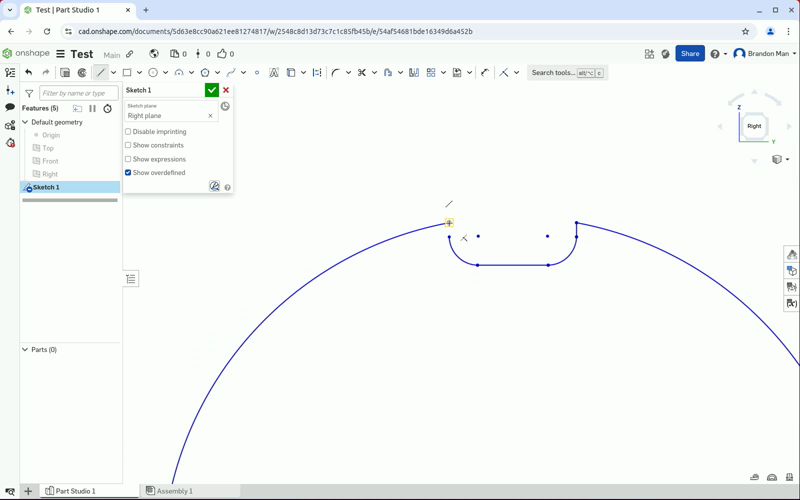
scroll(-6)
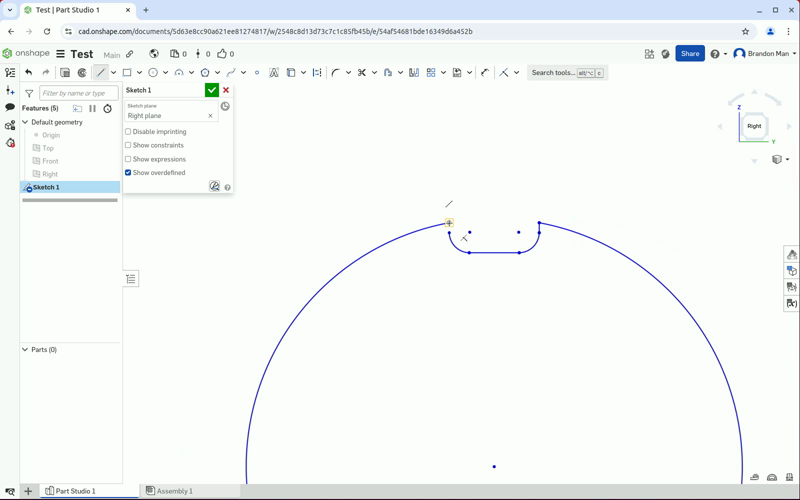
scroll(-6)
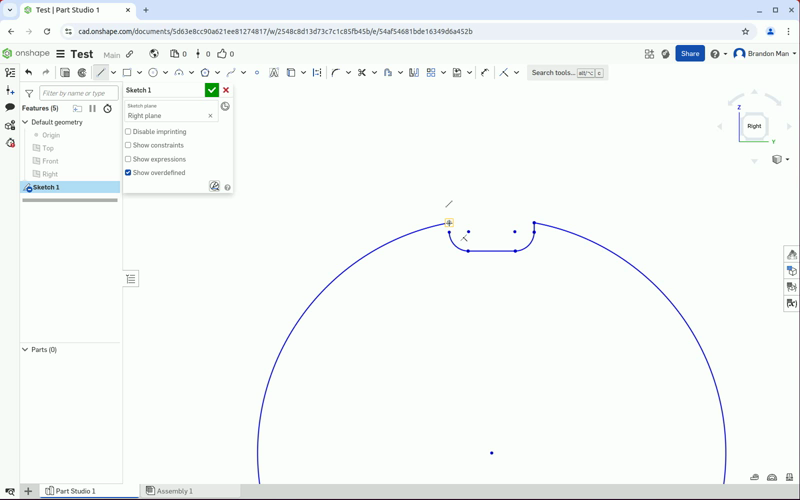
scroll(-6)
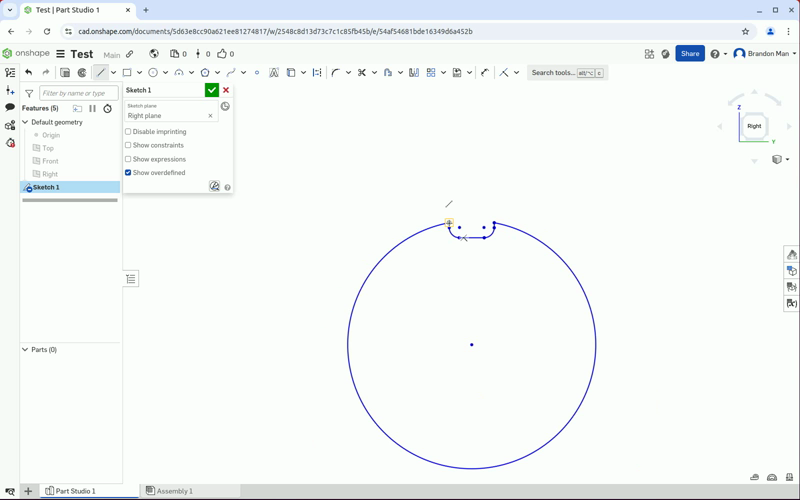
scroll(-6)
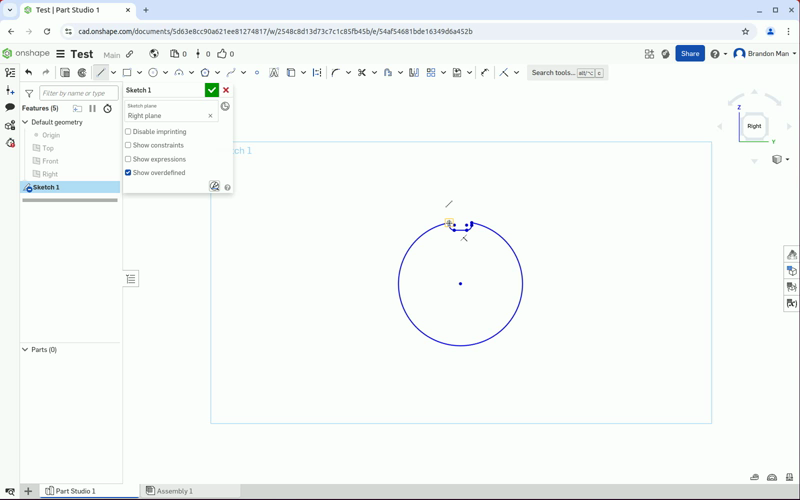
mouse_move(479, 222)
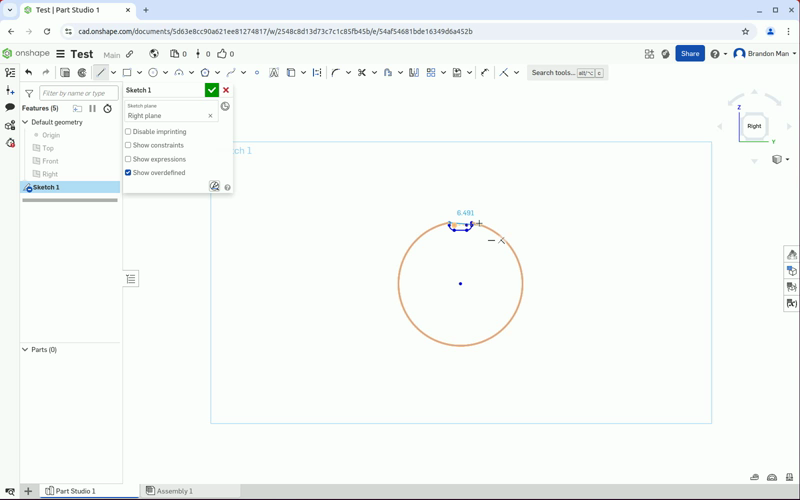
key_down(shift)
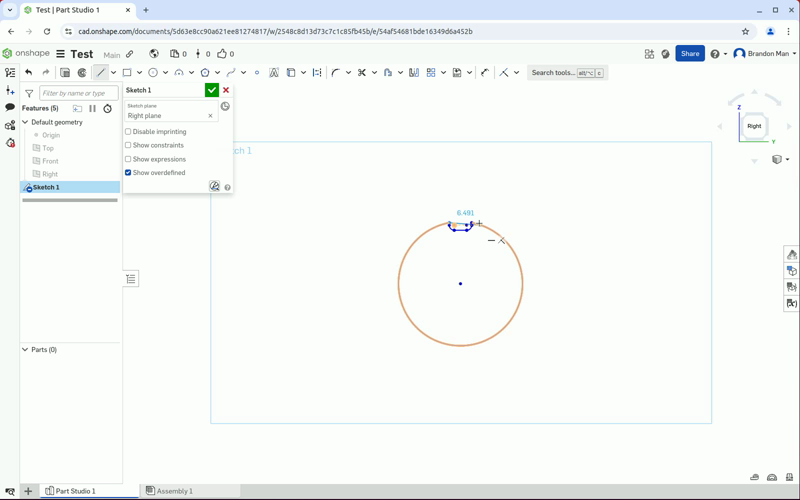
mouse_move(449, 225)
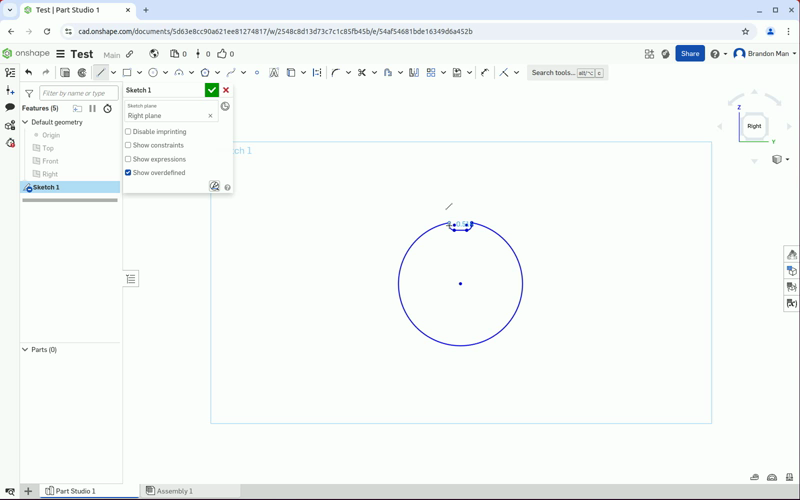
scroll(6)
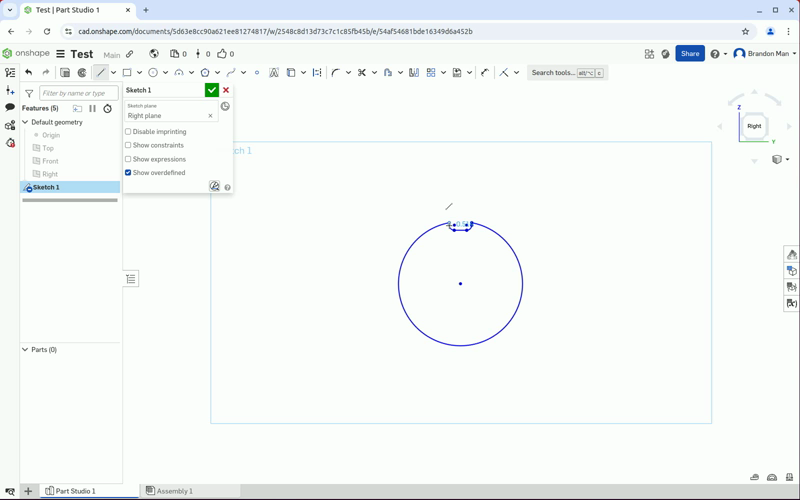
scroll(6)
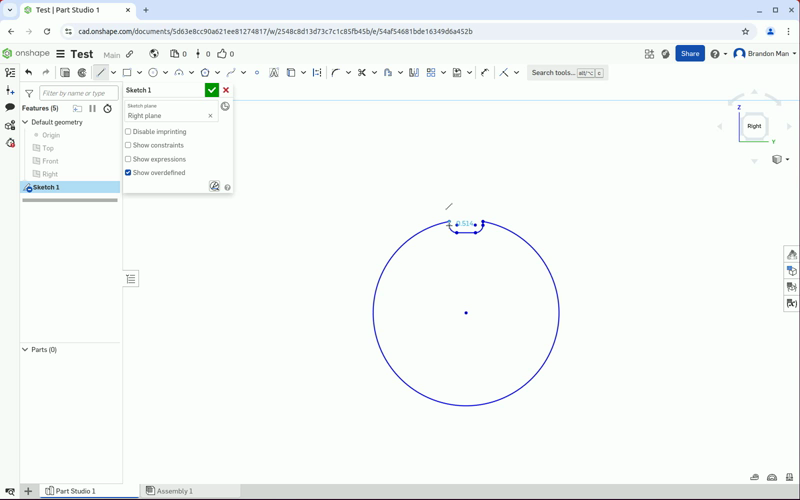
scroll(6)
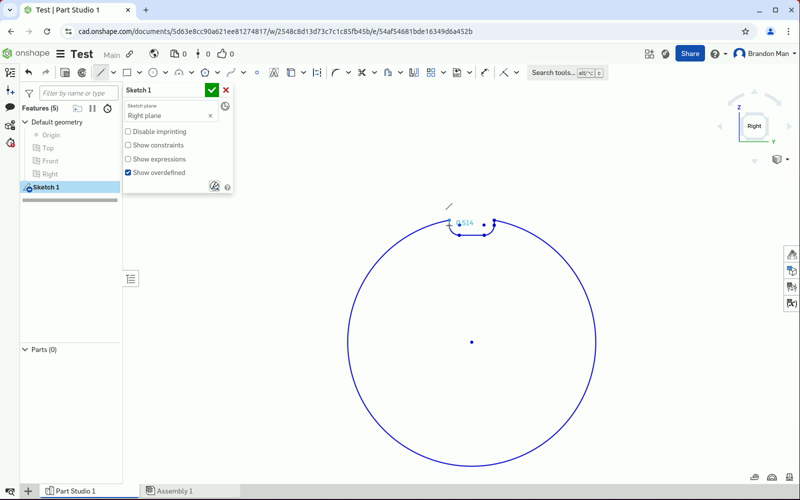
scroll(6)
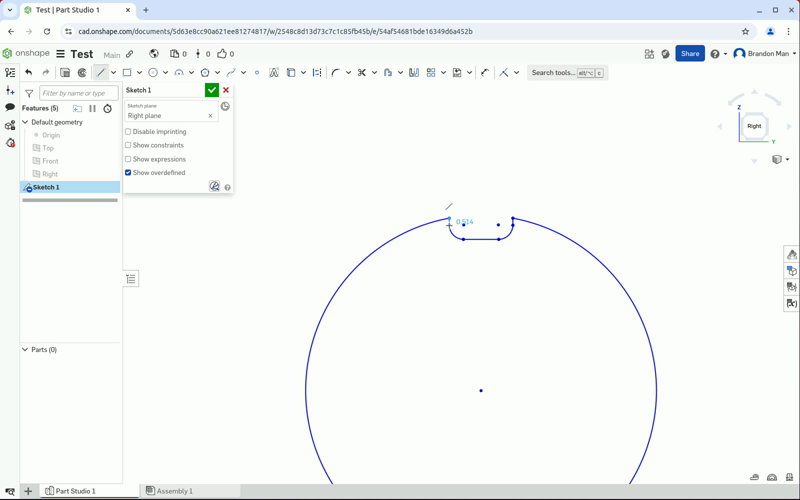
scroll(6)
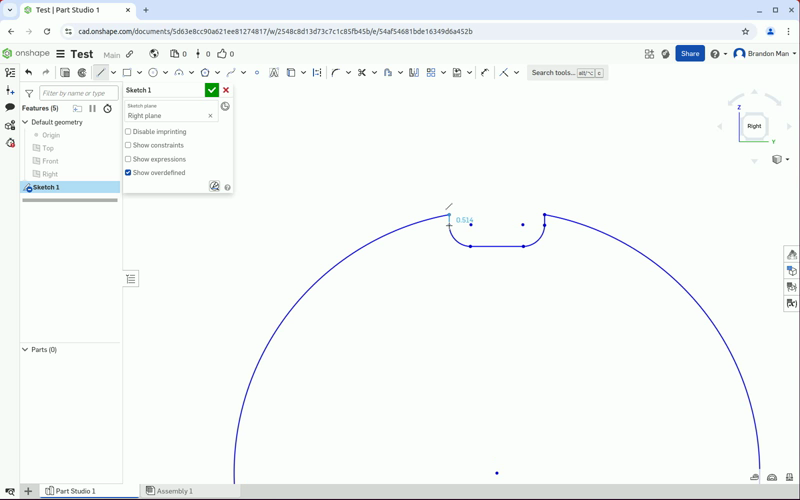
scroll(6)
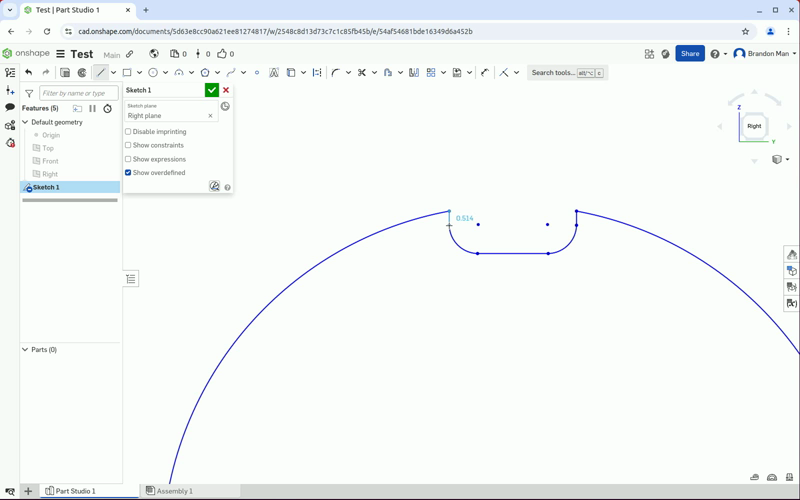
scroll(6)
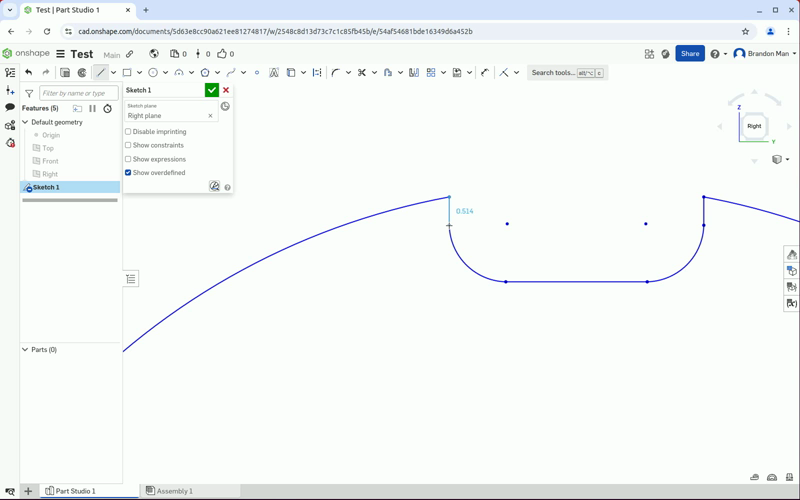
key_up(shift)
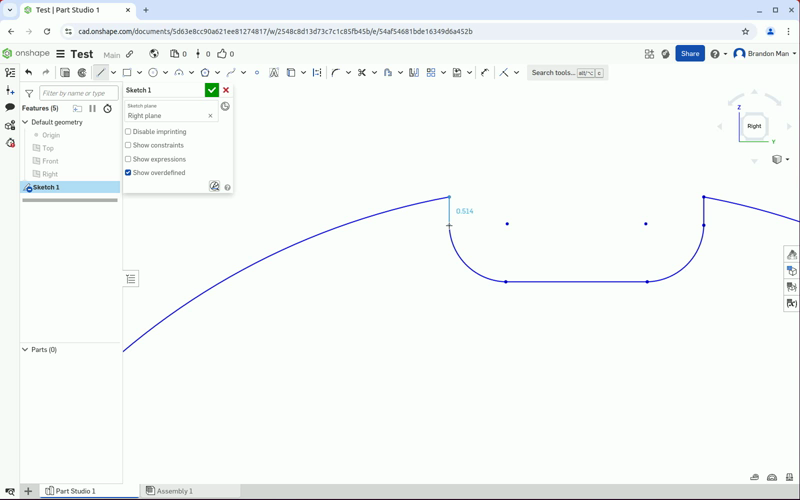
click(449, 225)
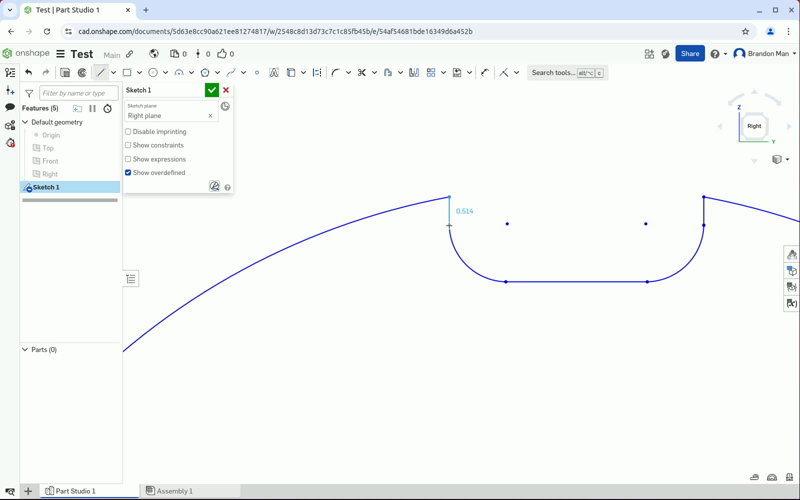
scroll(-6)
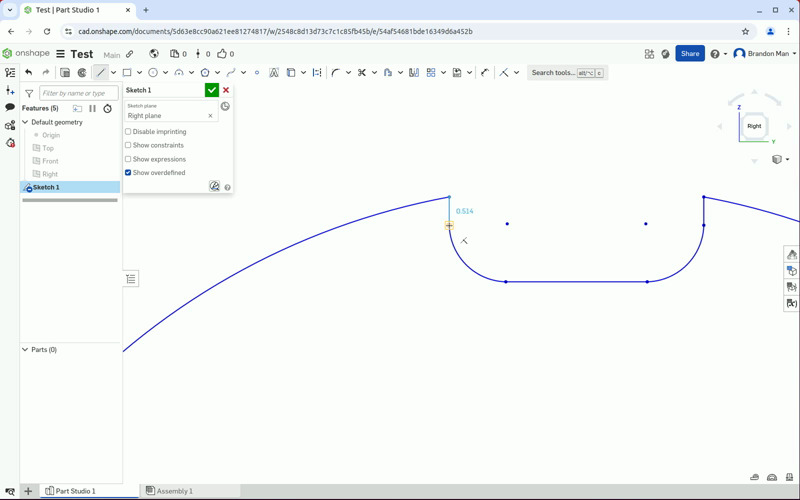
scroll(-6)
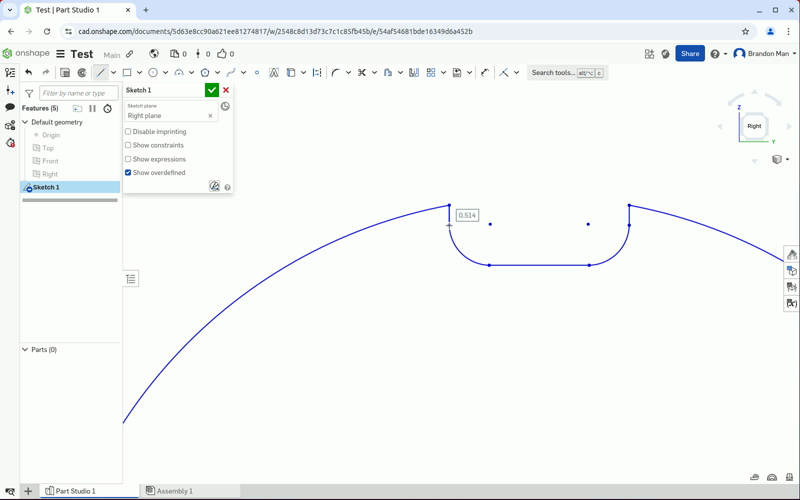
scroll(-6)
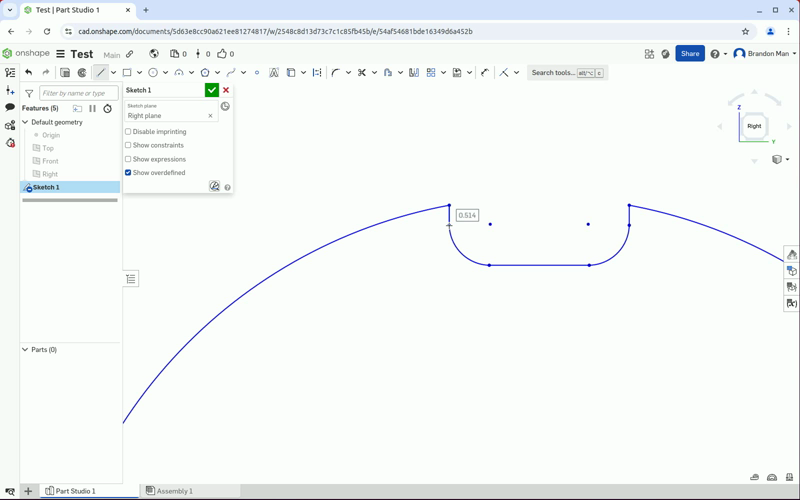
scroll(-6)
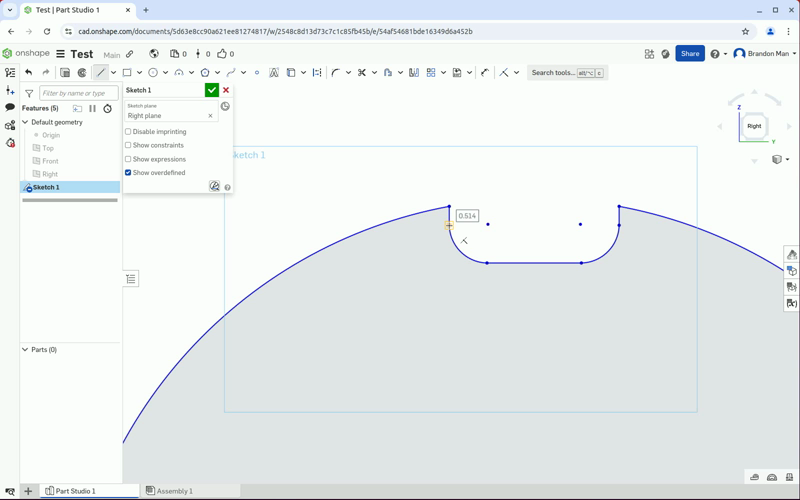
scroll(-6)
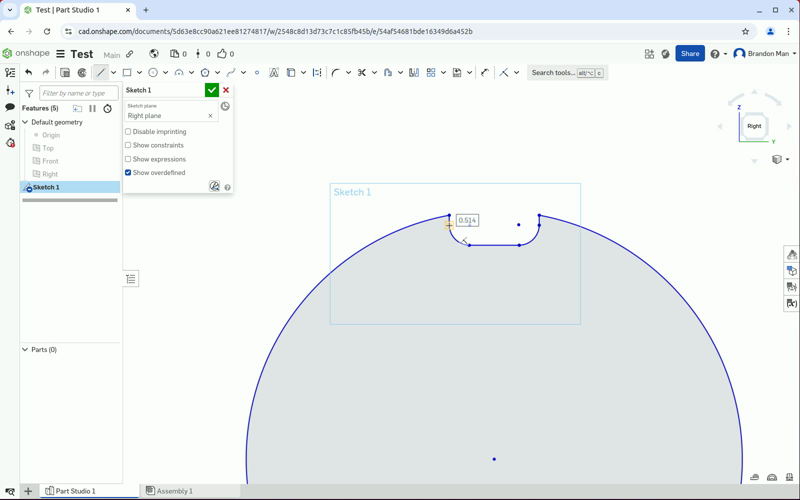
scroll(-6)
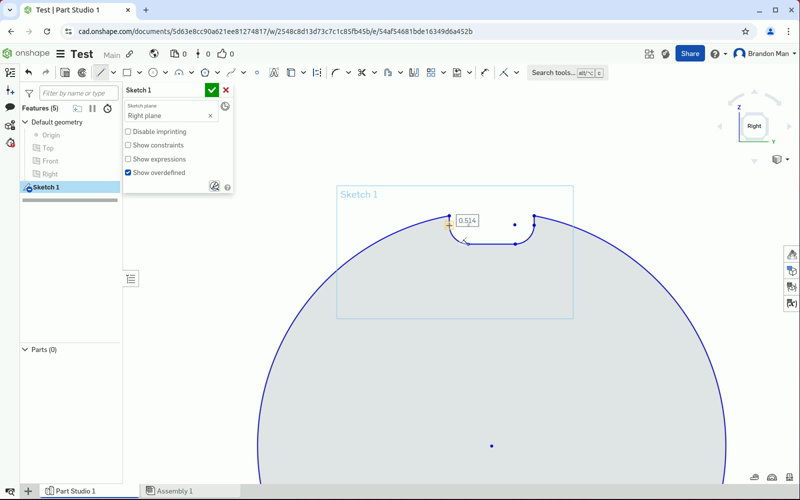
scroll(-6)
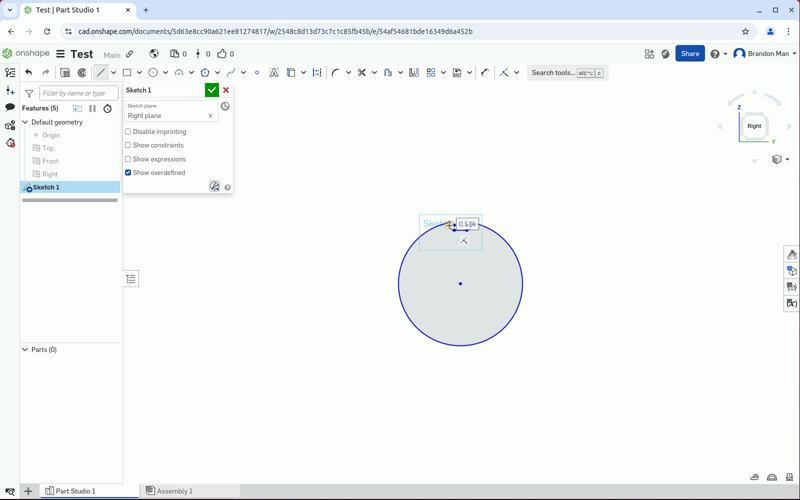
key(esc)
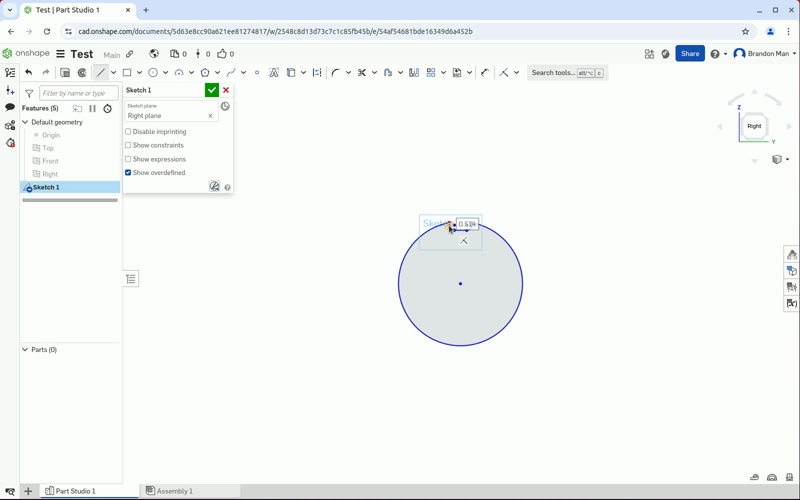
key(a)
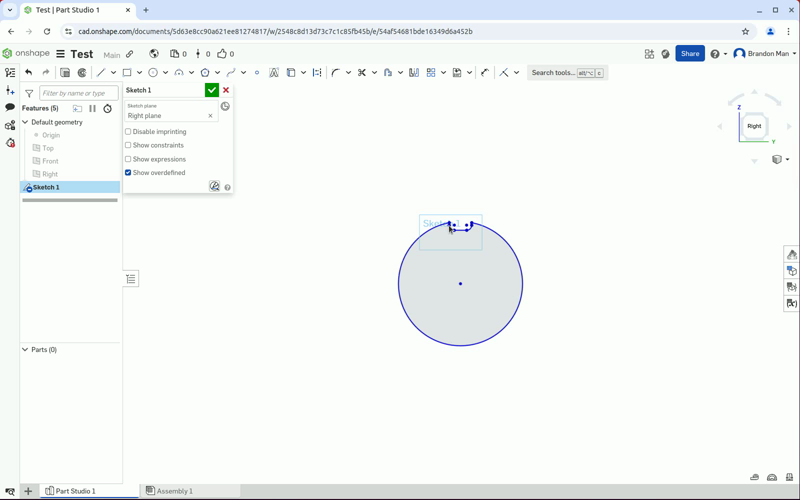
key_down(shift)
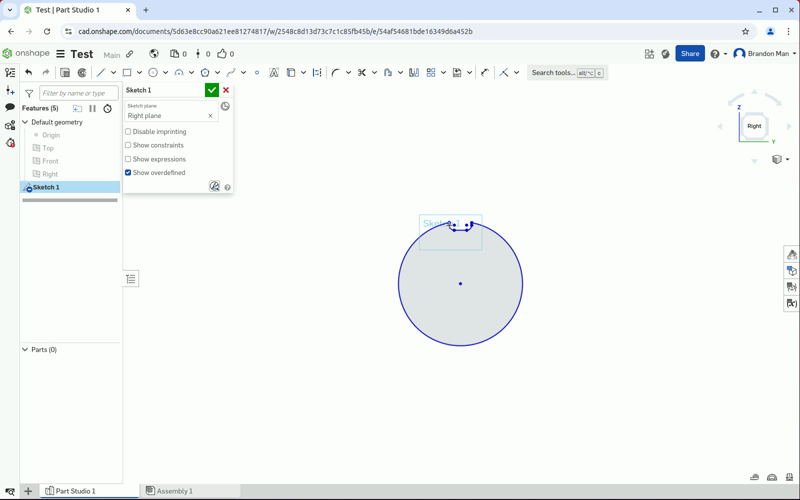
mouse_move(440, 231)
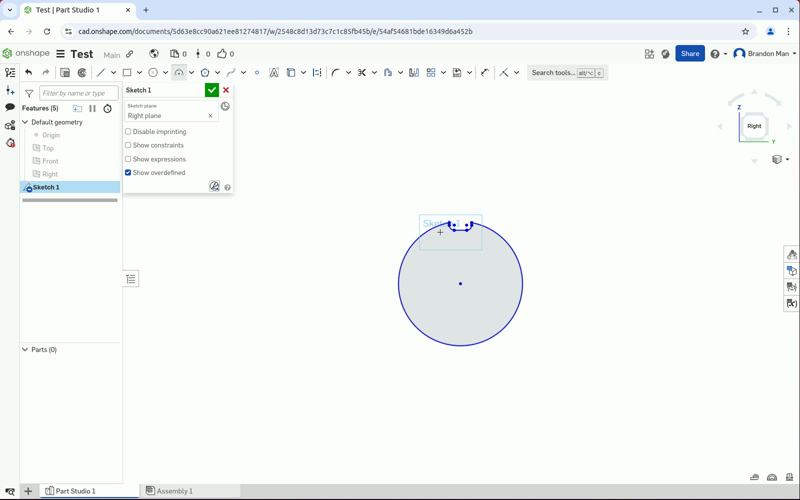
click(440, 231)
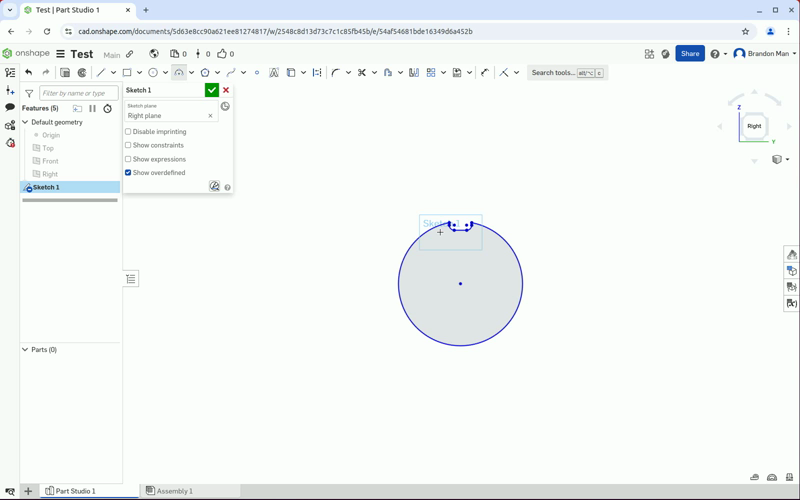
key_up(shift)
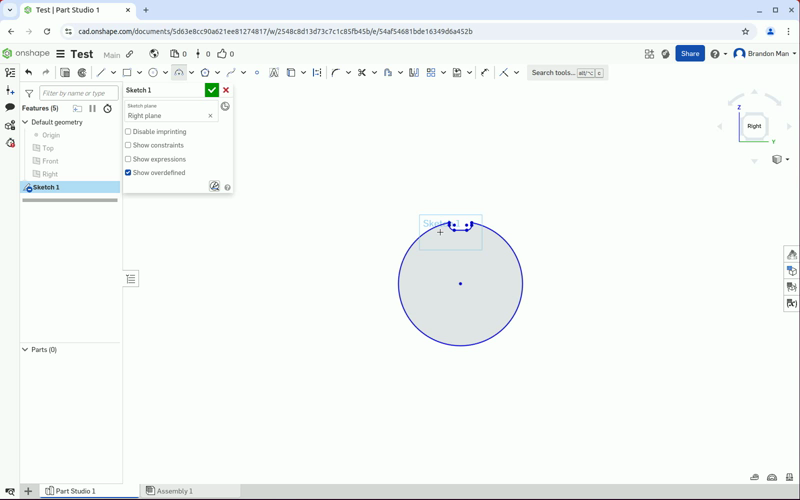
key_down(shift)
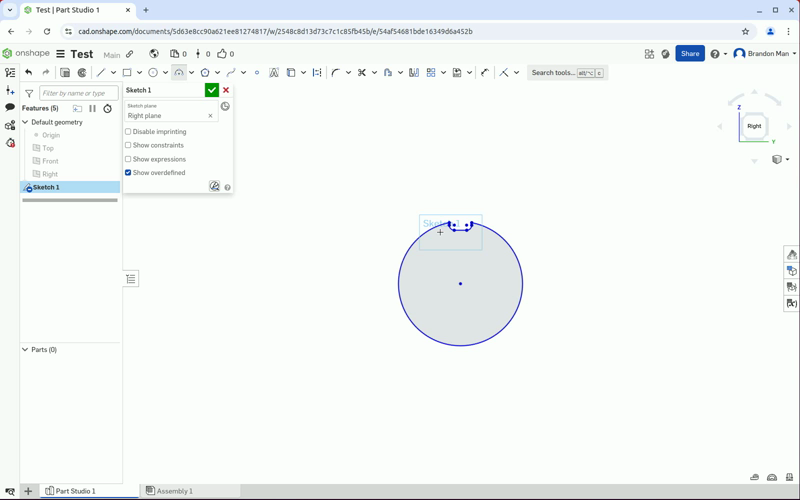
mouse_move(481, 231)
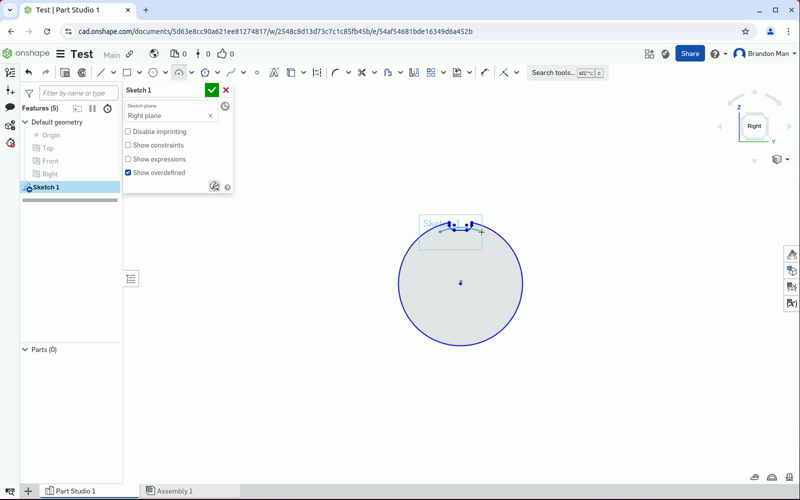
click(481, 231)
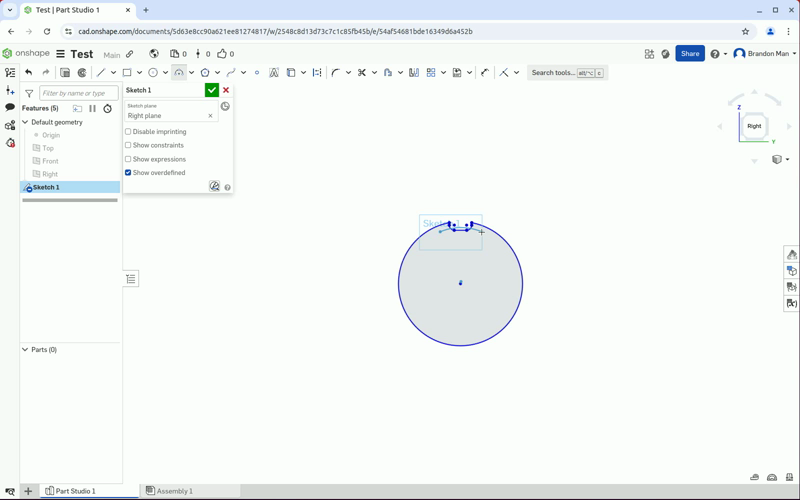
mouse_move(461, 339)
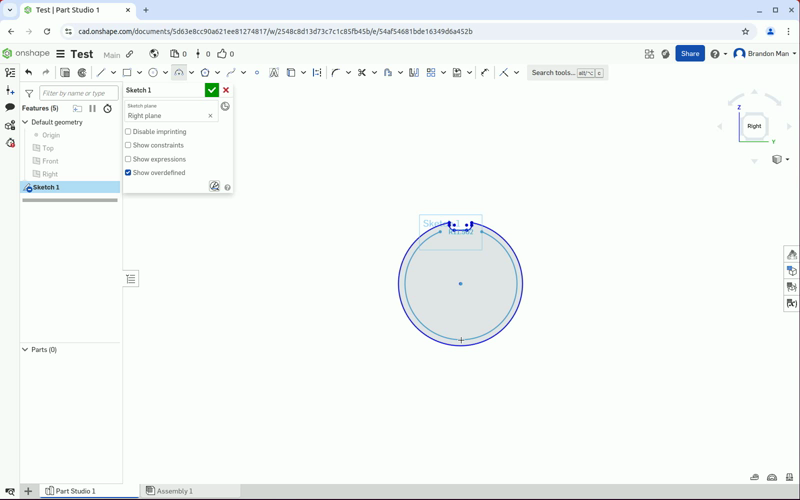
click(461, 339)
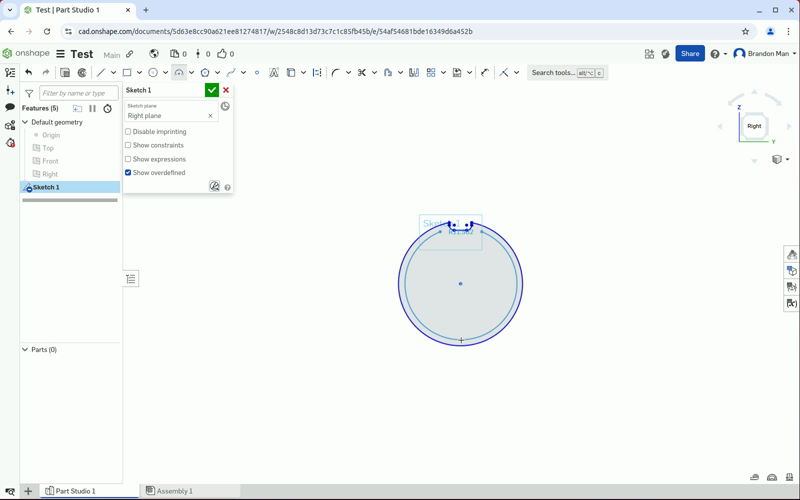
key_up(shift)
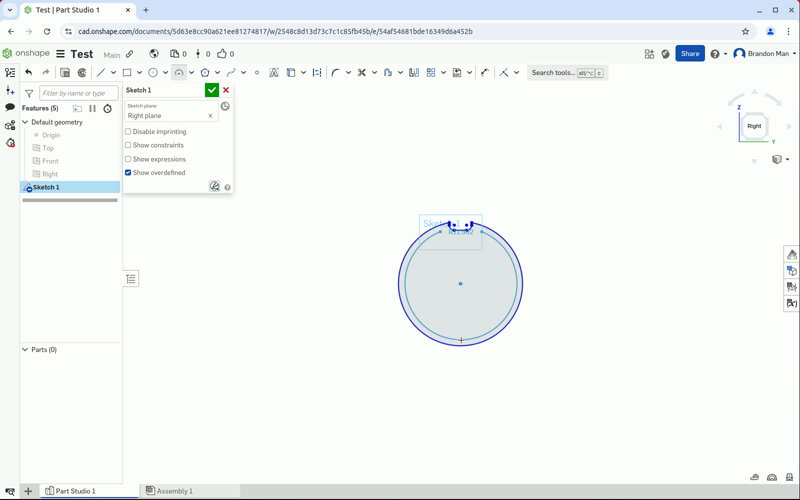
mouse_move(481, 231)
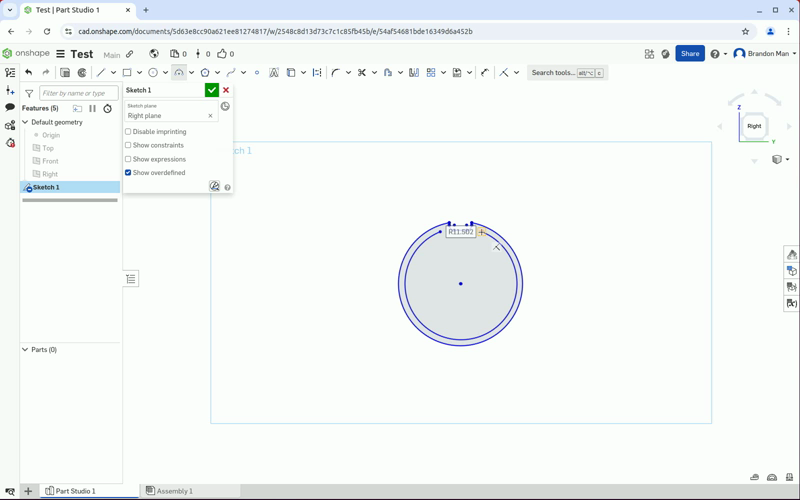
click(481, 231)
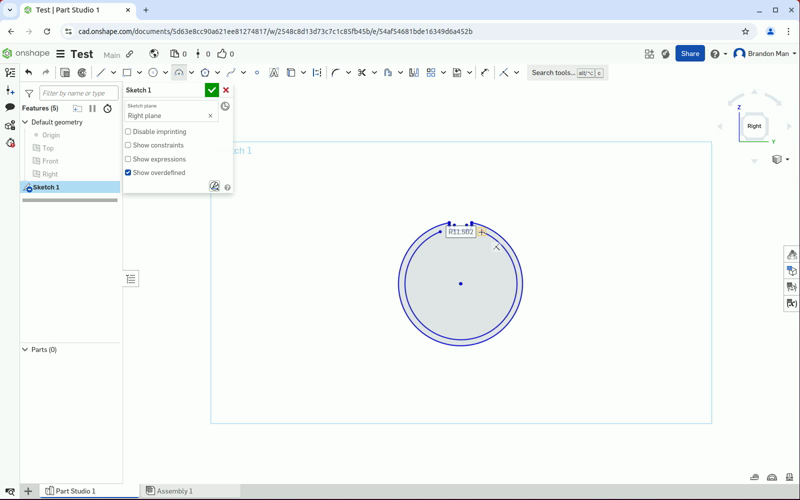
key_down(shift)
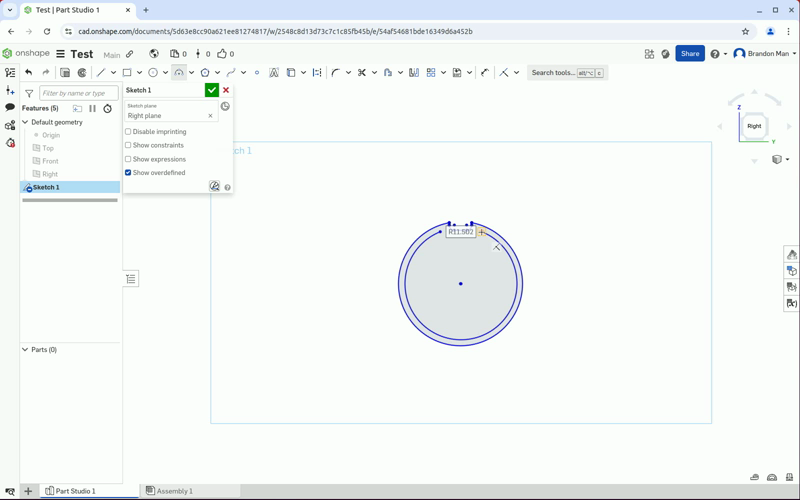
mouse_move(474, 236)
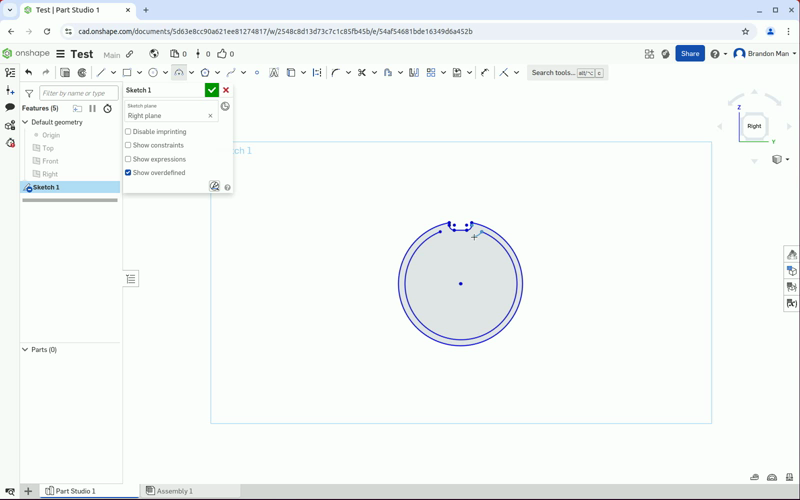
click(474, 236)
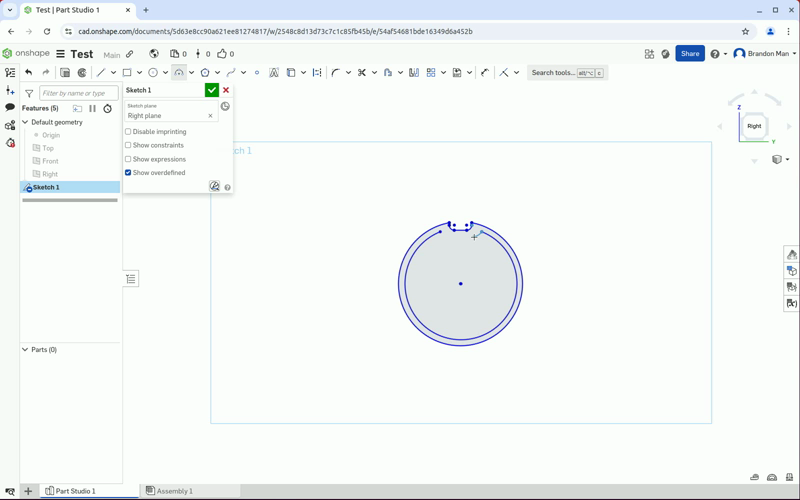
mouse_move(476, 232)
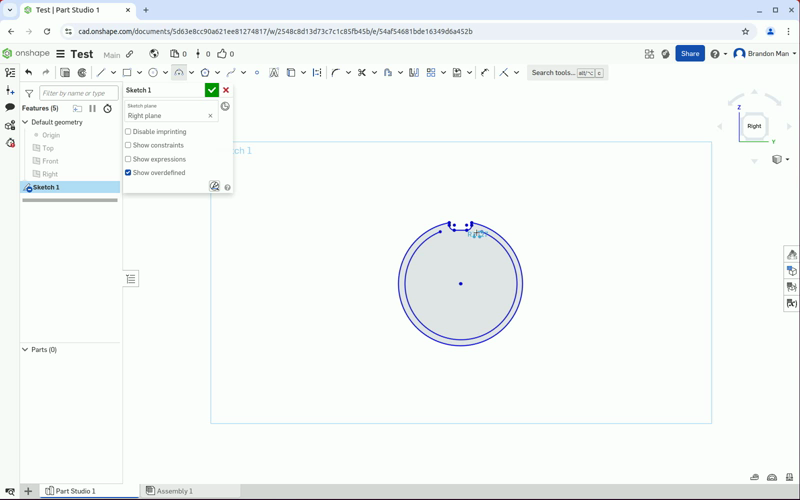
click(476, 232)
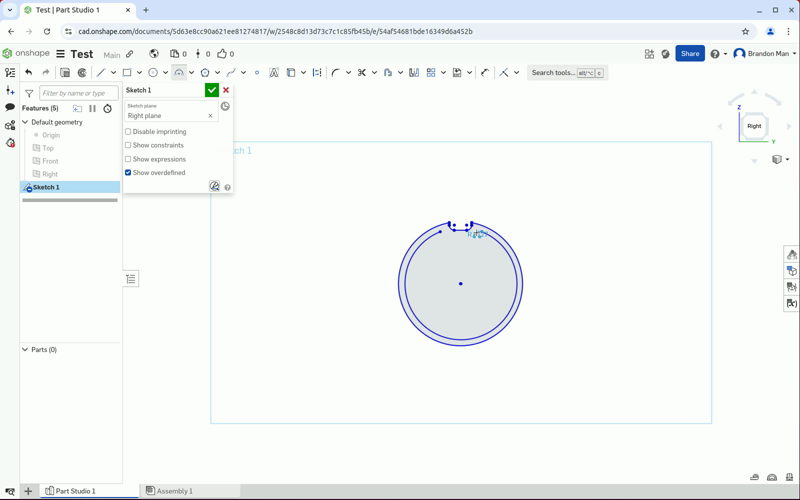
key_up(shift)
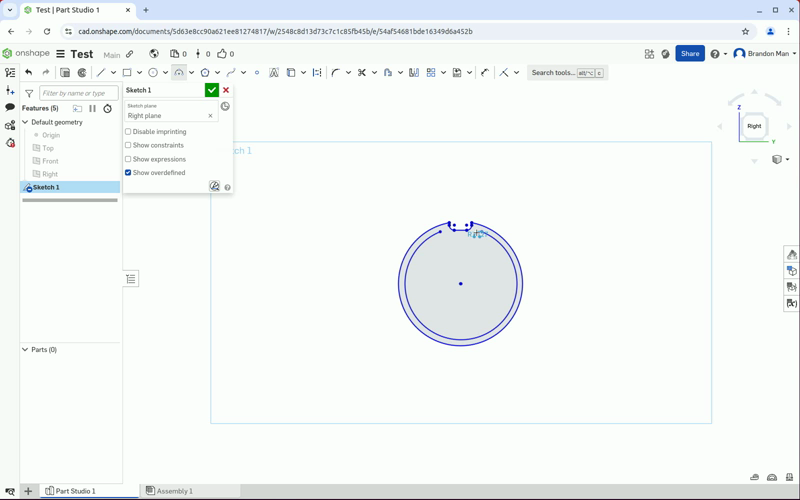
key(esc)
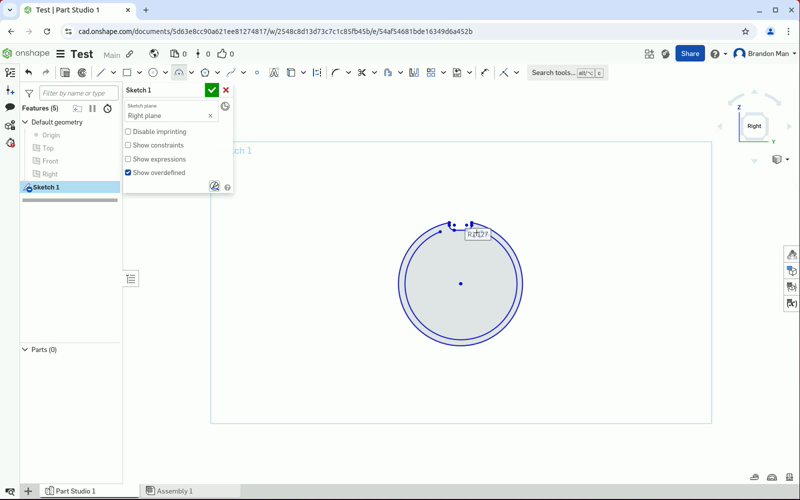
key(l)
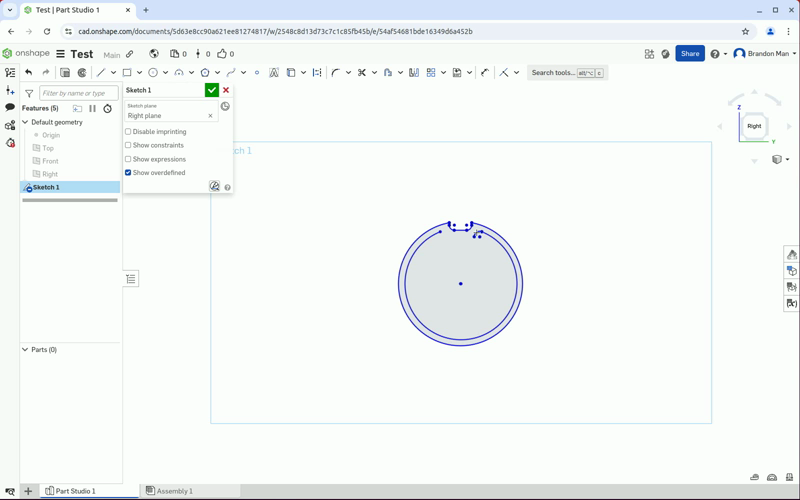
mouse_move(474, 236)
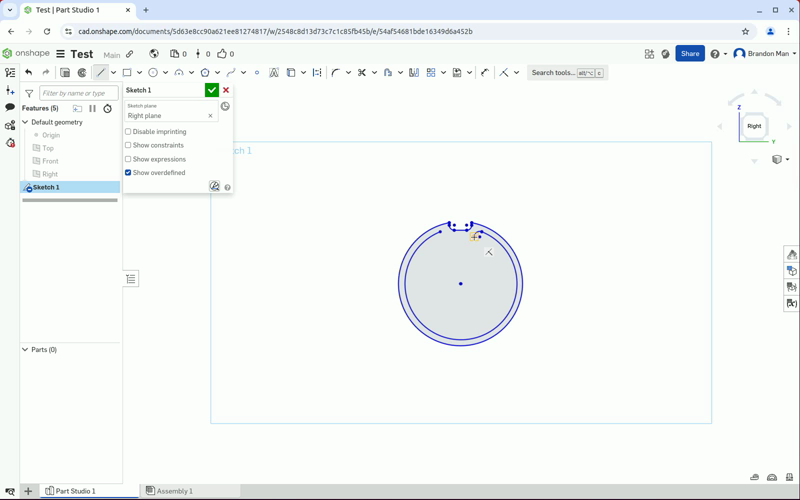
click(474, 236)
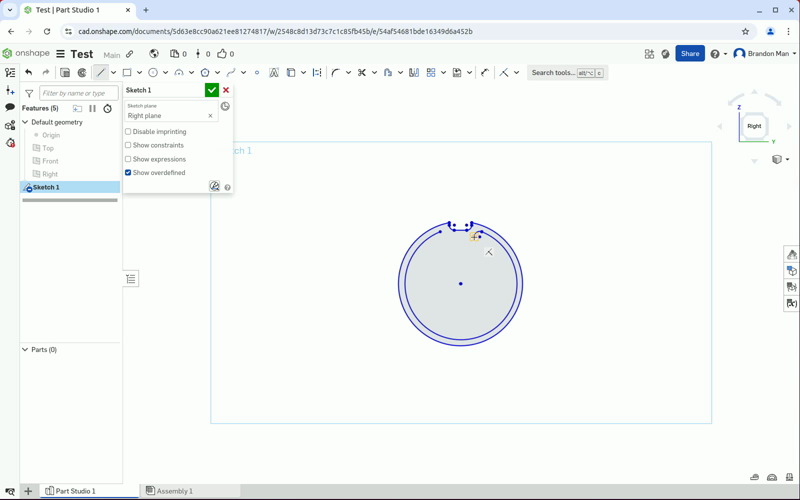
key_down(shift)
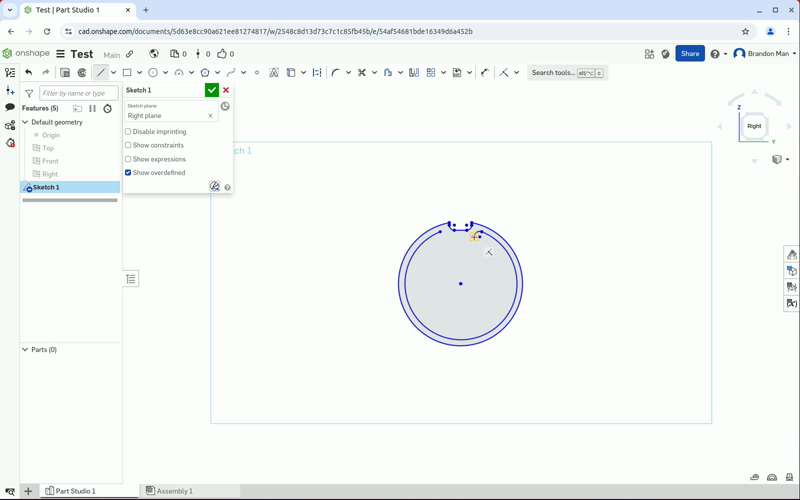
mouse_move(504, 236)
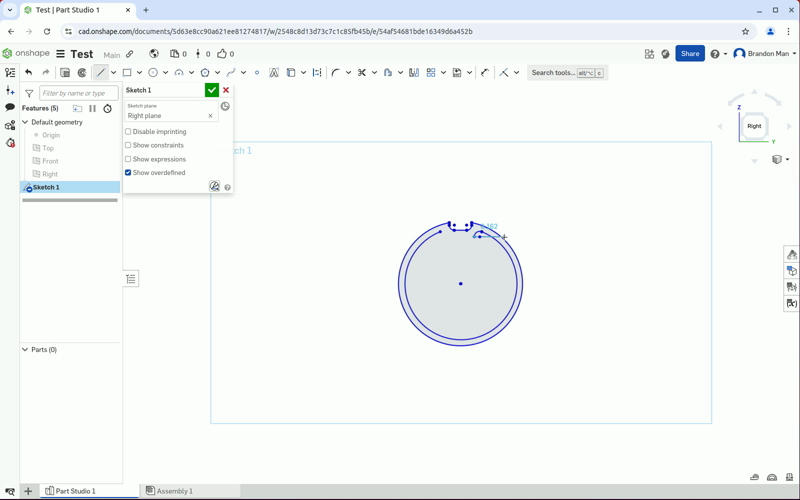
mouse_move(474, 244)
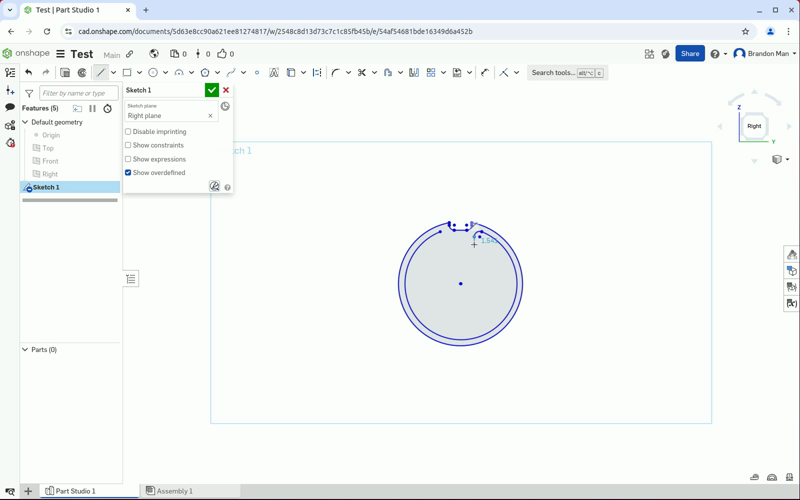
click(474, 244)
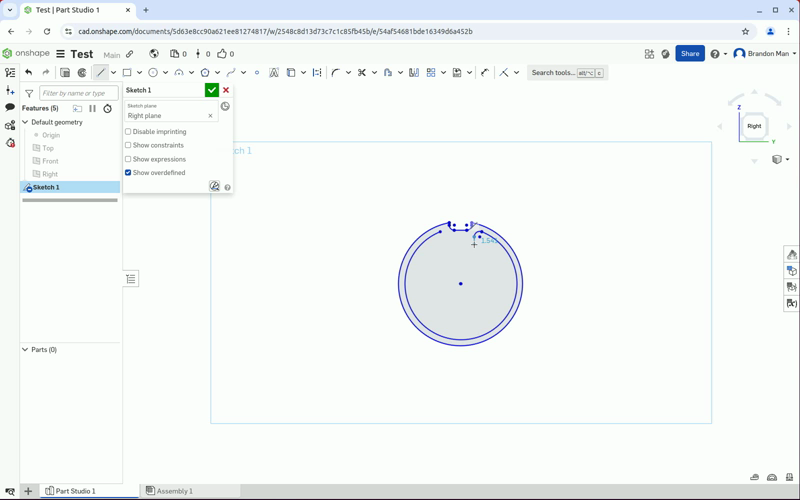
key_up(shift)
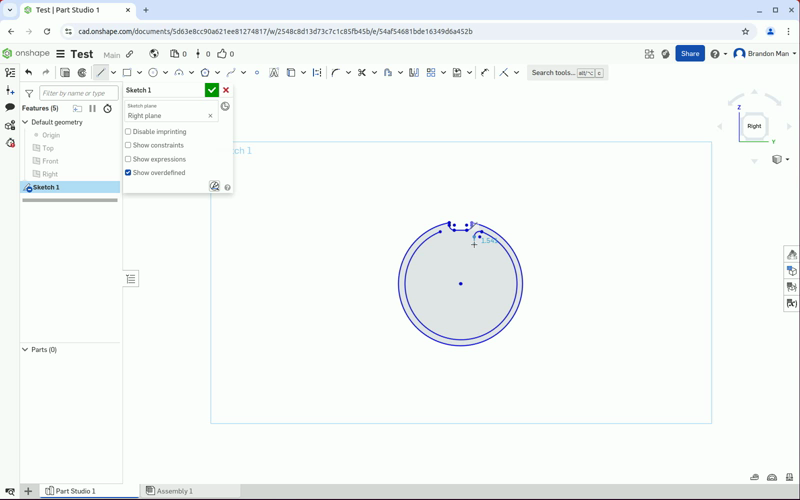
key_down(shift)
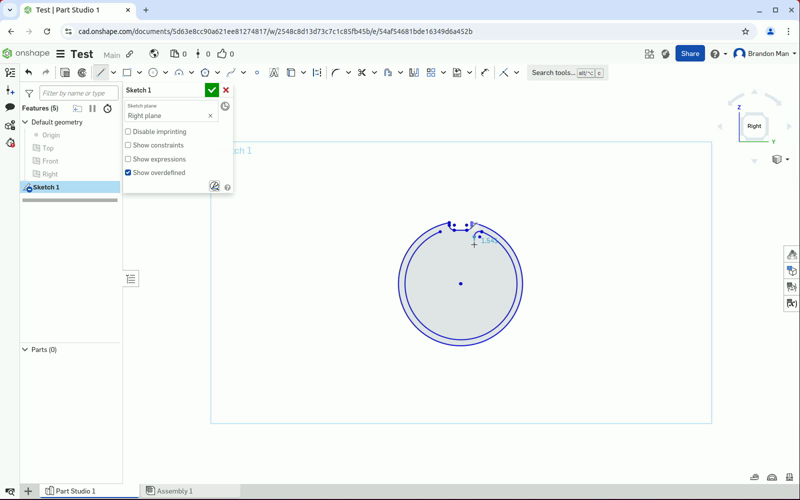
mouse_move(504, 244)
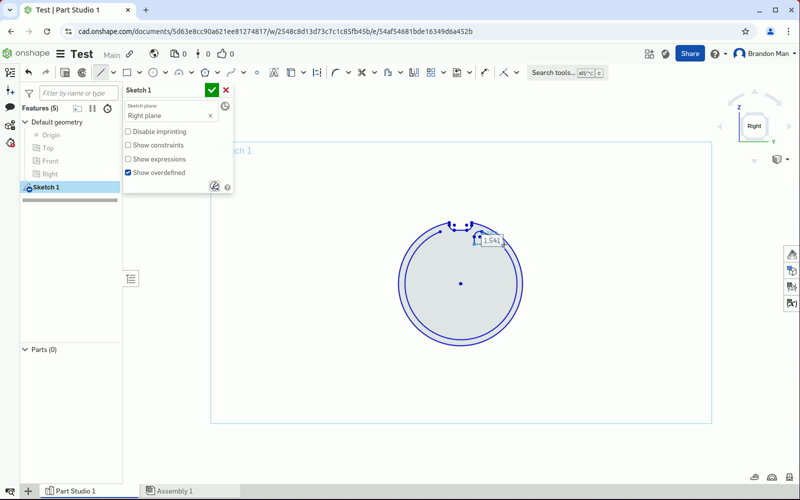
mouse_move(446, 244)
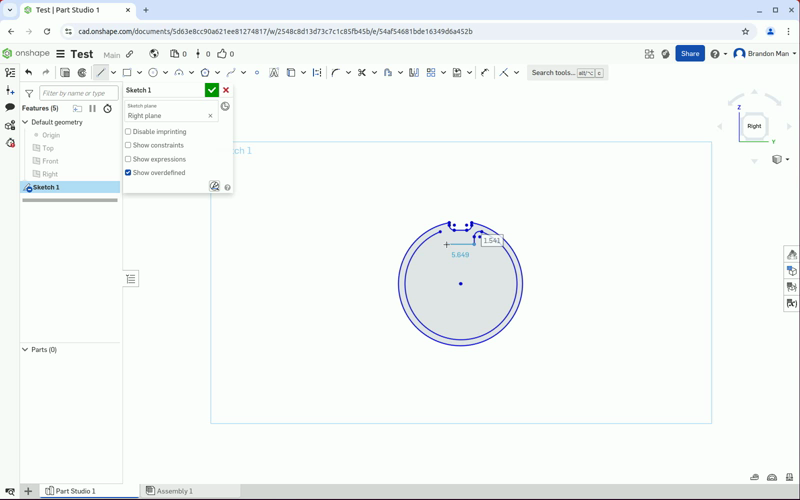
click(446, 244)
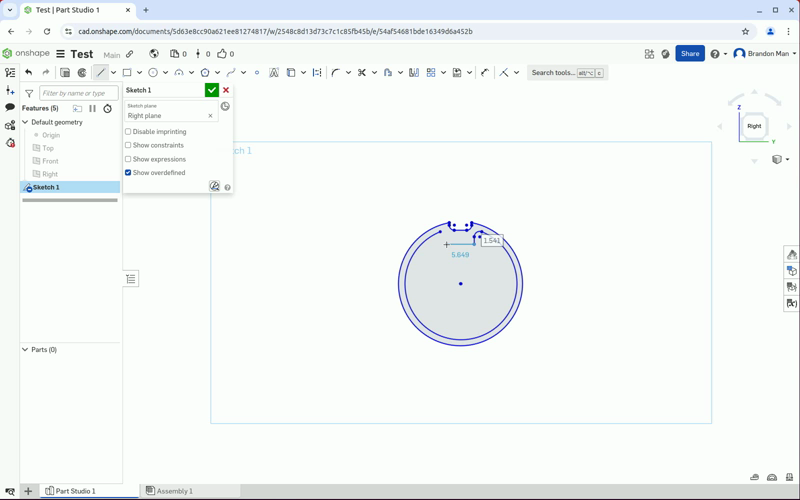
key_up(shift)
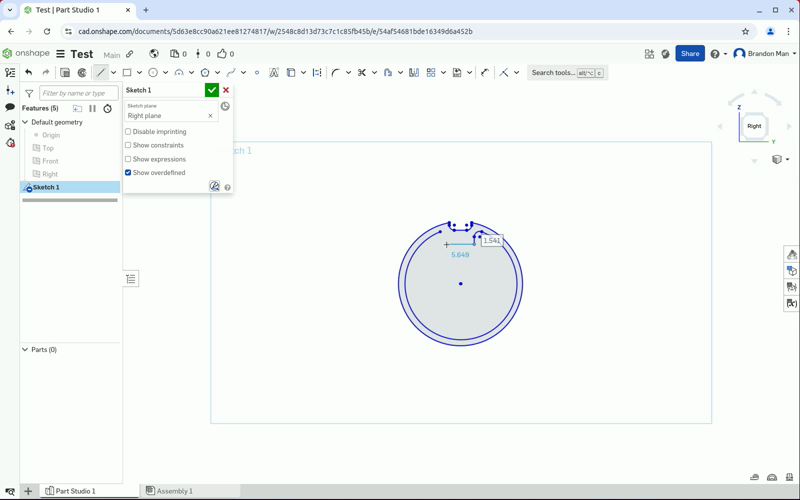
key_down(shift)
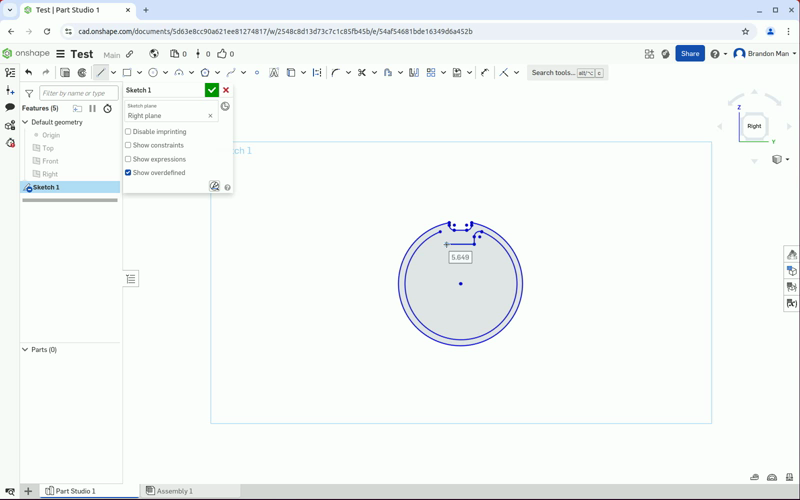
mouse_move(476, 244)
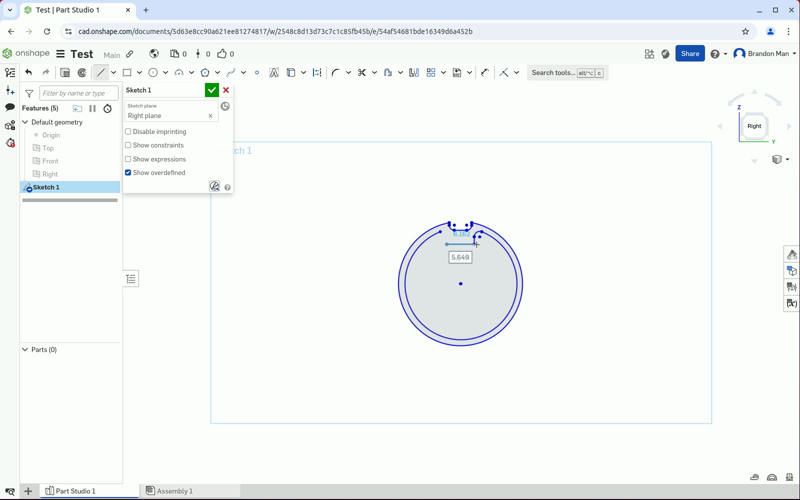
mouse_move(446, 236)
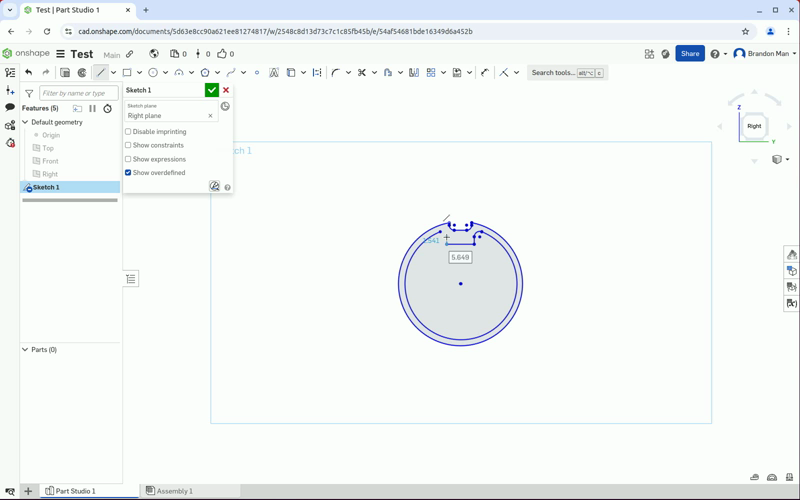
click(446, 236)
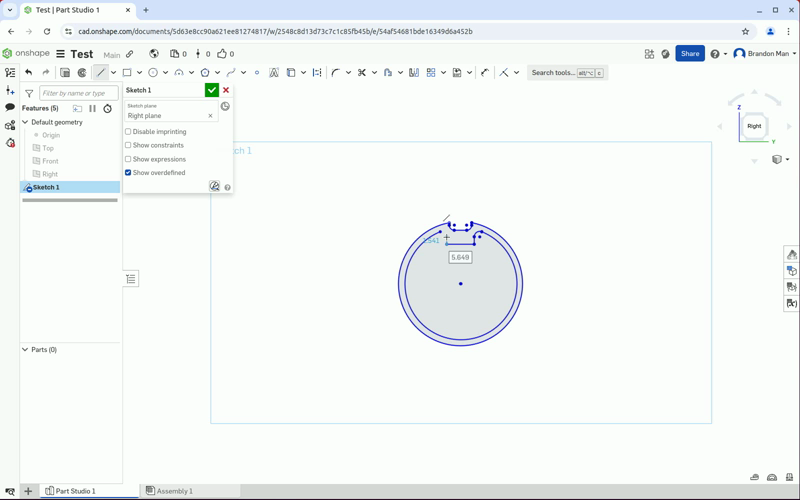
key_up(shift)
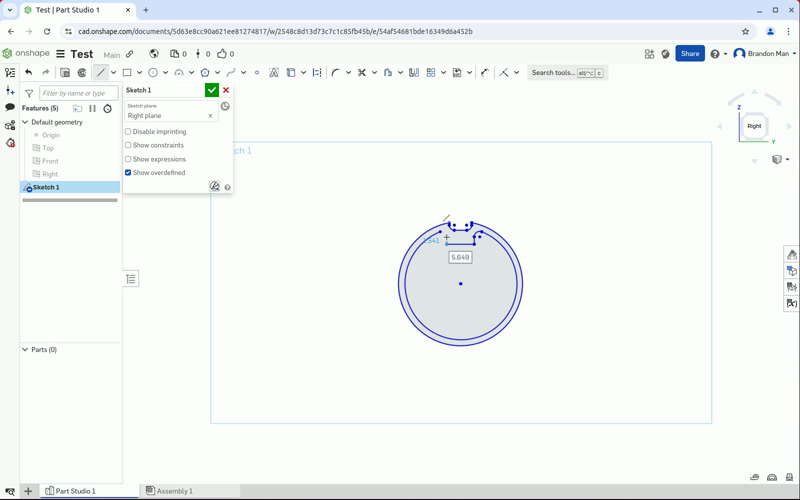
key(esc)
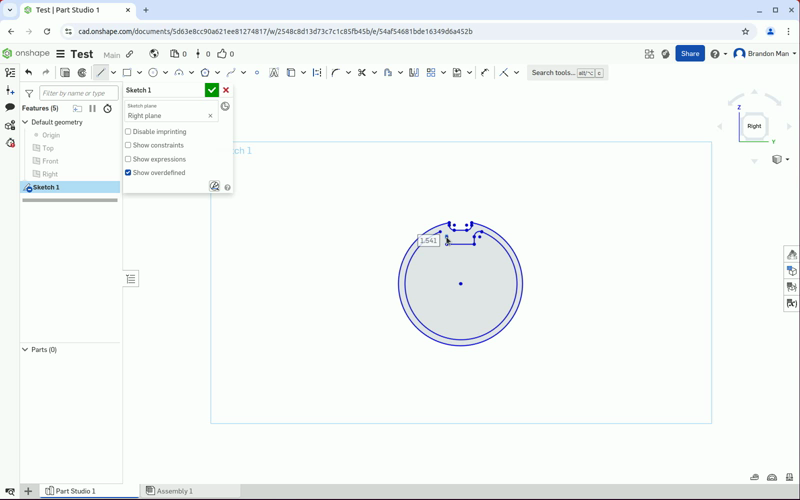
key(a)
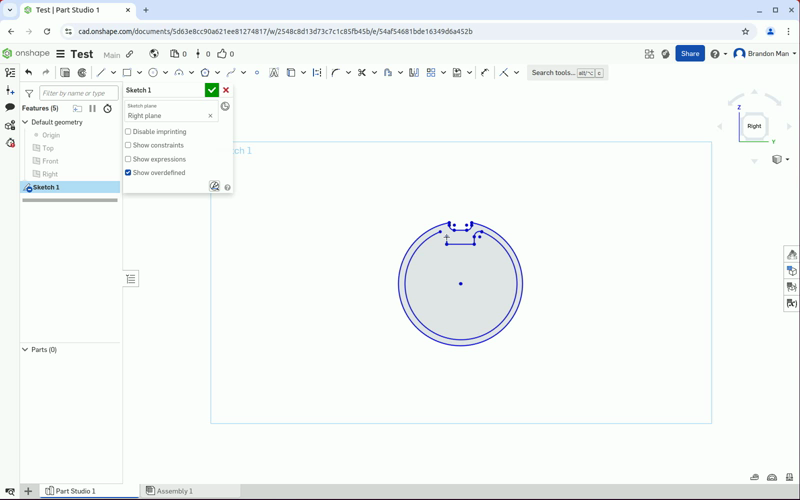
mouse_move(446, 236)
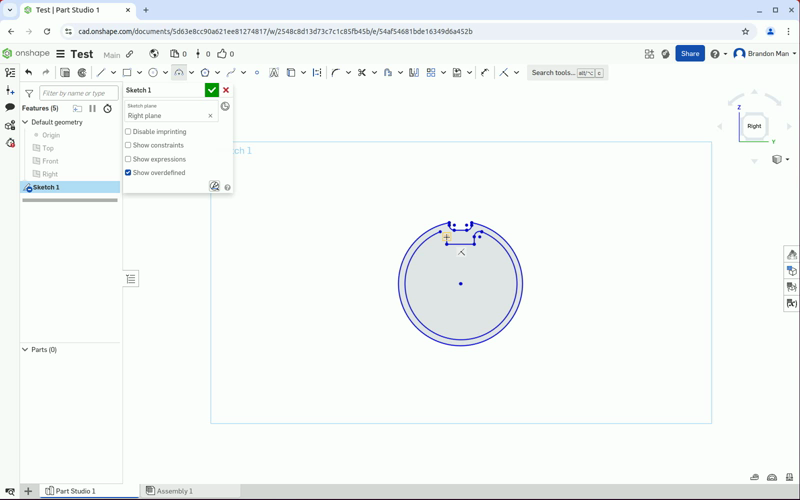
click(446, 236)
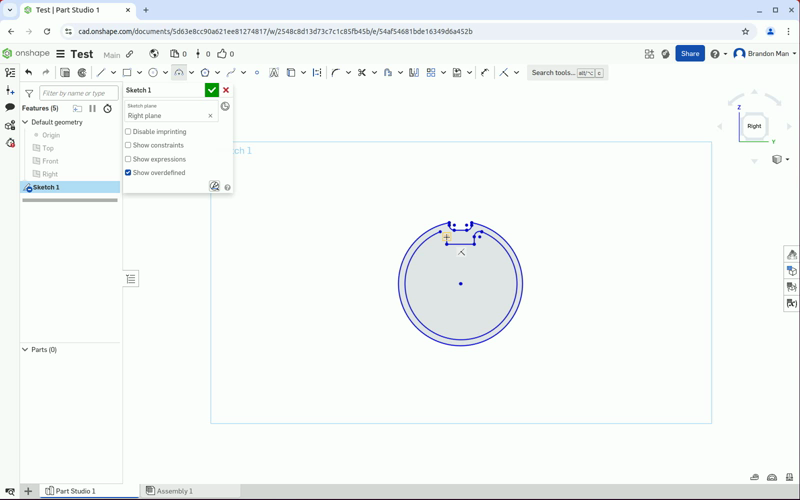
mouse_move(440, 231)
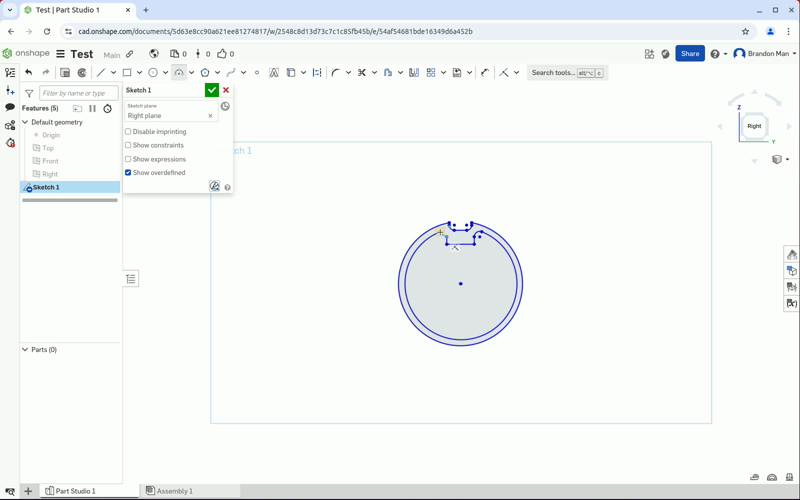
click(440, 231)
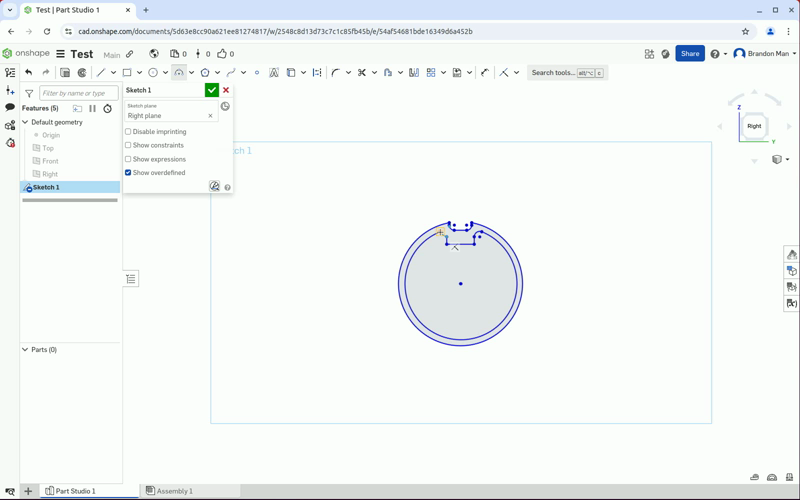
key_down(shift)
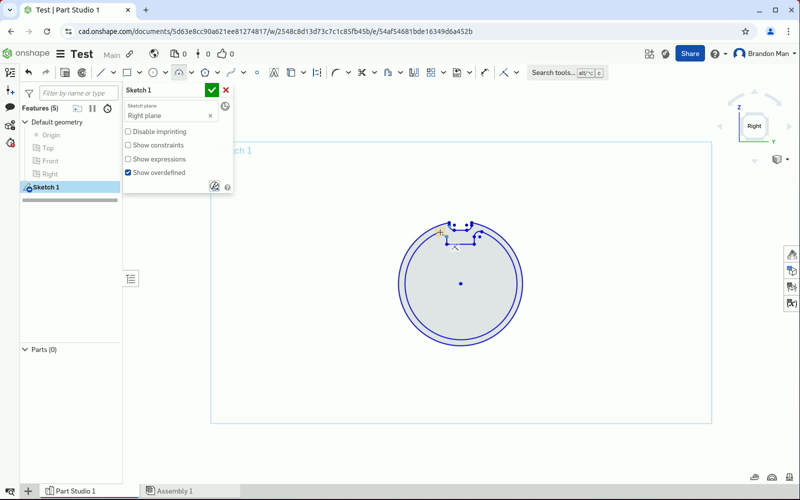
mouse_move(444, 232)
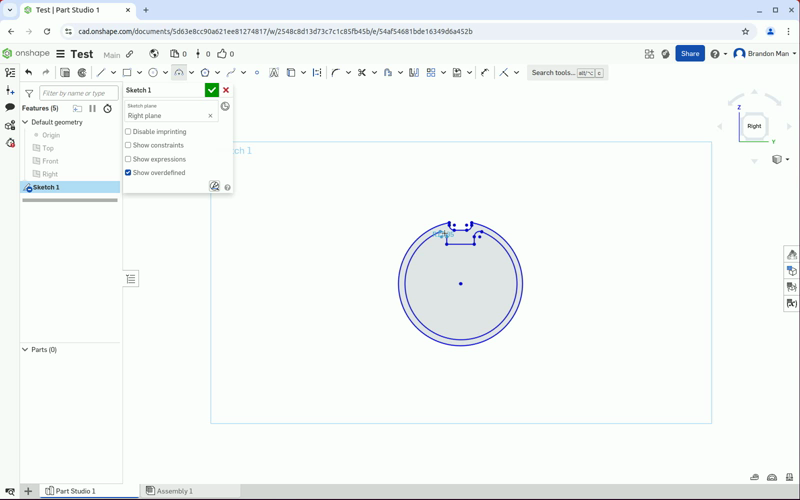
click(444, 232)
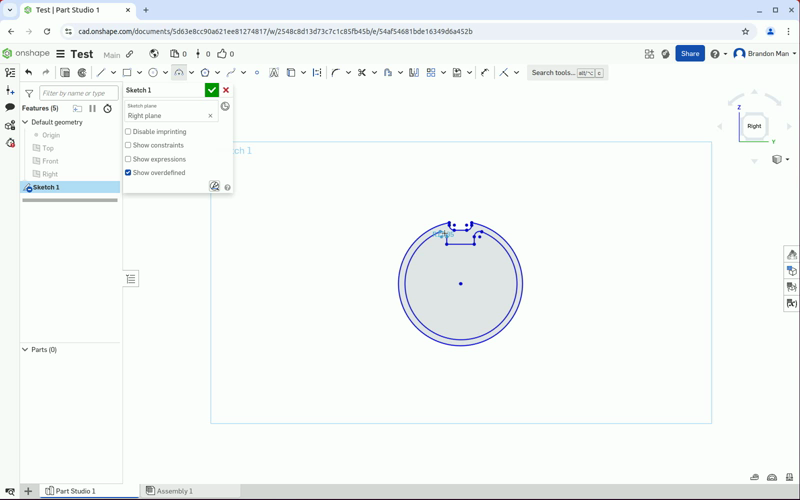
key_up(shift)
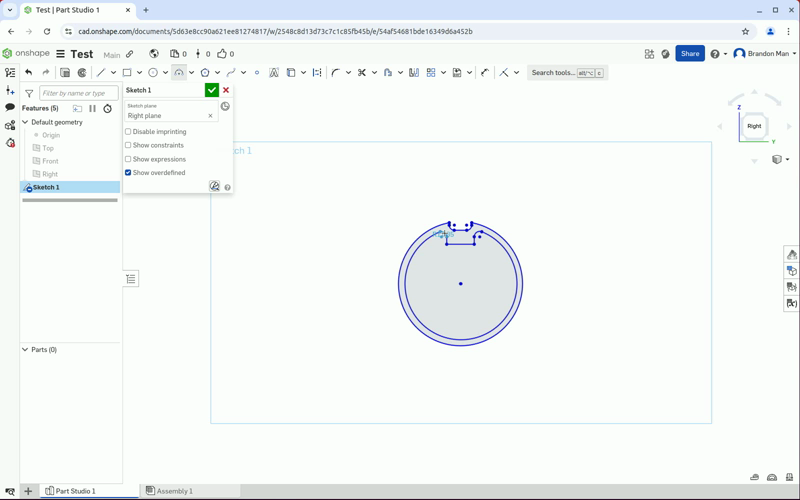
key(esc)
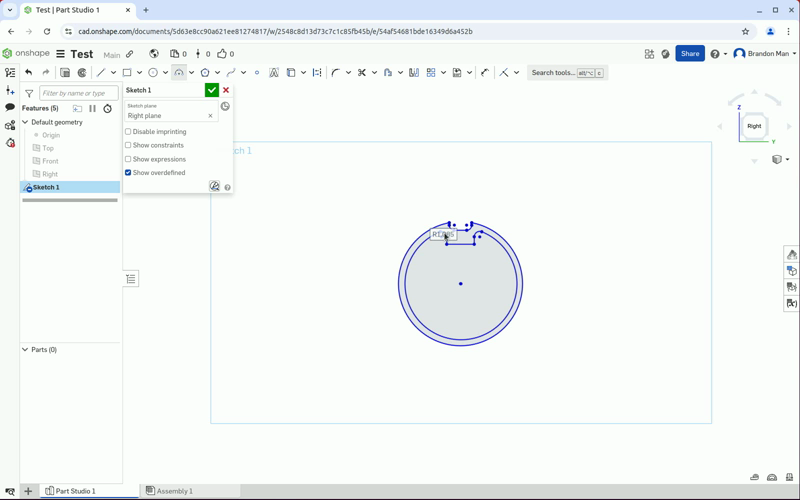
mouse_move(459, 343)
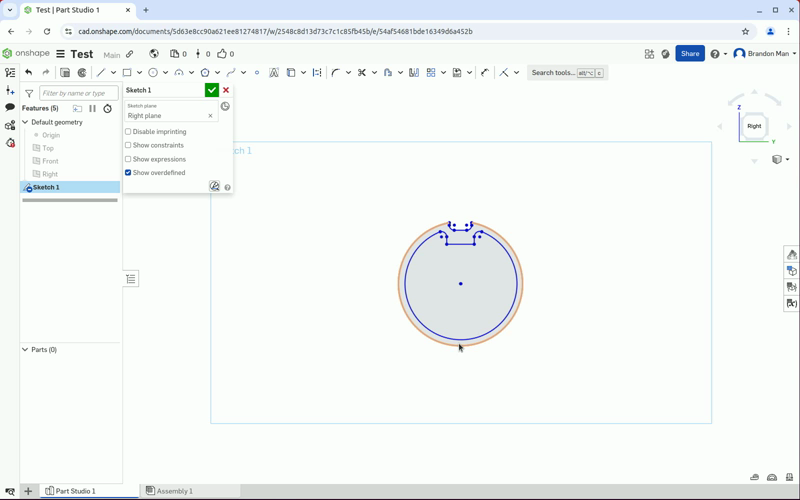
click(459, 343)
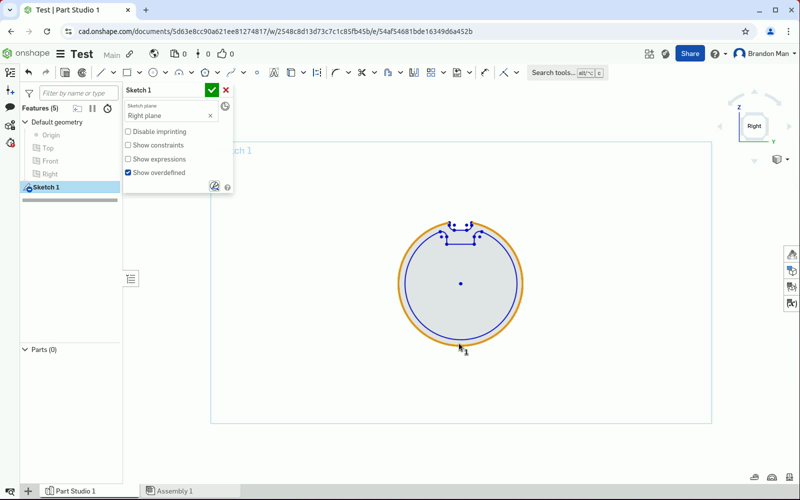
mouse_move(73, 352)
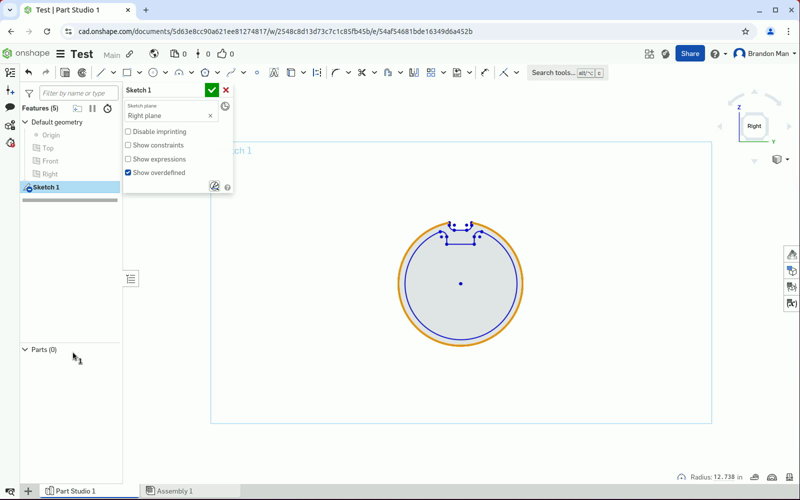
key(shift+y)
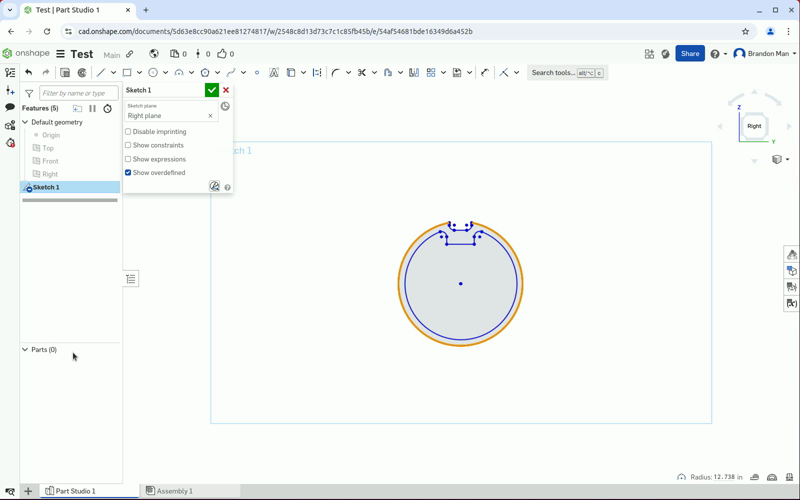
key(shift+e)
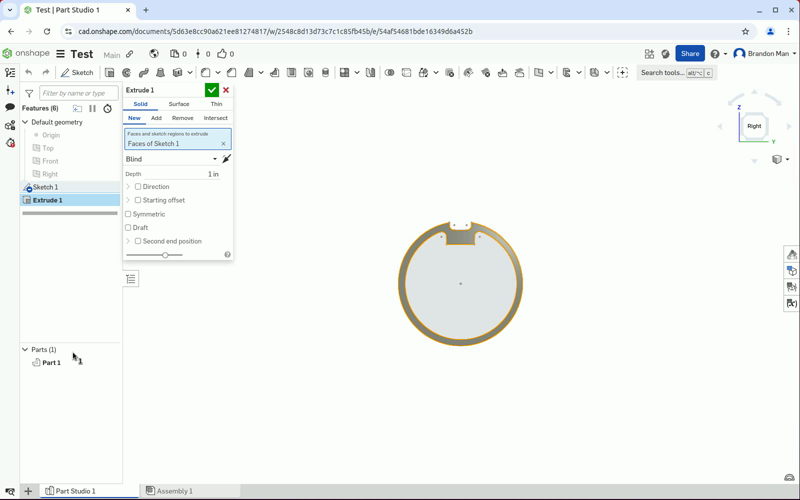
mouse_move(143, 106)
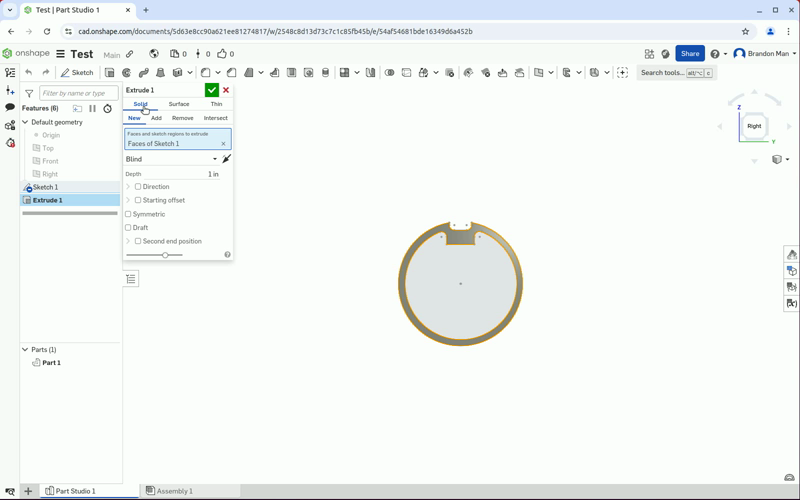
click(143, 106)
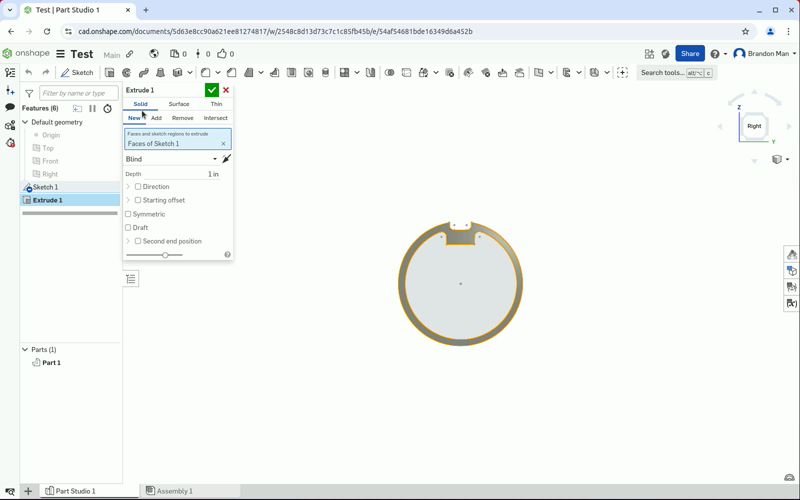
mouse_move(137, 120)
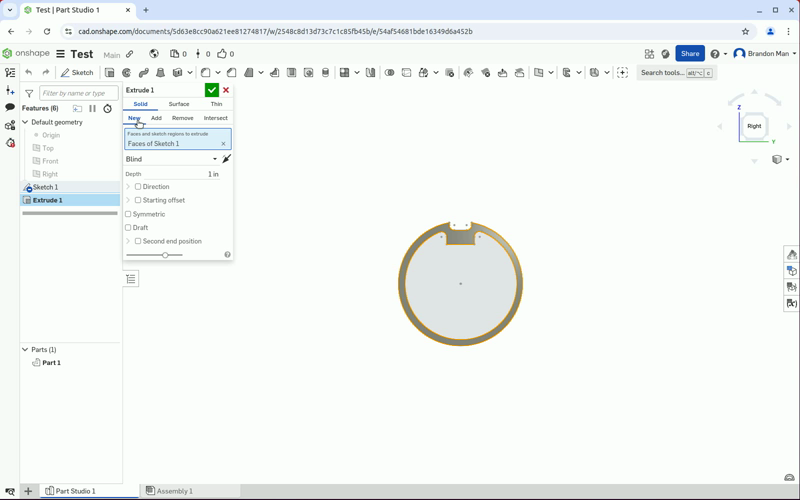
click(137, 120)
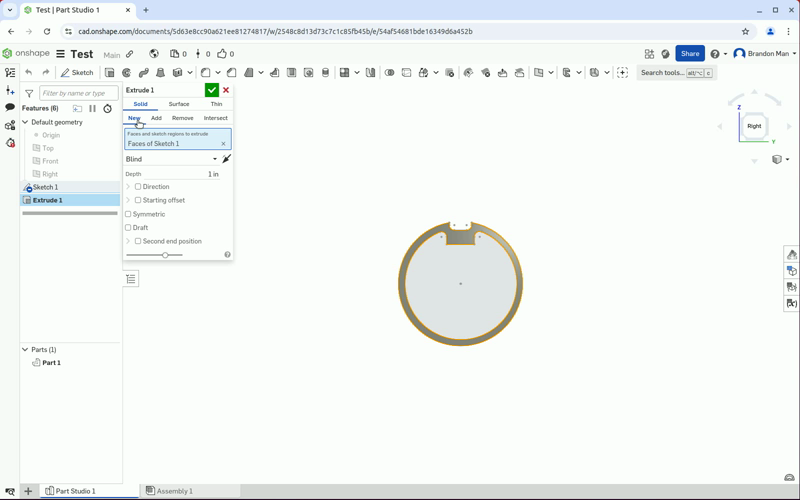
key(tab, 4)
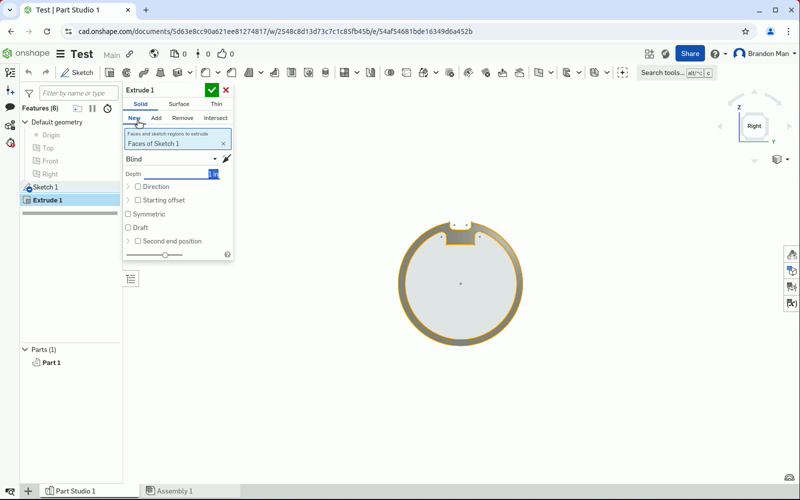
text(23.108)
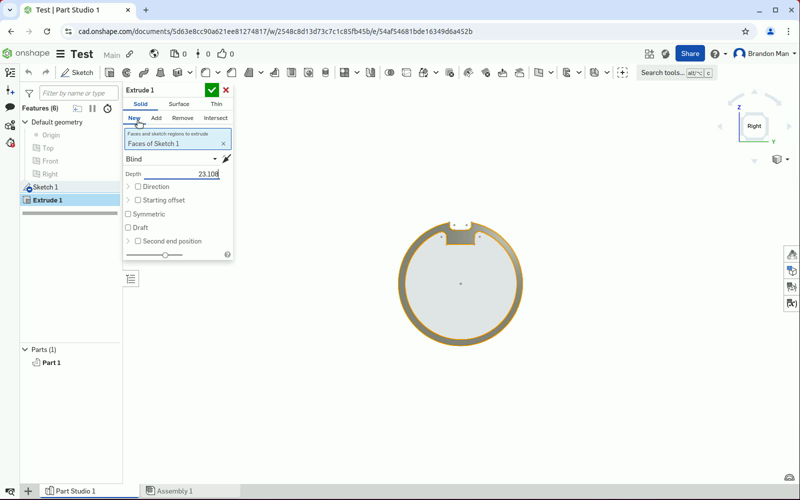
key(enter)
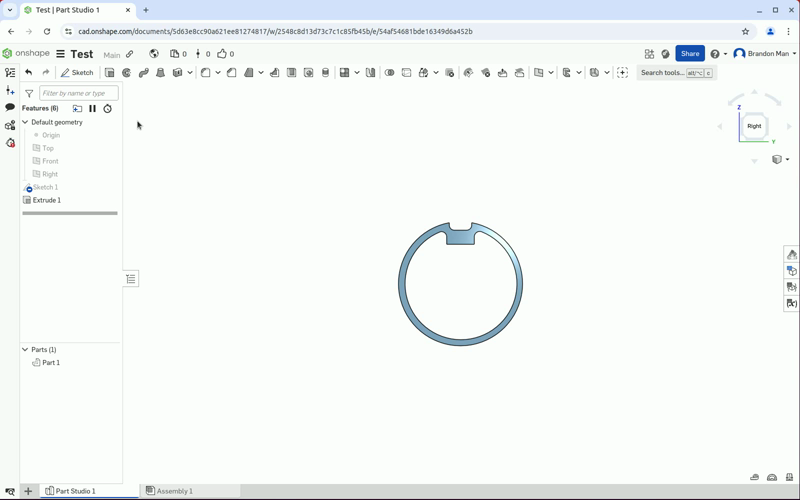
key(shift+h)
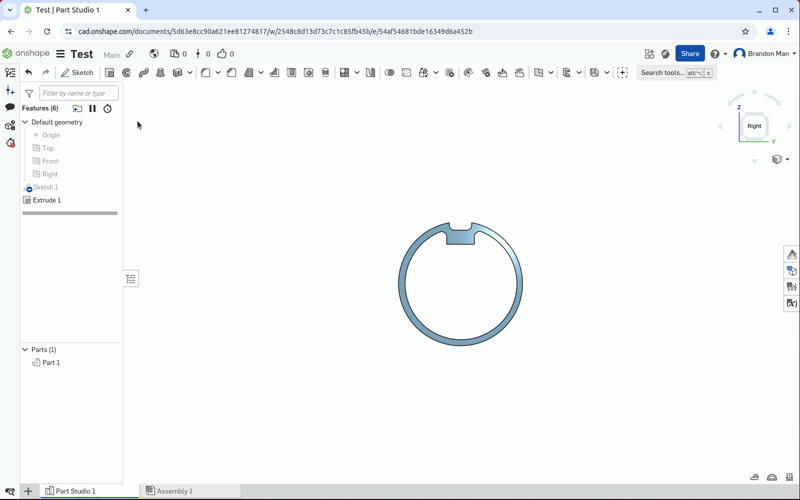
key(shift+h)
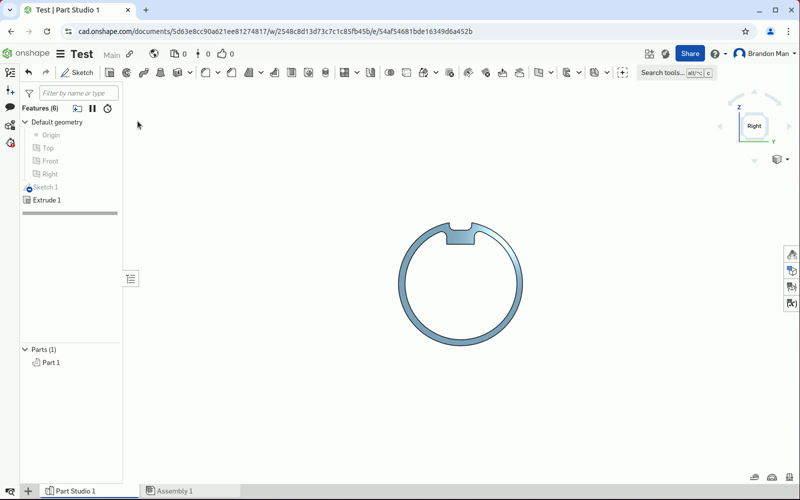
mouse_move(73, 189)
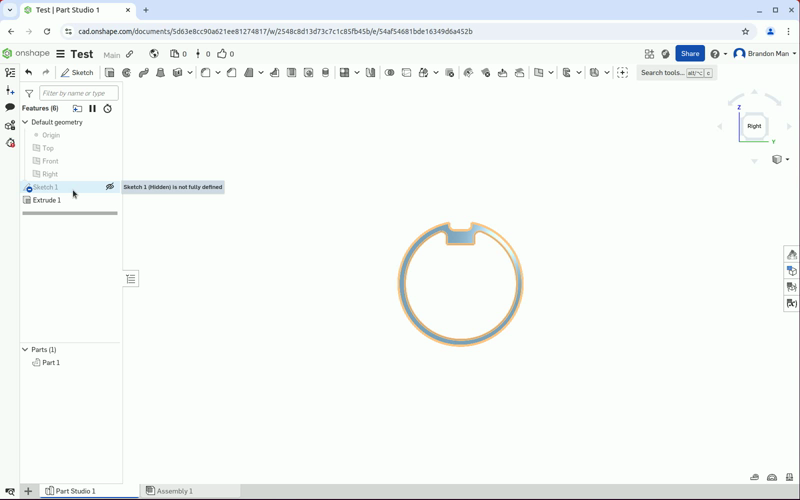
click(73, 189)
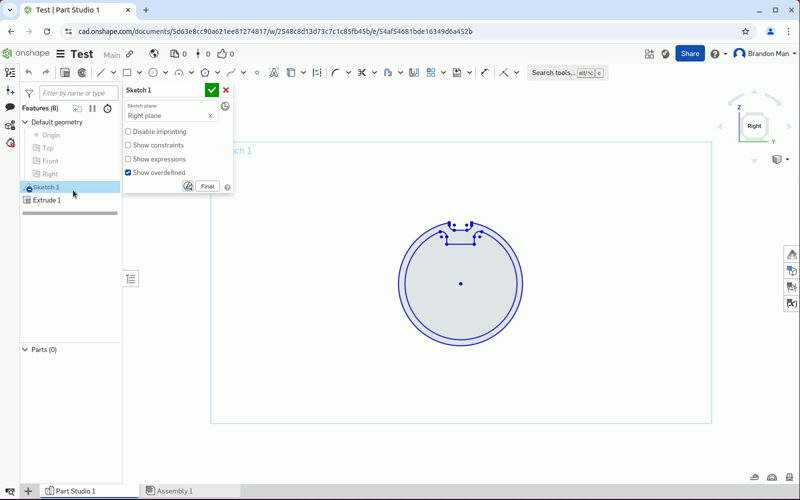
mouse_move(229, 92)
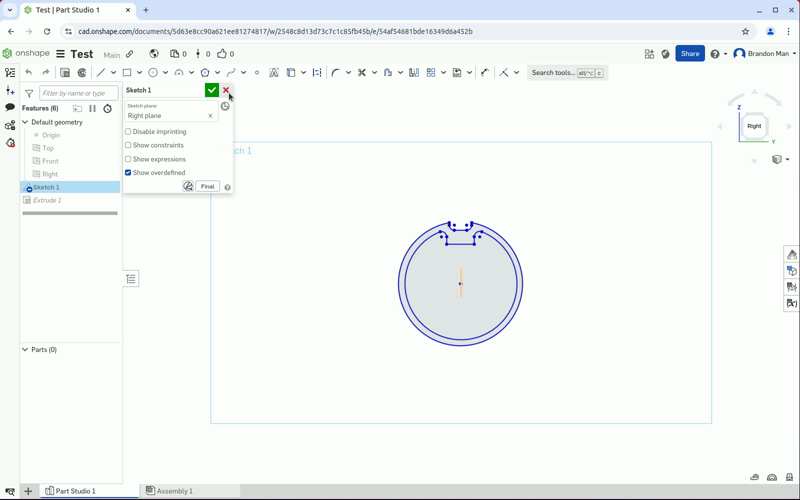
click(229, 92)
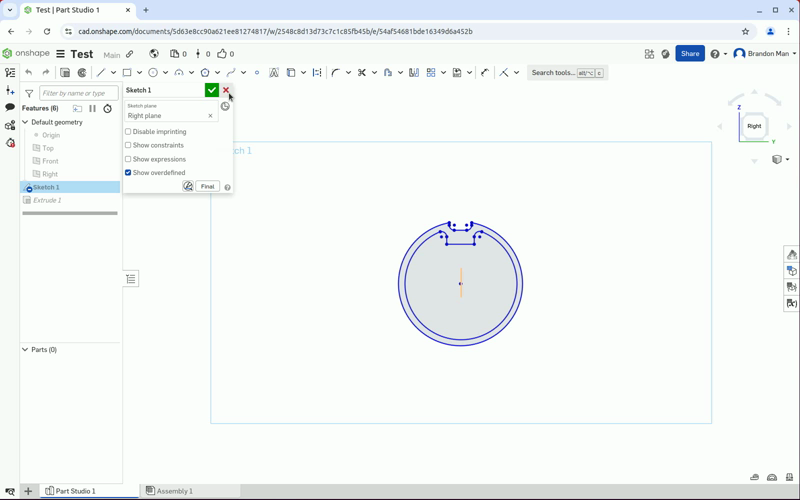
key(shift+s)
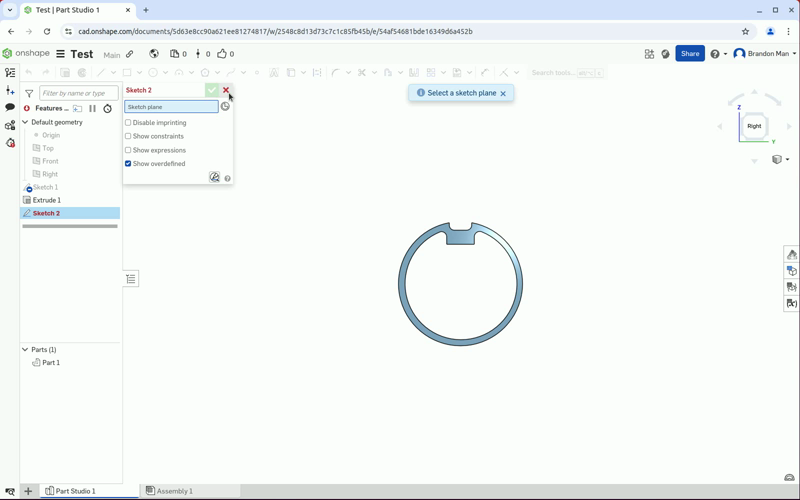
mouse_move(73, 176)
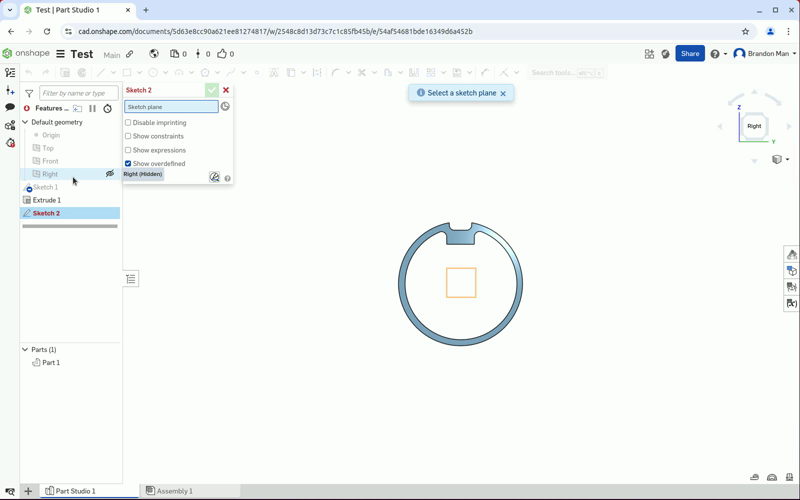
click(73, 176)
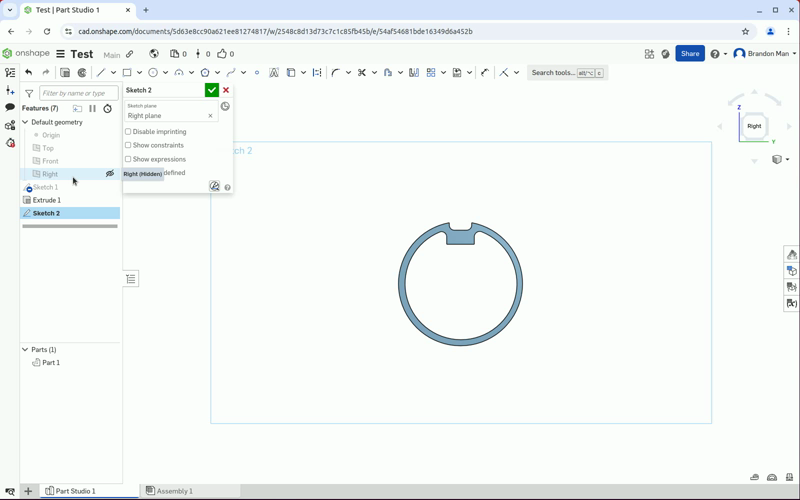
mouse_move(73, 352)
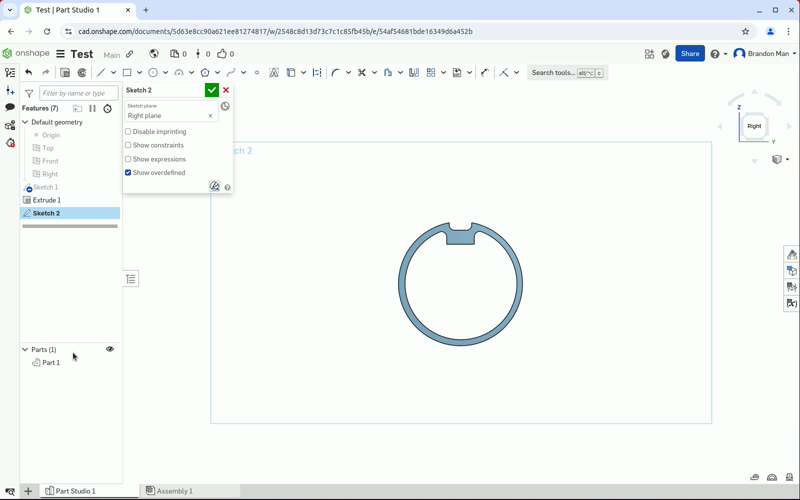
key(y)
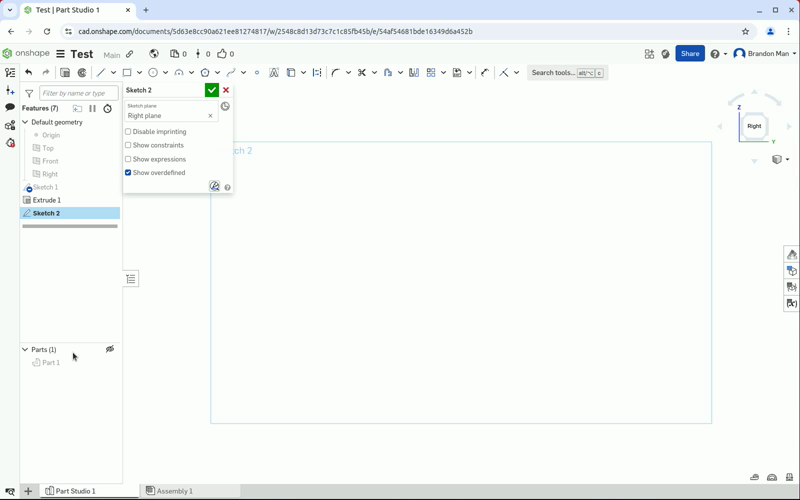
key(a)
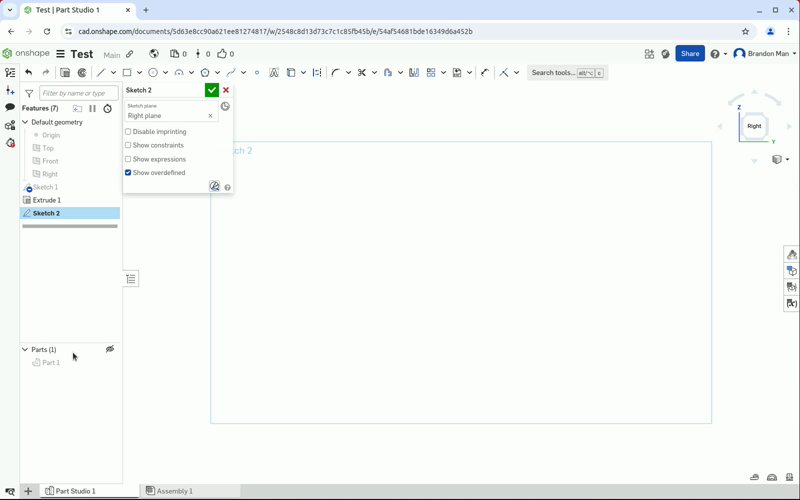
key_down(shift)
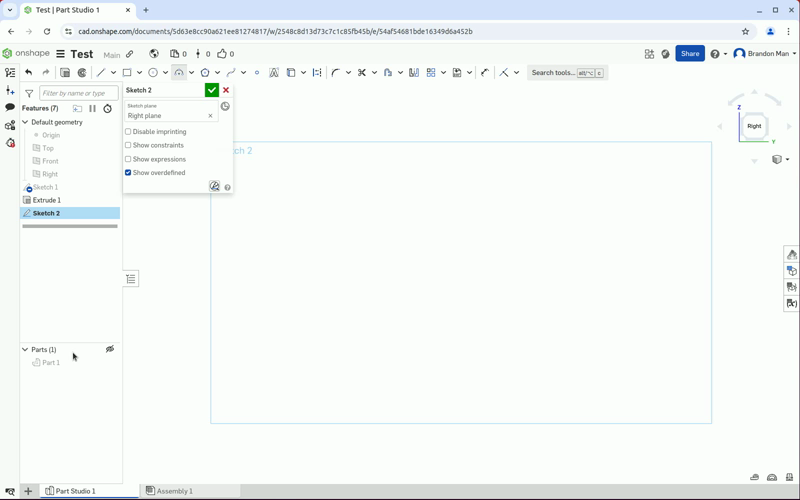
mouse_move(439, 231)
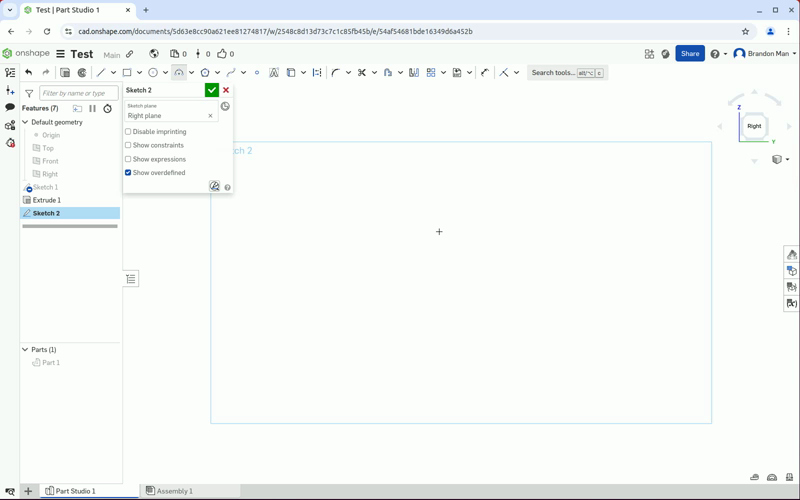
click(439, 231)
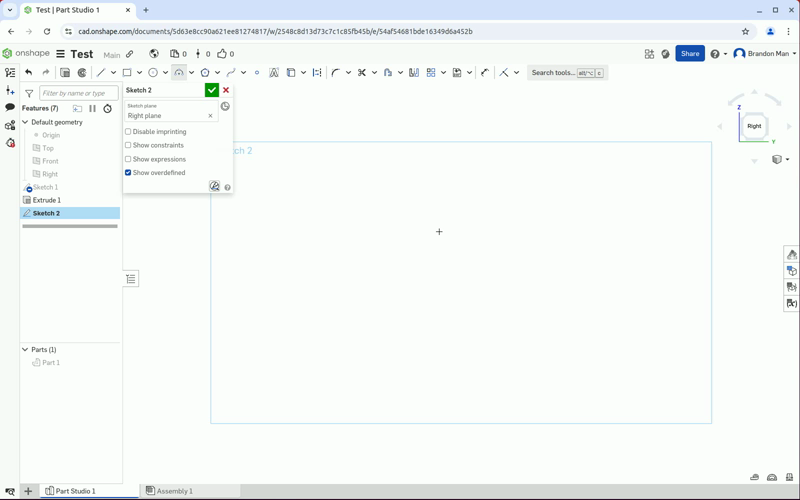
key_up(shift)
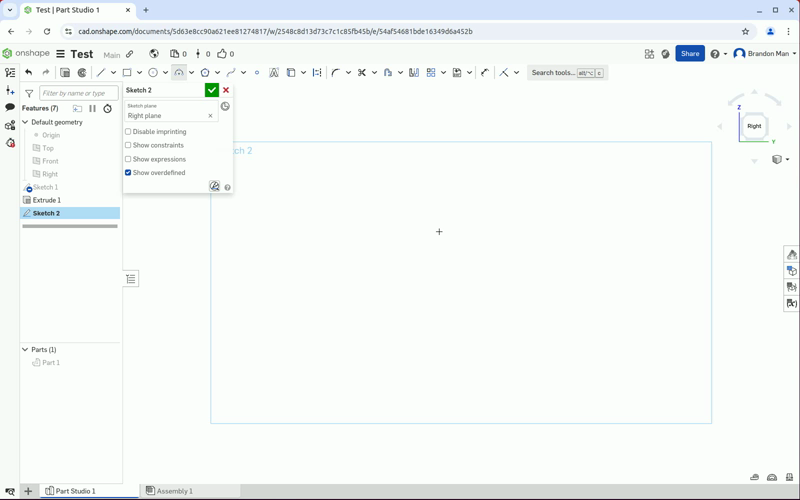
key_down(shift)
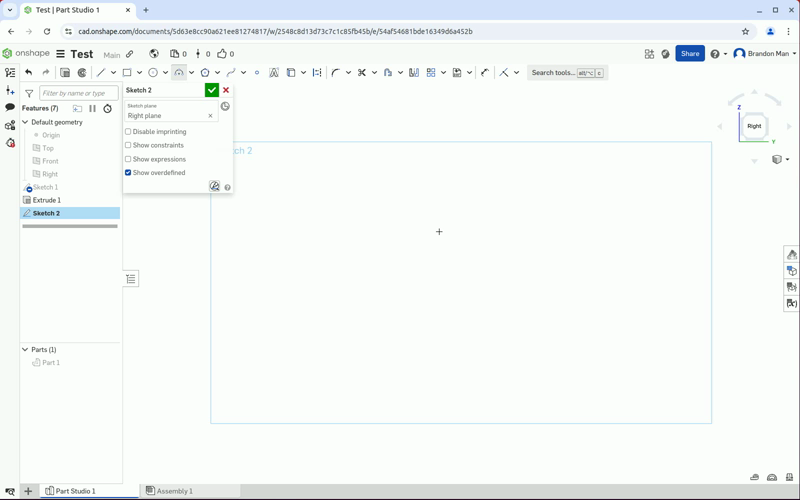
mouse_move(481, 231)
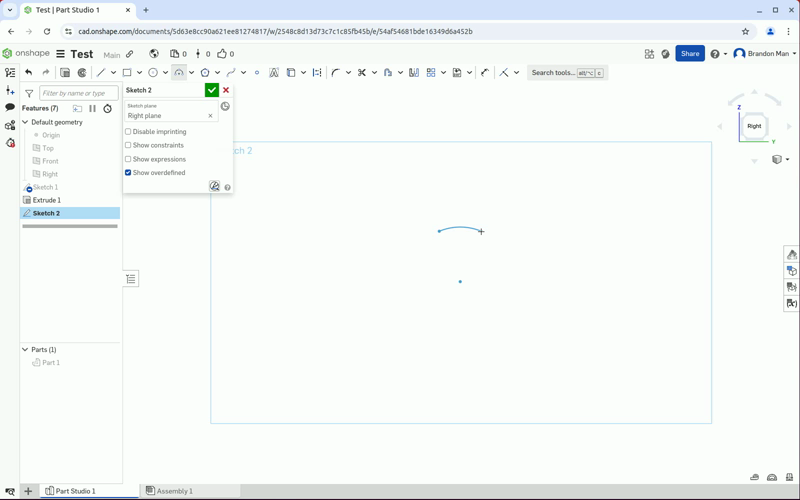
click(481, 231)
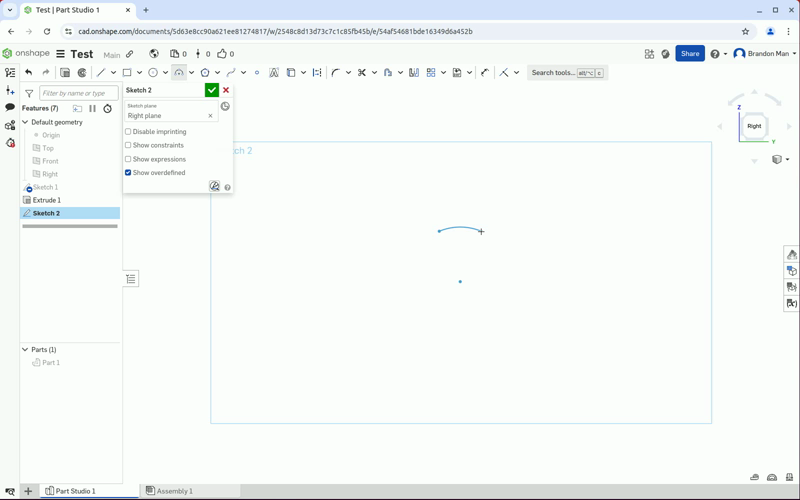
mouse_move(460, 339)
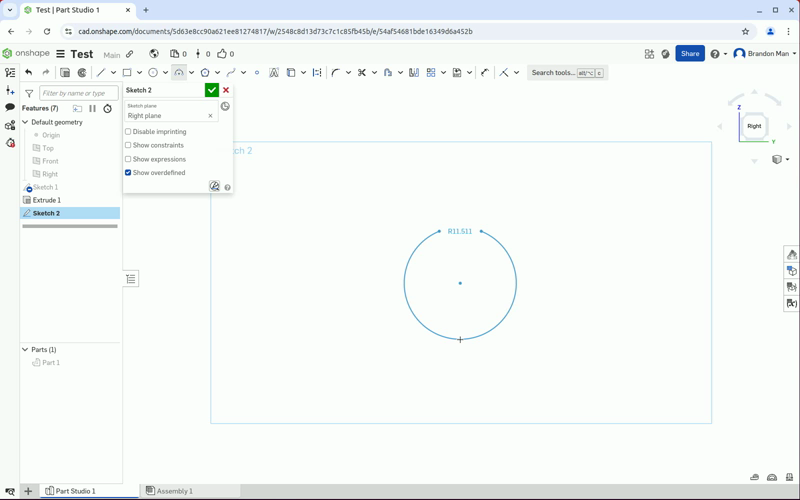
click(460, 339)
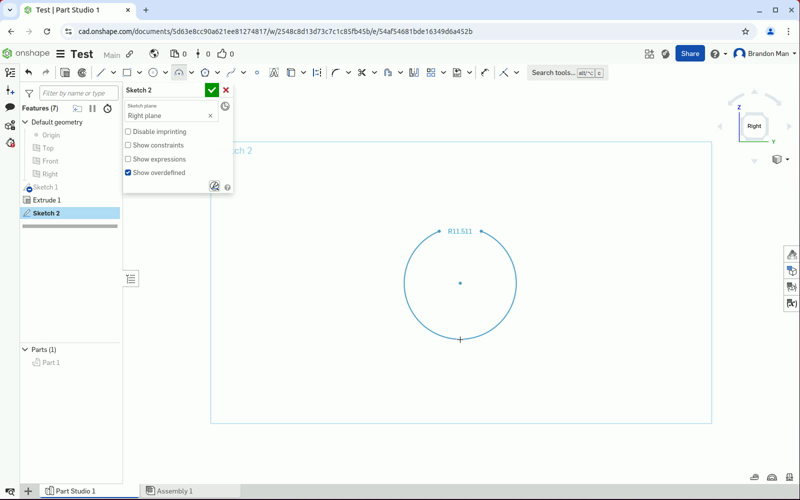
key_up(shift)
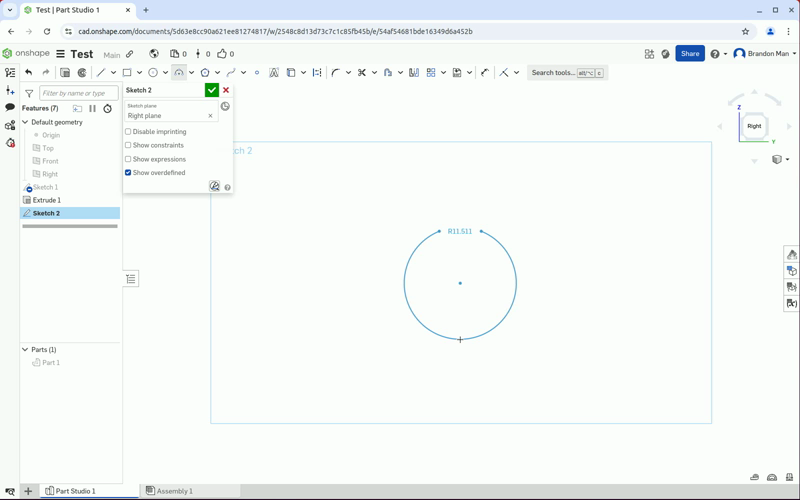
mouse_move(481, 231)
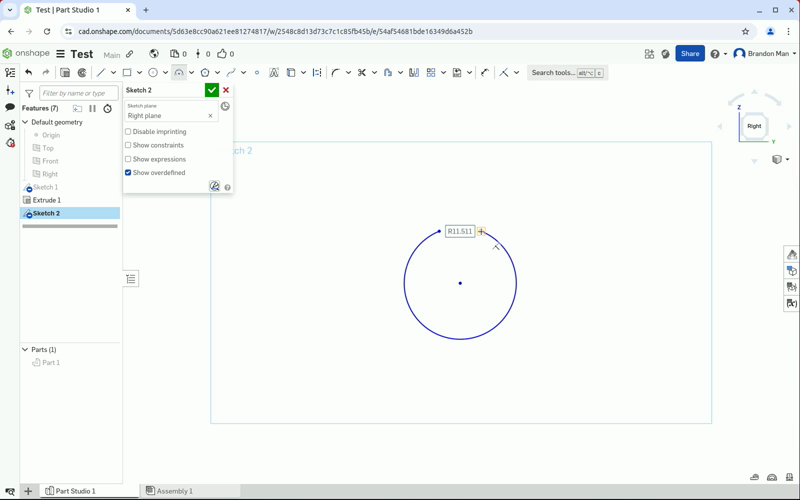
click(481, 231)
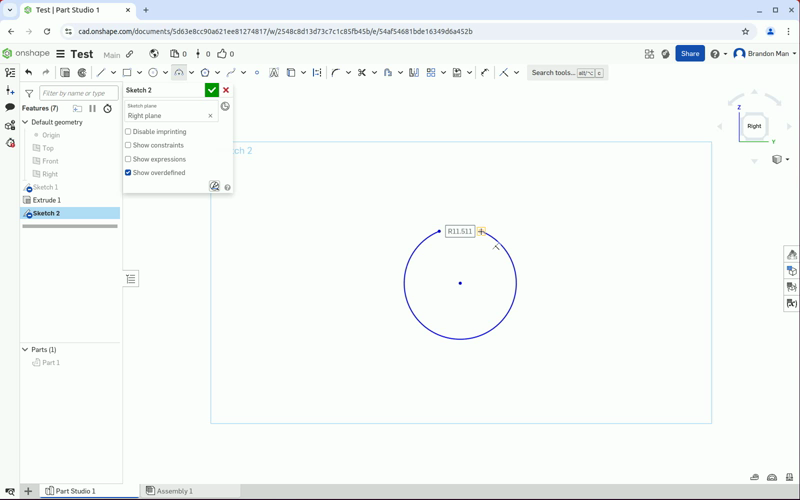
key_down(shift)
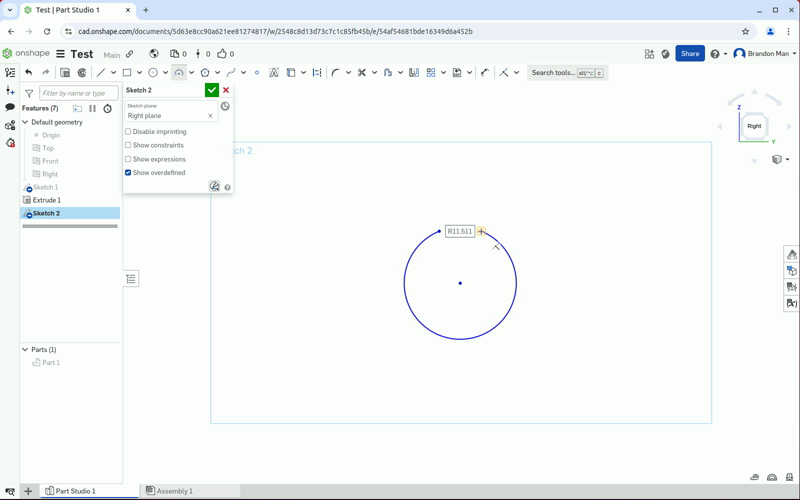
mouse_move(474, 235)
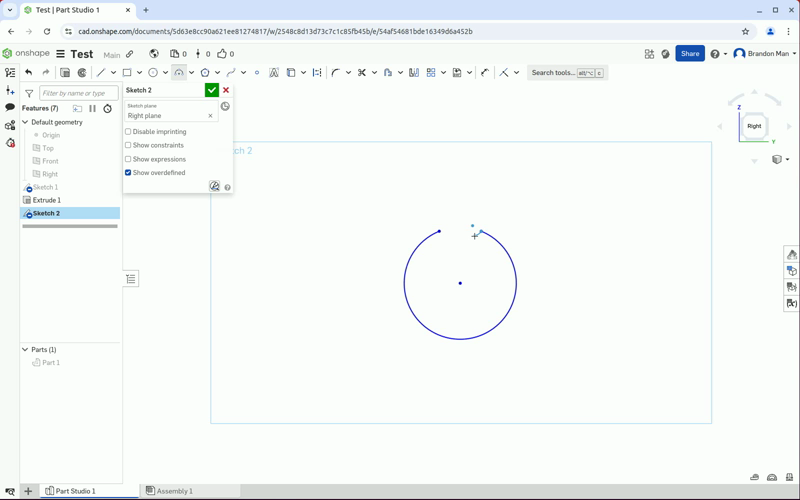
click(474, 235)
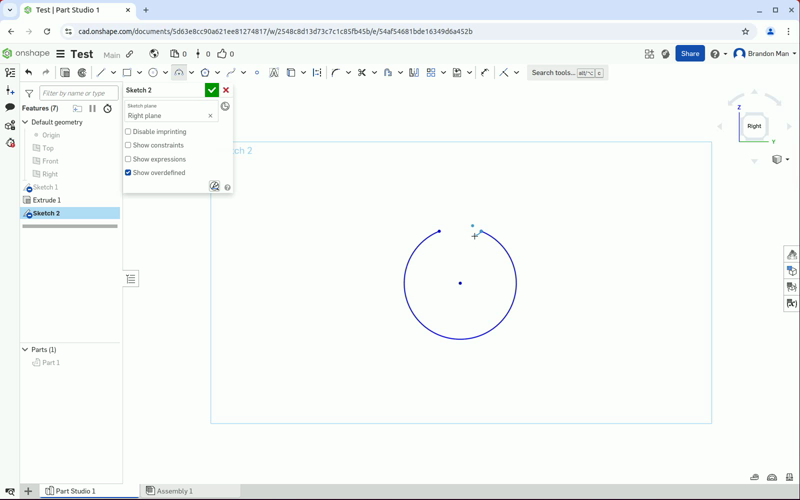
mouse_move(476, 231)
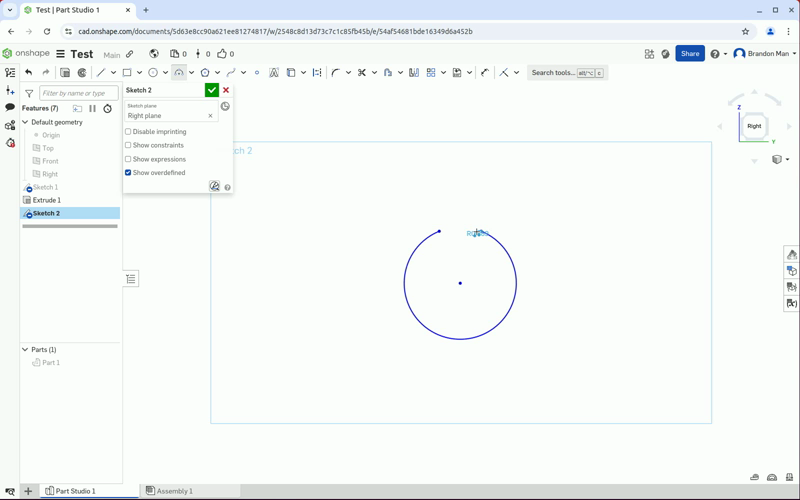
click(476, 231)
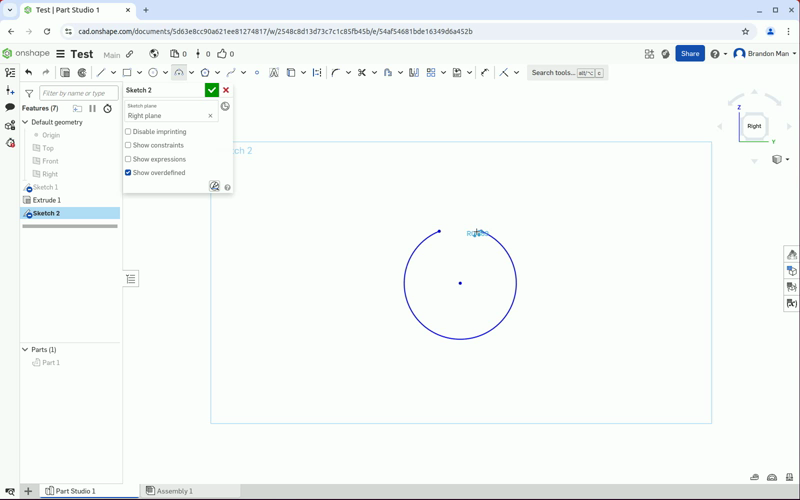
key_up(shift)
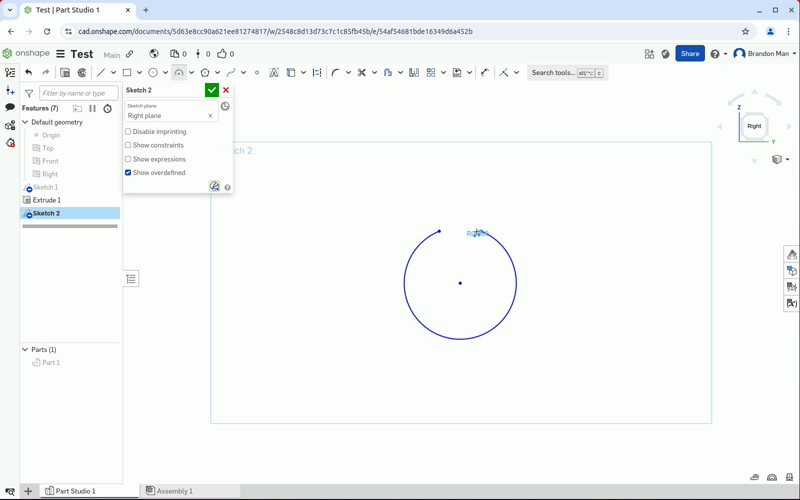
key(esc)
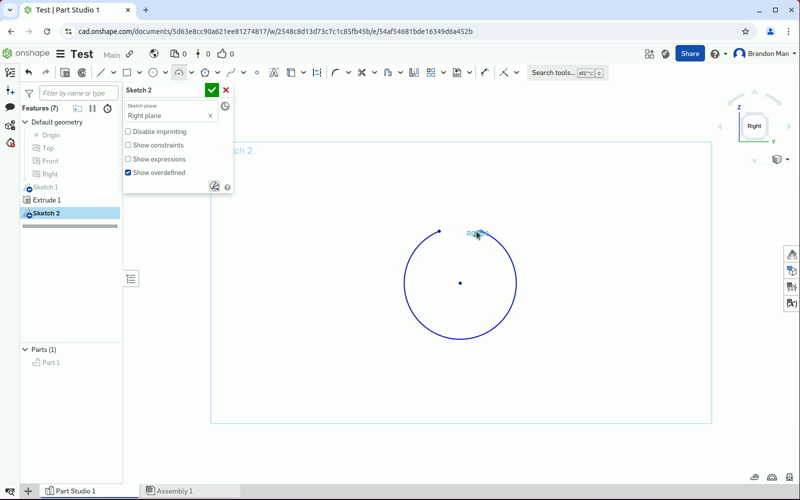
key(l)
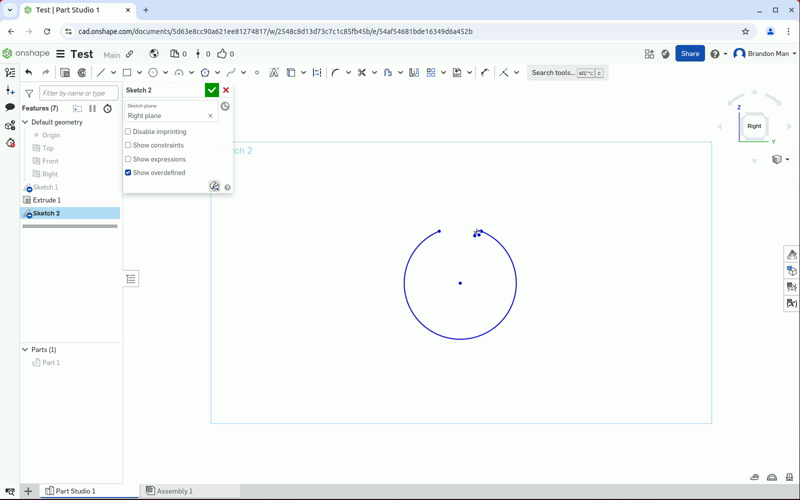
mouse_move(474, 235)
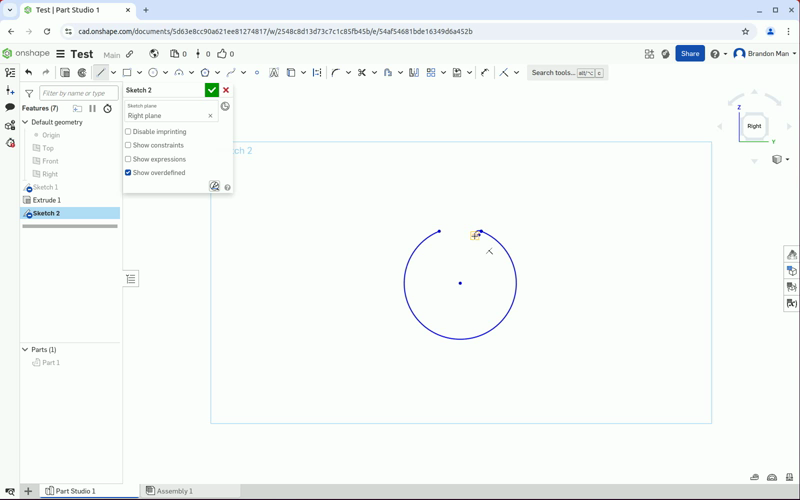
click(474, 235)
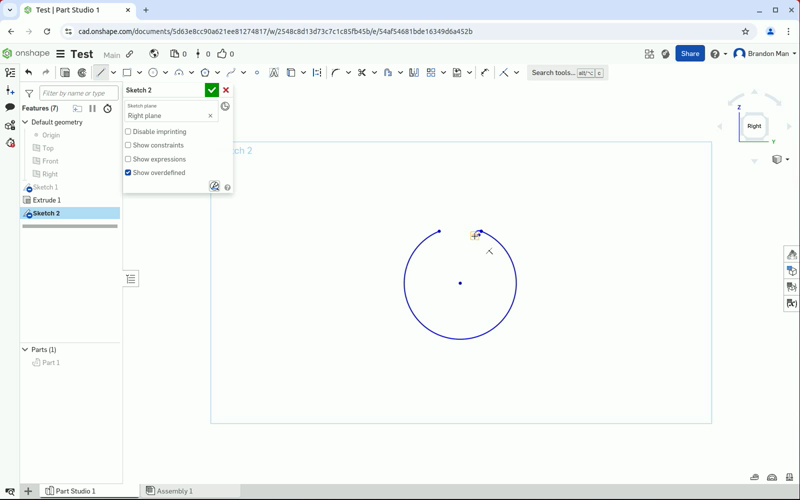
key_down(shift)
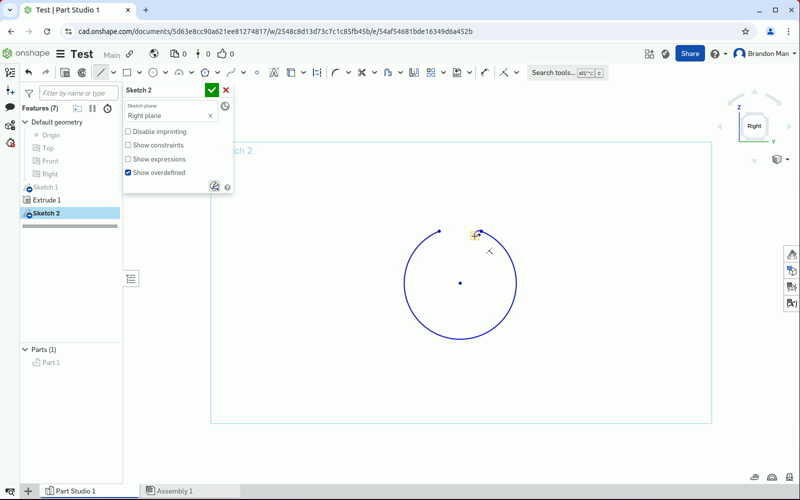
mouse_move(504, 235)
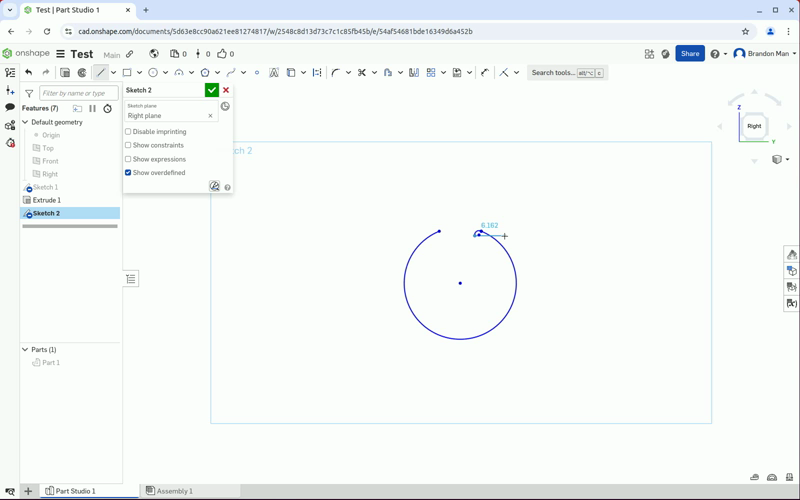
mouse_move(474, 243)
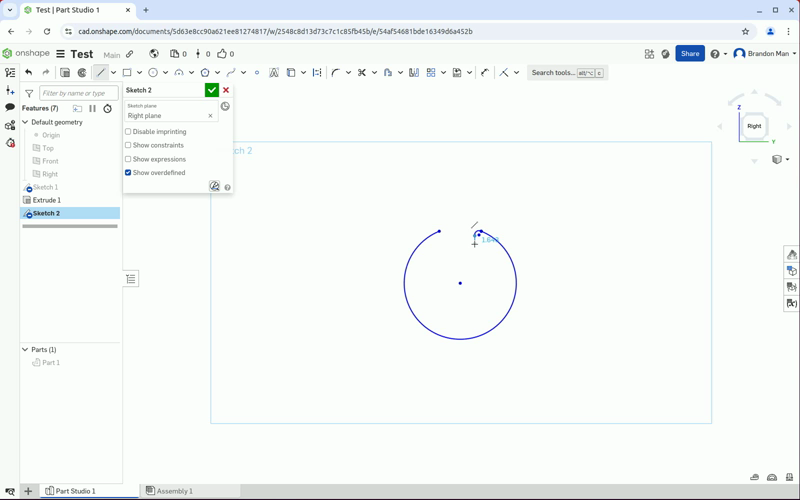
click(474, 243)
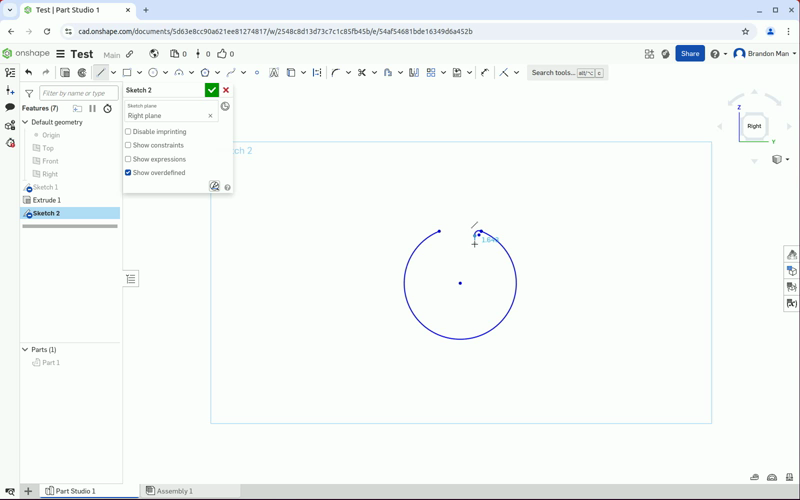
key_up(shift)
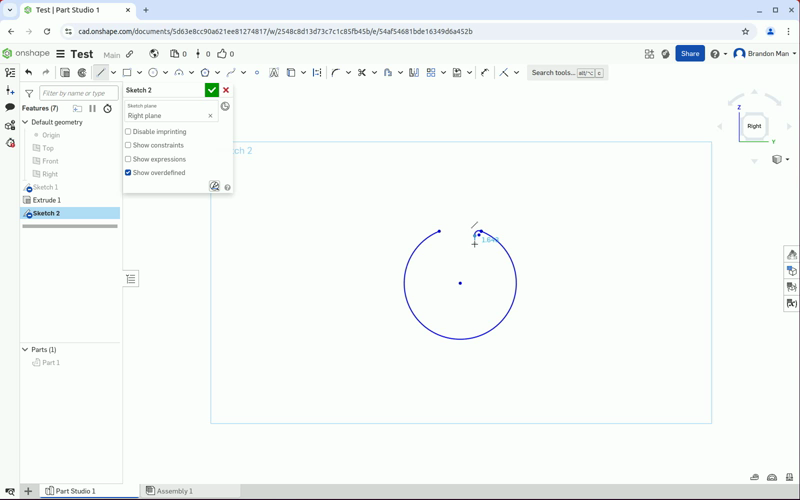
key(esc)
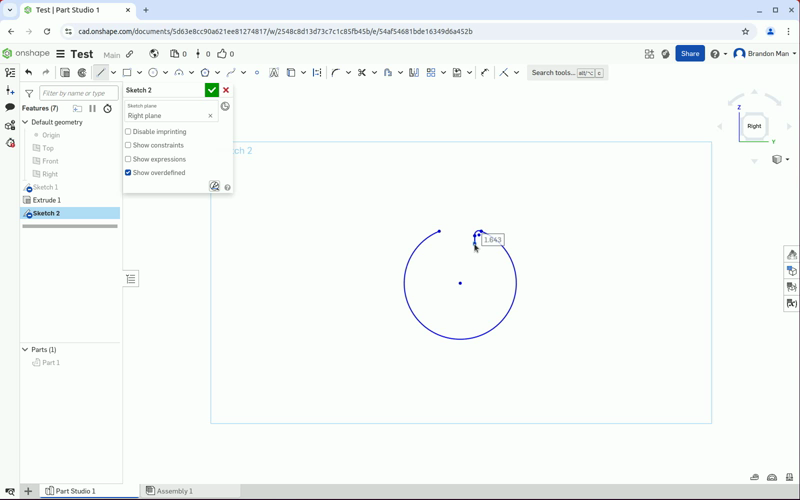
key(a)
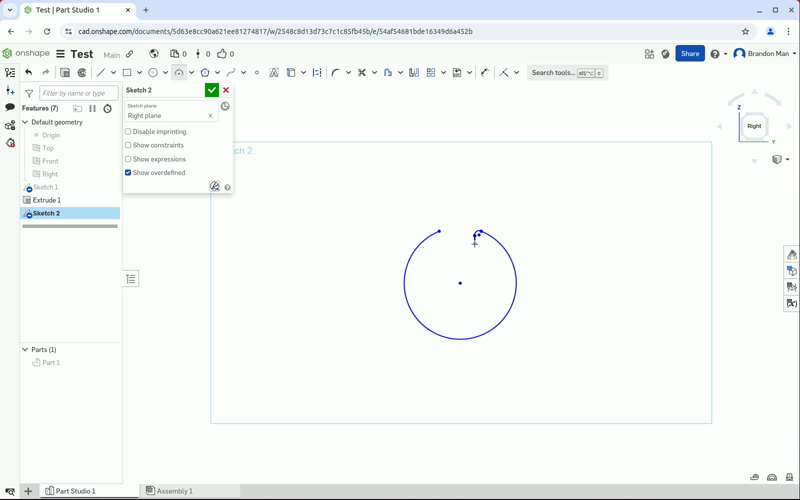
mouse_move(474, 243)
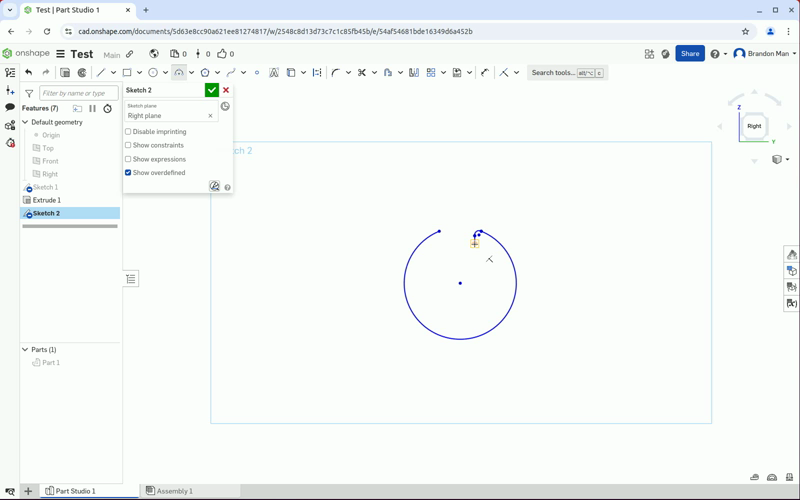
click(474, 243)
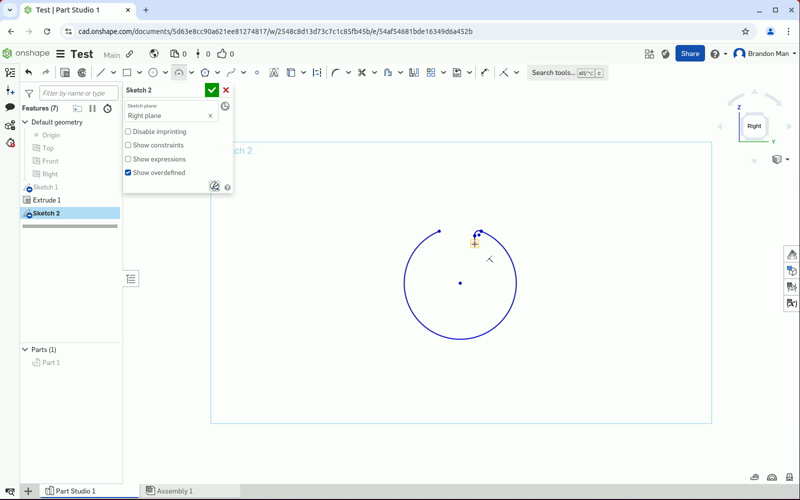
key_down(shift)
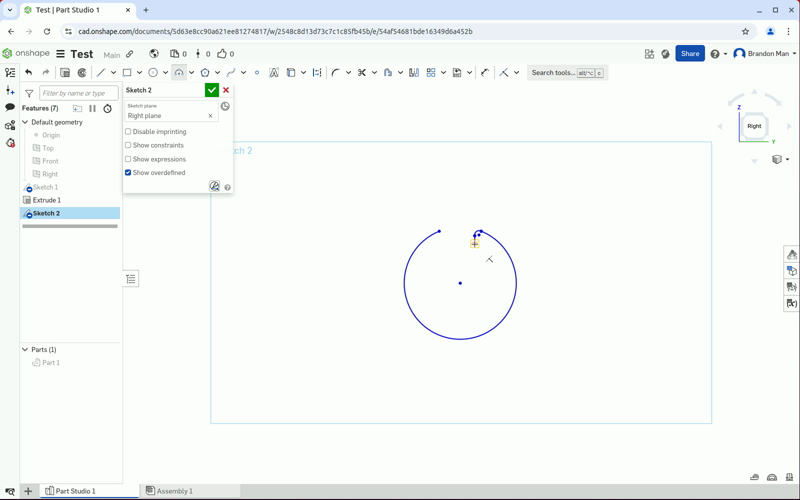
mouse_move(446, 243)
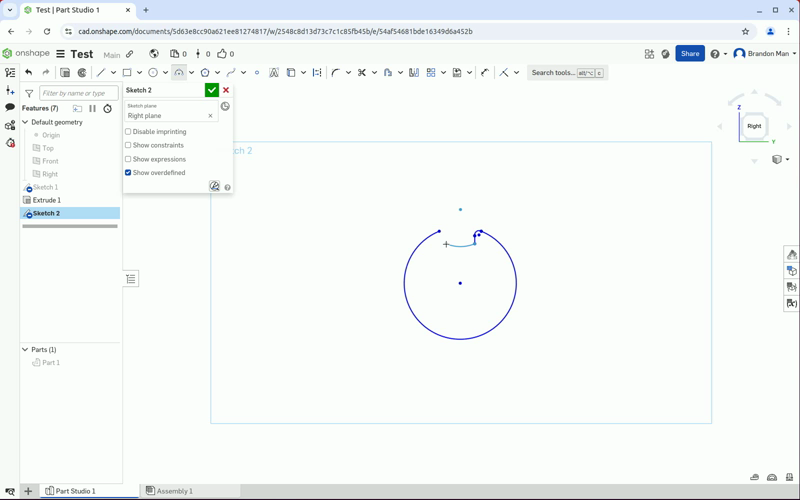
click(446, 243)
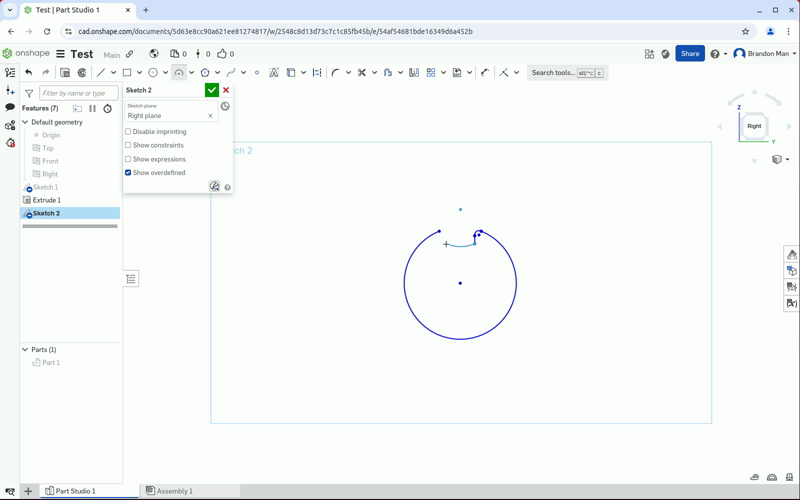
mouse_move(460, 327)
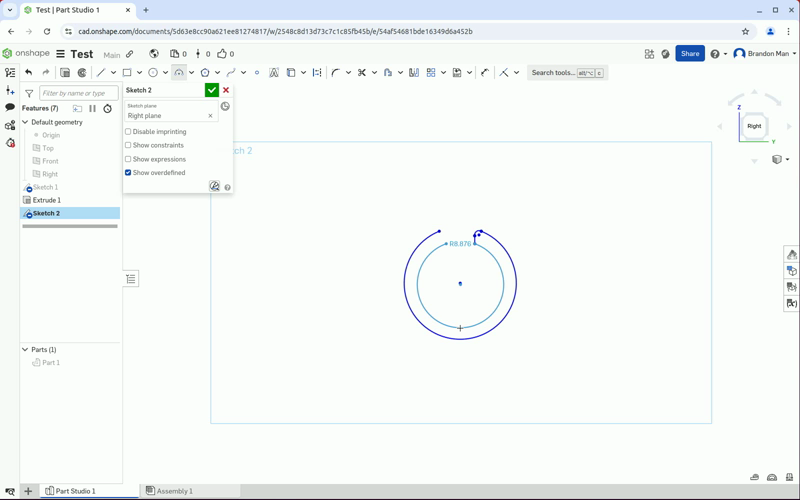
click(460, 327)
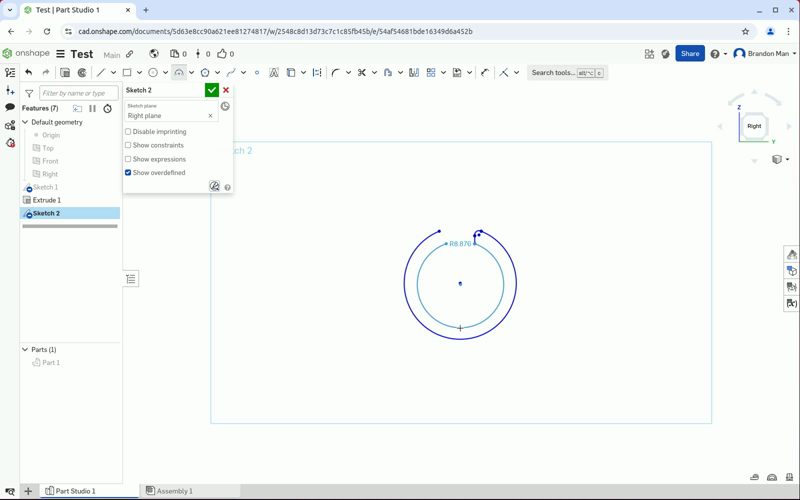
key_up(shift)
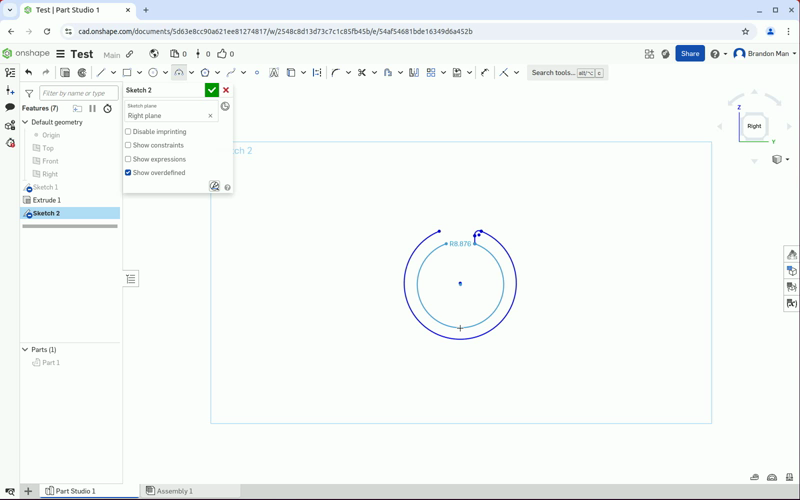
key(esc)
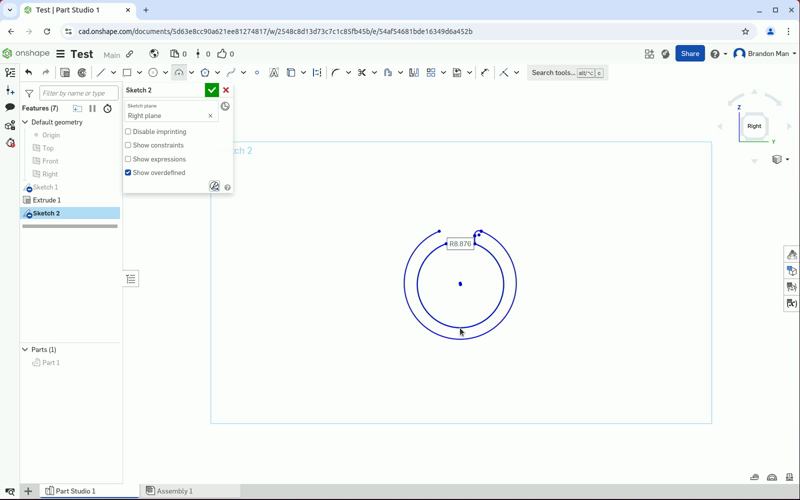
key(l)
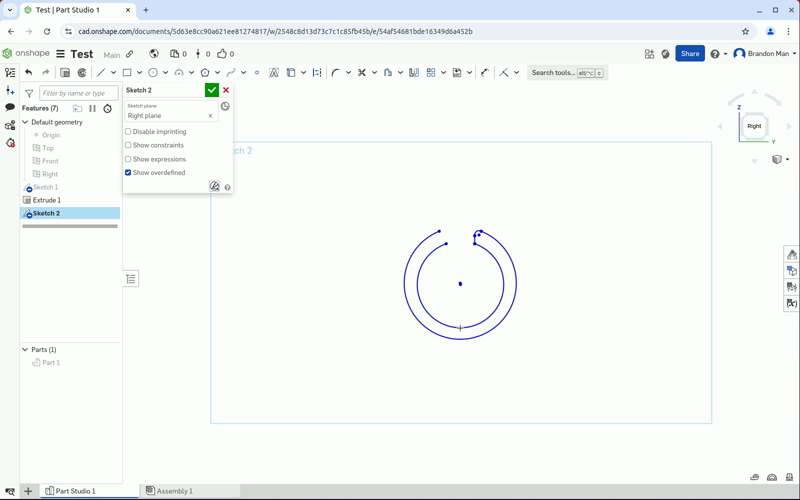
mouse_move(446, 243)
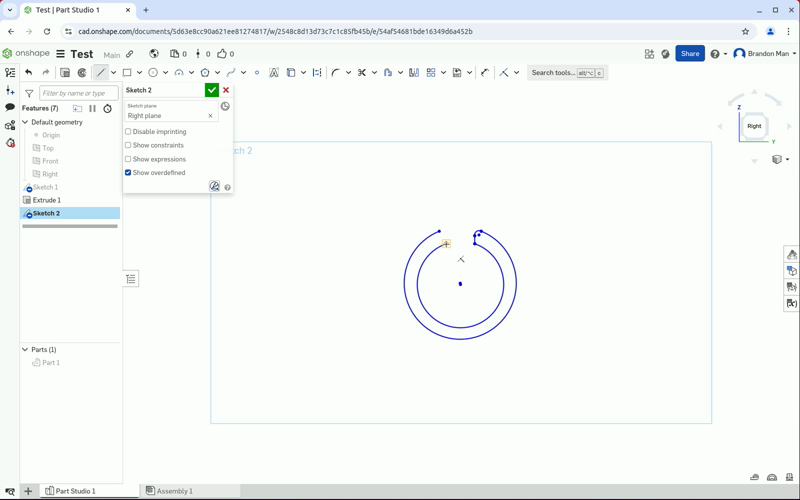
click(446, 243)
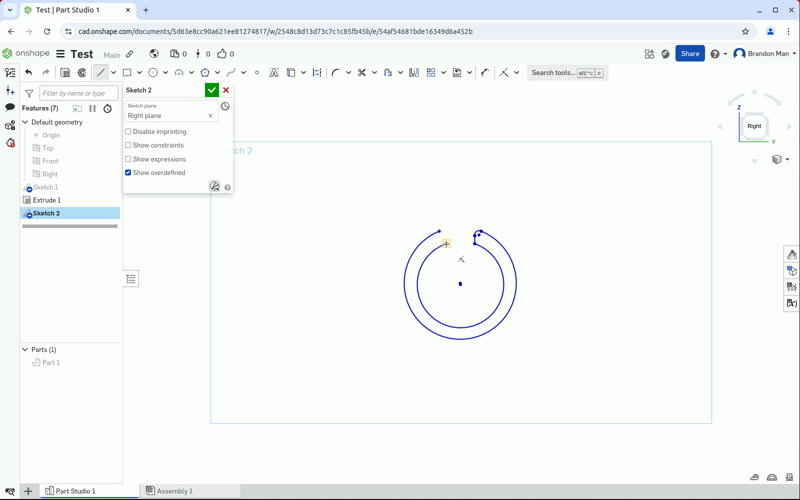
key_down(shift)
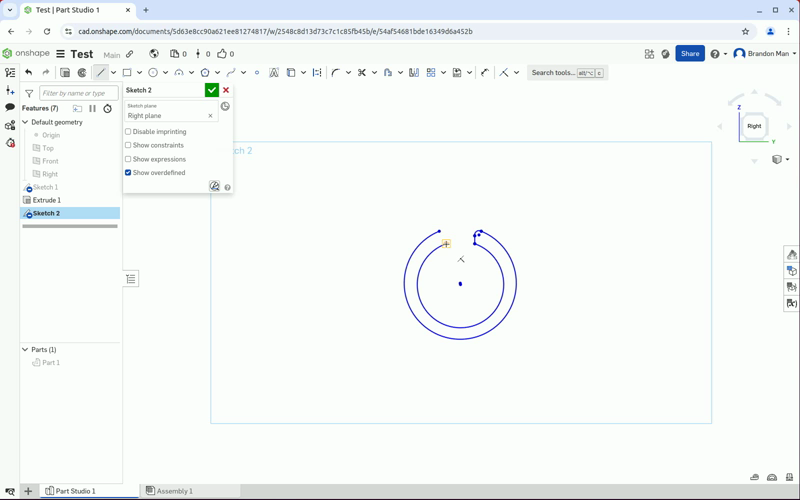
mouse_move(476, 243)
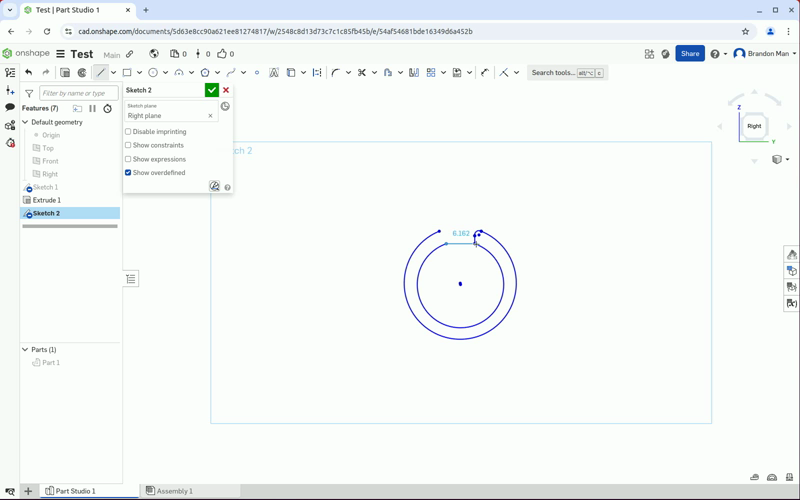
mouse_move(446, 235)
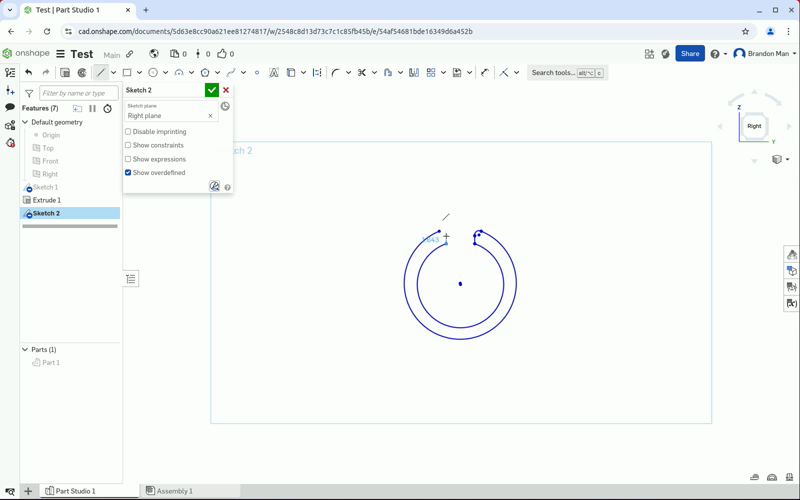
click(446, 235)
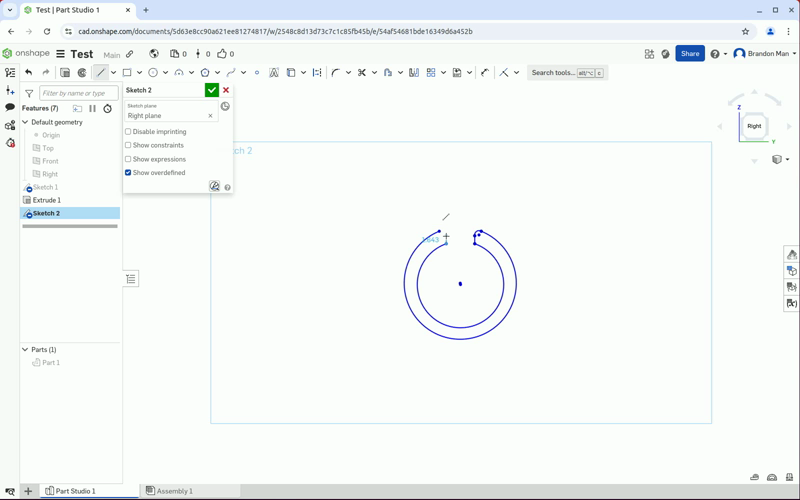
key_up(shift)
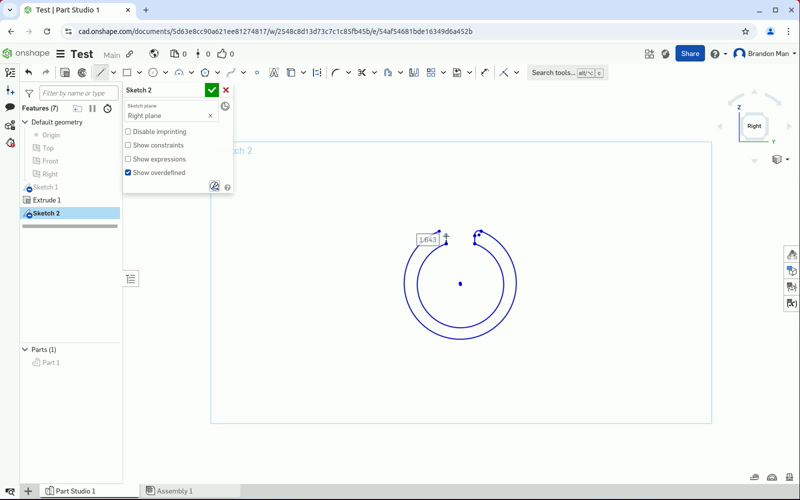
key(esc)
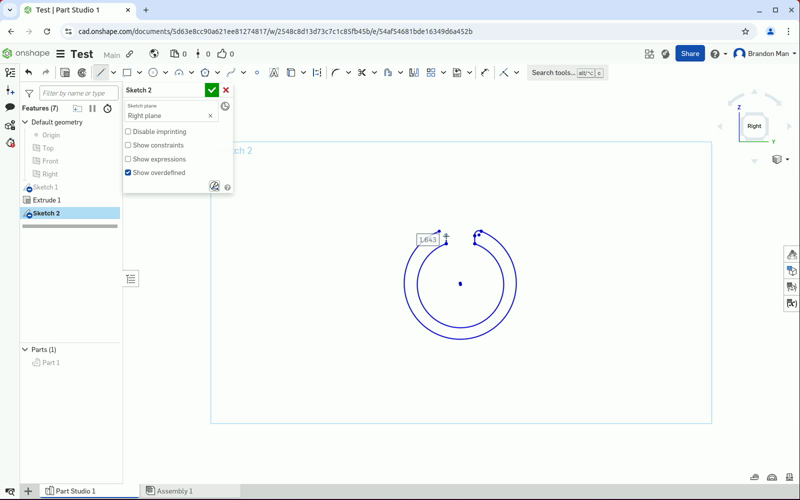
key(a)
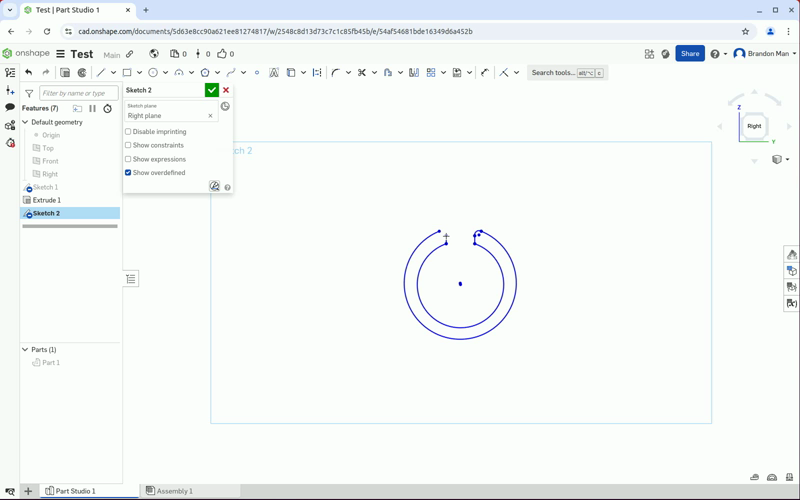
mouse_move(446, 235)
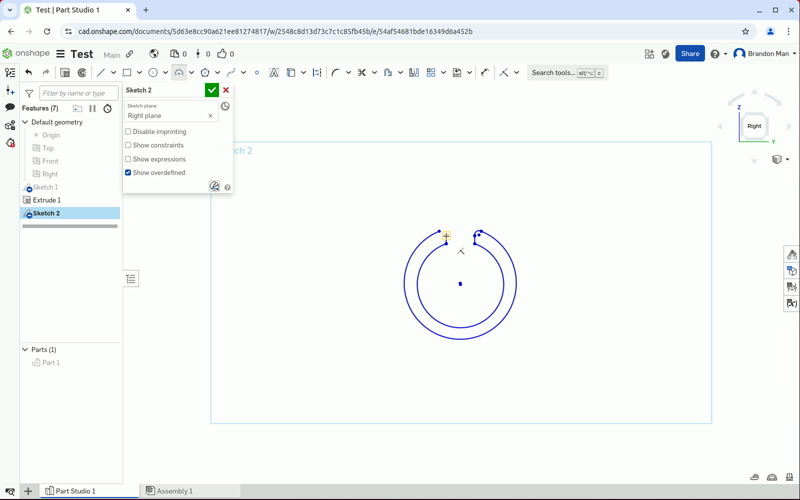
click(446, 235)
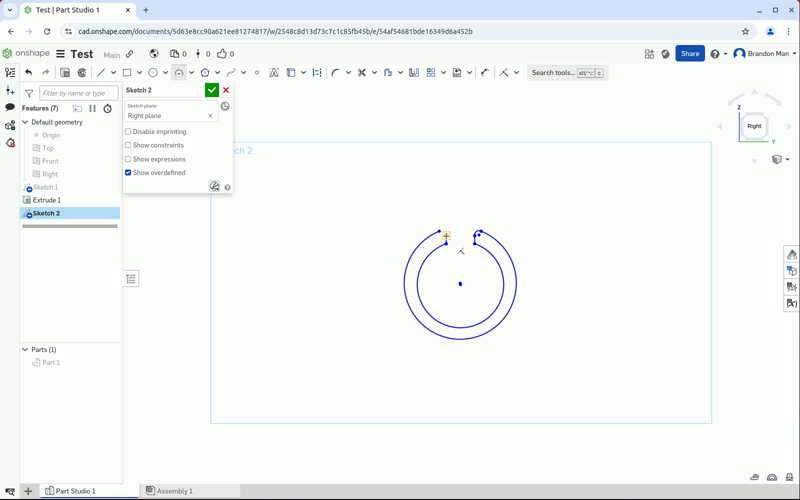
mouse_move(439, 231)
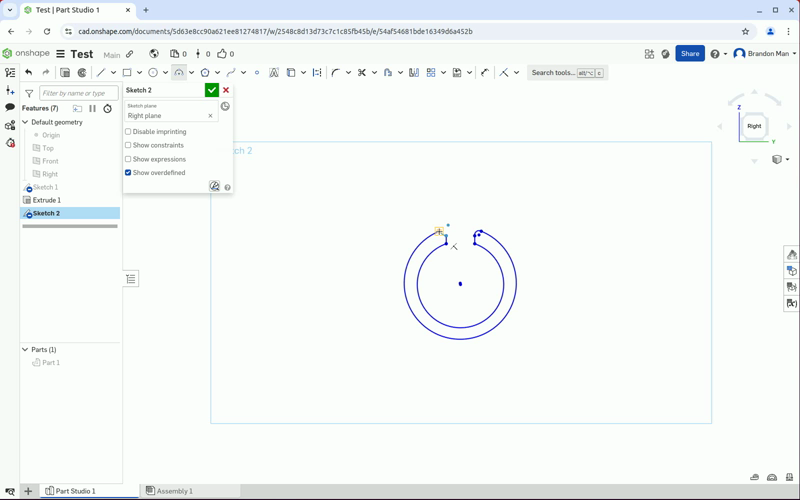
click(439, 231)
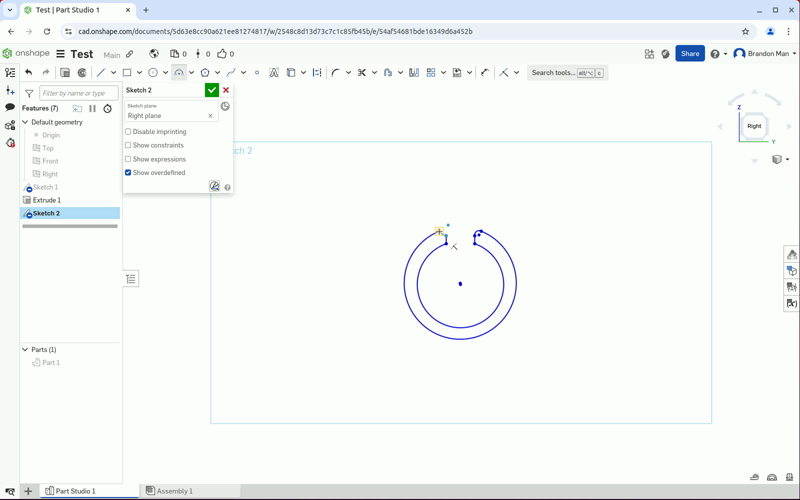
key_down(shift)
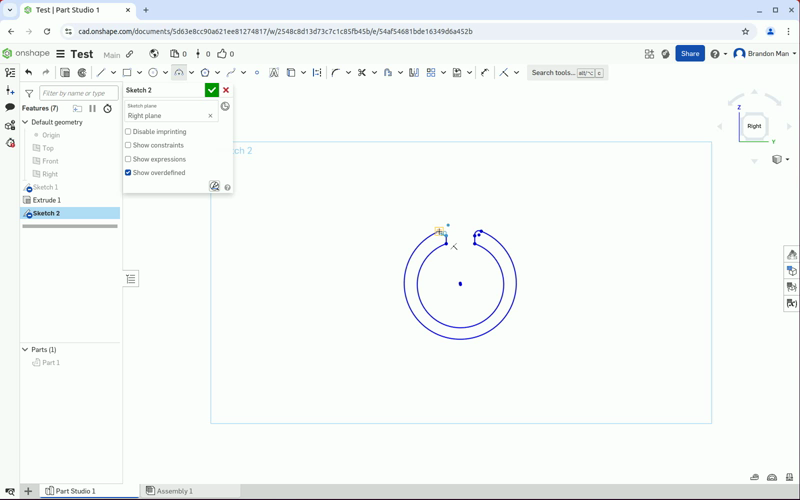
mouse_move(444, 231)
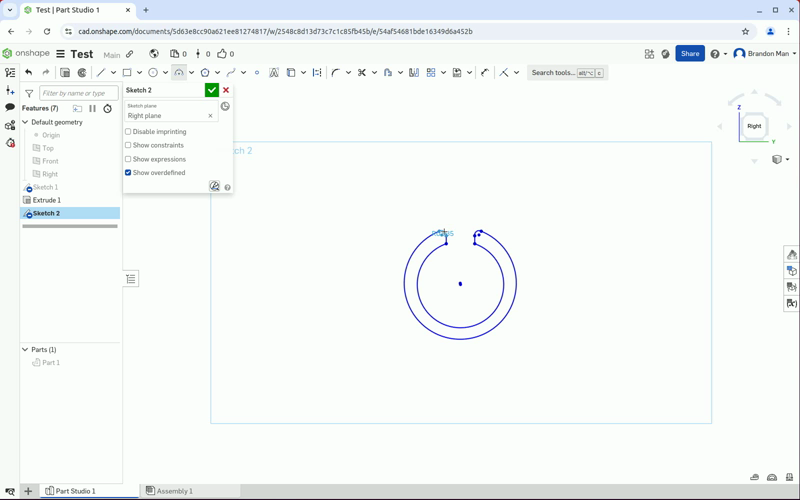
click(444, 231)
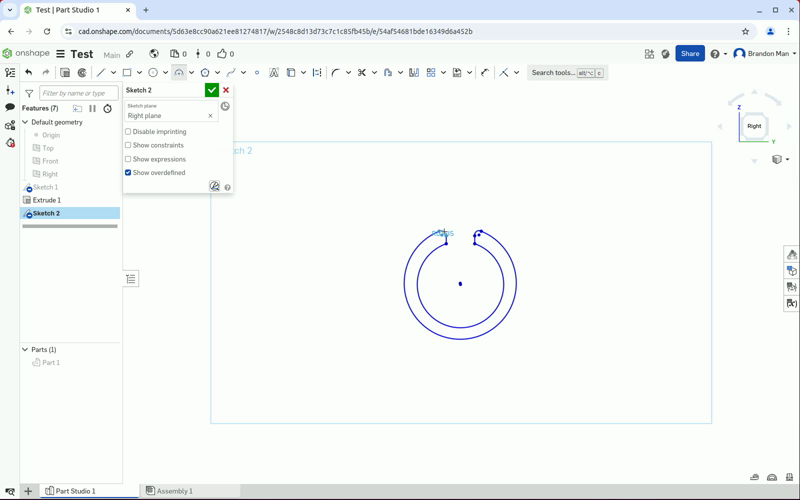
key_up(shift)
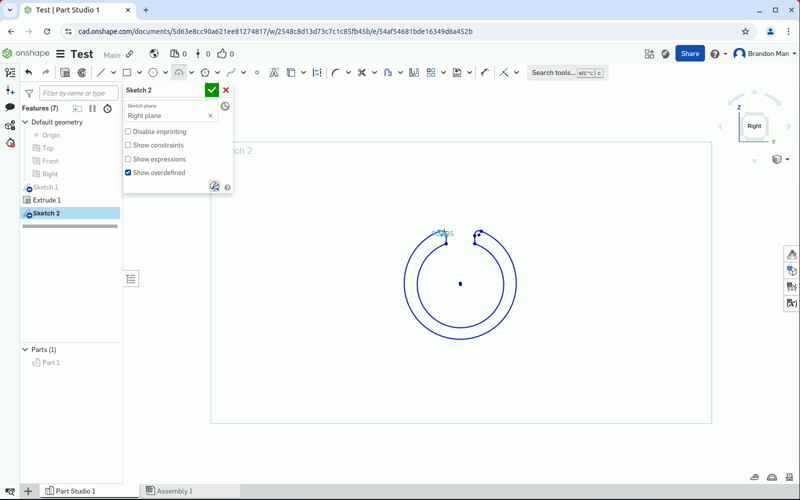
key(esc)
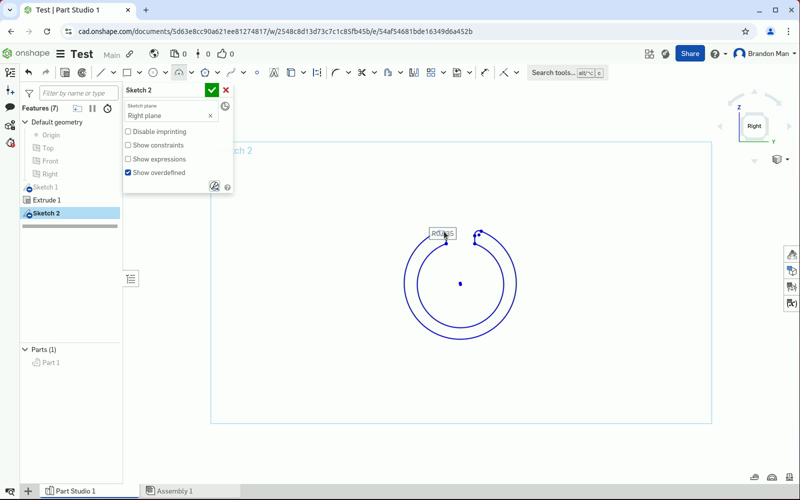
mouse_move(413, 276)
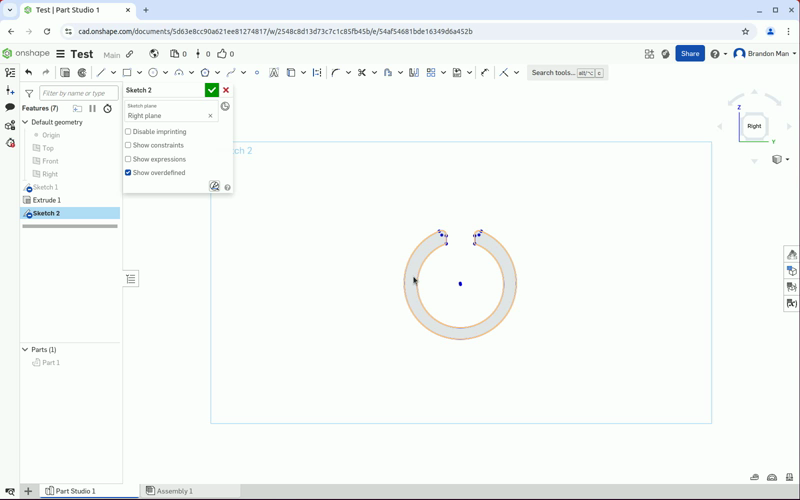
click(413, 276)
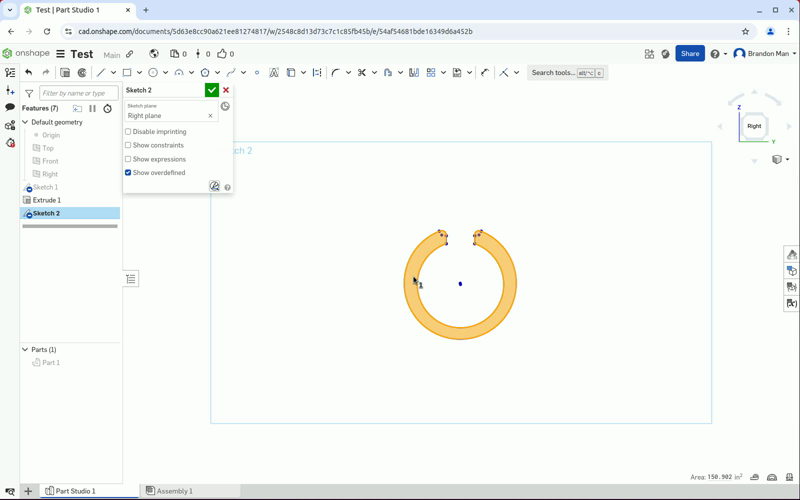
mouse_move(73, 352)
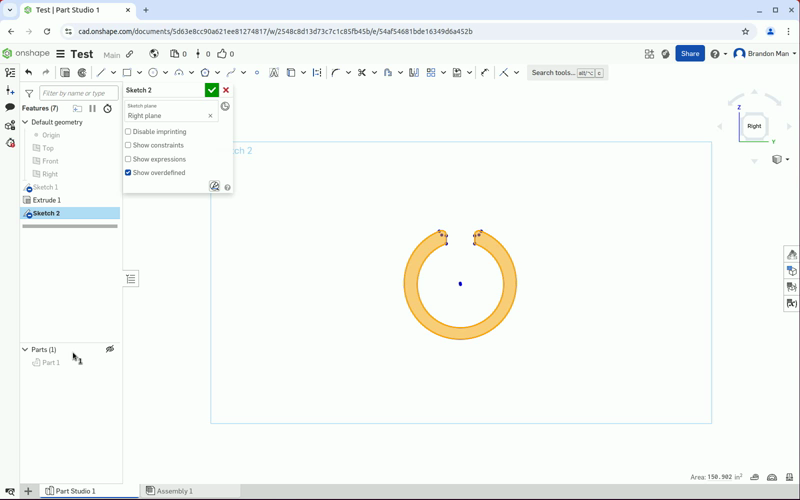
key(shift+y)
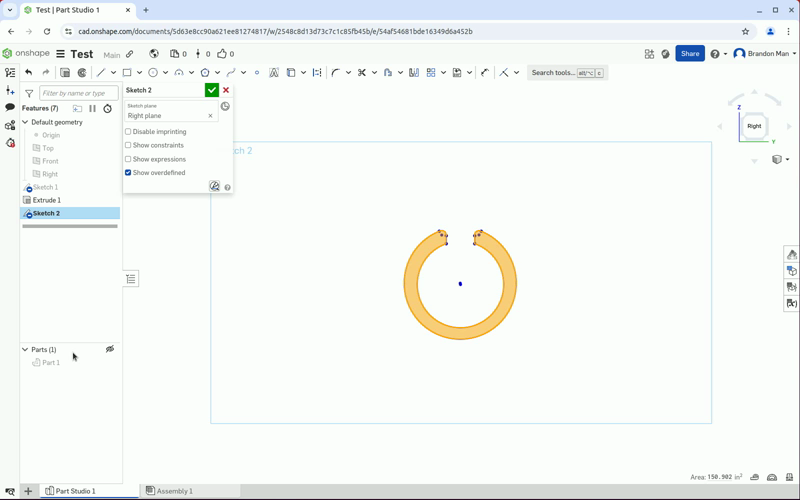
key(shift+e)
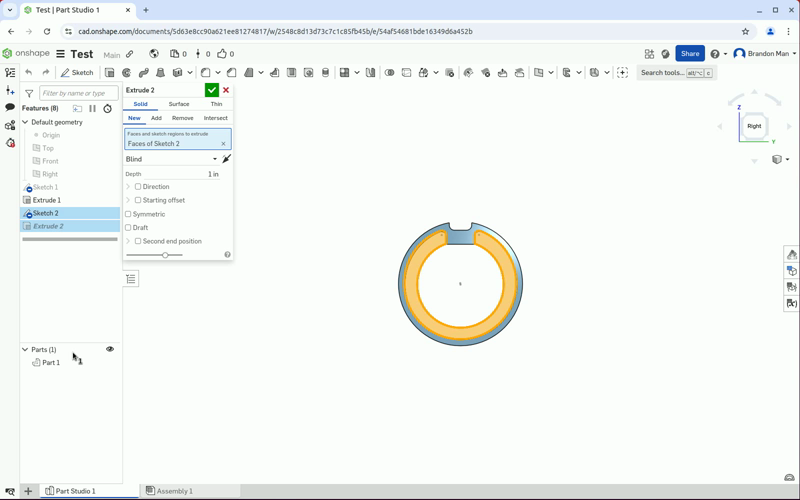
mouse_move(143, 106)
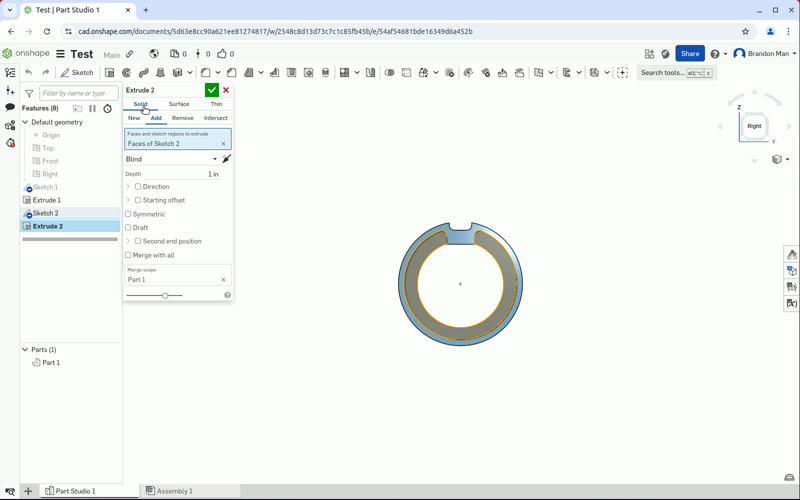
click(143, 106)
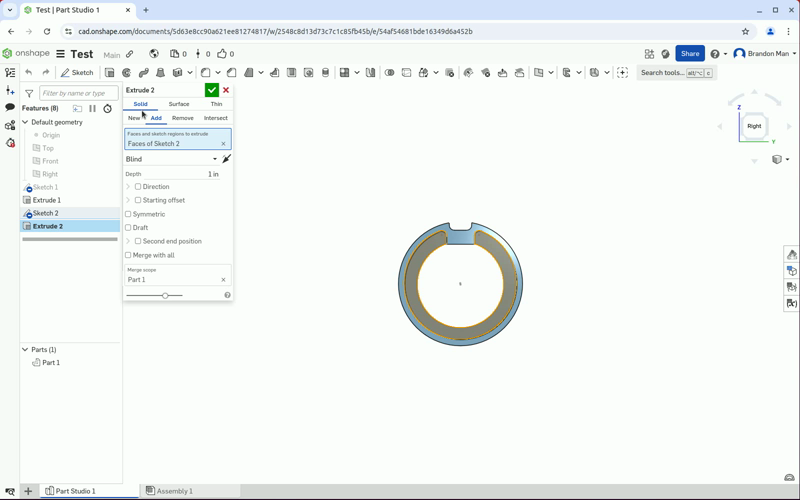
mouse_move(137, 120)
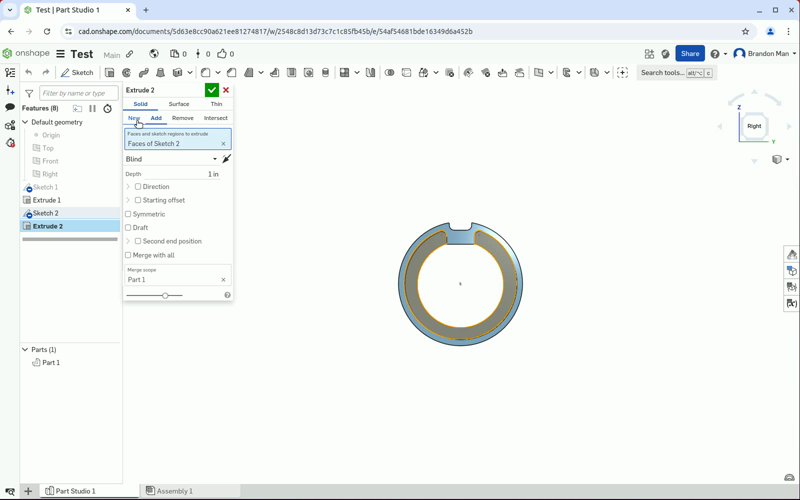
click(137, 120)
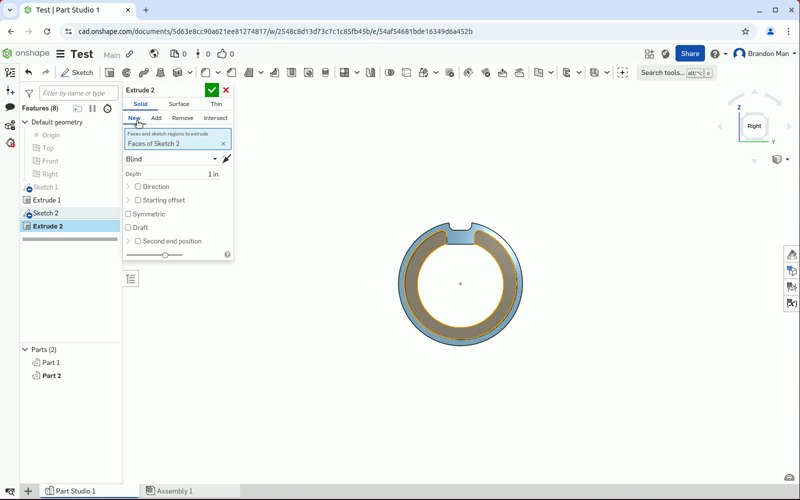
key(tab, 4)
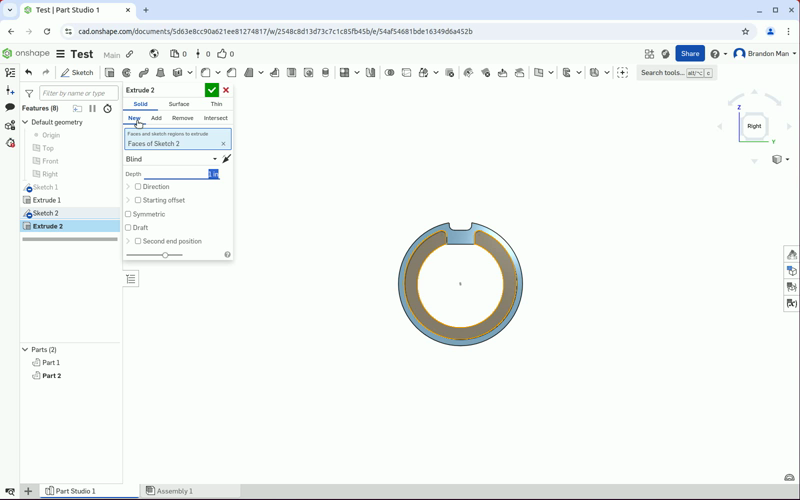
text(5.296)
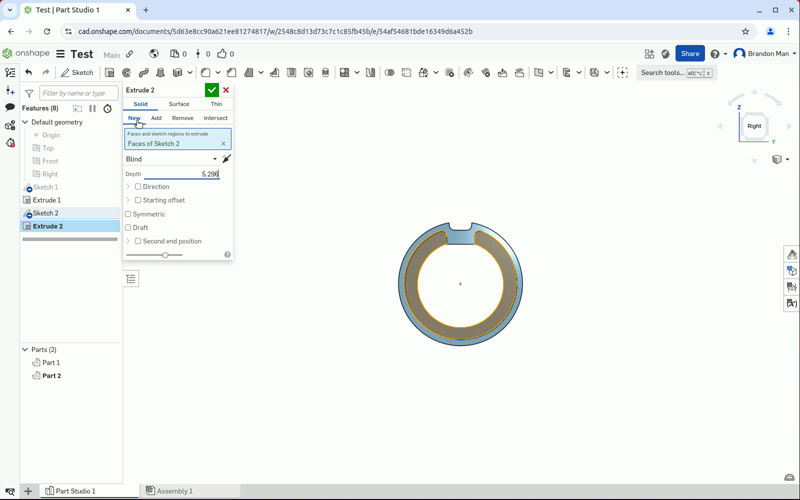
key(enter)
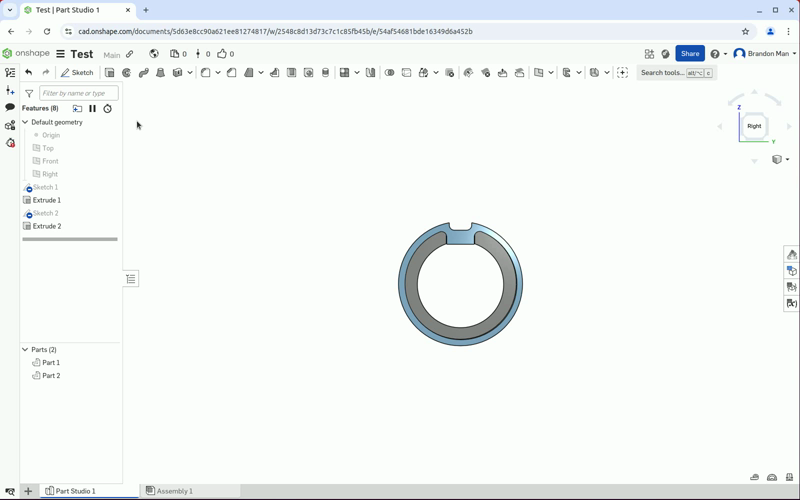
key(shift+h)
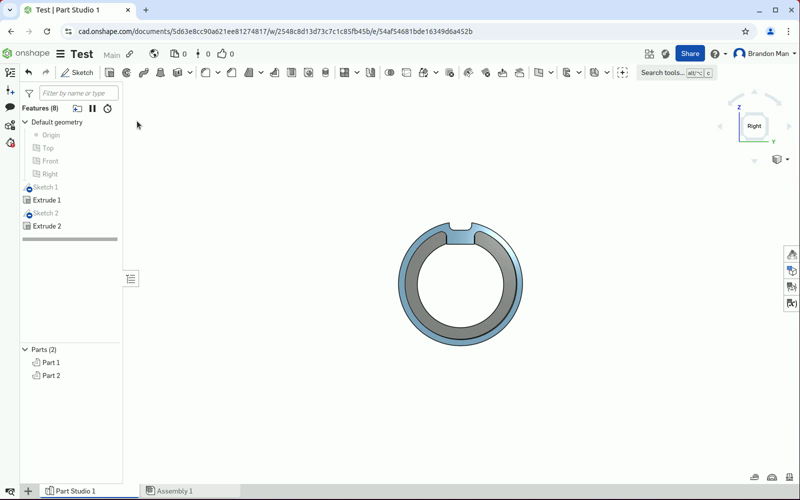
key(shift+h)
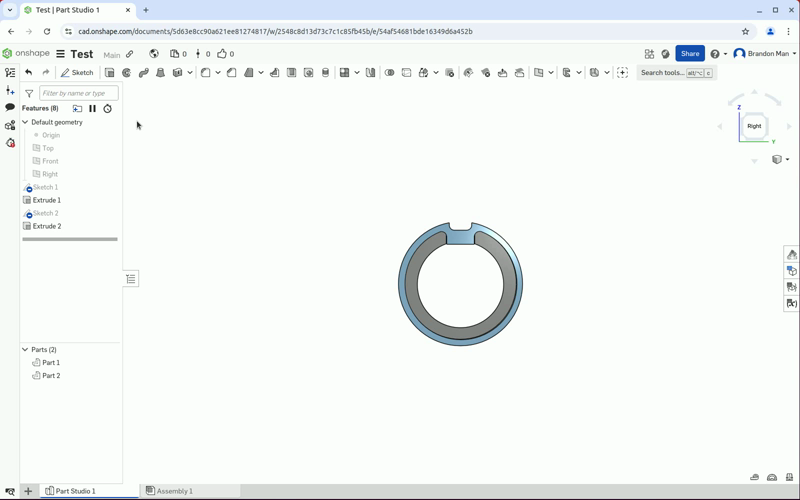
mouse_move(73, 189)
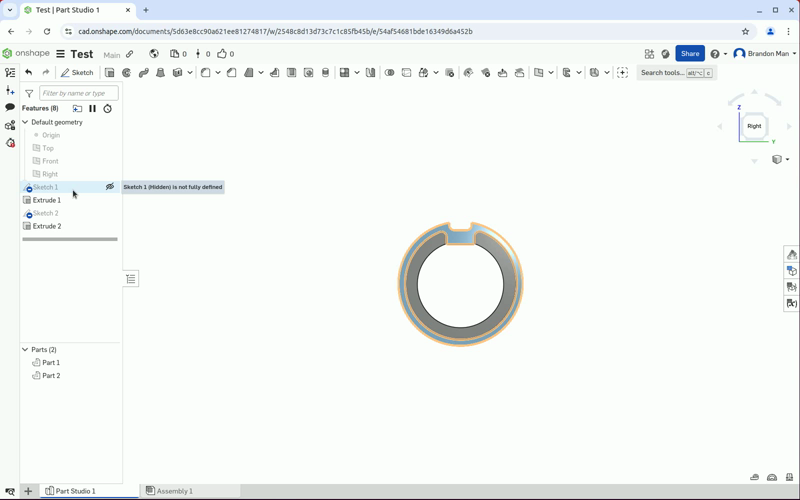
click(73, 189)
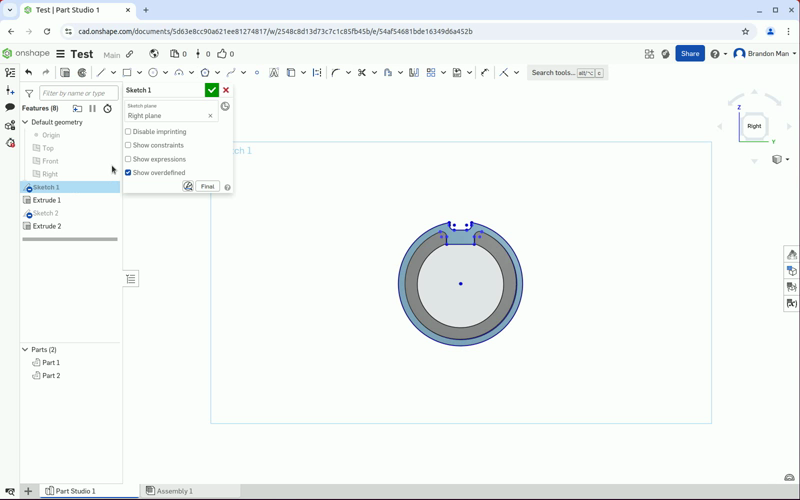
mouse_move(229, 92)
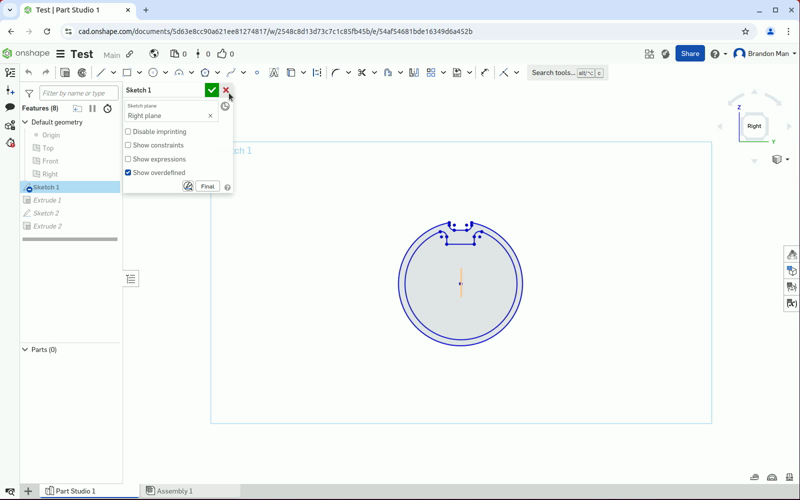
click(229, 92)
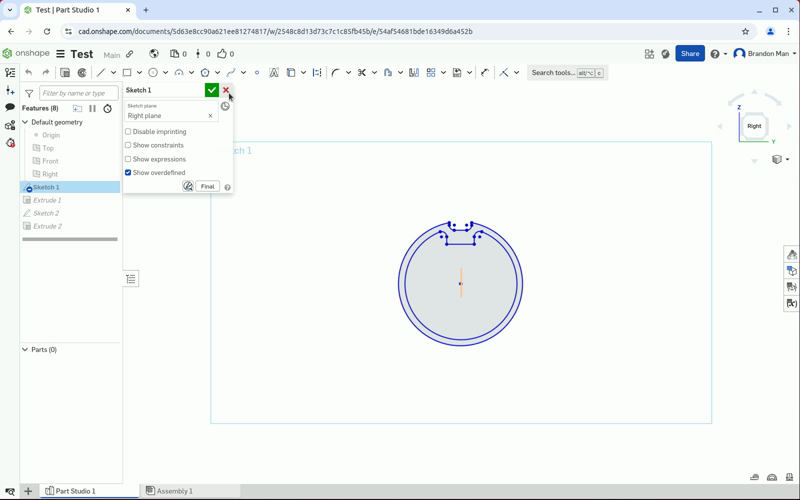
key(shift+s)
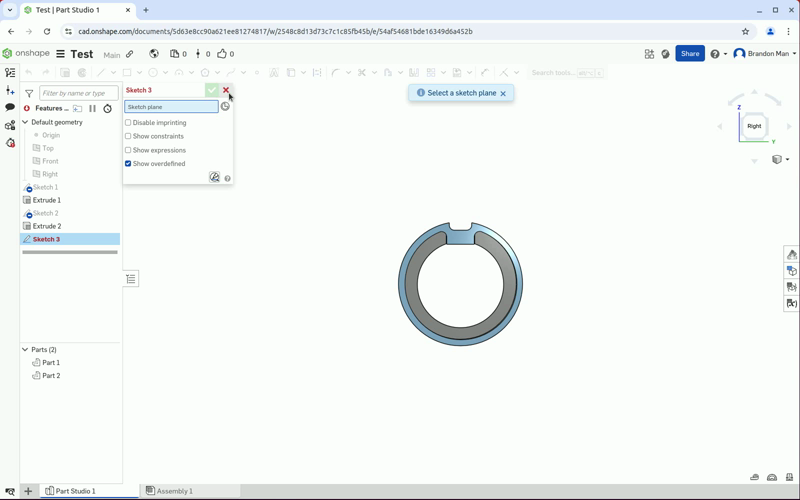
mouse_move(73, 176)
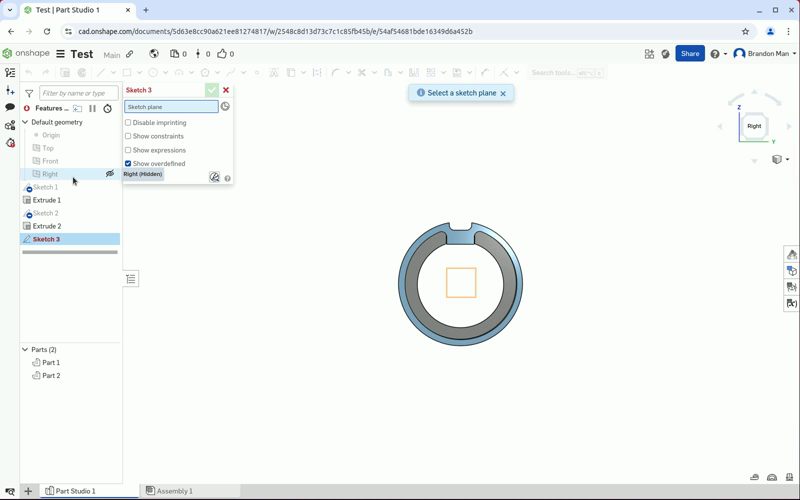
click(73, 176)
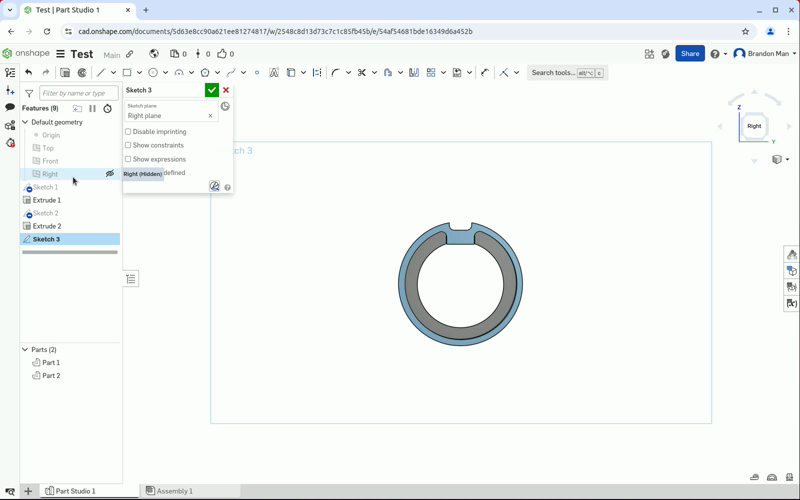
mouse_move(73, 352)
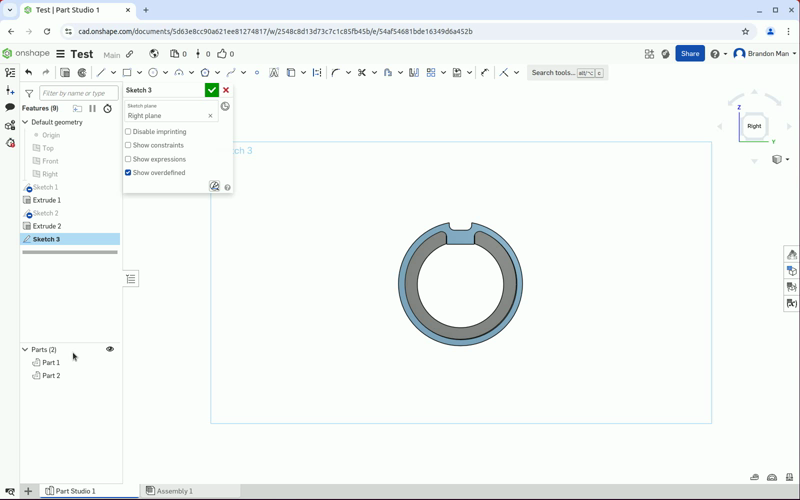
key(y)
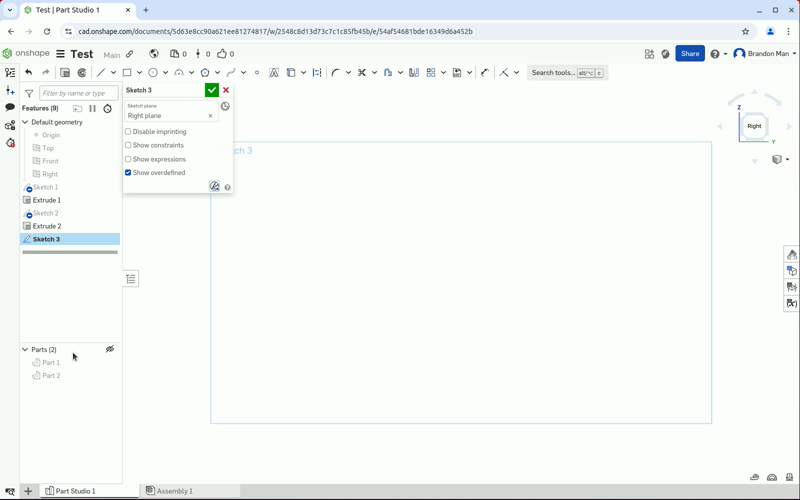
key(a)
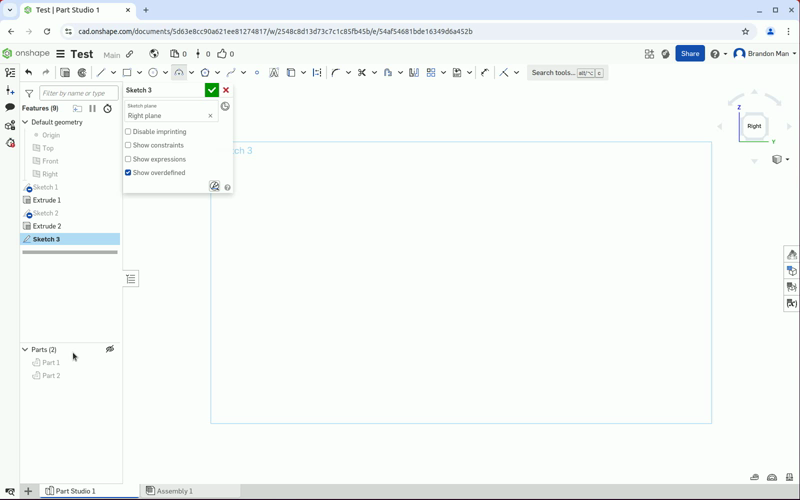
key_down(shift)
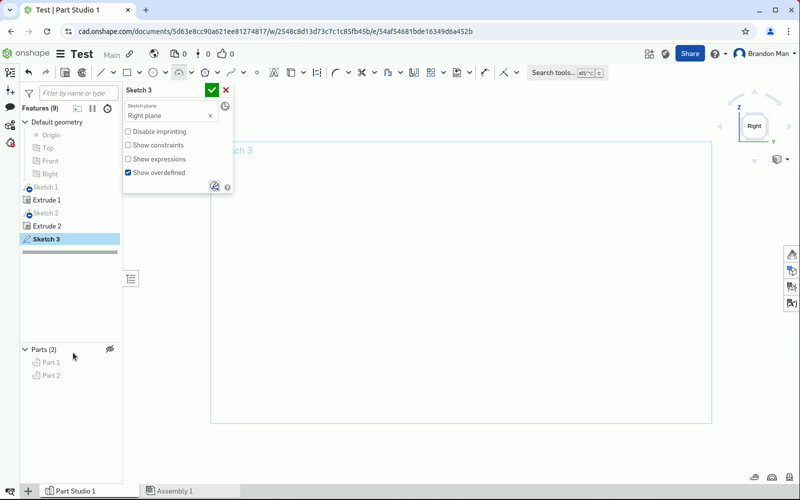
mouse_move(449, 225)
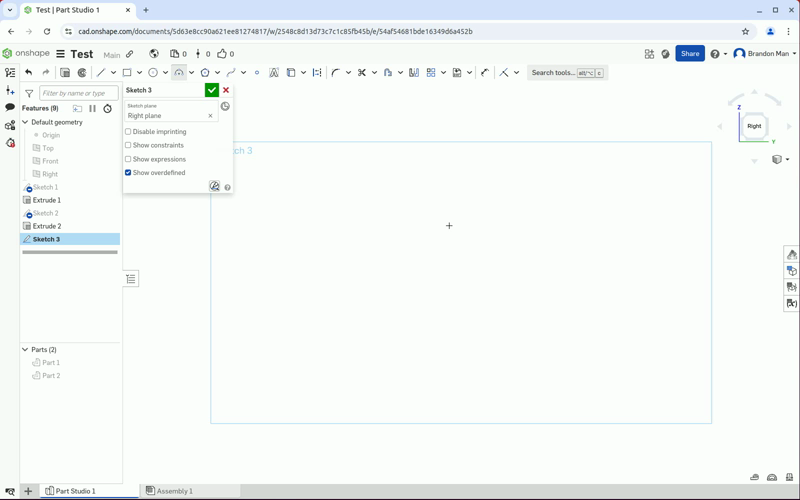
click(449, 225)
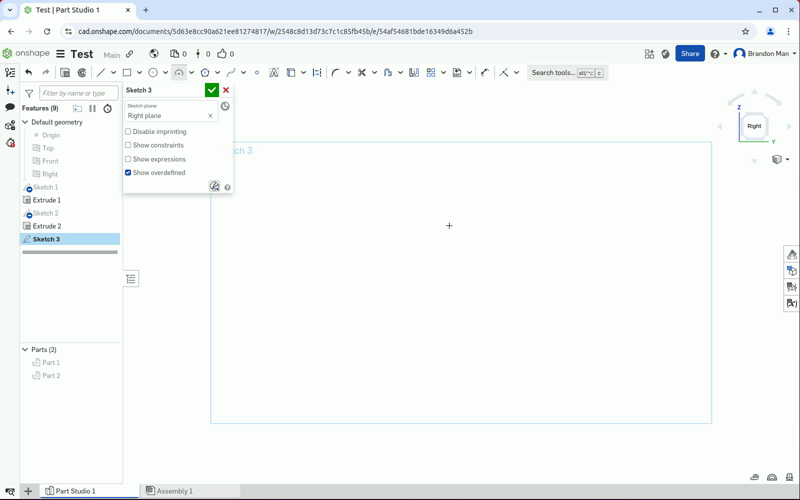
key_up(shift)
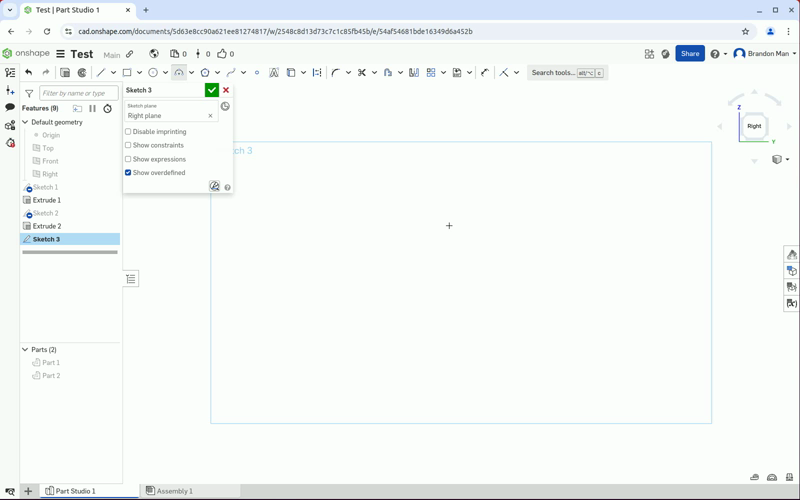
key_down(shift)
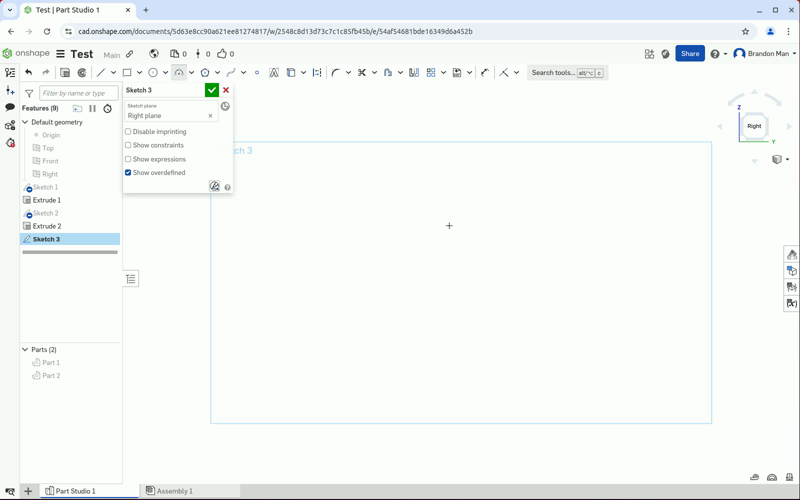
mouse_move(454, 231)
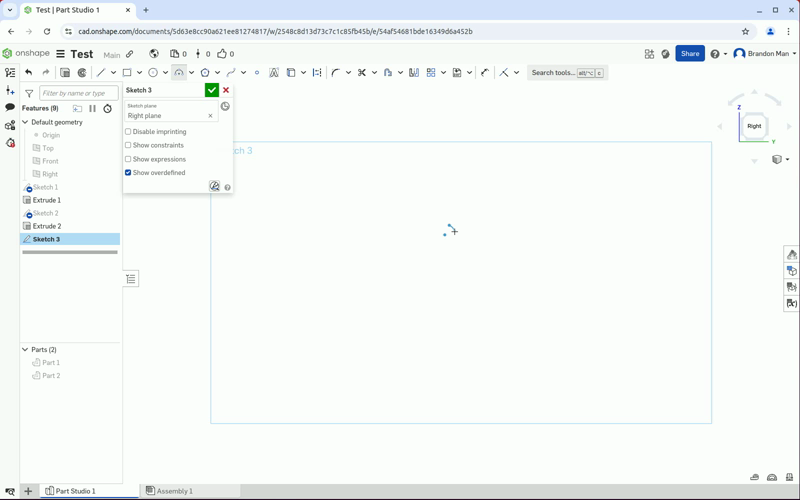
click(454, 231)
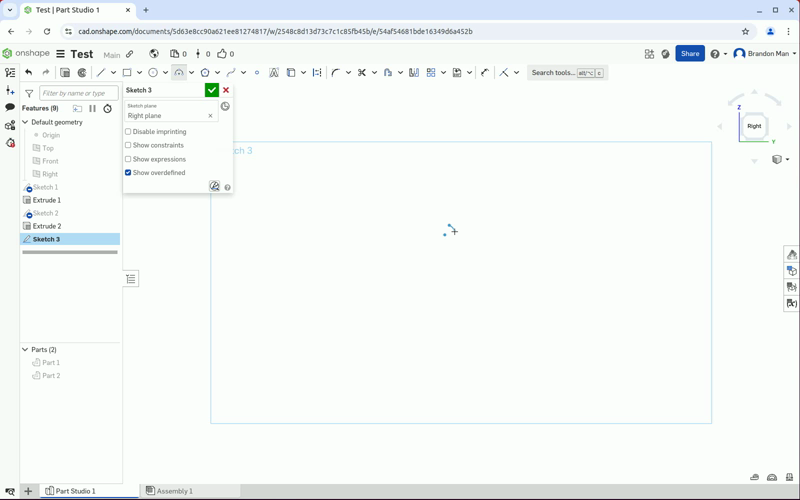
mouse_move(450, 229)
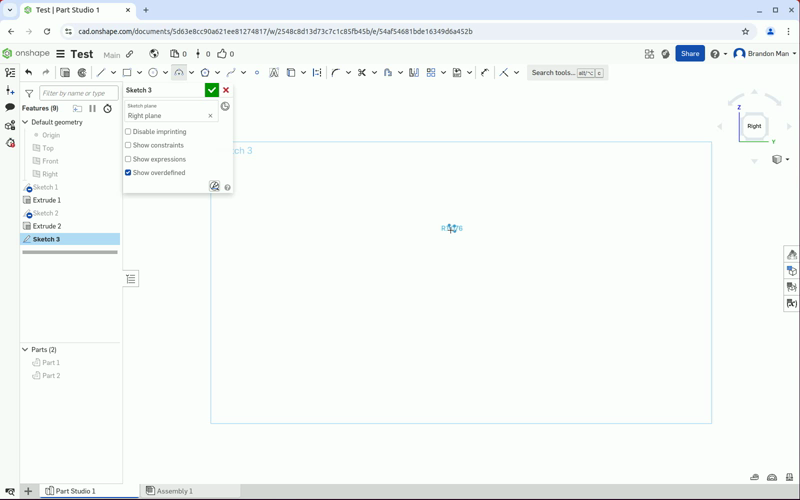
click(450, 229)
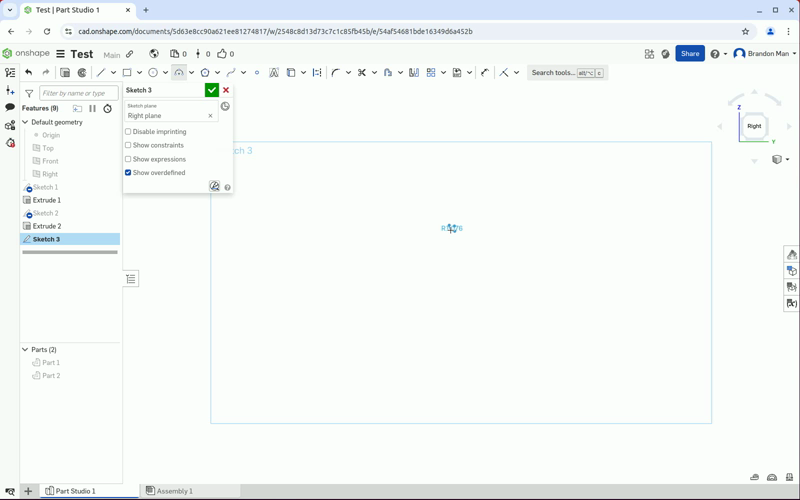
key_up(shift)
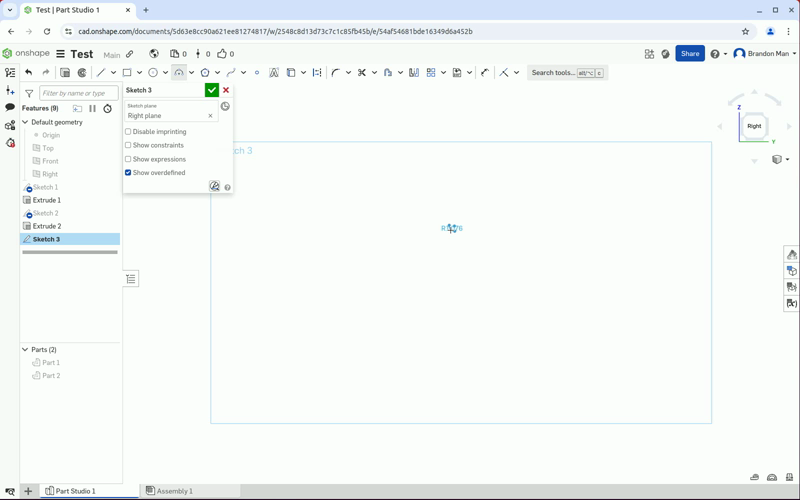
key(esc)
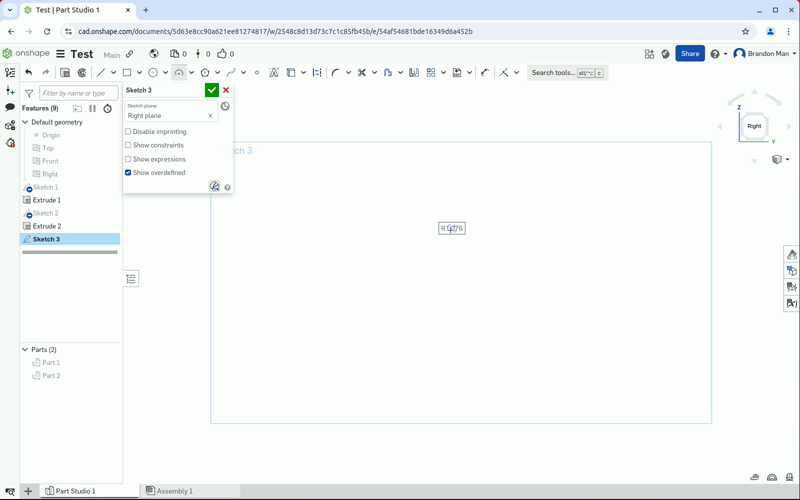
key(l)
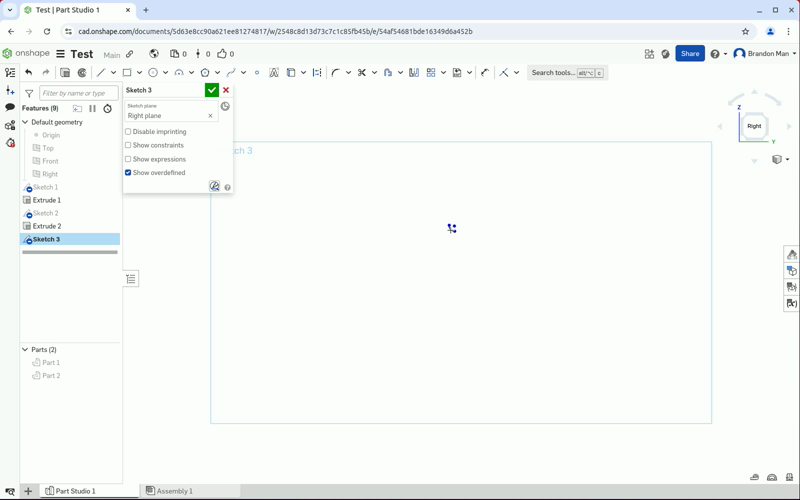
mouse_move(454, 231)
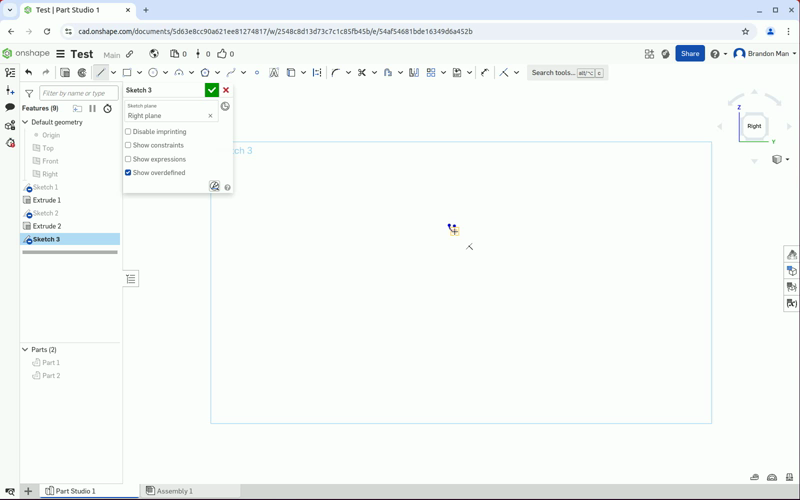
scroll(6)
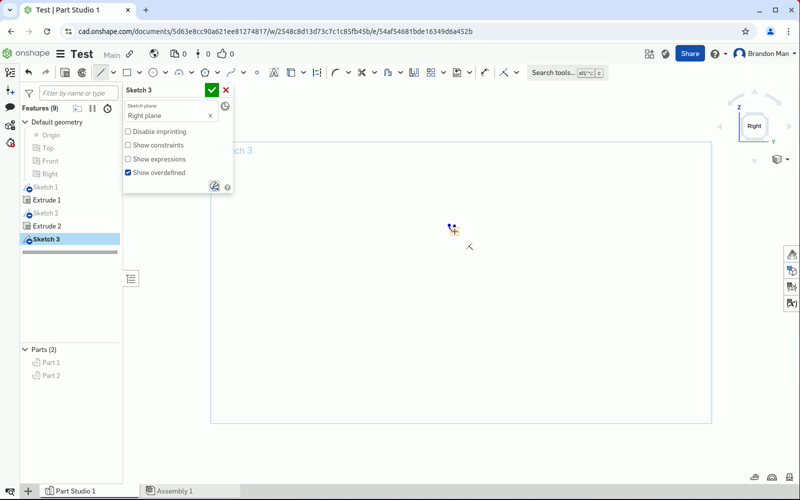
scroll(6)
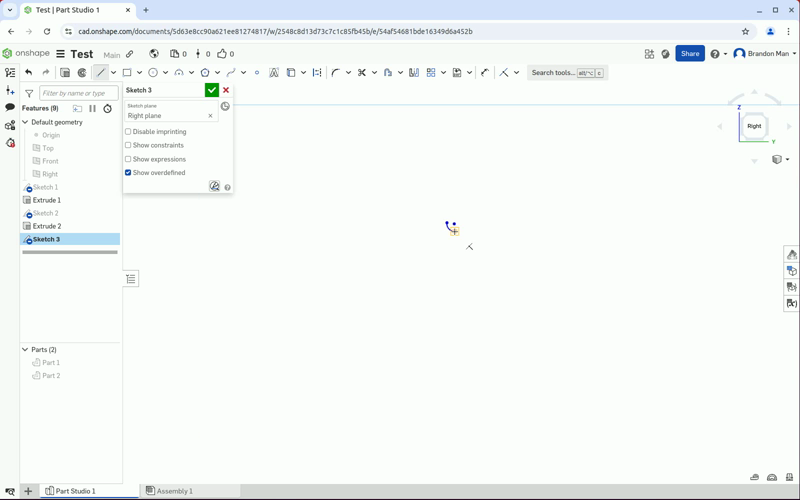
scroll(6)
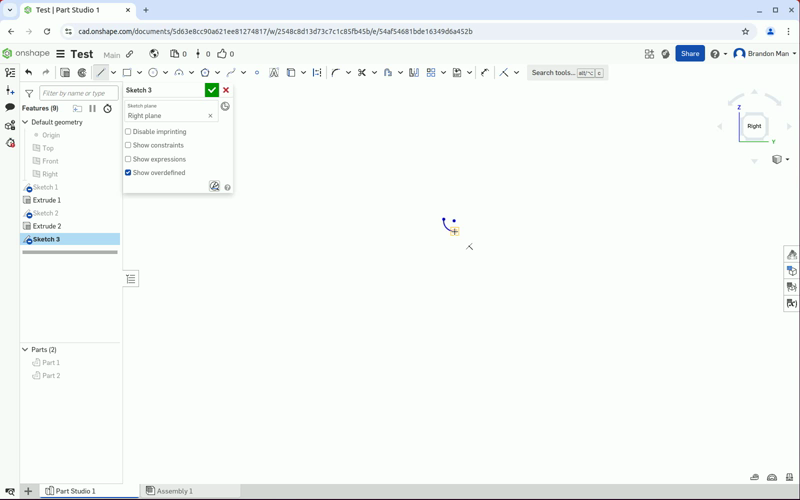
scroll(6)
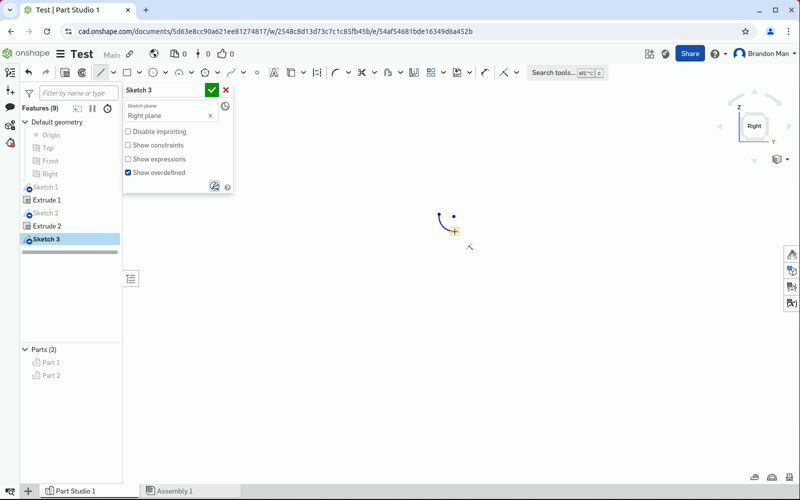
scroll(6)
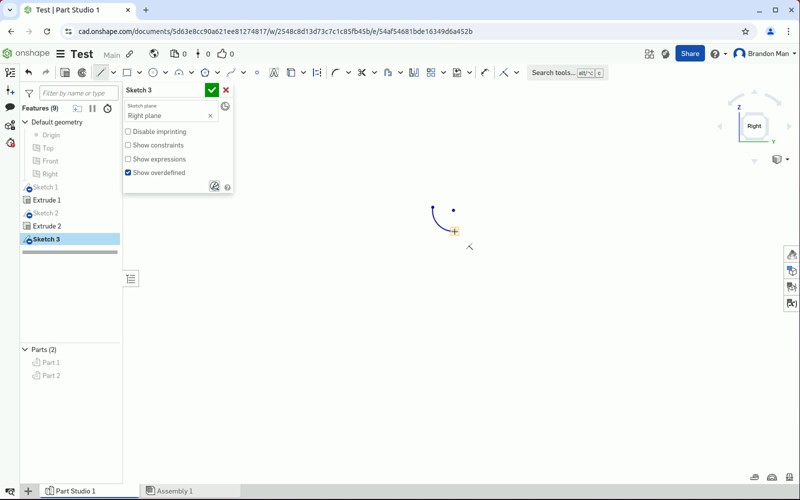
scroll(6)
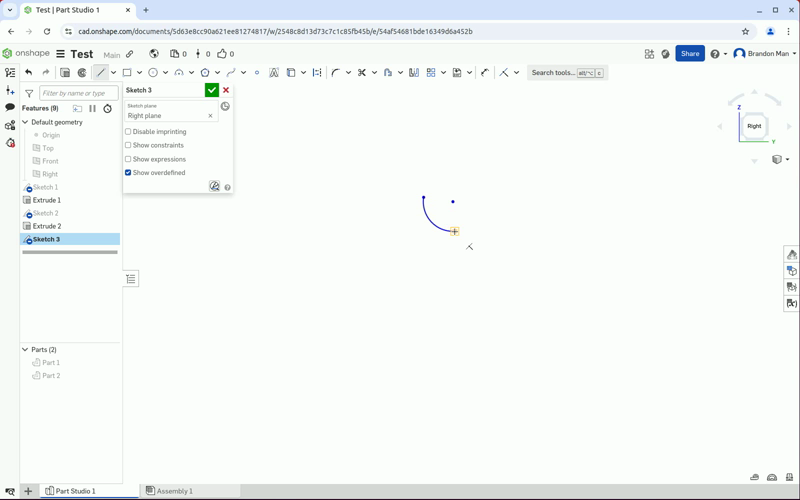
scroll(6)
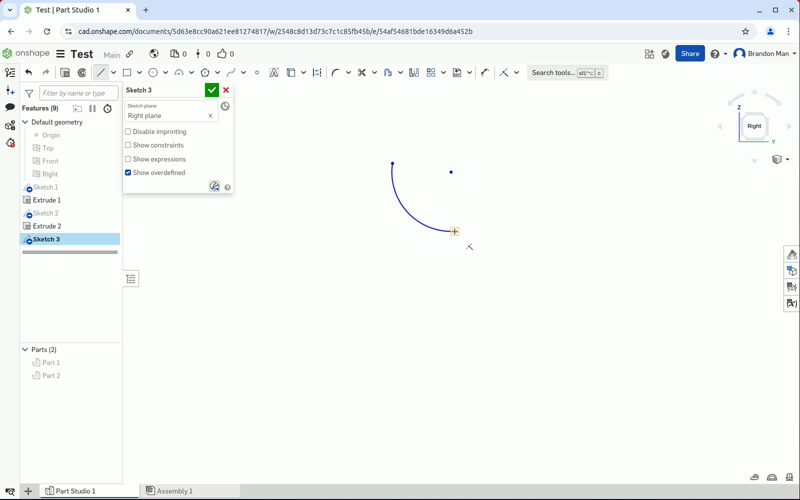
click(454, 231)
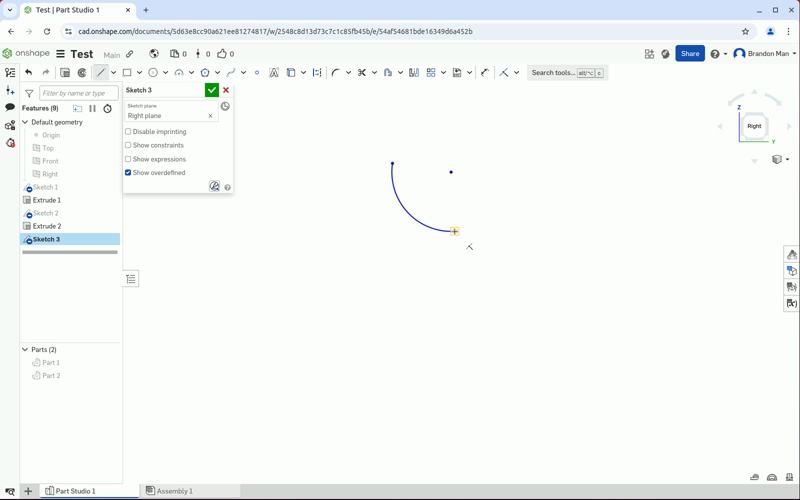
scroll(-6)
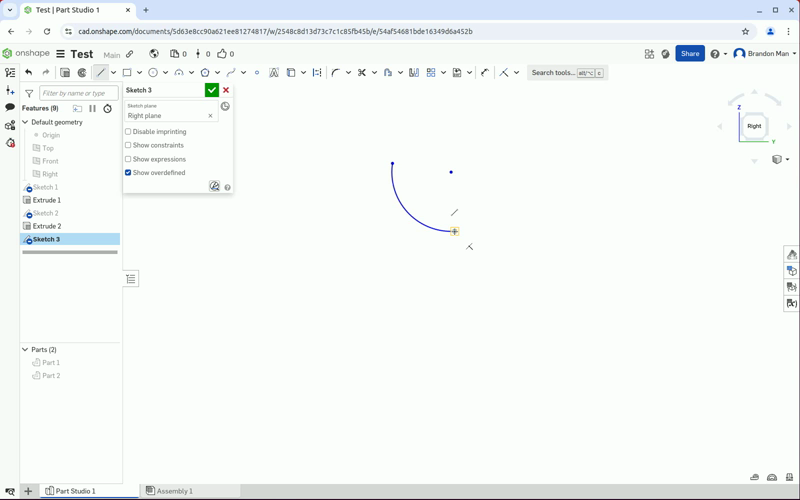
scroll(-6)
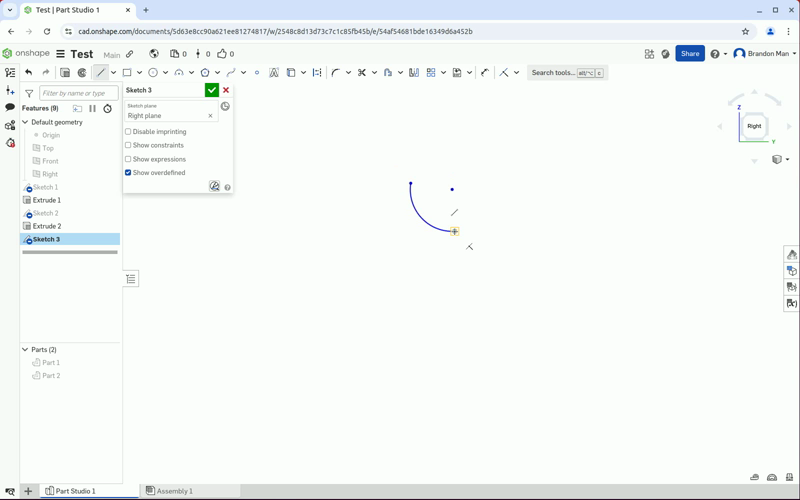
scroll(-6)
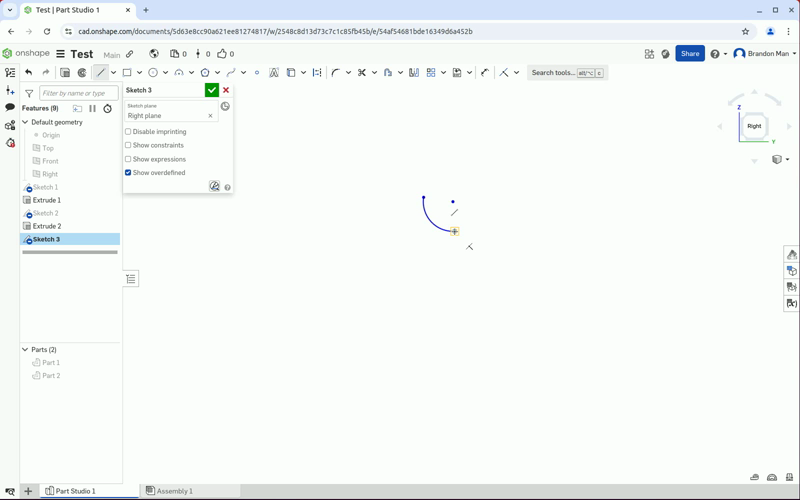
scroll(-6)
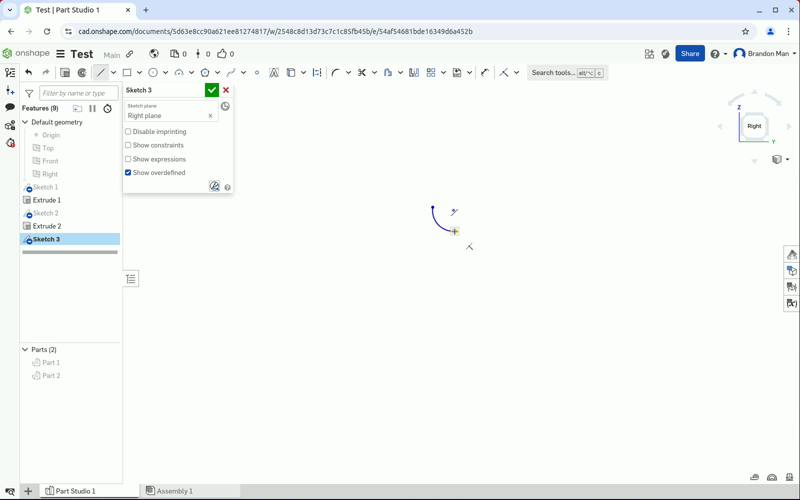
scroll(-6)
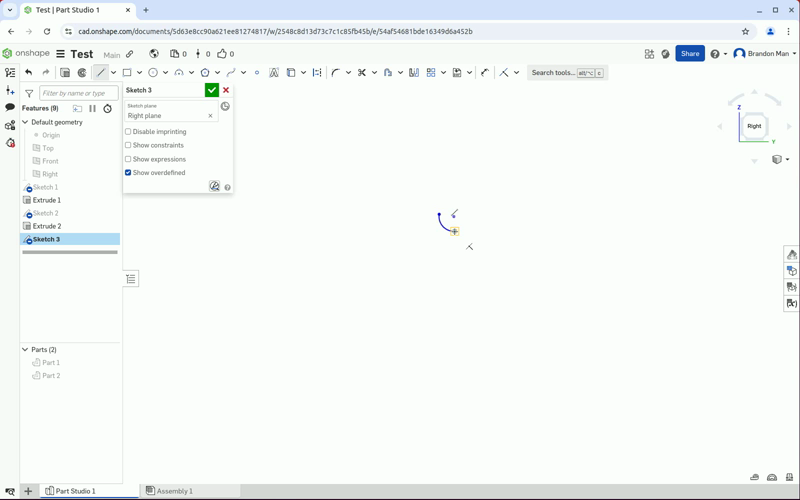
scroll(-6)
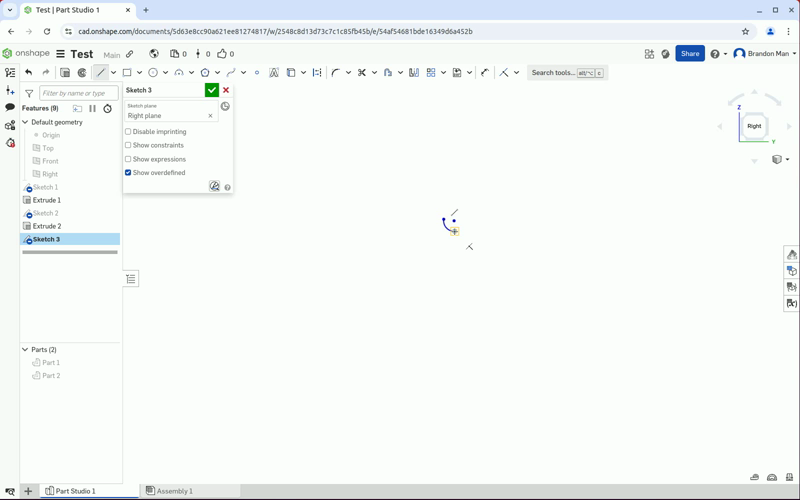
scroll(-6)
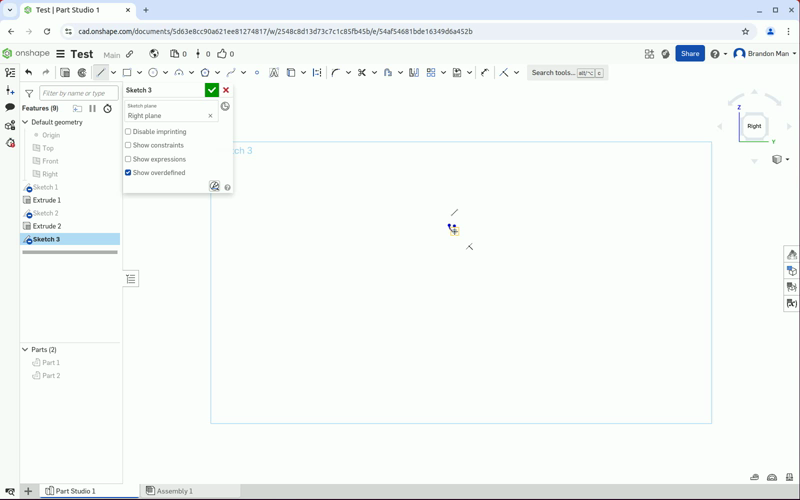
key_down(shift)
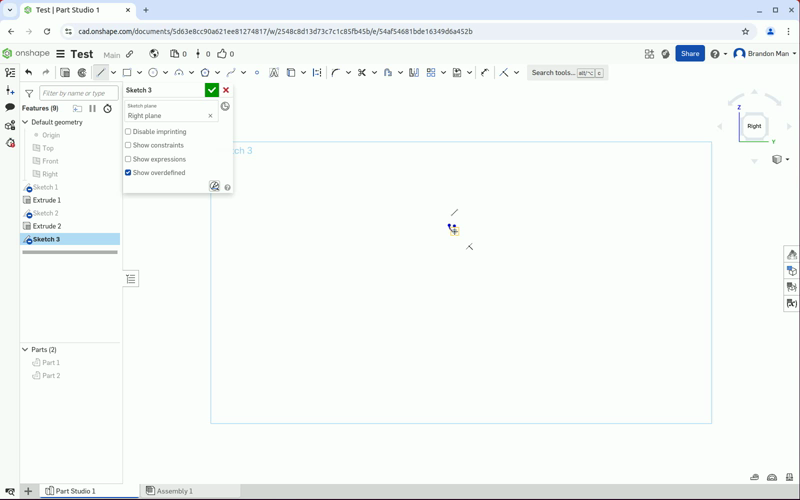
mouse_move(484, 231)
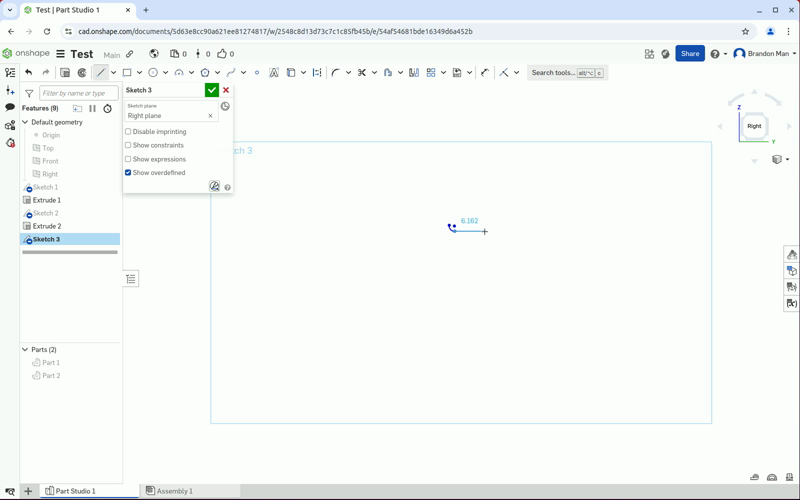
mouse_move(467, 231)
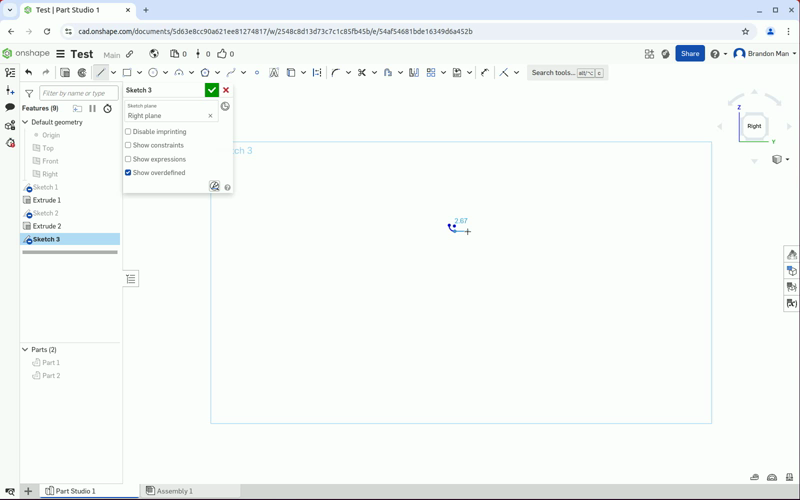
click(467, 231)
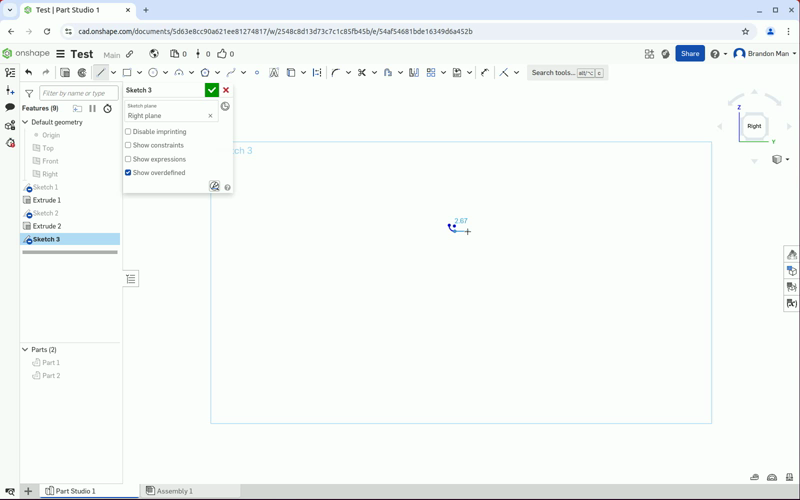
key_up(shift)
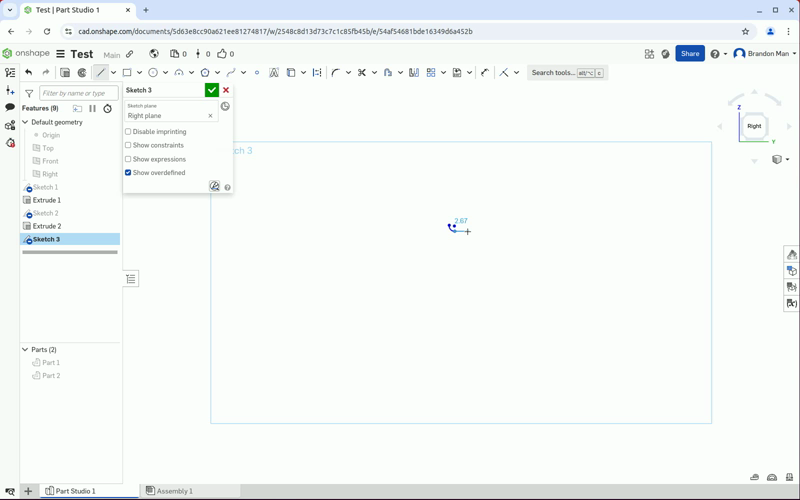
key(esc)
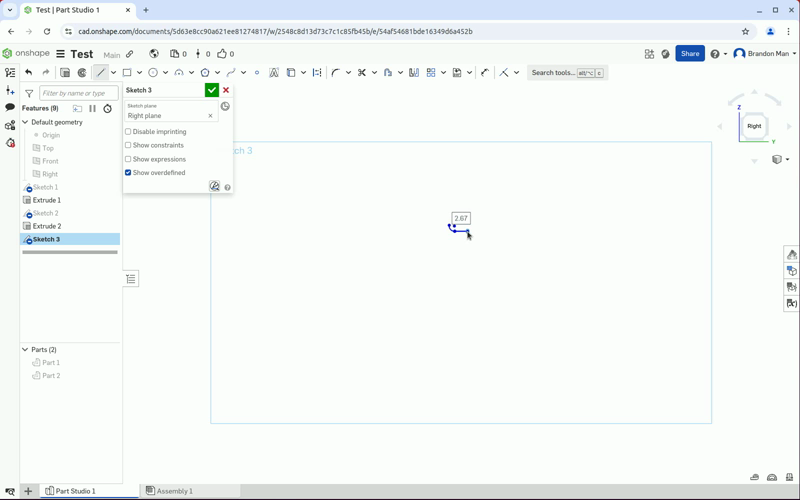
key(a)
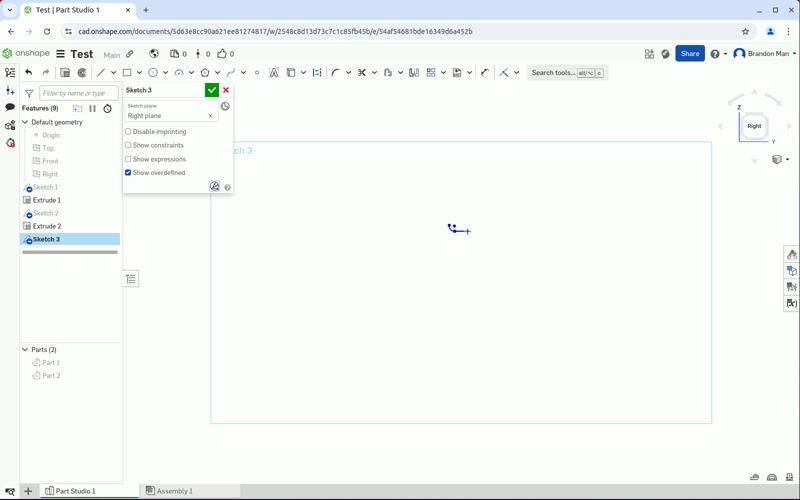
mouse_move(467, 231)
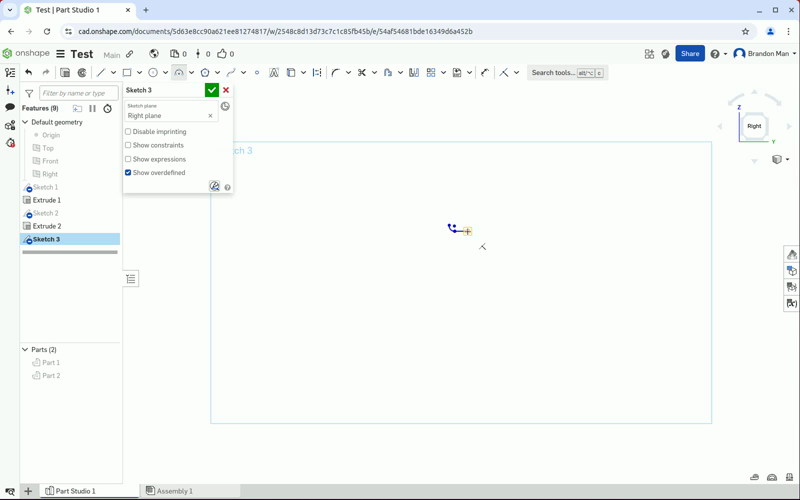
click(467, 231)
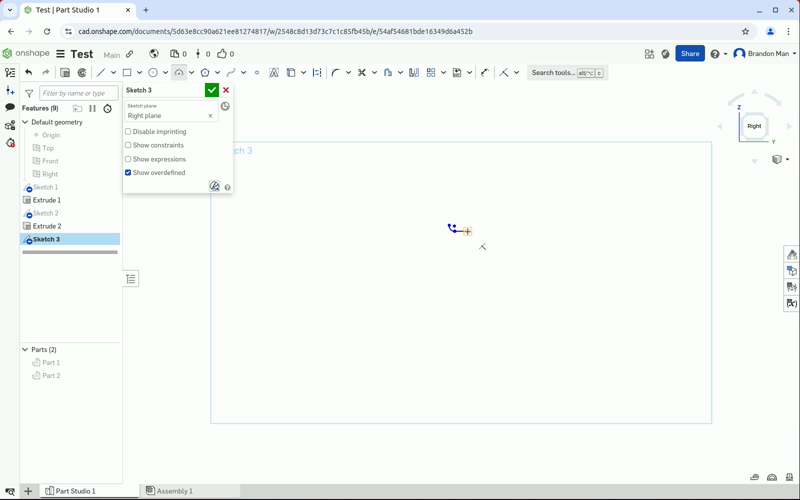
key_down(shift)
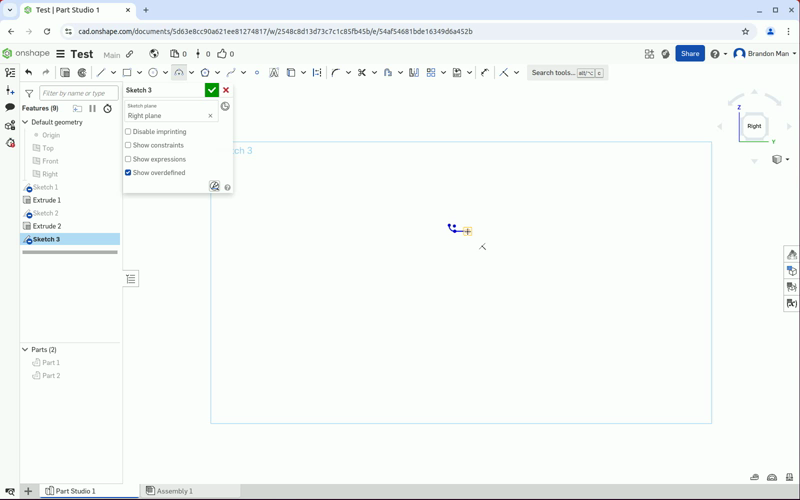
mouse_move(473, 225)
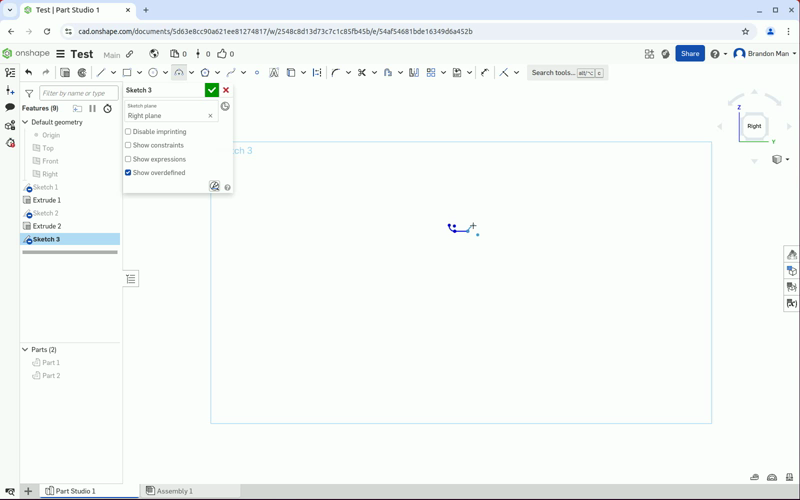
click(473, 225)
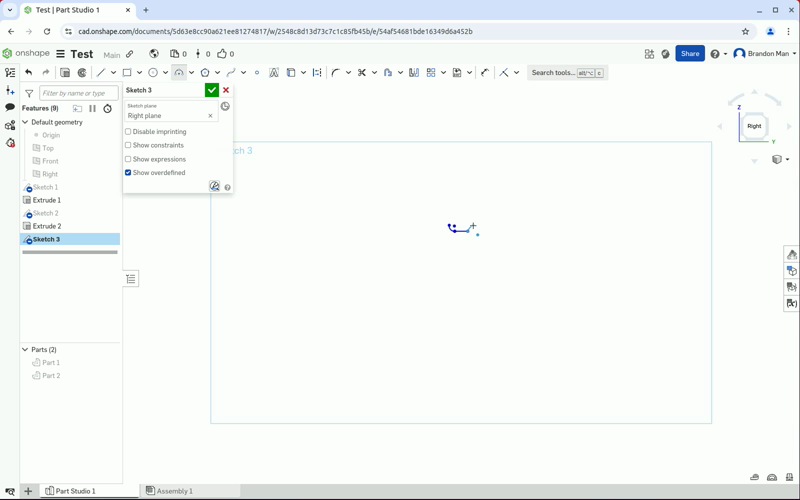
mouse_move(471, 229)
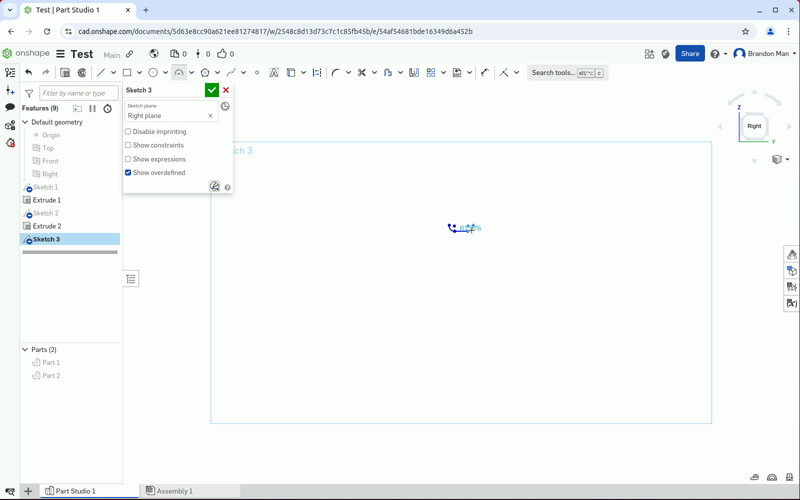
scroll(6)
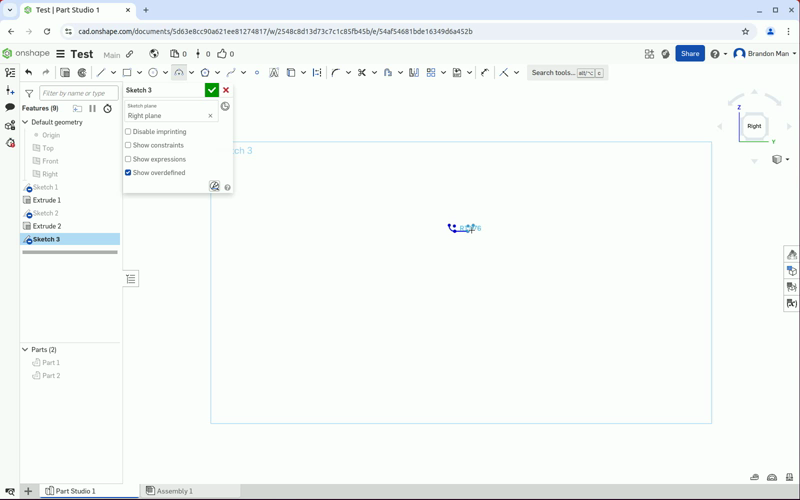
scroll(6)
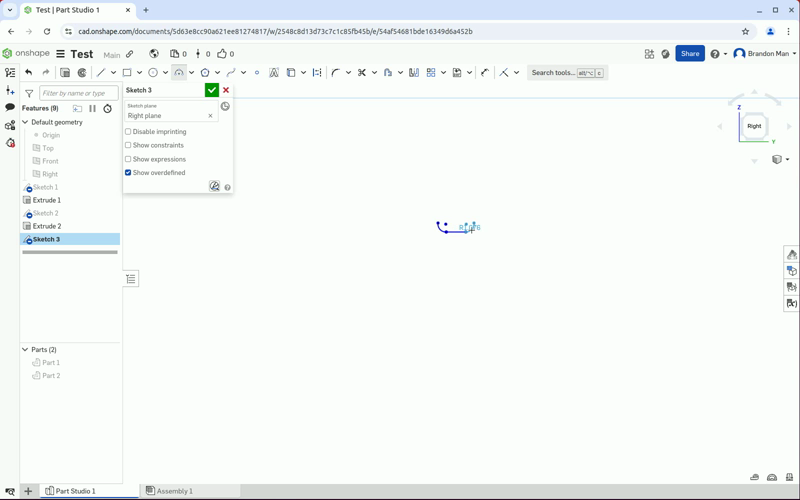
scroll(6)
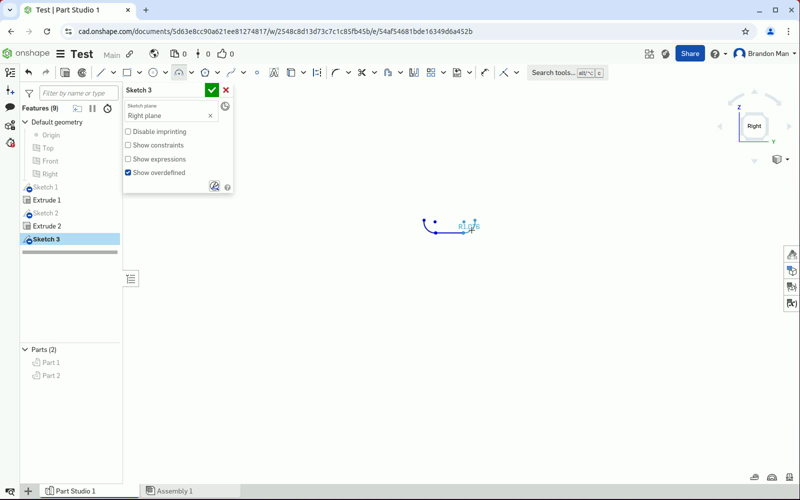
scroll(6)
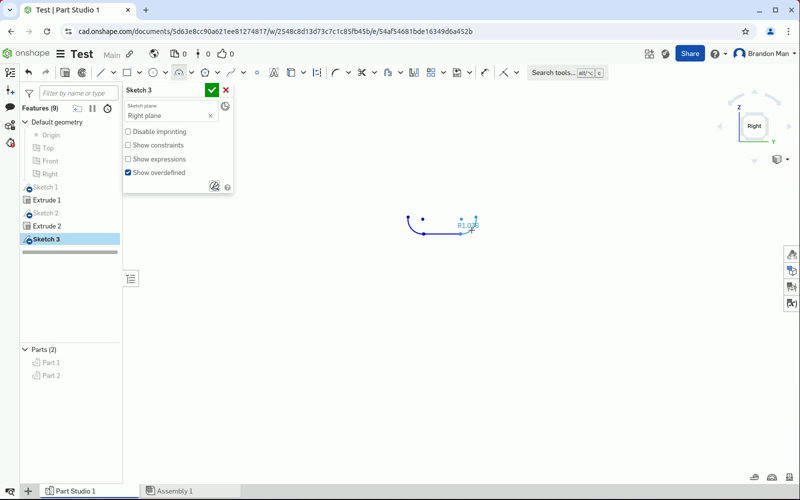
scroll(6)
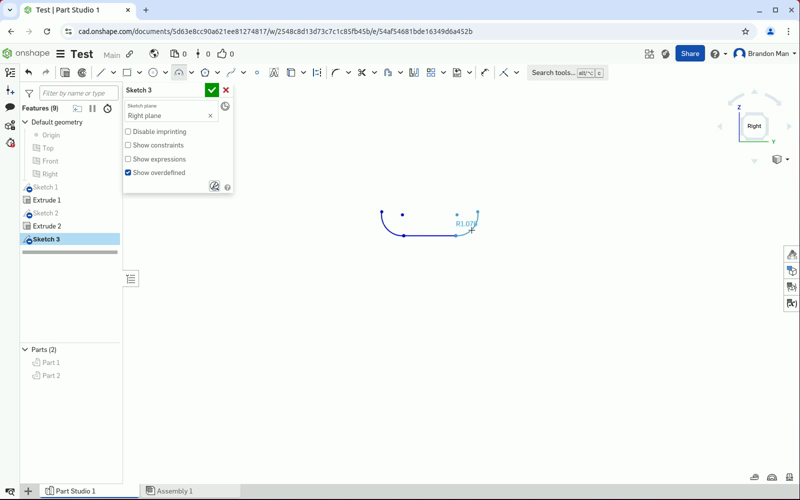
scroll(6)
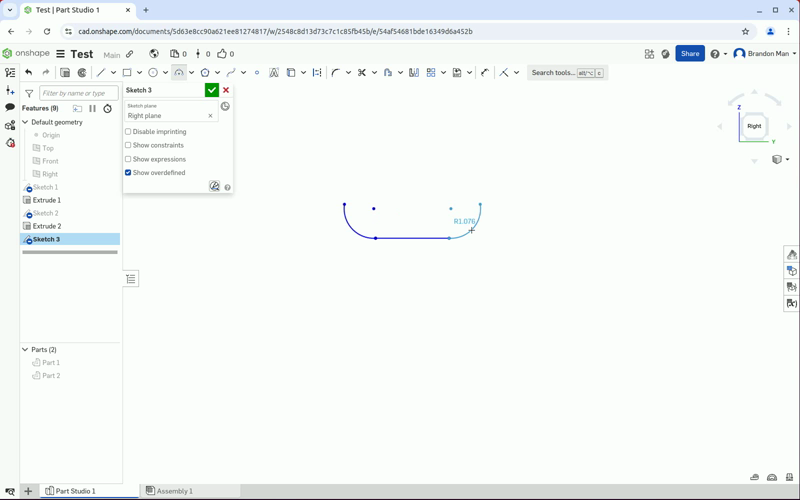
scroll(6)
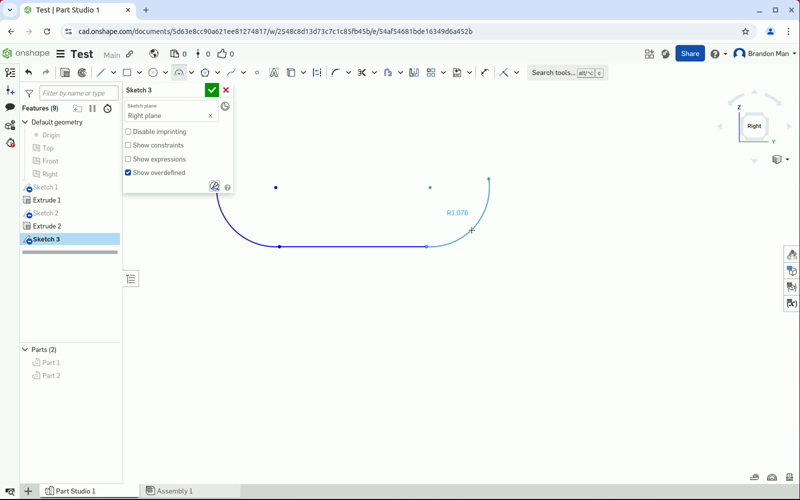
click(471, 229)
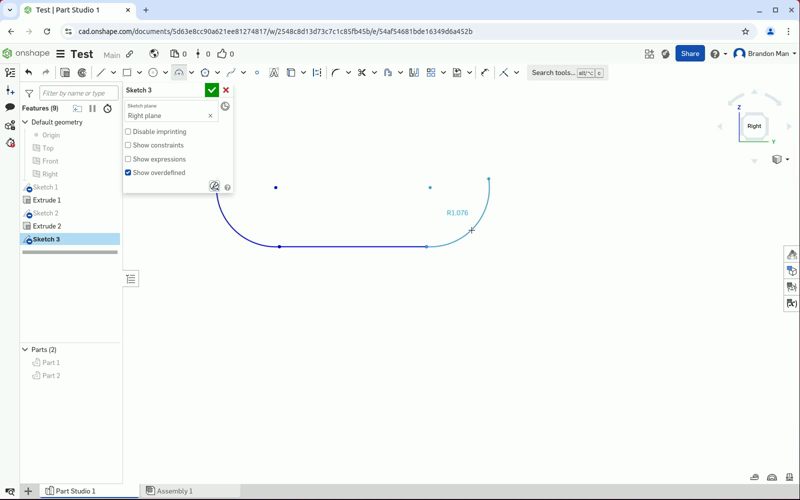
scroll(-6)
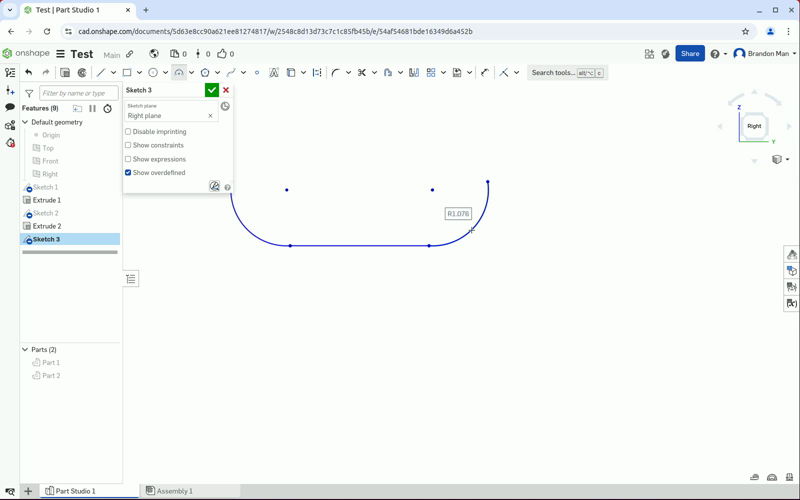
scroll(-6)
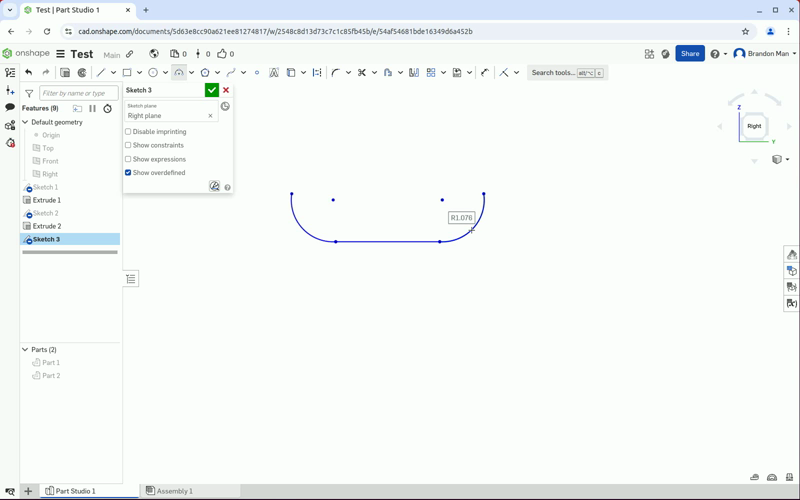
scroll(-6)
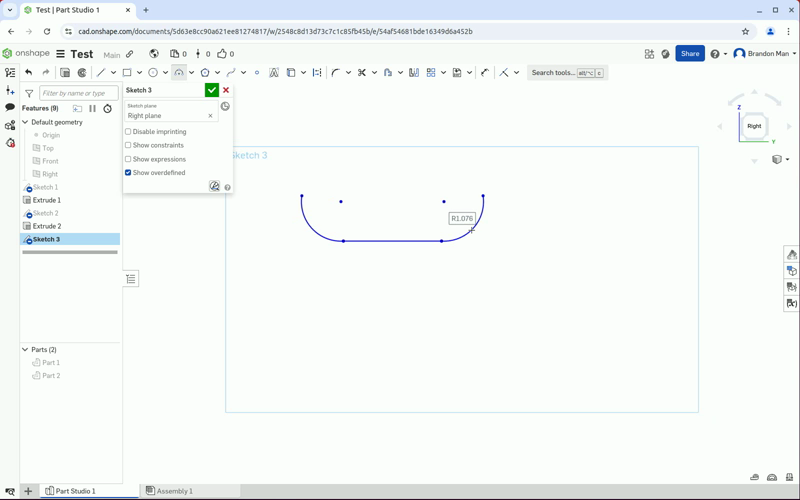
scroll(-6)
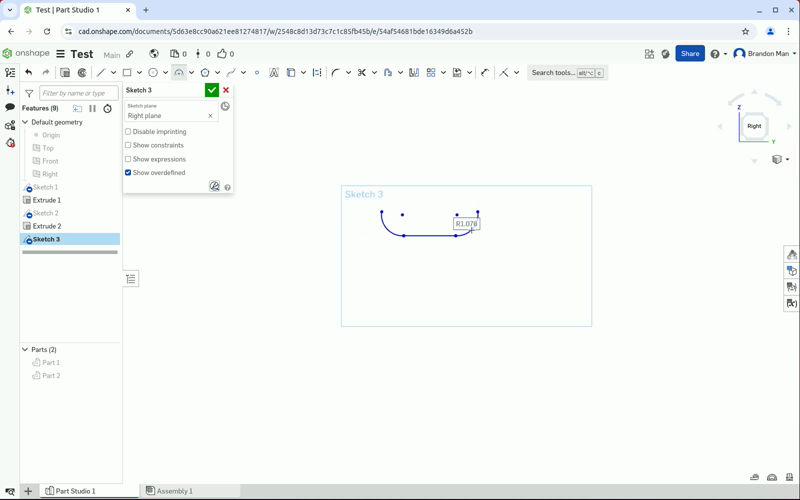
scroll(-6)
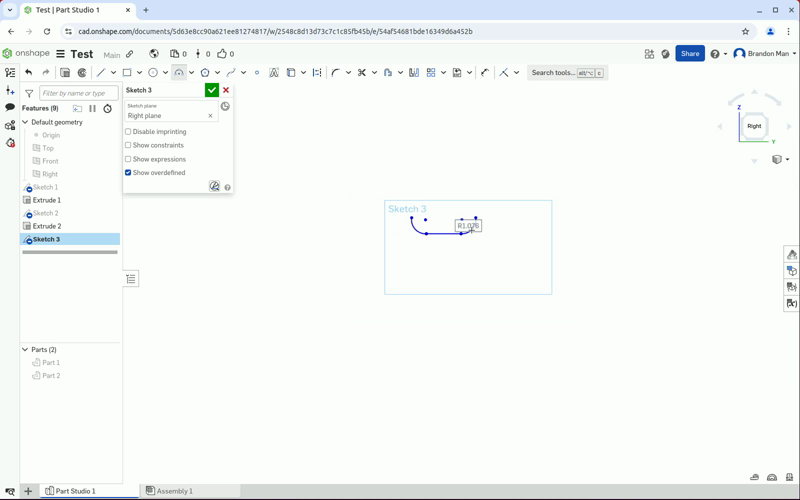
scroll(-6)
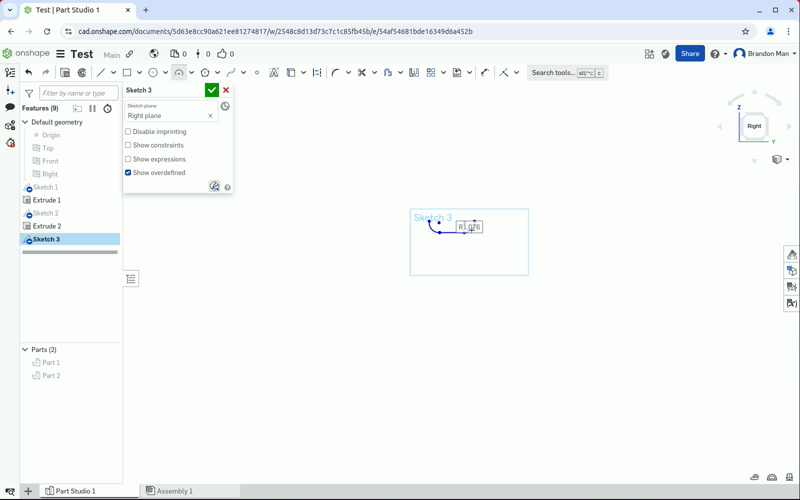
scroll(-6)
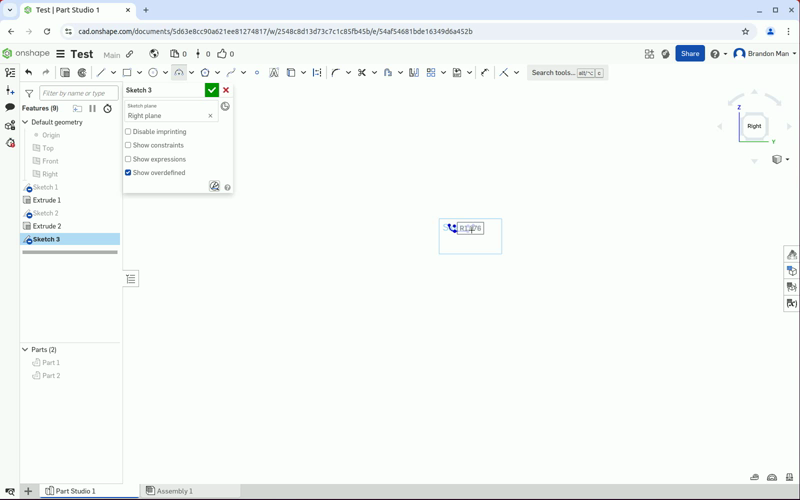
key_up(shift)
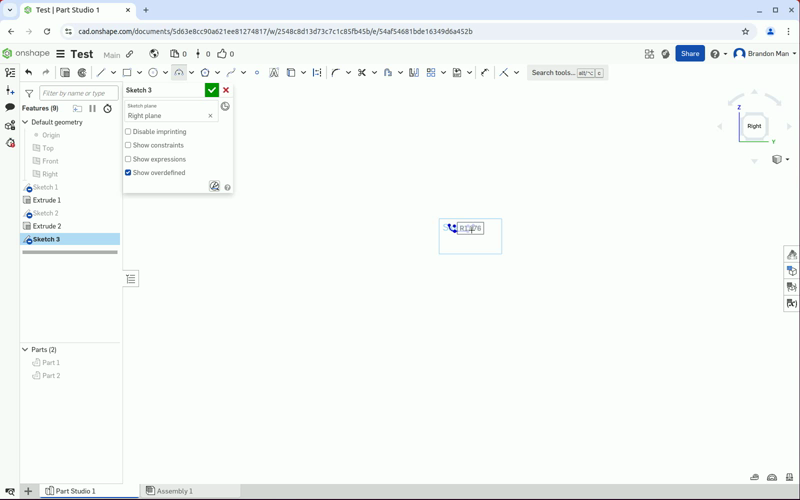
key(esc)
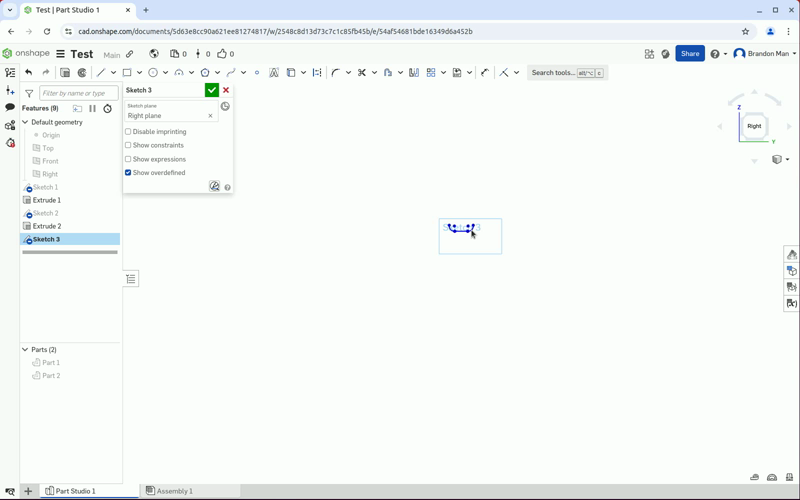
key(l)
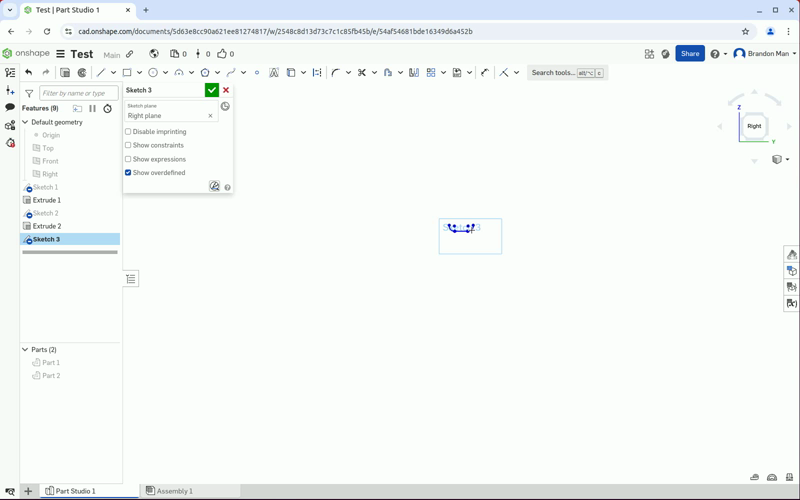
mouse_move(473, 225)
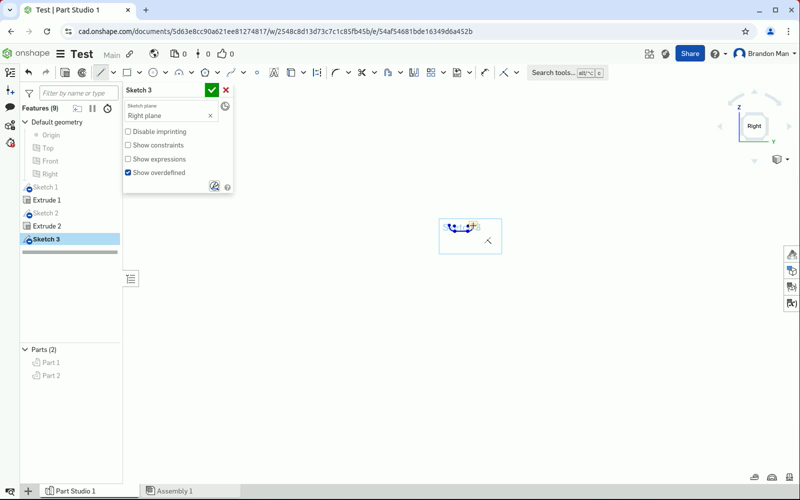
scroll(6)
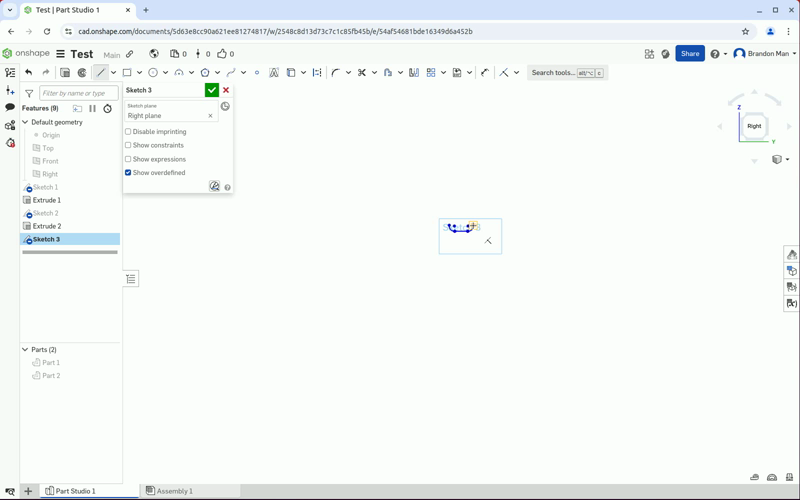
scroll(6)
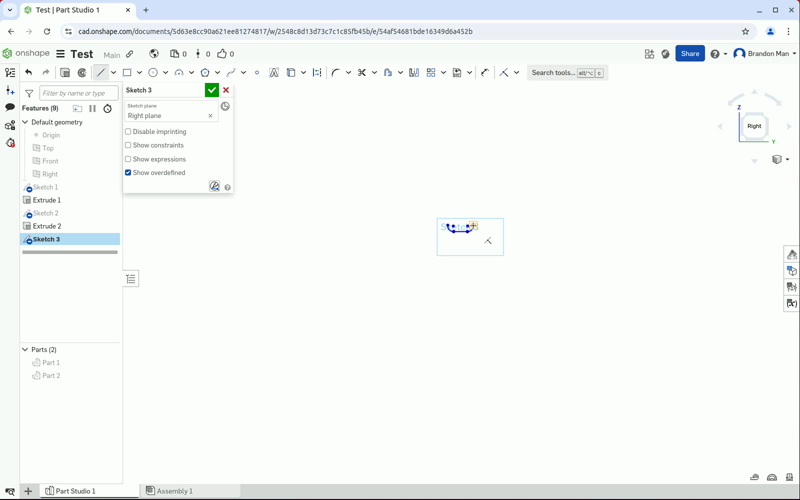
scroll(6)
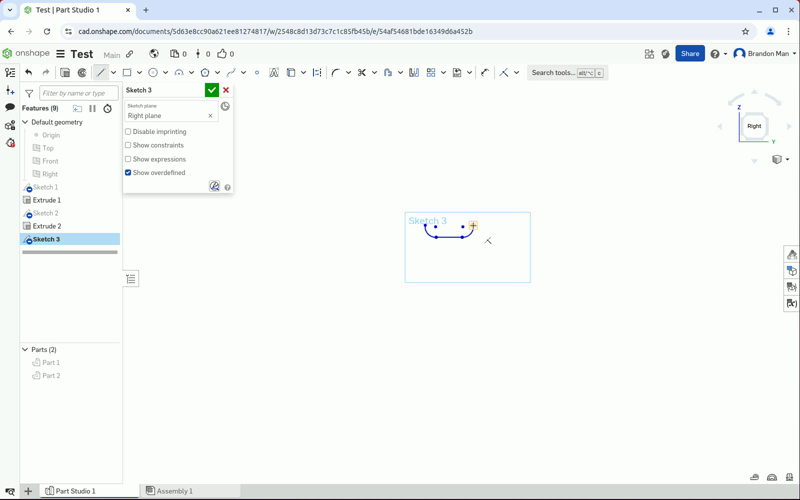
scroll(6)
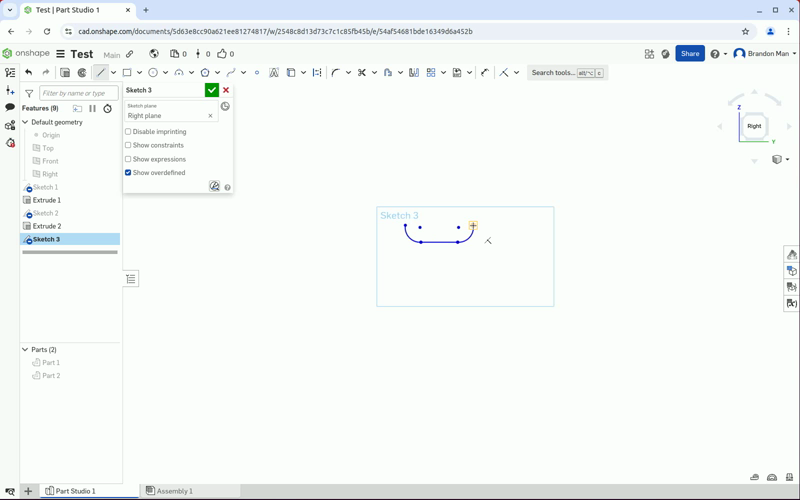
scroll(6)
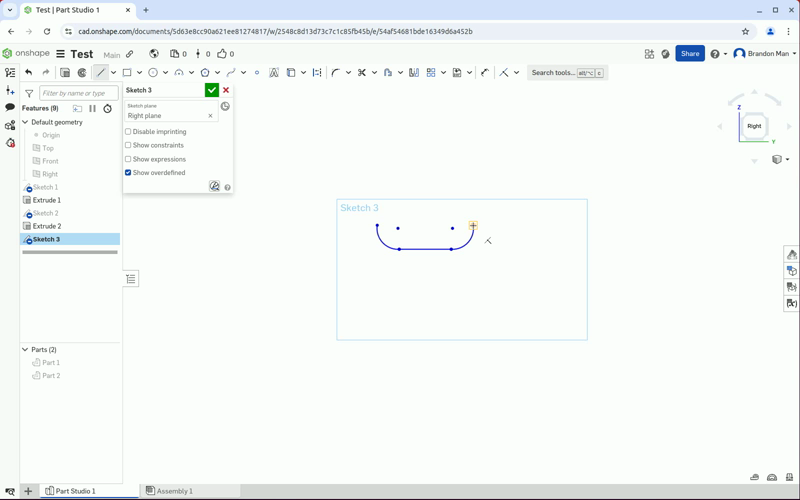
scroll(6)
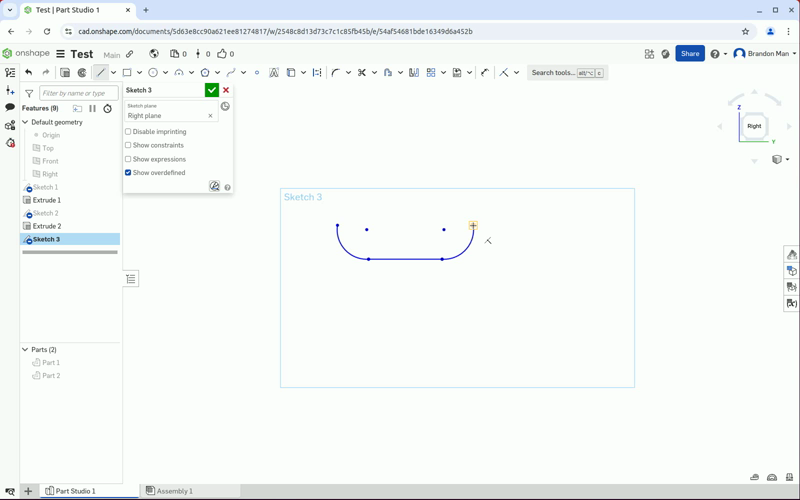
scroll(6)
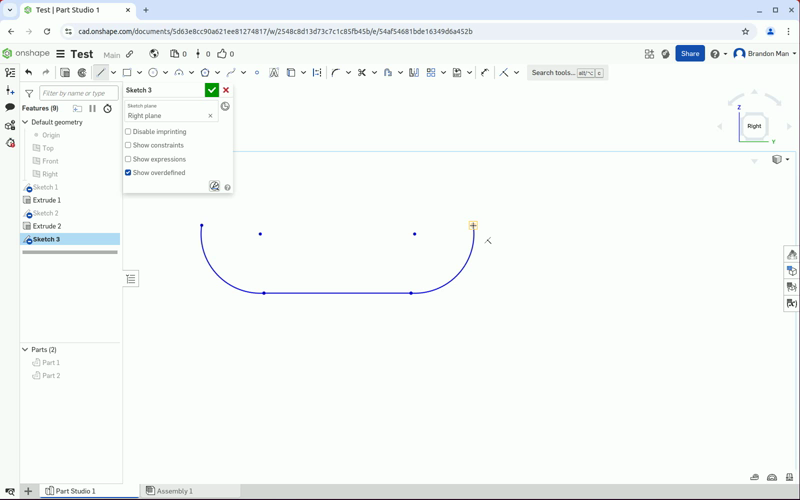
click(473, 225)
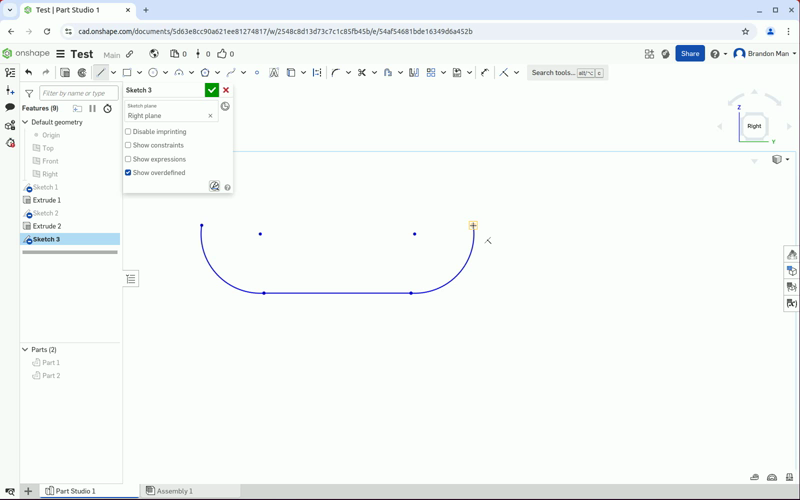
scroll(-6)
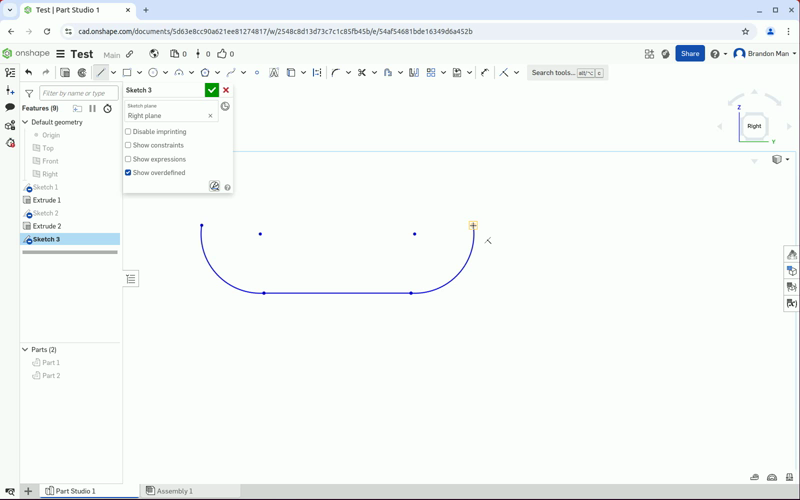
scroll(-6)
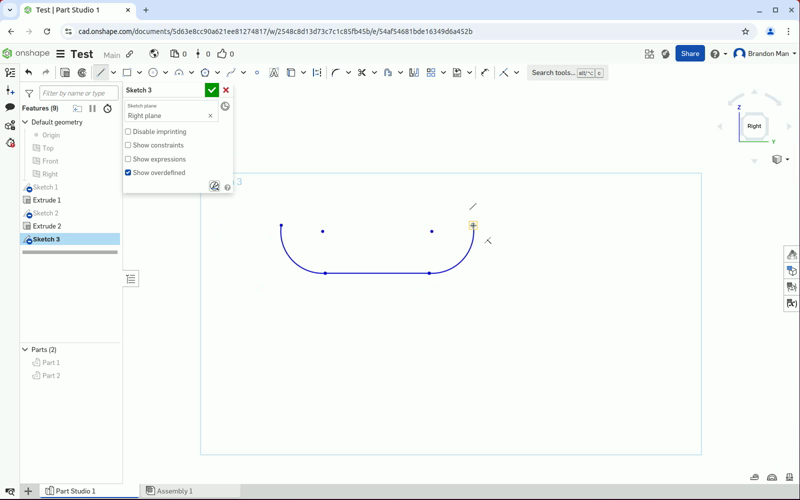
scroll(-6)
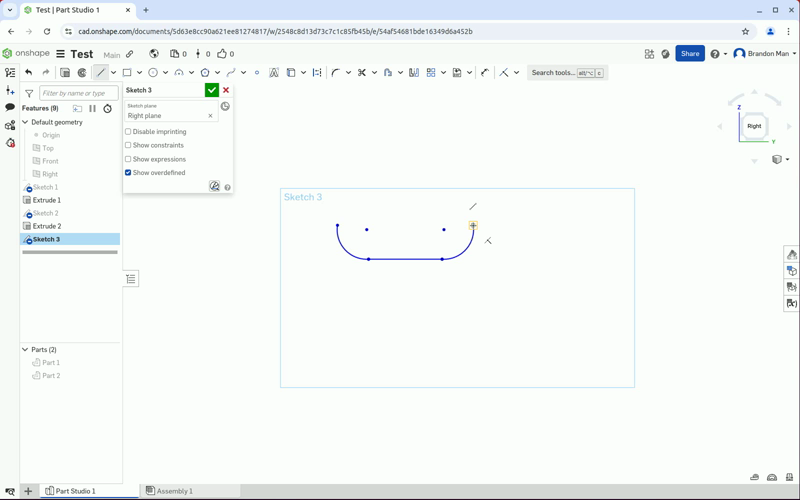
scroll(-6)
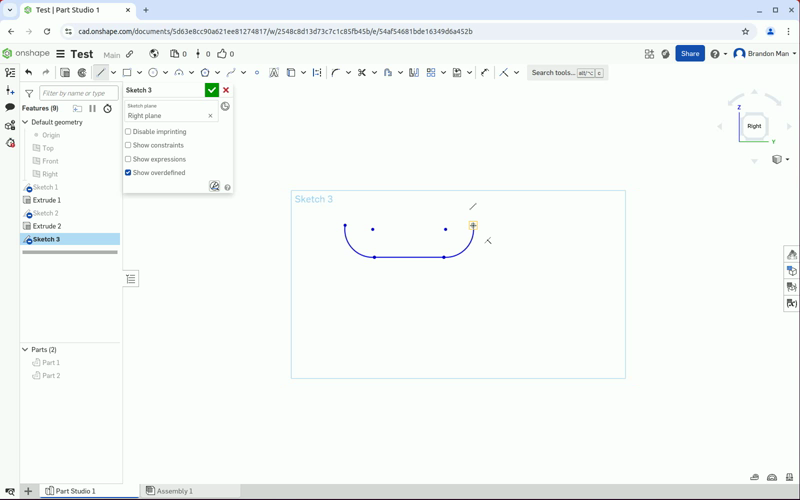
scroll(-6)
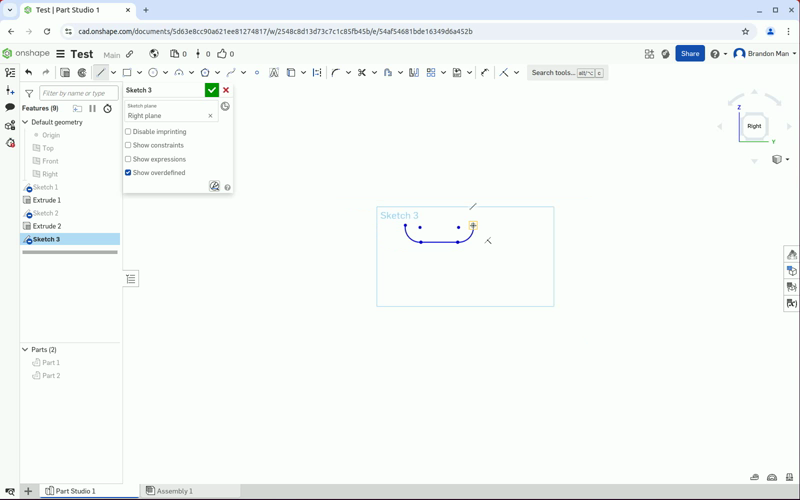
scroll(-6)
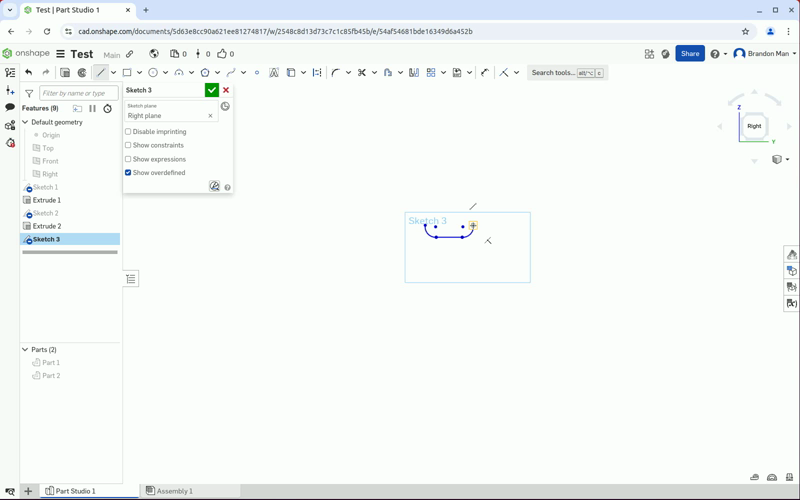
scroll(-6)
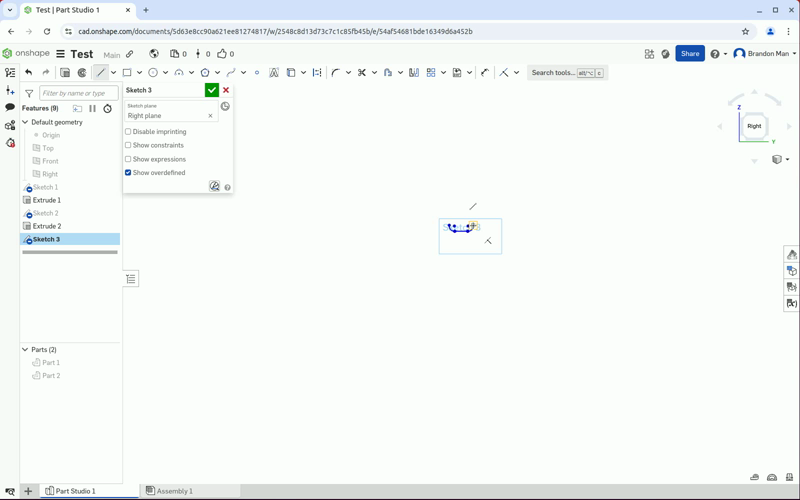
key_down(shift)
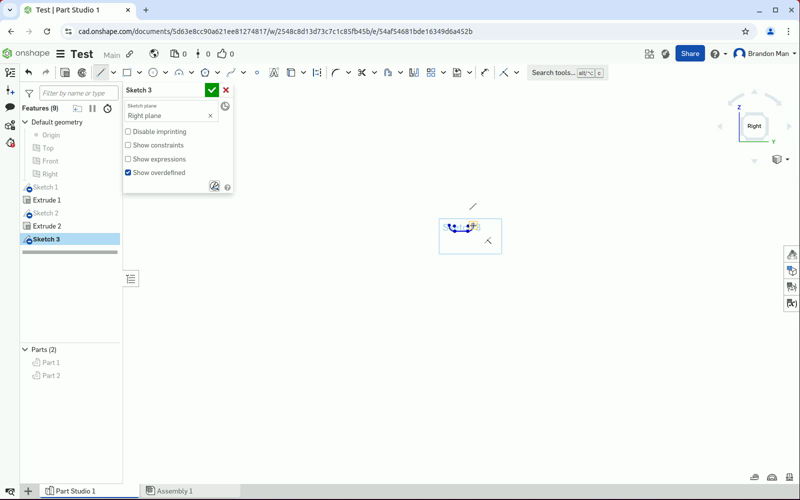
mouse_move(503, 225)
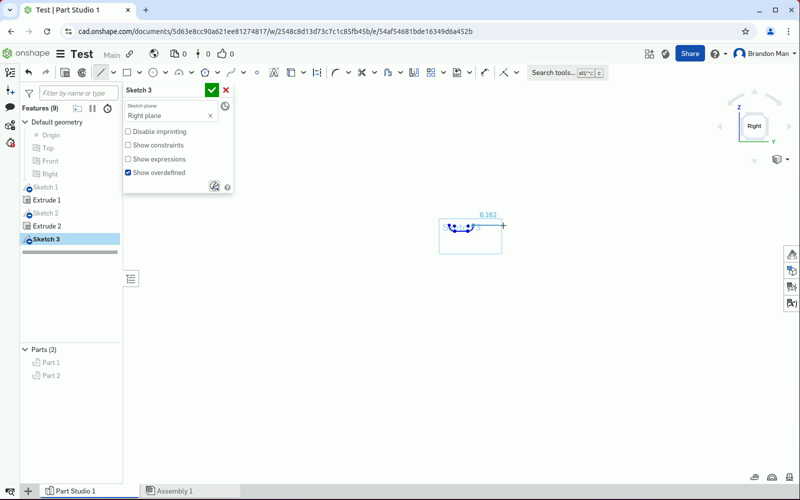
mouse_move(473, 222)
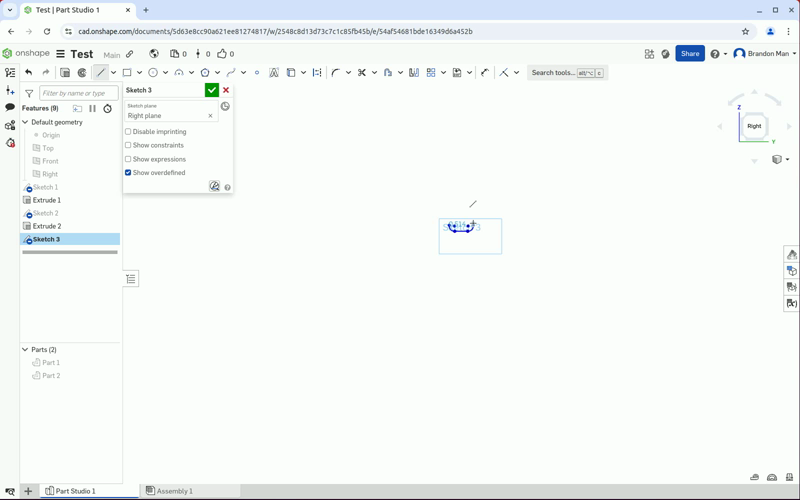
scroll(6)
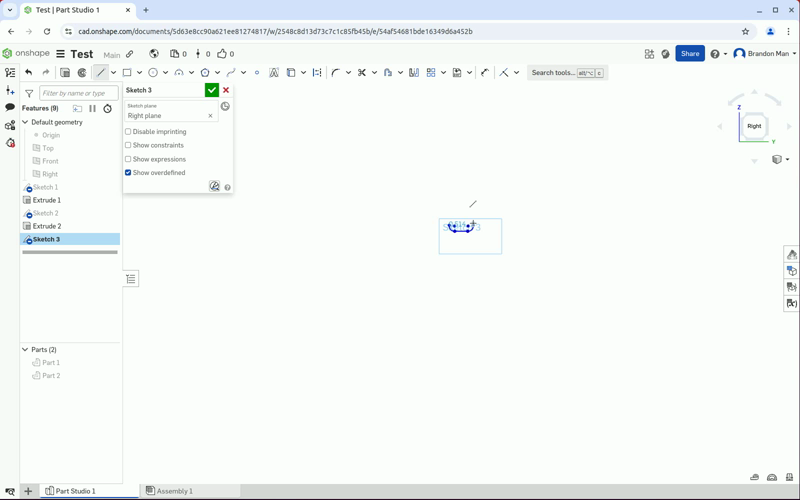
scroll(6)
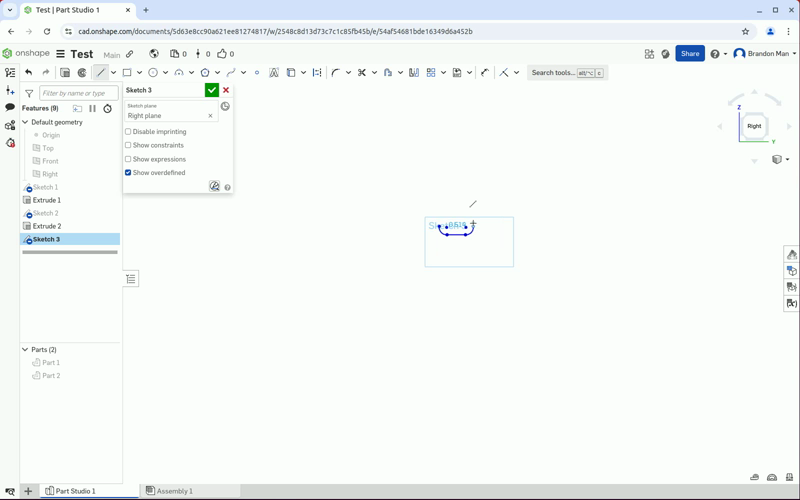
scroll(6)
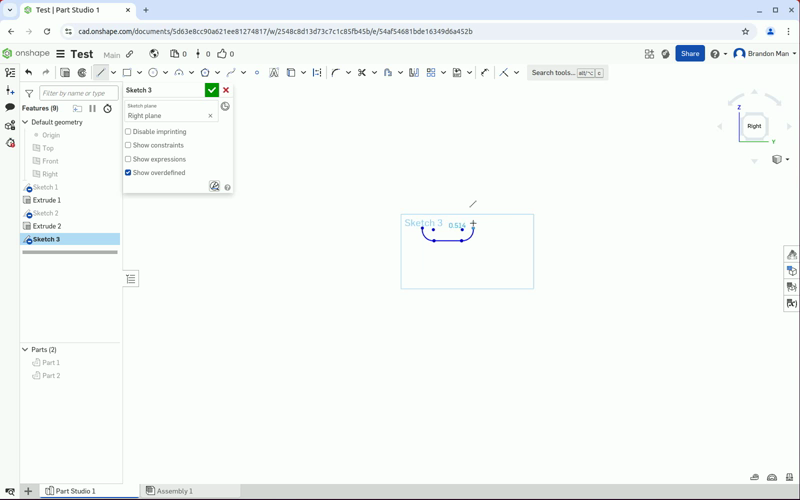
scroll(6)
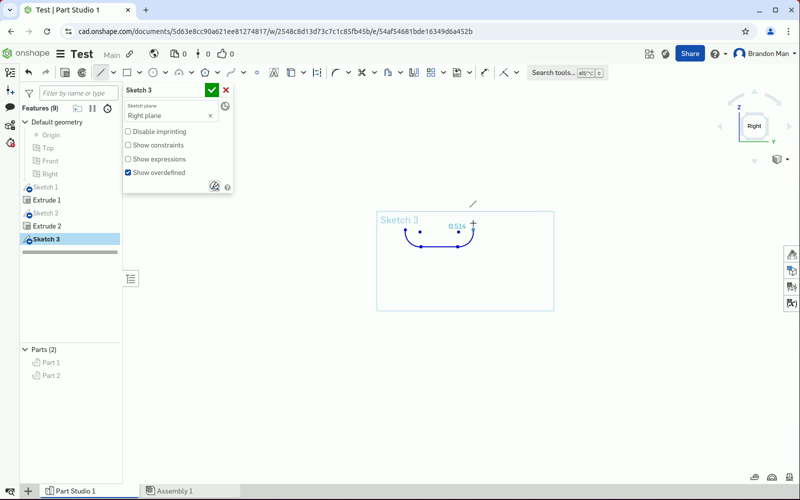
scroll(6)
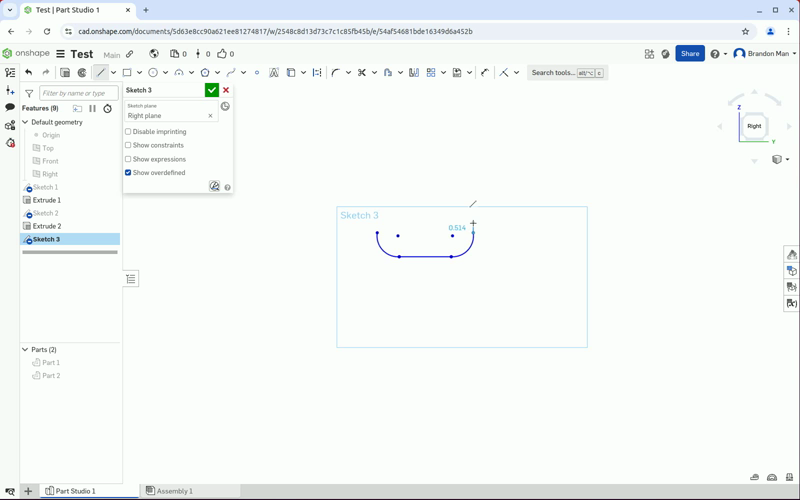
scroll(6)
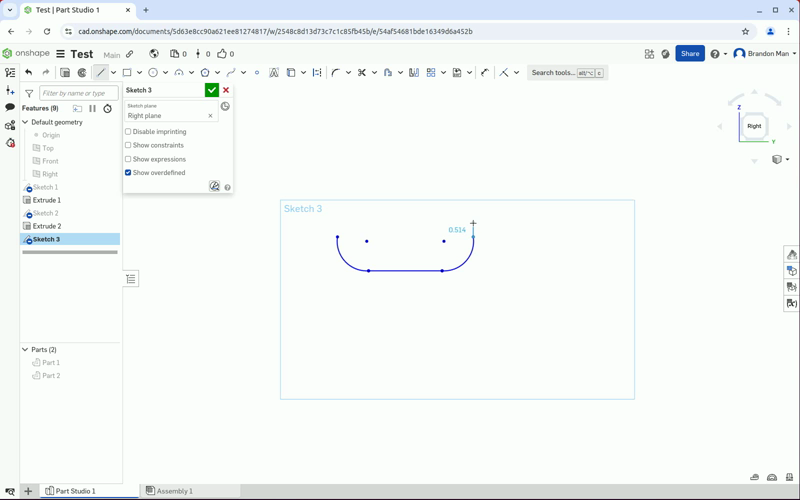
scroll(6)
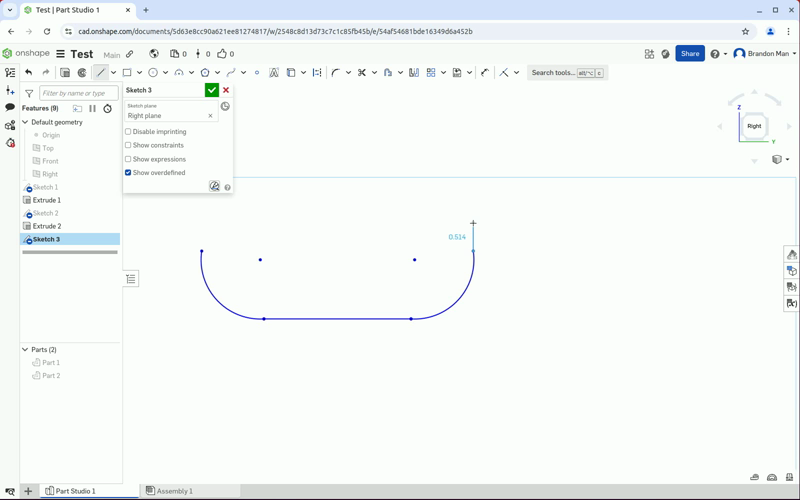
click(473, 222)
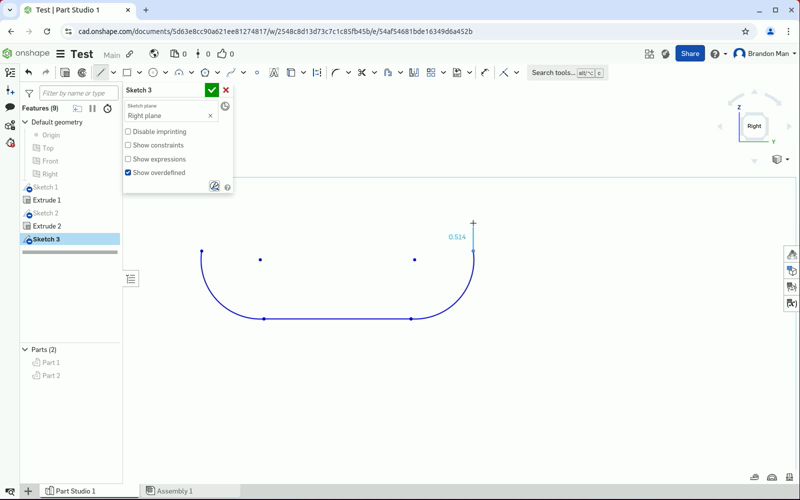
scroll(-6)
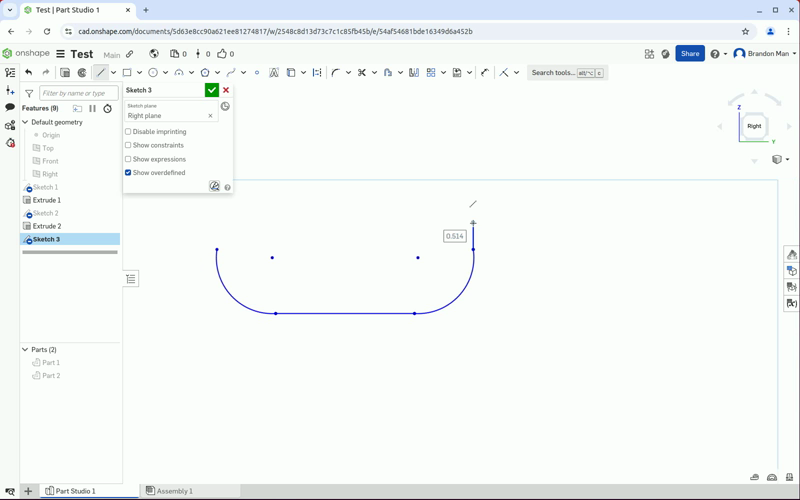
scroll(-6)
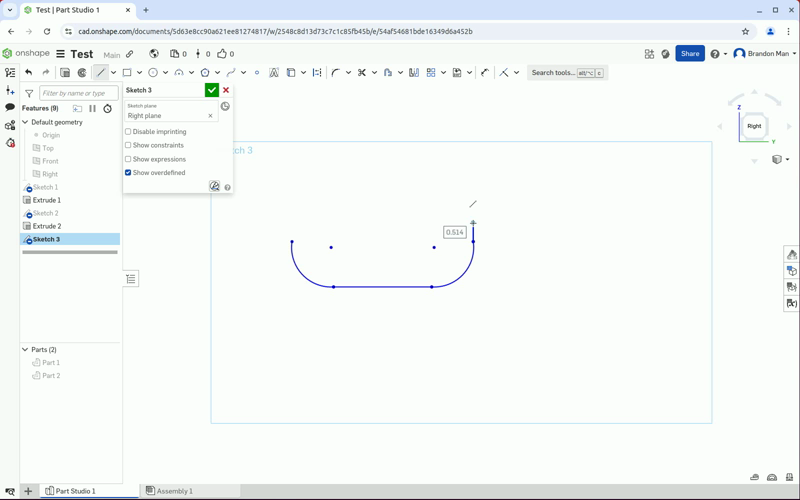
scroll(-6)
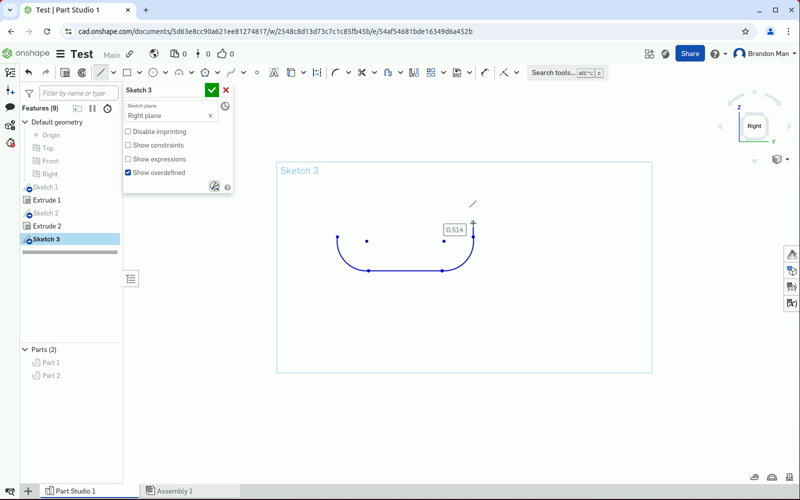
scroll(-6)
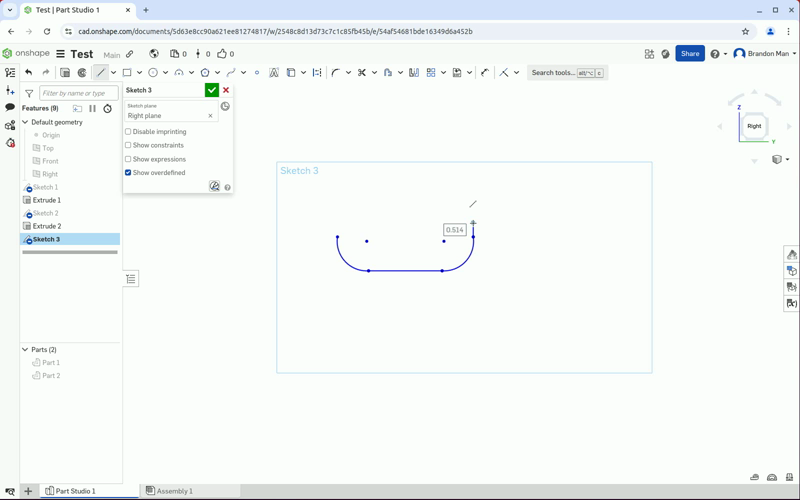
scroll(-6)
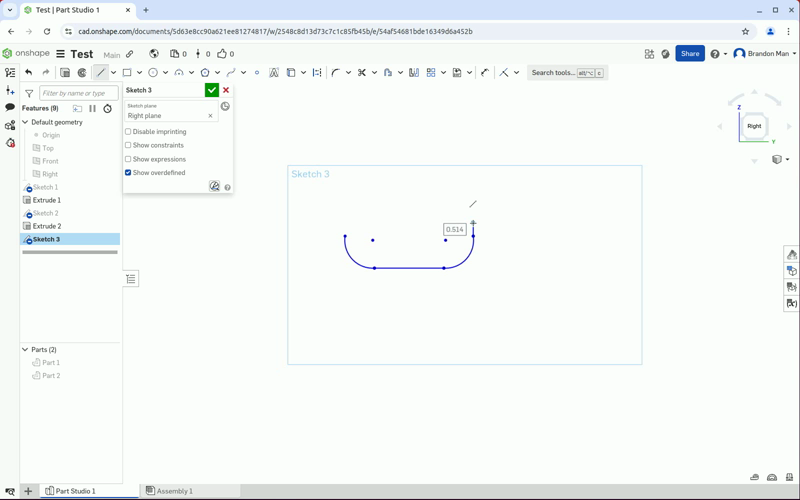
scroll(-6)
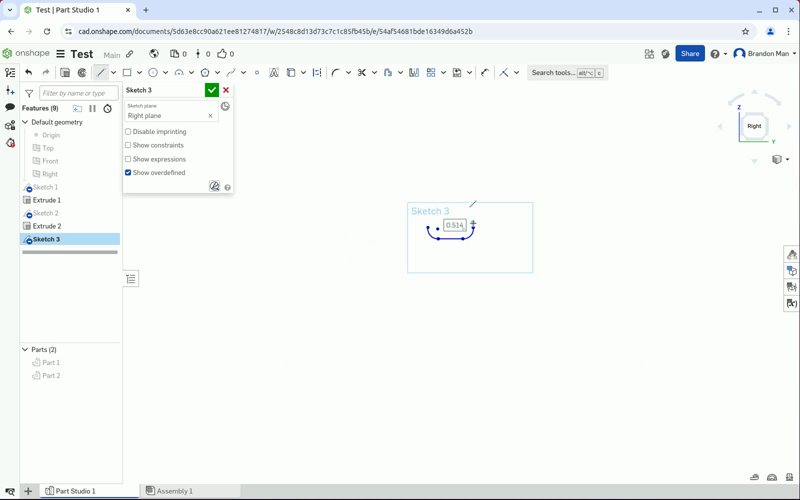
scroll(-6)
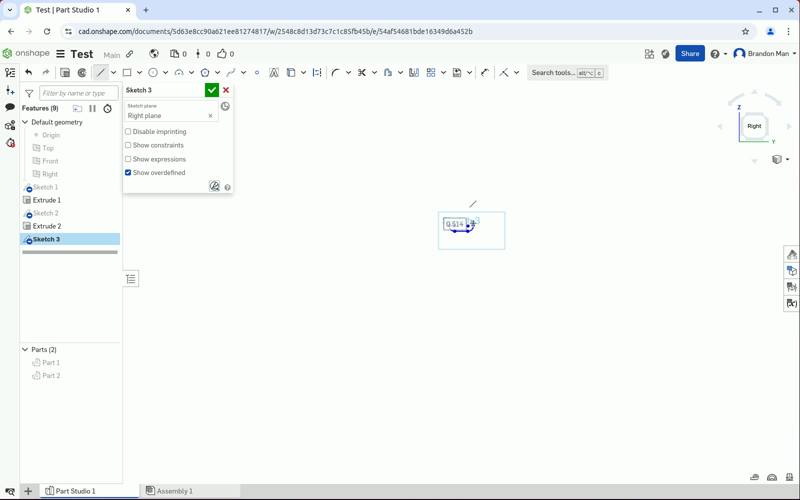
key_up(shift)
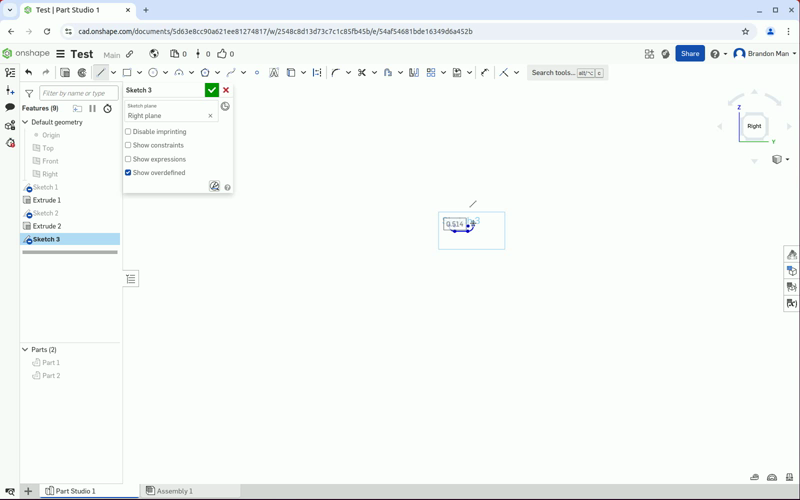
key(esc)
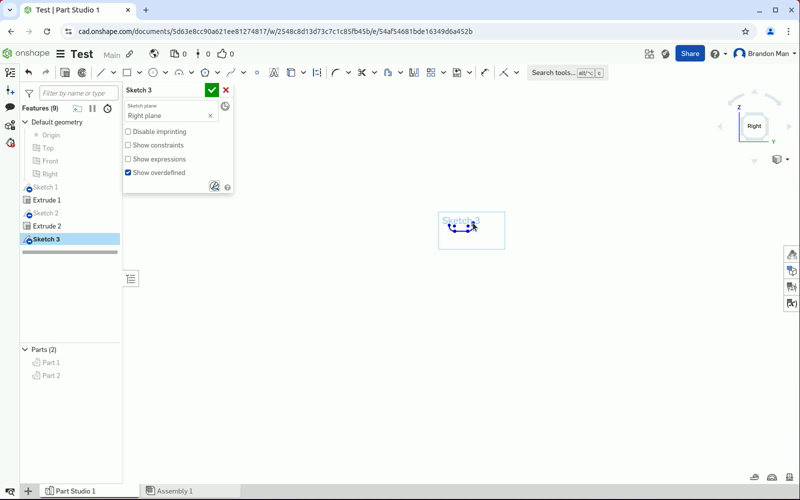
key(a)
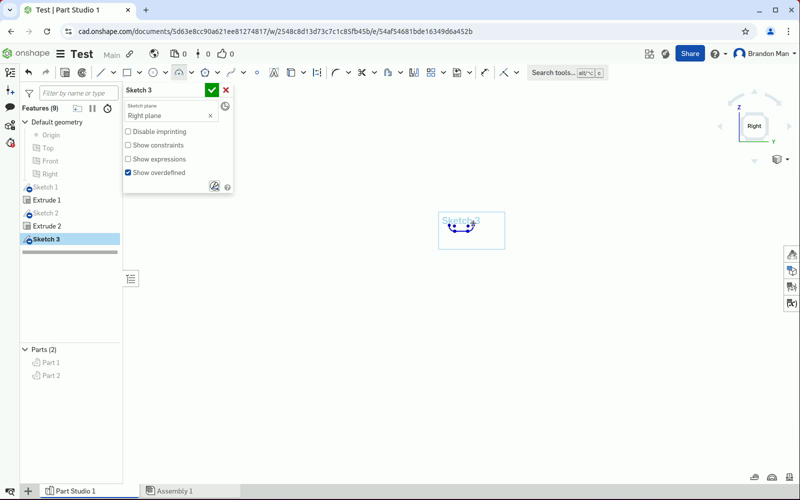
mouse_move(473, 222)
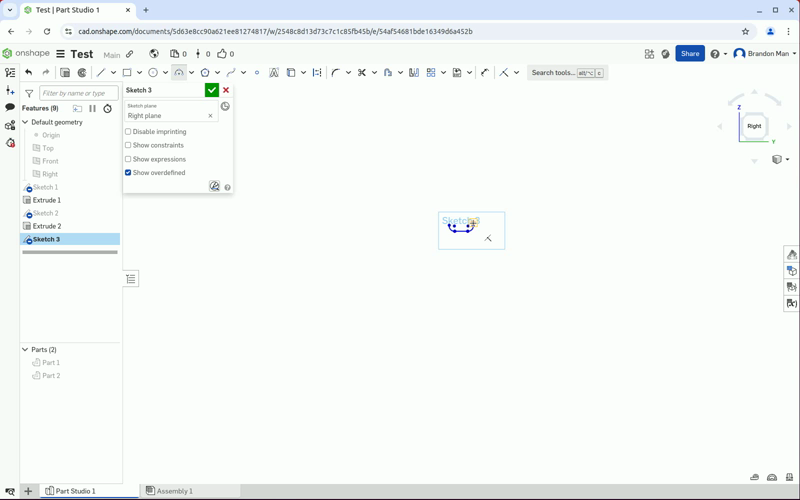
scroll(6)
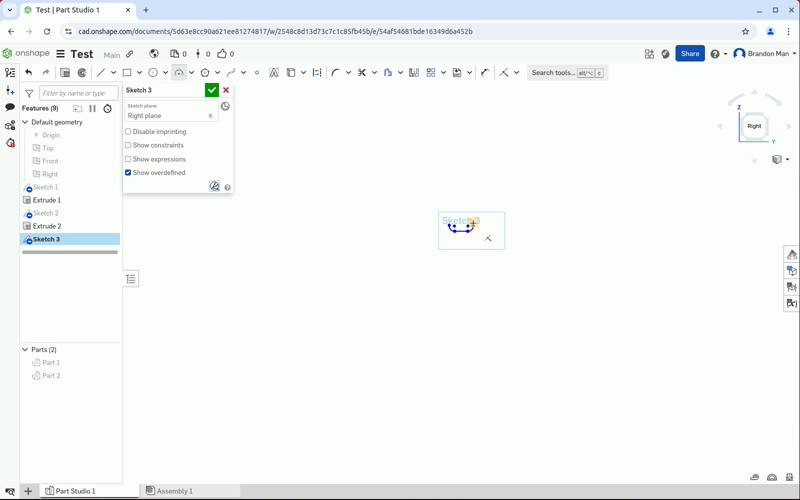
scroll(6)
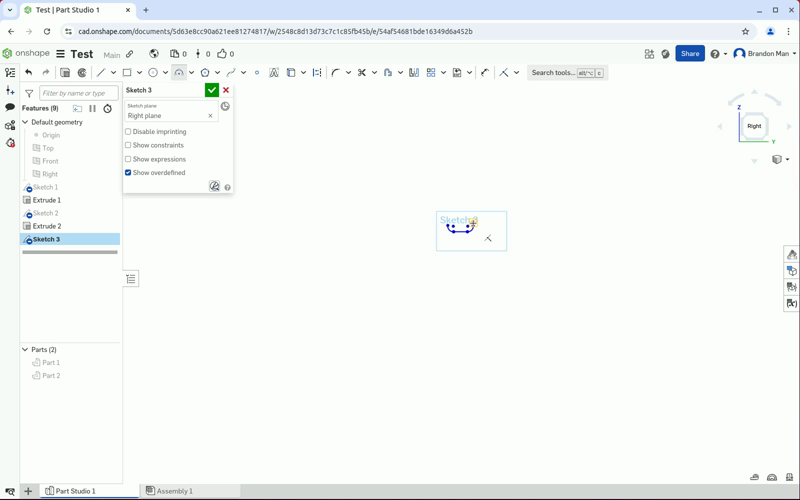
scroll(6)
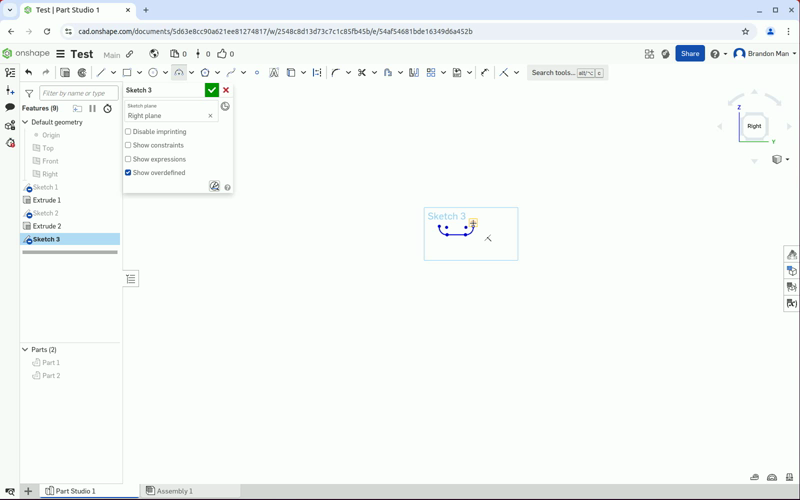
scroll(6)
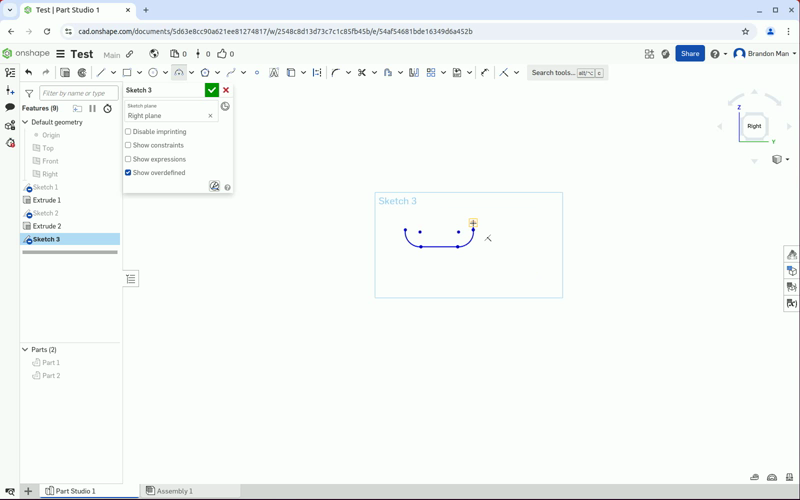
scroll(6)
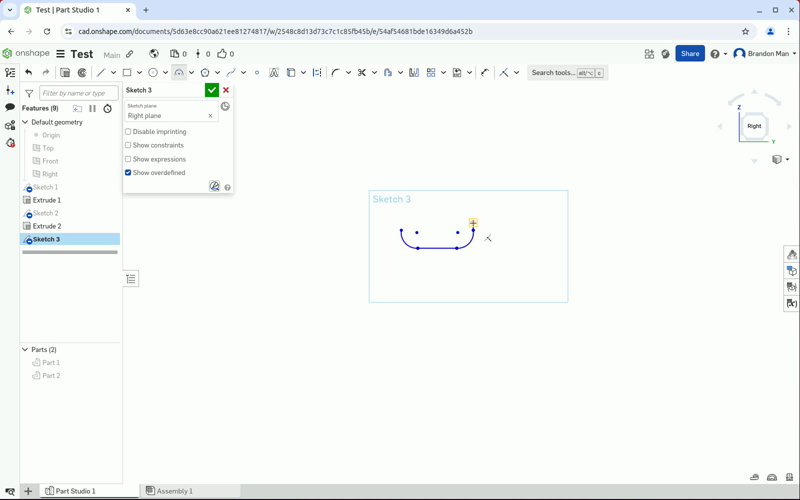
scroll(6)
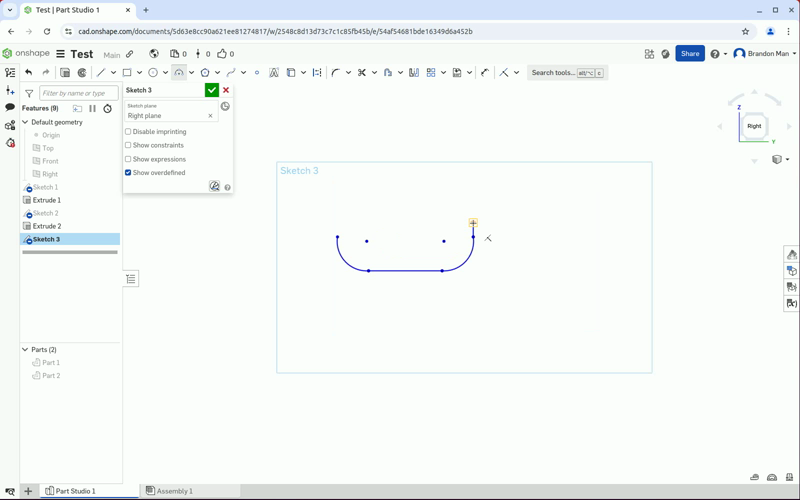
scroll(6)
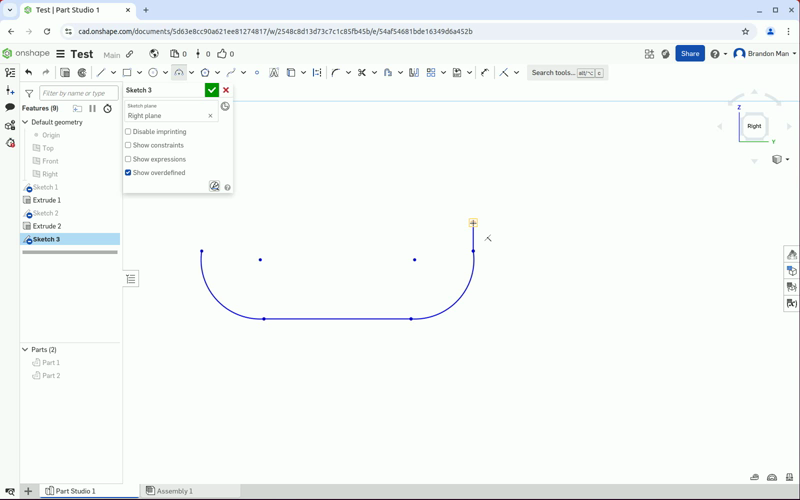
click(473, 222)
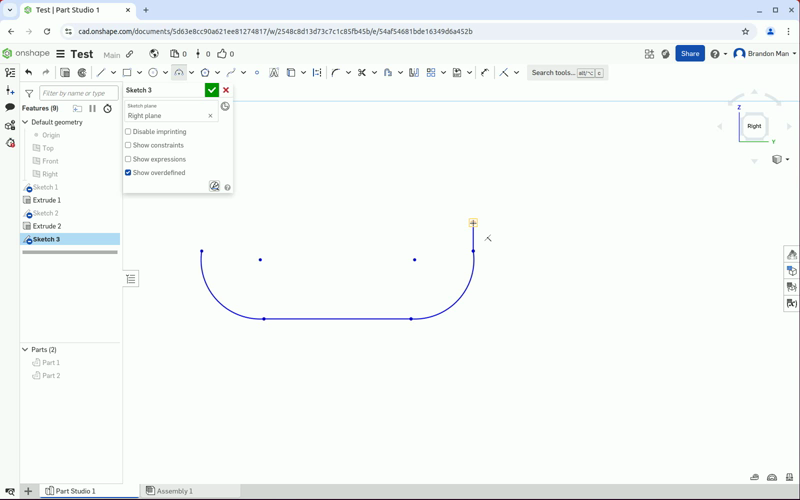
scroll(-6)
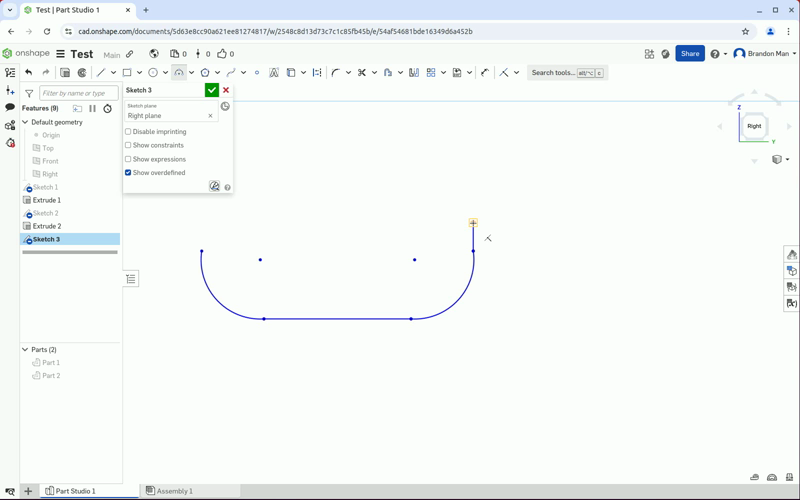
scroll(-6)
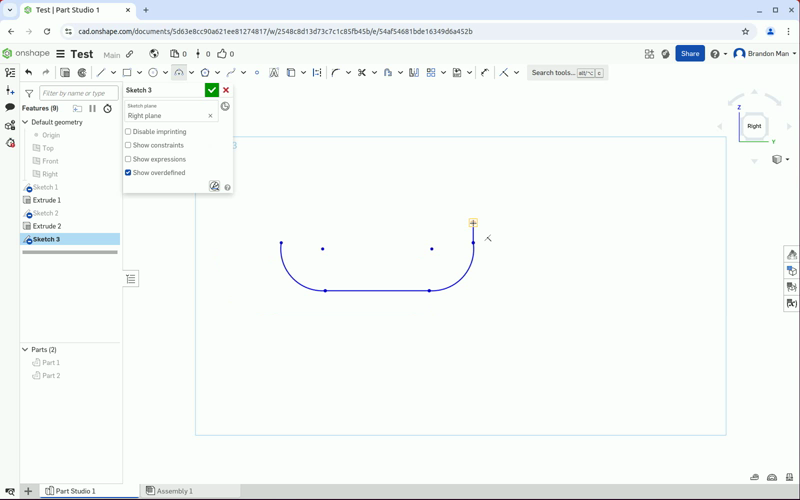
scroll(-6)
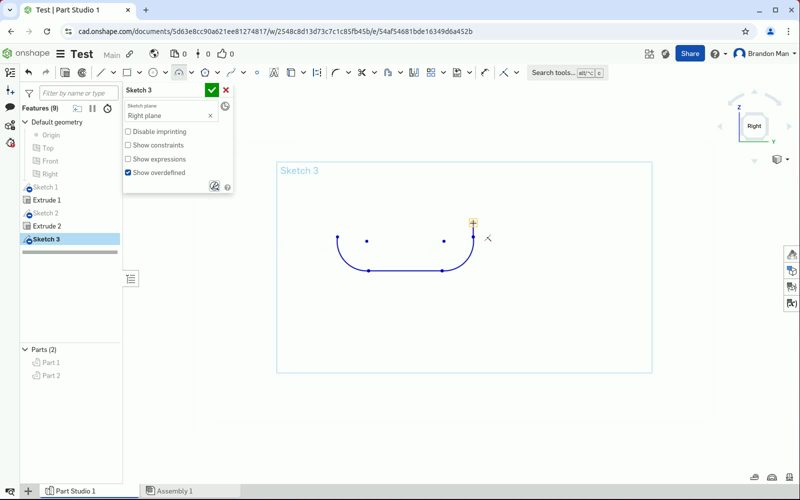
scroll(-6)
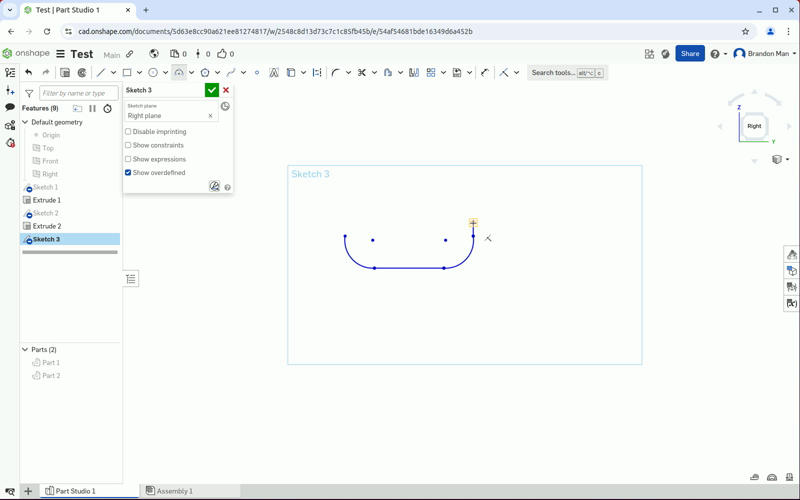
scroll(-6)
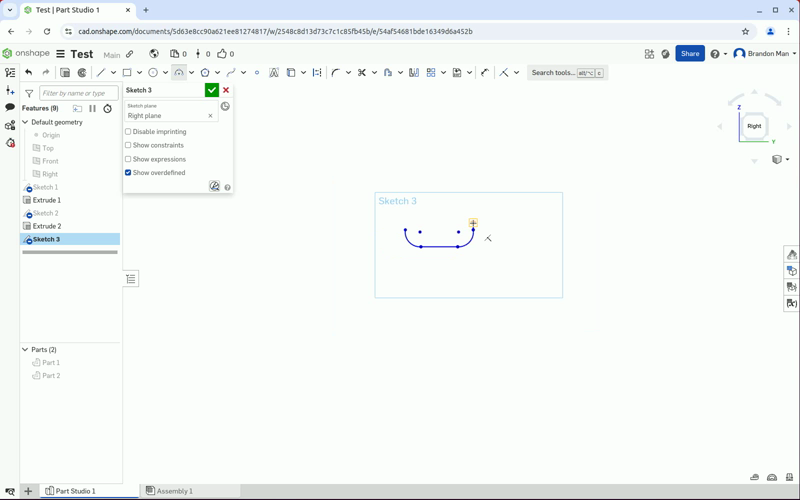
scroll(-6)
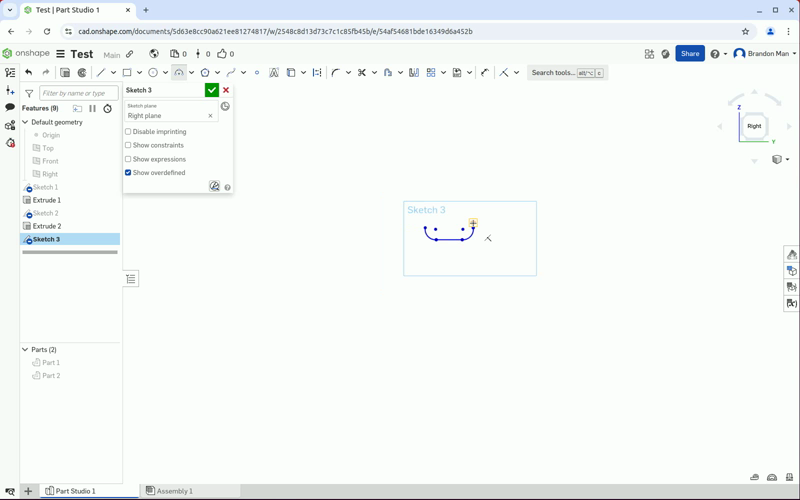
scroll(-6)
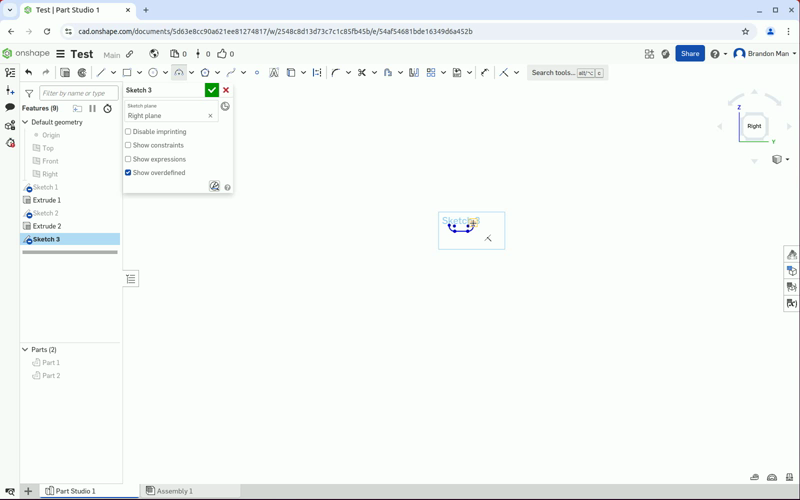
key_down(shift)
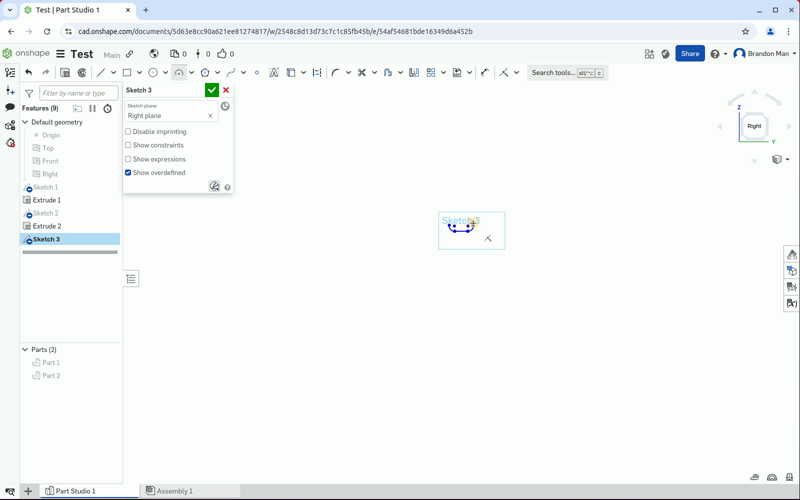
mouse_move(449, 222)
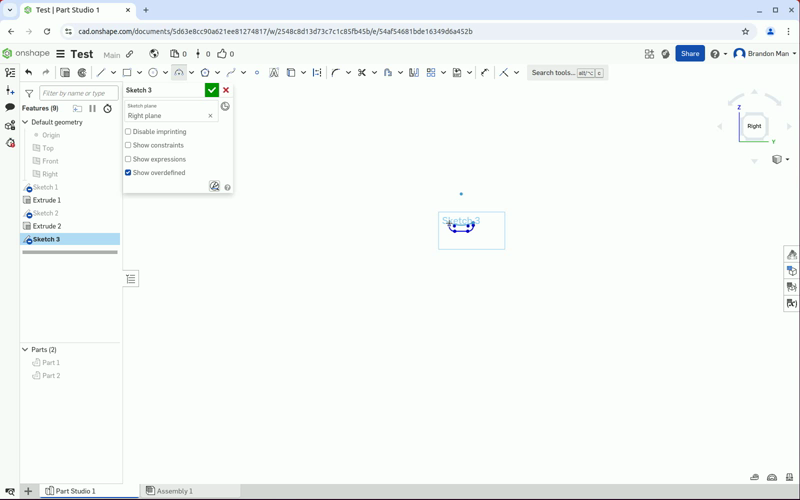
scroll(6)
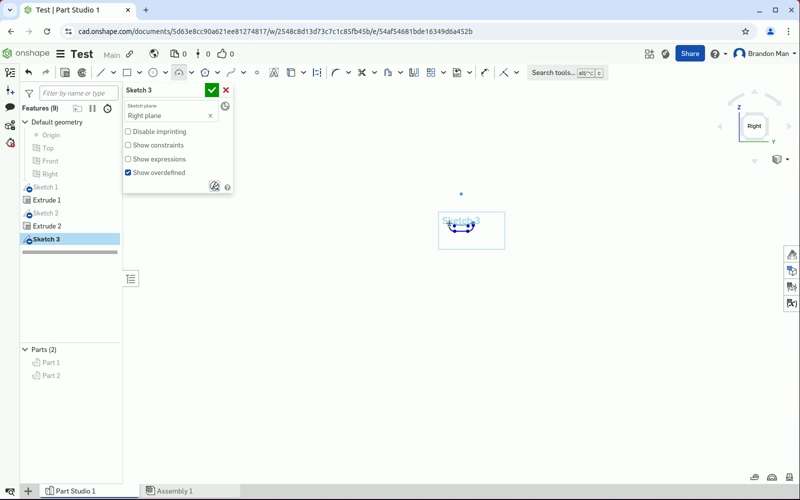
scroll(6)
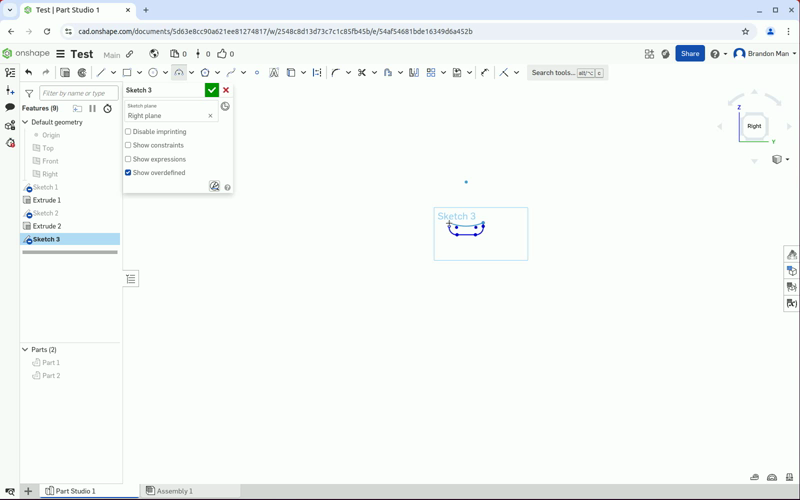
scroll(6)
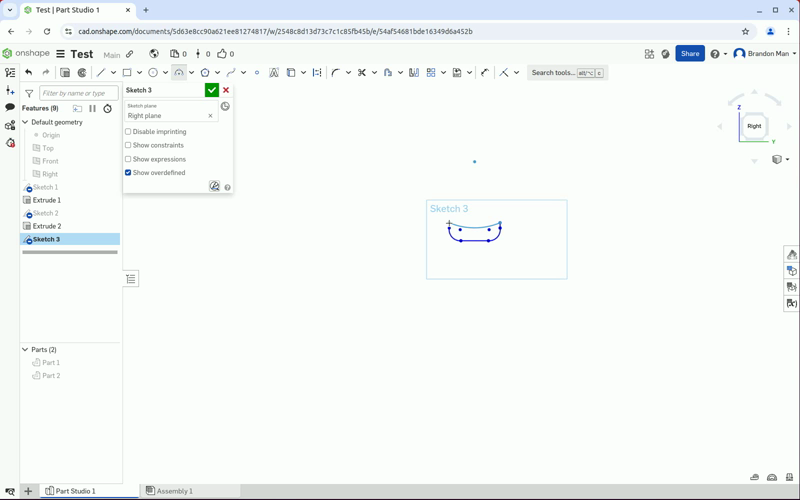
scroll(6)
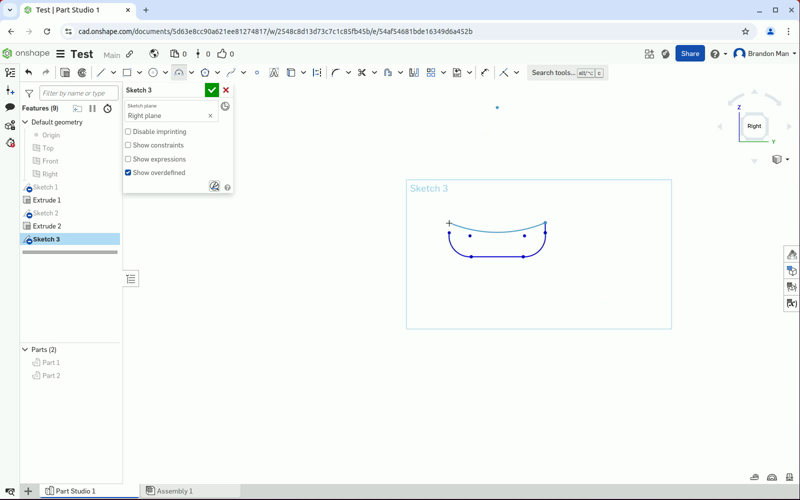
scroll(6)
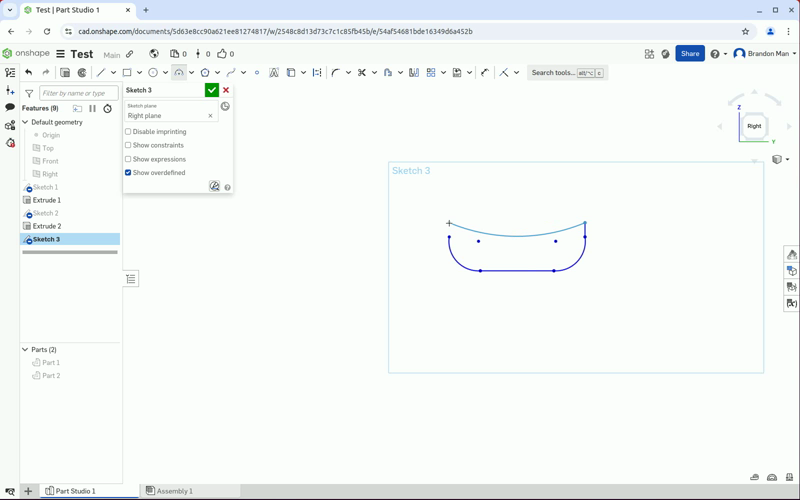
scroll(6)
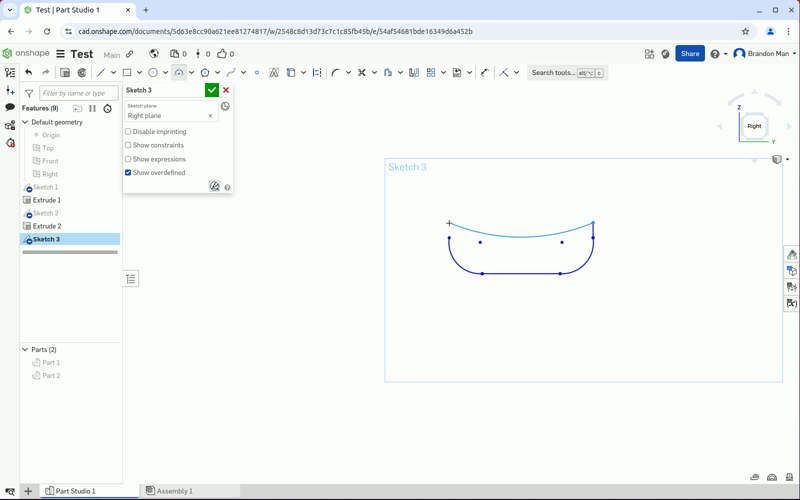
scroll(6)
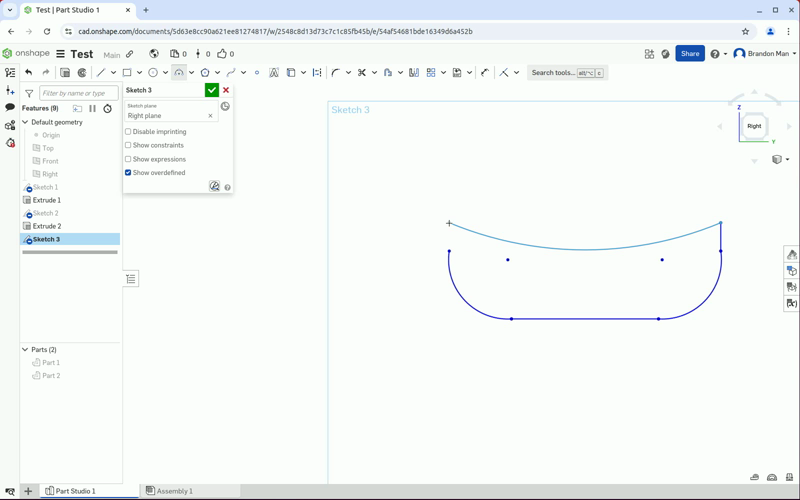
click(449, 222)
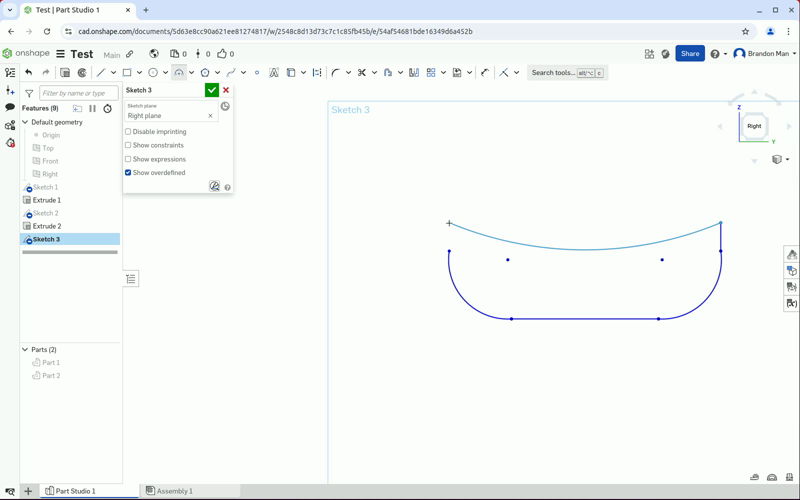
scroll(-6)
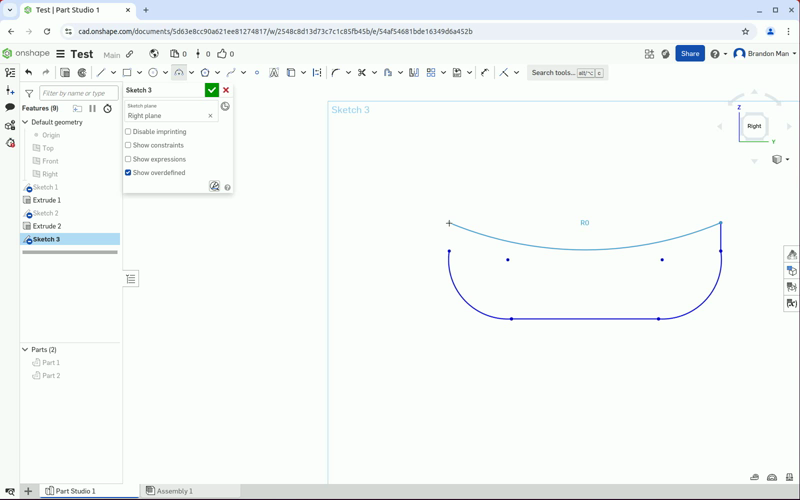
scroll(-6)
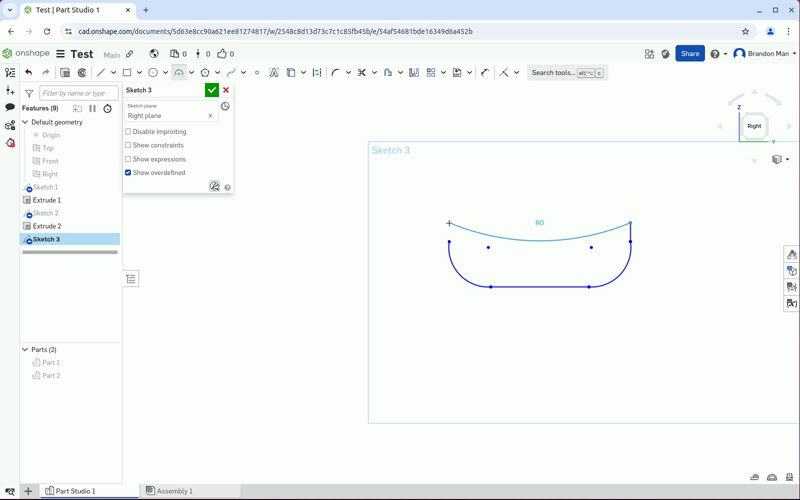
scroll(-6)
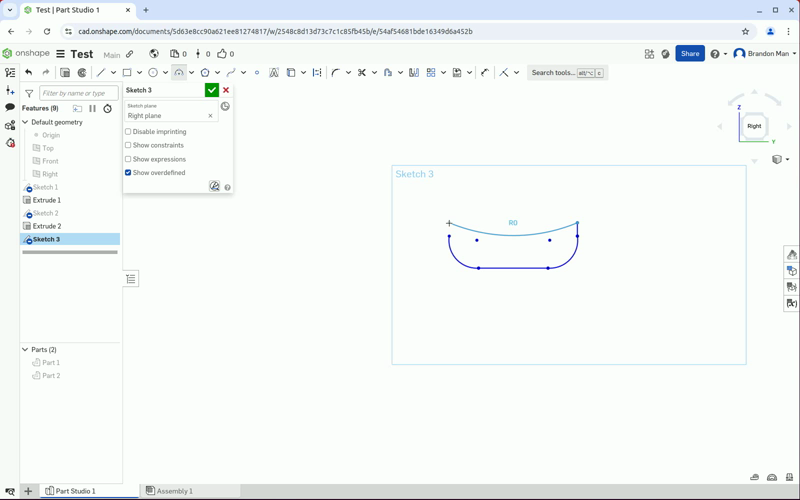
scroll(-6)
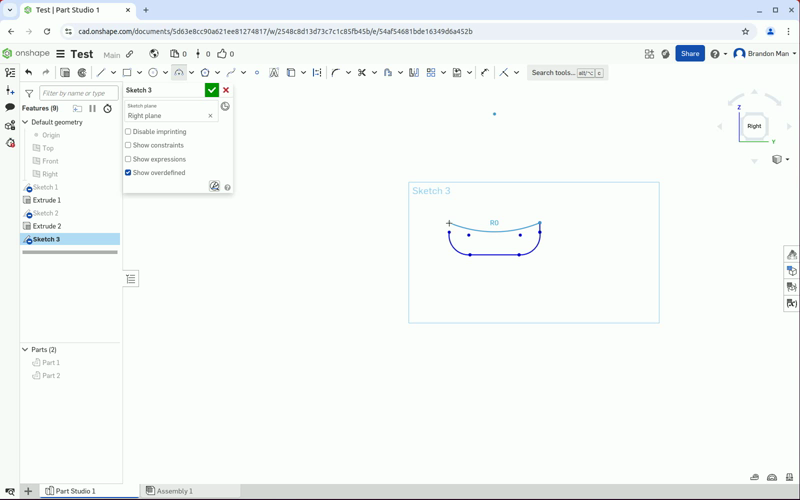
scroll(-6)
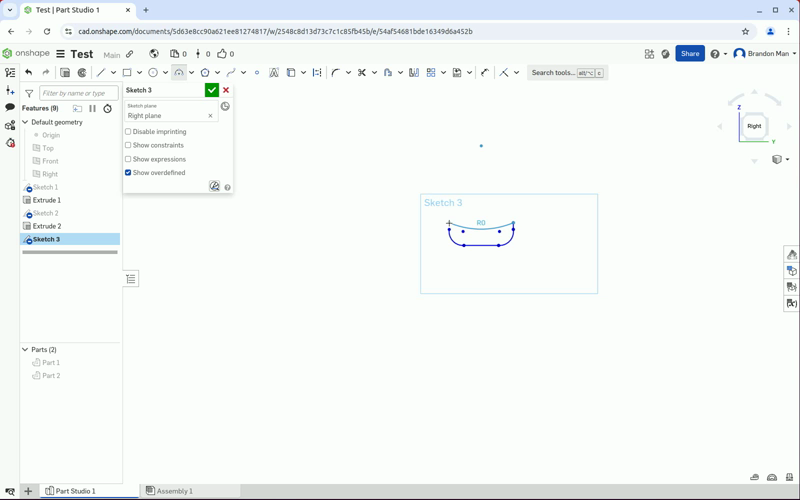
scroll(-6)
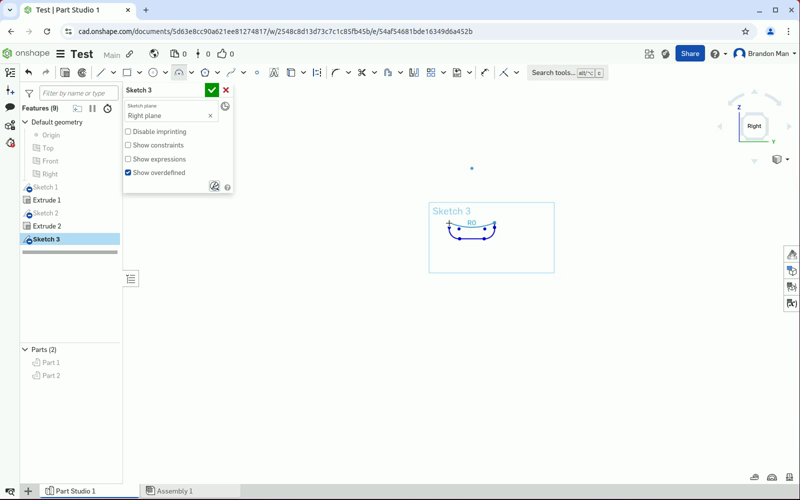
scroll(-6)
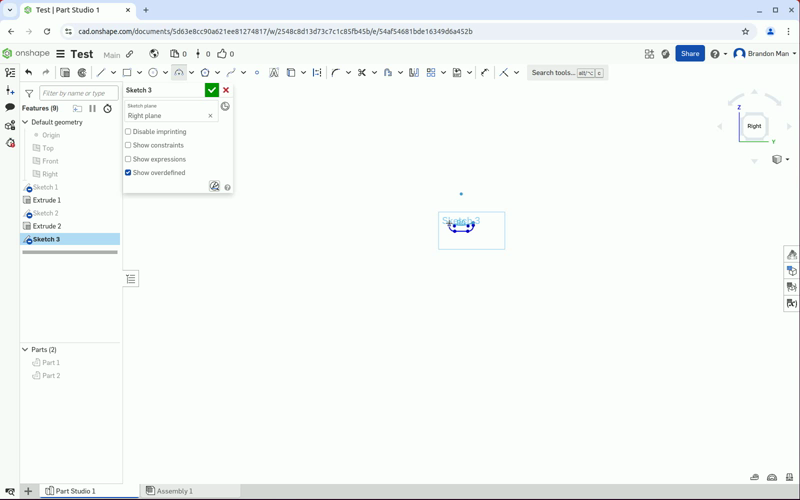
mouse_move(461, 221)
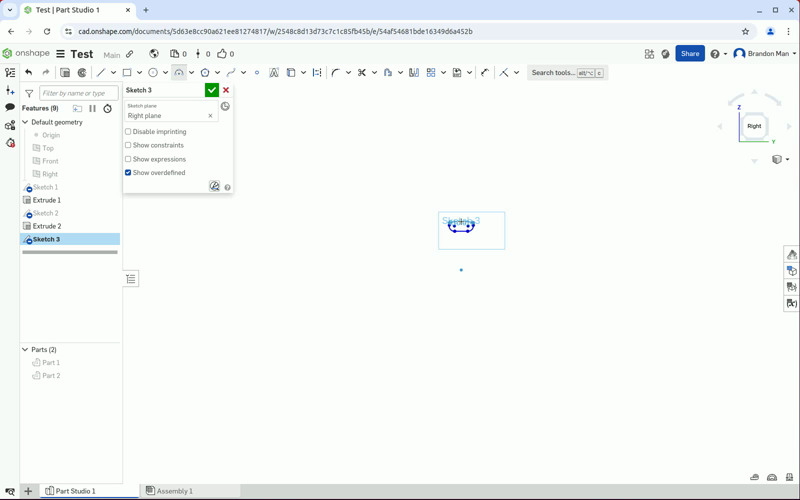
click(461, 221)
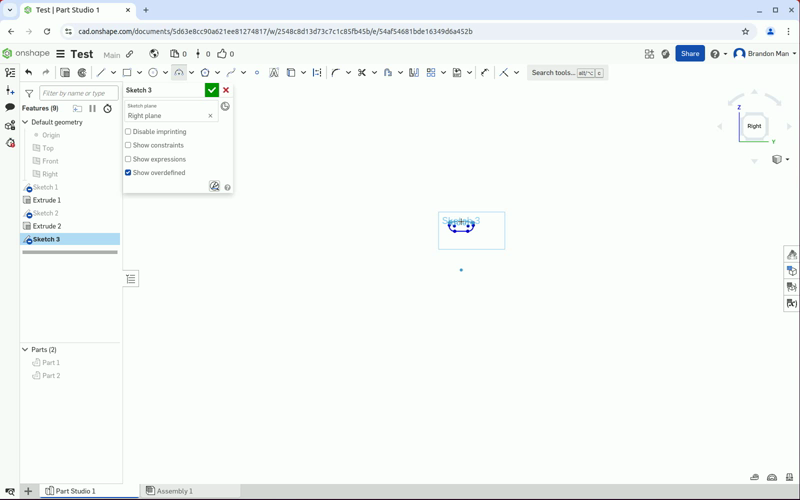
key_up(shift)
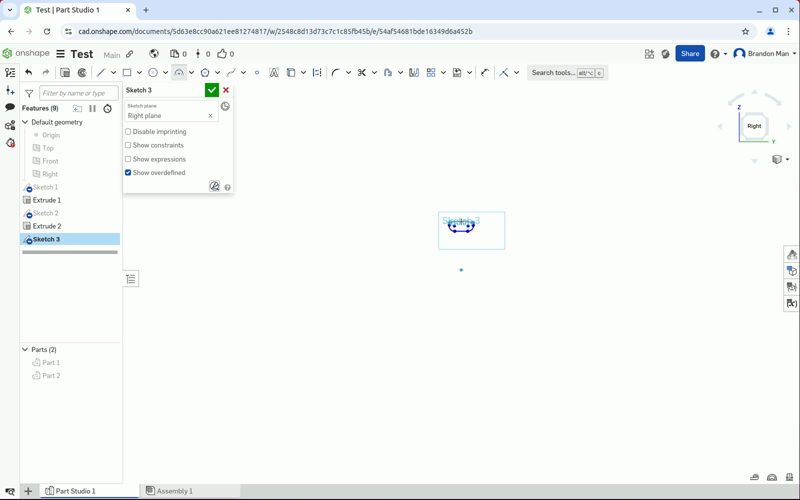
key(esc)
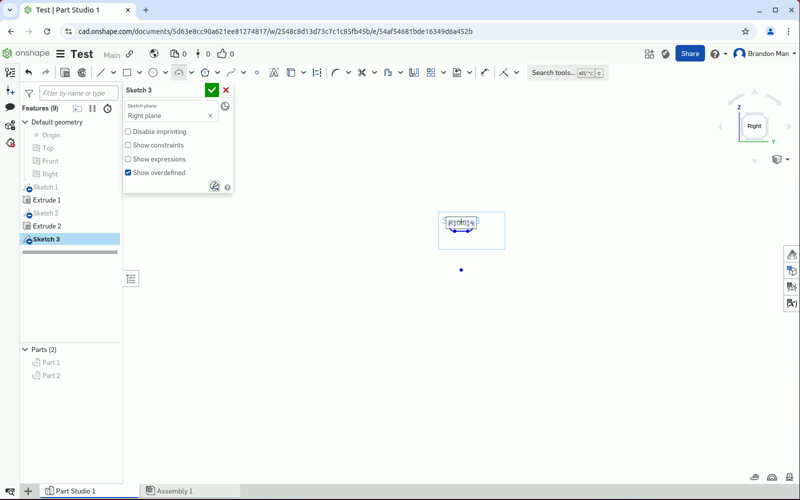
key(l)
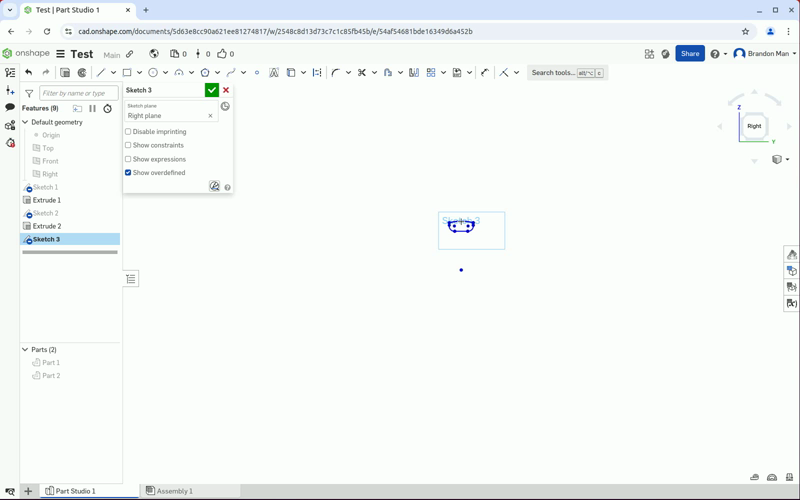
mouse_move(449, 222)
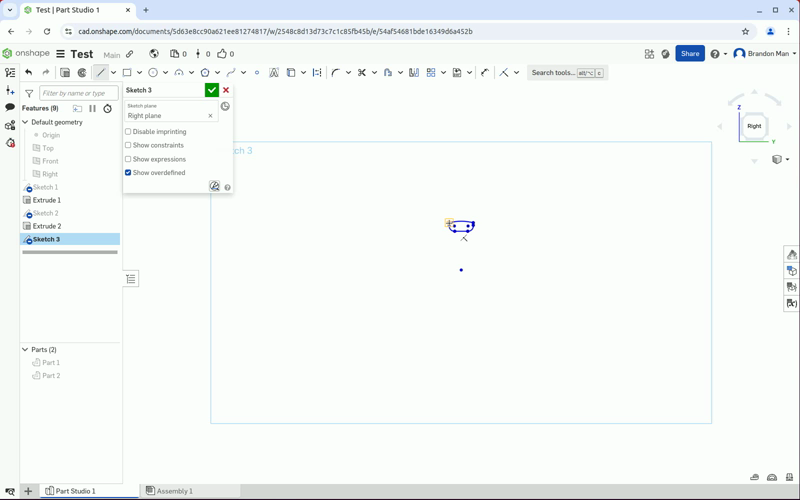
scroll(6)
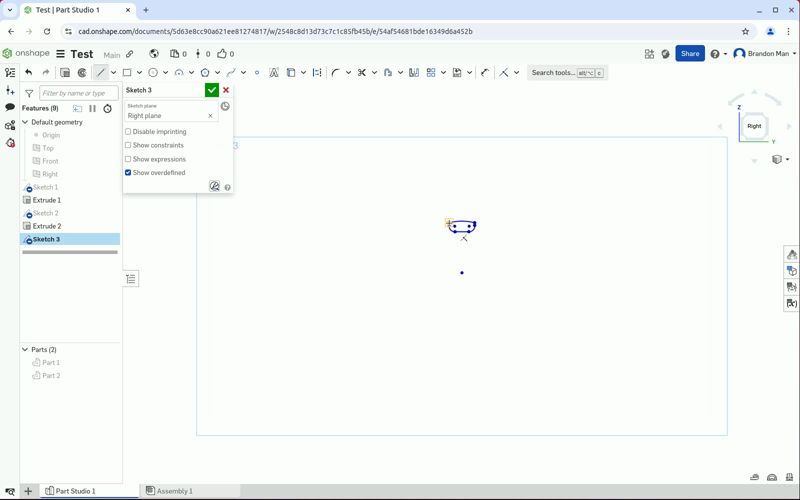
scroll(6)
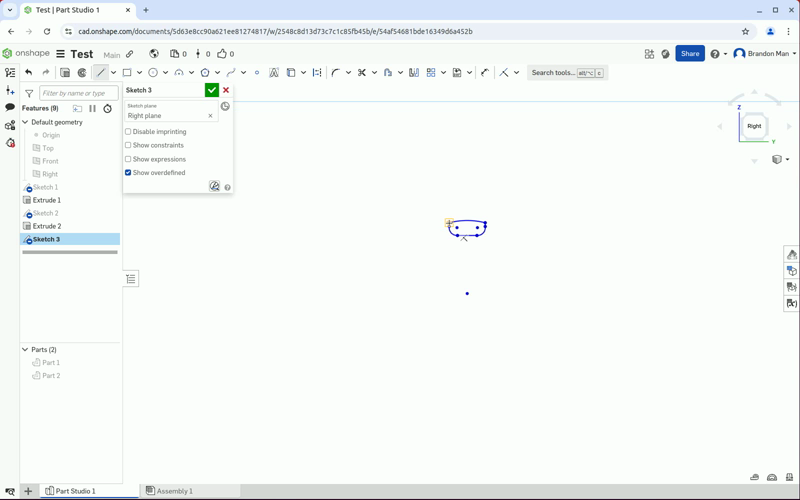
scroll(6)
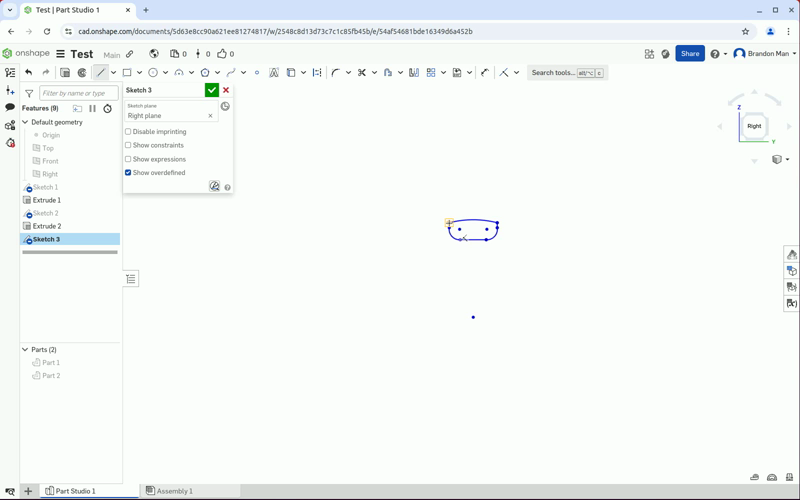
scroll(6)
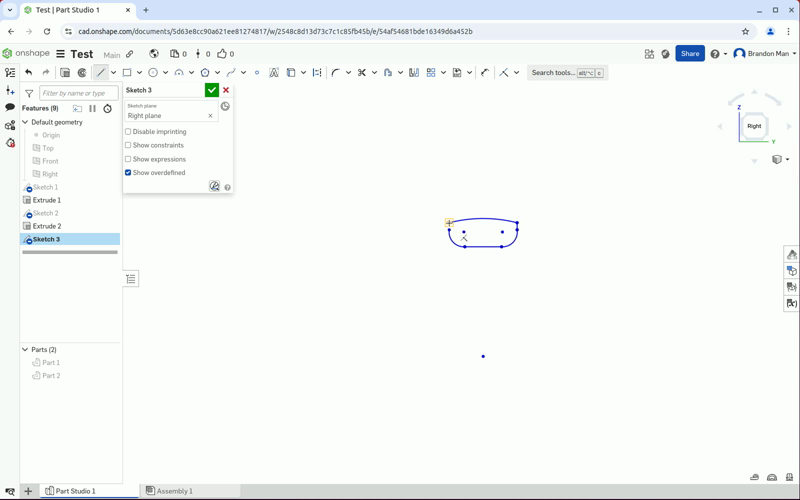
scroll(6)
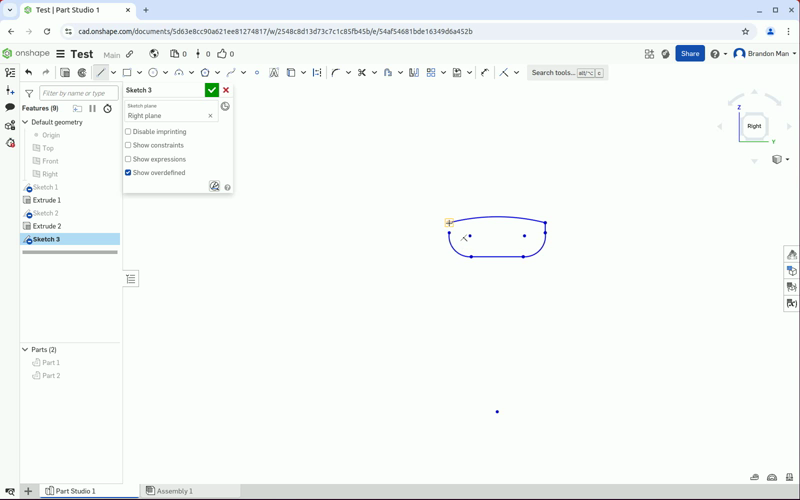
scroll(6)
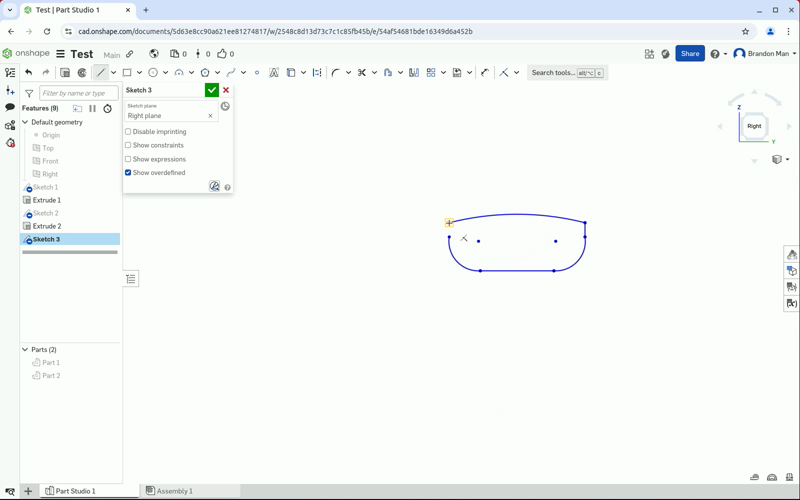
scroll(6)
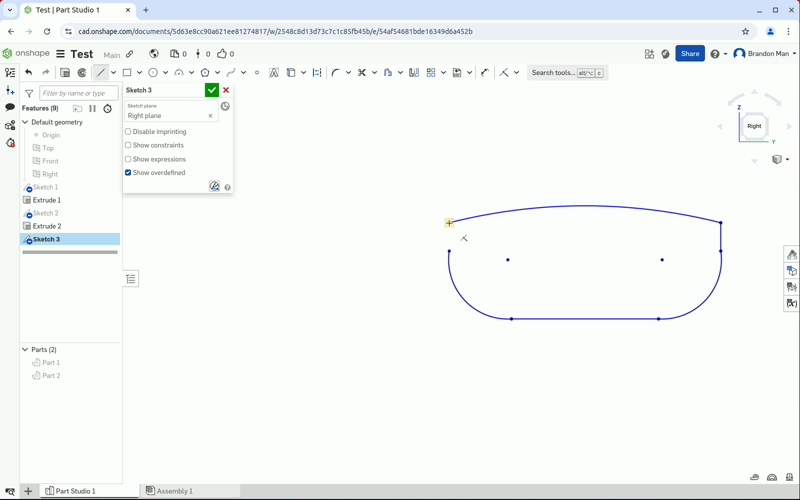
click(449, 222)
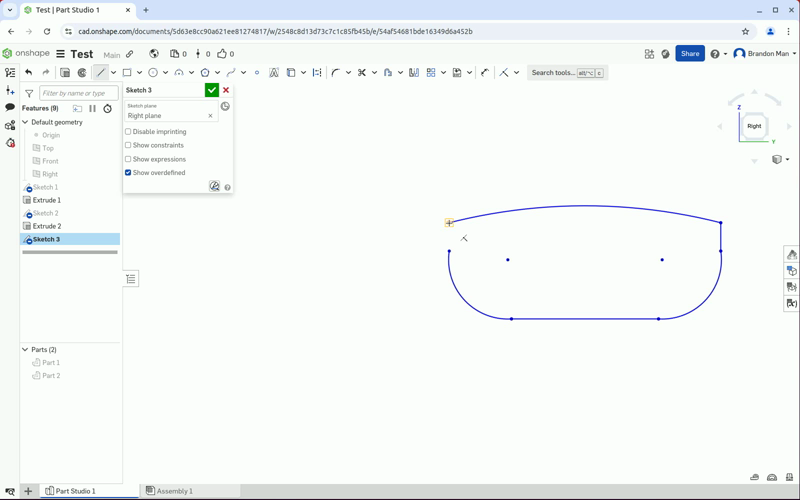
scroll(-6)
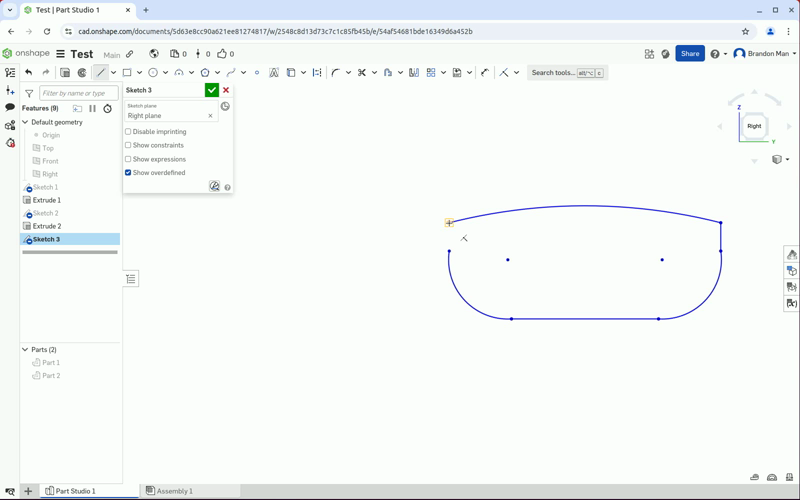
scroll(-6)
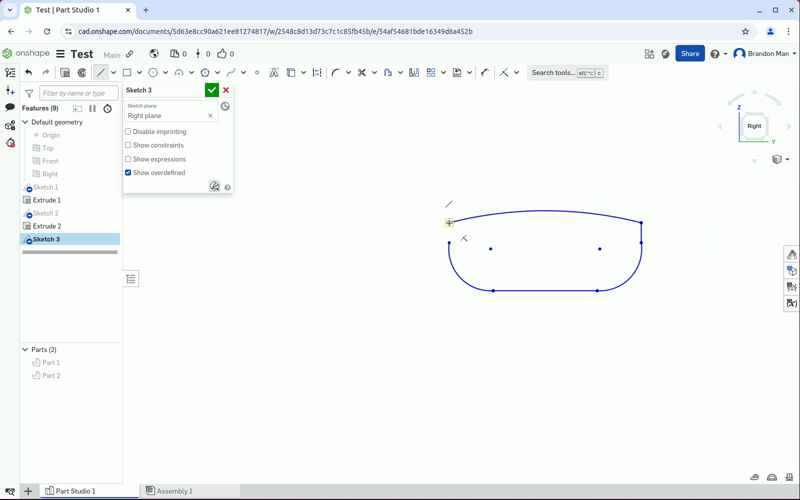
scroll(-6)
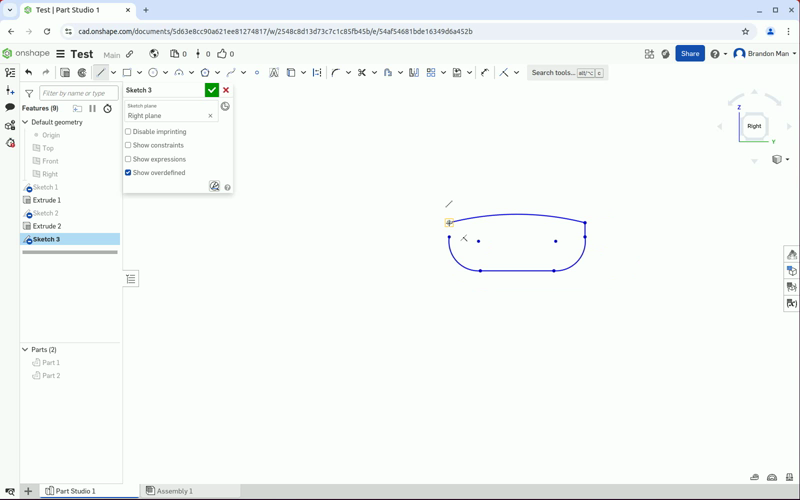
scroll(-6)
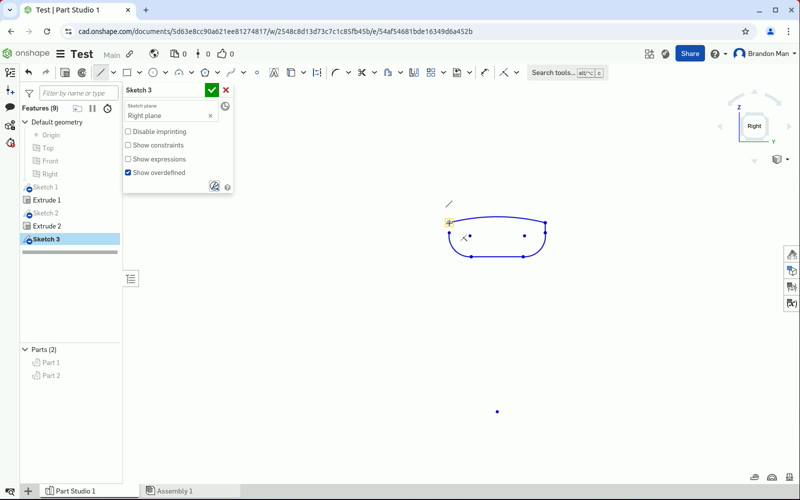
scroll(-6)
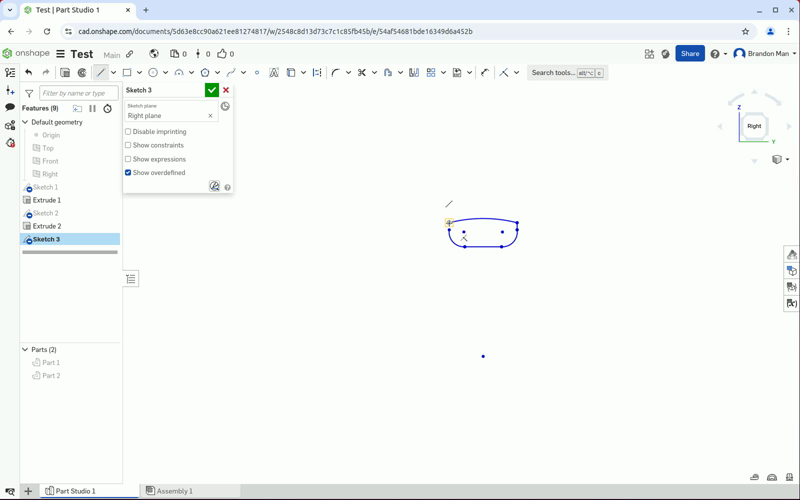
scroll(-6)
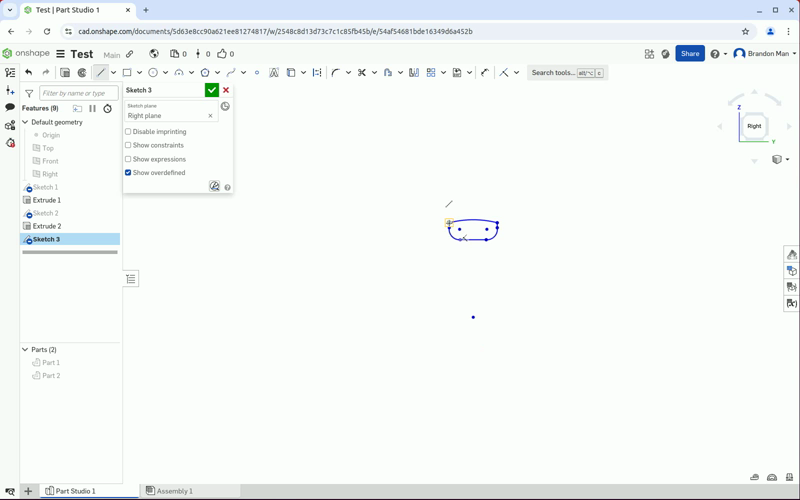
scroll(-6)
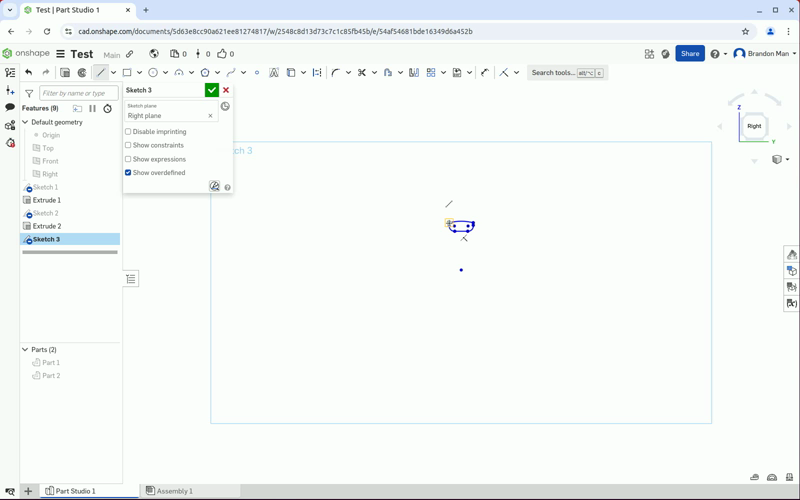
mouse_move(479, 222)
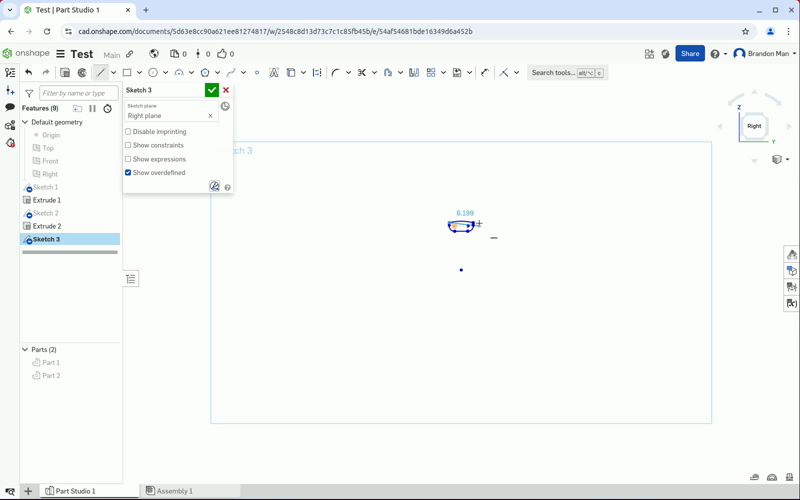
key_down(shift)
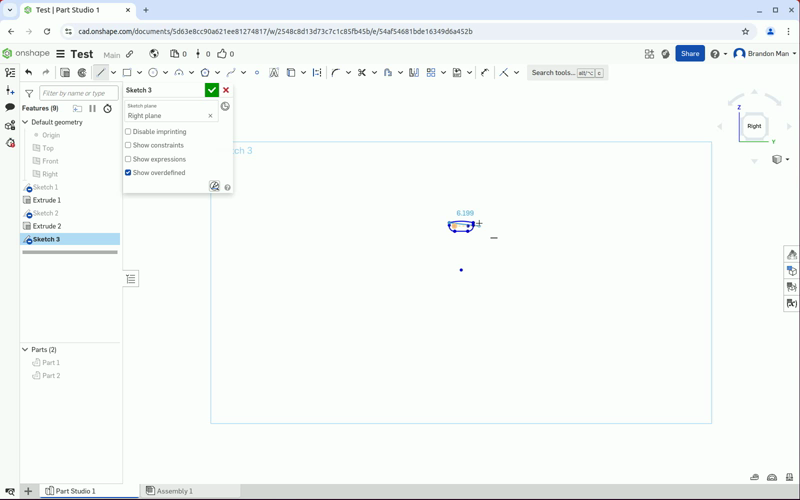
mouse_move(449, 225)
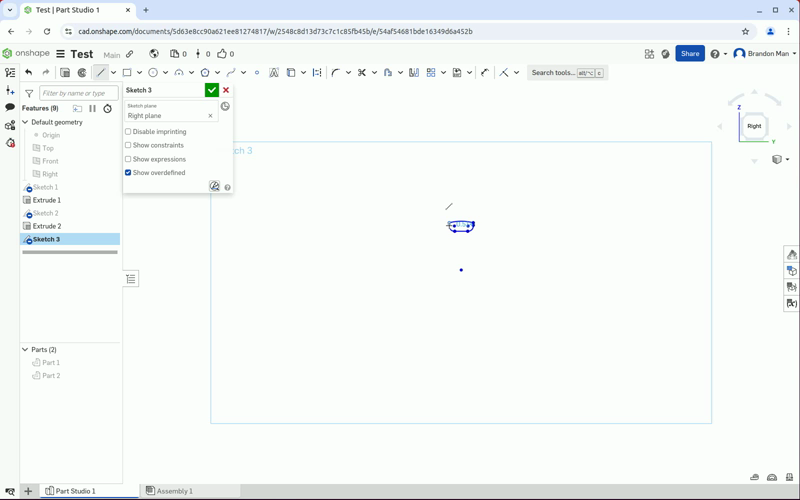
scroll(6)
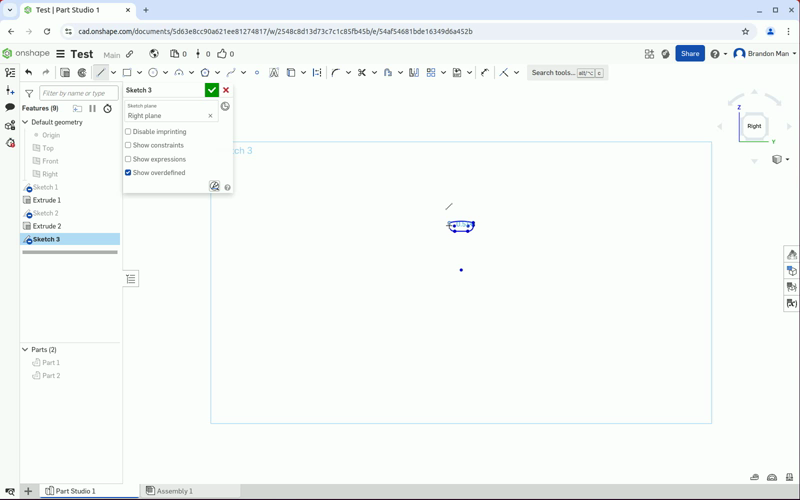
scroll(6)
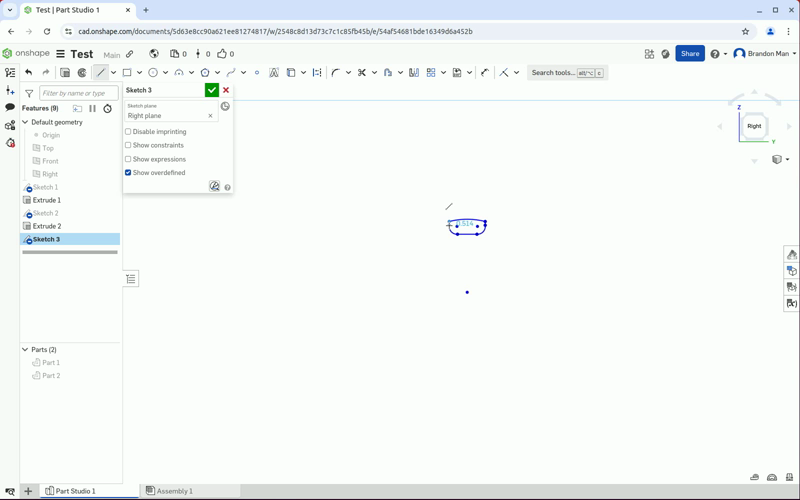
scroll(6)
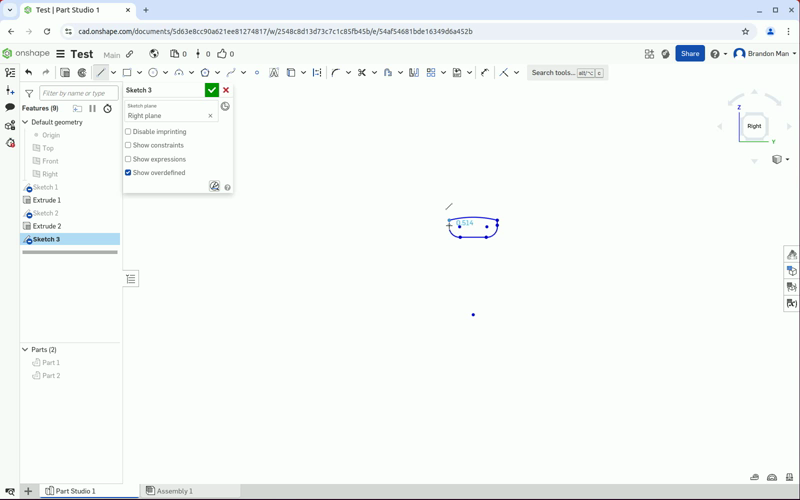
scroll(6)
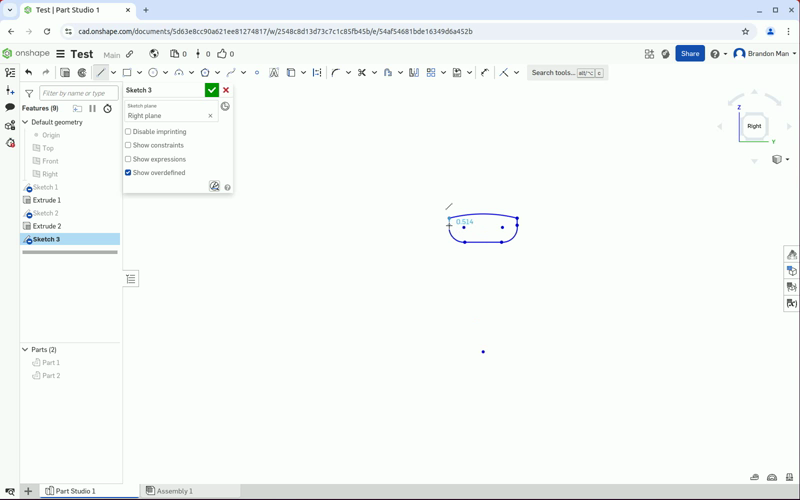
scroll(6)
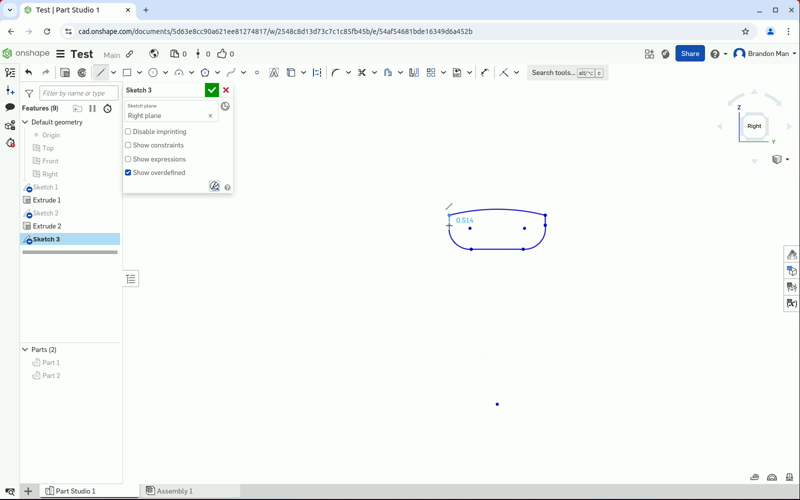
scroll(6)
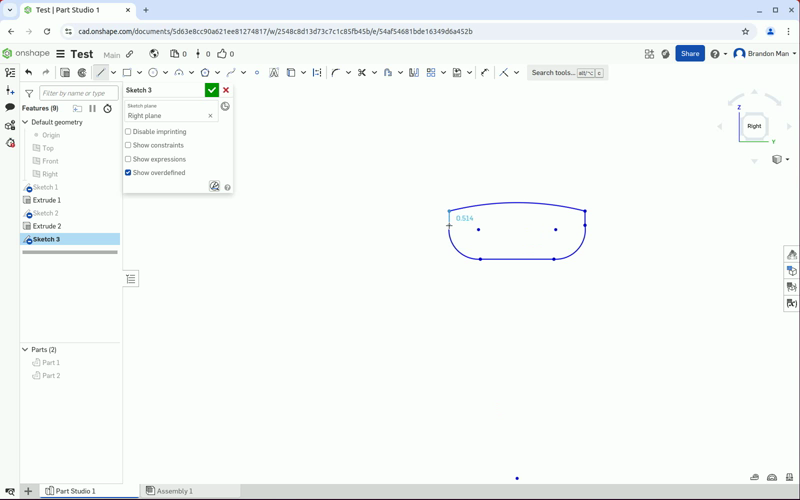
scroll(6)
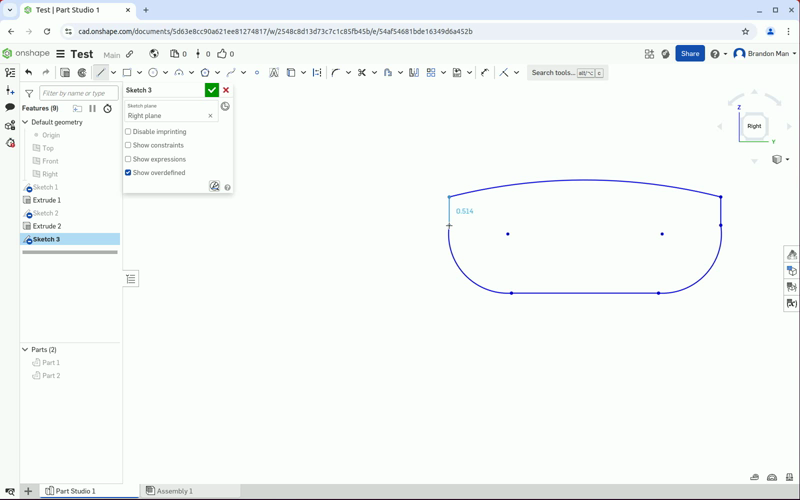
key_up(shift)
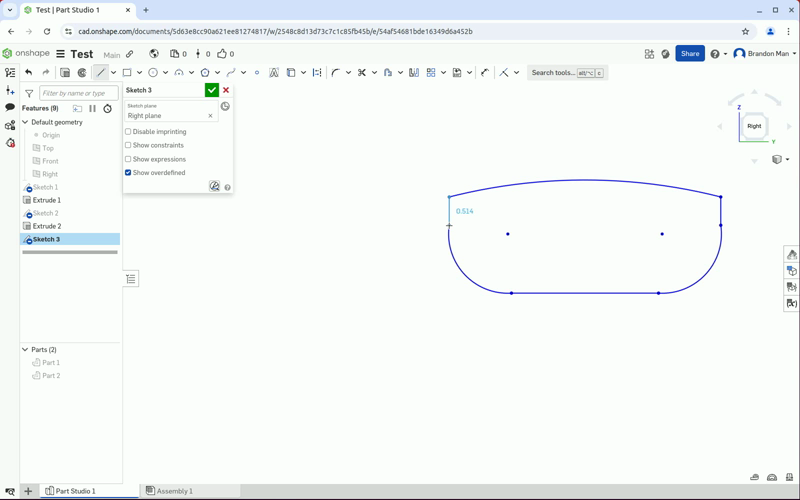
click(449, 225)
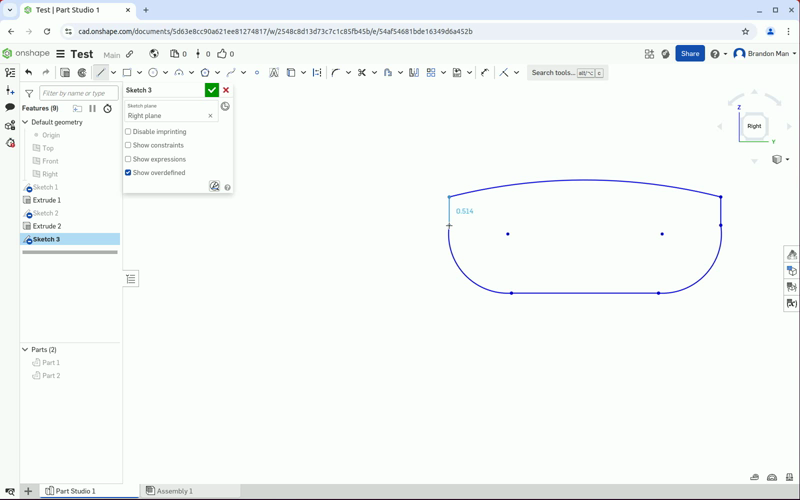
scroll(-6)
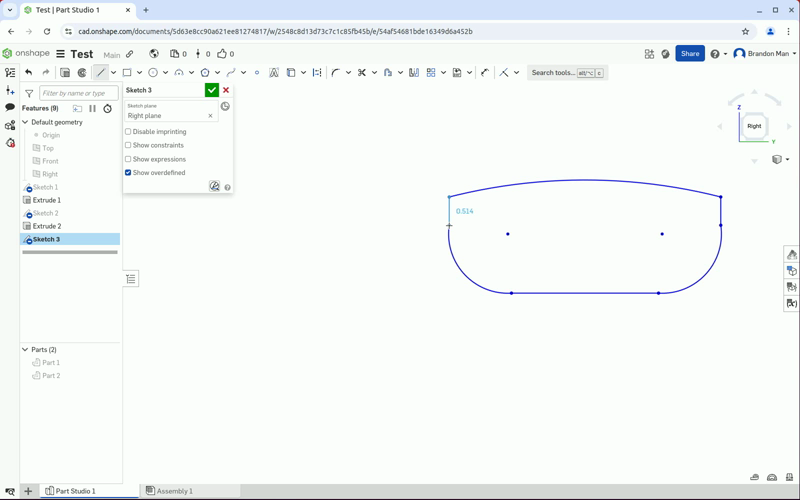
scroll(-6)
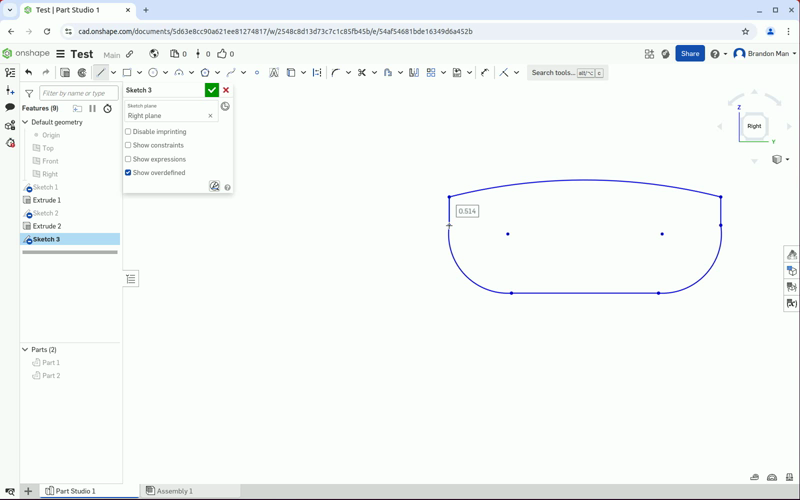
scroll(-6)
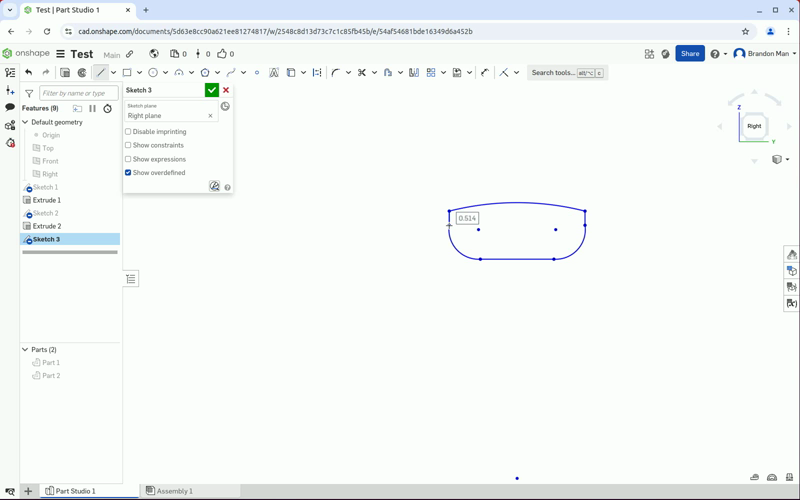
scroll(-6)
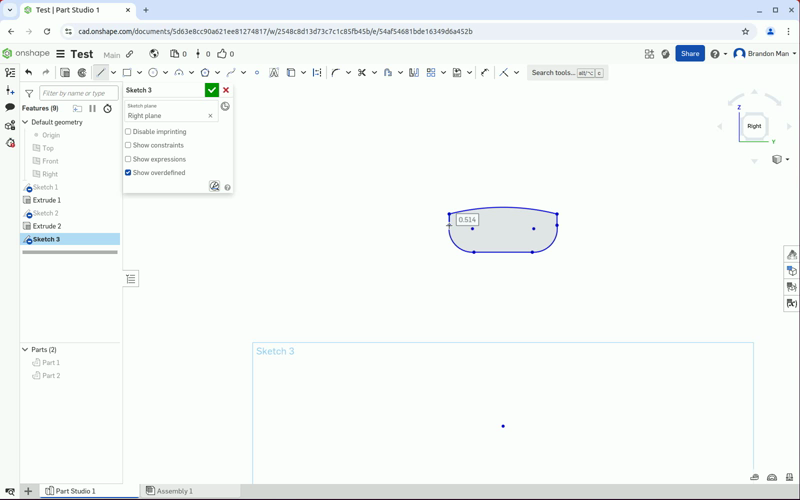
scroll(-6)
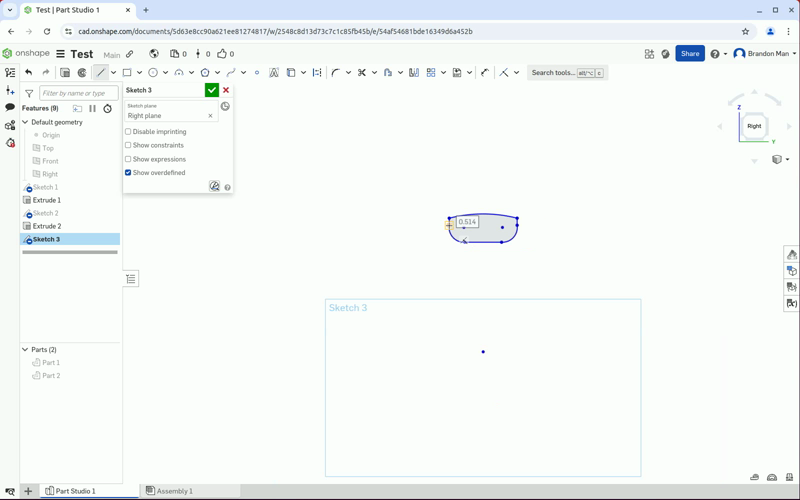
scroll(-6)
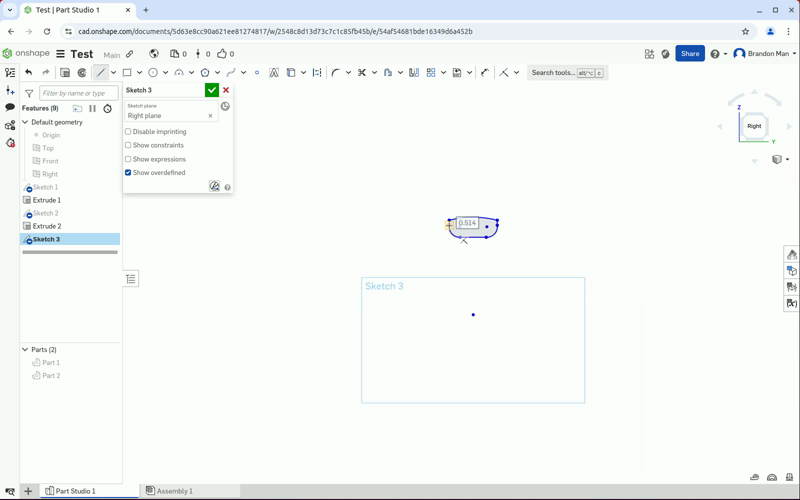
scroll(-6)
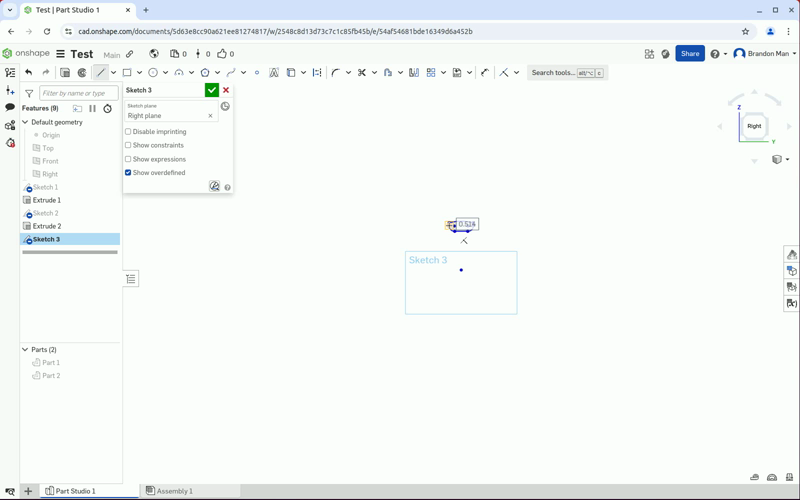
key(esc)
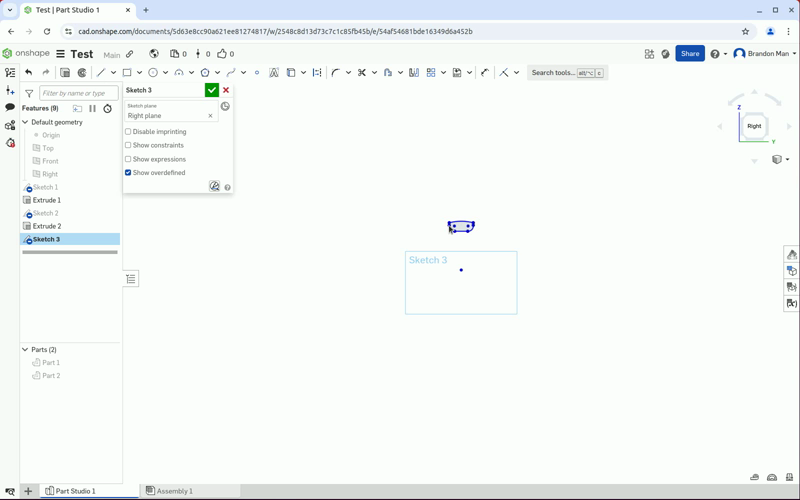
mouse_move(455, 229)
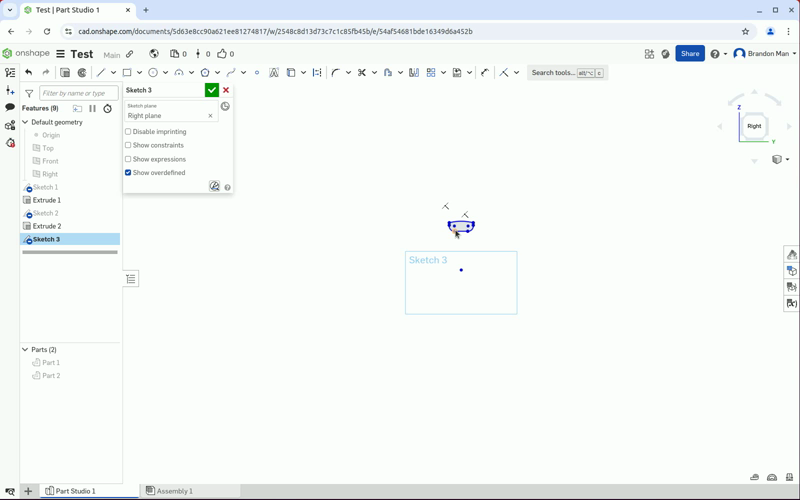
scroll(6)
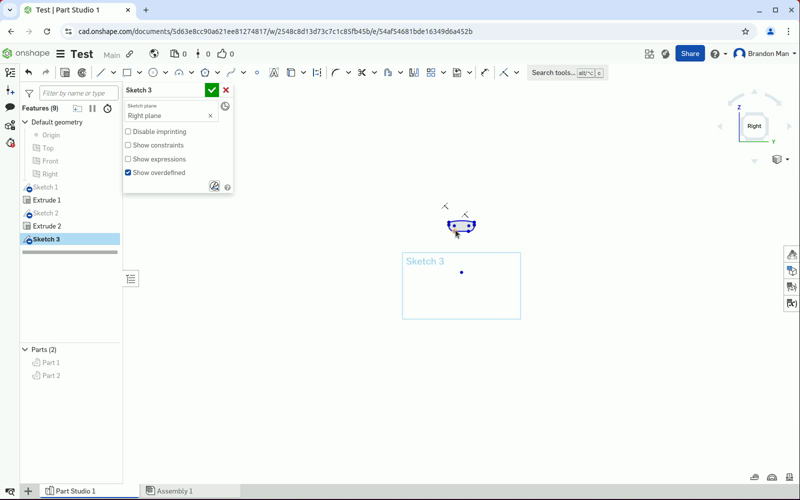
scroll(6)
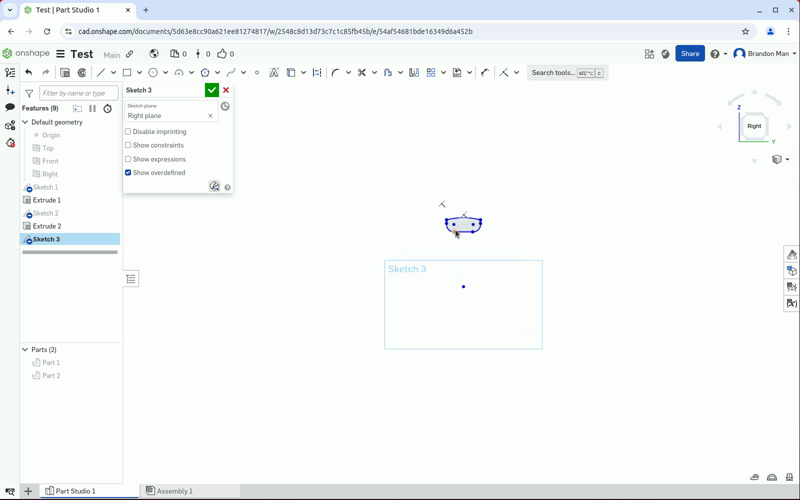
scroll(6)
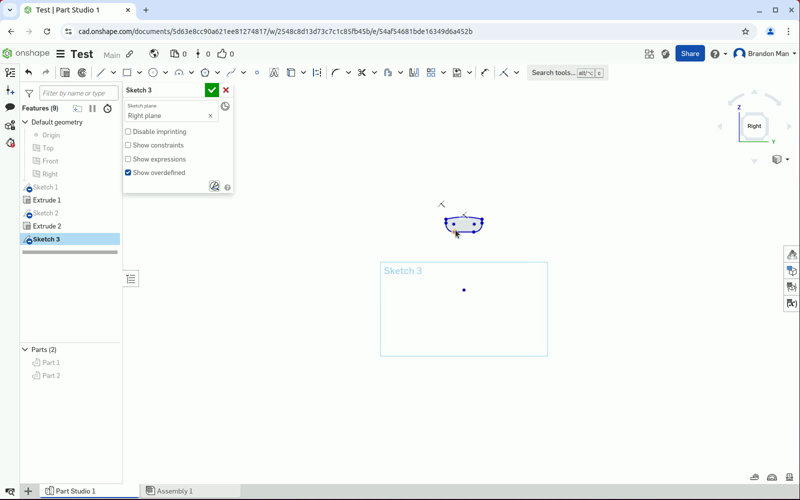
scroll(6)
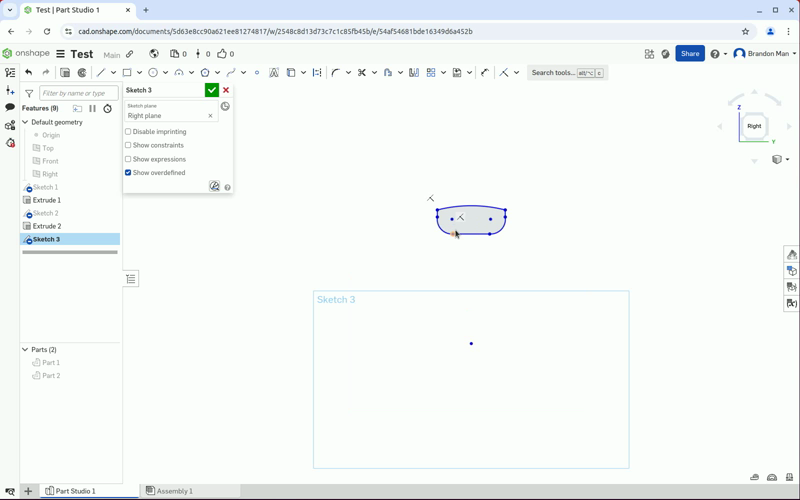
scroll(6)
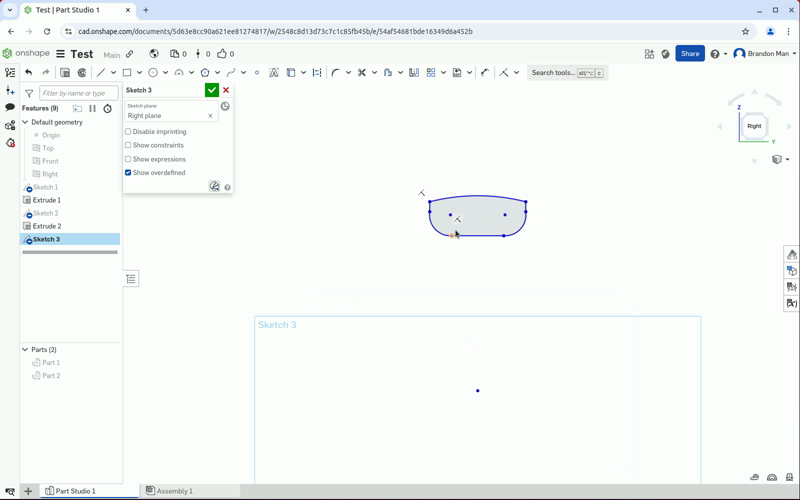
scroll(6)
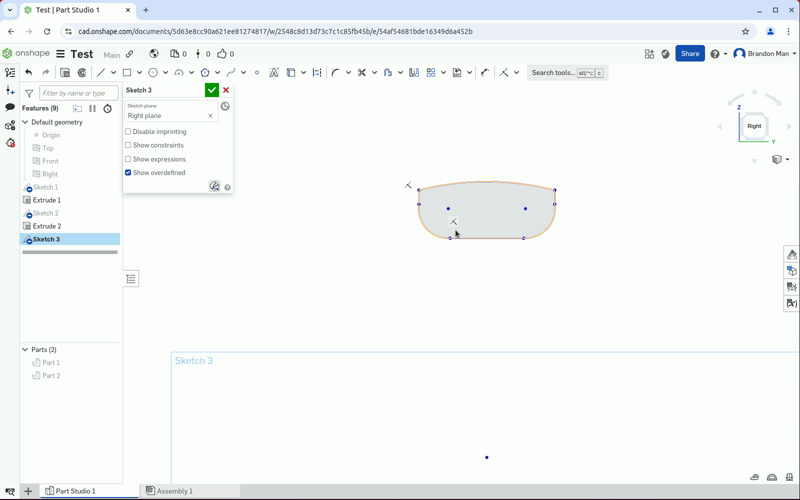
scroll(6)
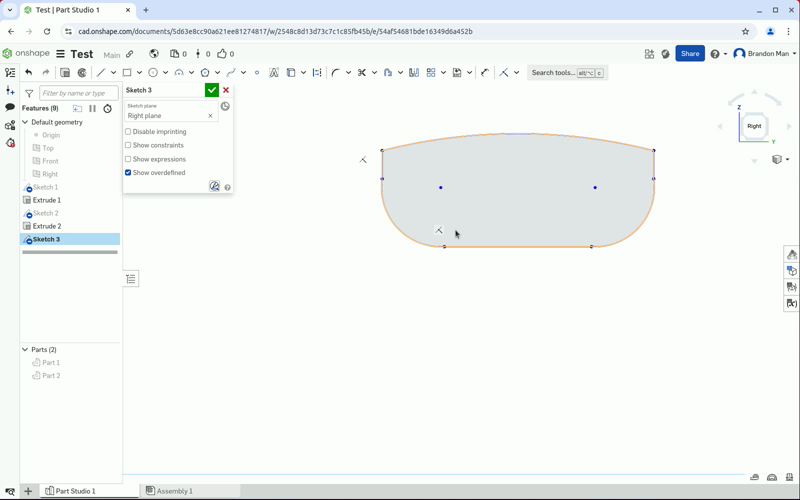
click(455, 229)
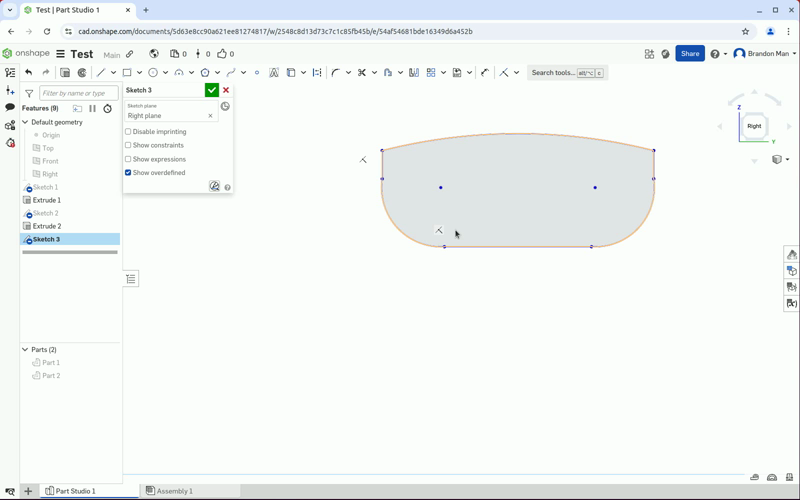
scroll(-6)
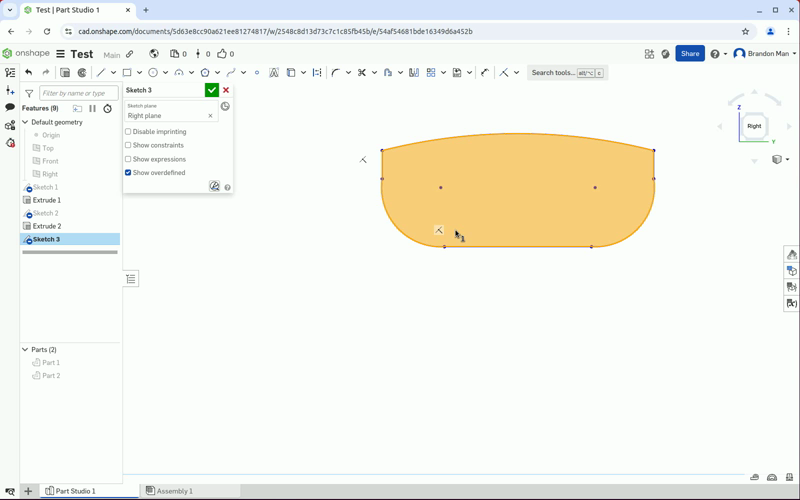
scroll(-6)
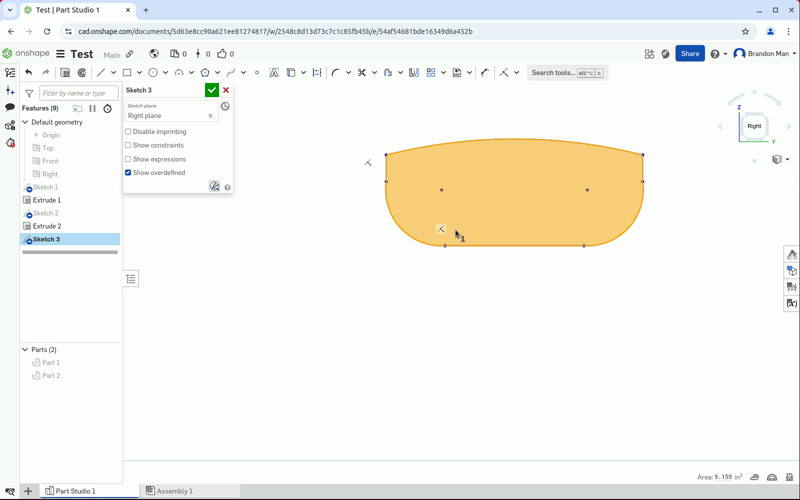
scroll(-6)
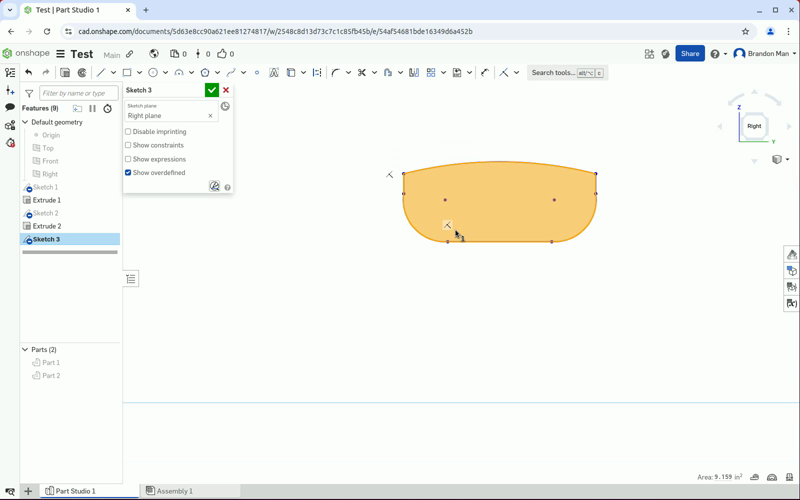
scroll(-6)
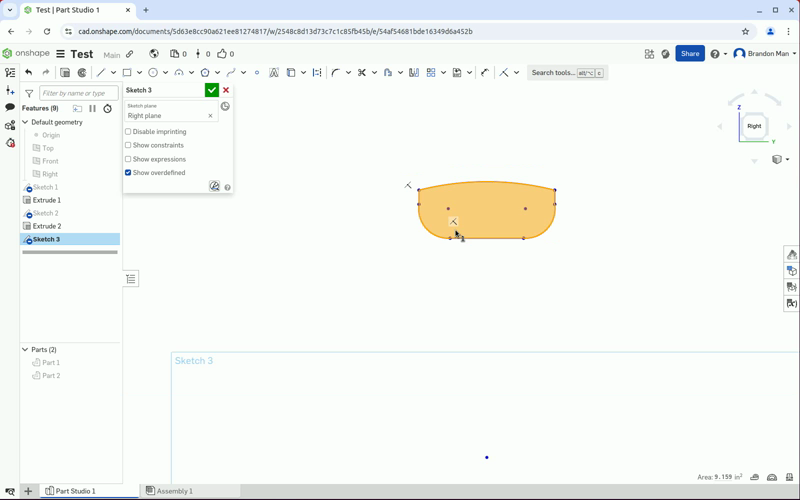
scroll(-6)
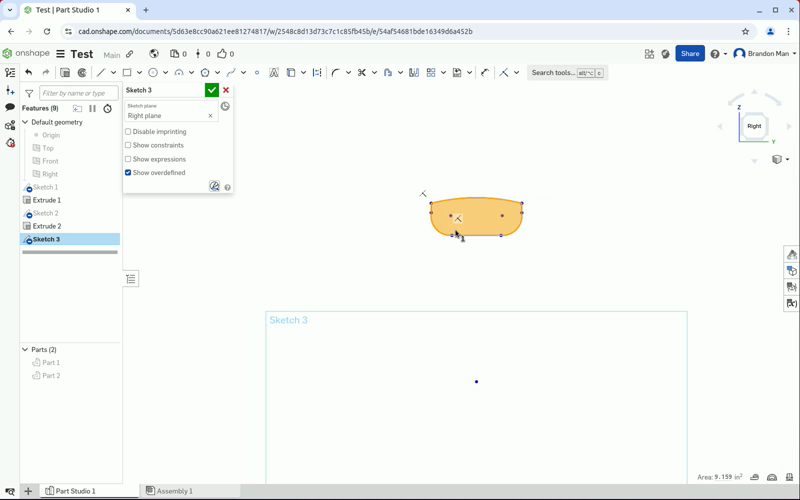
scroll(-6)
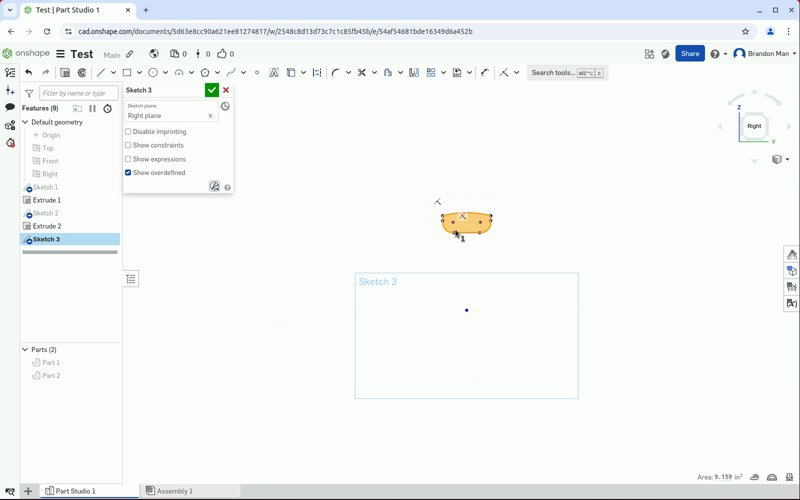
scroll(-6)
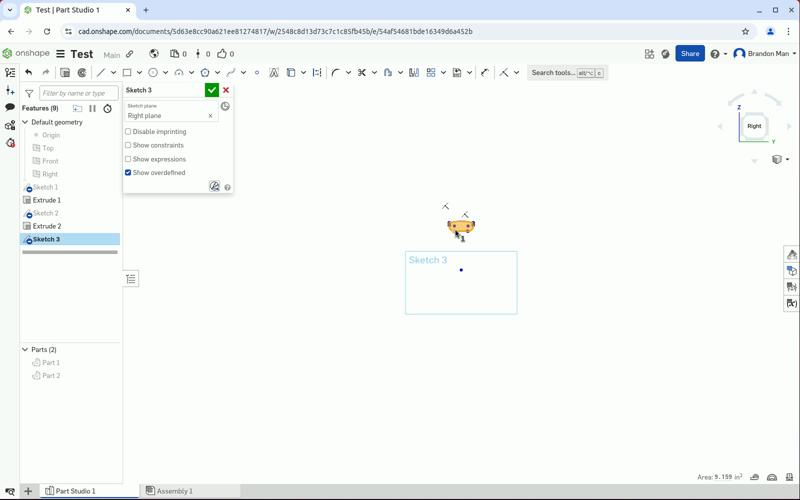
mouse_move(73, 352)
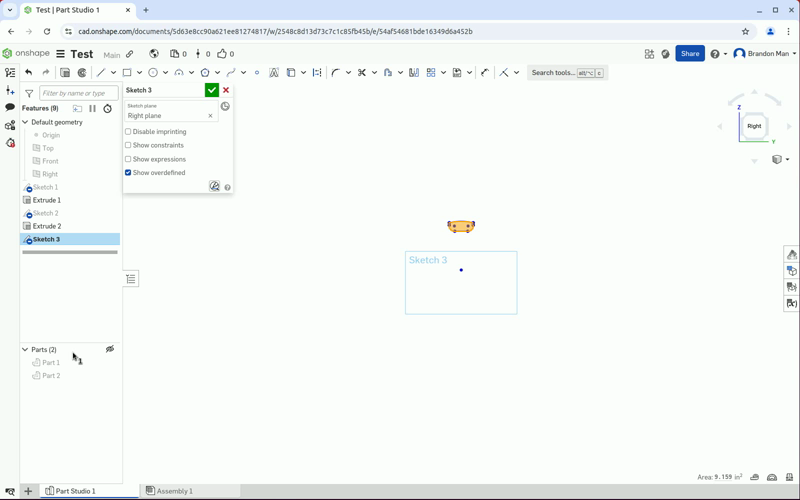
key(shift+y)
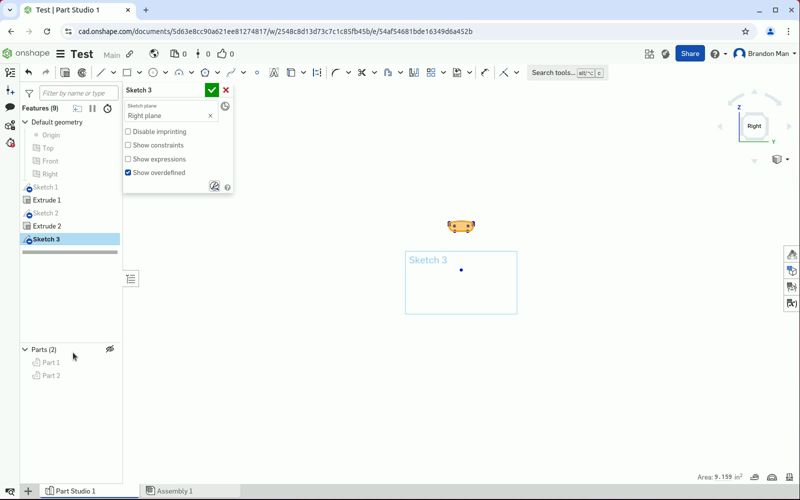
key(shift+e)
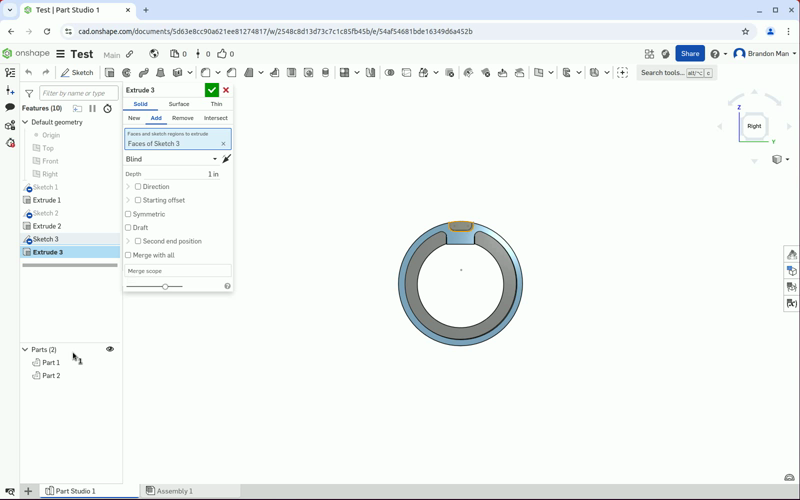
mouse_move(143, 106)
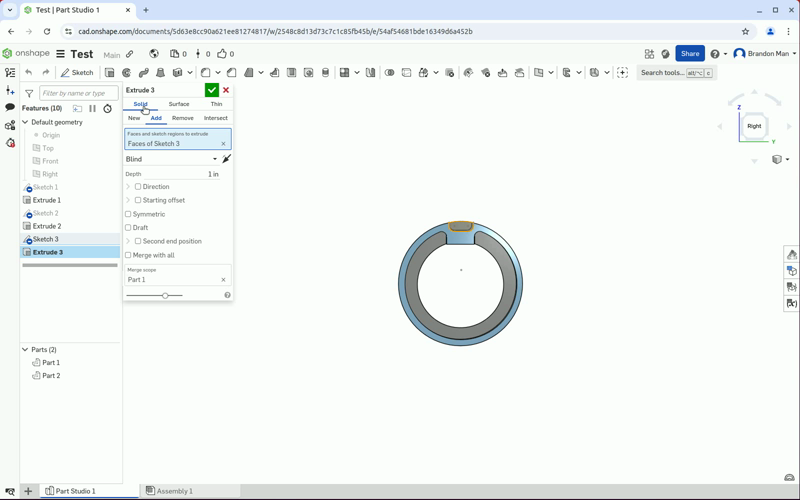
click(143, 106)
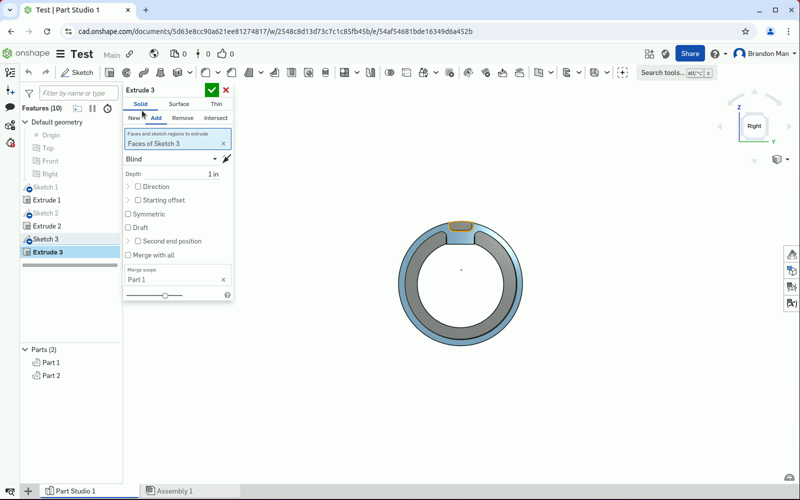
mouse_move(137, 120)
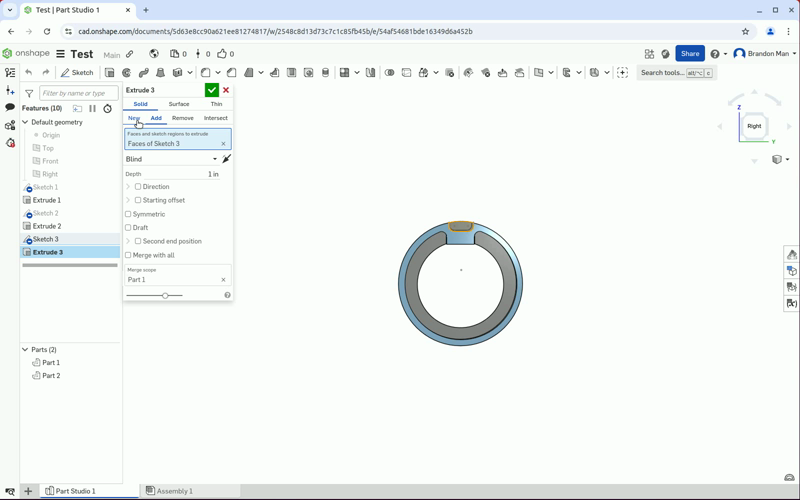
click(137, 120)
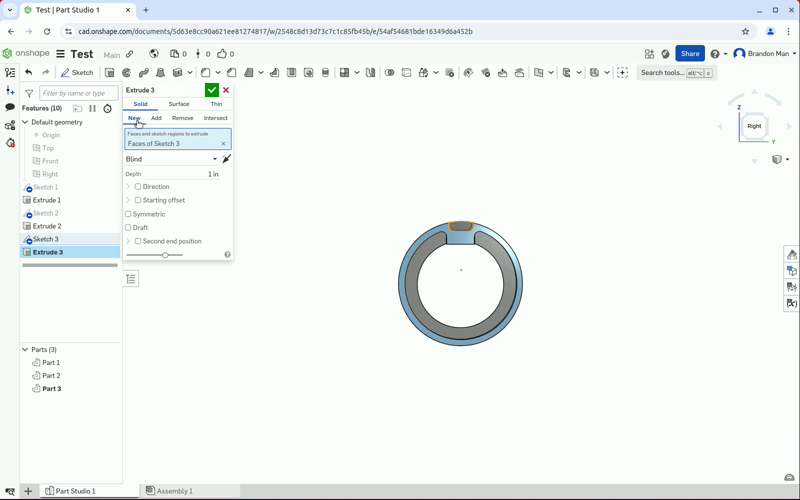
key(tab, 4)
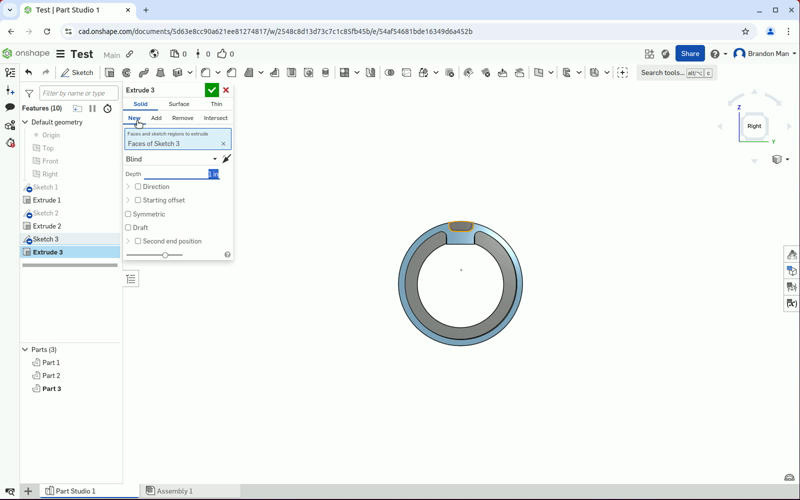
text(5.296)
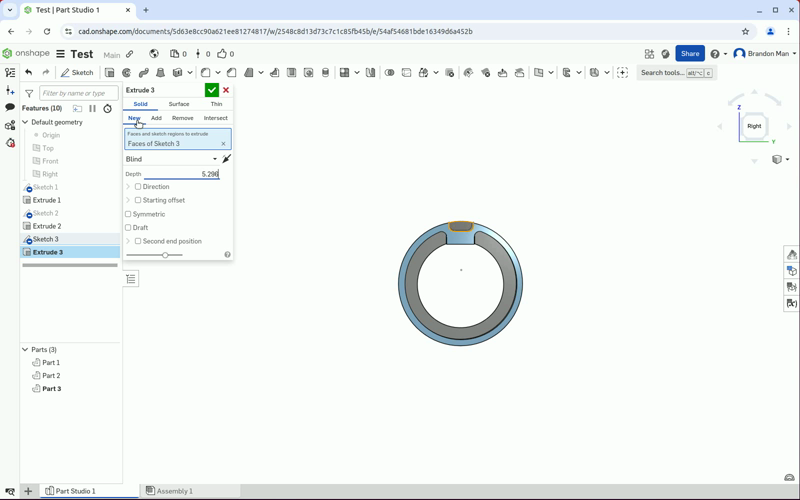
key(enter)
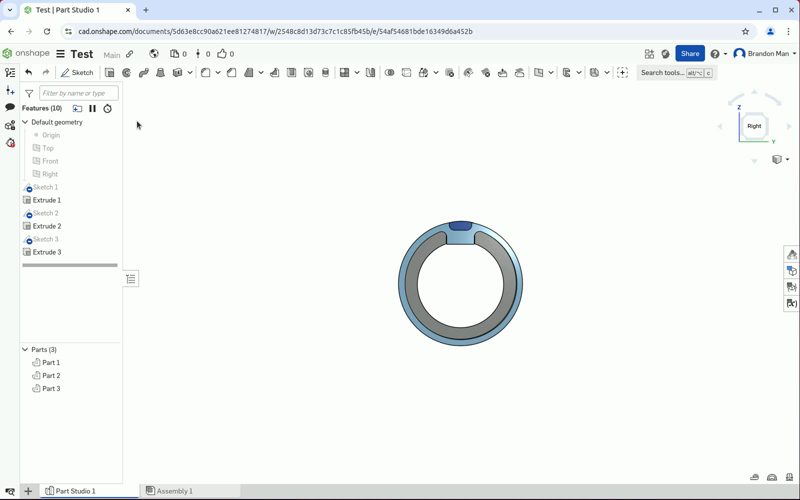
key(shift+h)
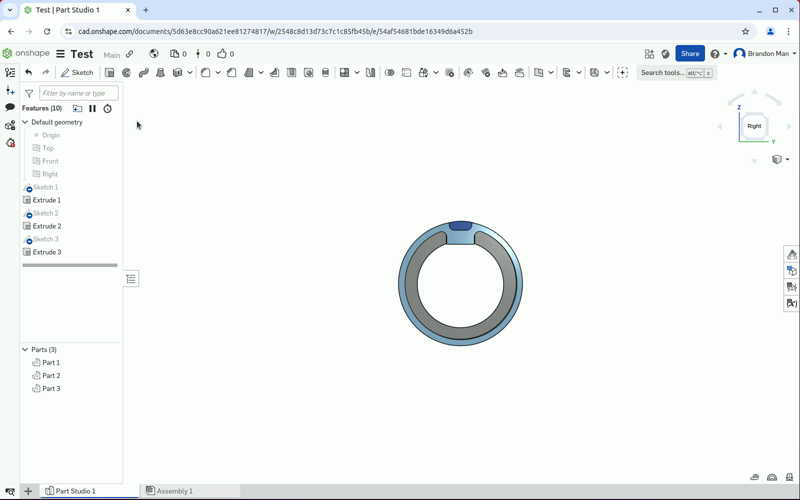
key(shift+h)
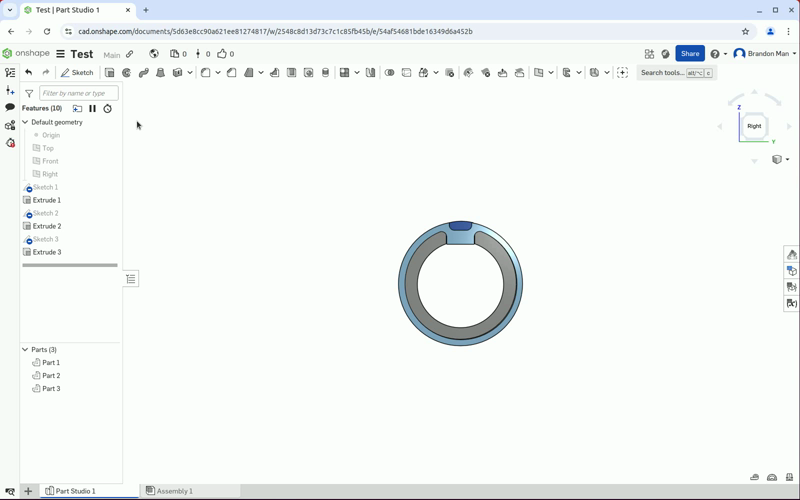
mouse_move(73, 189)
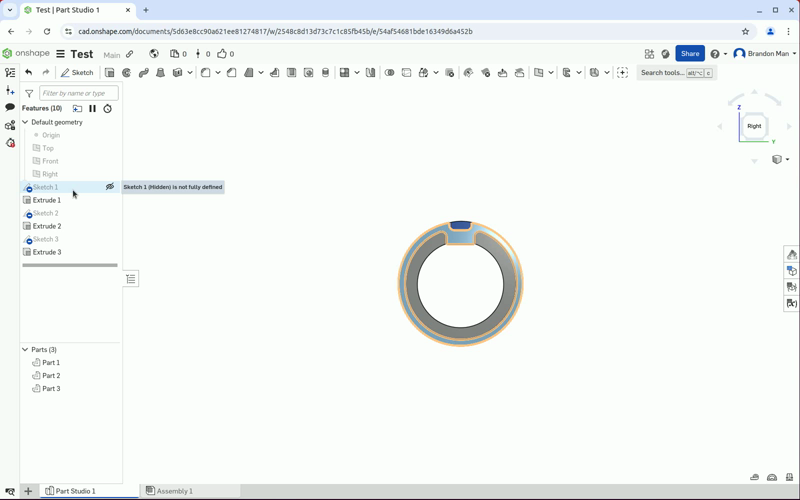
click(73, 189)
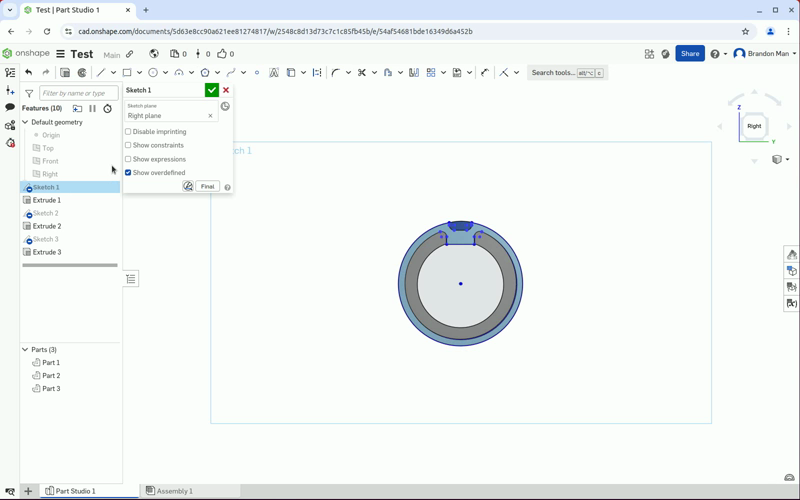
mouse_move(229, 92)
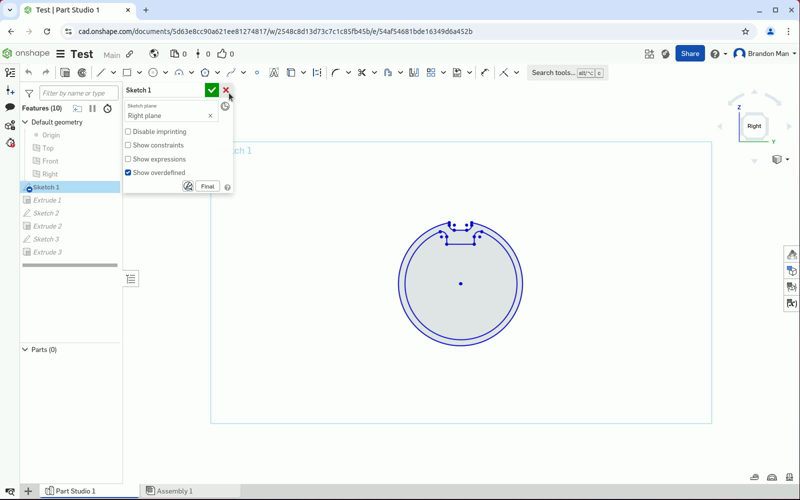
click(229, 92)
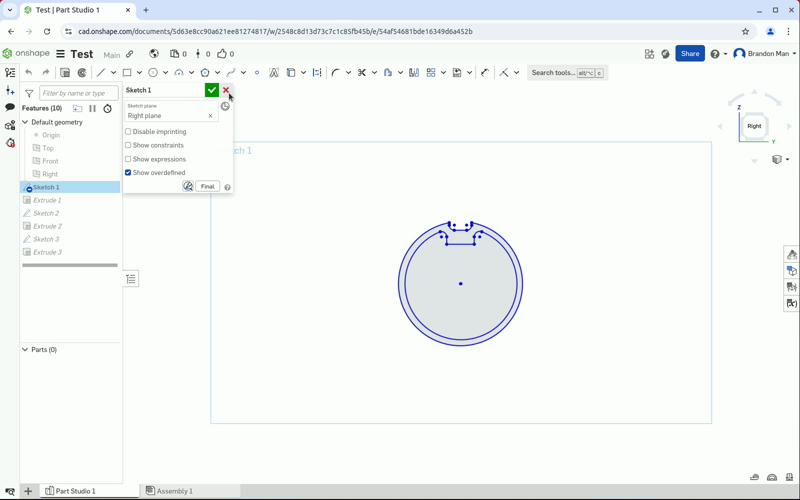
key(shift+s)
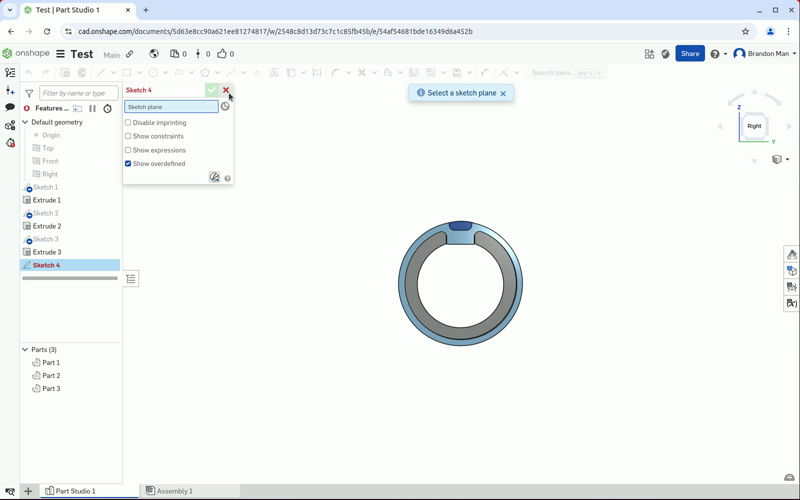
mouse_move(73, 176)
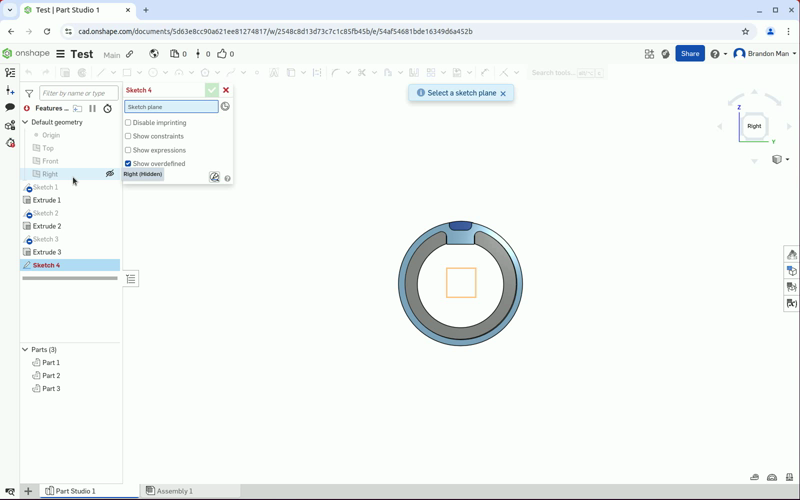
click(73, 176)
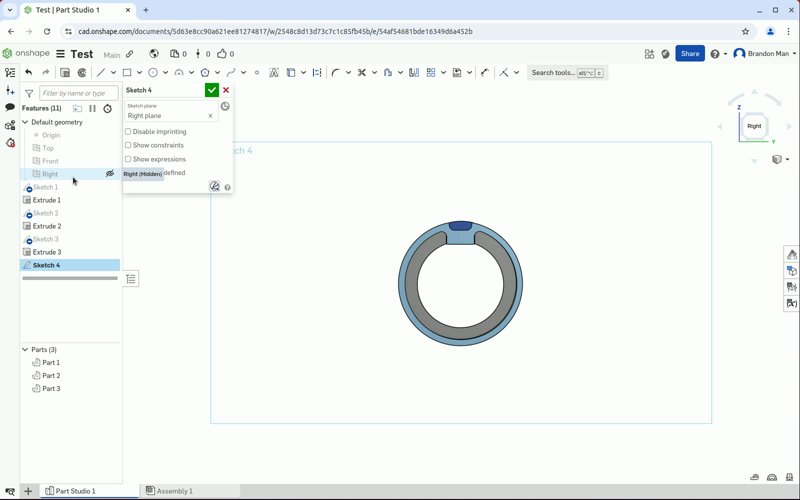
mouse_move(73, 352)
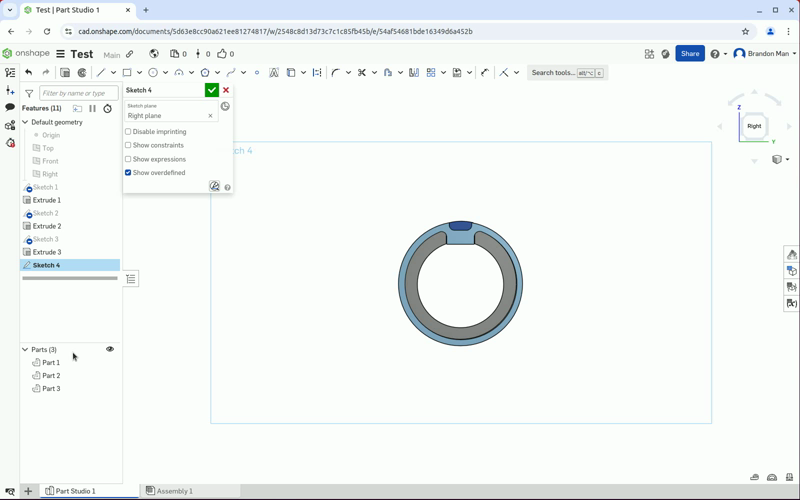
key(y)
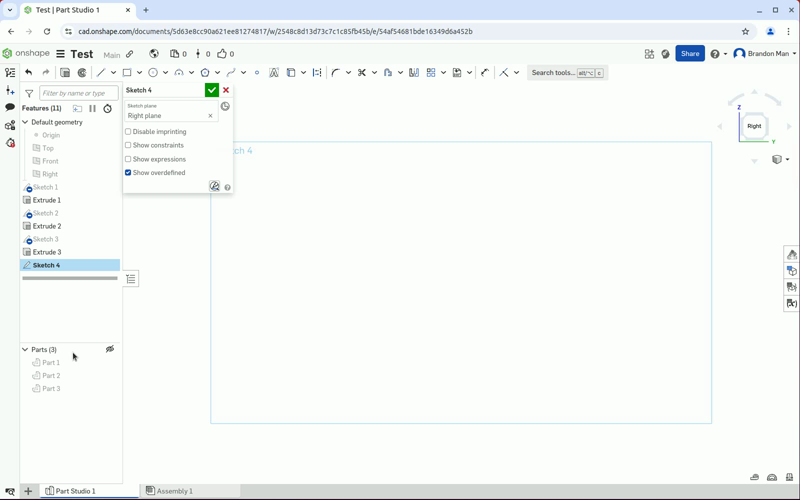
key(a)
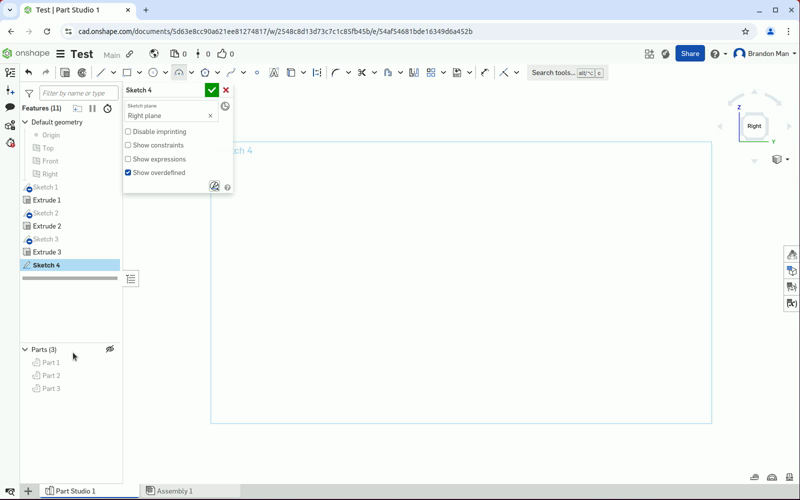
key_down(shift)
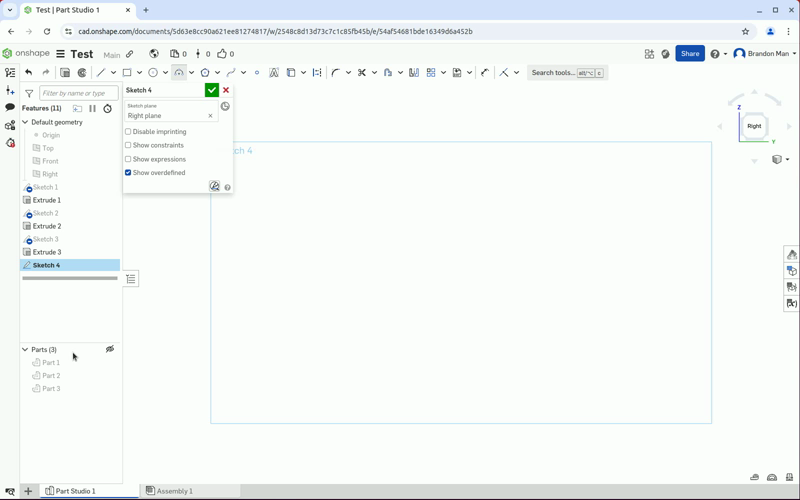
mouse_move(449, 225)
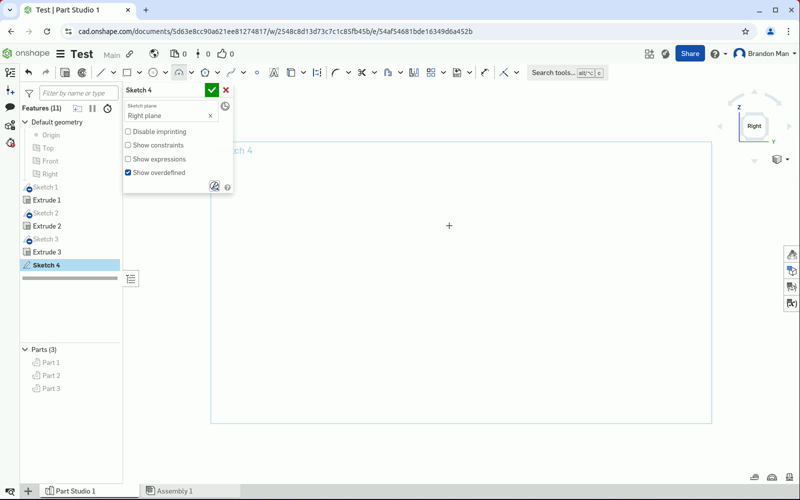
click(449, 225)
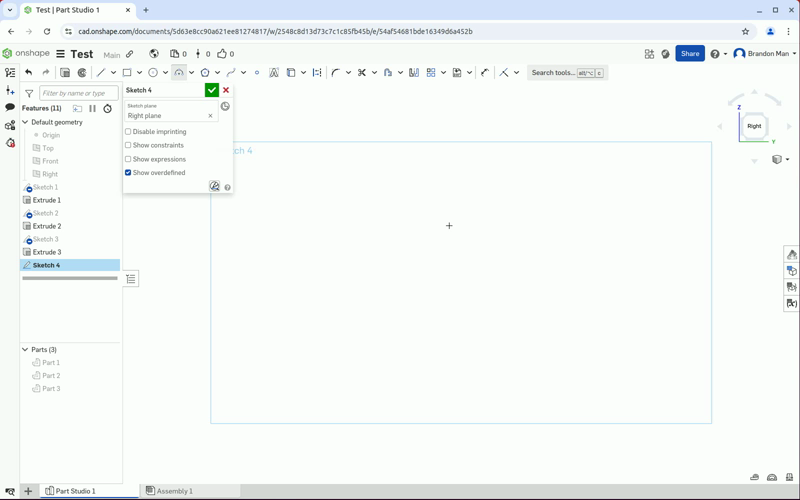
key_up(shift)
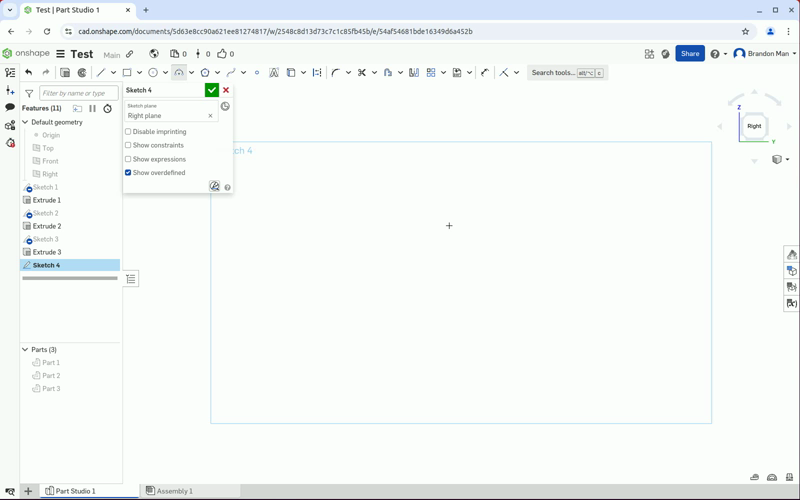
key_down(shift)
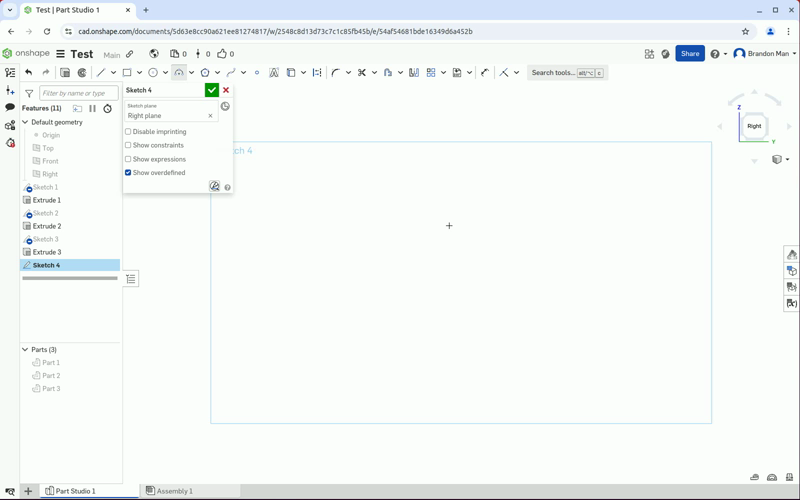
mouse_move(454, 230)
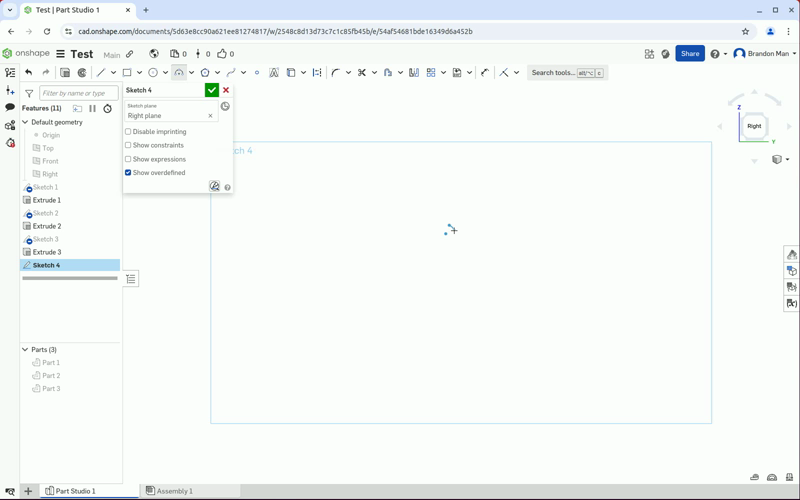
scroll(6)
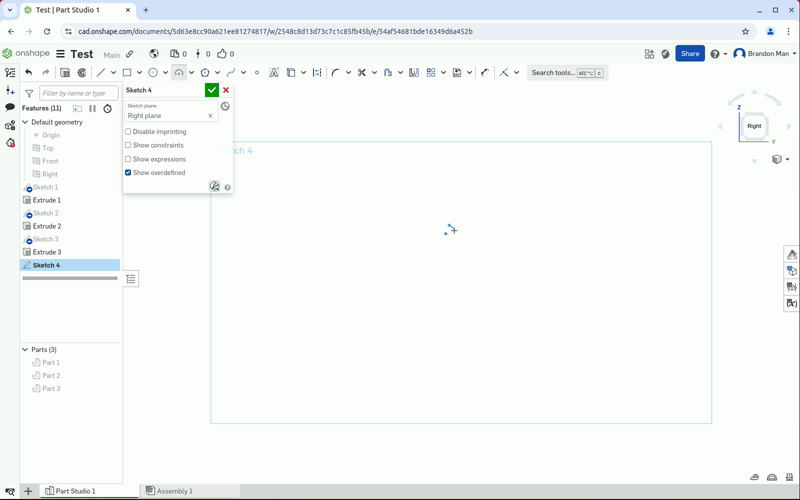
scroll(6)
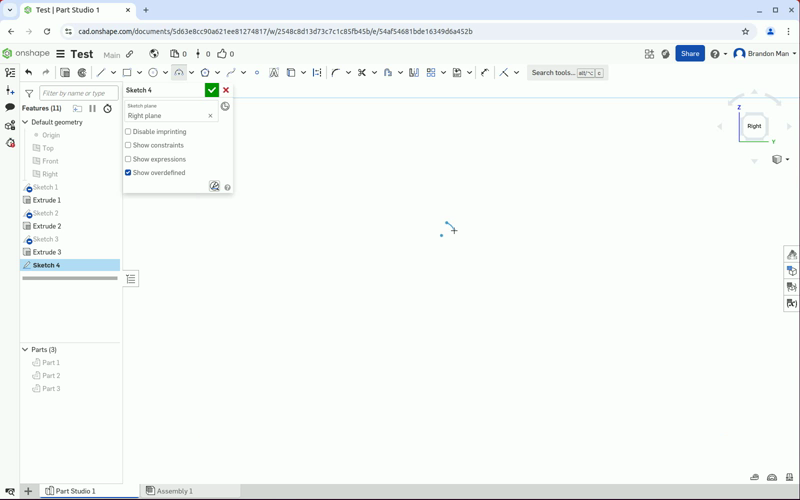
scroll(6)
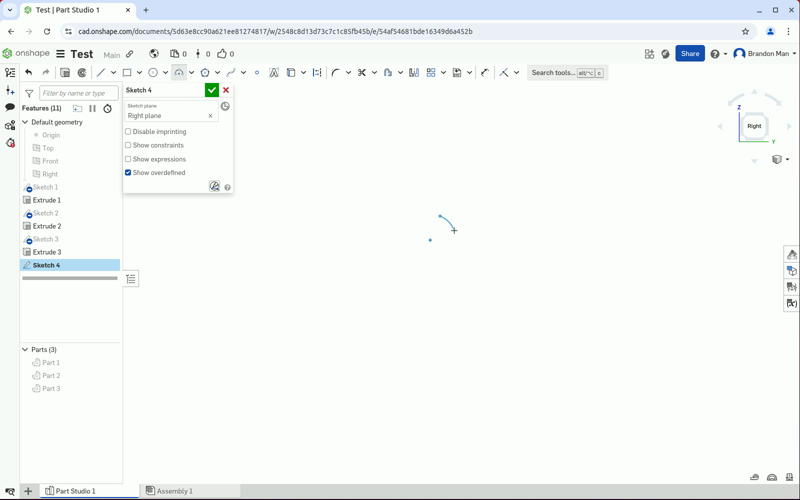
scroll(6)
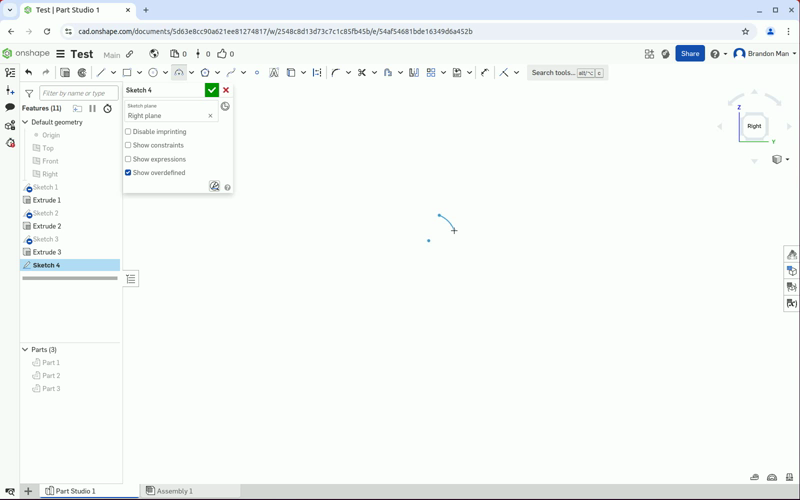
scroll(6)
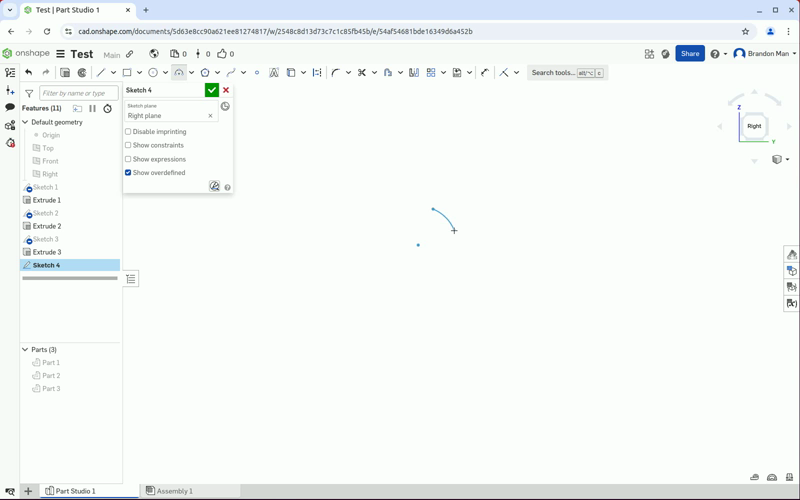
scroll(6)
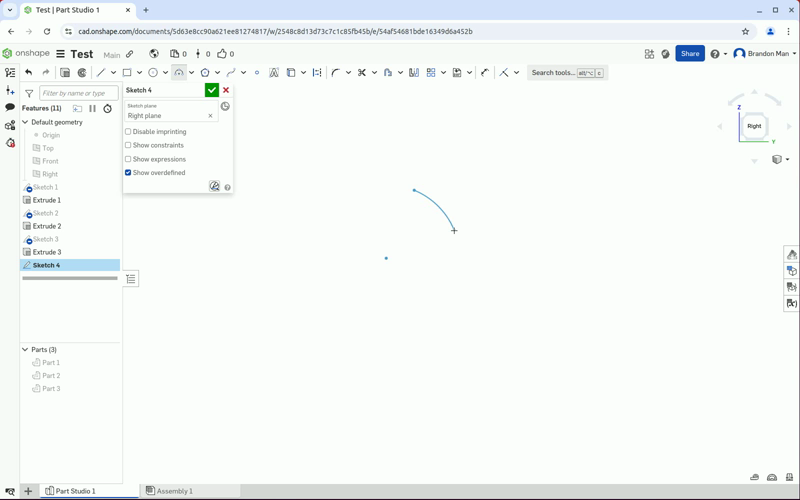
scroll(6)
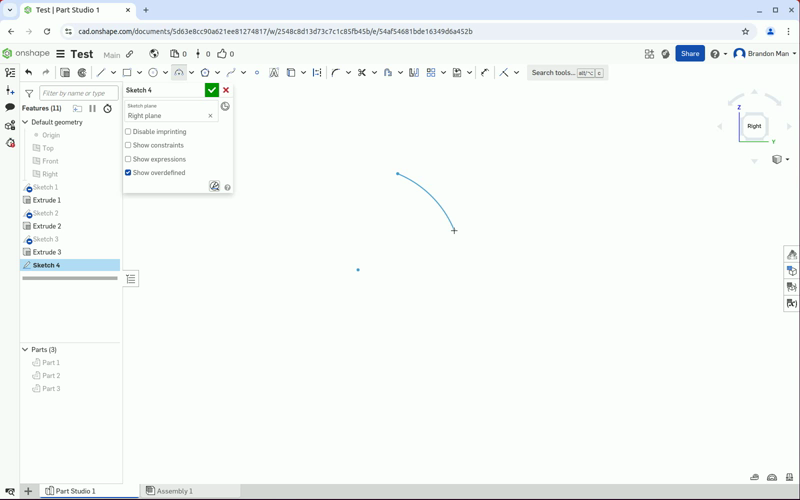
click(454, 230)
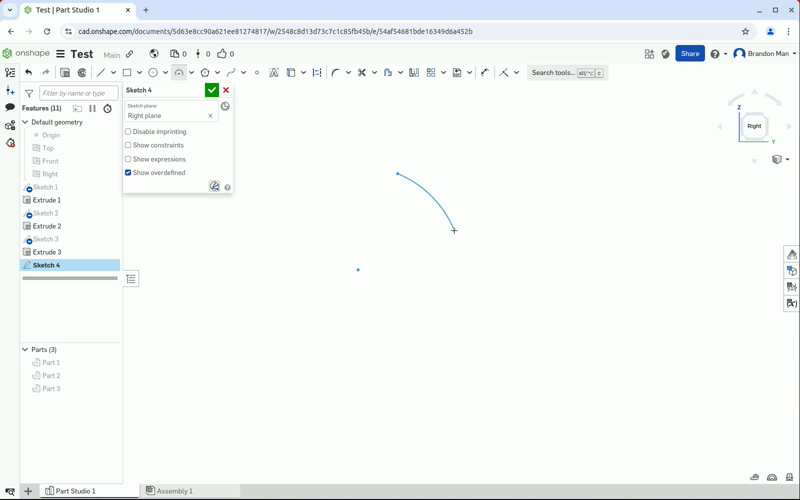
scroll(-6)
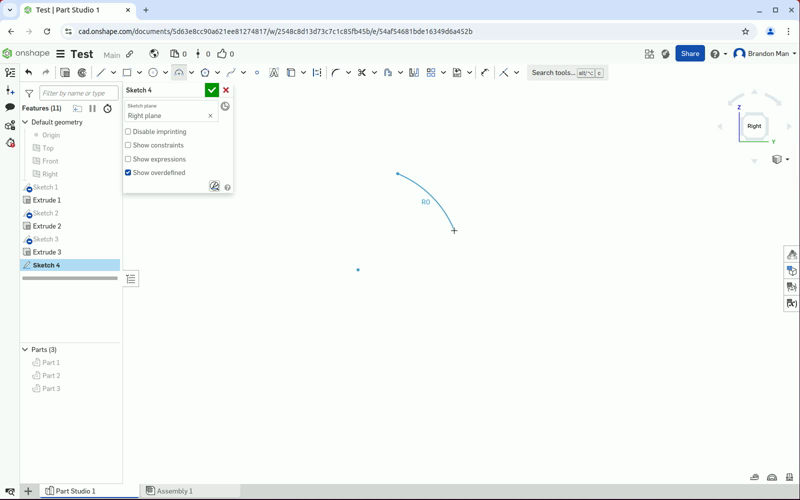
scroll(-6)
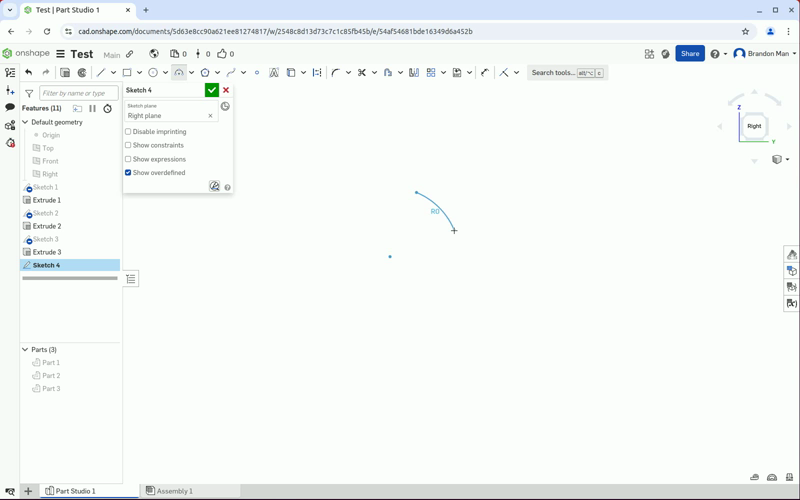
scroll(-6)
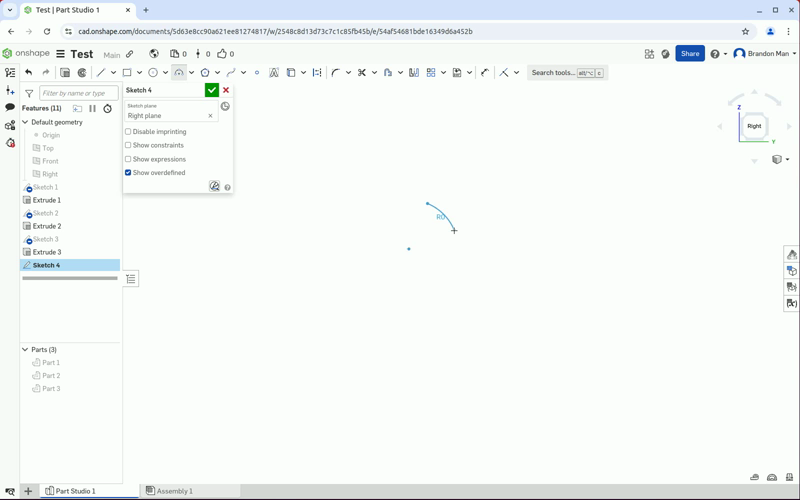
scroll(-6)
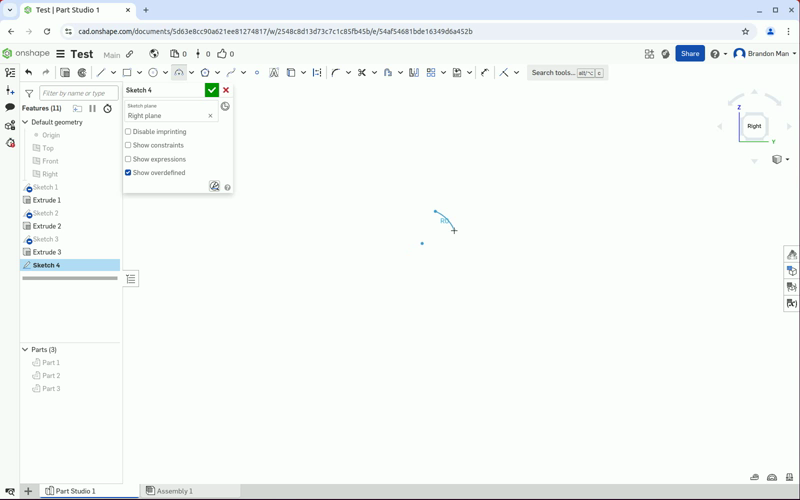
scroll(-6)
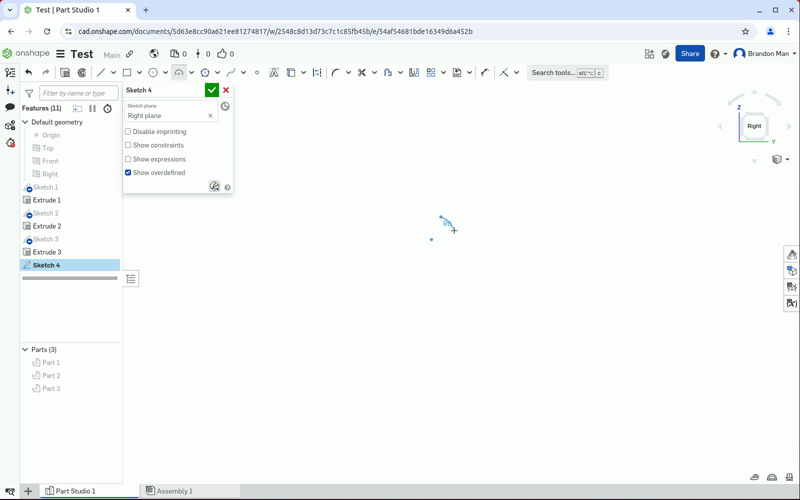
scroll(-6)
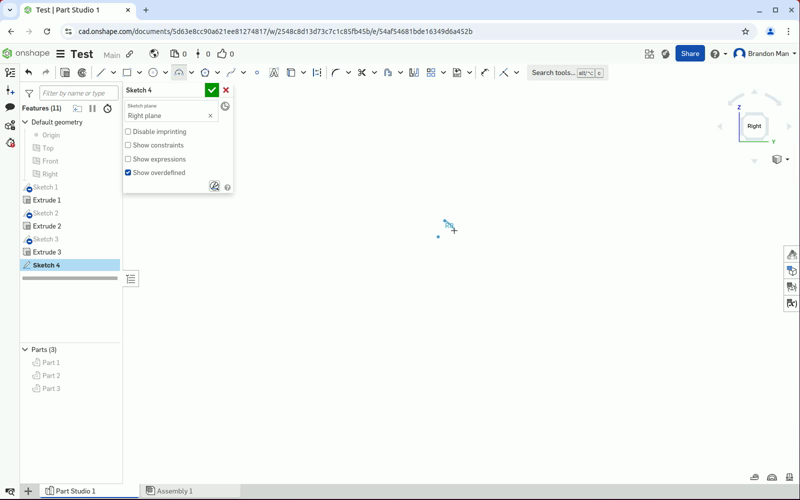
scroll(-6)
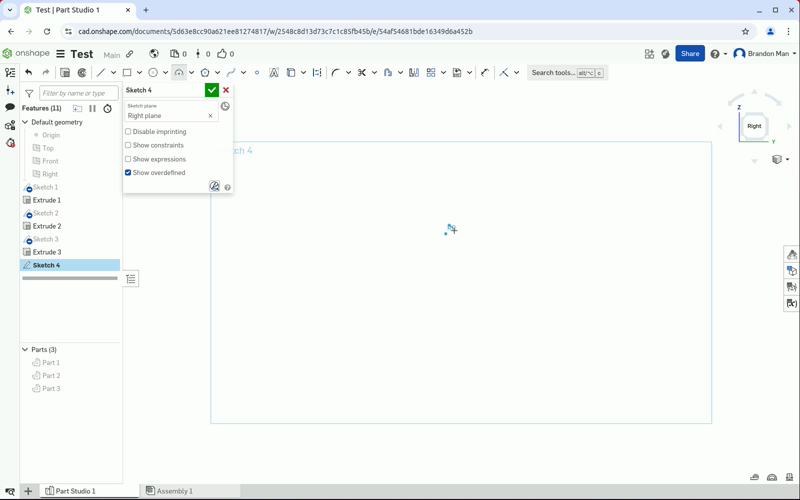
mouse_move(450, 228)
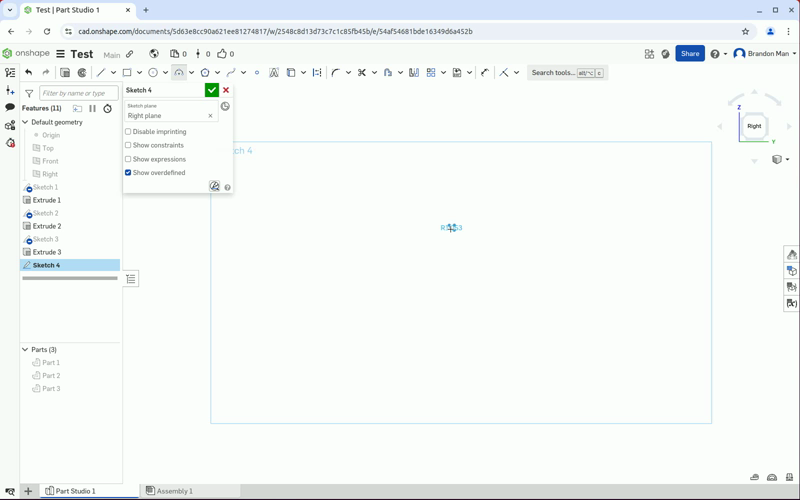
scroll(6)
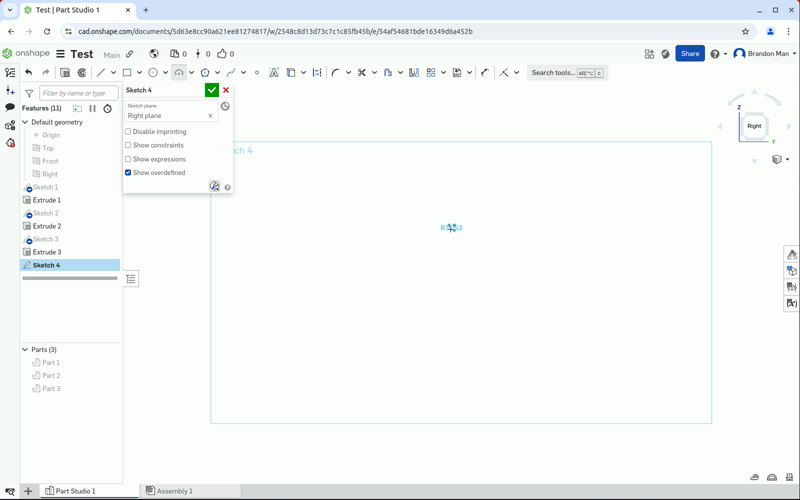
scroll(6)
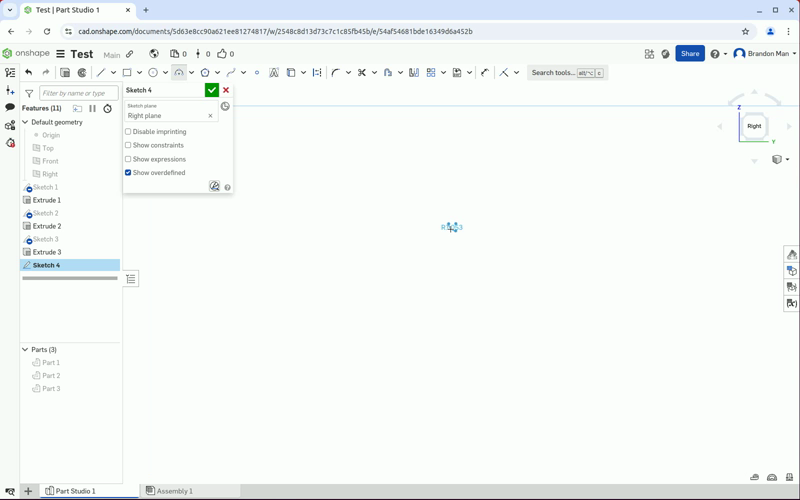
scroll(6)
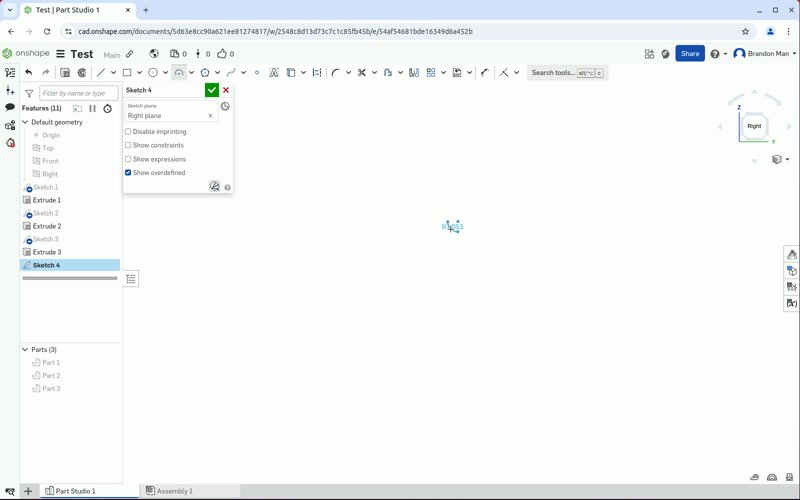
scroll(6)
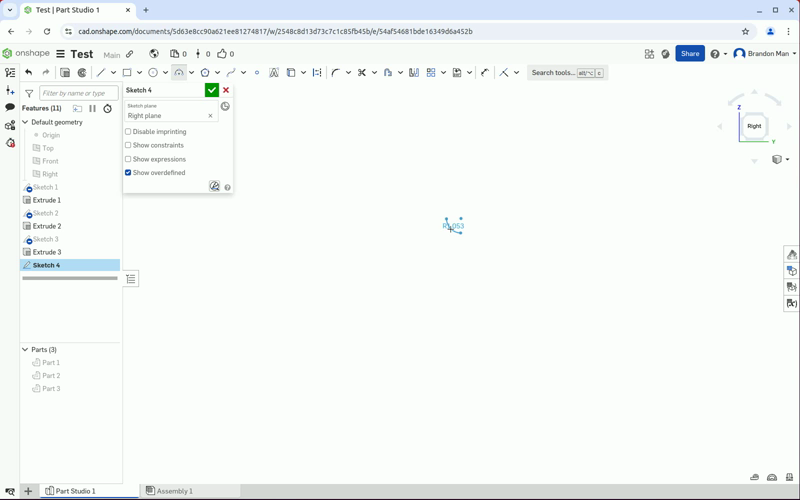
scroll(6)
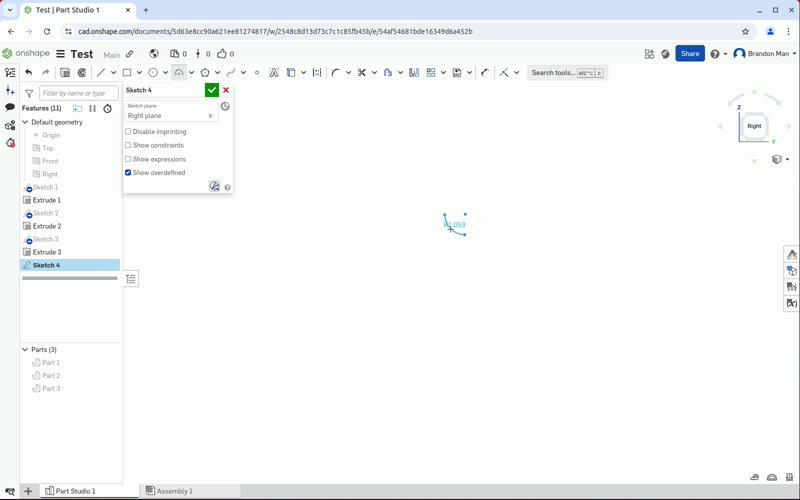
scroll(6)
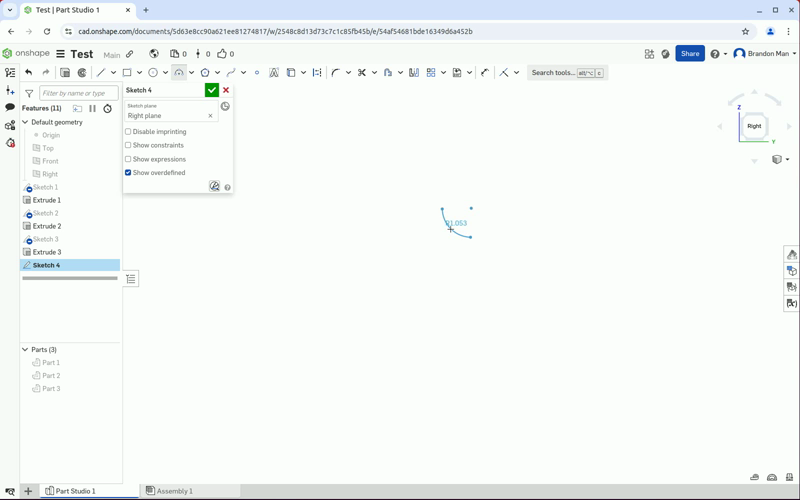
scroll(6)
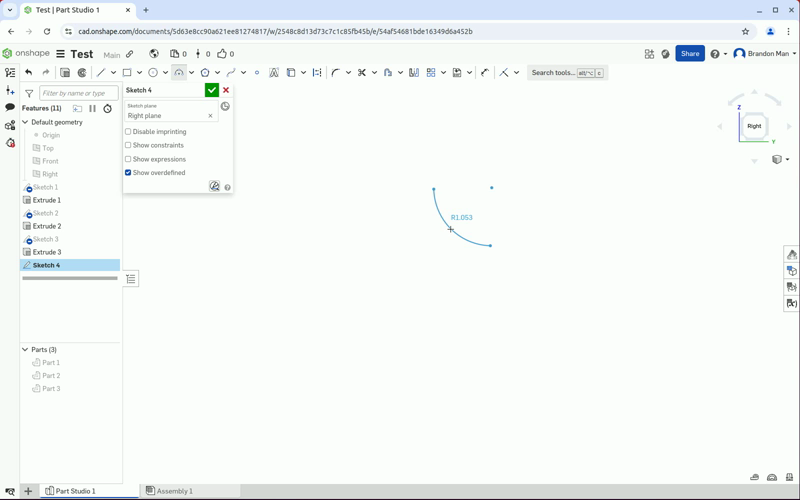
click(450, 228)
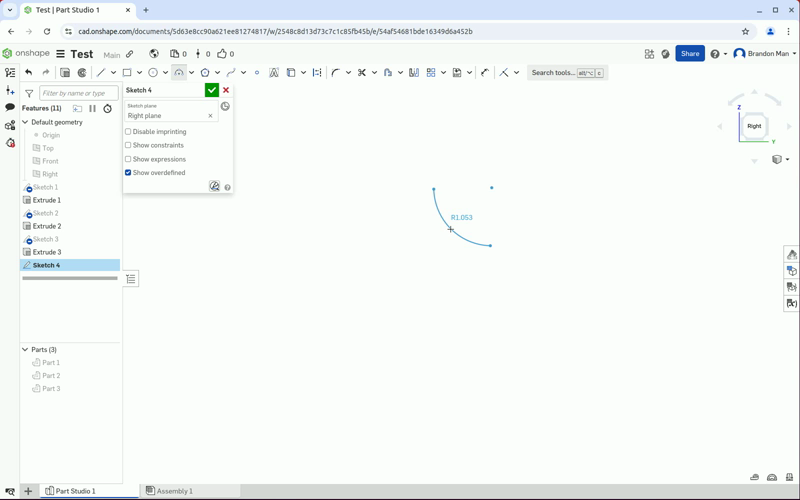
scroll(-6)
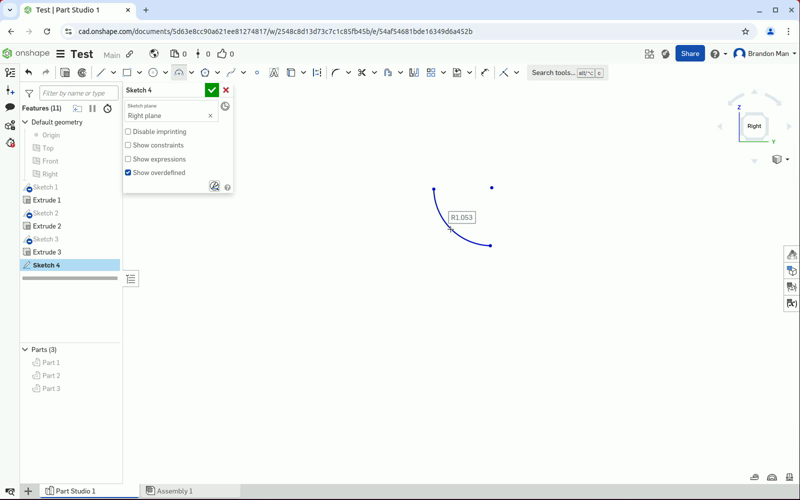
scroll(-6)
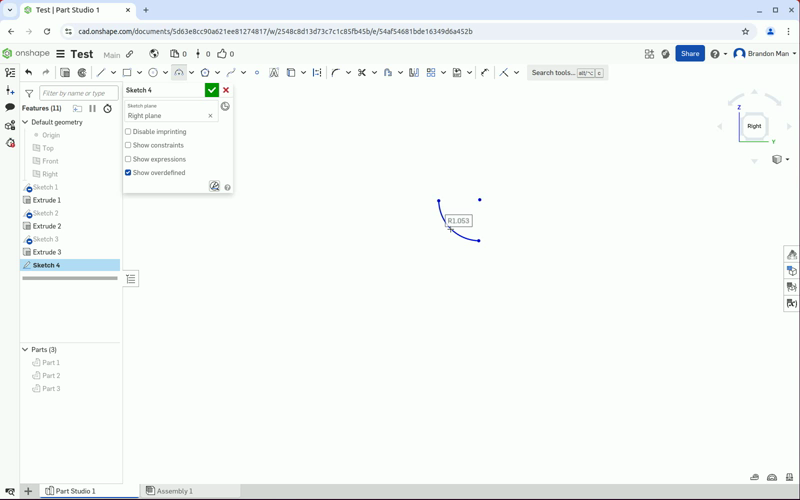
scroll(-6)
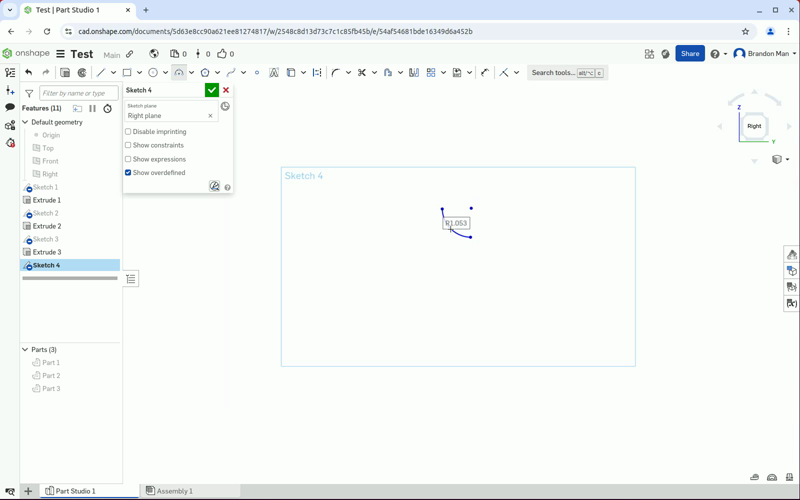
scroll(-6)
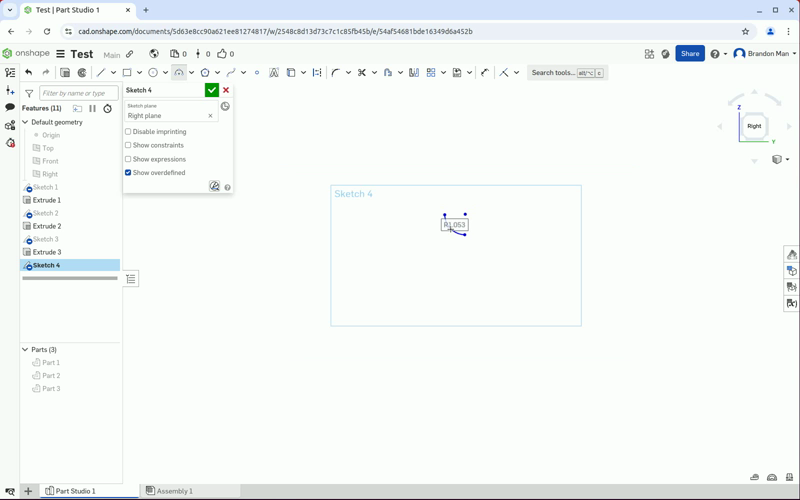
scroll(-6)
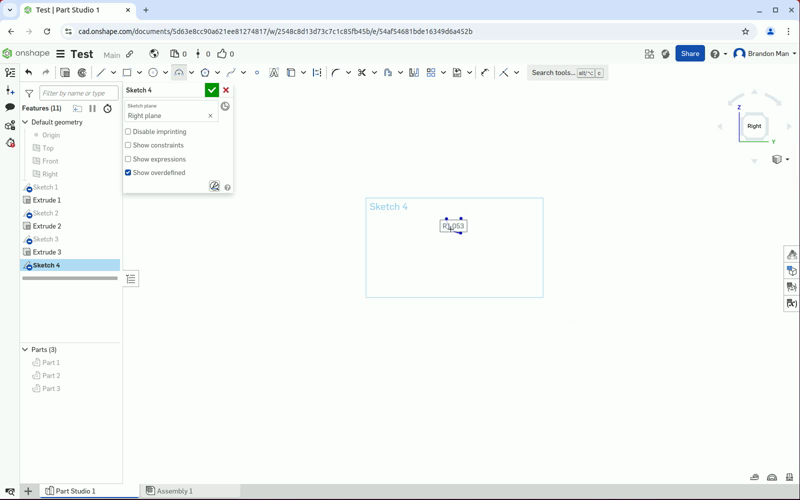
scroll(-6)
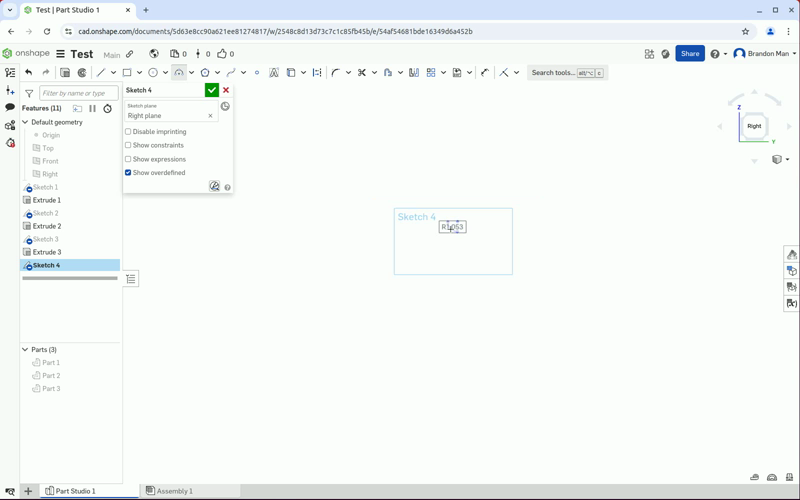
scroll(-6)
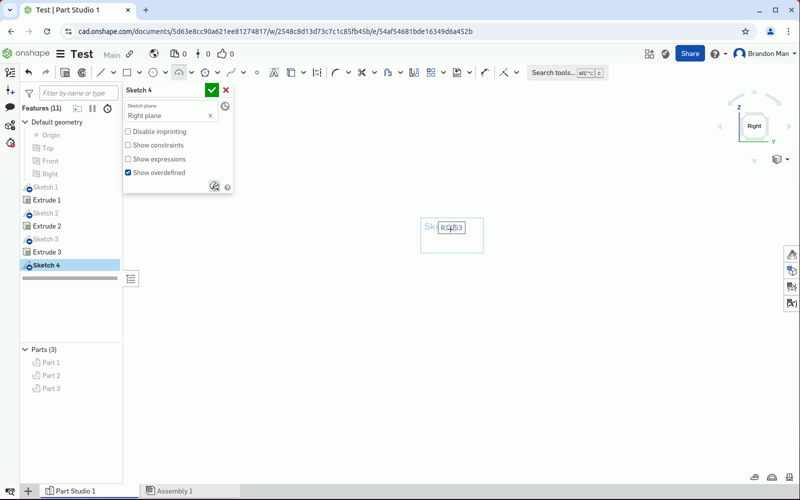
key_up(shift)
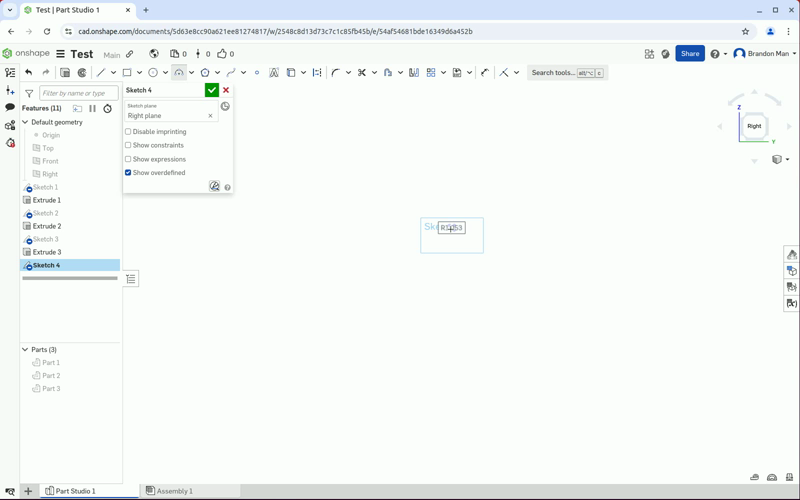
key(esc)
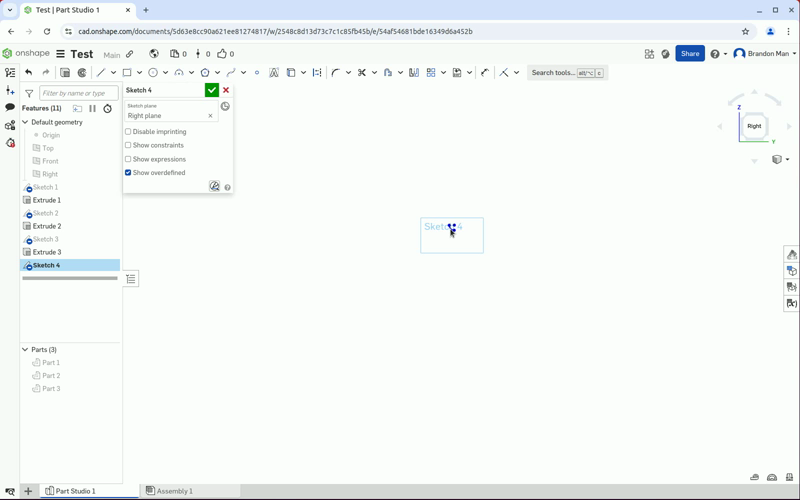
key(l)
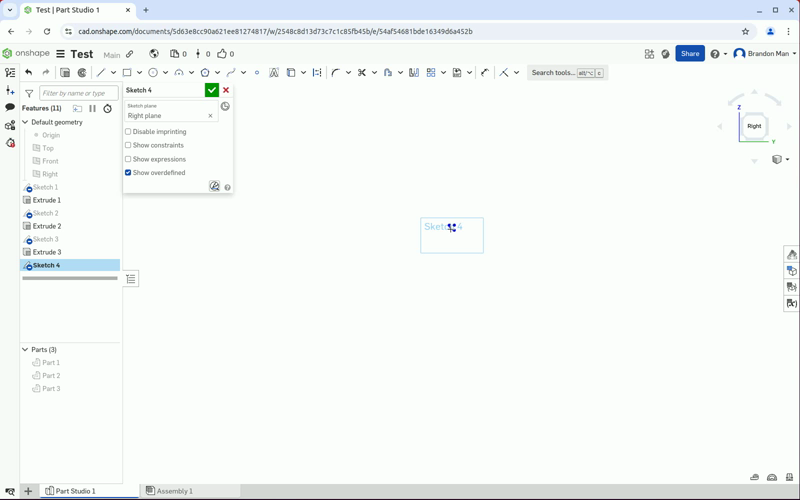
mouse_move(454, 230)
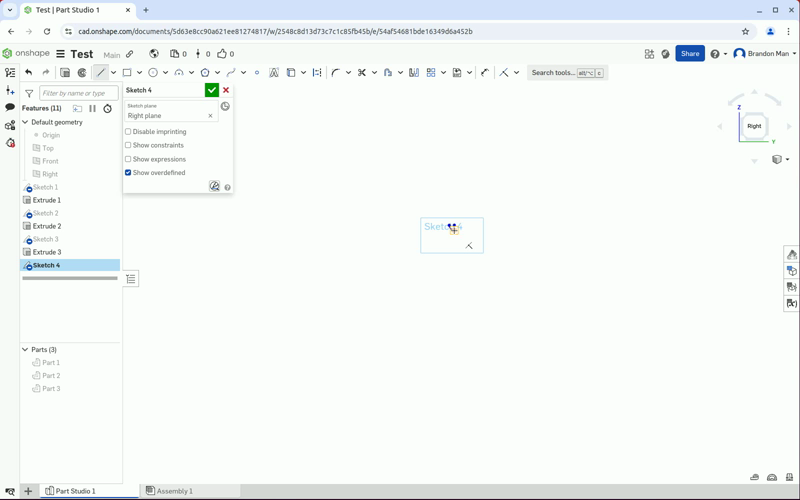
scroll(6)
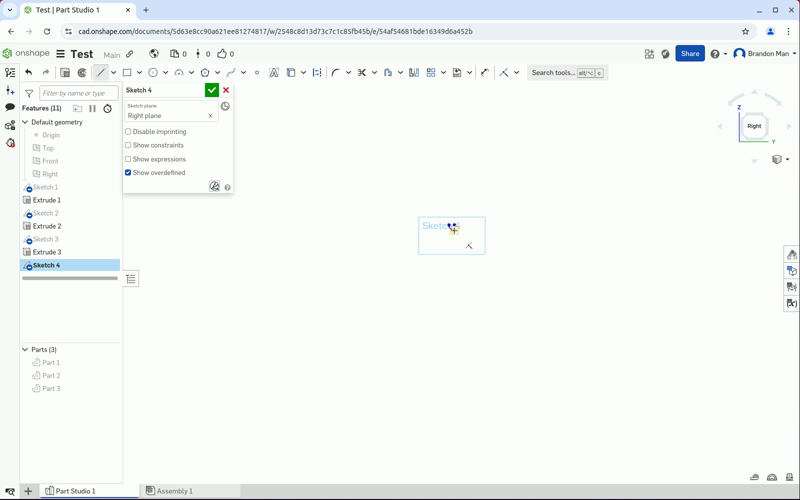
scroll(6)
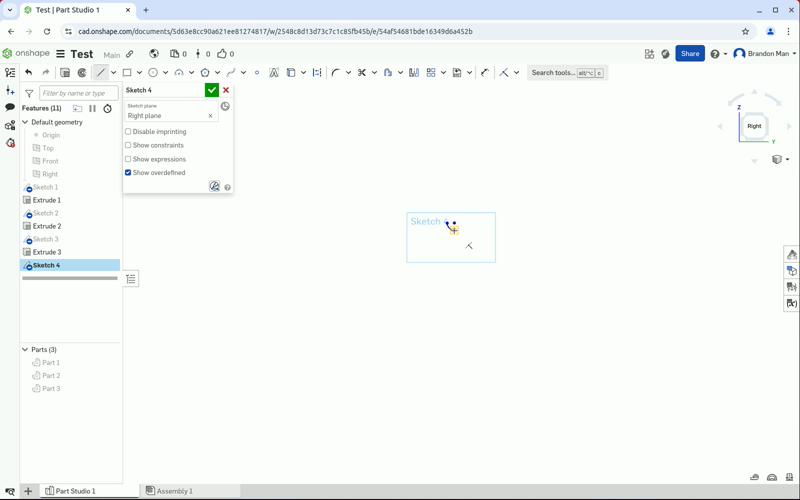
scroll(6)
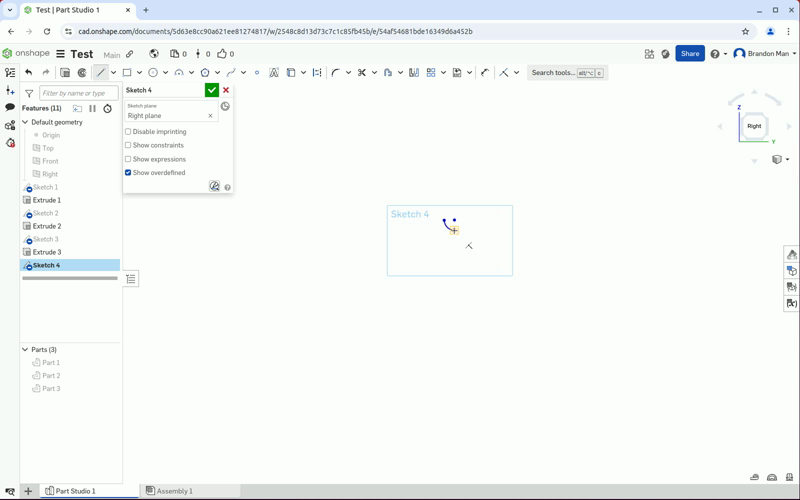
scroll(6)
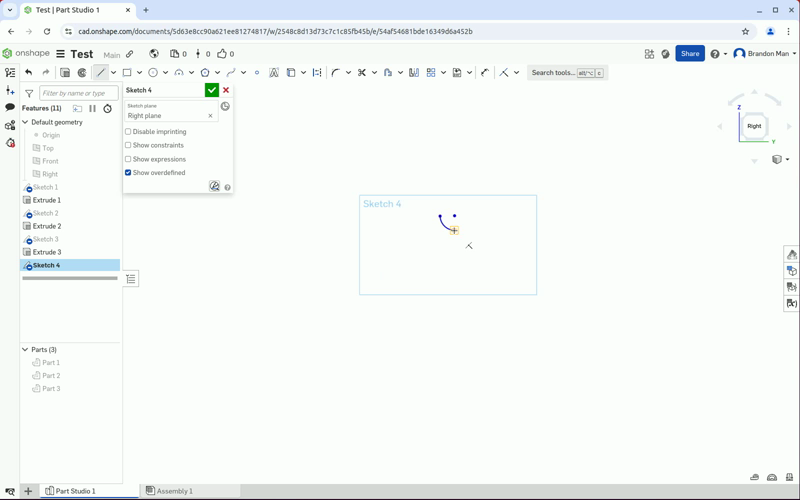
scroll(6)
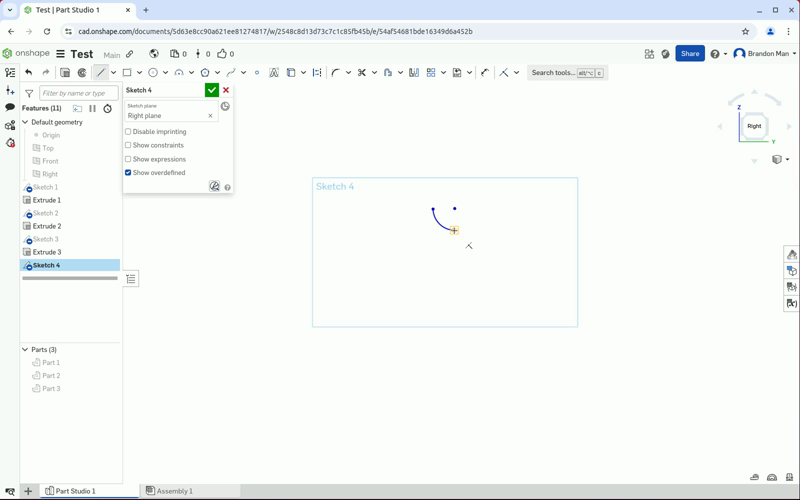
scroll(6)
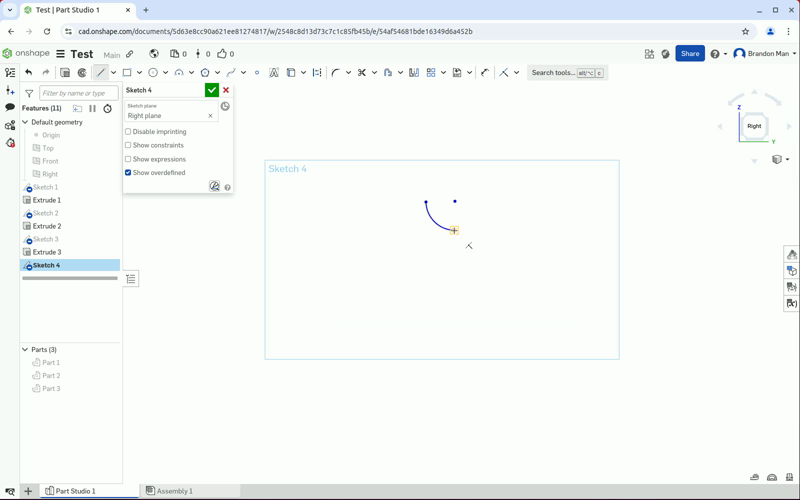
scroll(6)
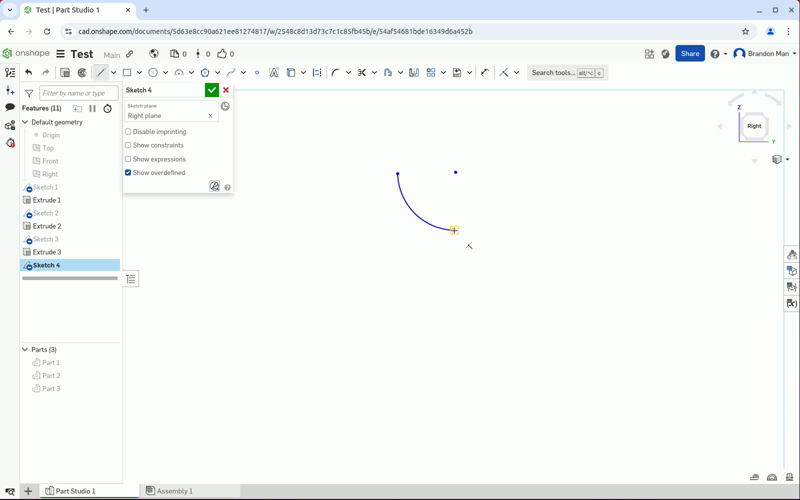
click(454, 230)
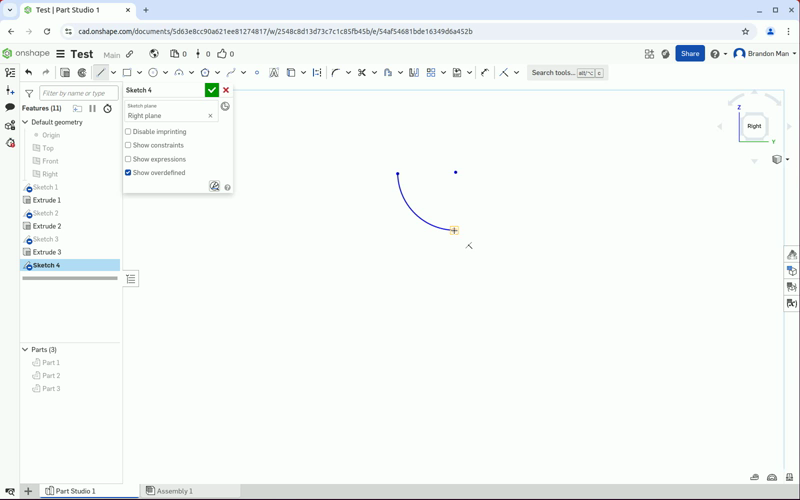
scroll(-6)
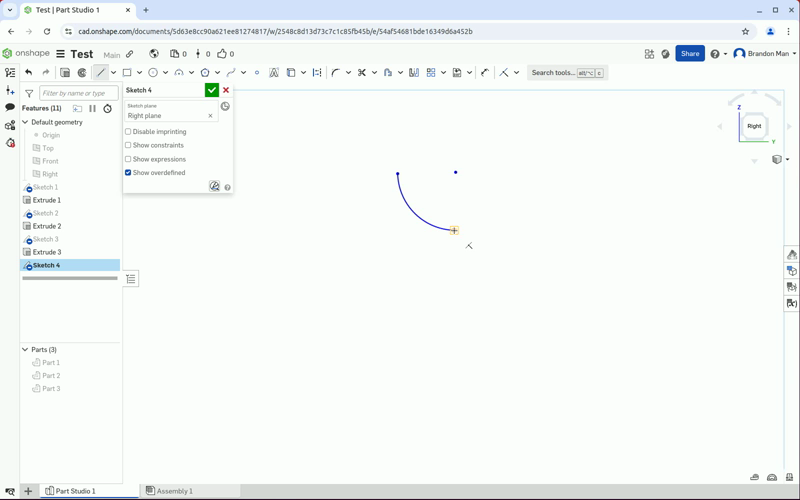
scroll(-6)
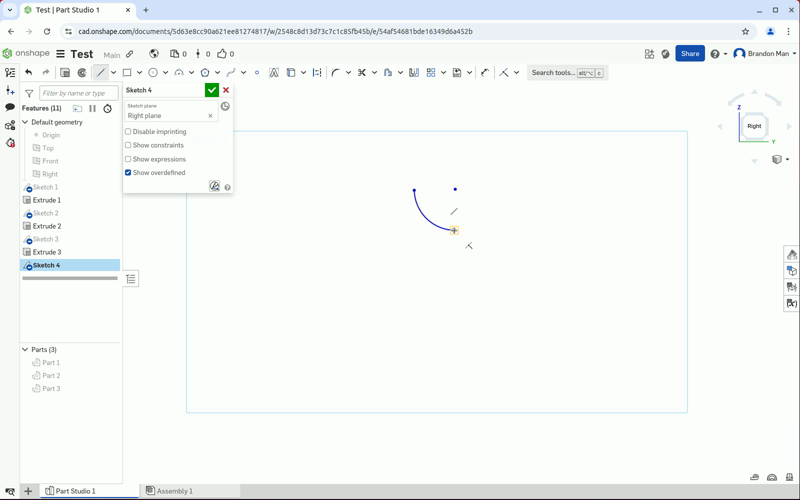
scroll(-6)
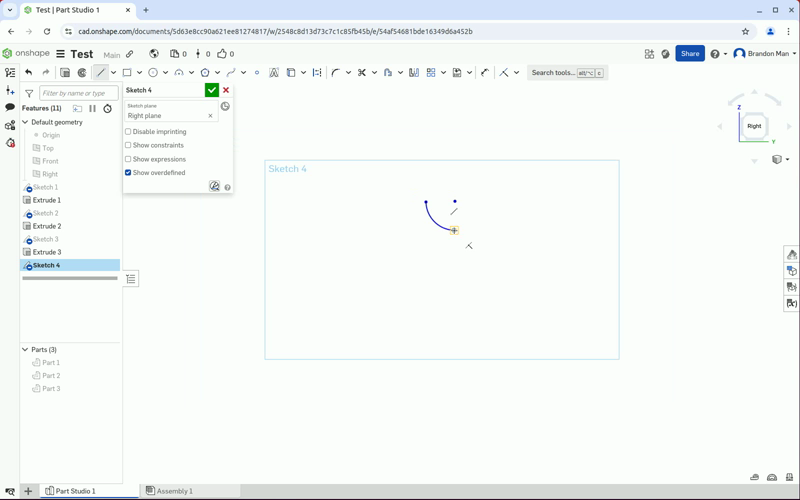
scroll(-6)
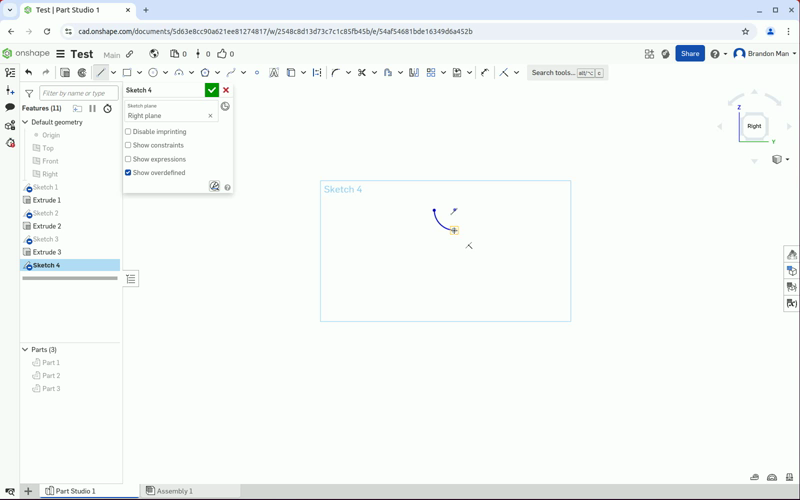
scroll(-6)
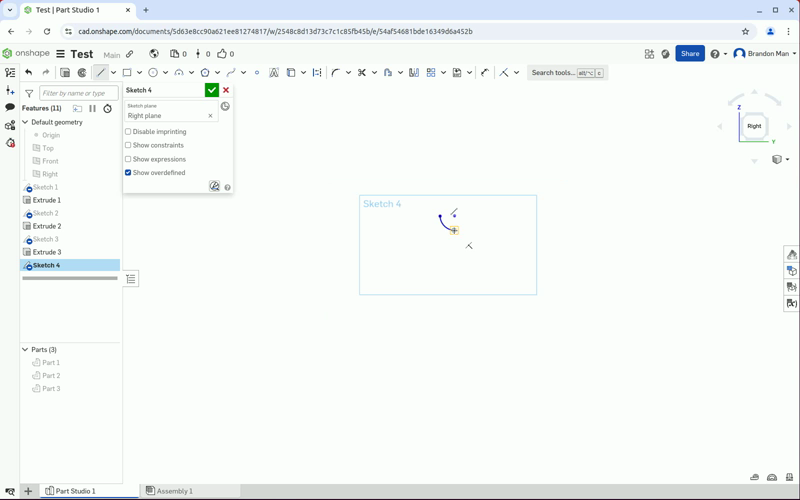
scroll(-6)
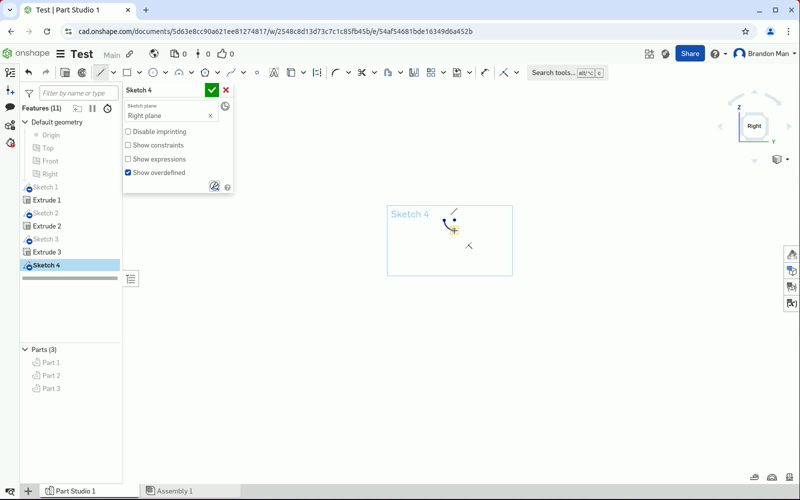
scroll(-6)
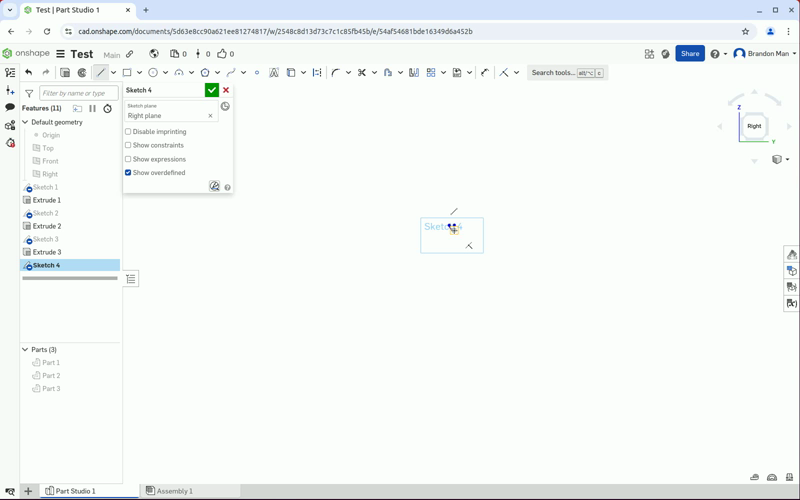
key_down(shift)
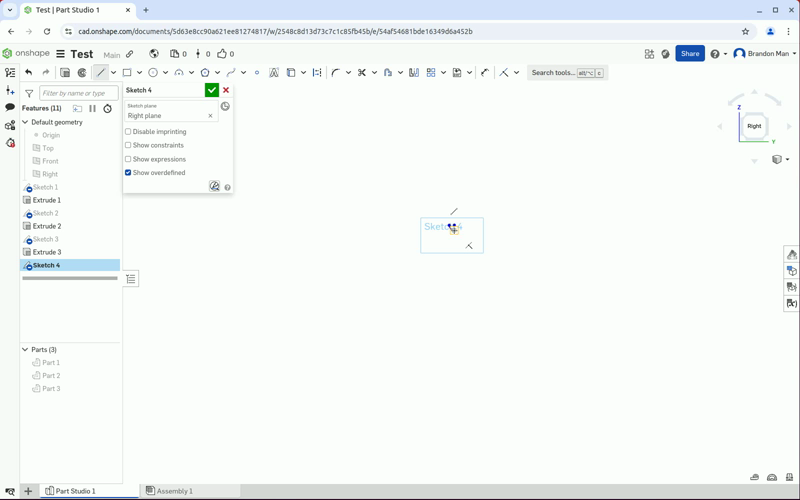
mouse_move(484, 230)
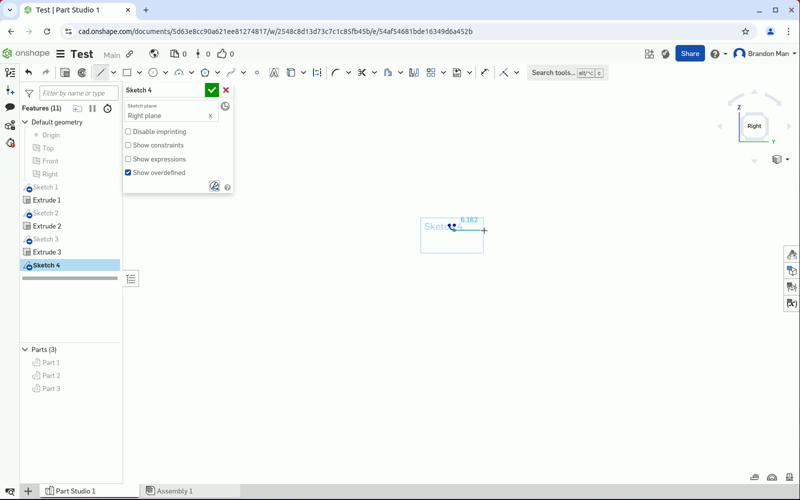
mouse_move(466, 230)
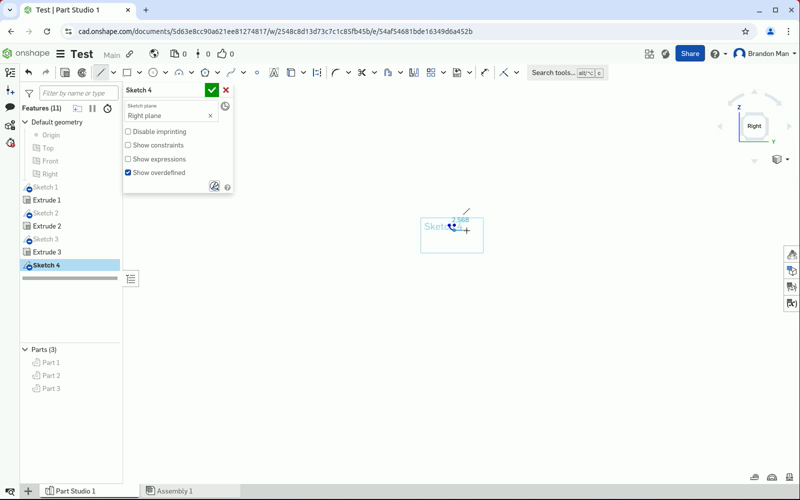
click(466, 230)
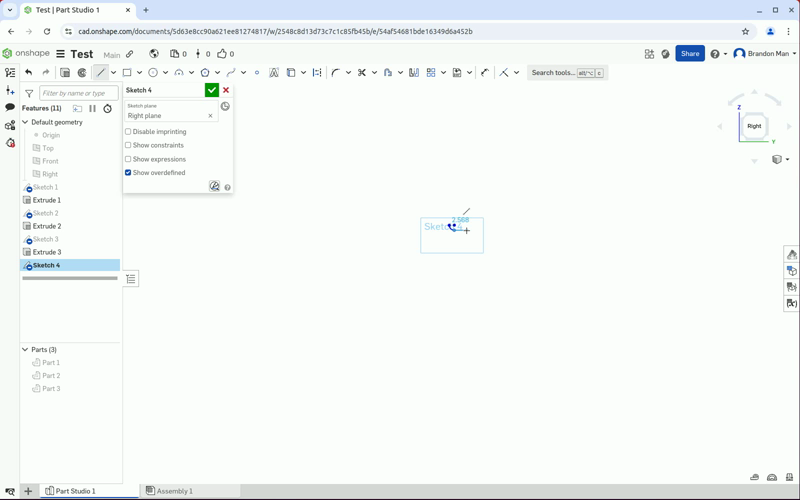
key_up(shift)
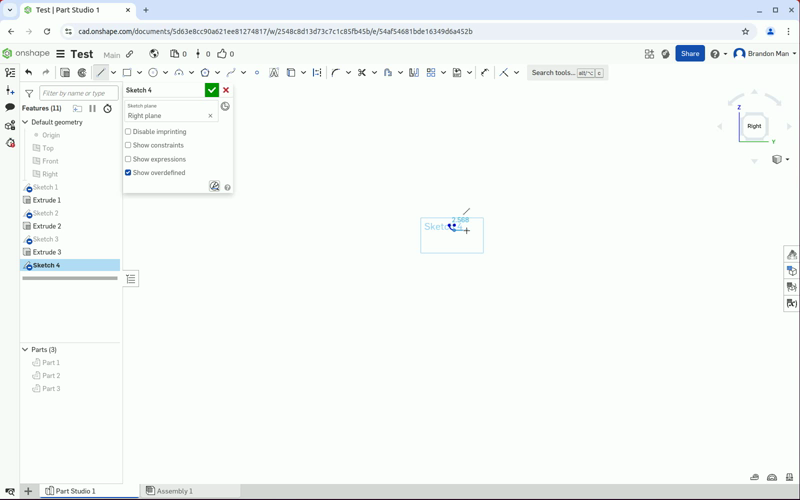
key(esc)
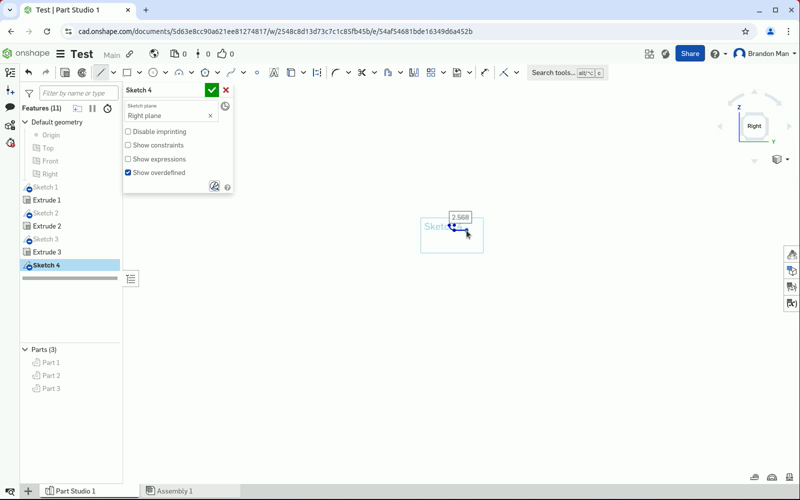
key(a)
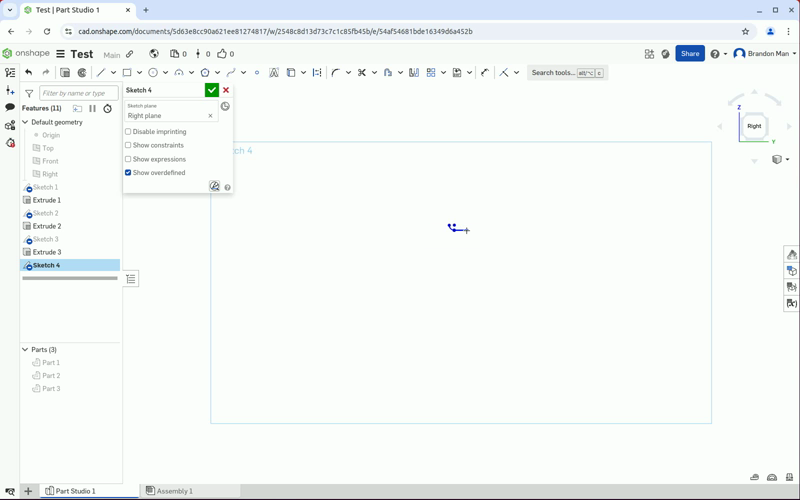
mouse_move(466, 230)
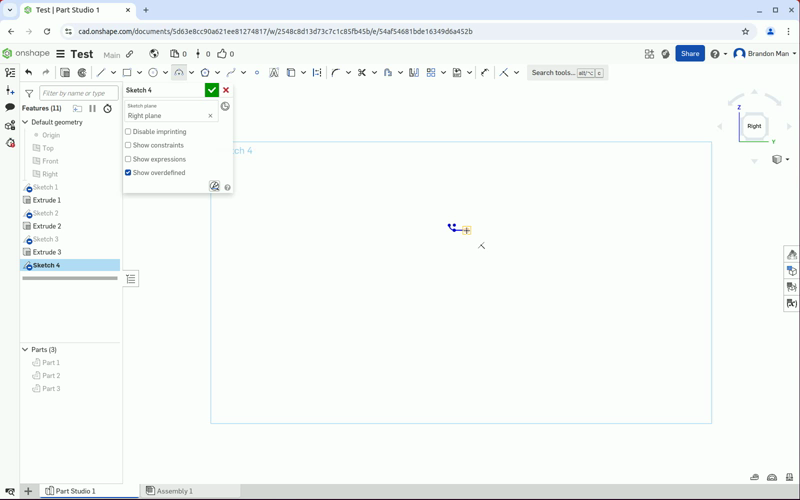
click(466, 230)
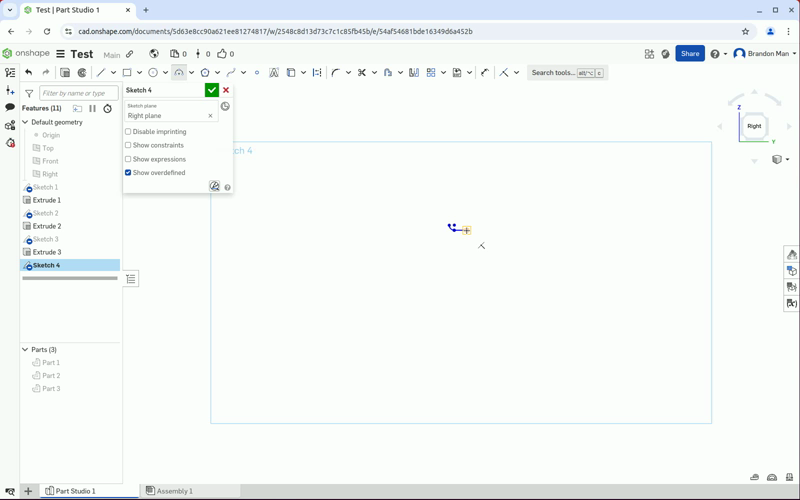
key_down(shift)
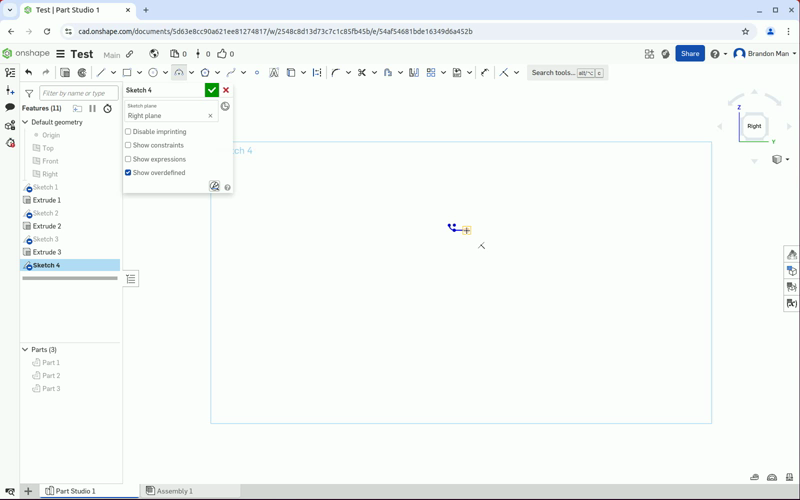
mouse_move(471, 225)
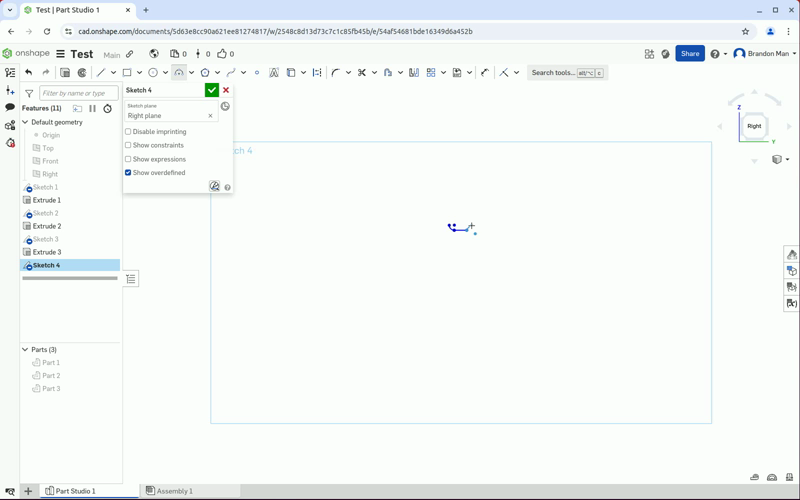
scroll(6)
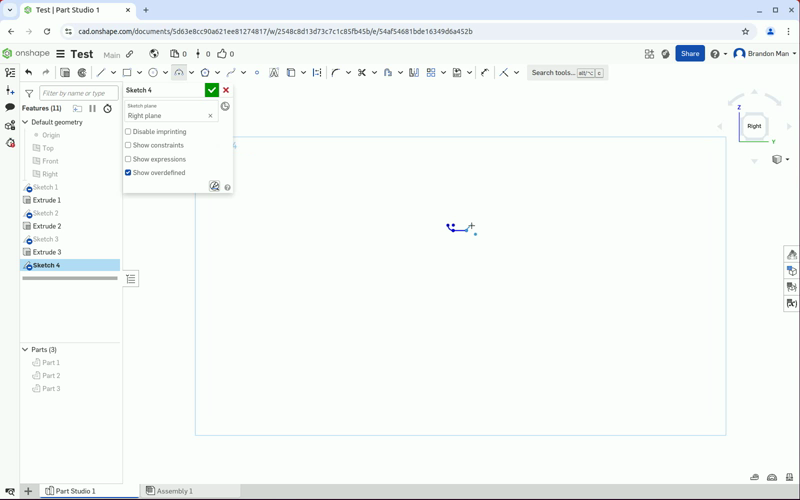
scroll(6)
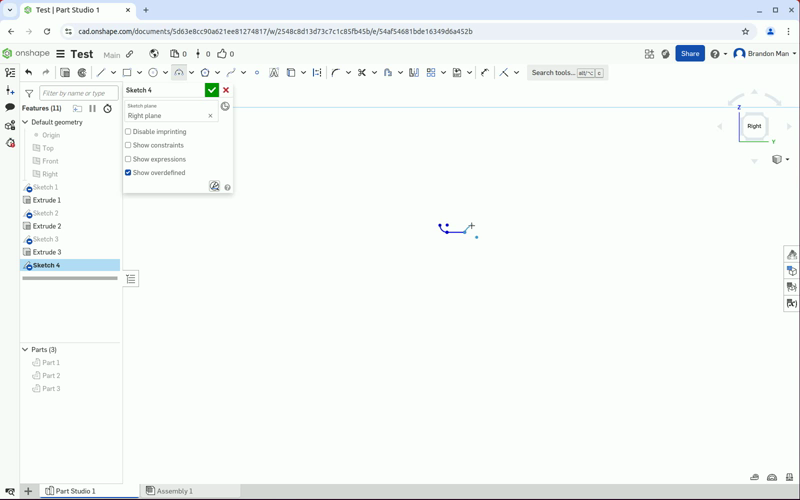
scroll(6)
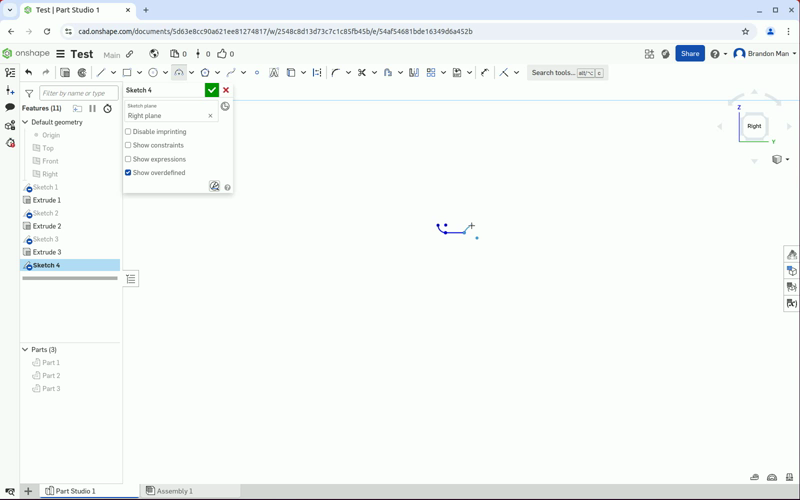
scroll(6)
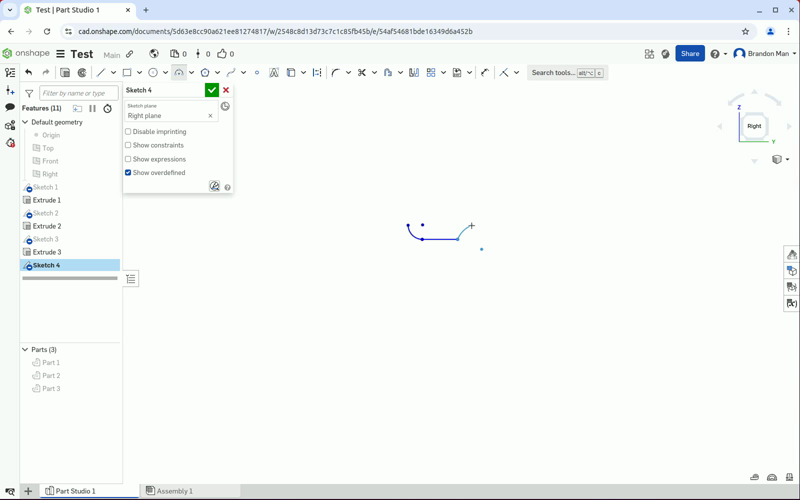
scroll(6)
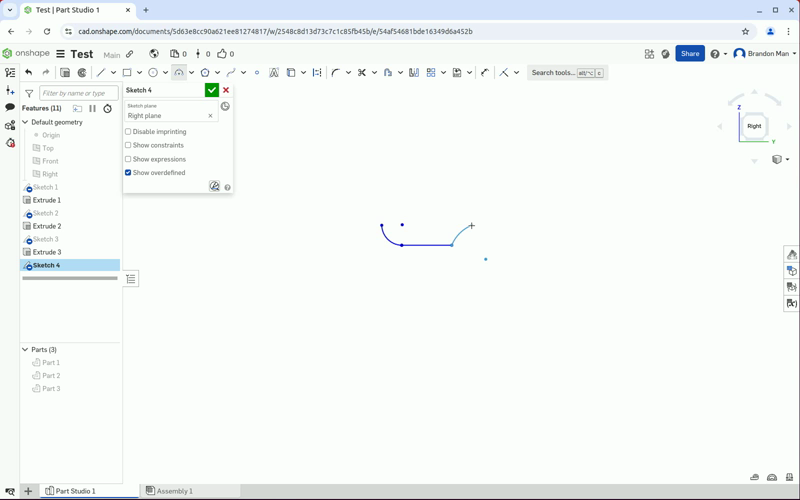
scroll(6)
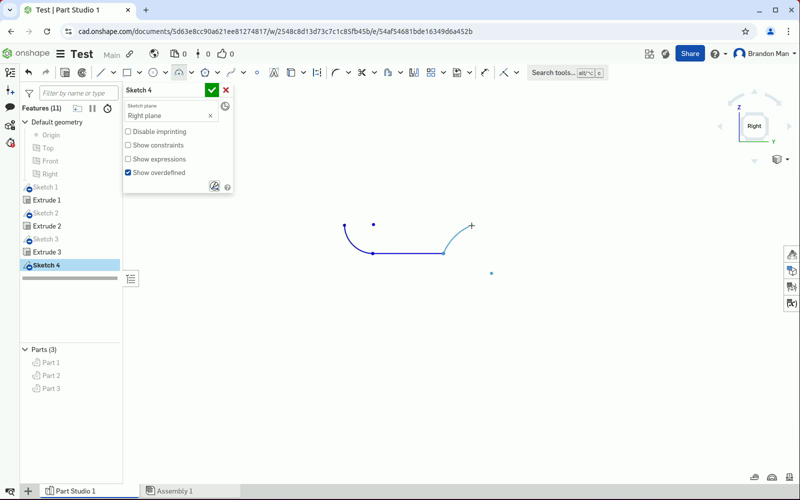
scroll(6)
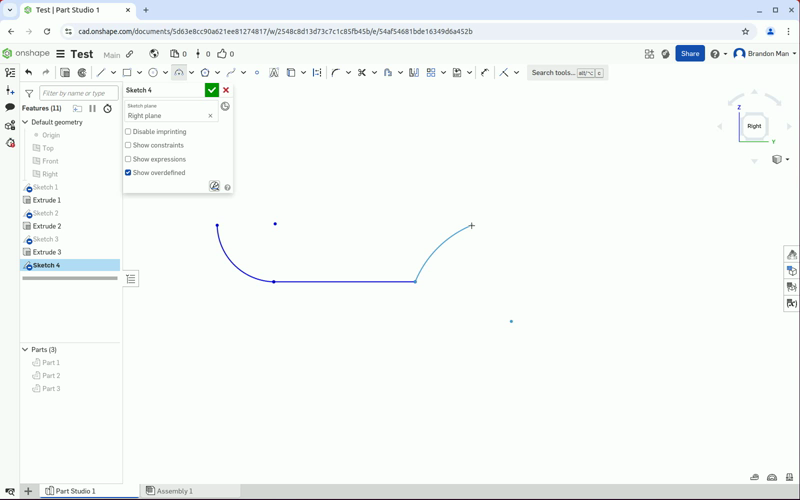
click(471, 225)
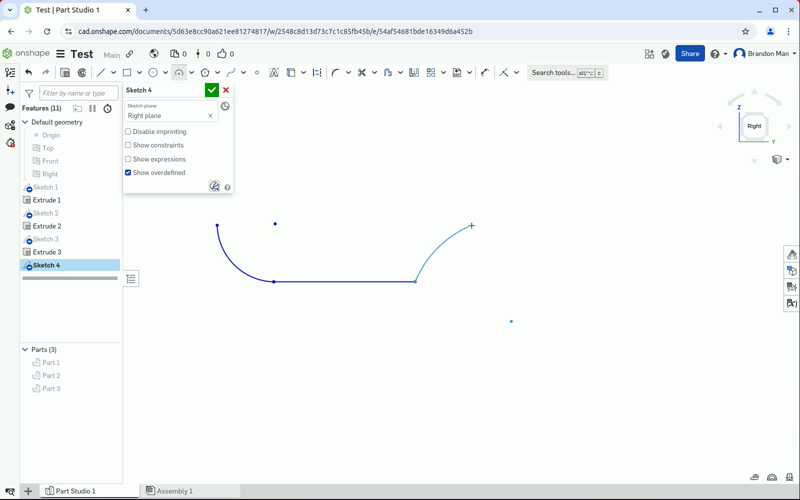
scroll(-6)
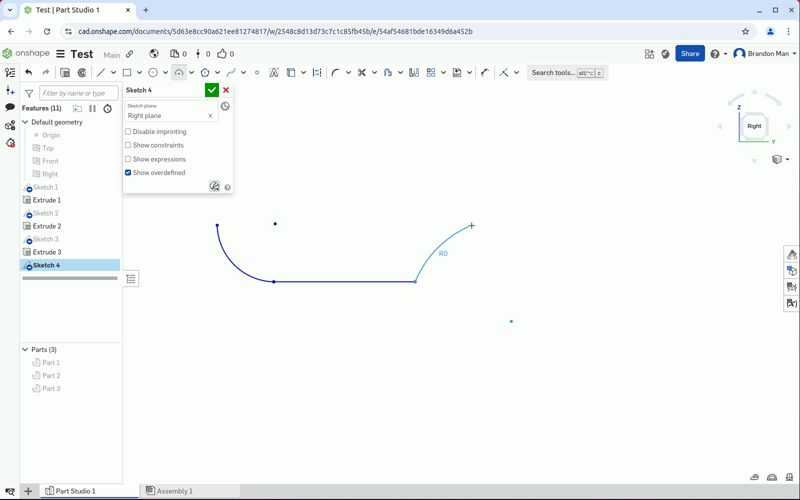
scroll(-6)
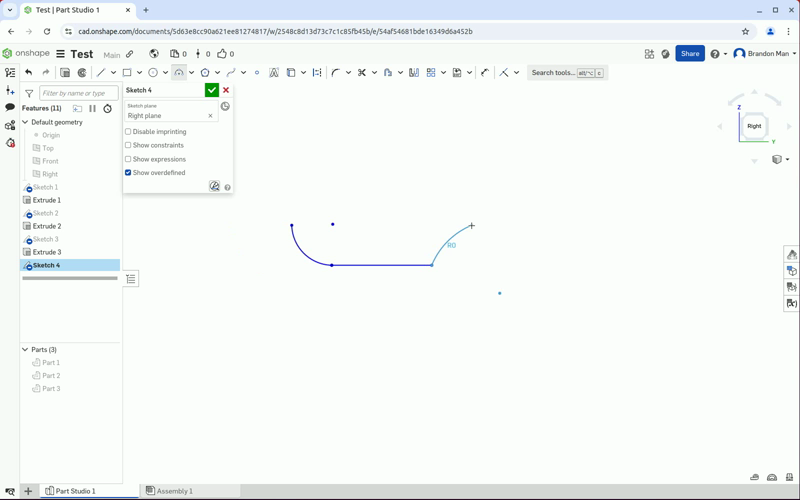
scroll(-6)
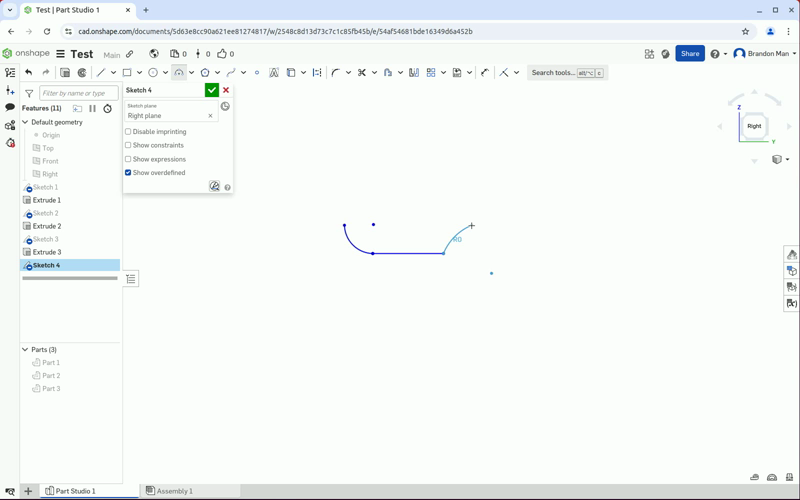
scroll(-6)
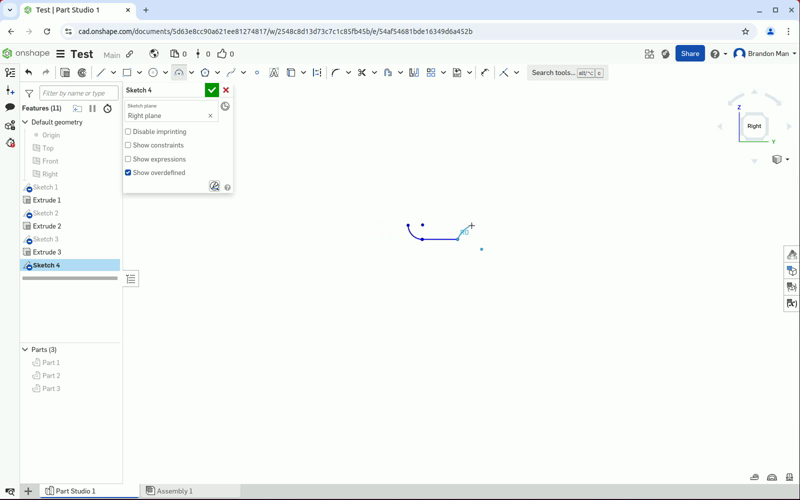
scroll(-6)
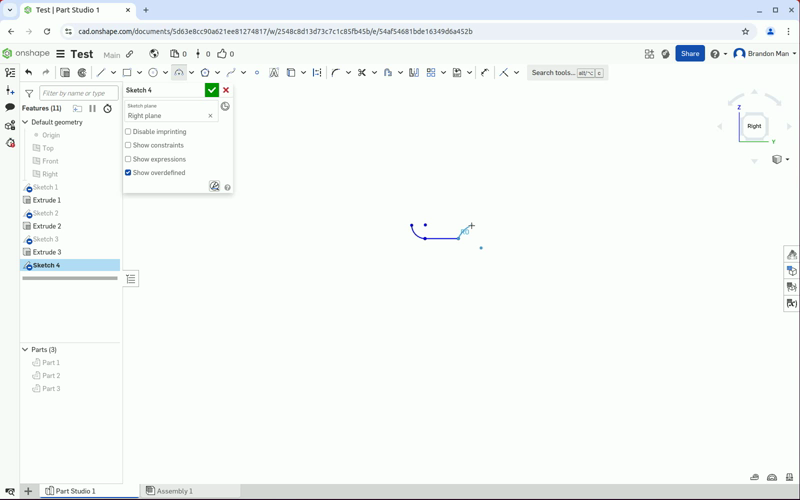
scroll(-6)
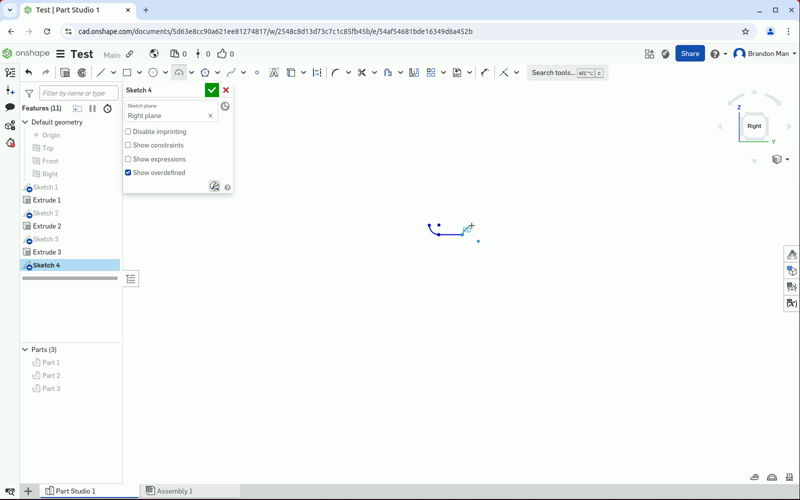
scroll(-6)
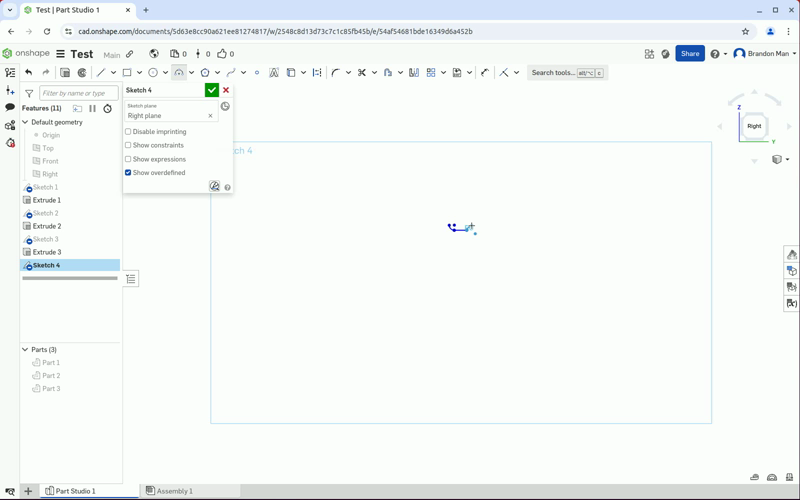
mouse_move(470, 228)
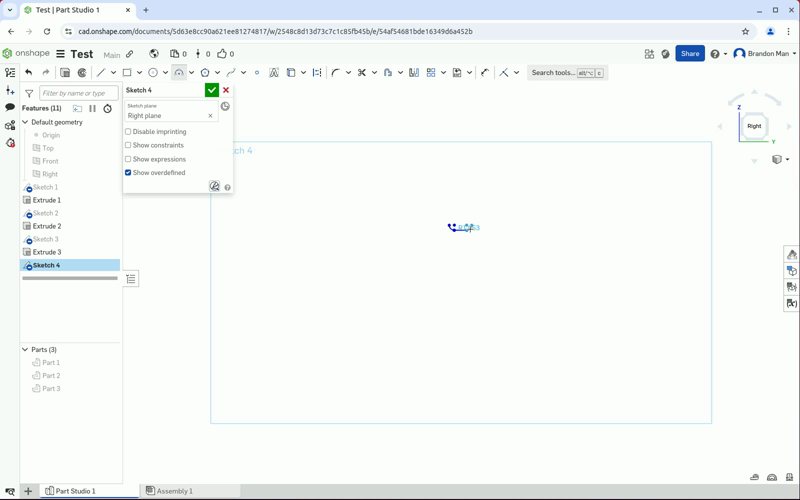
scroll(6)
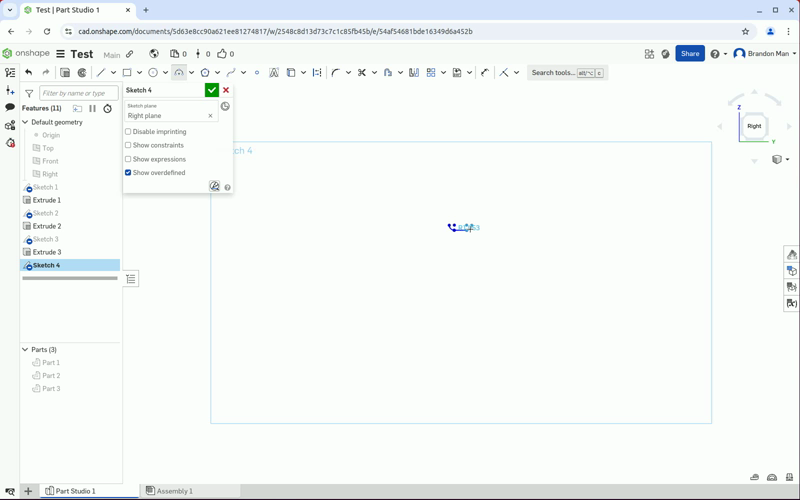
scroll(6)
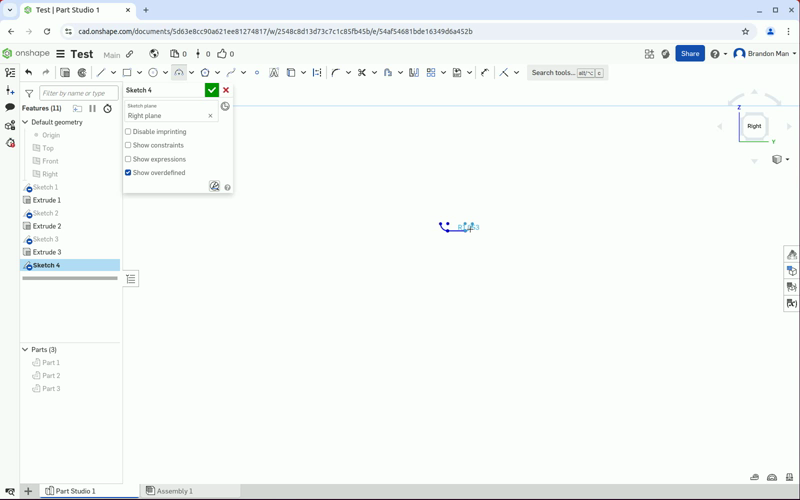
scroll(6)
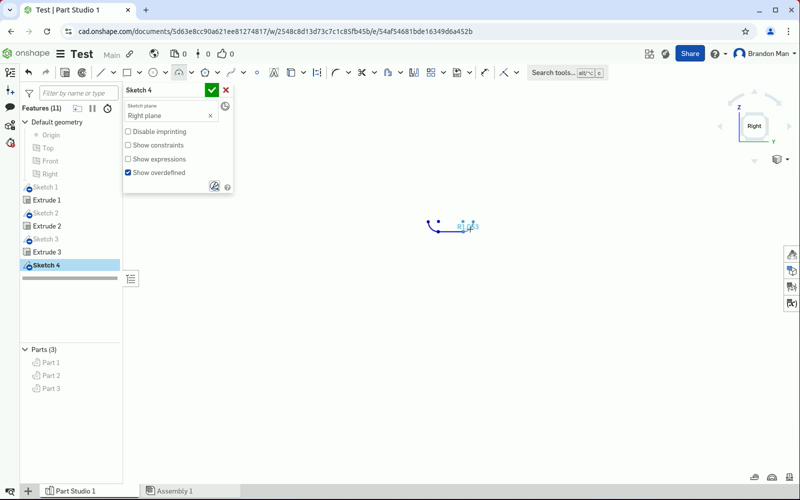
scroll(6)
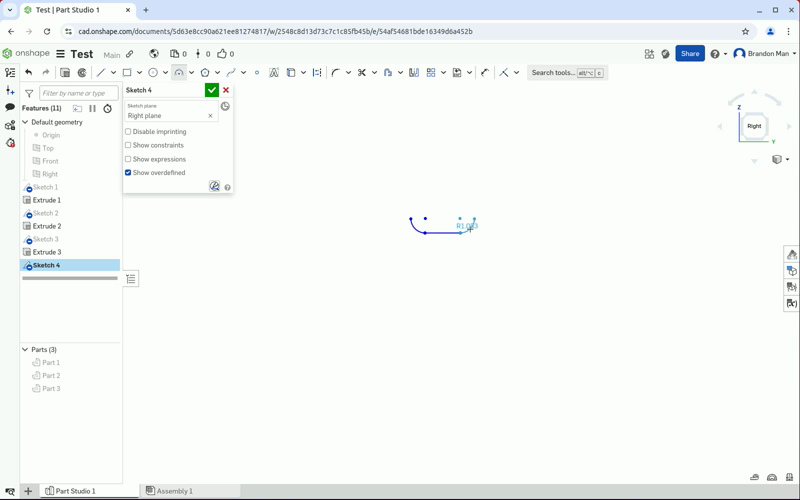
scroll(6)
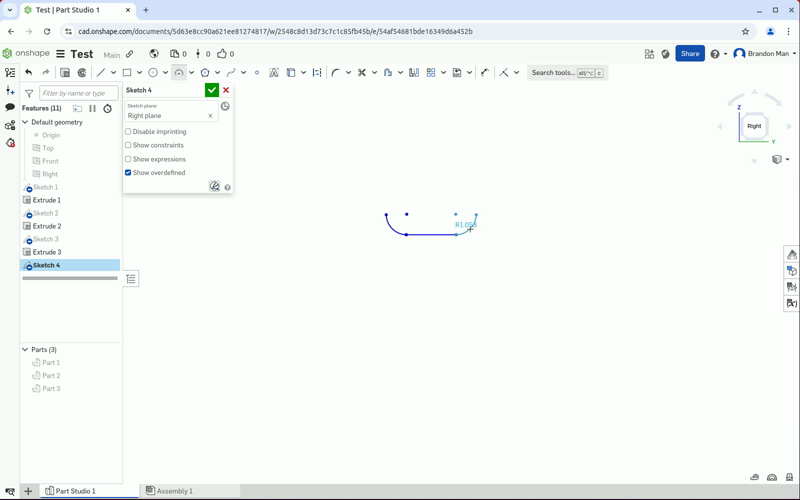
scroll(6)
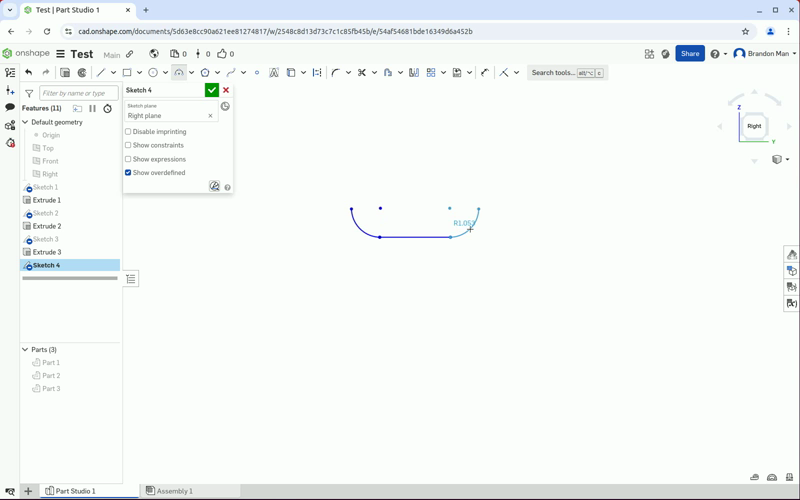
scroll(6)
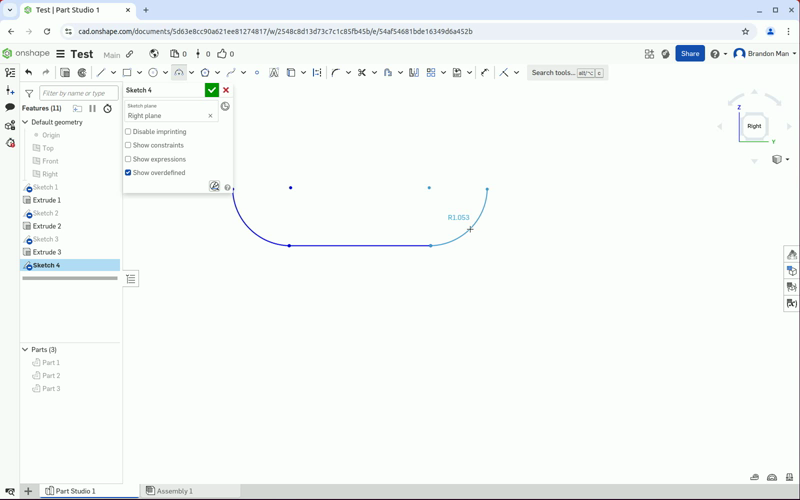
click(470, 228)
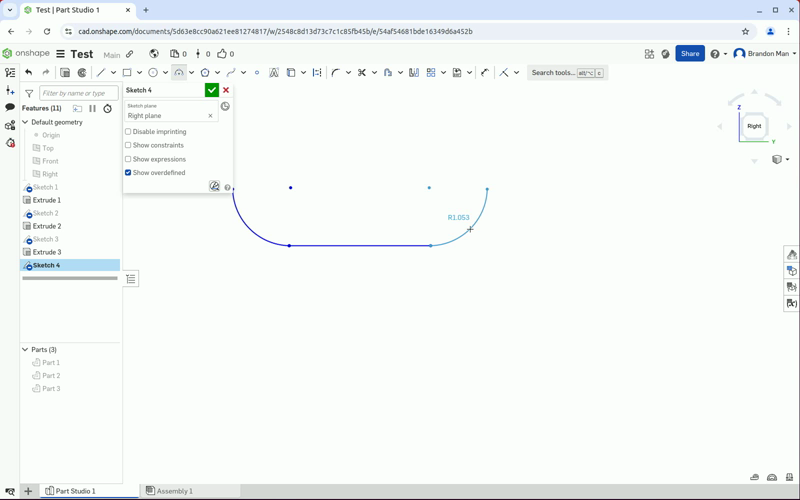
scroll(-6)
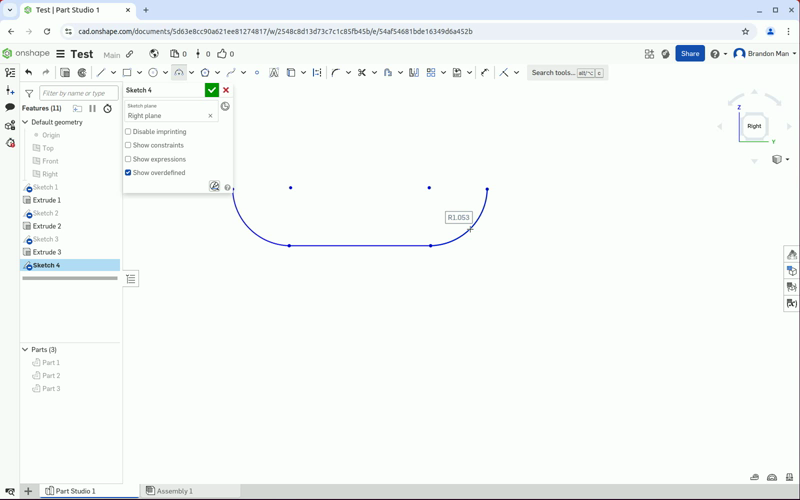
scroll(-6)
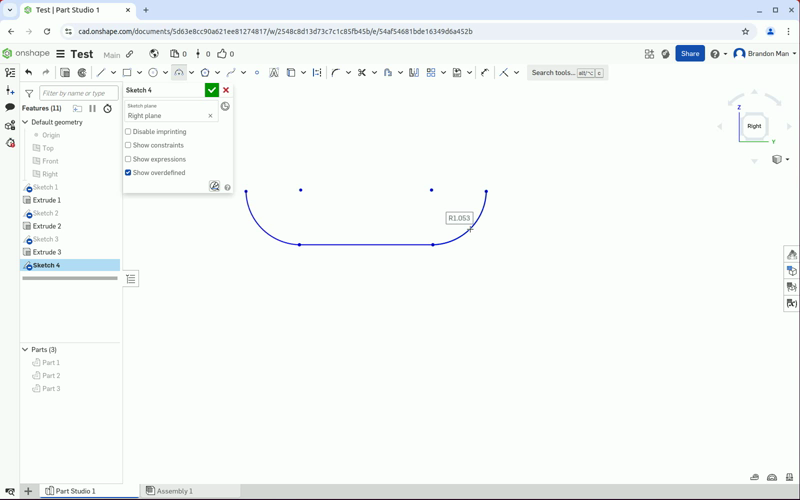
scroll(-6)
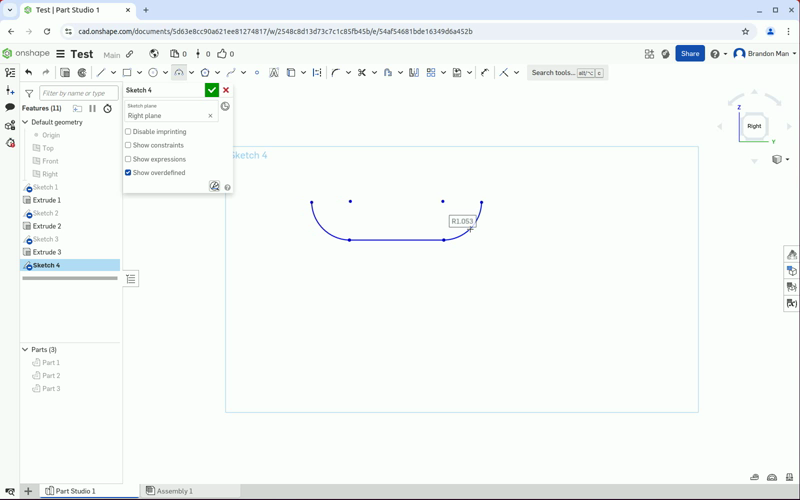
scroll(-6)
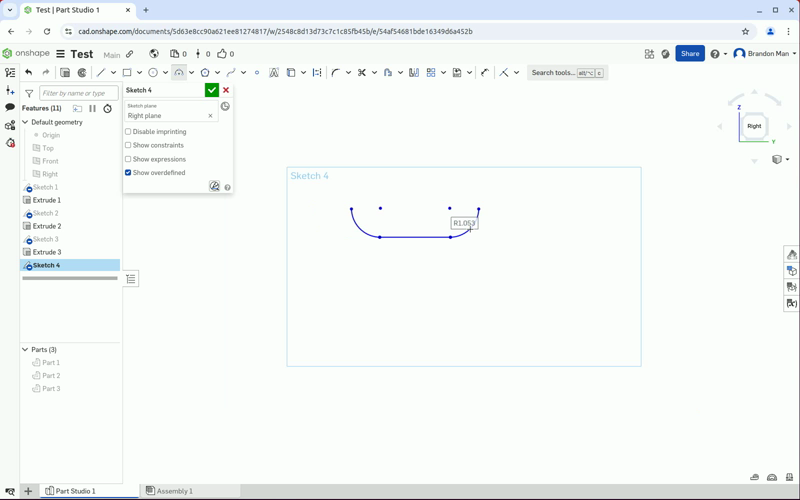
scroll(-6)
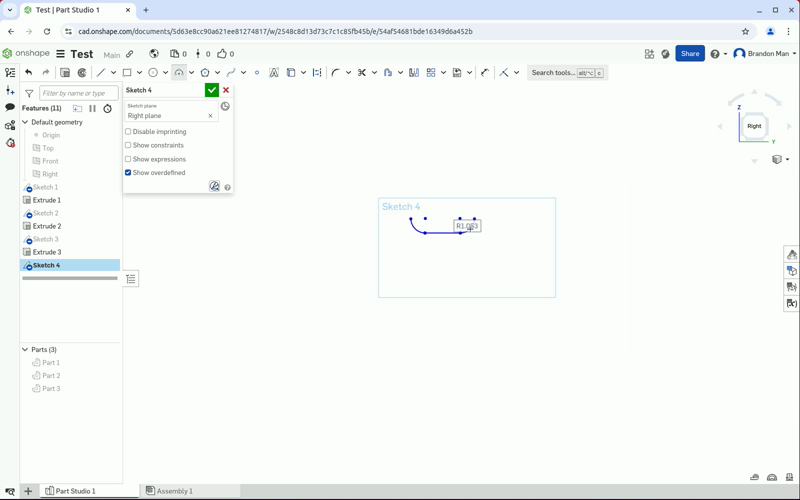
scroll(-6)
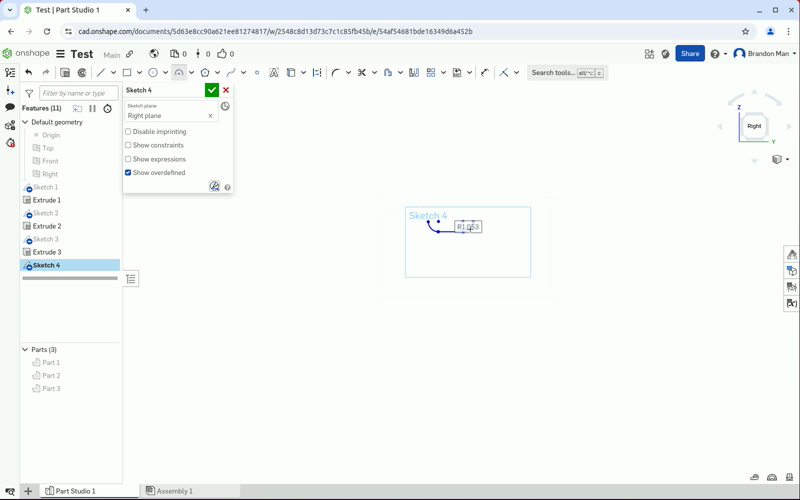
scroll(-6)
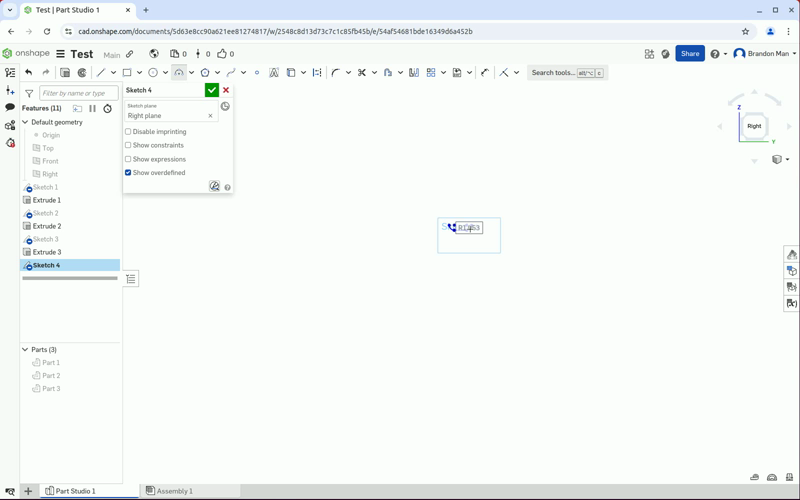
key_up(shift)
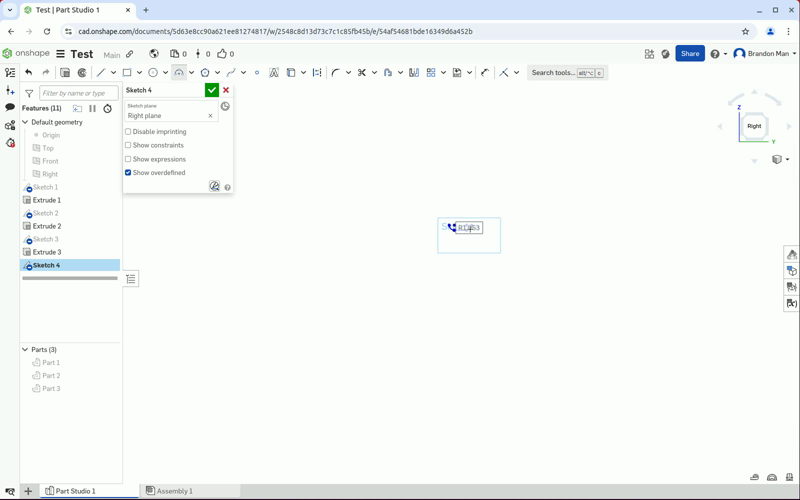
key(esc)
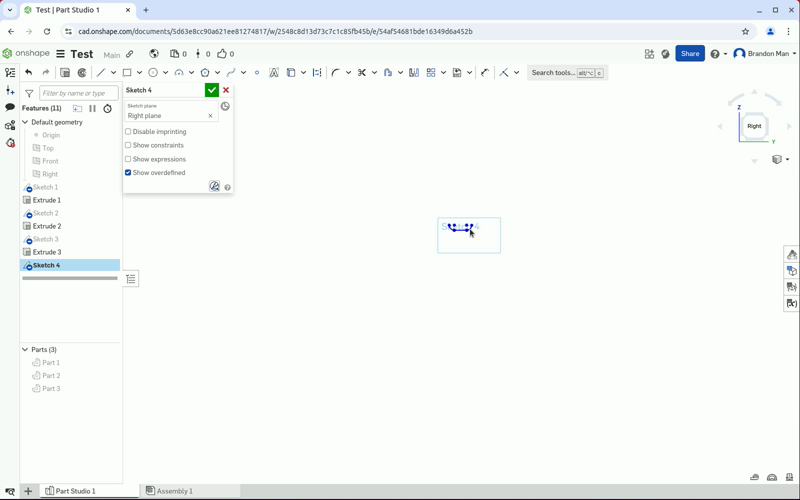
key(l)
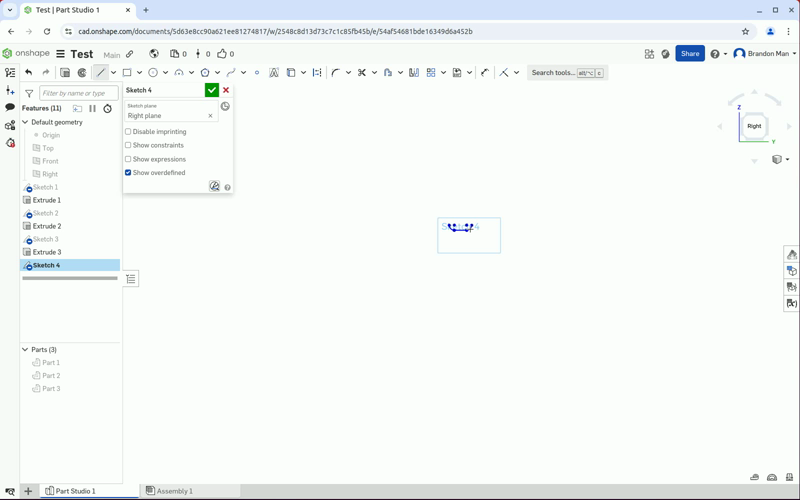
mouse_move(471, 225)
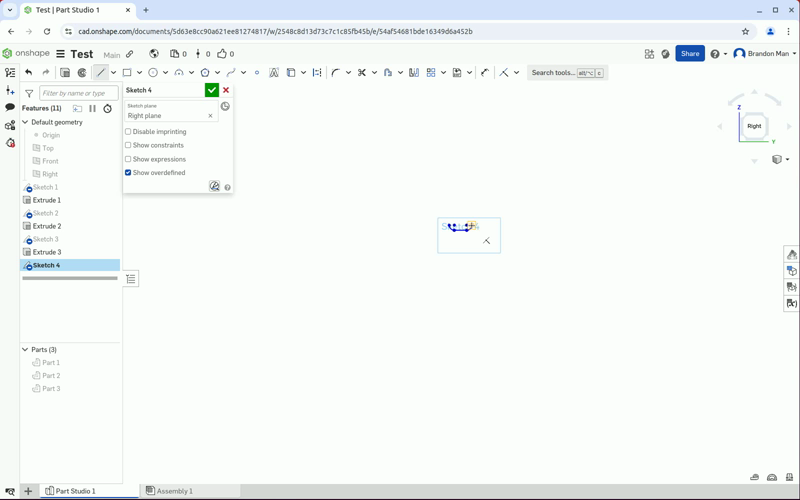
scroll(6)
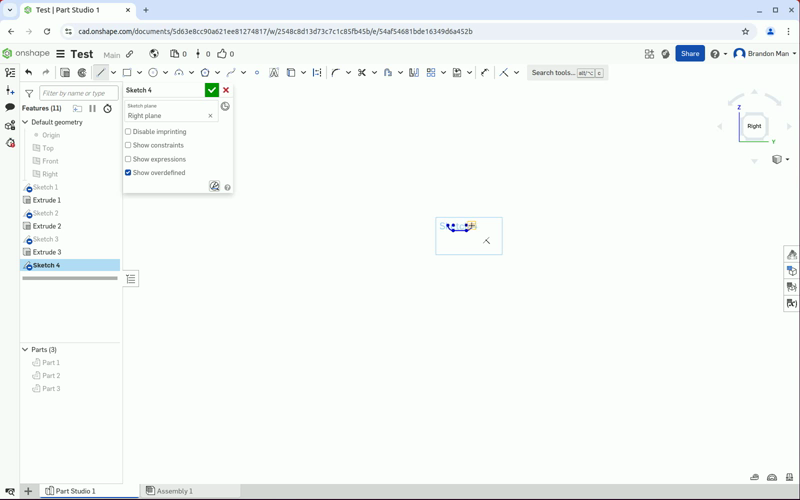
scroll(6)
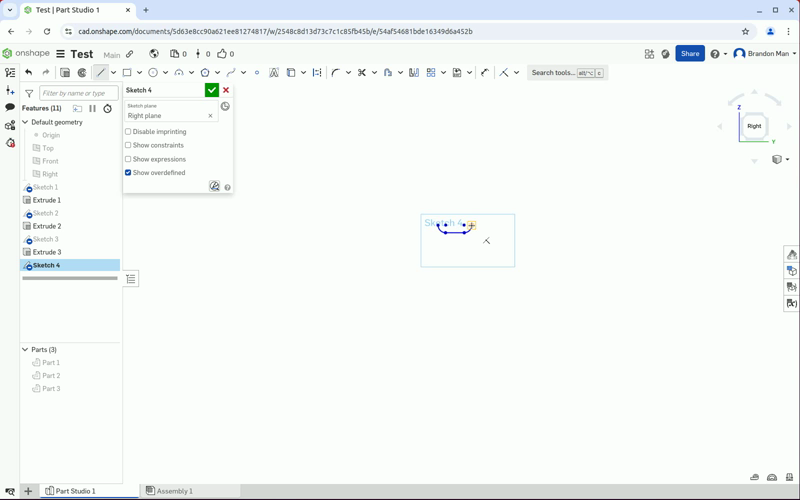
scroll(6)
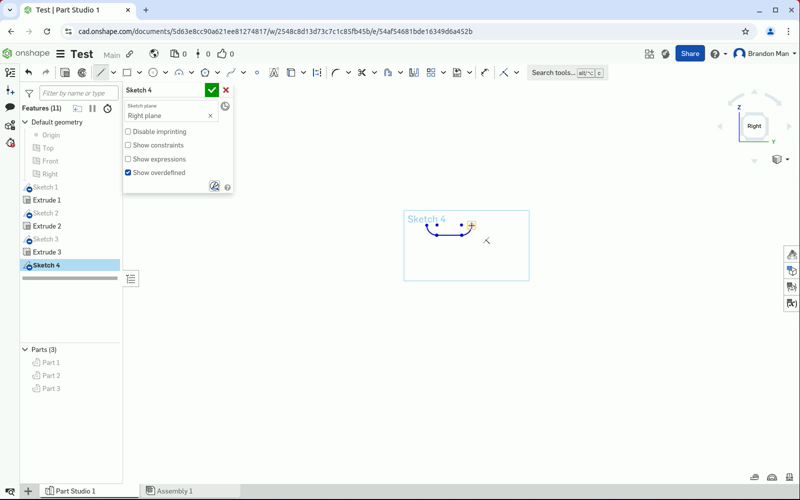
scroll(6)
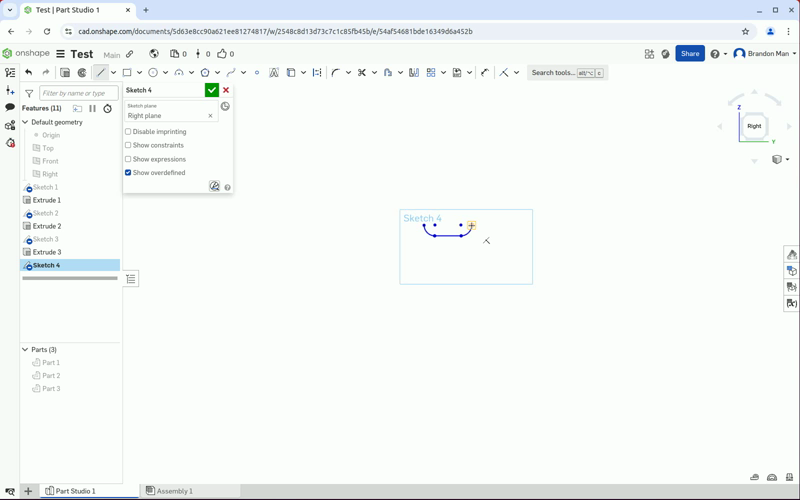
scroll(6)
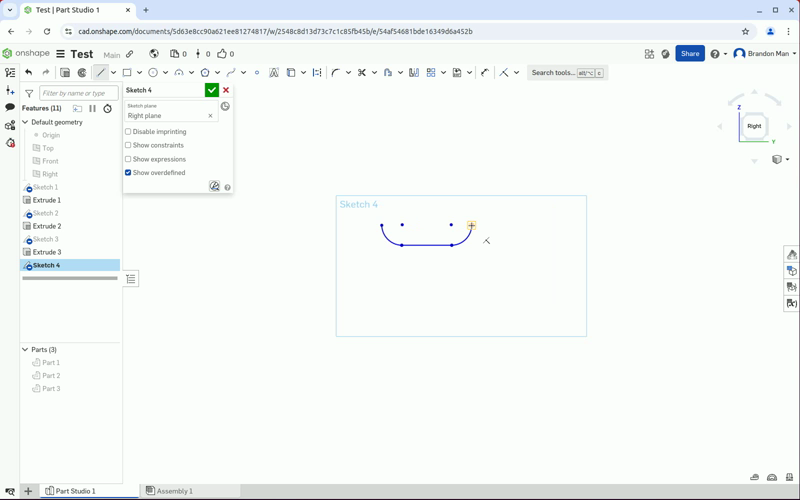
scroll(6)
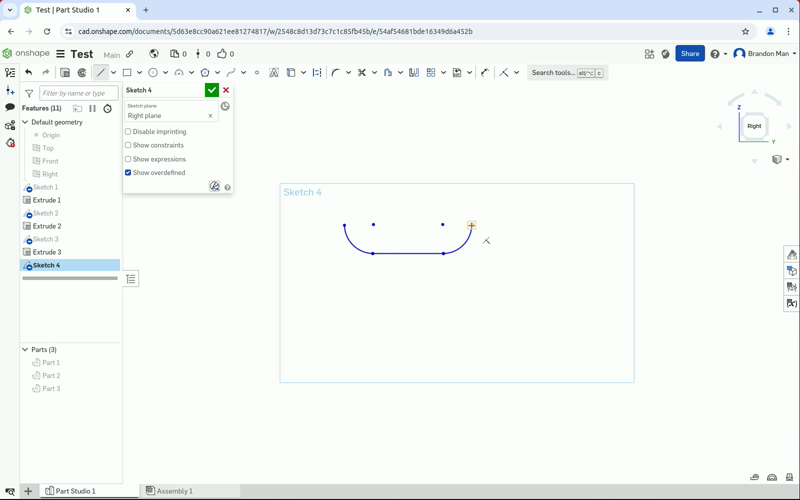
scroll(6)
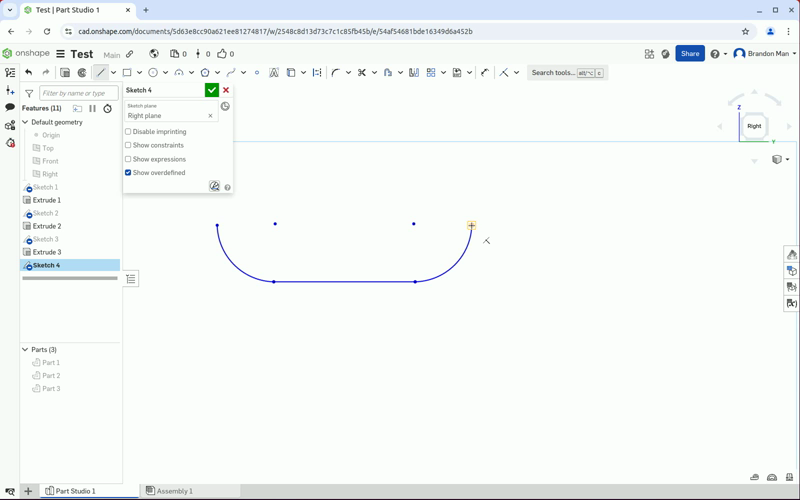
click(471, 225)
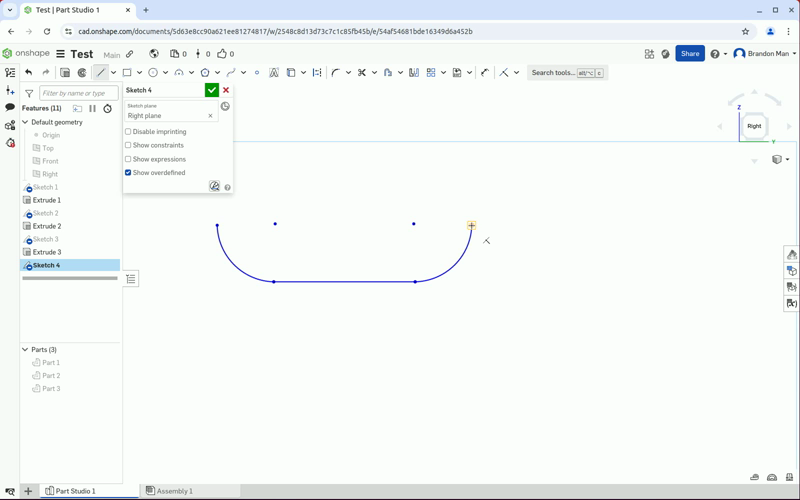
scroll(-6)
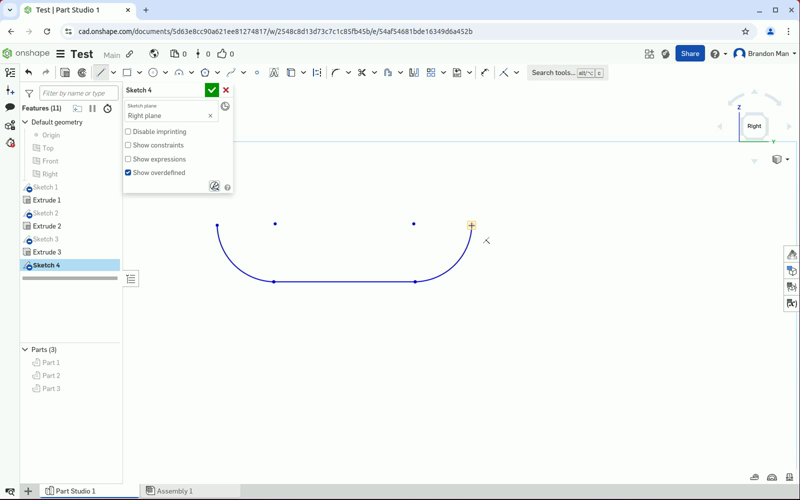
scroll(-6)
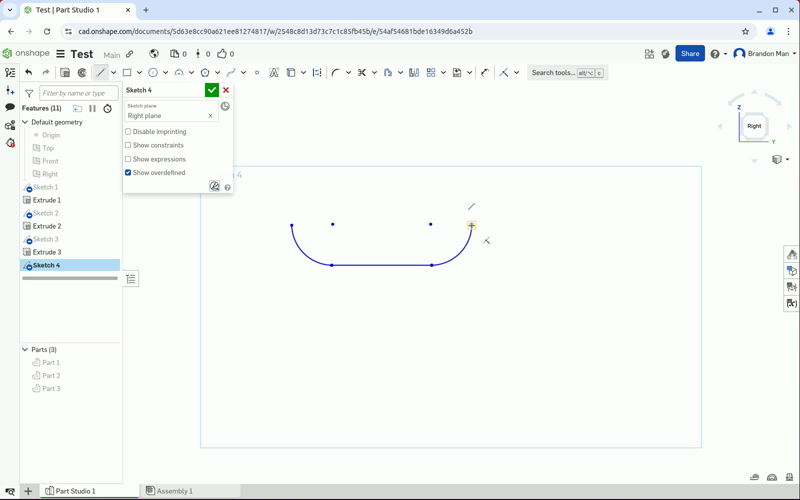
scroll(-6)
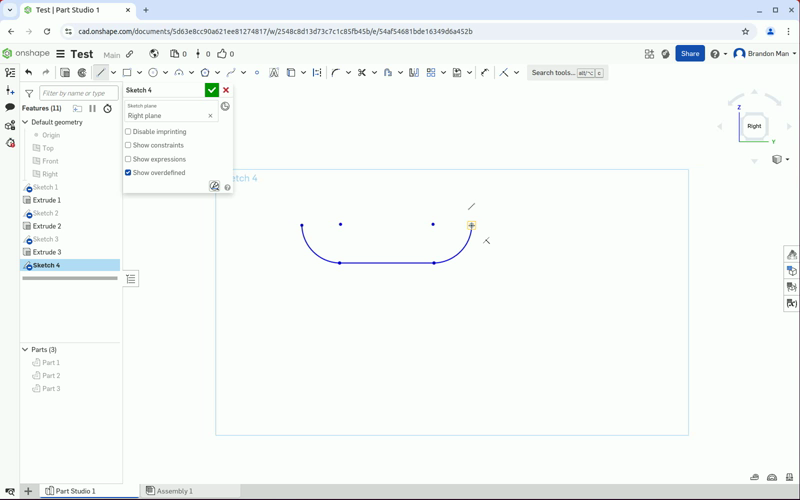
scroll(-6)
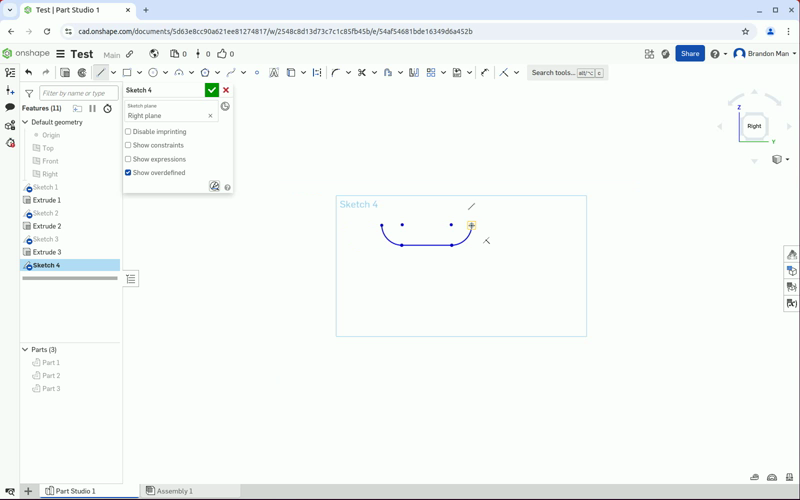
scroll(-6)
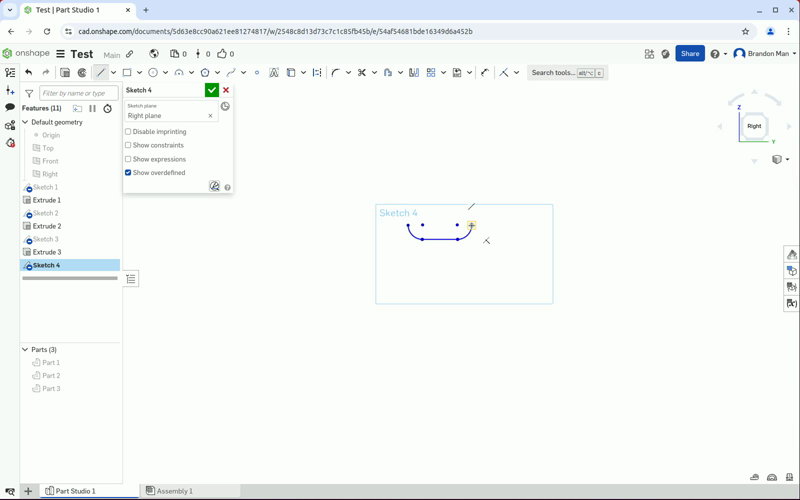
scroll(-6)
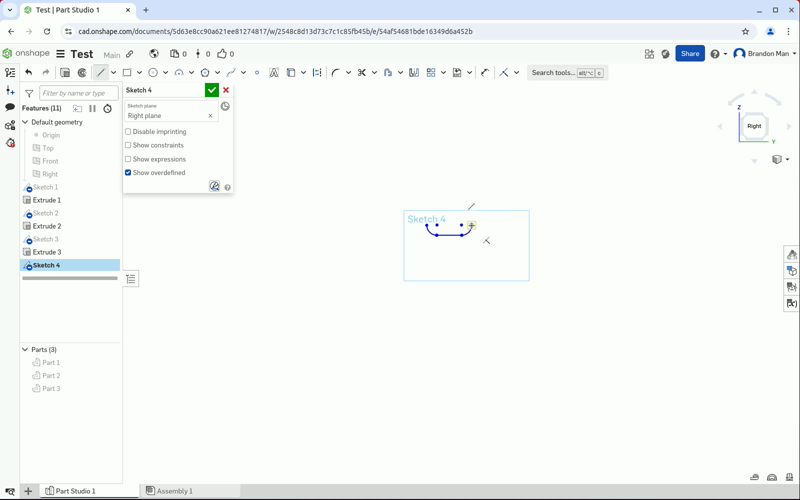
scroll(-6)
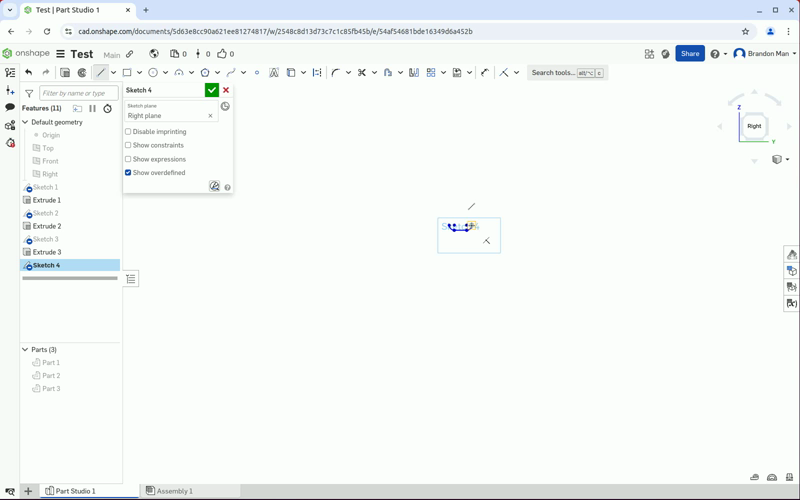
key_down(shift)
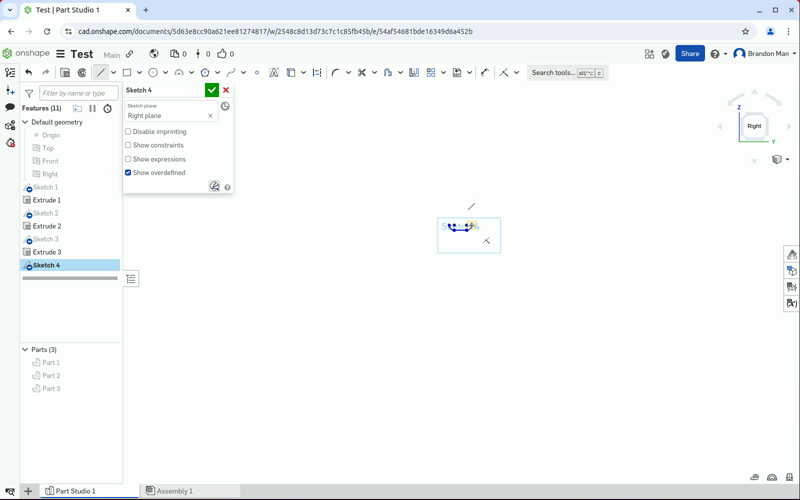
mouse_move(501, 225)
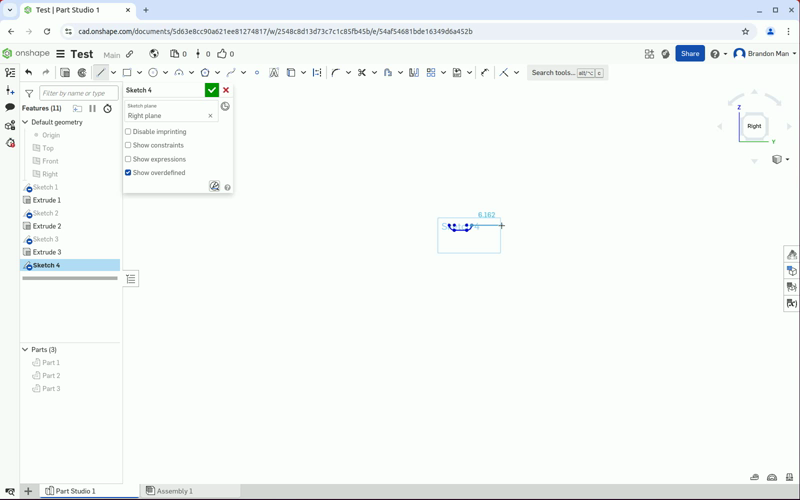
mouse_move(471, 222)
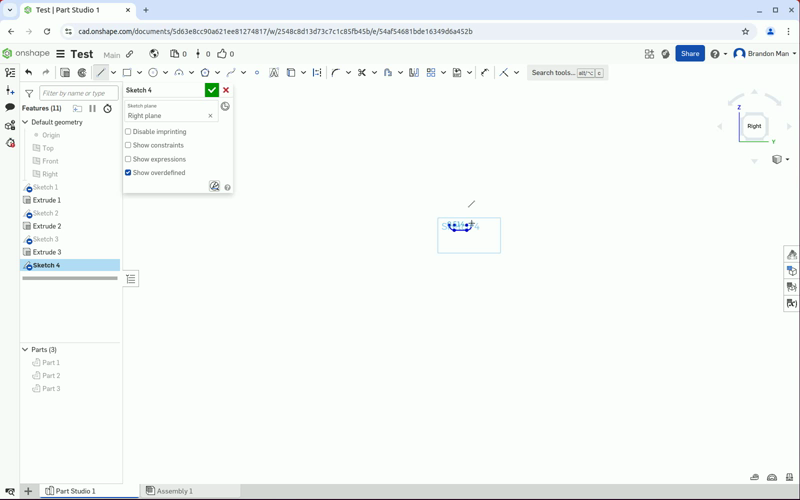
scroll(6)
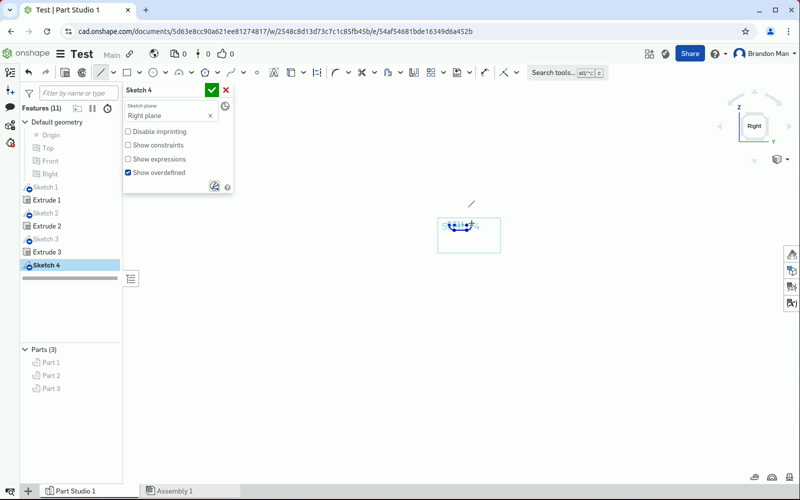
scroll(6)
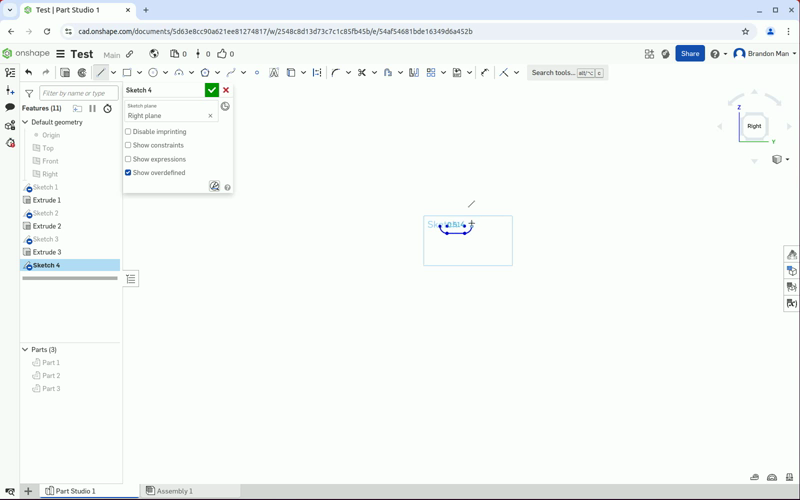
scroll(6)
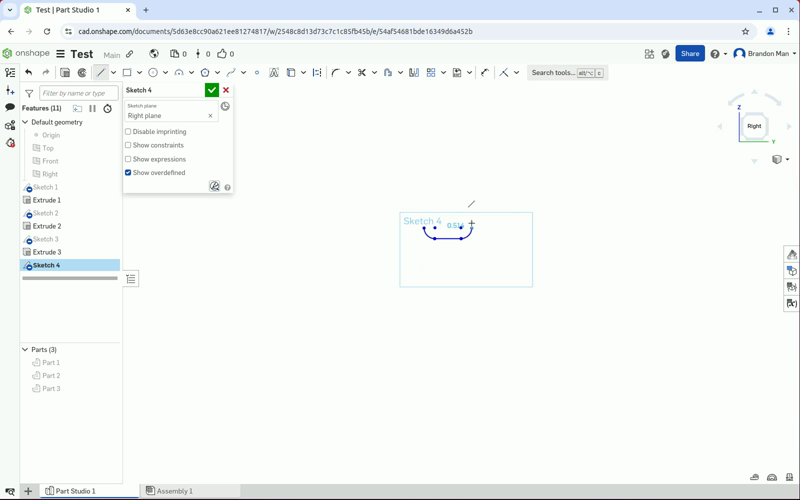
scroll(6)
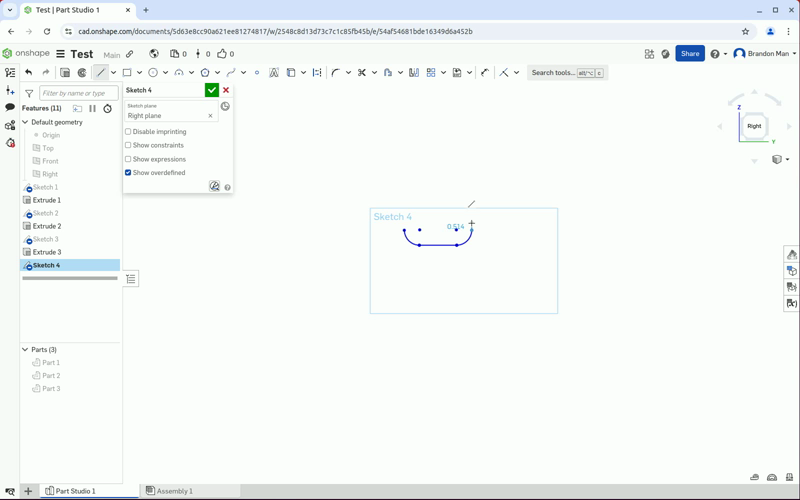
scroll(6)
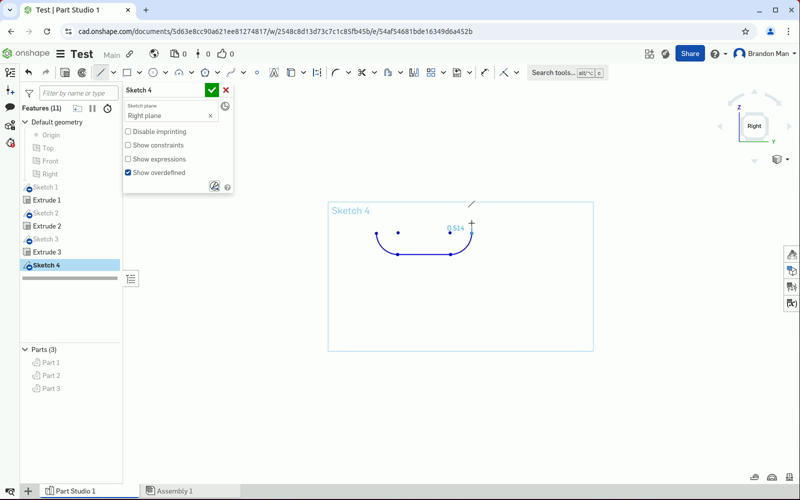
scroll(6)
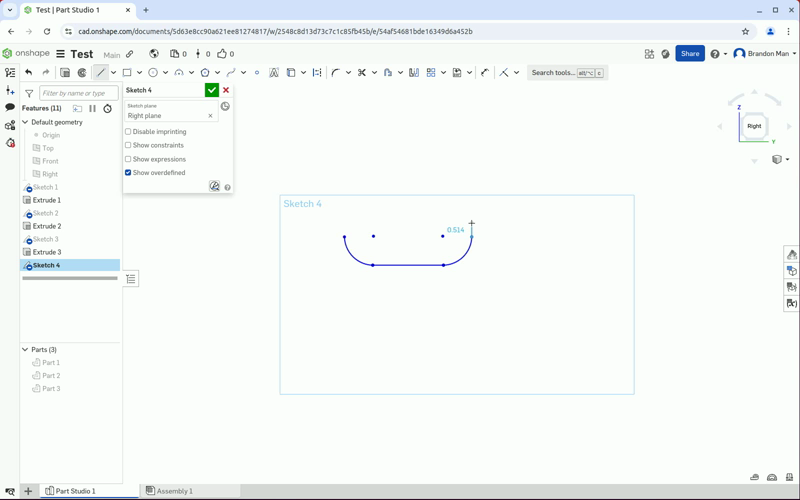
scroll(6)
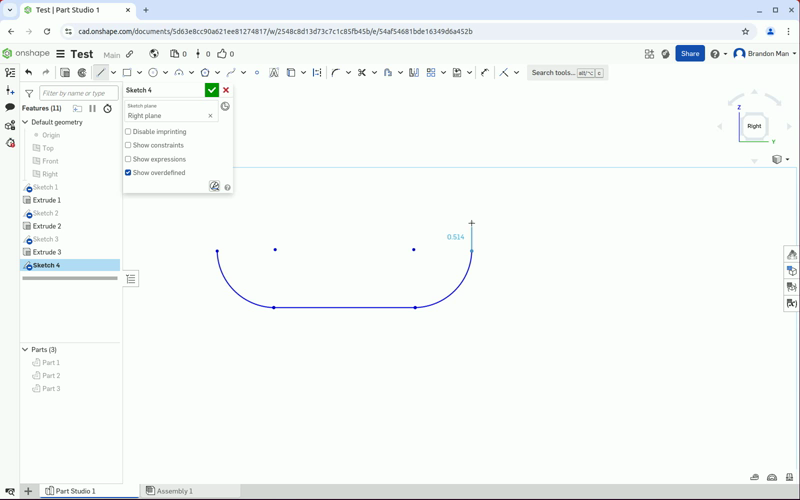
click(471, 222)
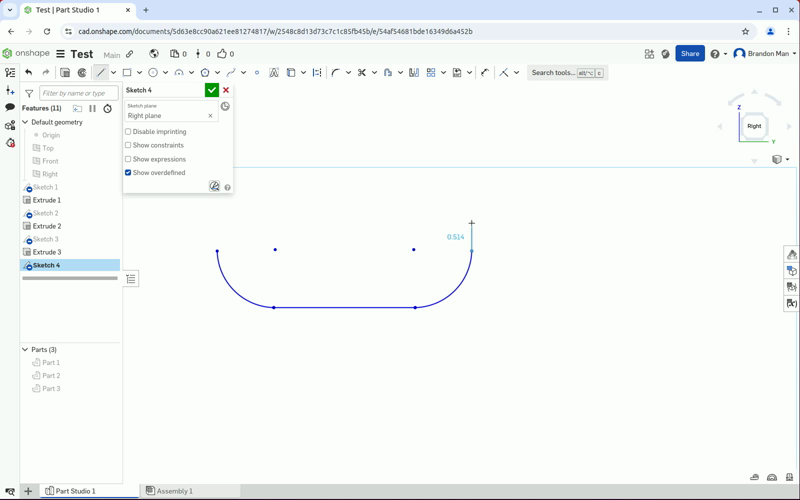
scroll(-6)
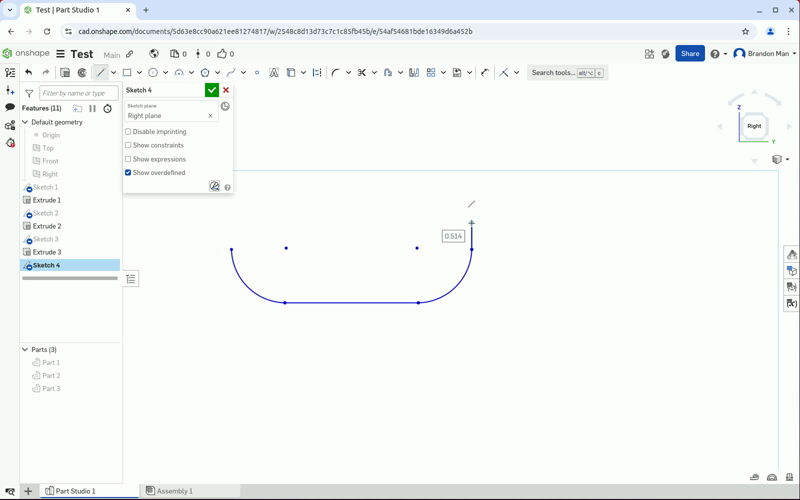
scroll(-6)
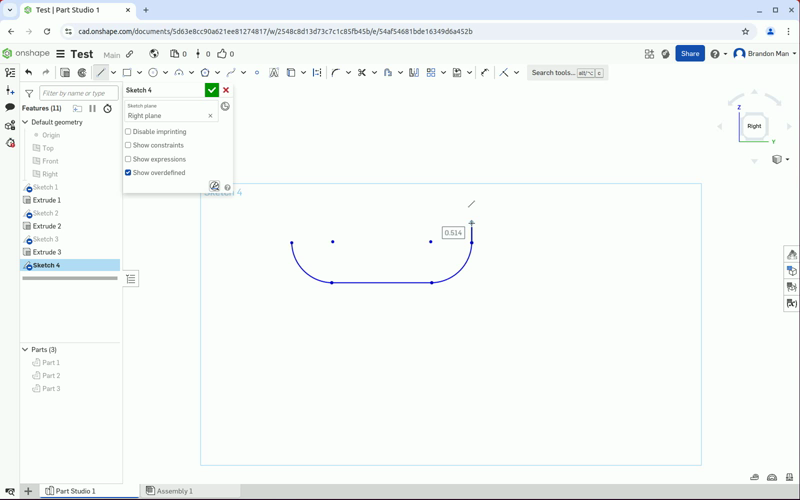
scroll(-6)
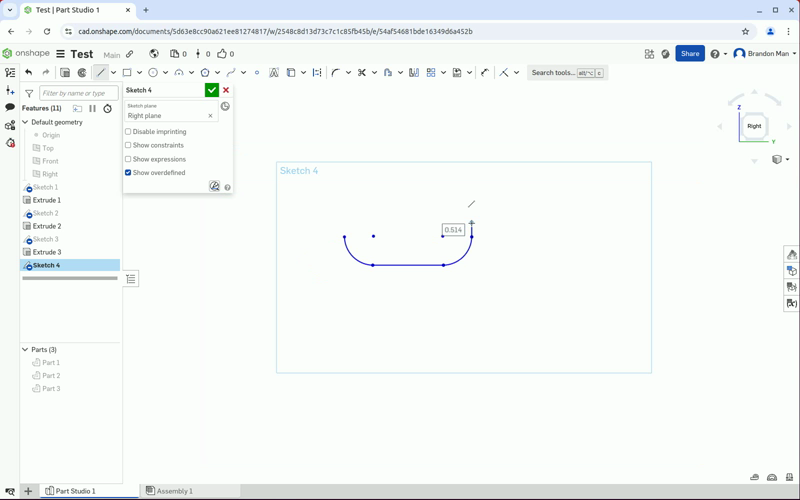
scroll(-6)
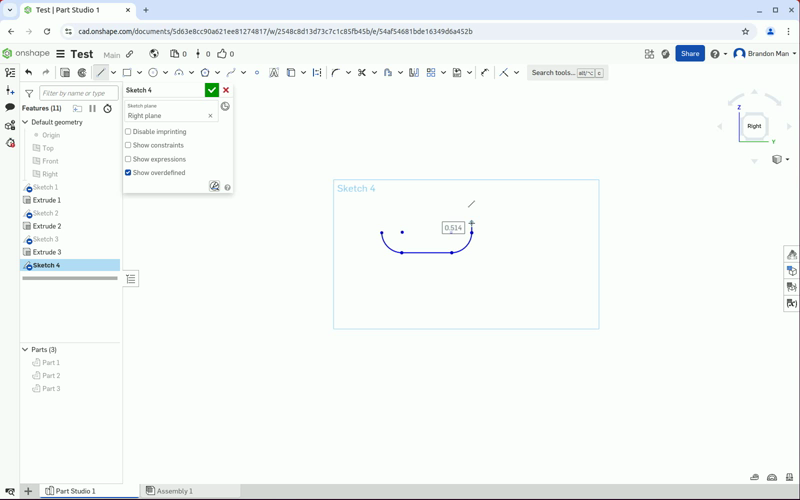
scroll(-6)
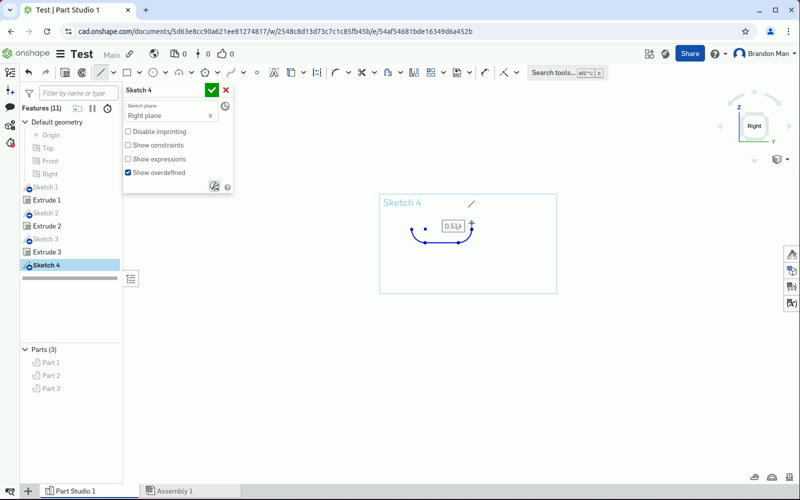
scroll(-6)
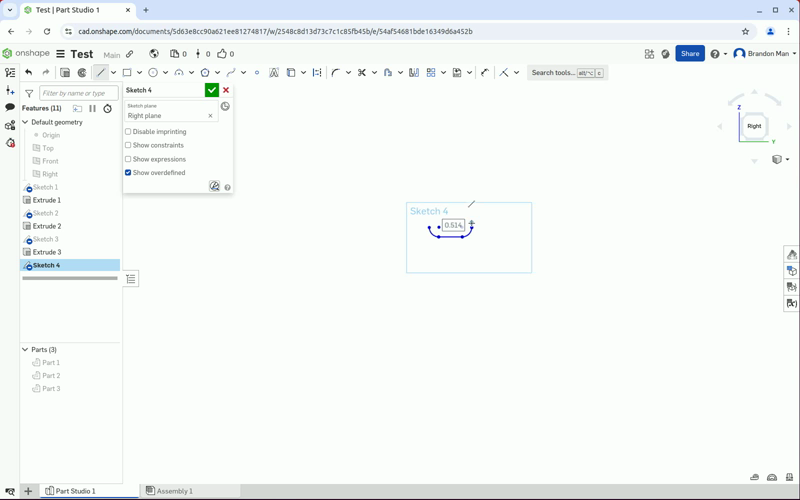
scroll(-6)
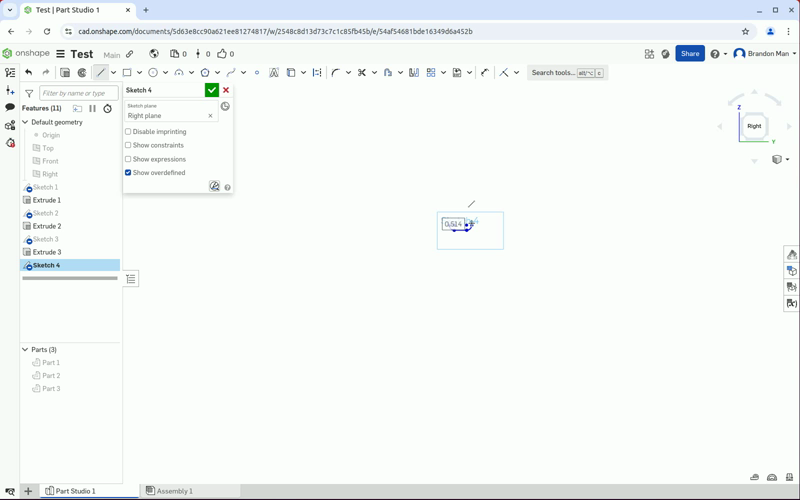
key_up(shift)
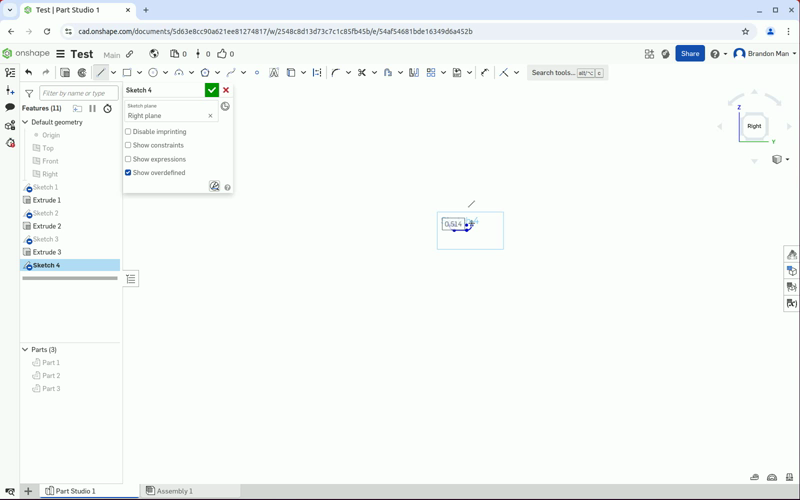
key(esc)
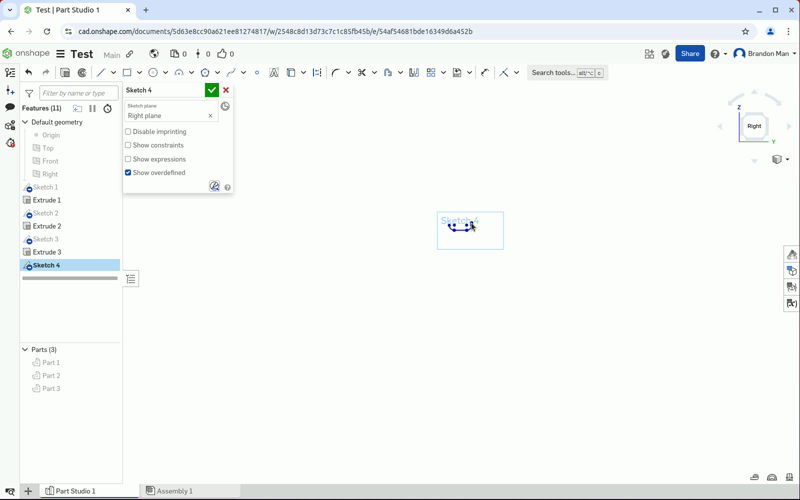
key(a)
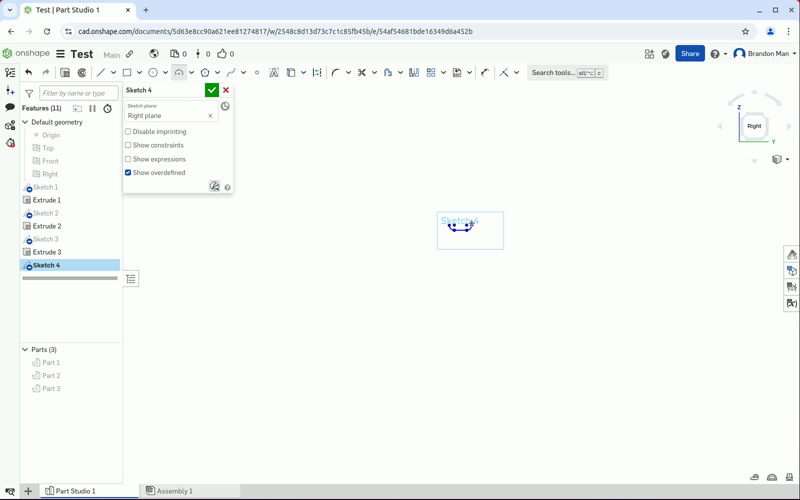
mouse_move(471, 222)
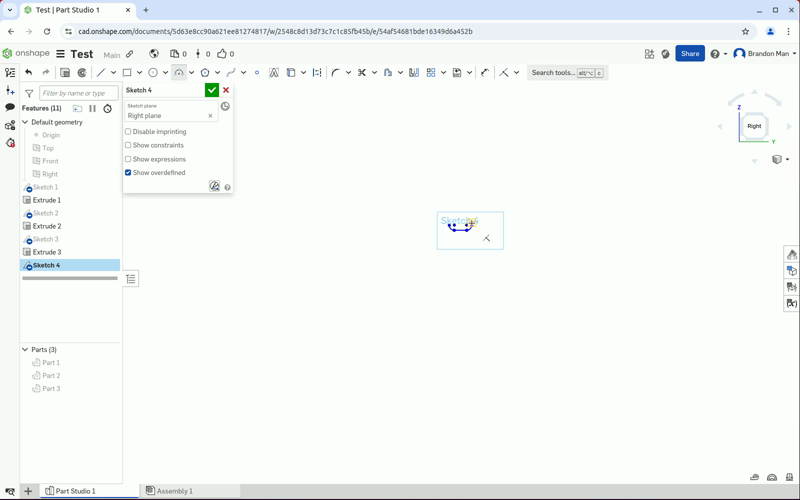
scroll(6)
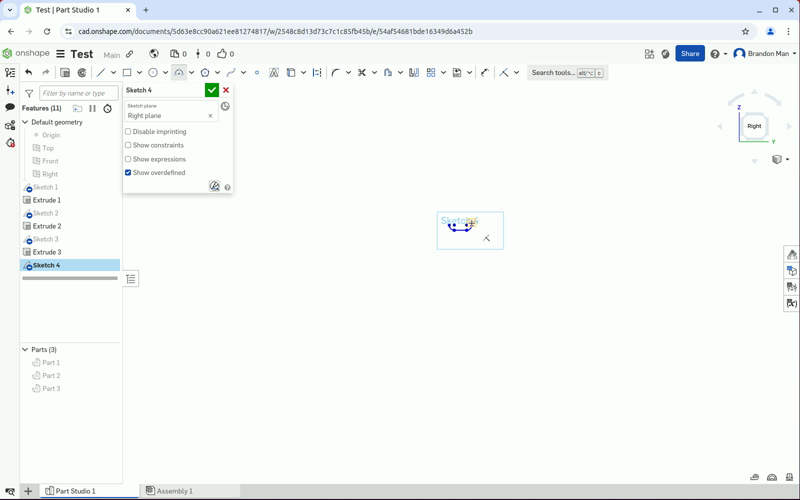
scroll(6)
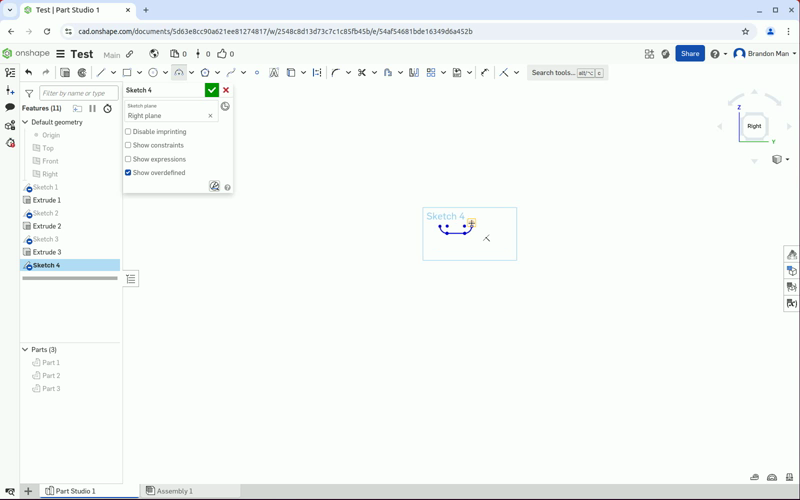
scroll(6)
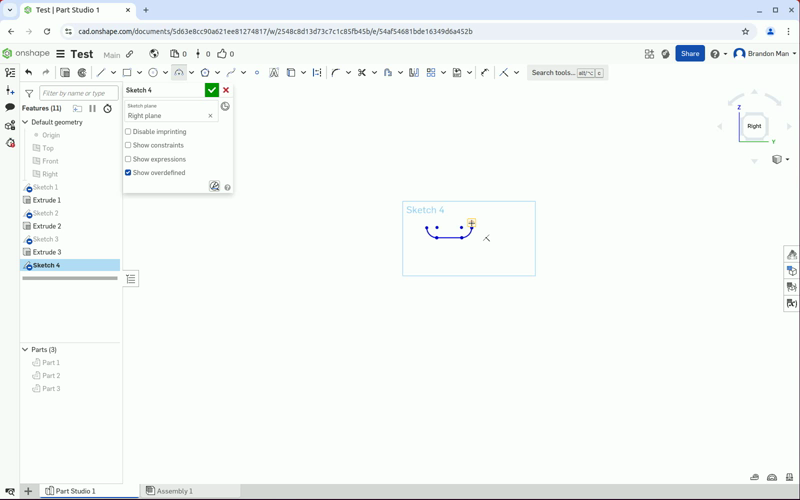
scroll(6)
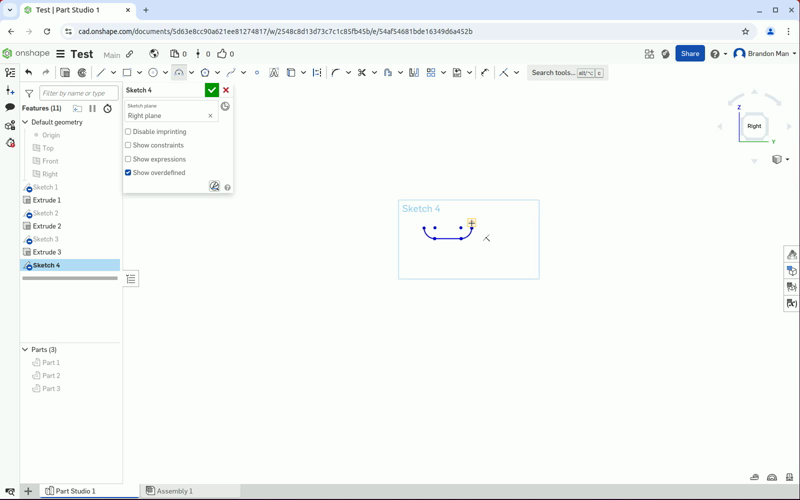
scroll(6)
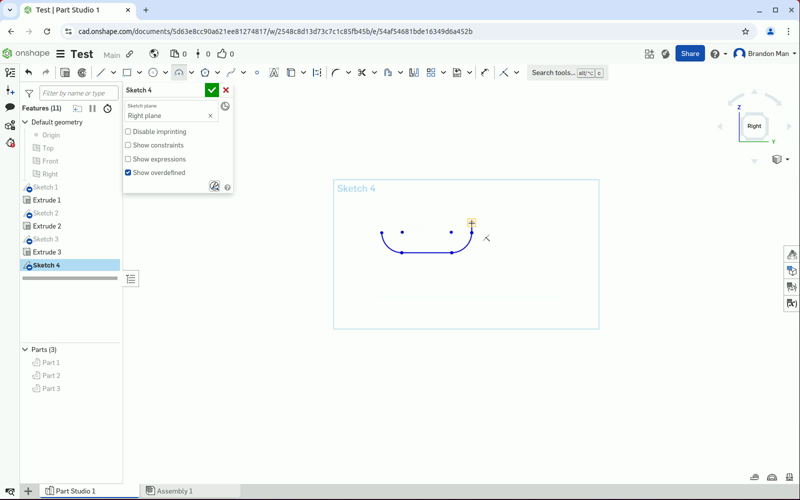
scroll(6)
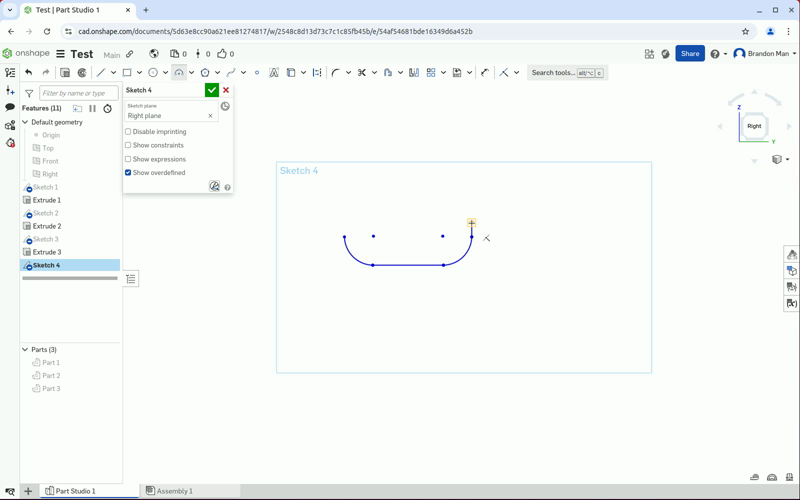
scroll(6)
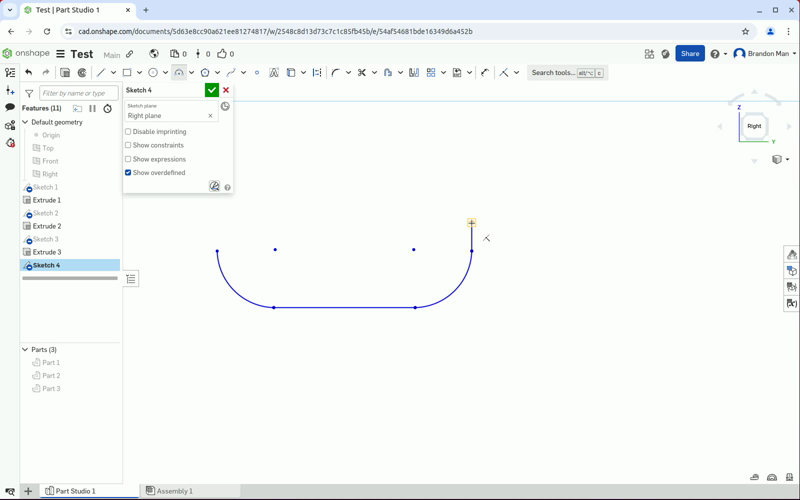
click(471, 222)
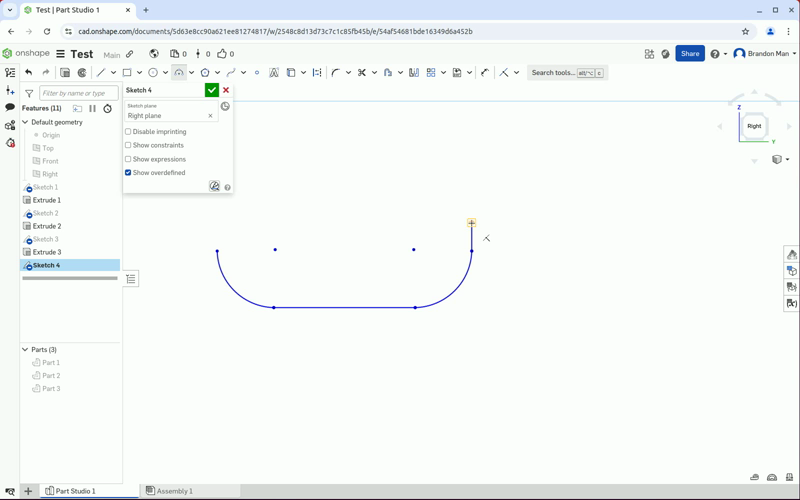
scroll(-6)
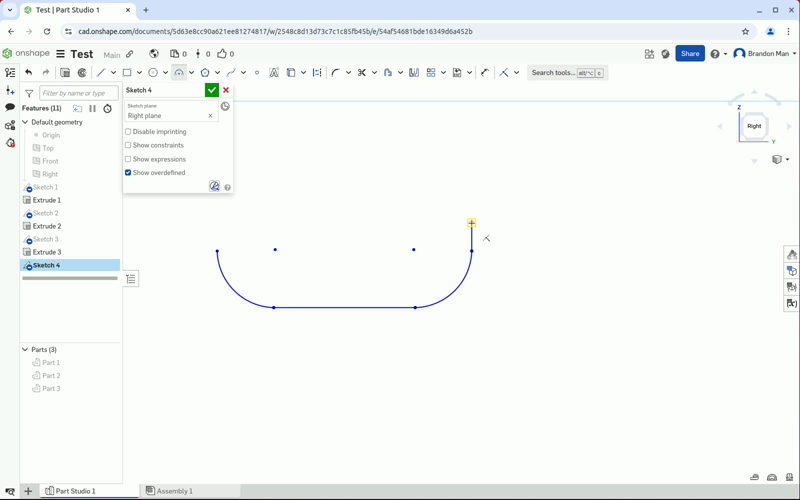
scroll(-6)
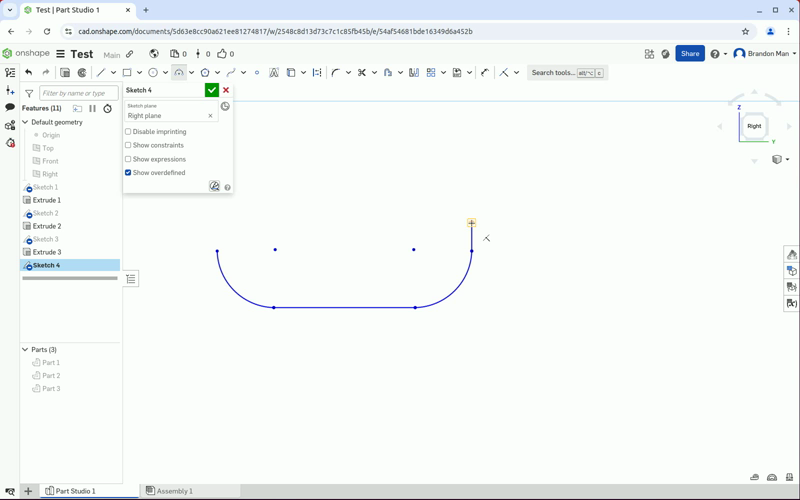
scroll(-6)
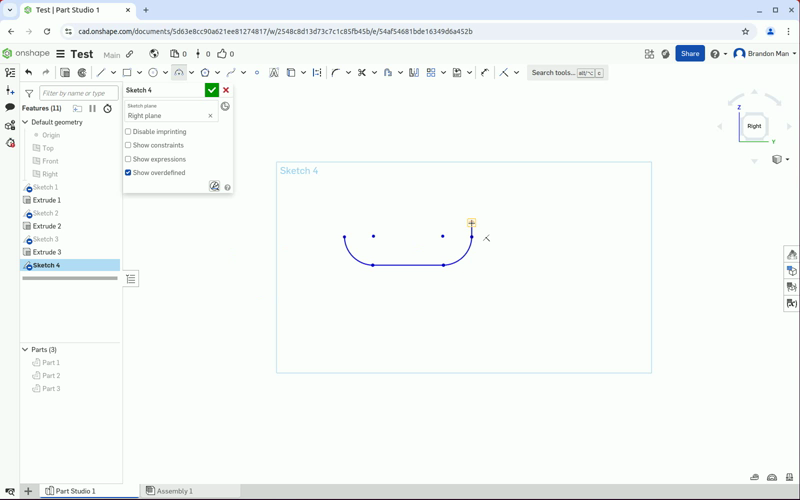
scroll(-6)
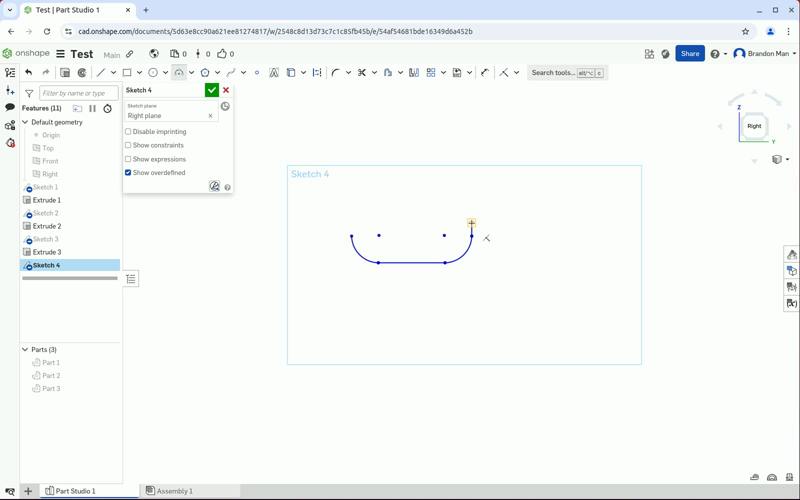
scroll(-6)
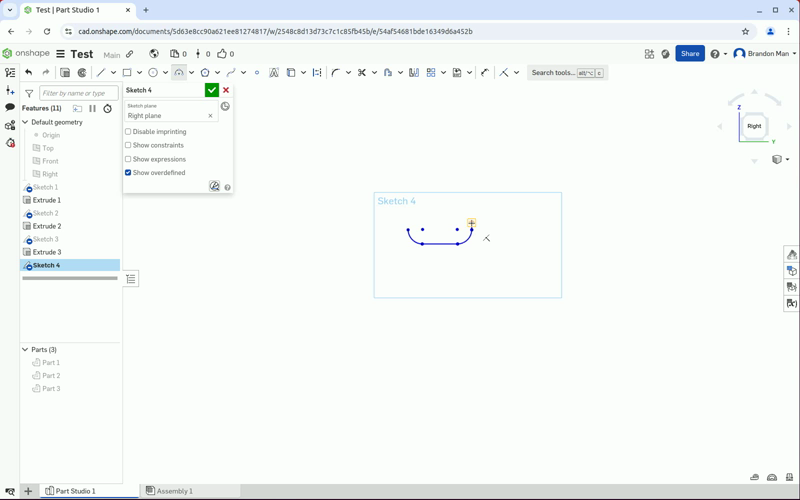
scroll(-6)
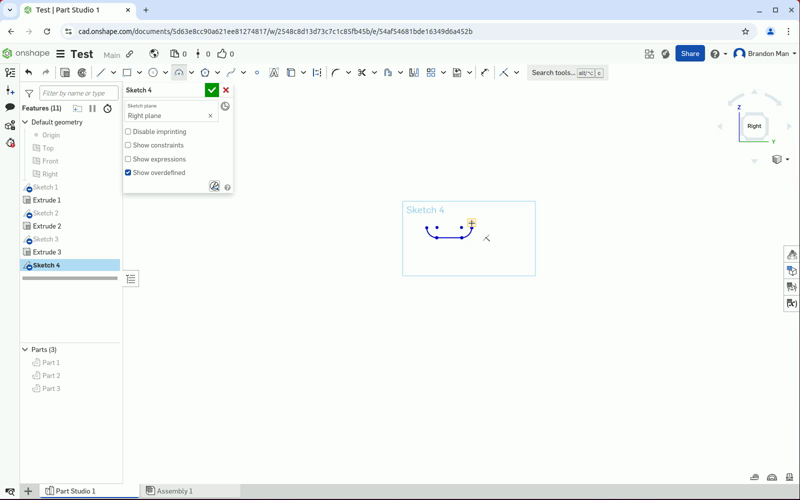
scroll(-6)
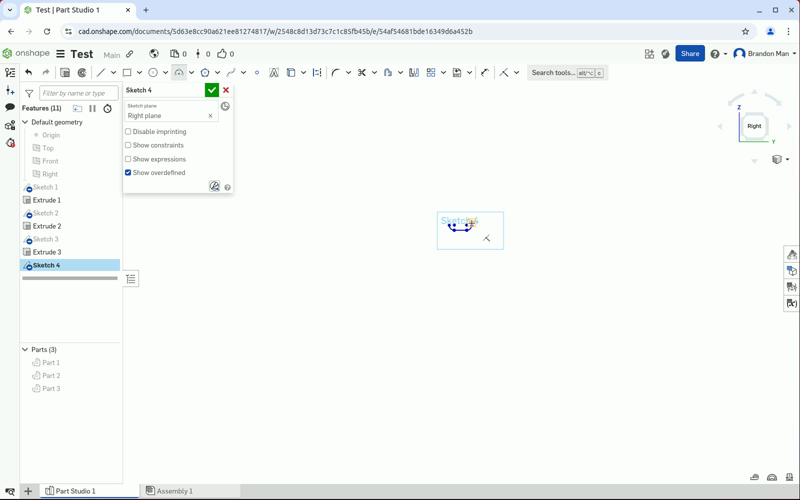
key_down(shift)
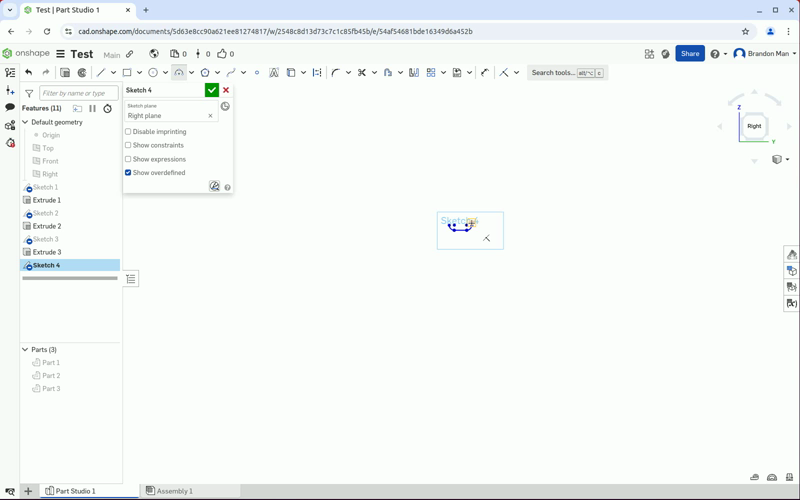
mouse_move(449, 222)
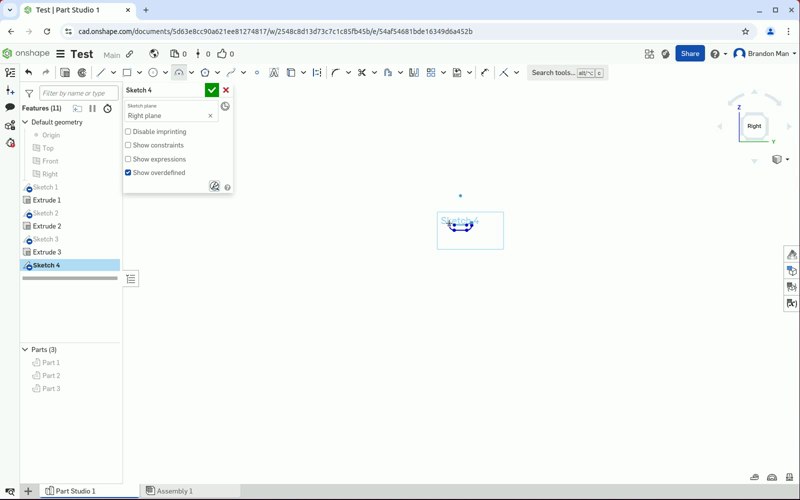
scroll(6)
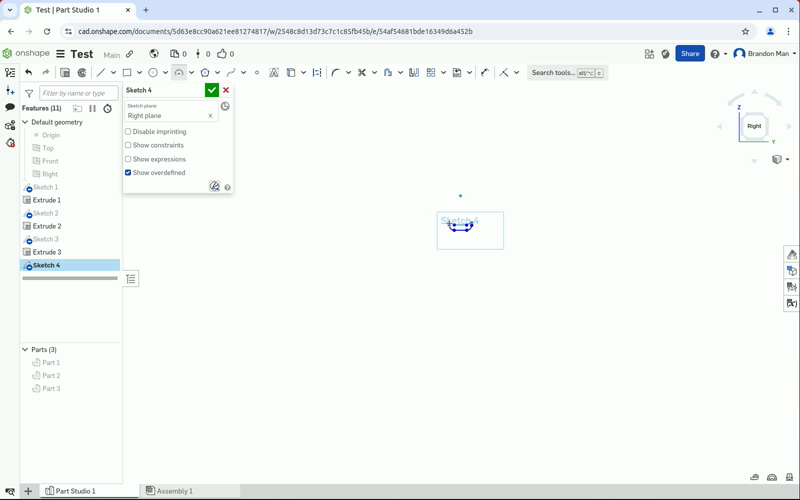
scroll(6)
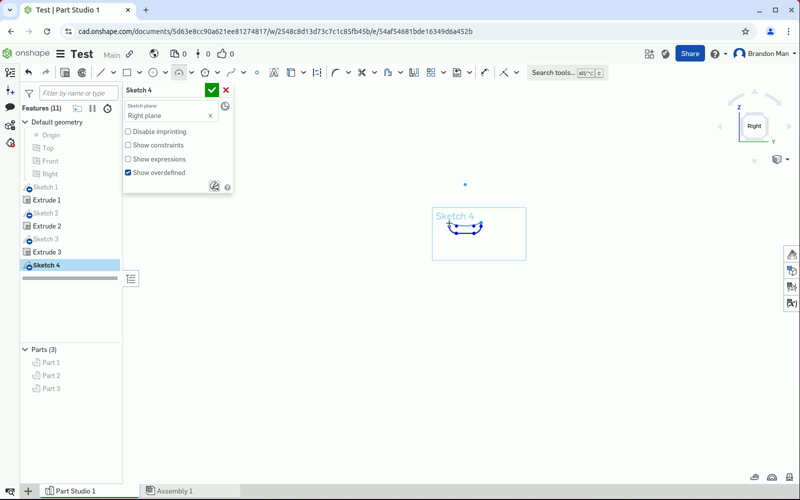
scroll(6)
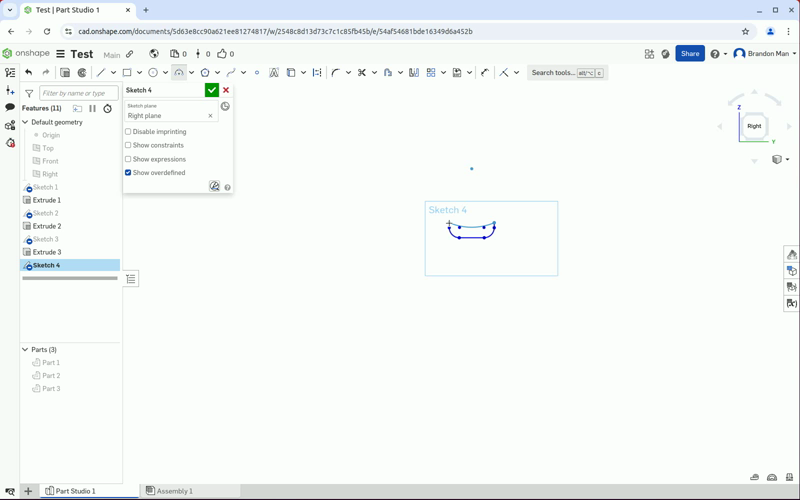
scroll(6)
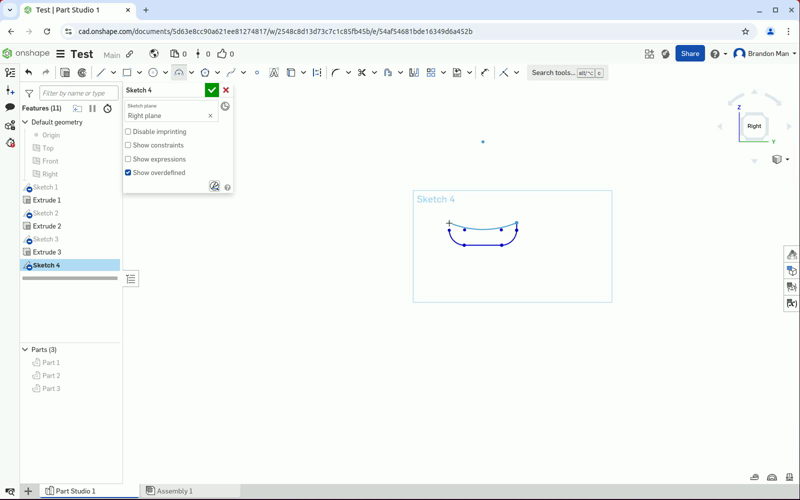
scroll(6)
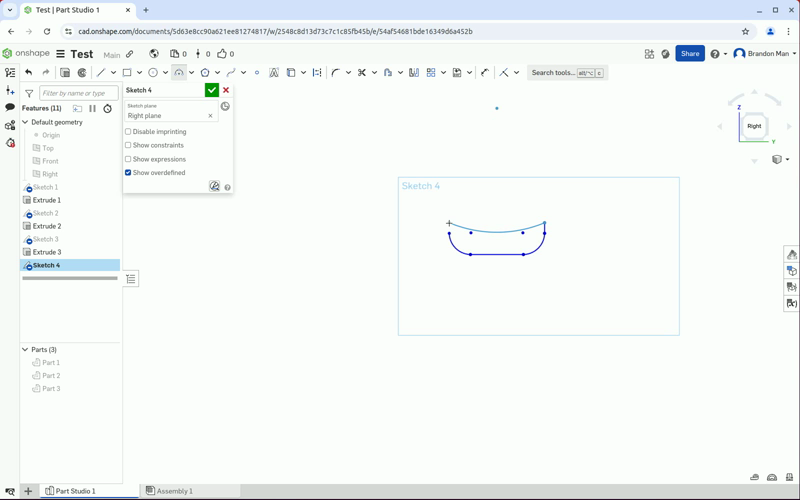
scroll(6)
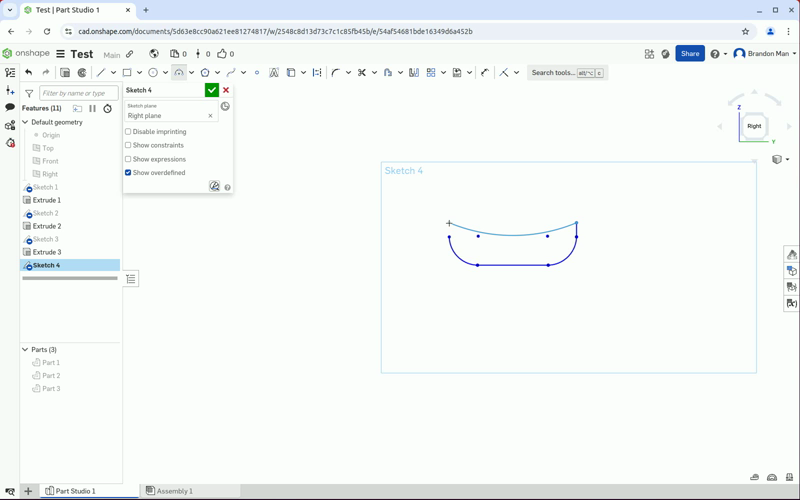
scroll(6)
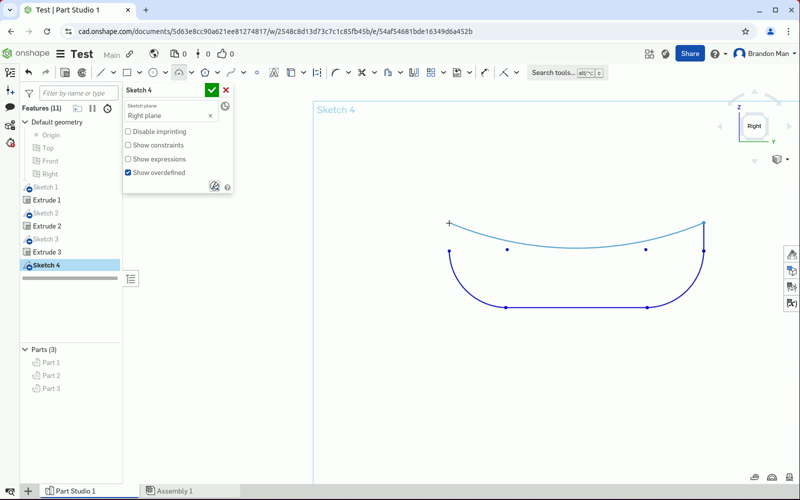
click(449, 222)
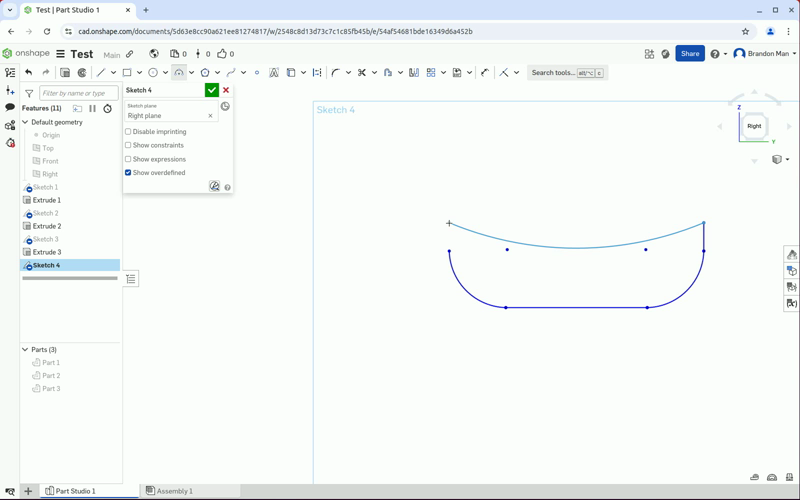
scroll(-6)
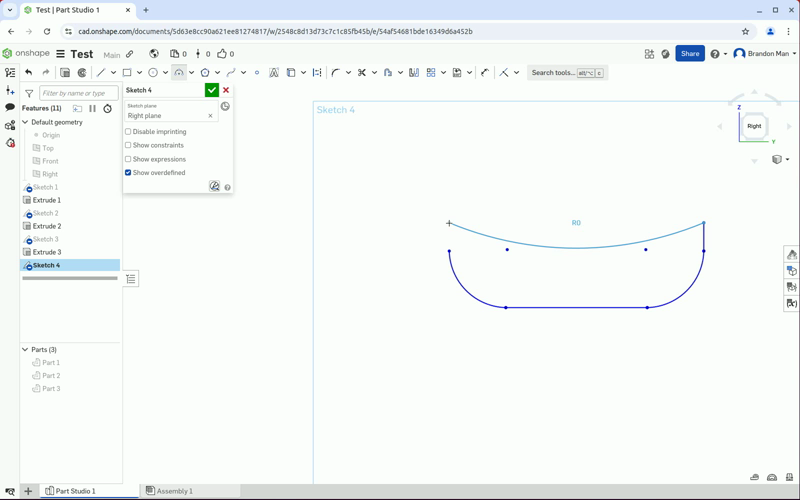
scroll(-6)
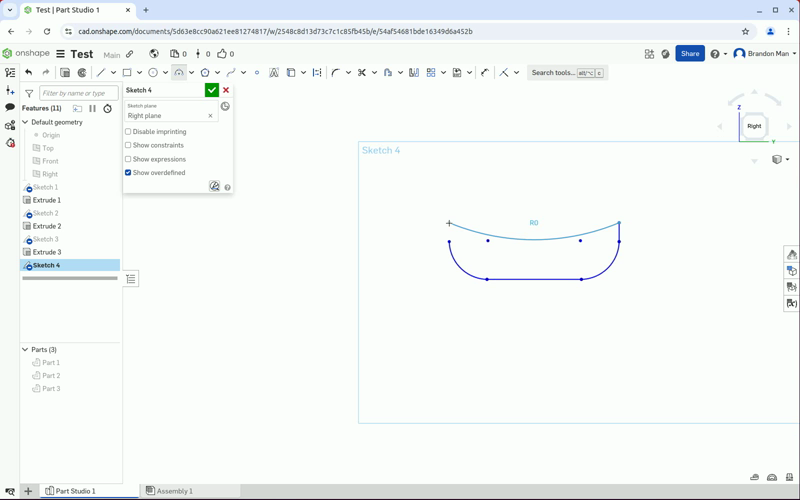
scroll(-6)
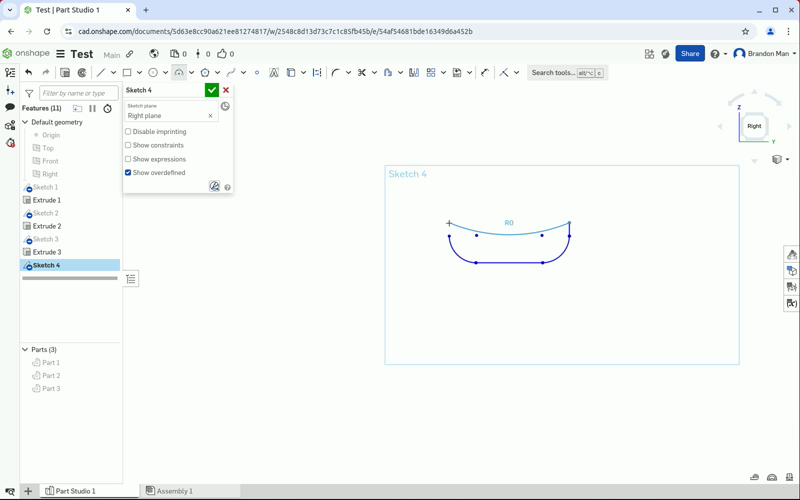
scroll(-6)
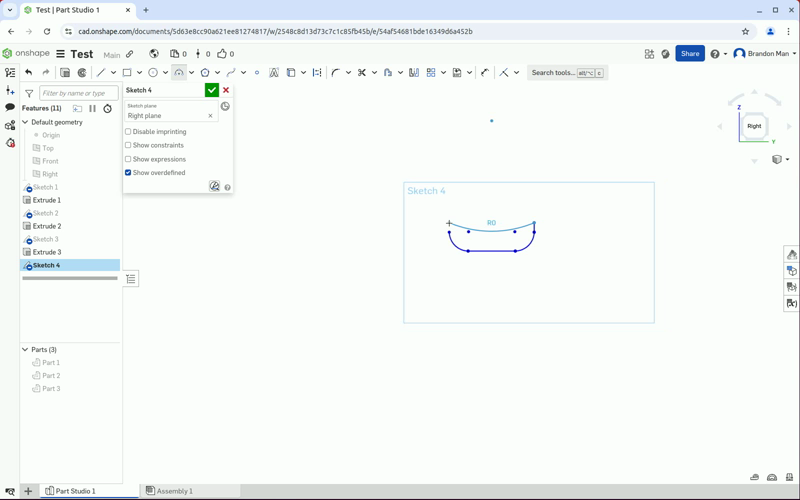
scroll(-6)
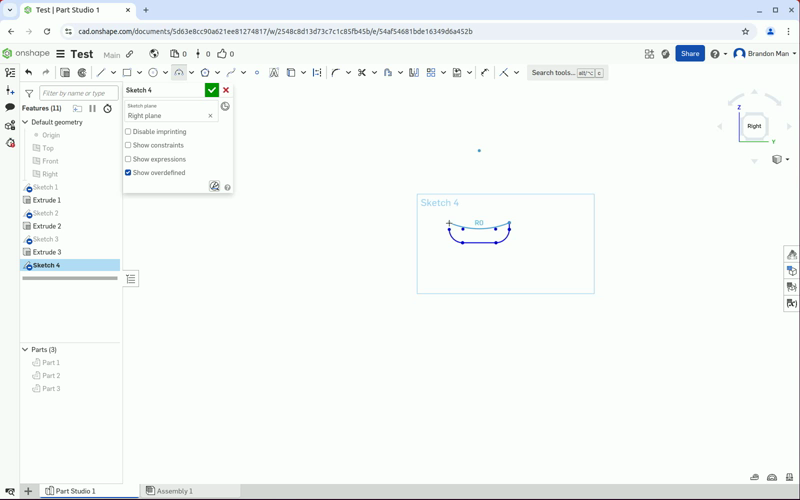
scroll(-6)
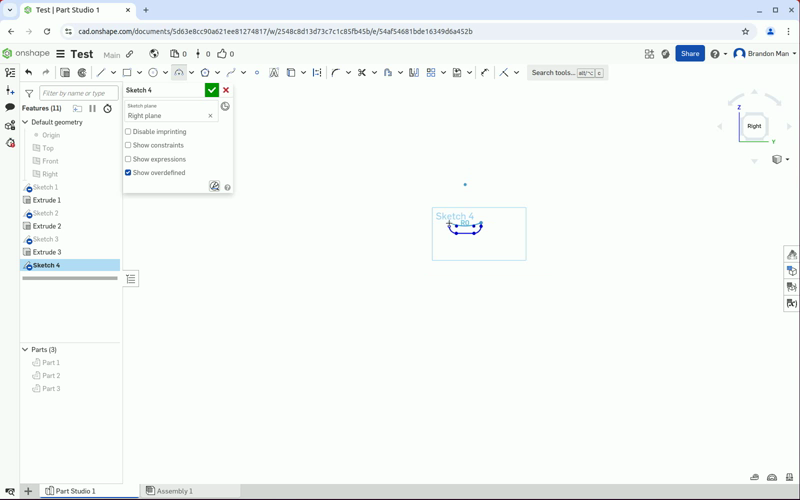
scroll(-6)
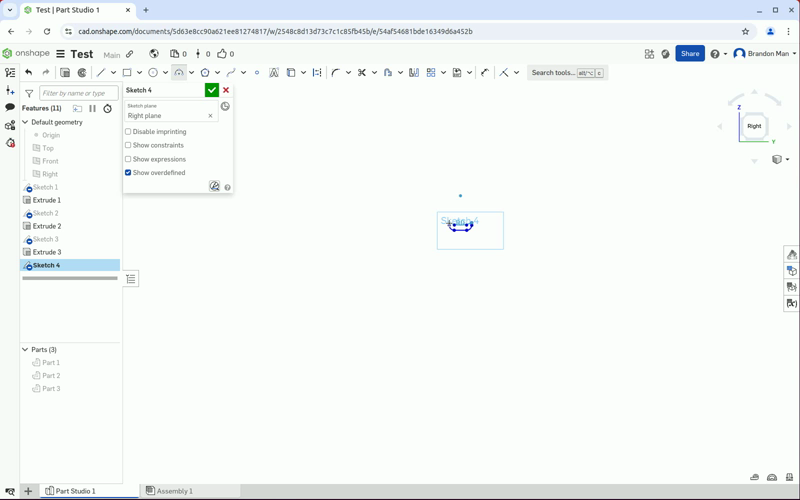
mouse_move(460, 345)
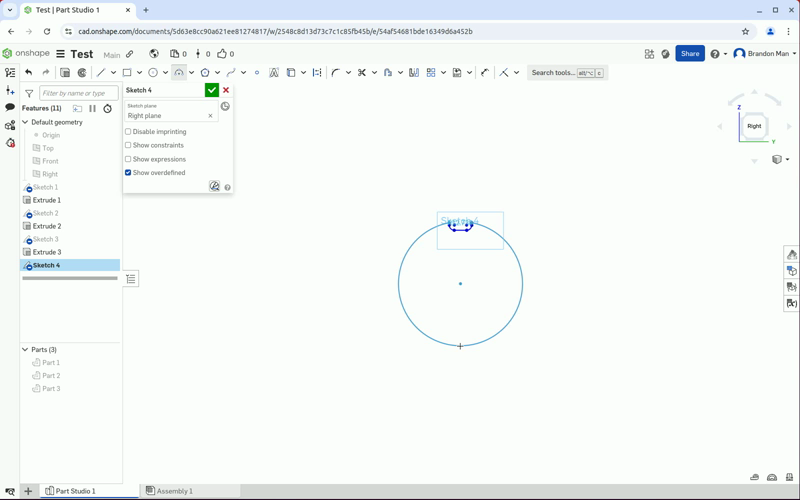
click(460, 345)
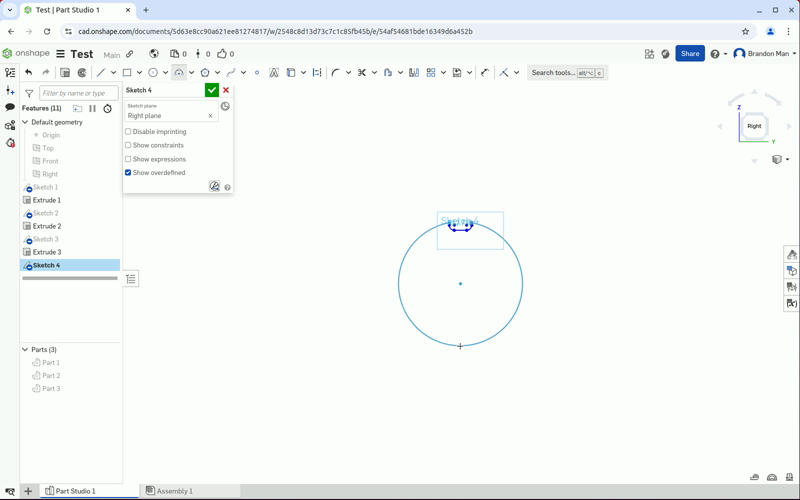
key_up(shift)
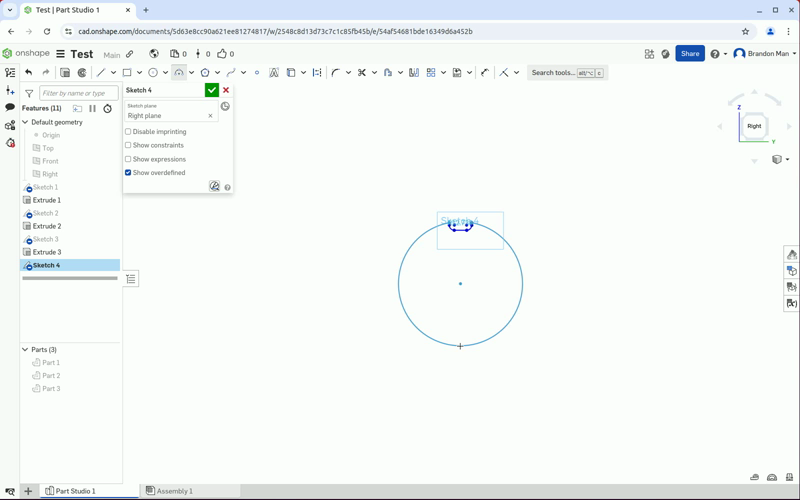
key(esc)
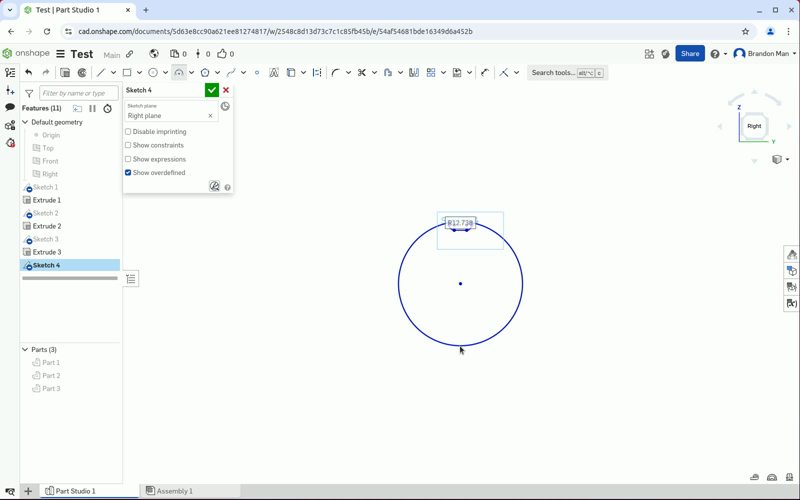
key(l)
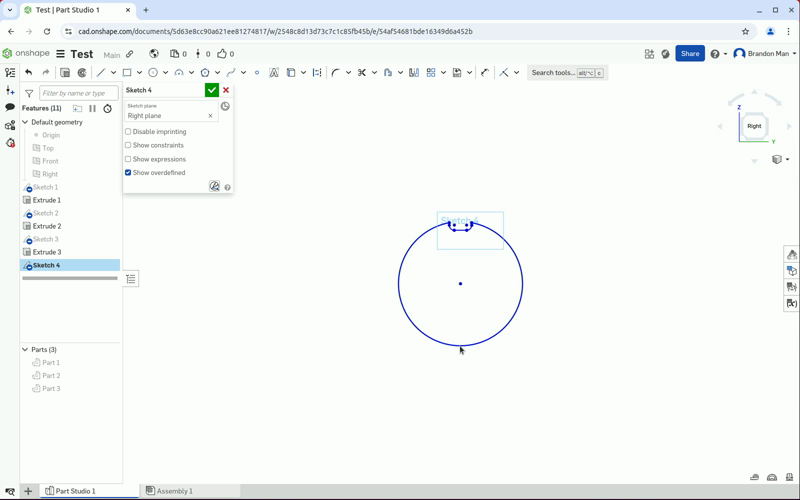
mouse_move(449, 222)
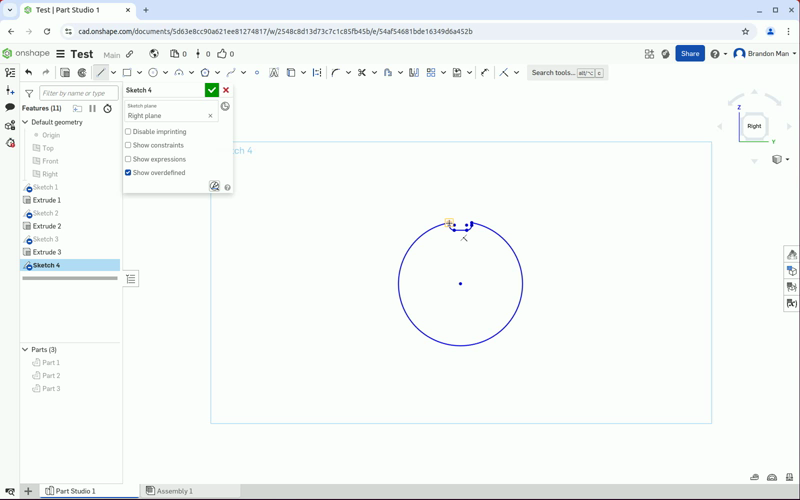
scroll(6)
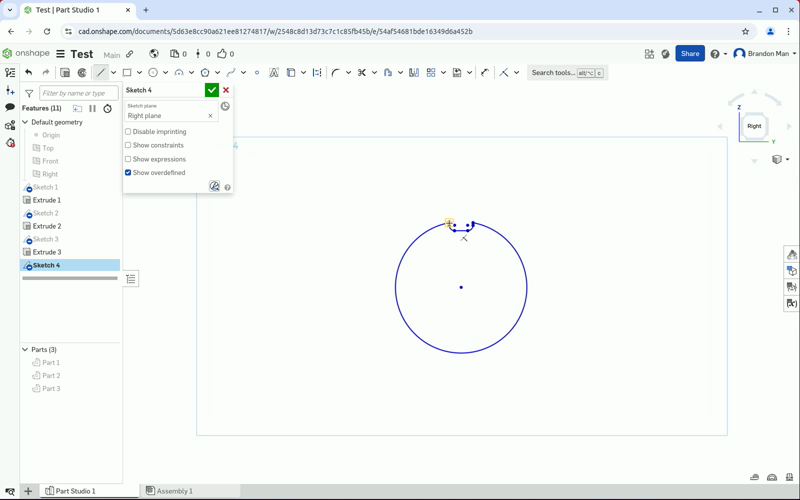
scroll(6)
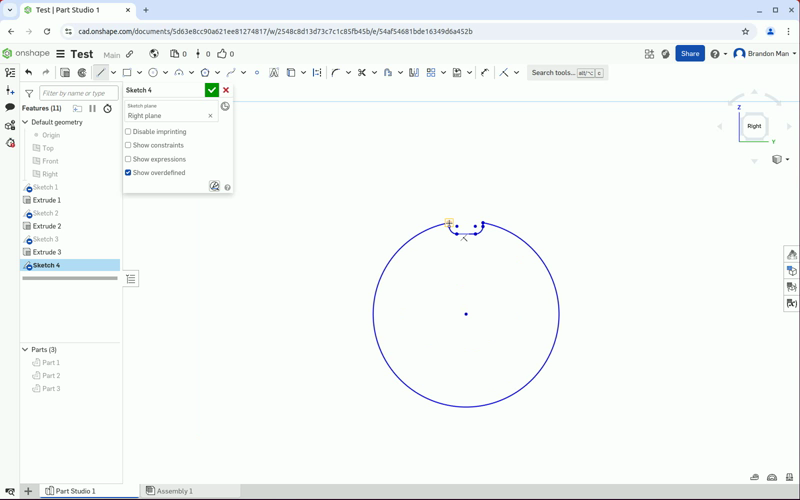
scroll(6)
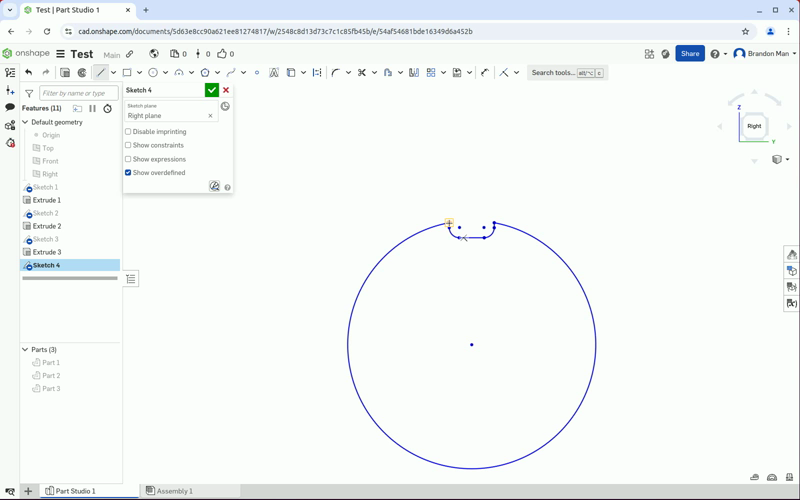
scroll(6)
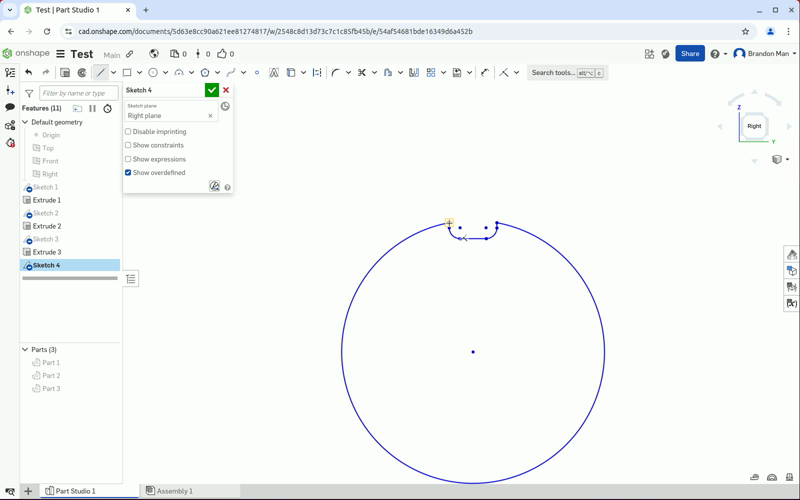
scroll(6)
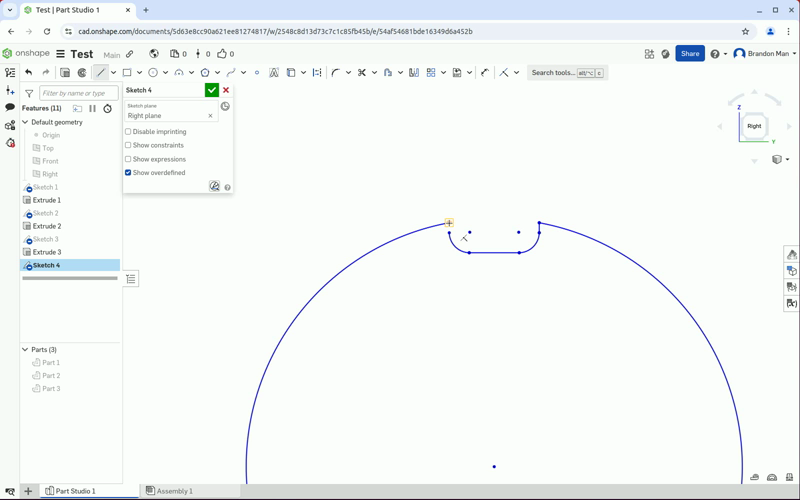
scroll(6)
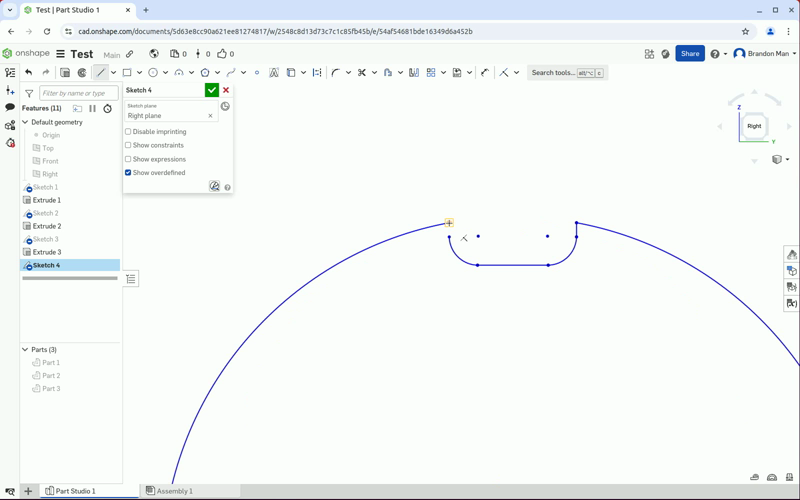
scroll(6)
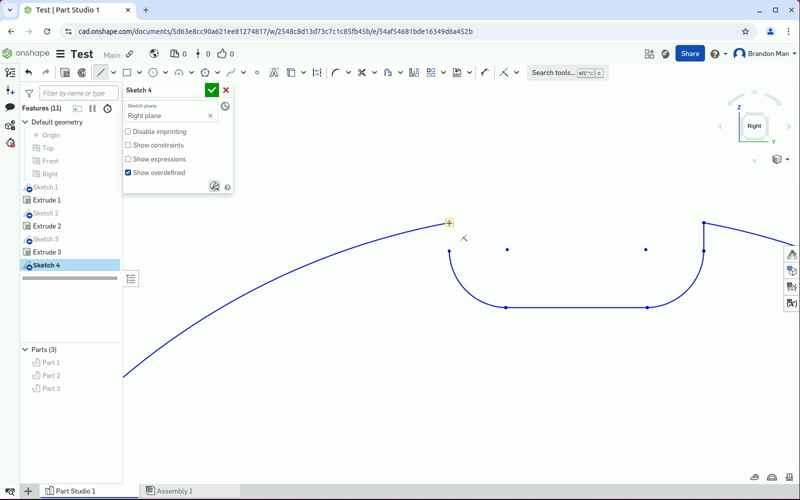
click(449, 222)
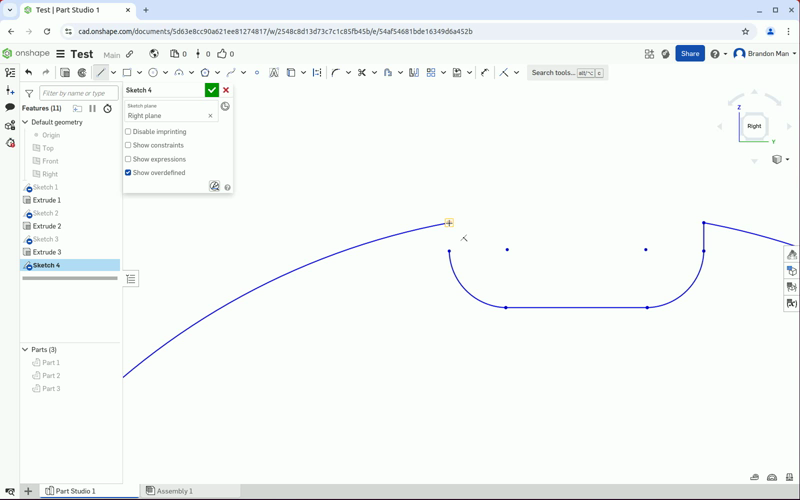
scroll(-6)
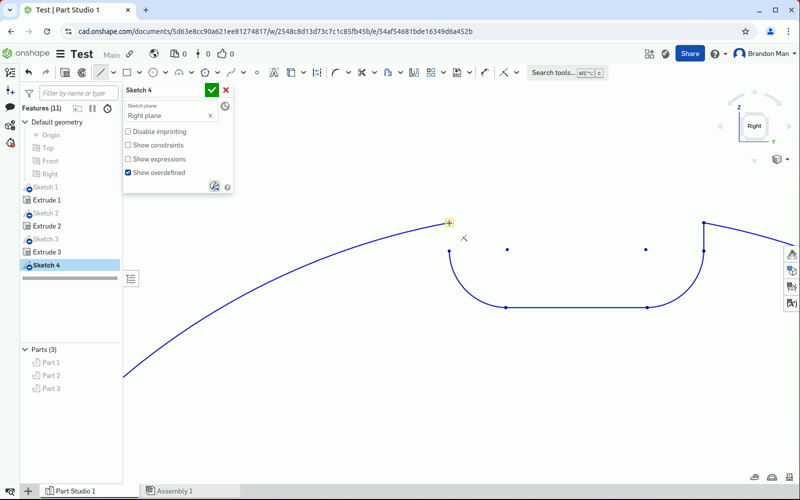
scroll(-6)
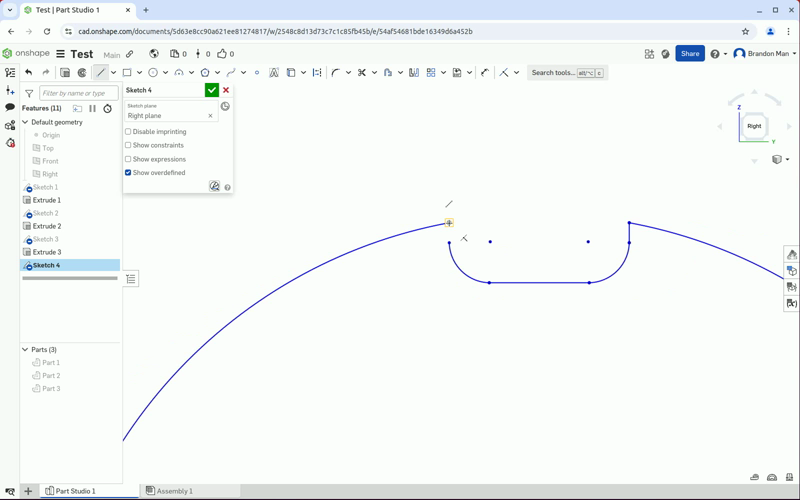
scroll(-6)
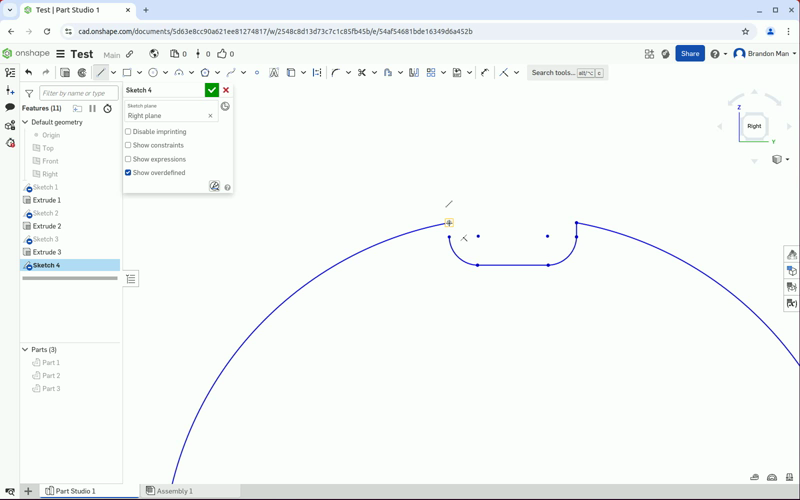
scroll(-6)
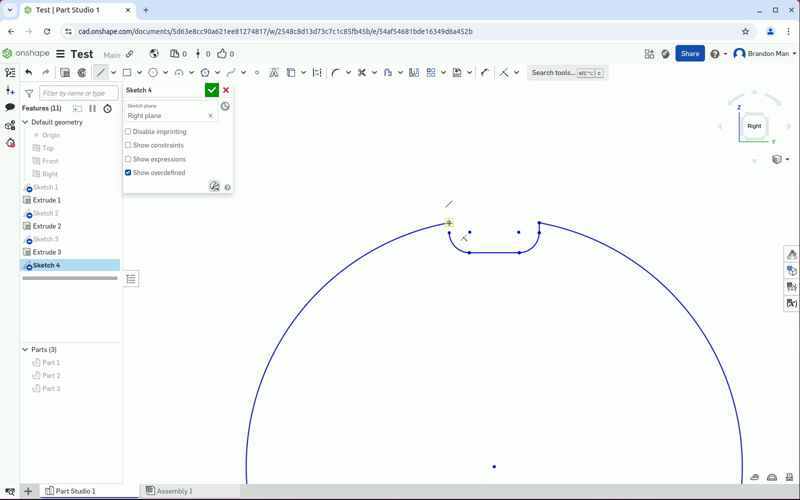
scroll(-6)
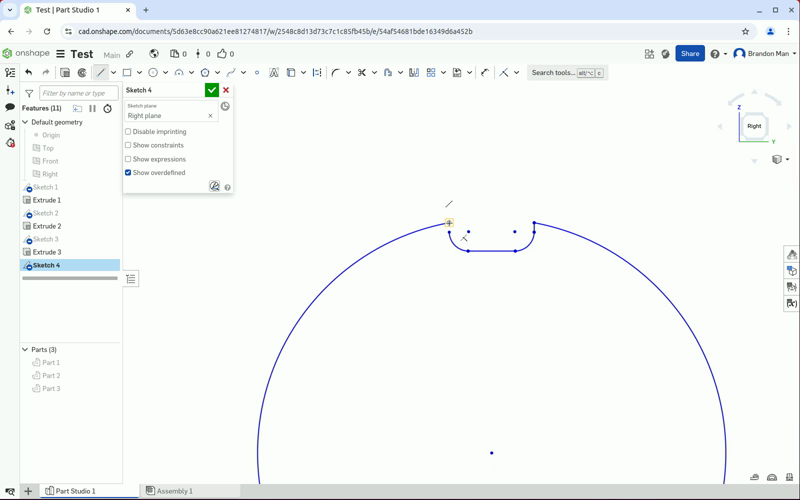
scroll(-6)
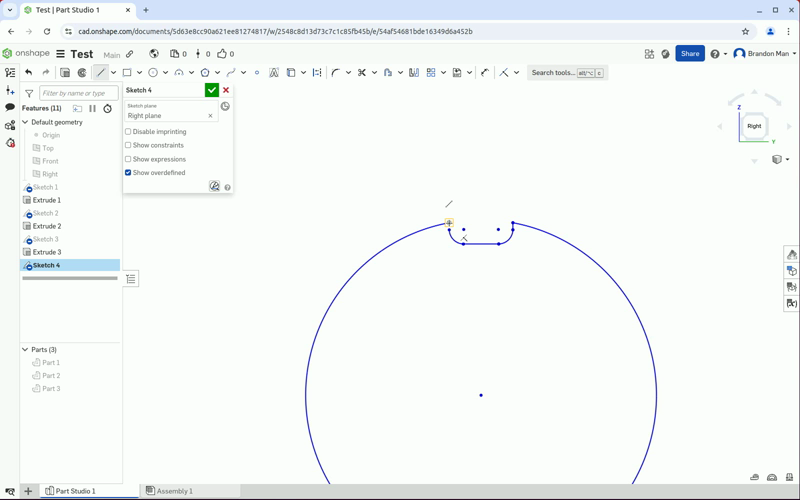
scroll(-6)
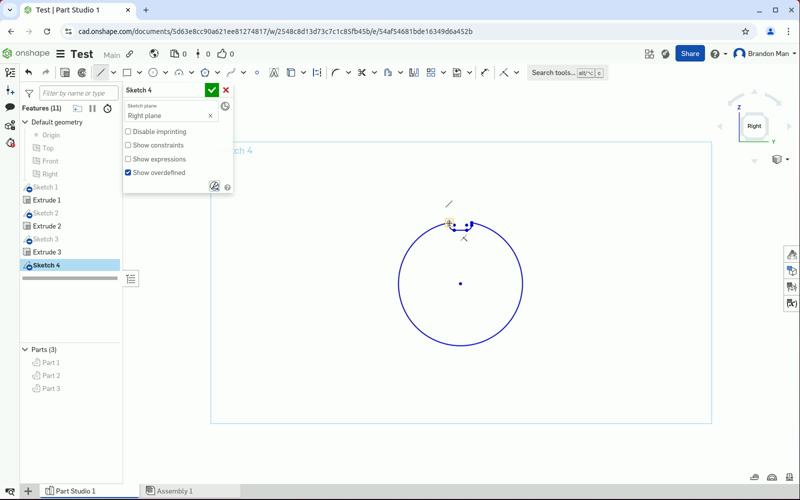
mouse_move(479, 222)
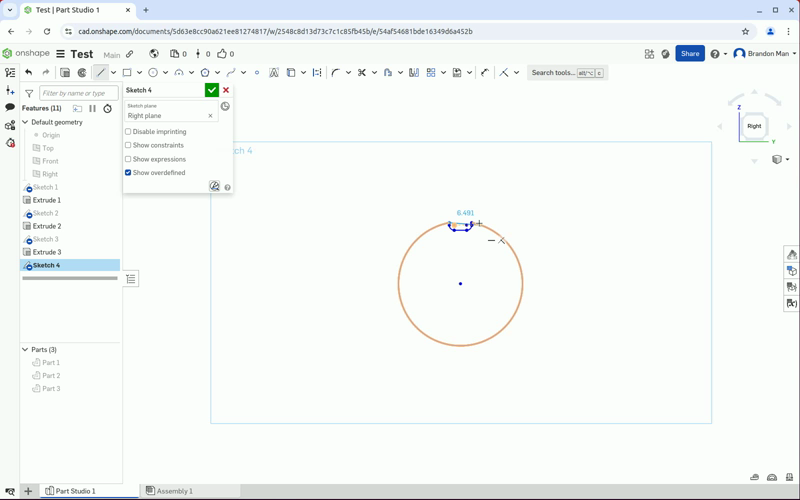
key_down(shift)
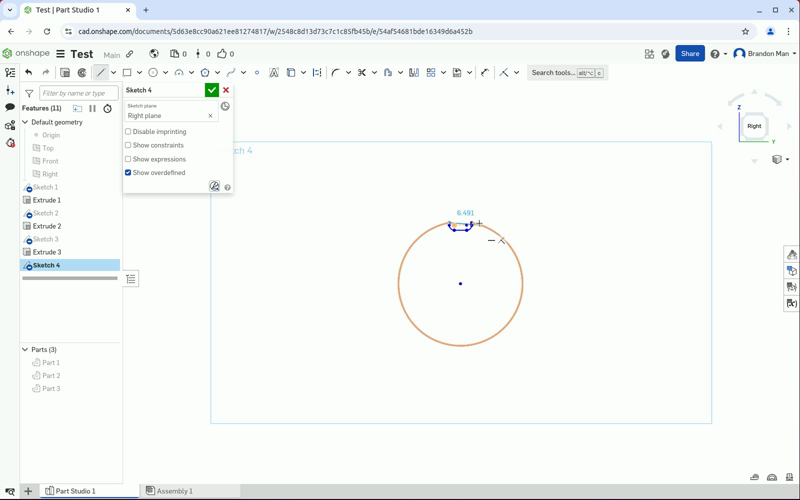
mouse_move(449, 225)
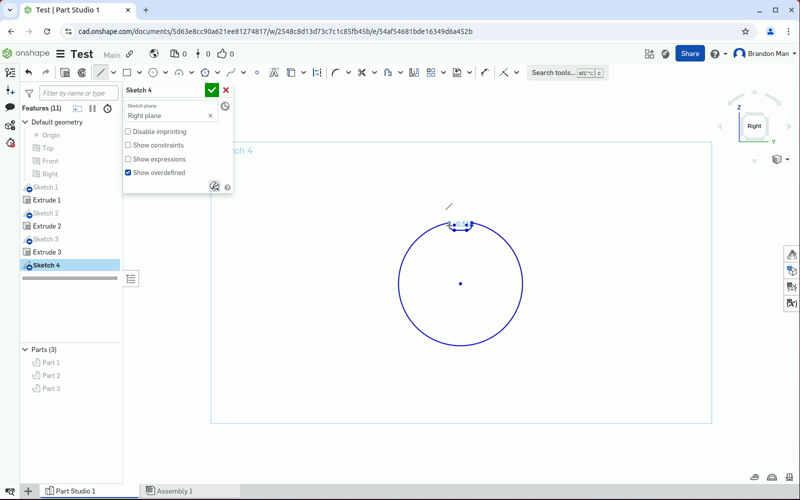
scroll(6)
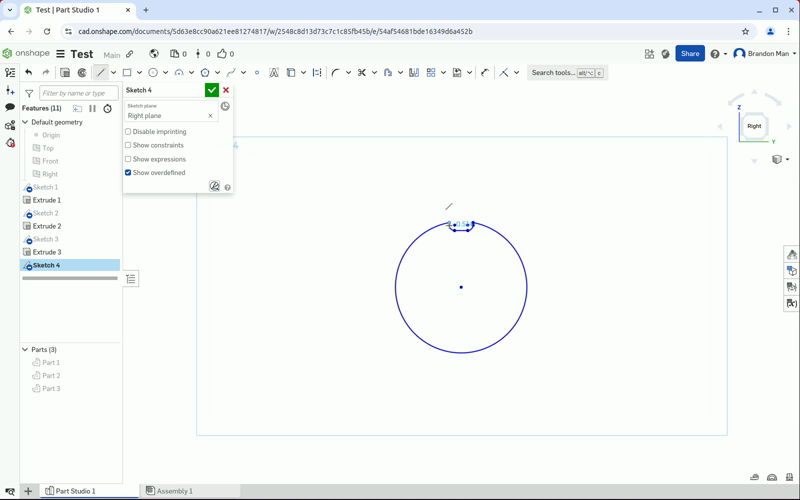
scroll(6)
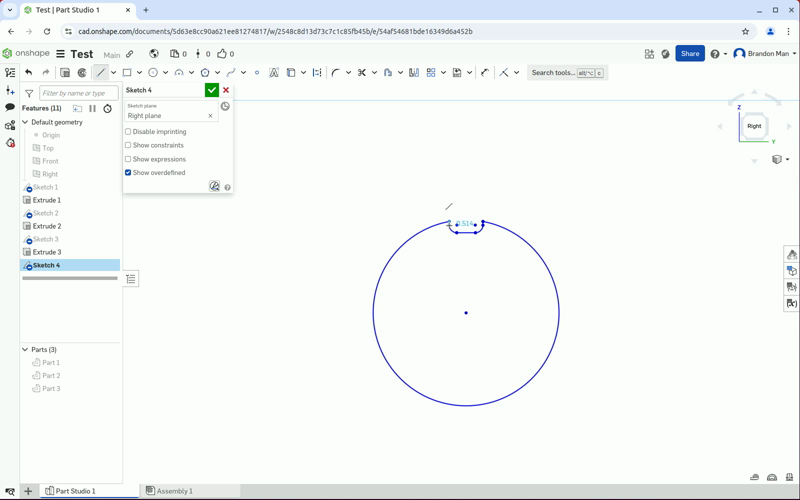
scroll(6)
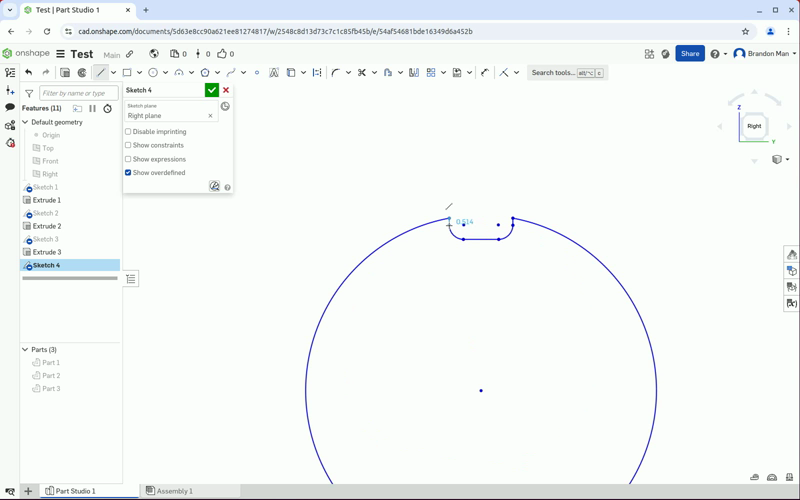
scroll(6)
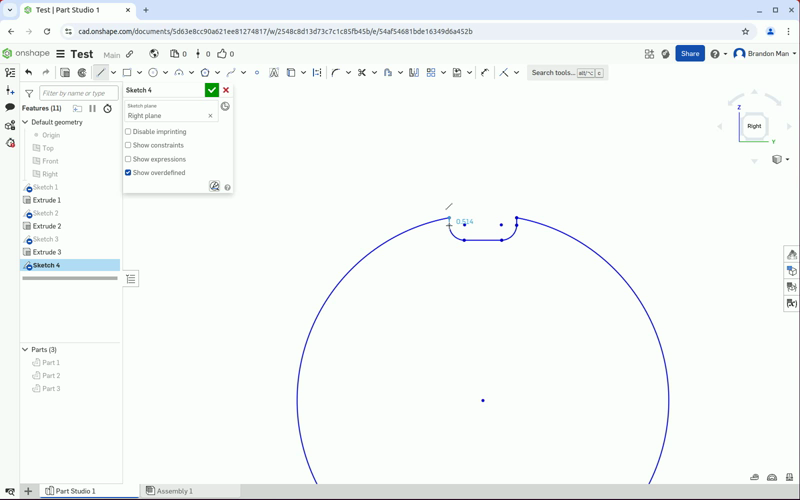
scroll(6)
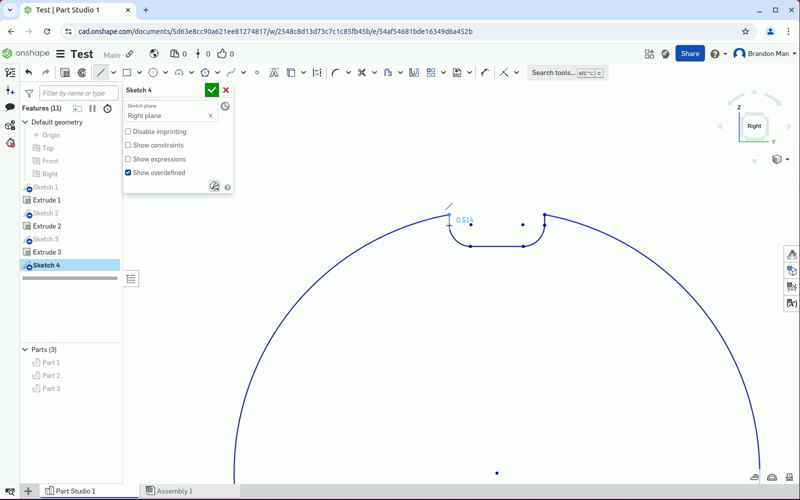
scroll(6)
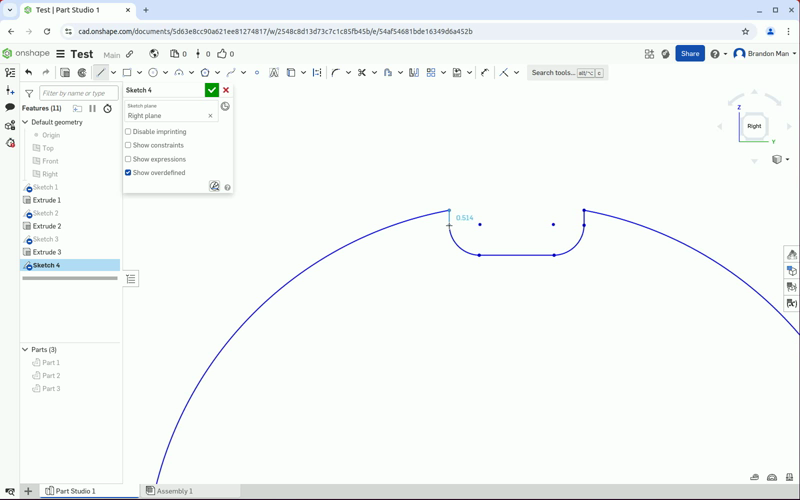
scroll(6)
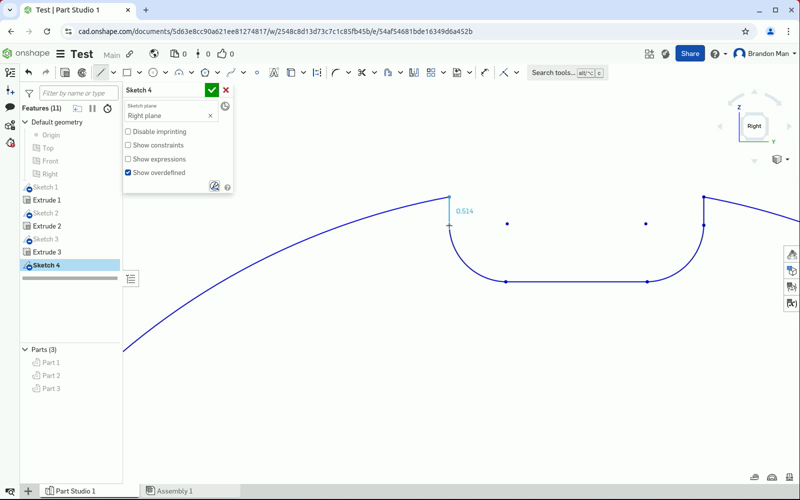
key_up(shift)
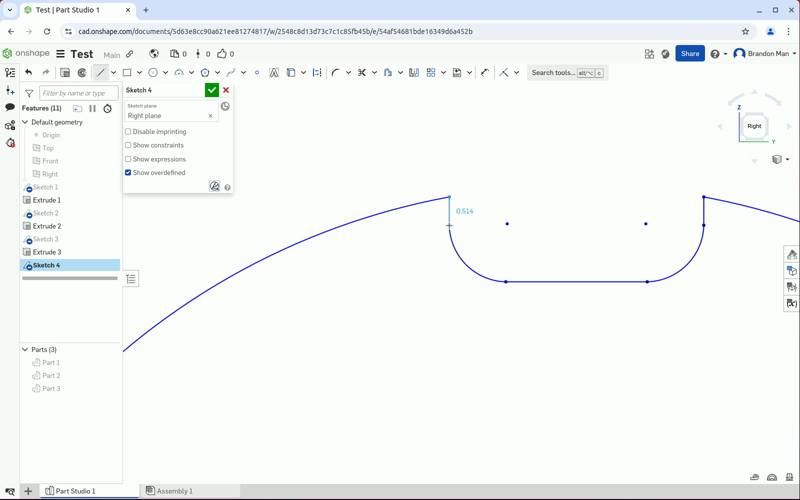
click(449, 225)
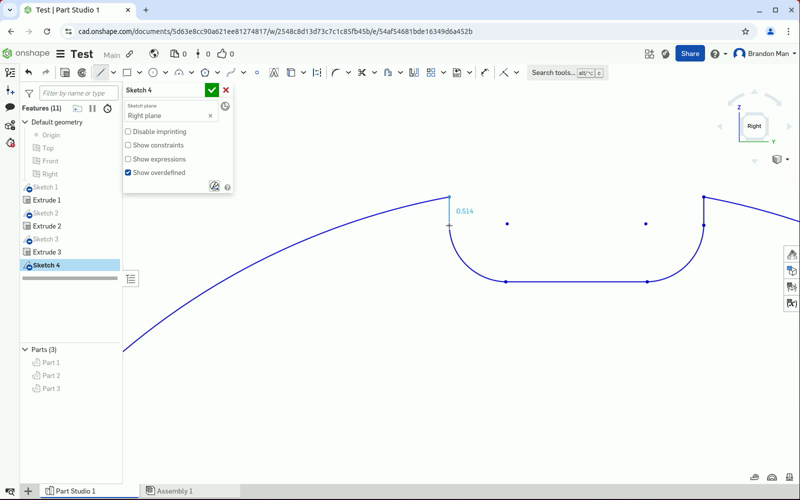
scroll(-6)
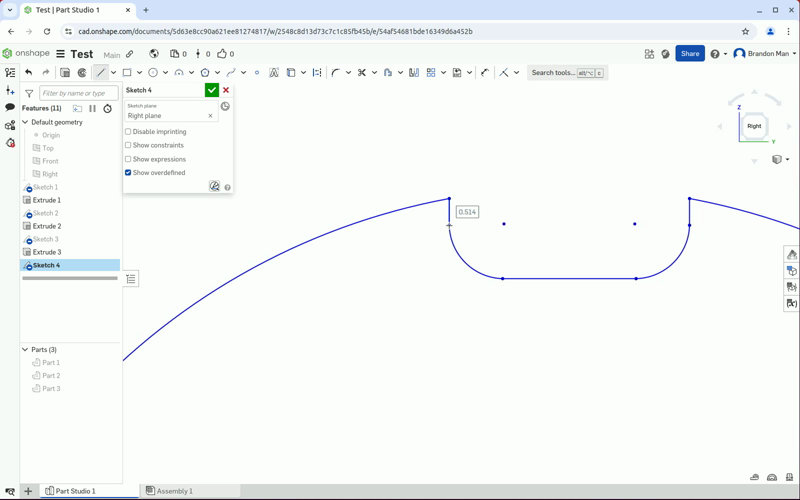
scroll(-6)
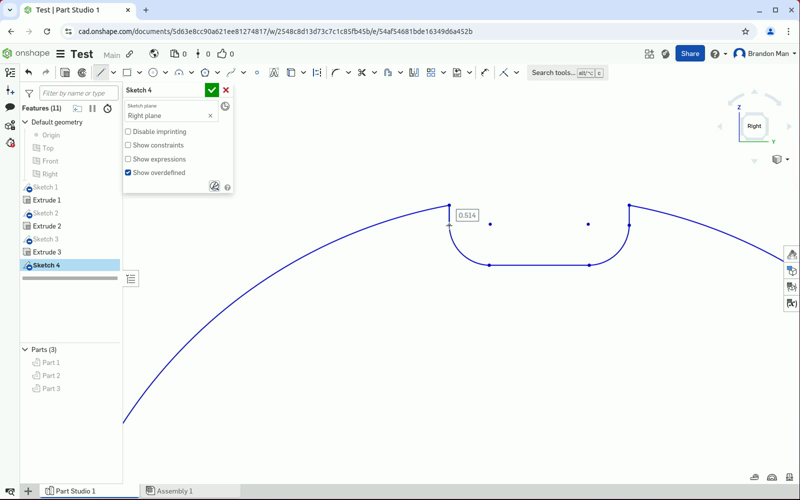
scroll(-6)
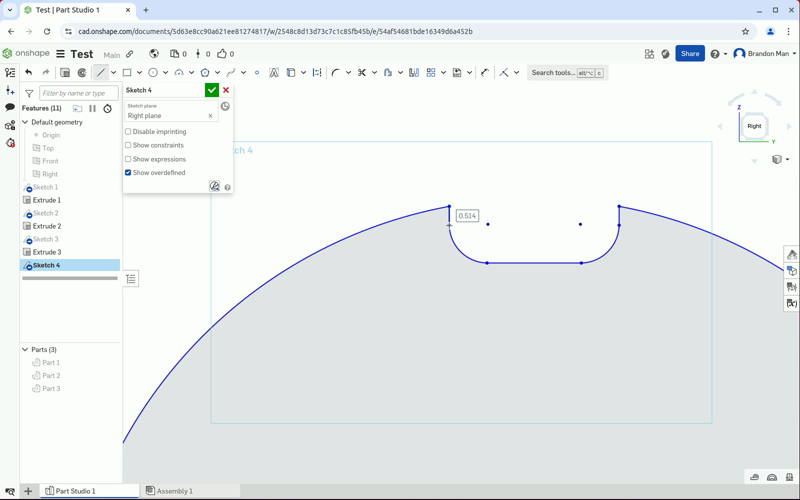
scroll(-6)
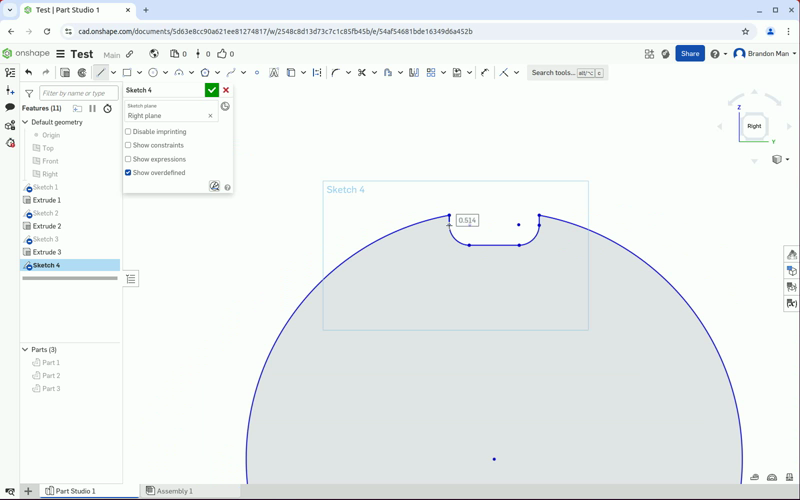
scroll(-6)
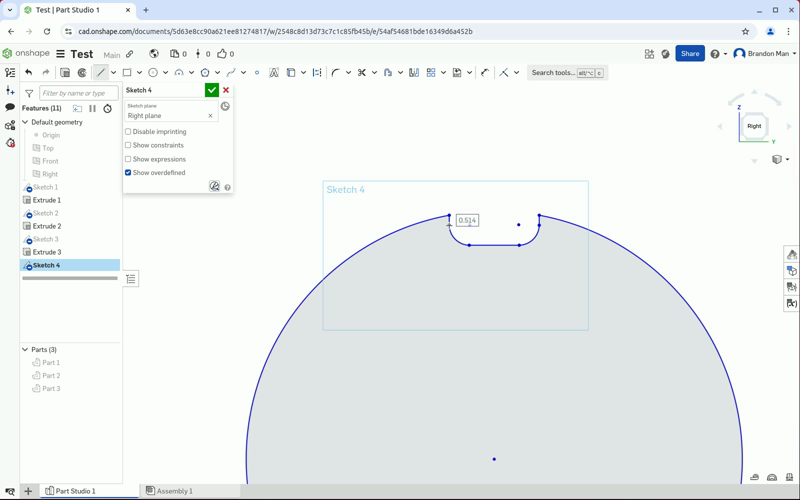
scroll(-6)
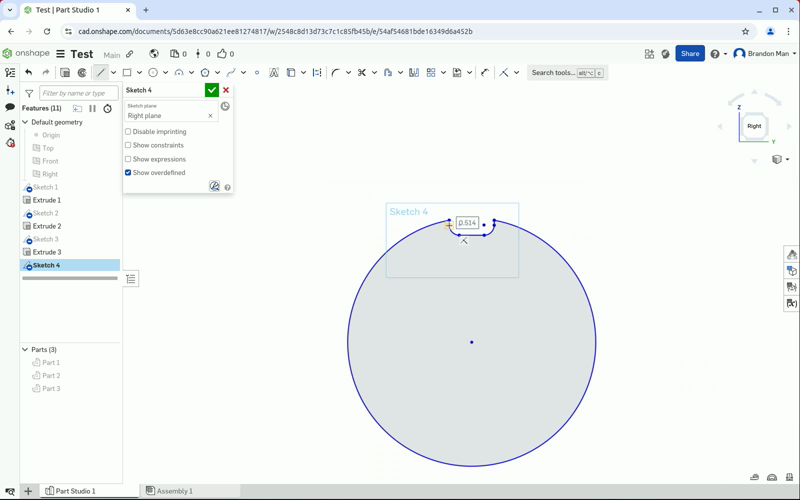
scroll(-6)
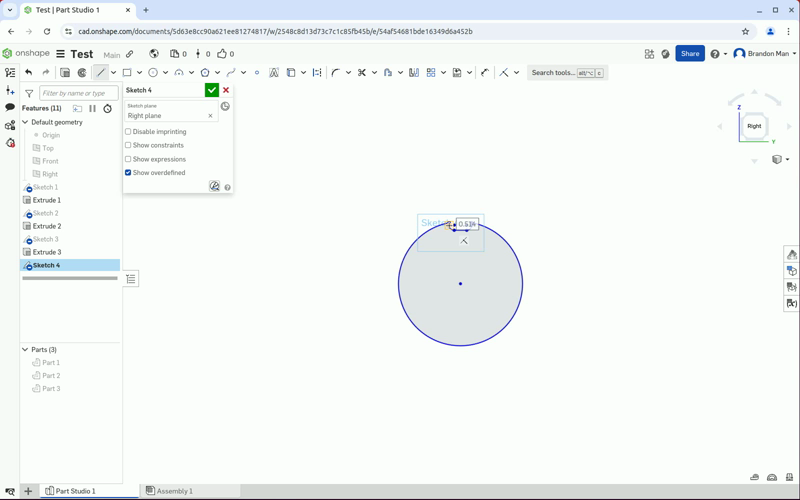
key(esc)
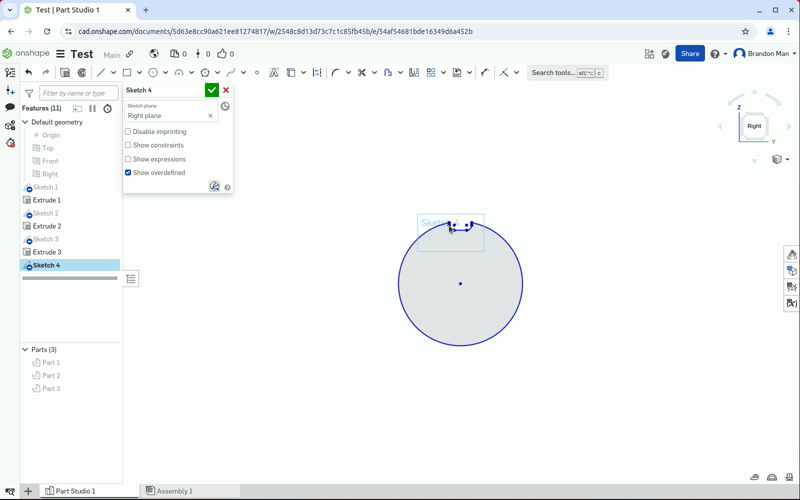
key(a)
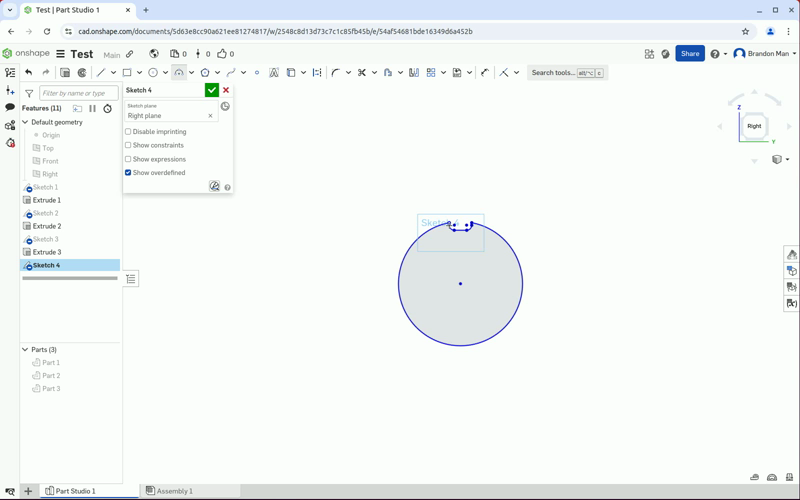
key_down(shift)
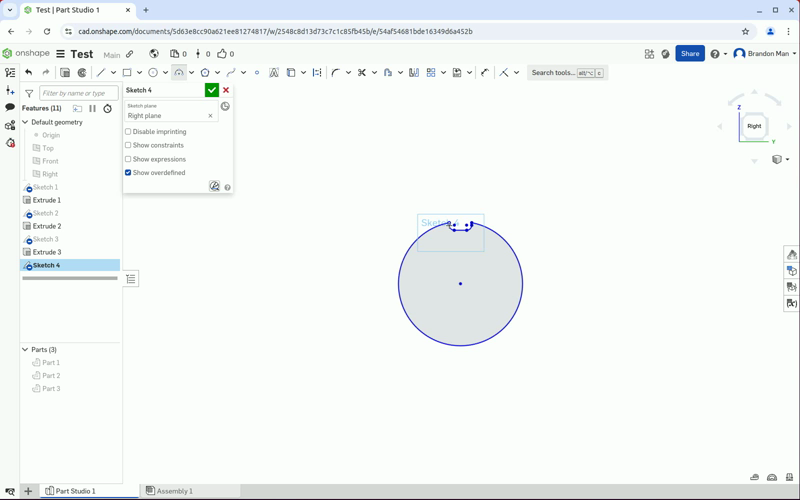
mouse_move(440, 231)
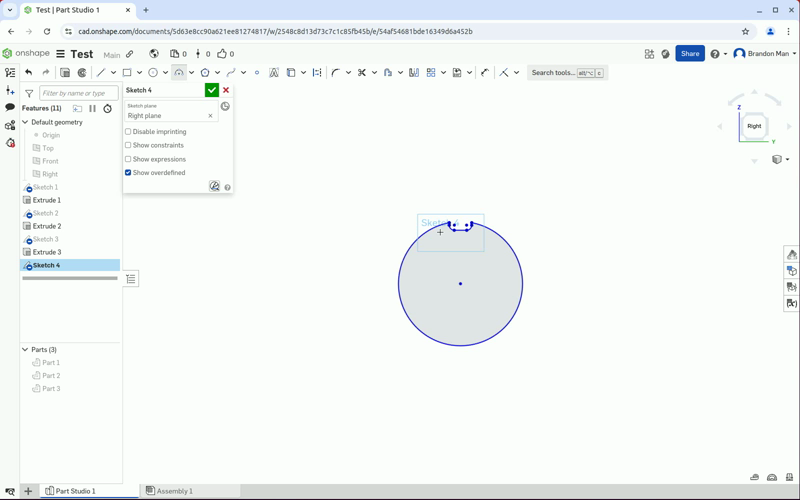
click(440, 231)
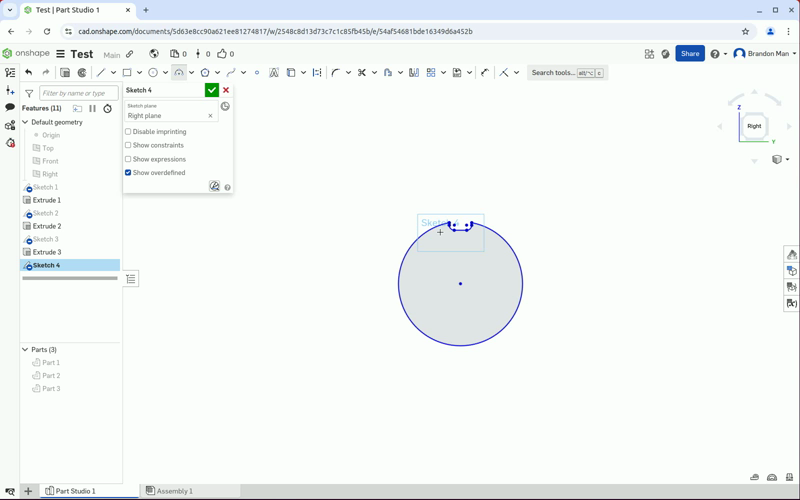
key_up(shift)
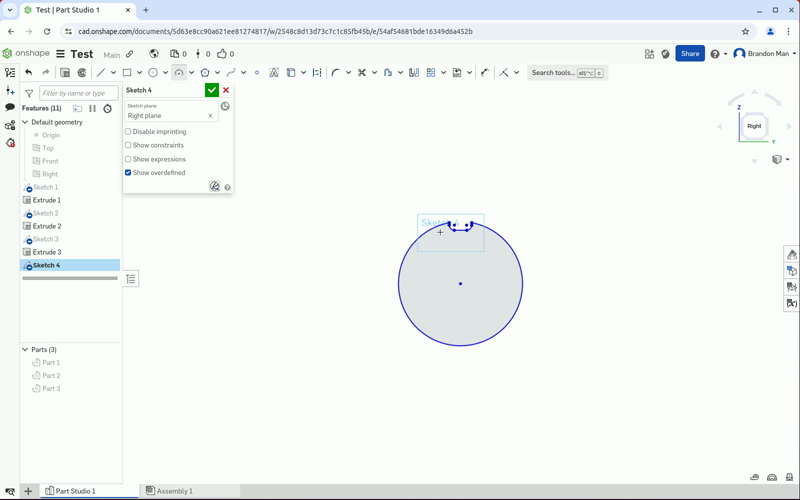
key_down(shift)
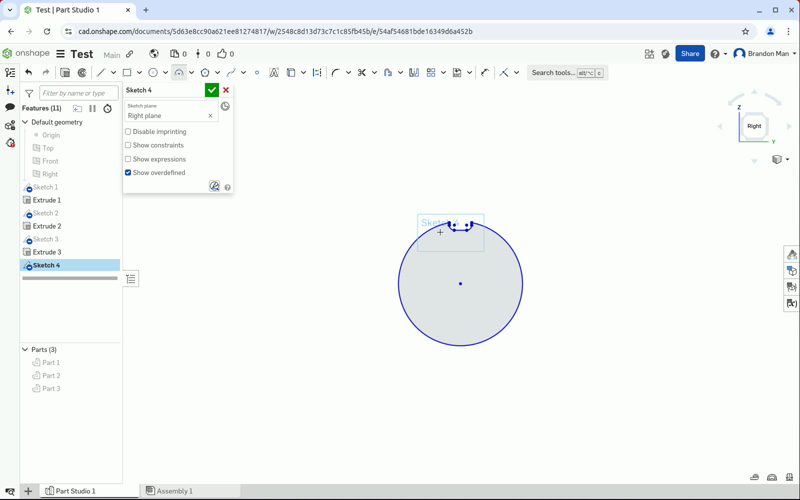
mouse_move(481, 231)
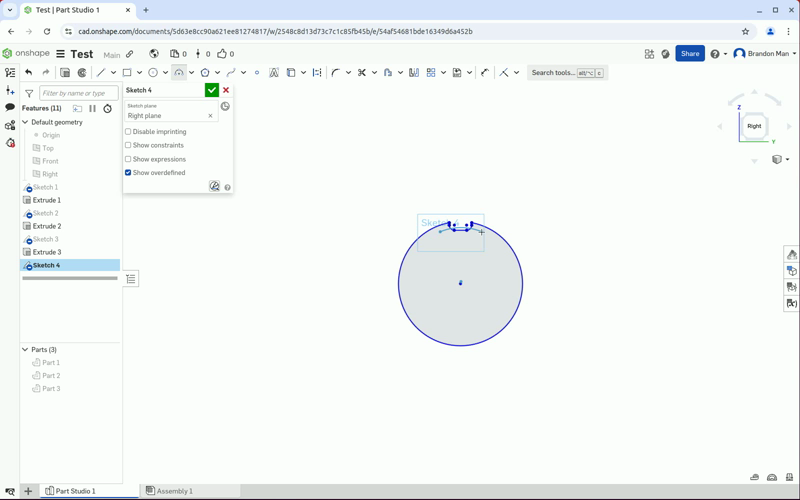
click(481, 231)
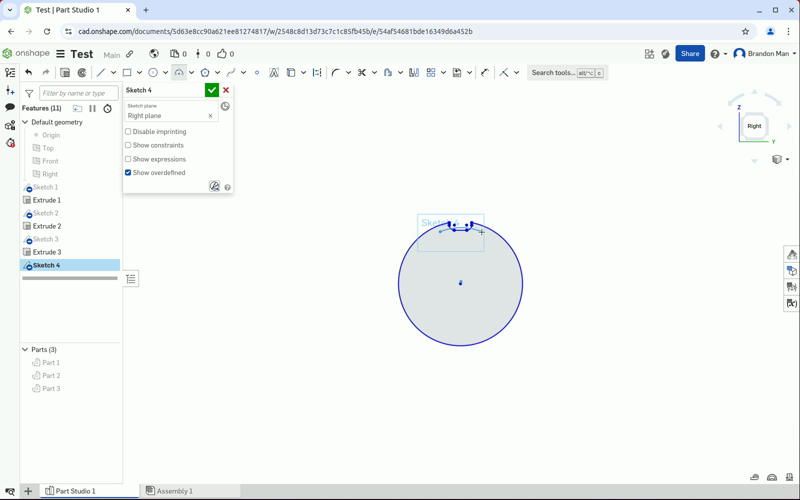
mouse_move(461, 339)
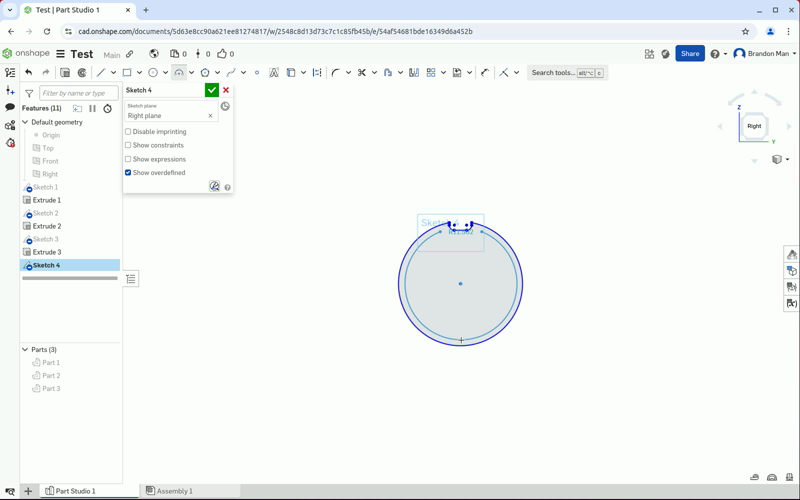
click(461, 339)
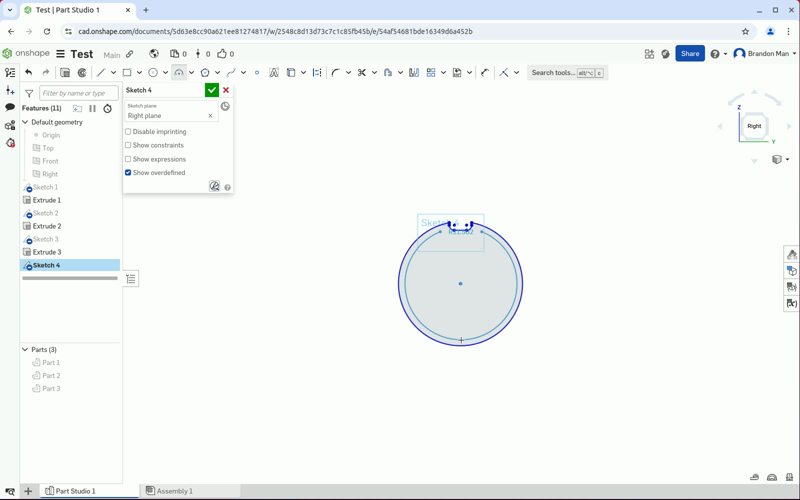
key_up(shift)
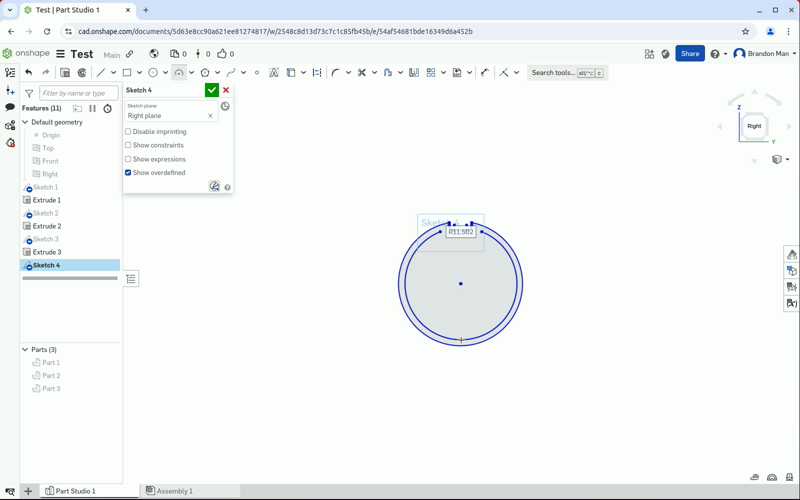
mouse_move(481, 231)
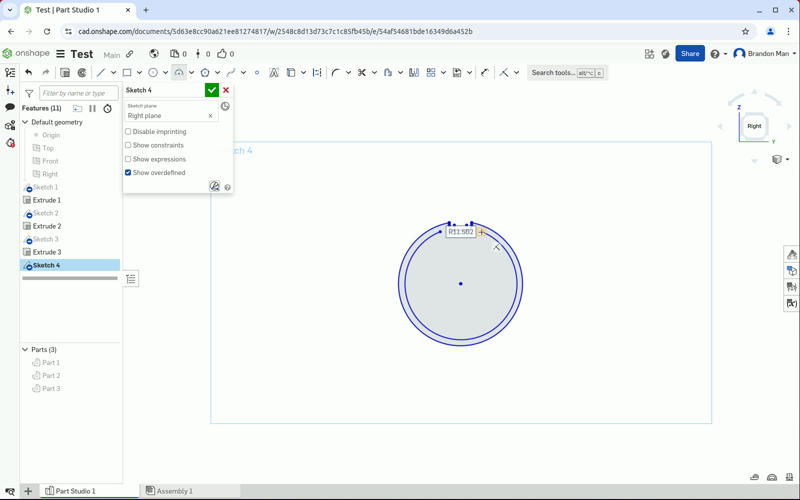
click(481, 231)
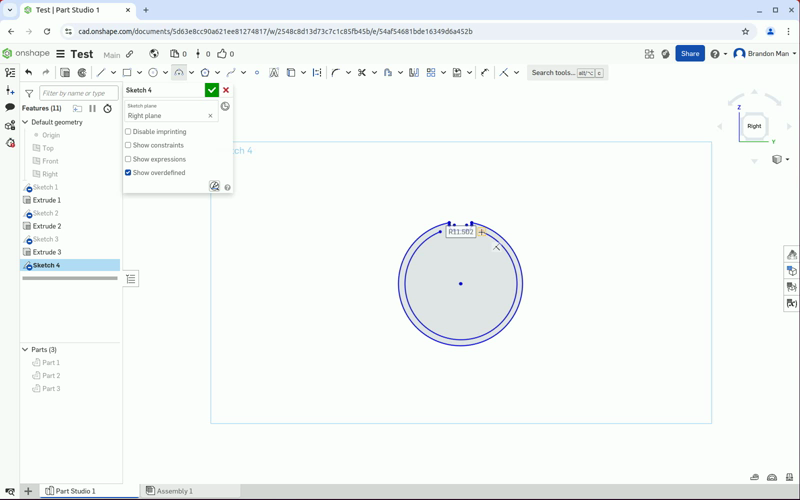
key_down(shift)
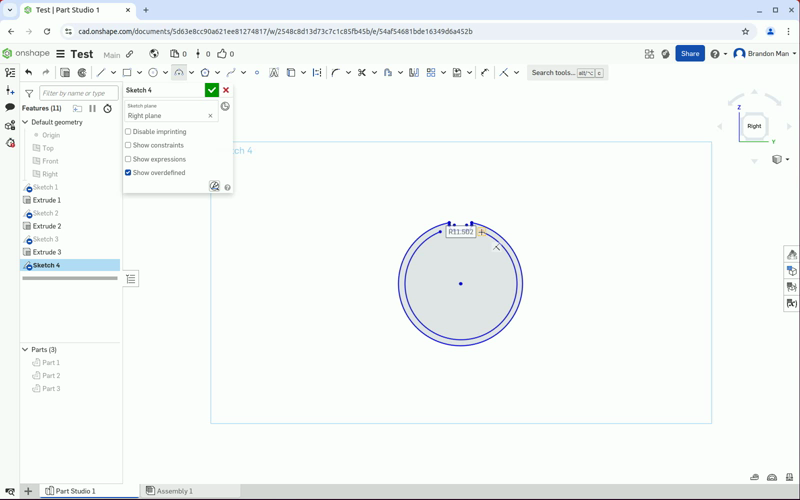
mouse_move(474, 236)
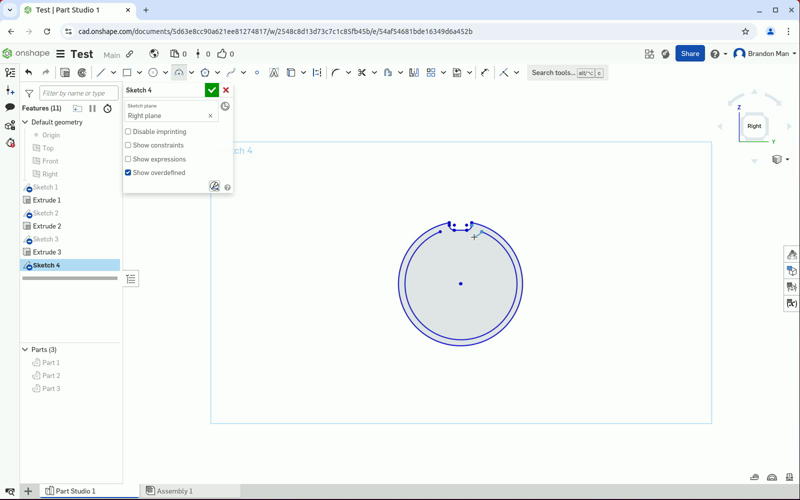
click(474, 236)
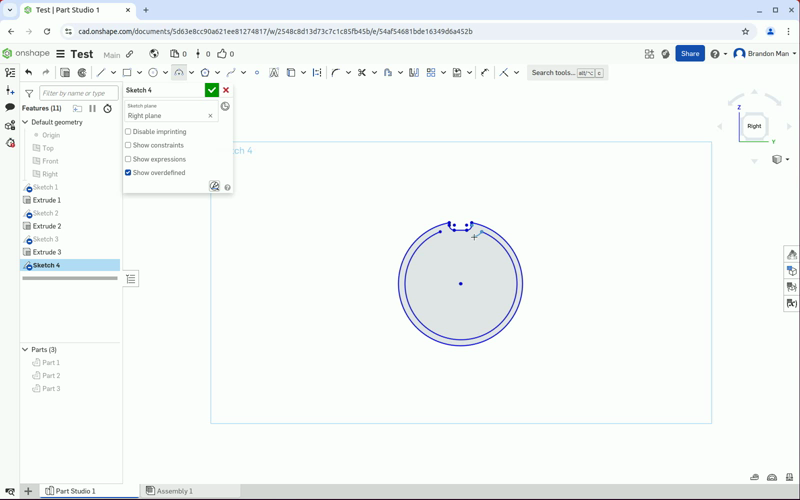
mouse_move(476, 232)
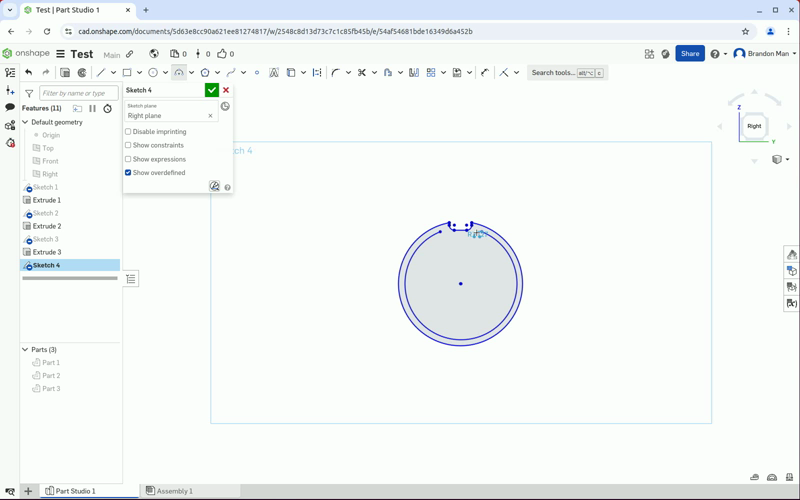
click(476, 232)
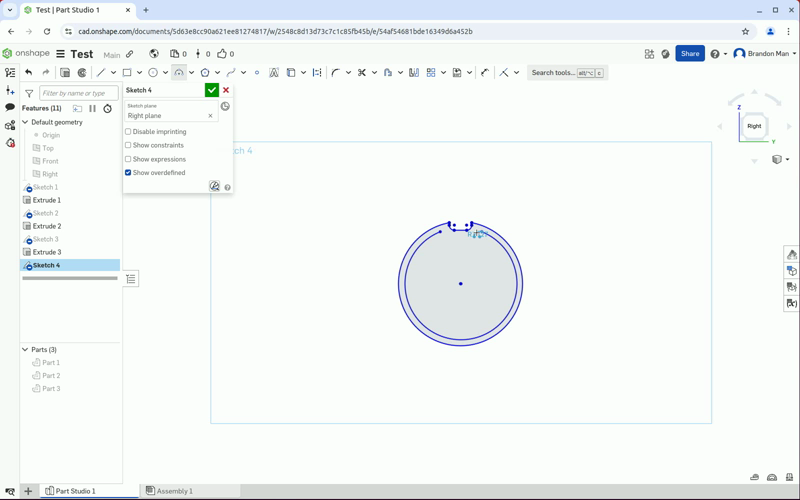
key_up(shift)
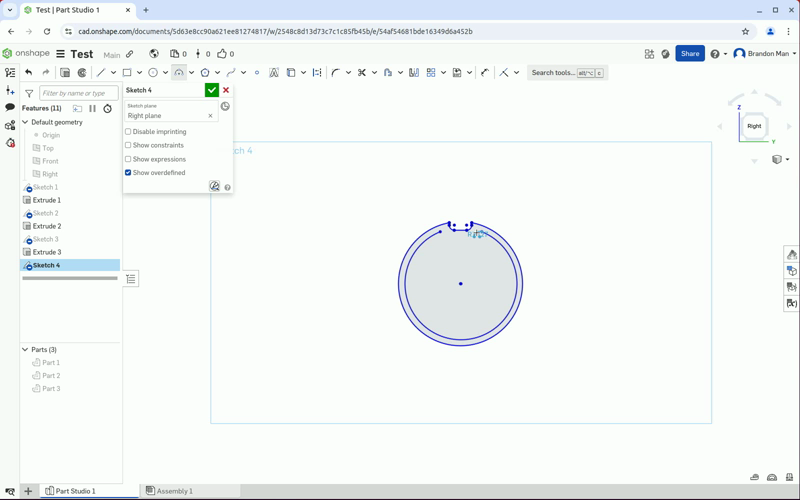
key(esc)
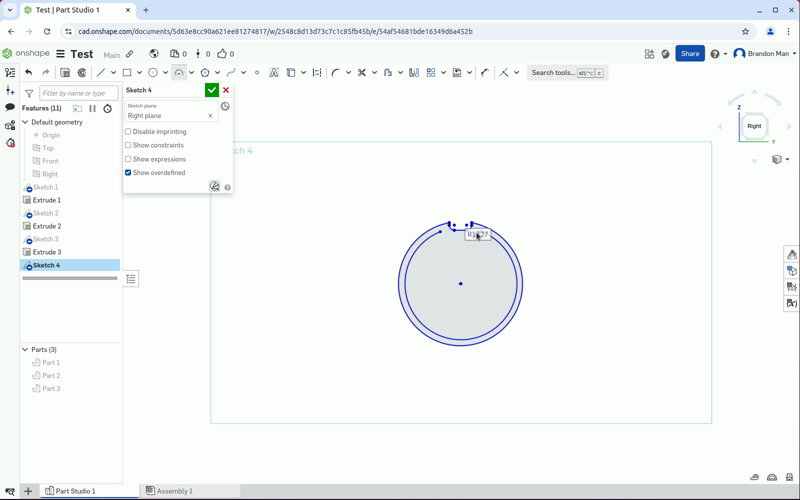
key(l)
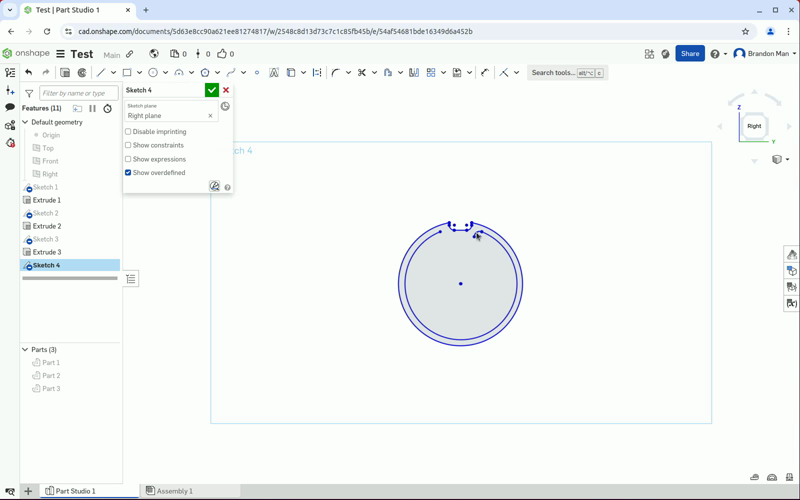
mouse_move(474, 236)
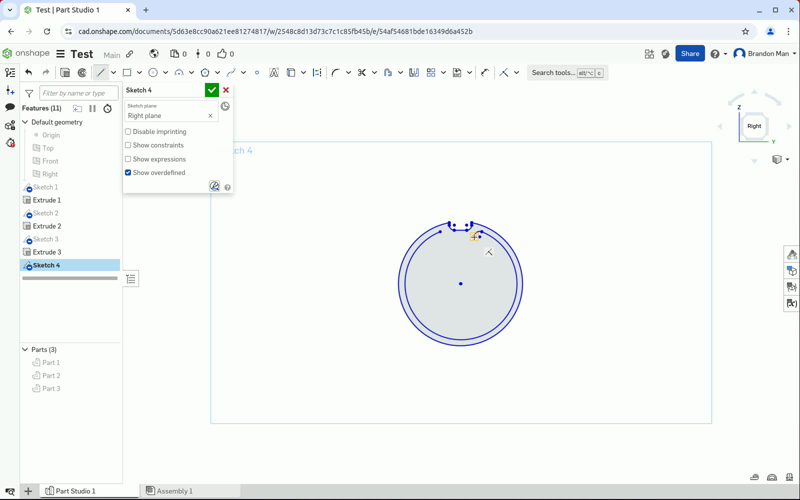
click(474, 236)
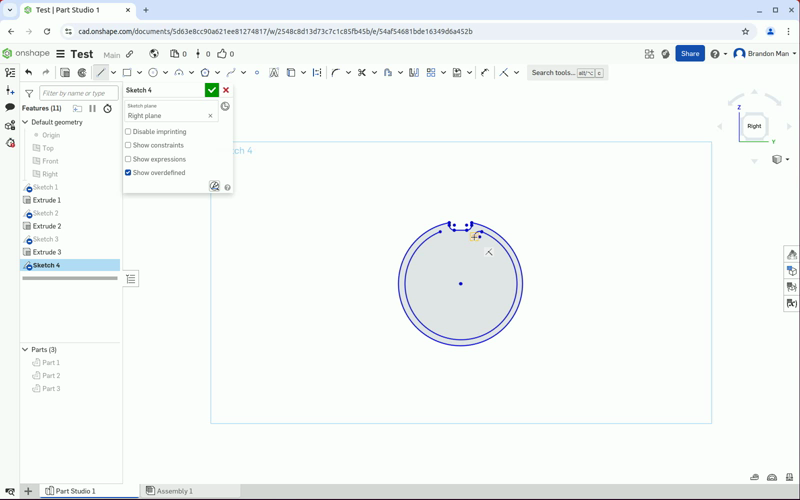
key_down(shift)
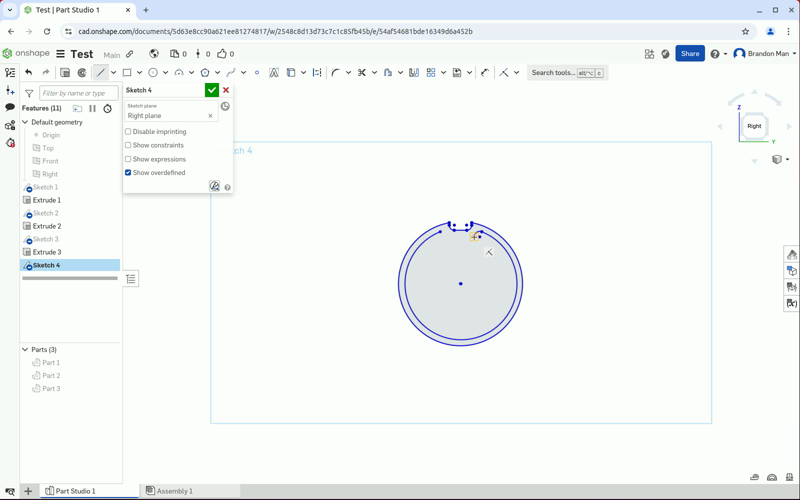
mouse_move(504, 236)
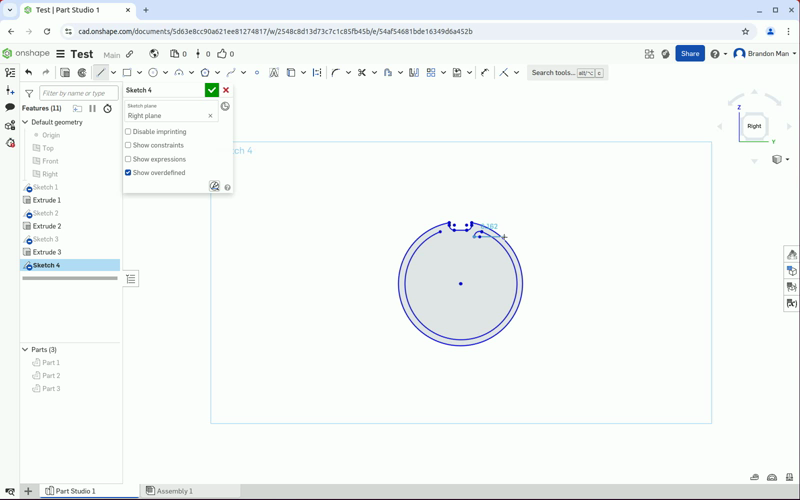
mouse_move(474, 244)
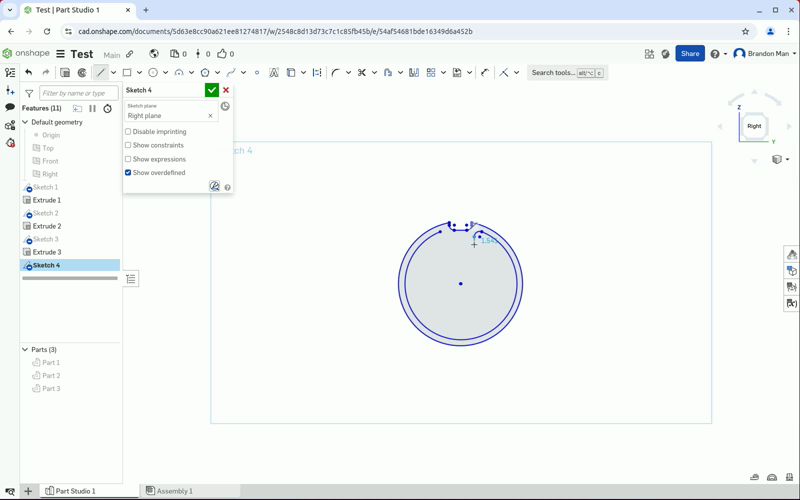
click(474, 244)
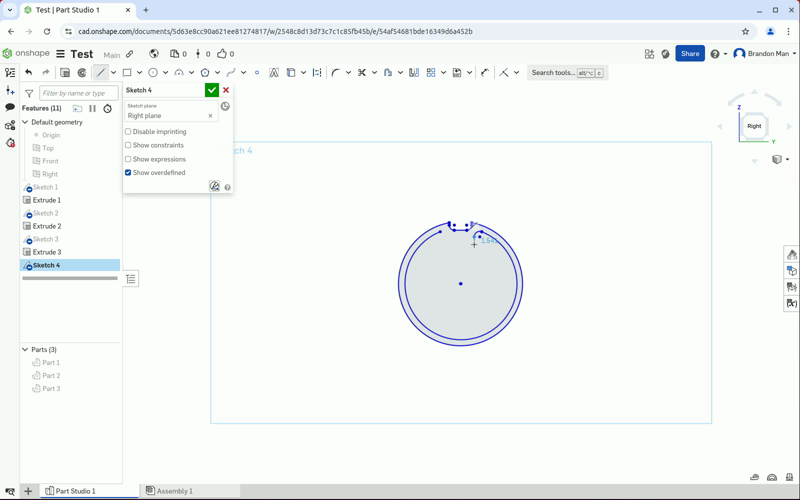
key_up(shift)
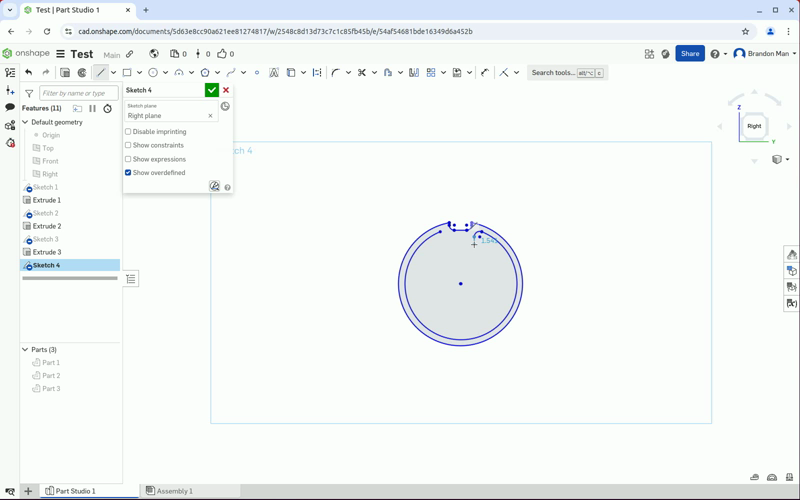
key(esc)
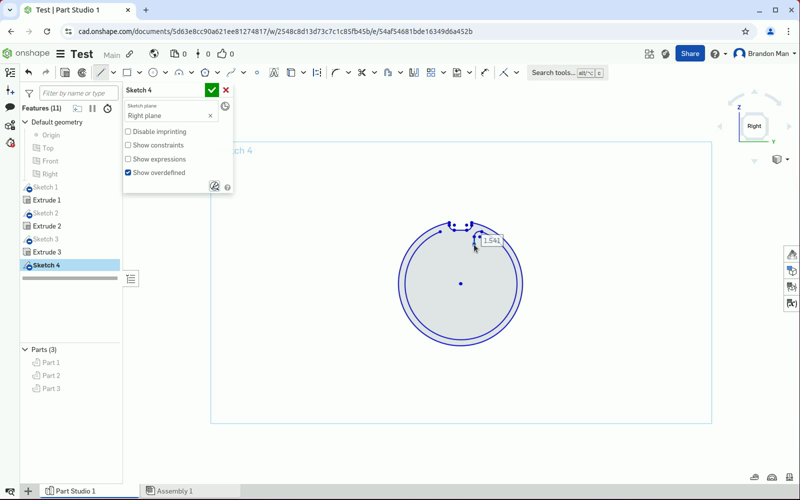
key(a)
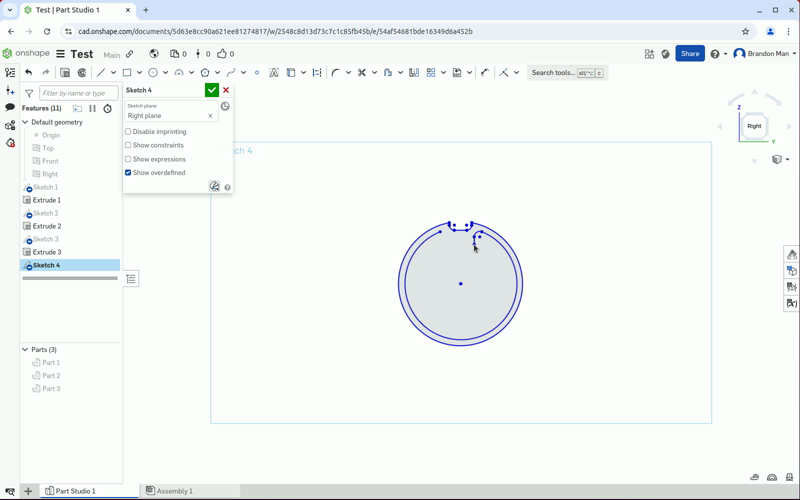
mouse_move(474, 244)
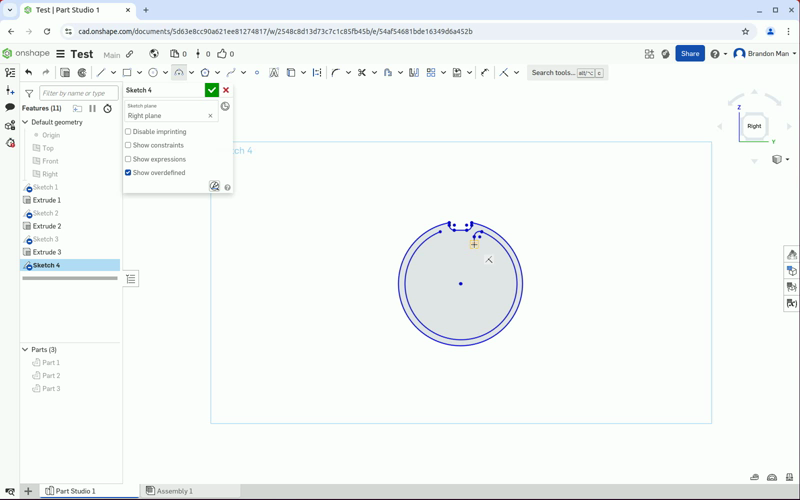
click(474, 244)
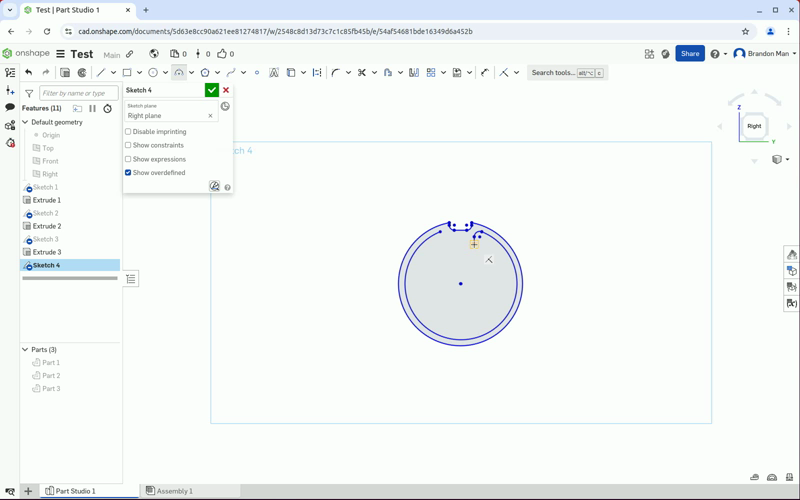
key_down(shift)
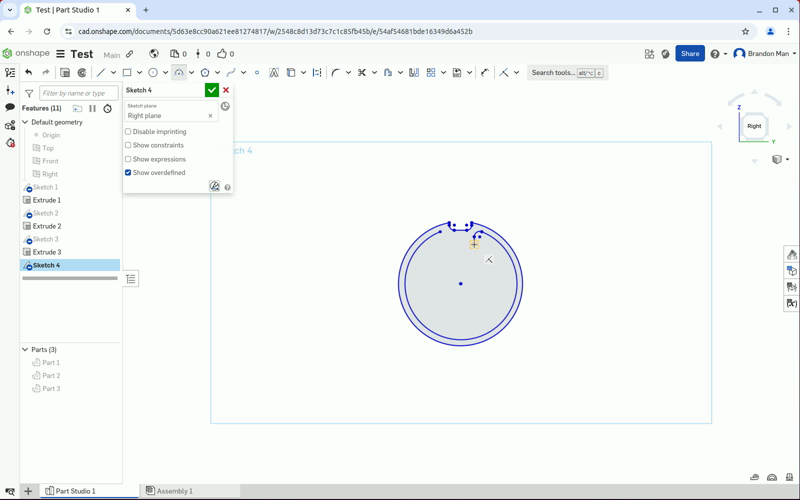
mouse_move(446, 244)
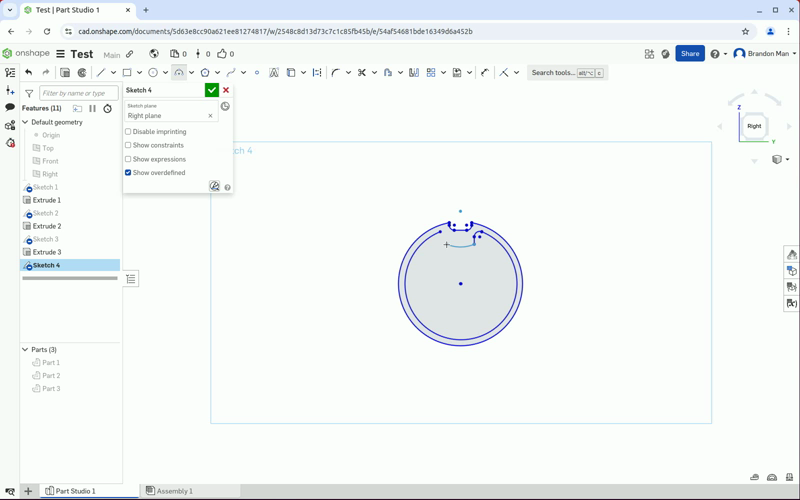
click(446, 244)
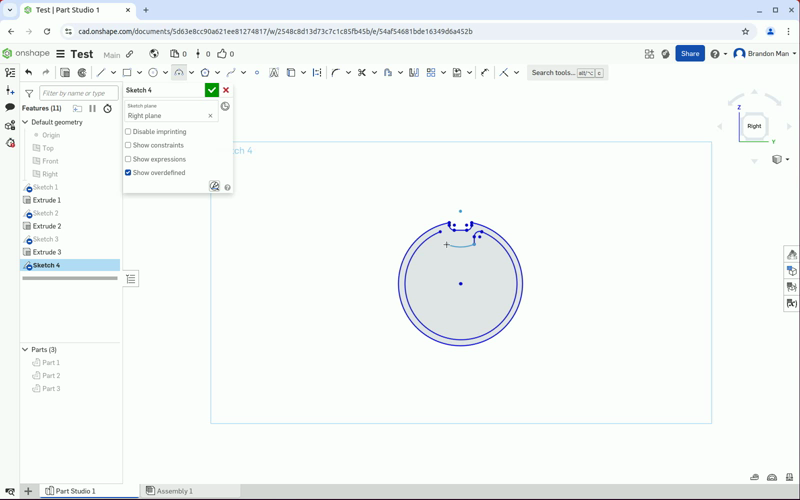
mouse_move(460, 242)
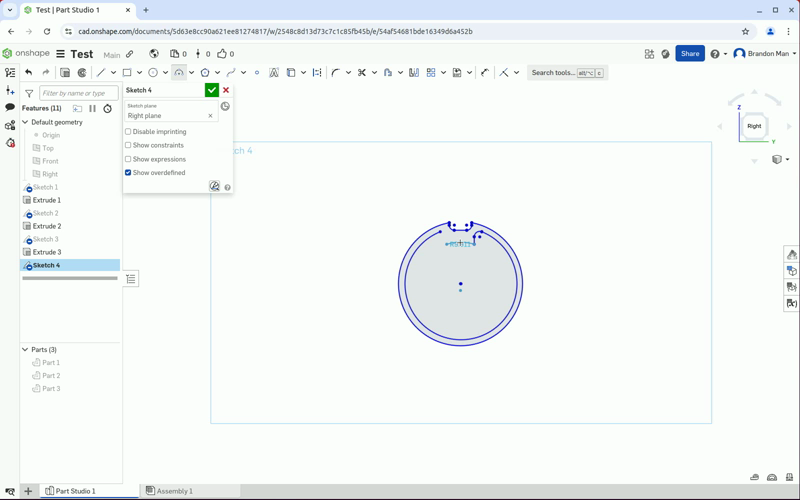
click(460, 242)
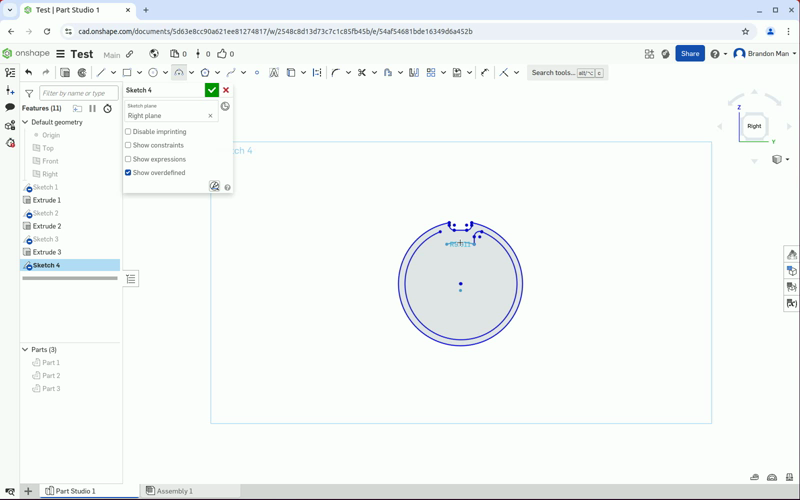
key_up(shift)
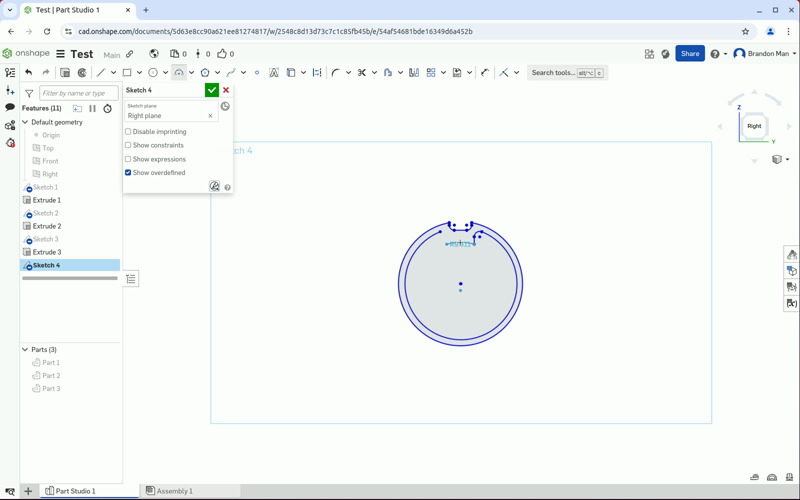
key(esc)
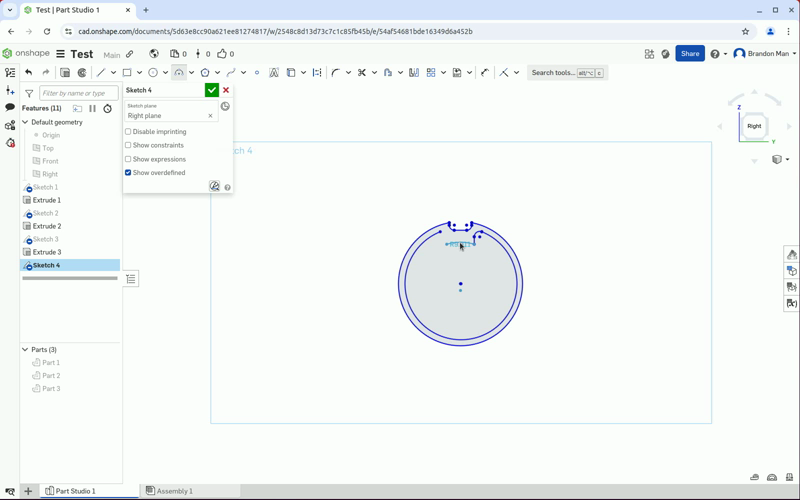
key(l)
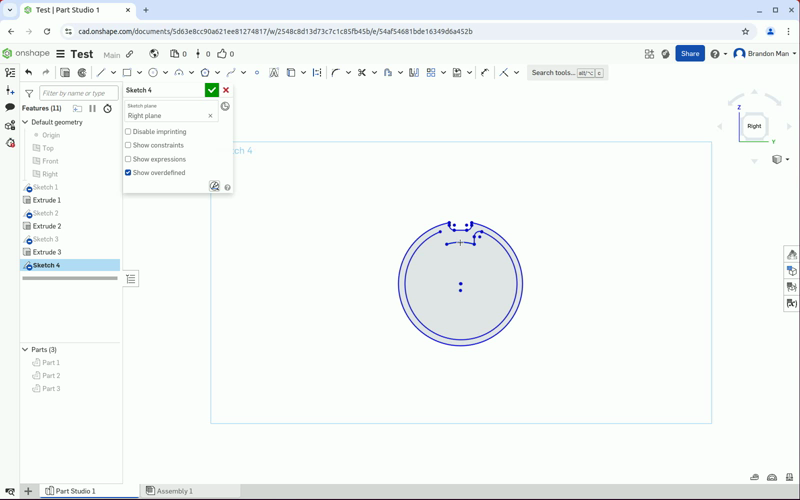
mouse_move(446, 244)
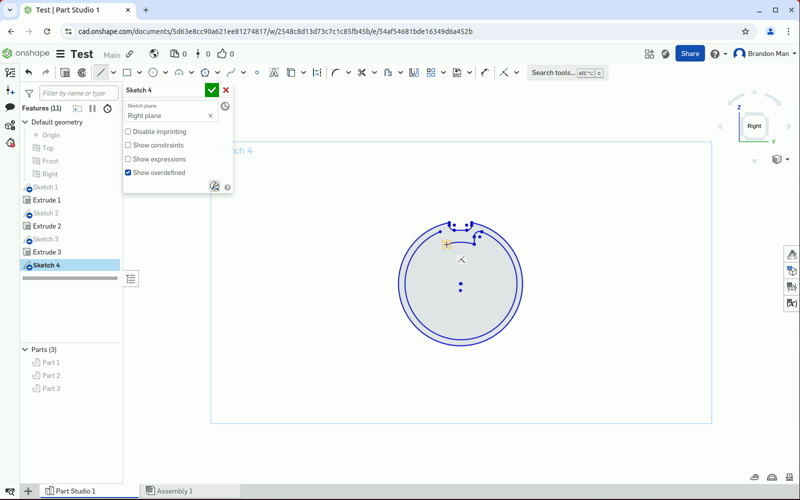
click(446, 244)
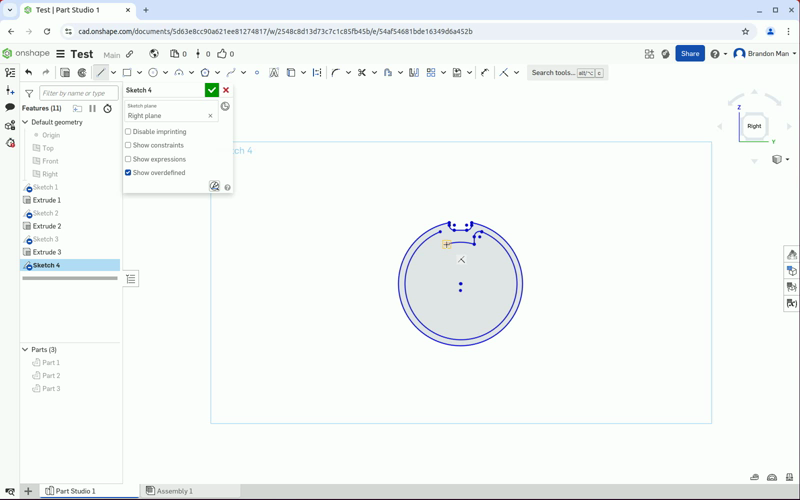
key_down(shift)
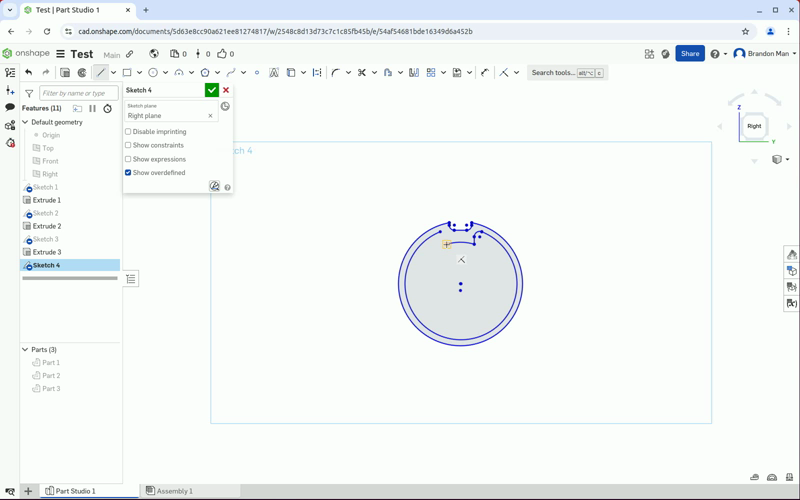
mouse_move(476, 244)
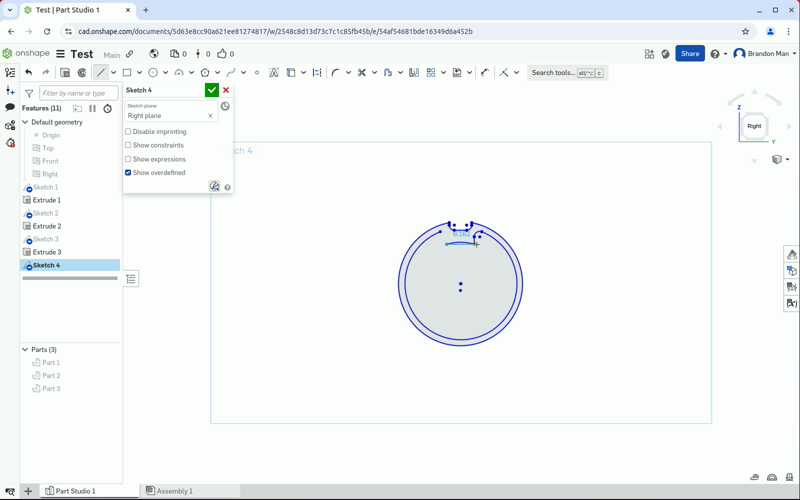
mouse_move(446, 236)
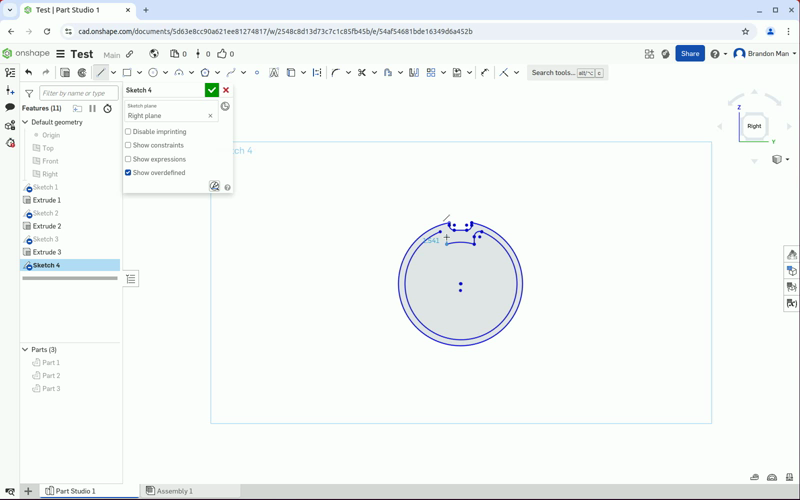
click(446, 236)
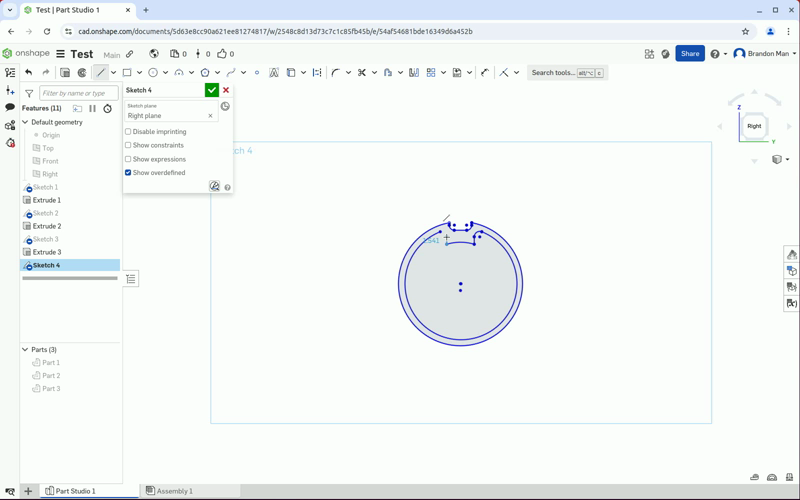
key_up(shift)
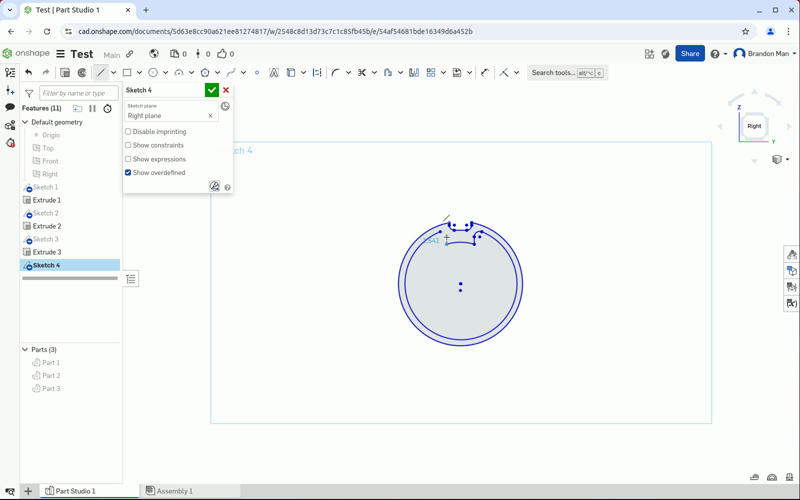
key(esc)
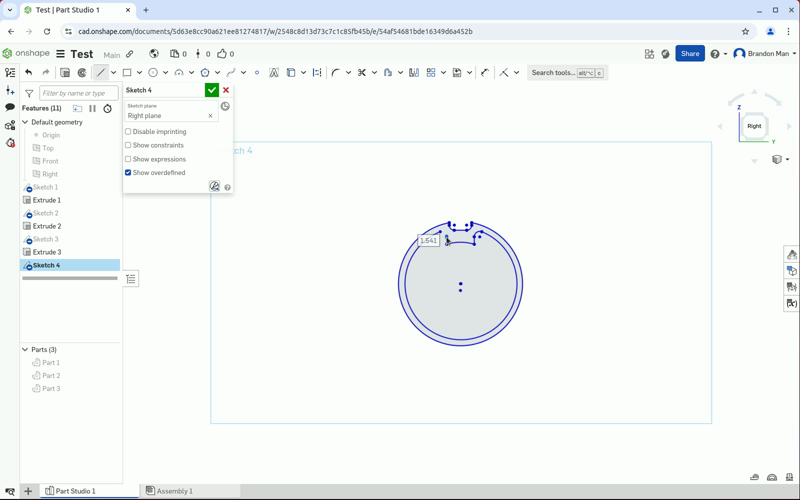
key(a)
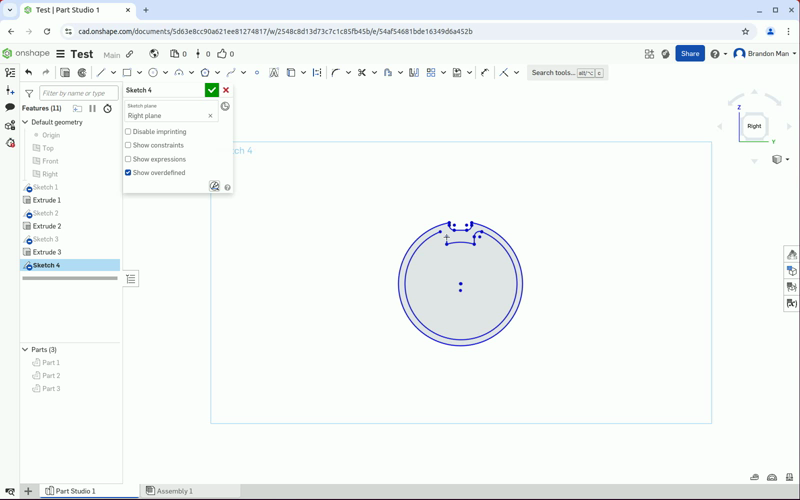
mouse_move(446, 236)
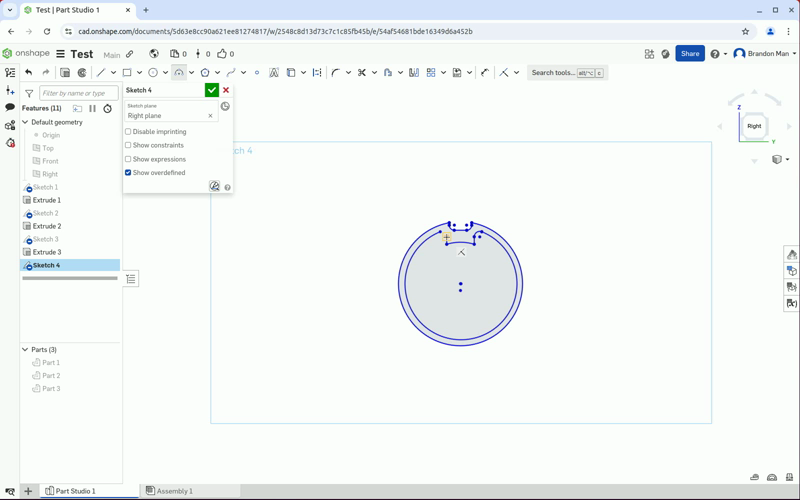
click(446, 236)
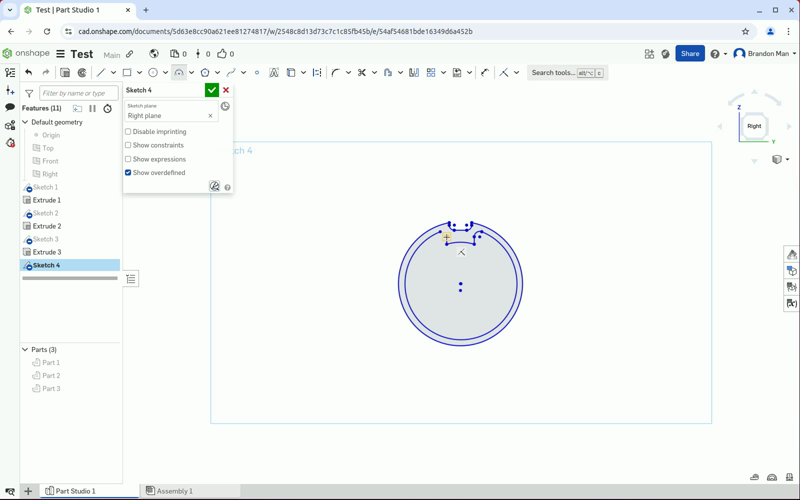
mouse_move(440, 231)
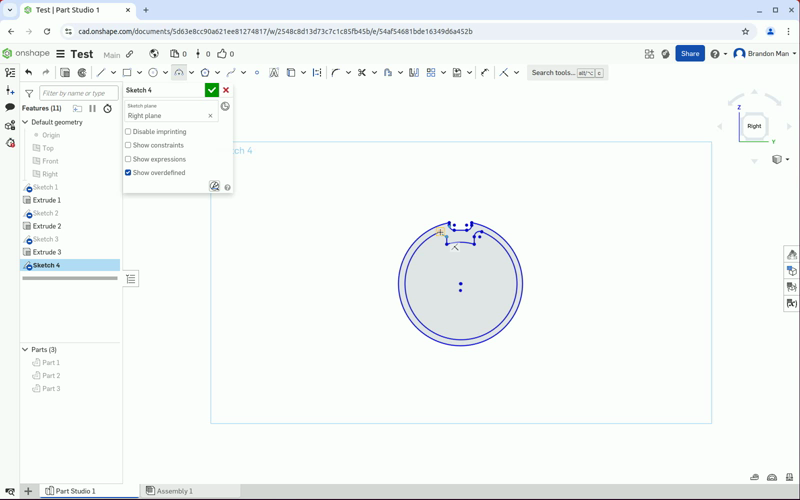
click(440, 231)
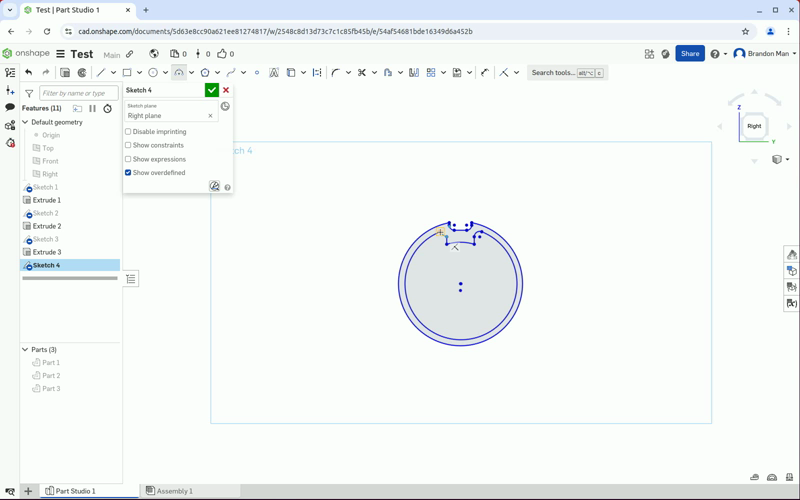
key_down(shift)
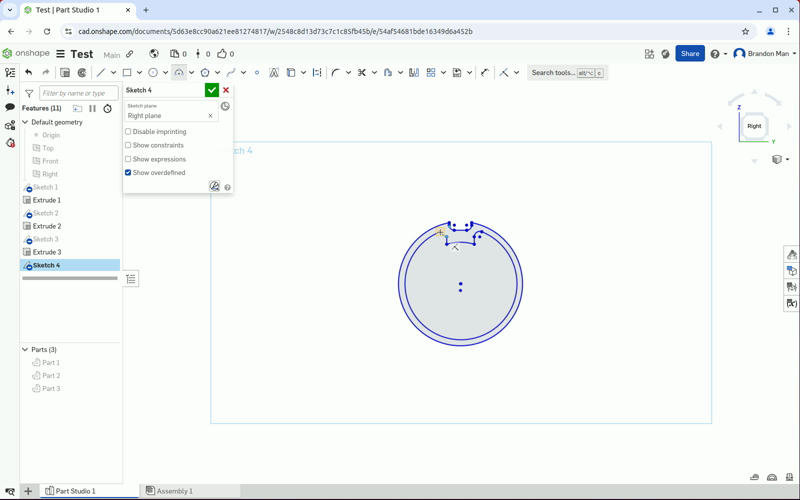
mouse_move(444, 232)
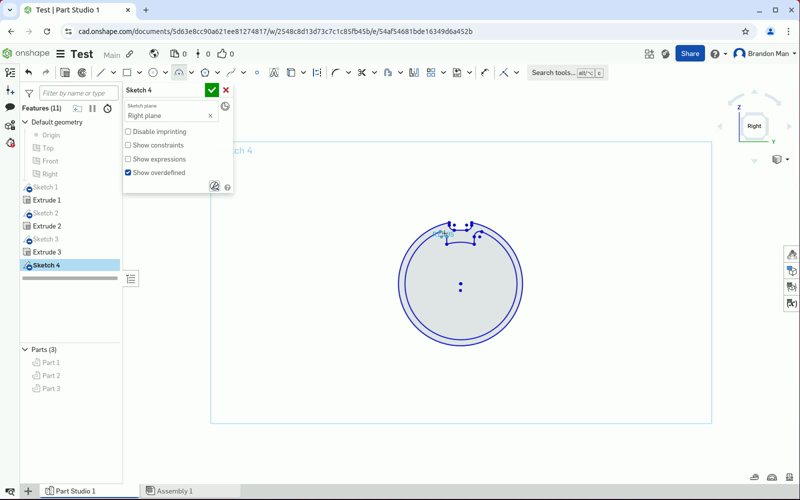
click(444, 232)
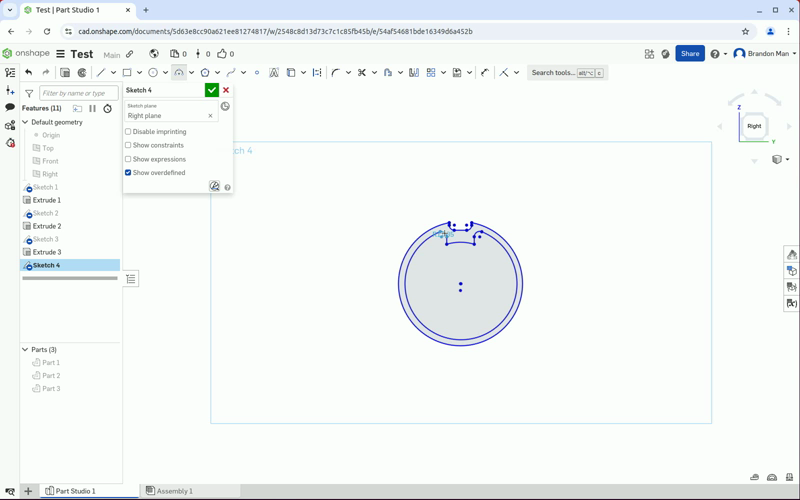
key_up(shift)
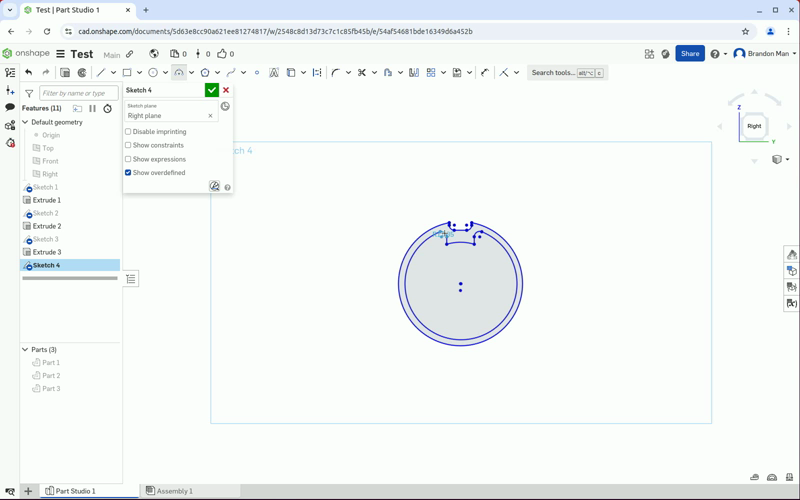
key(esc)
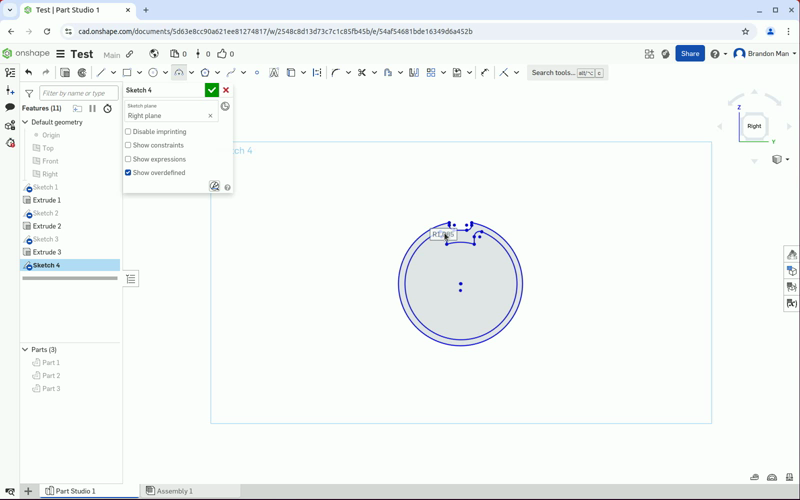
mouse_move(449, 231)
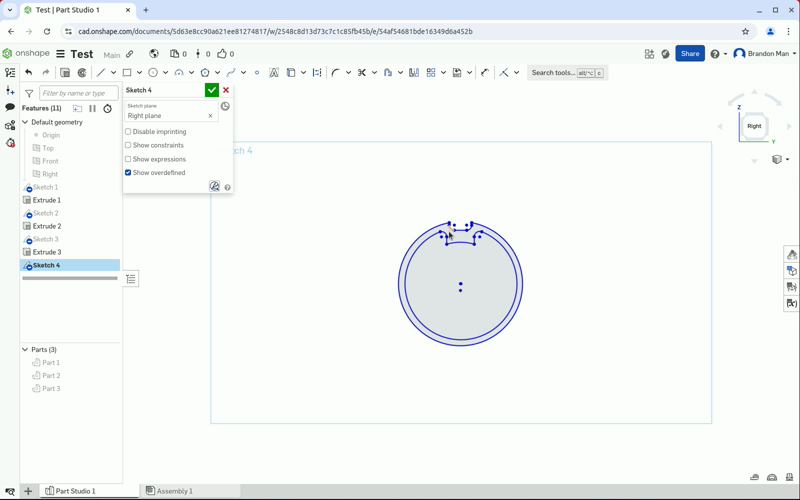
click(449, 231)
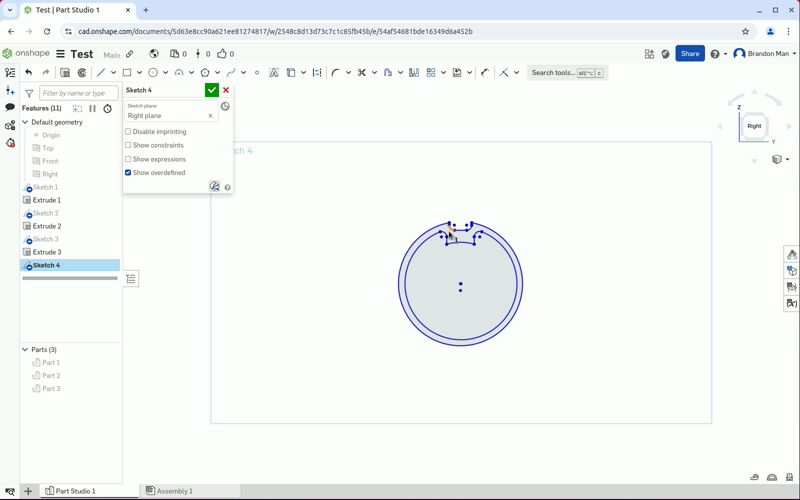
mouse_move(73, 352)
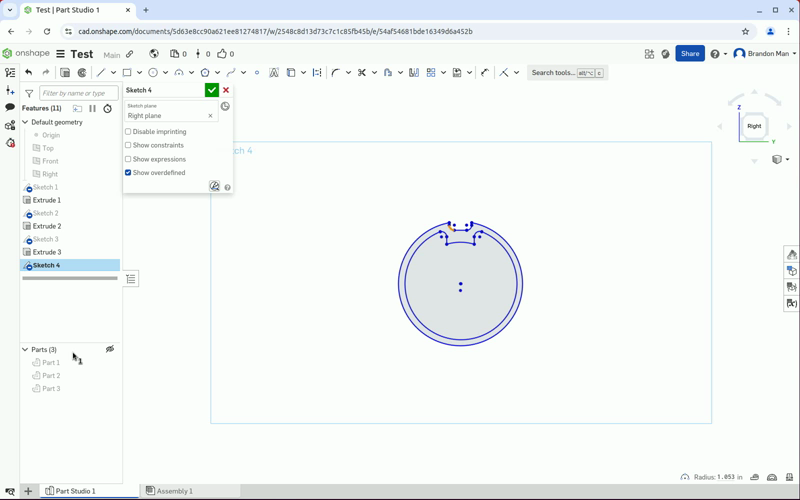
key(shift+y)
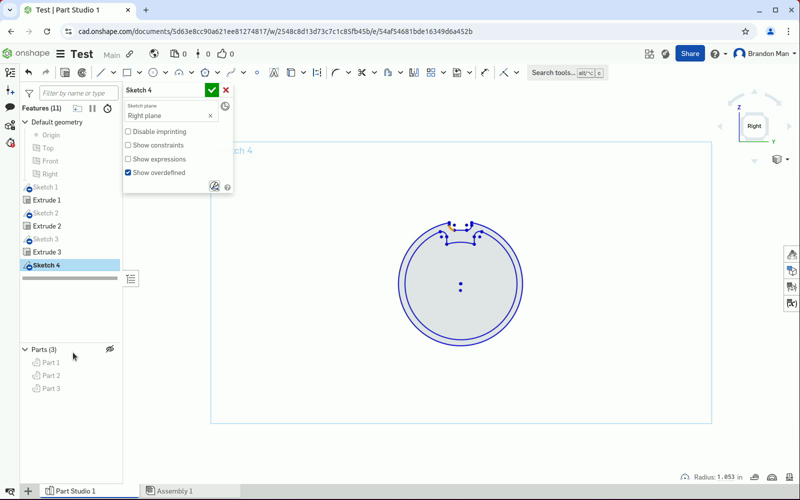
key(shift+e)
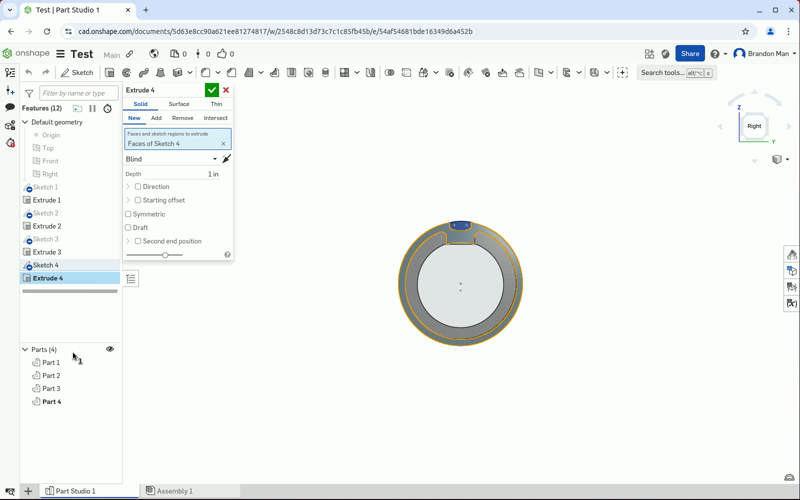
mouse_move(143, 106)
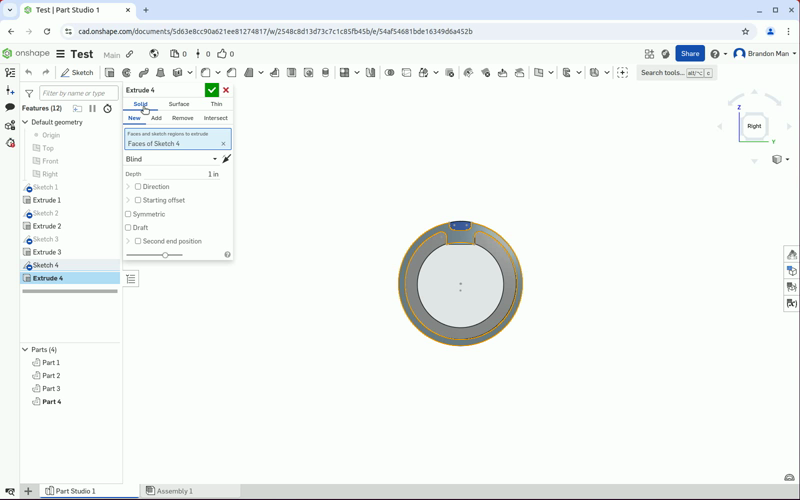
click(143, 106)
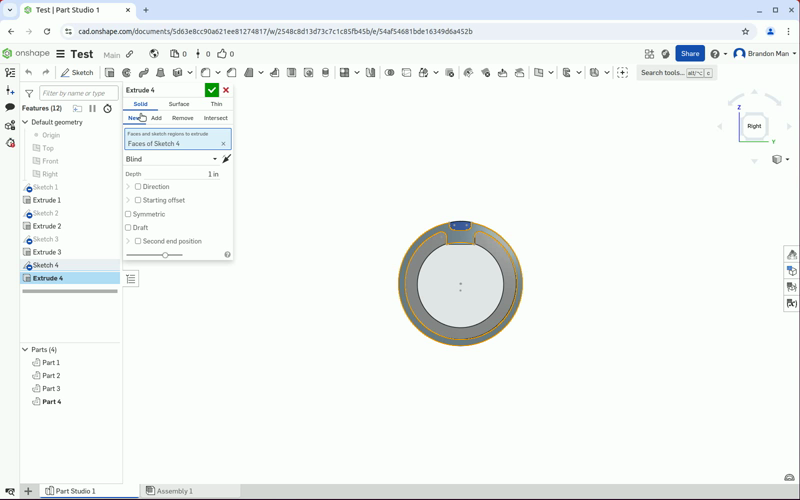
mouse_move(137, 120)
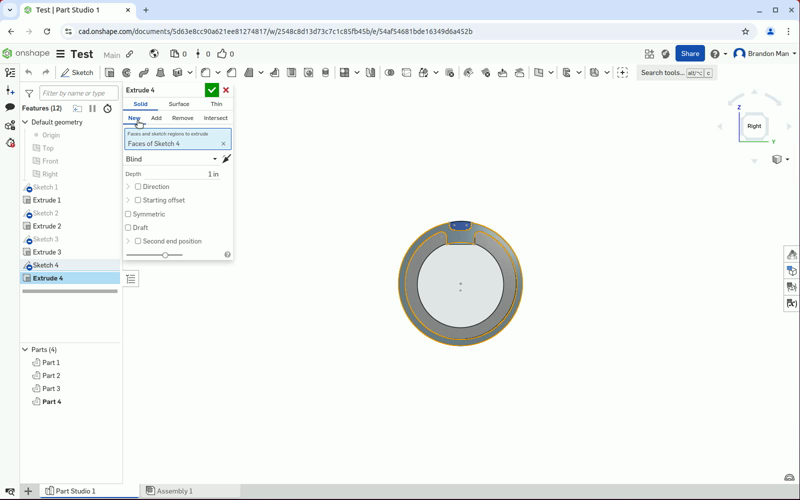
click(137, 120)
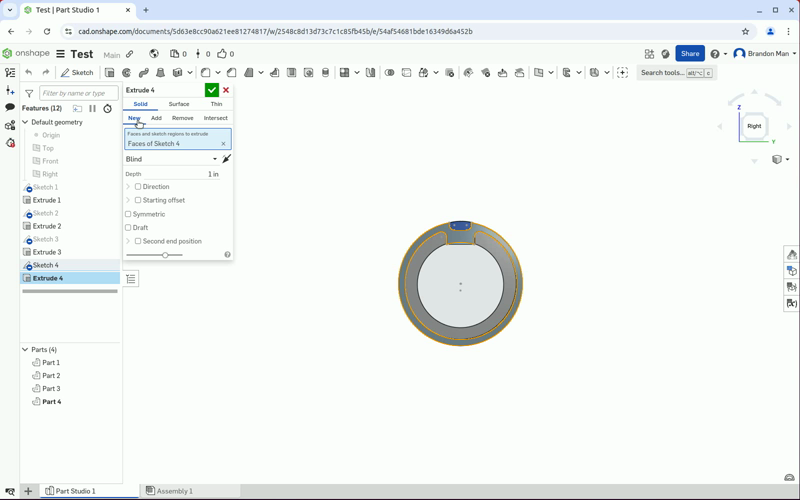
key(tab, 4)
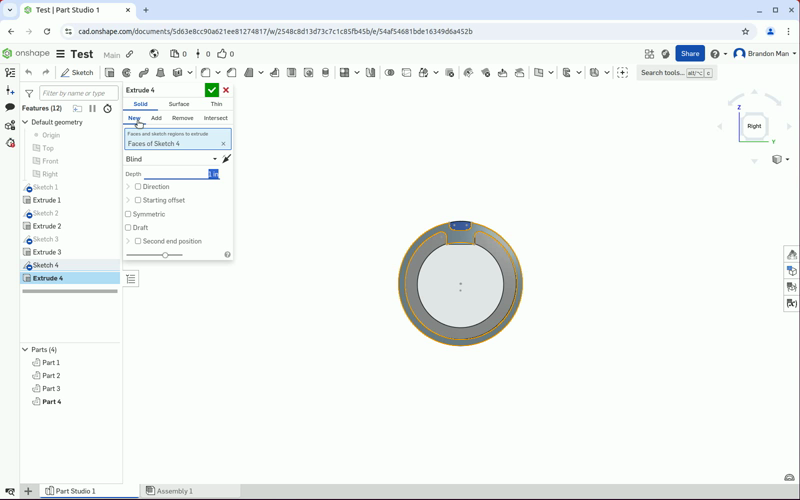
text(5.296)
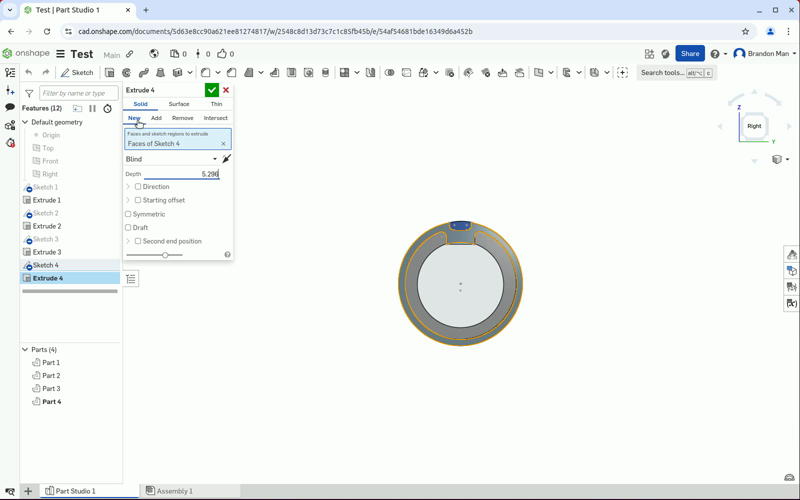
key(enter)
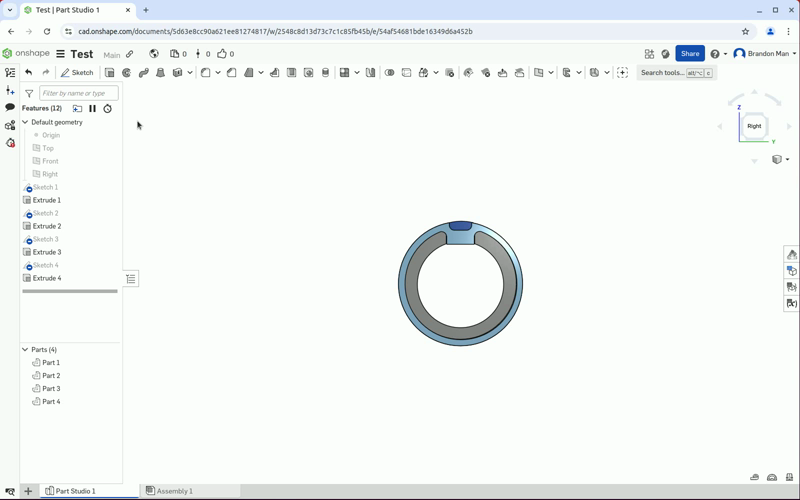
key(shift+h)
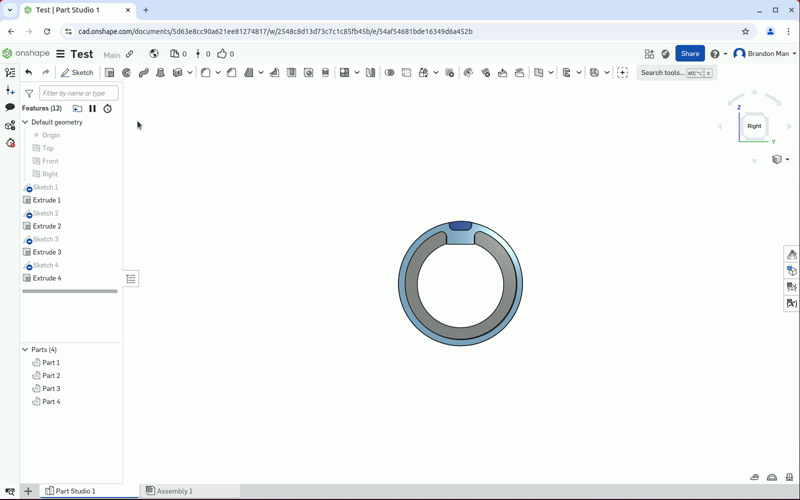
key(shift+h)
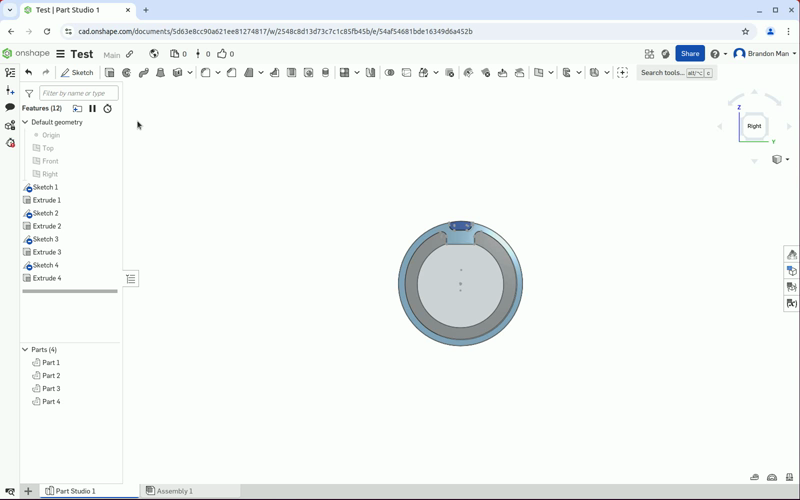
key(shift+7)
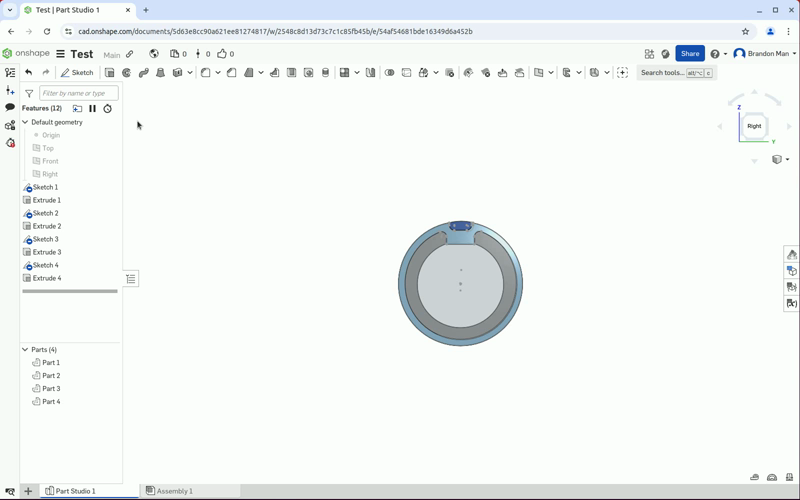
key(right, 2)
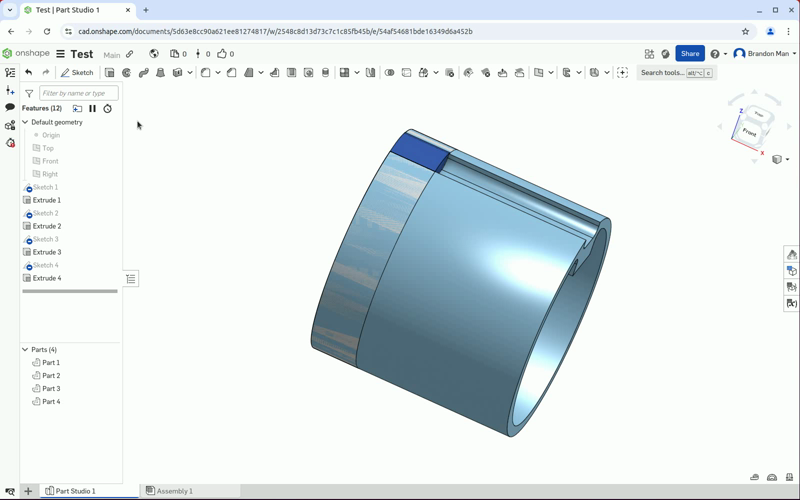
key(down, 2)
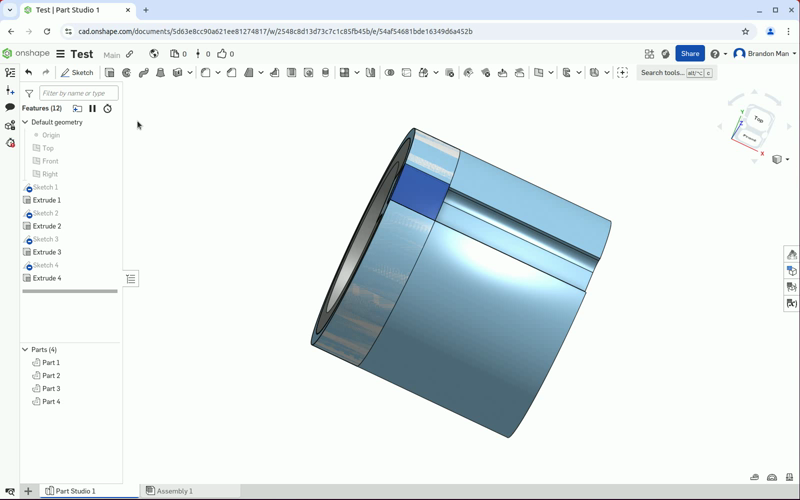
key(up, 2)
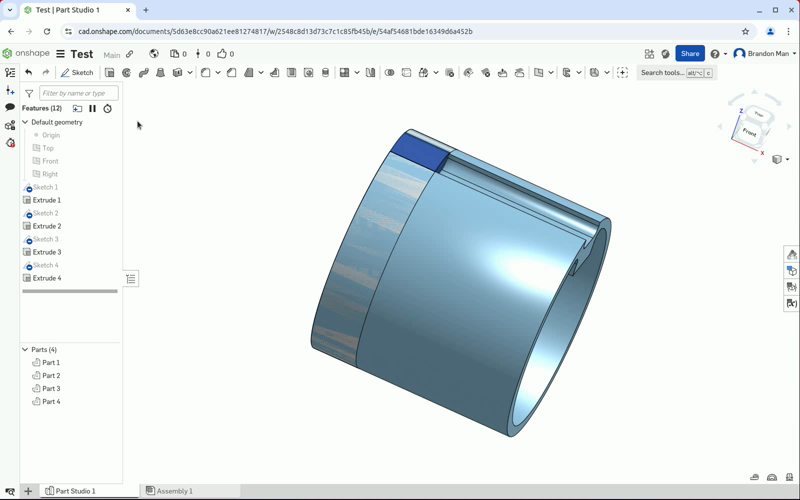
key(left, 2)
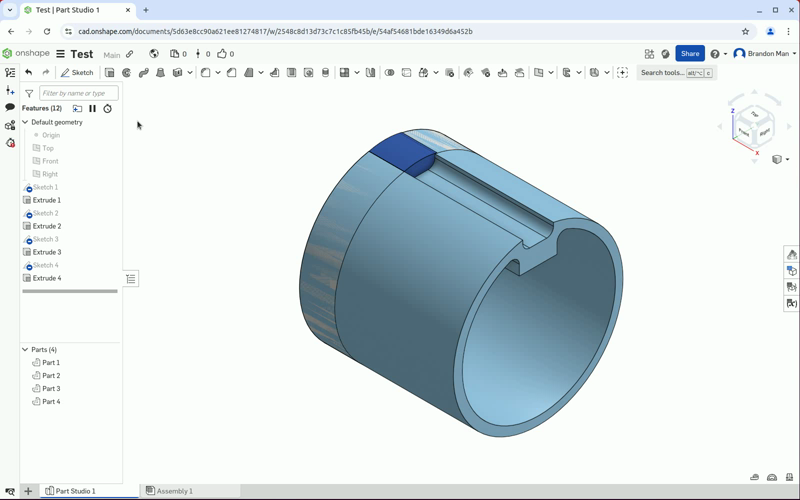
mouse_move(73, 189)
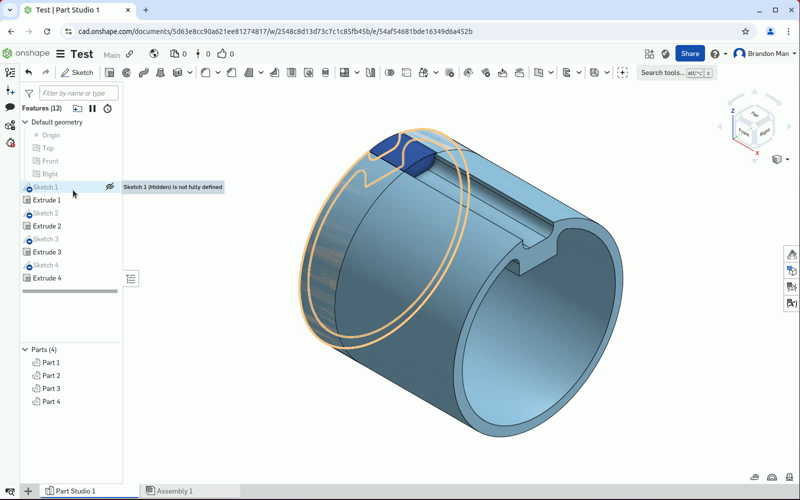
click(73, 189)